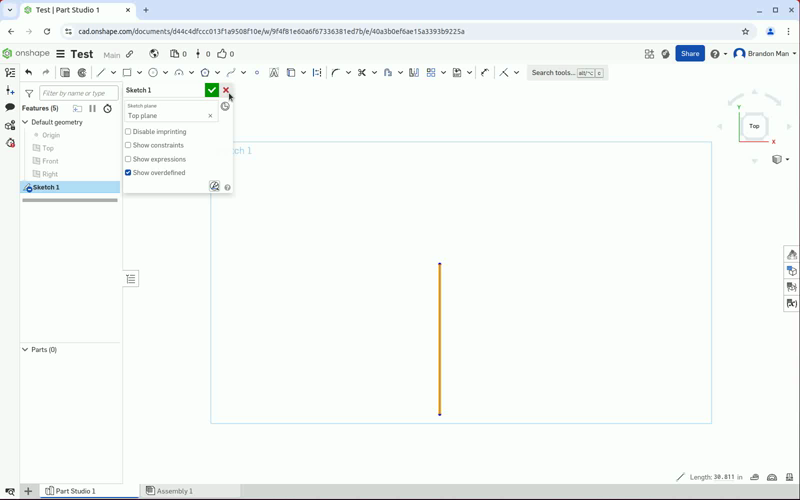
key(shift+h)
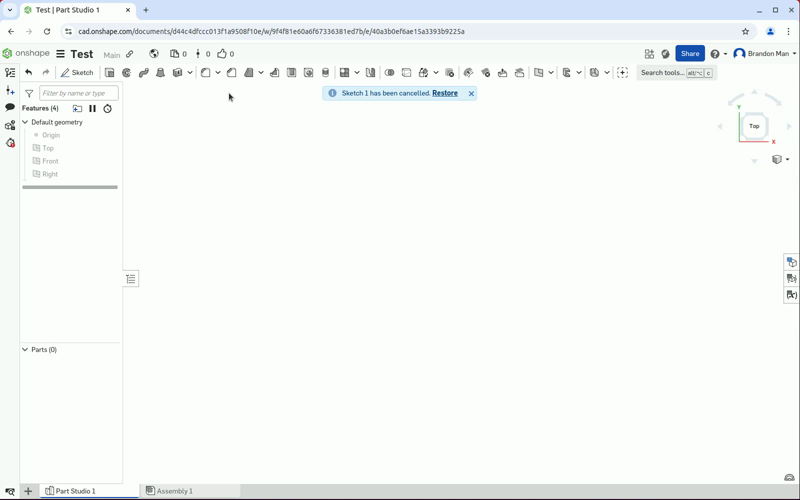
mouse_move(73, 352)
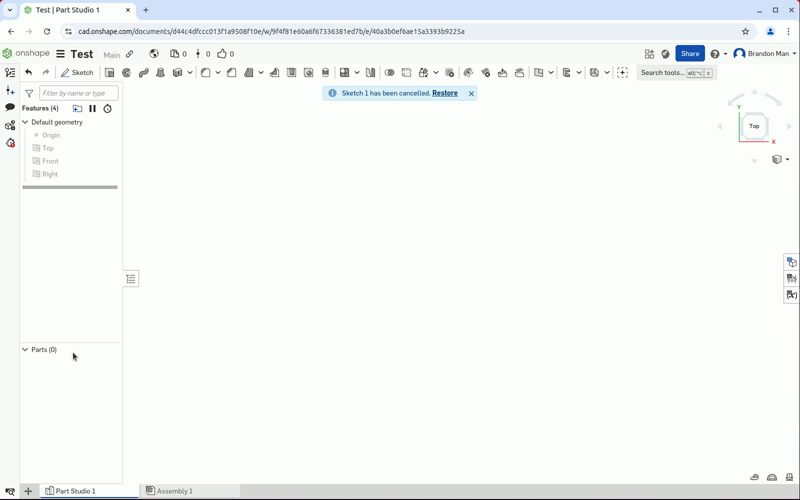
key(y)
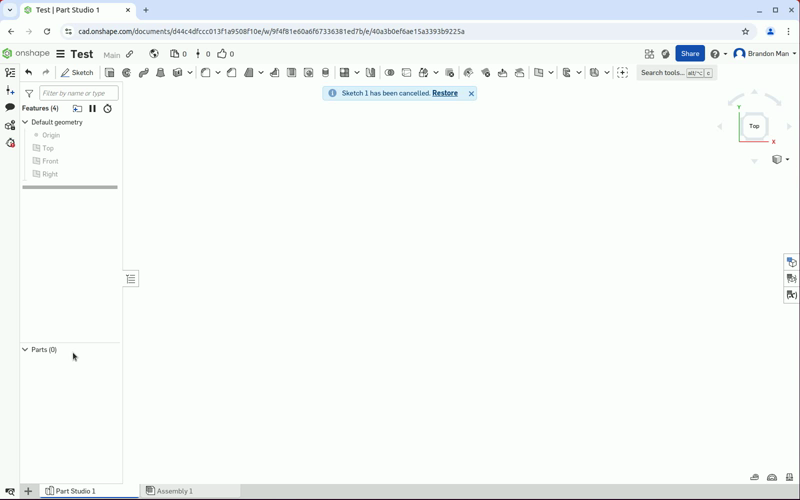
key(shift+p)
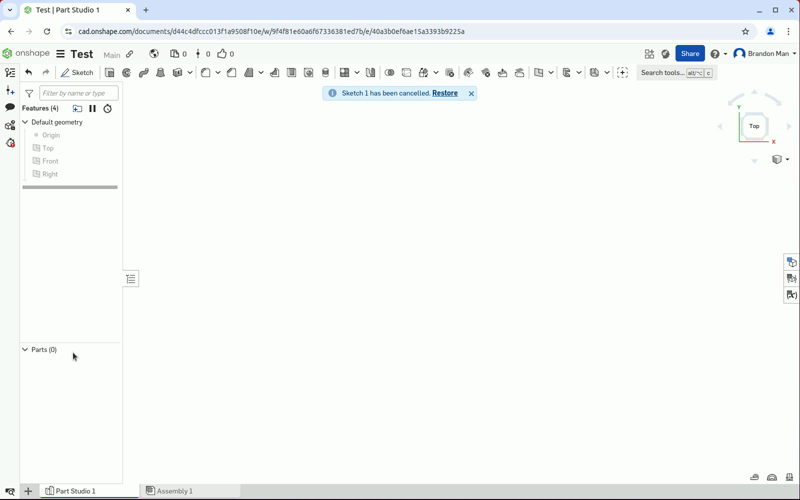
key(space)
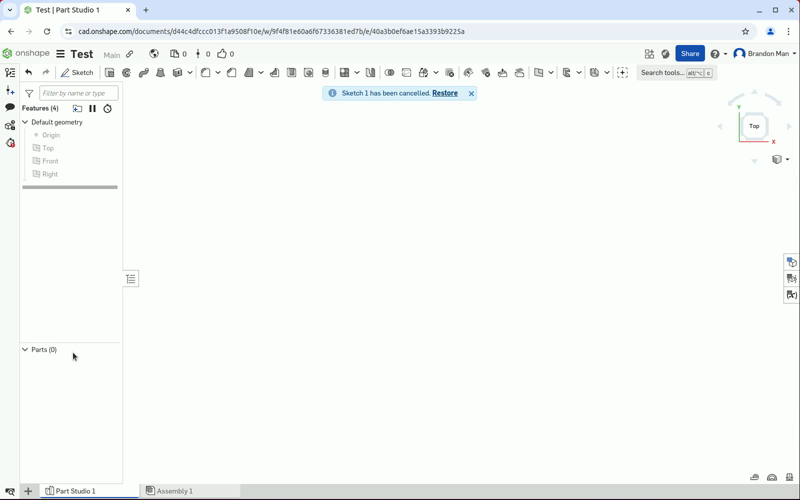
key_down(shift)
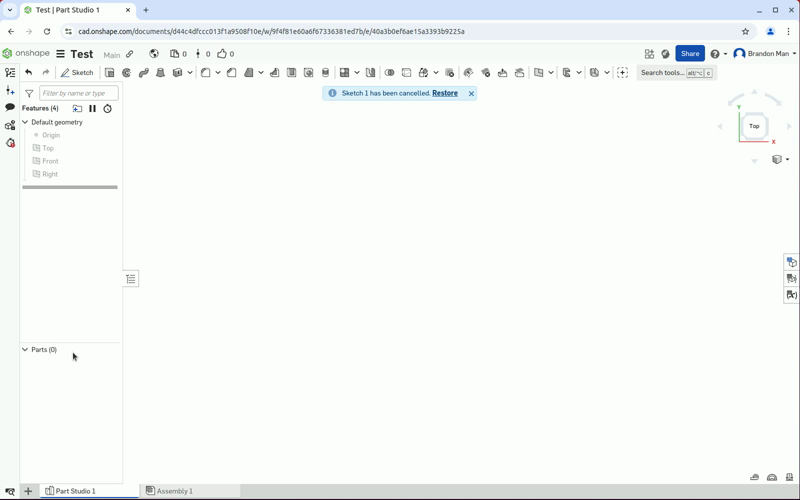
key(up)
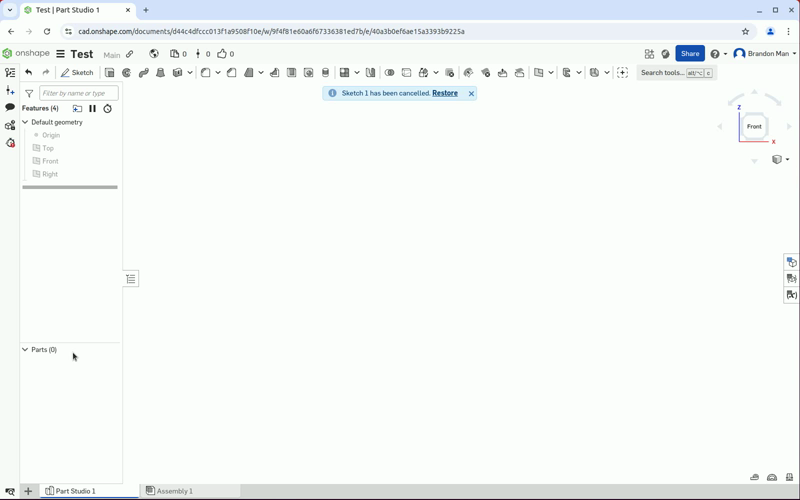
key_up(shift)
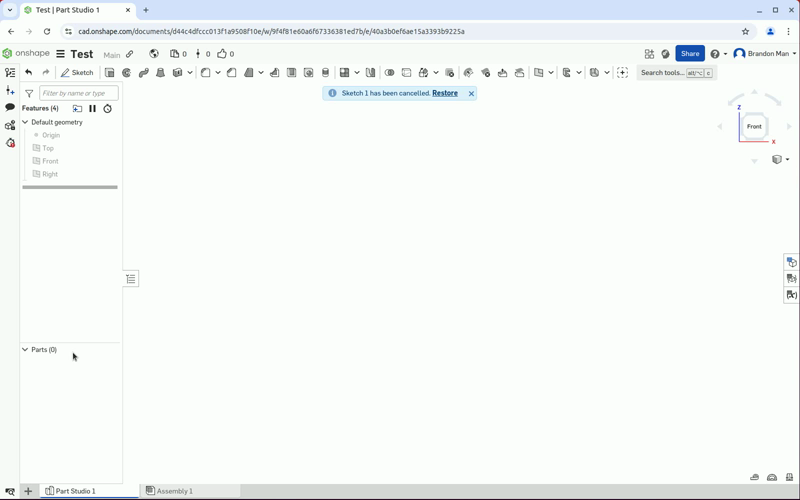
key(space)
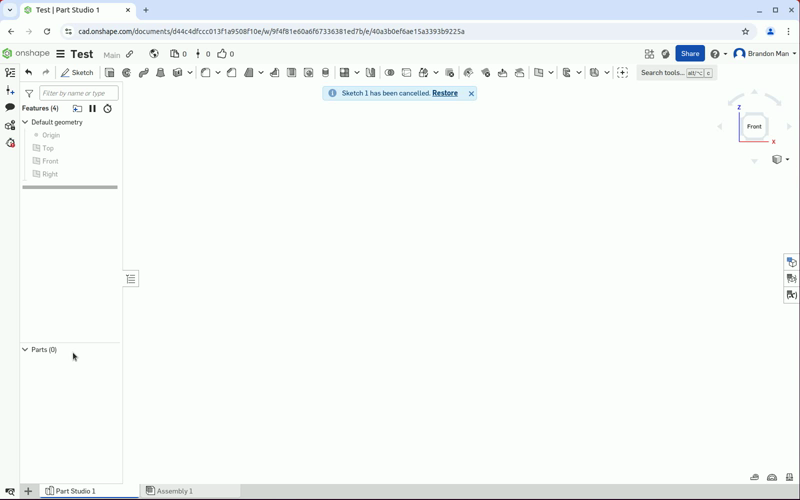
key_down(shift)
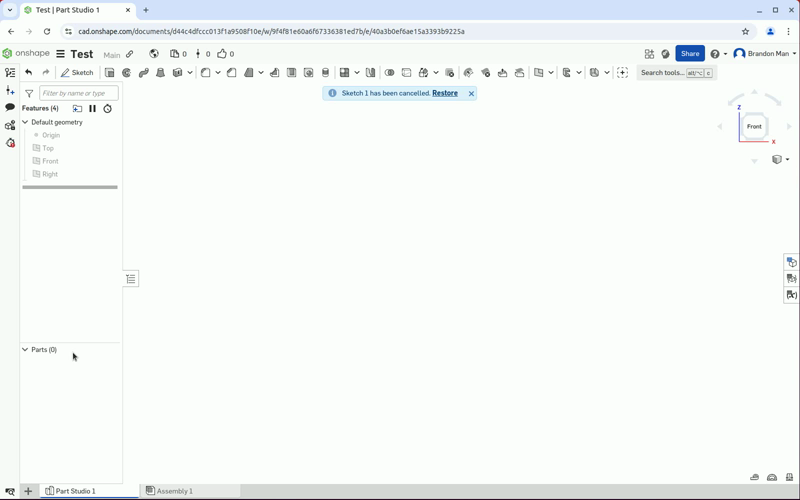
key(left)
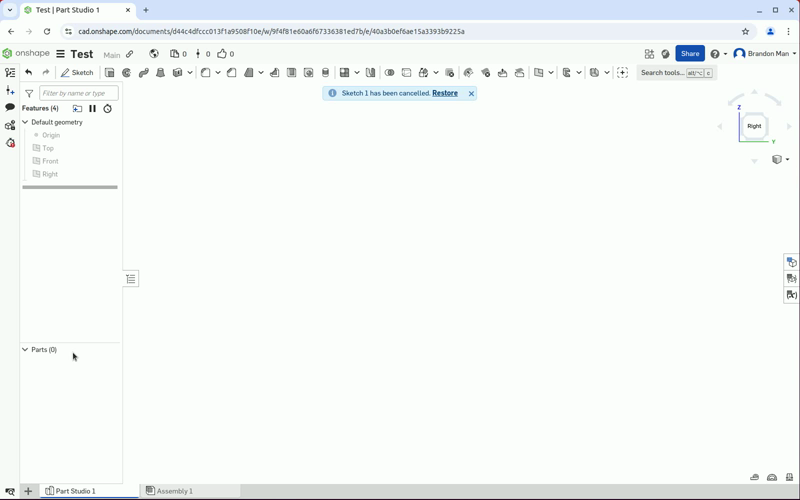
key_up(shift)
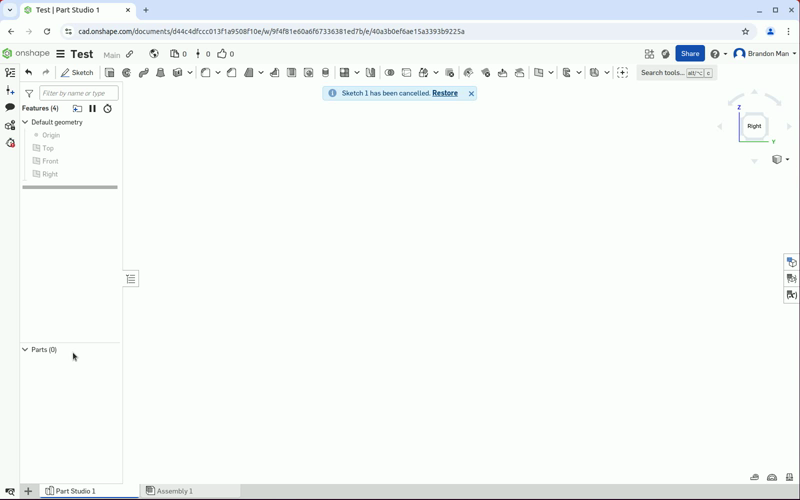
mouse_move(73, 352)
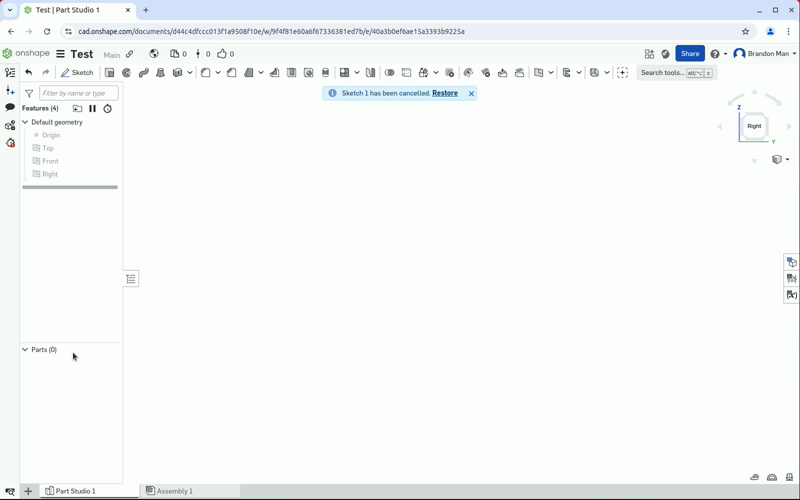
key(shift+y)
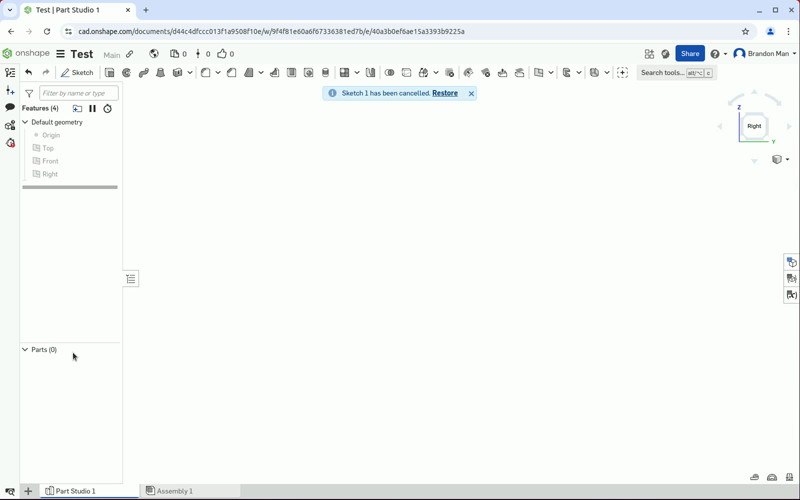
key(shift+s)
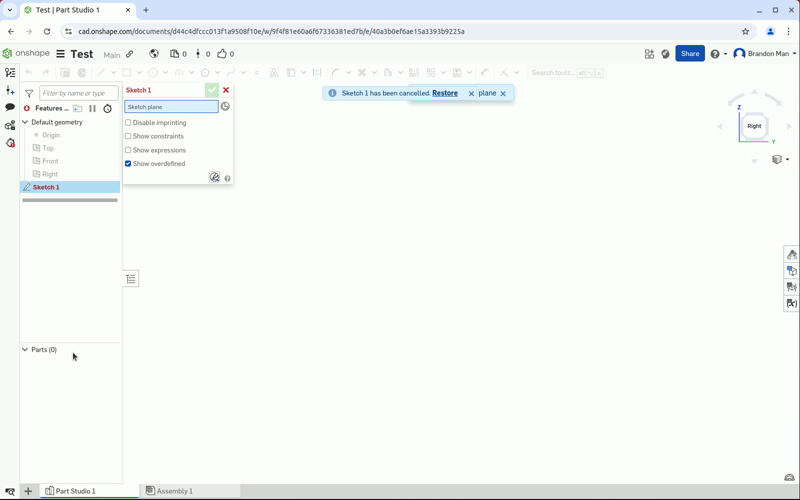
mouse_move(73, 176)
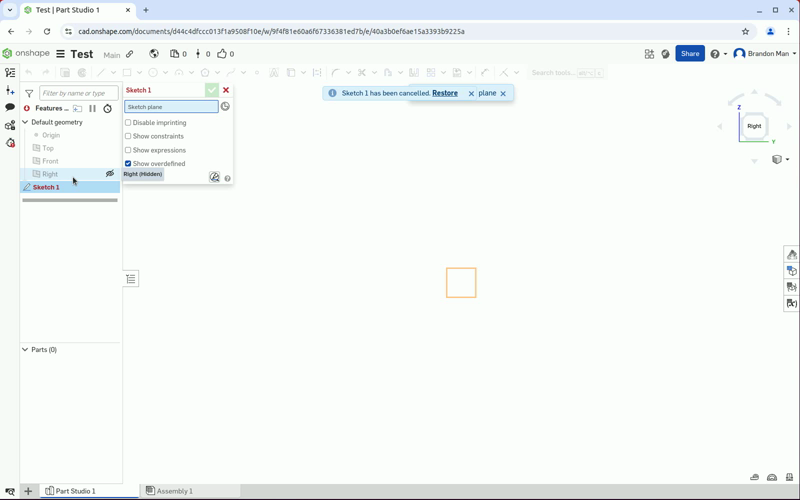
click(73, 176)
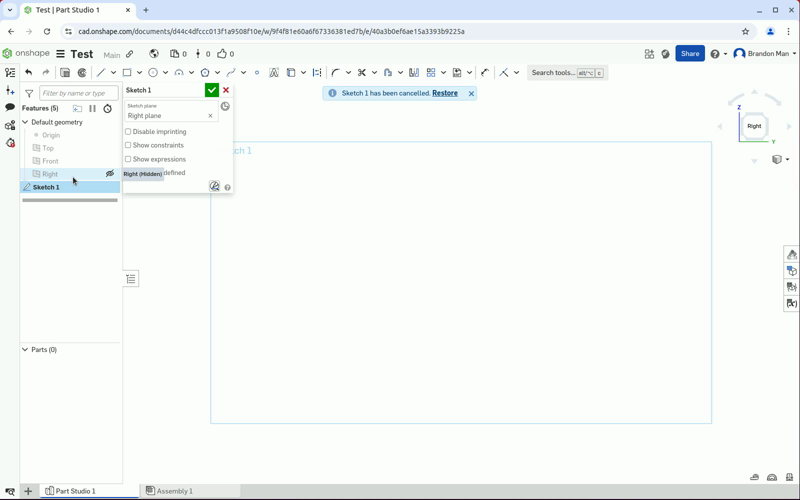
mouse_move(73, 352)
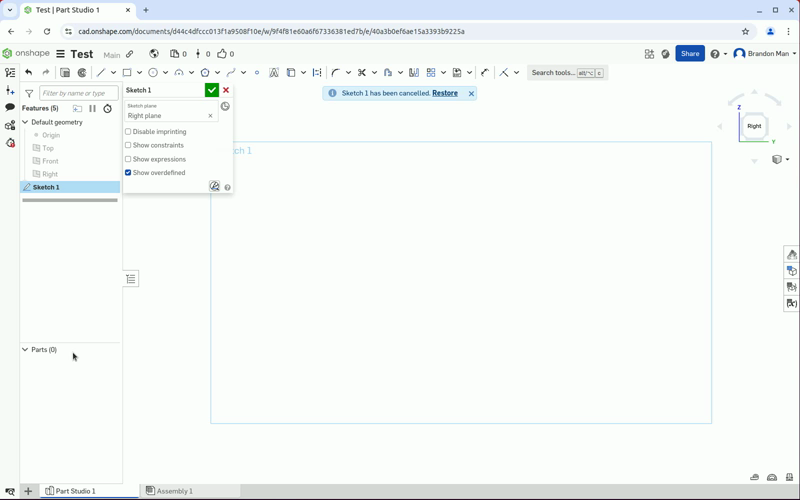
key(y)
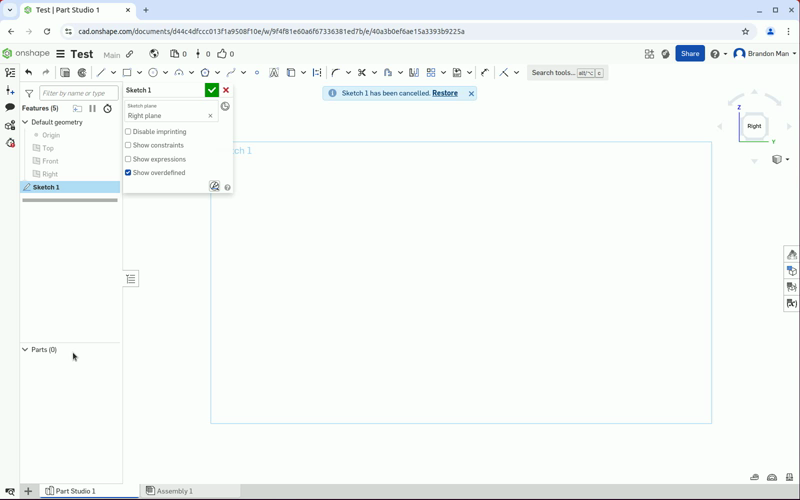
key(l)
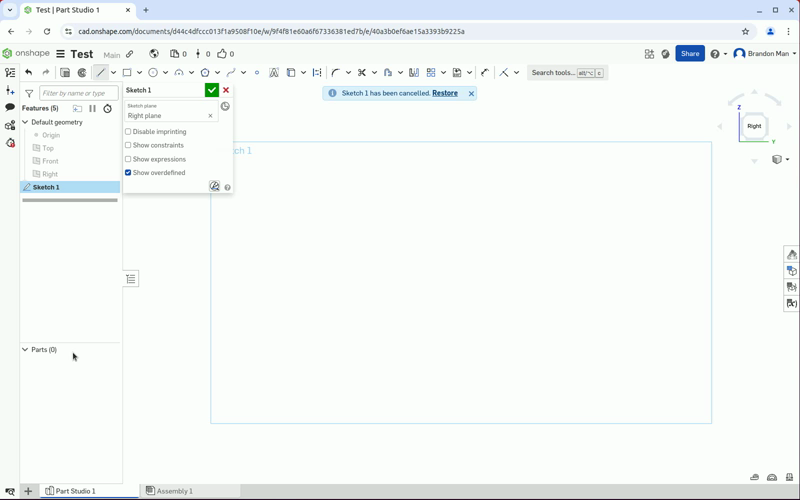
key_down(shift)
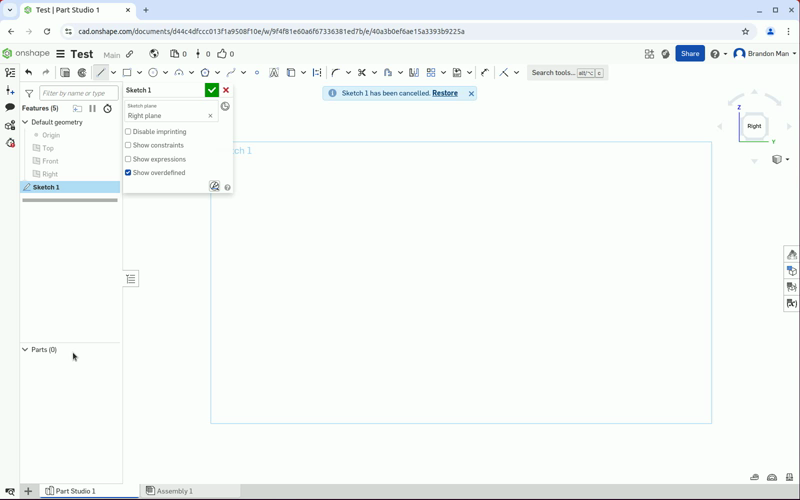
mouse_move(458, 285)
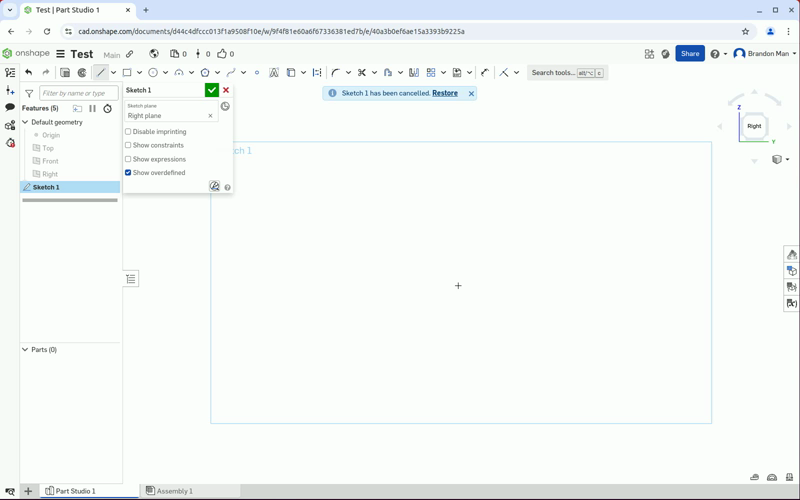
click(458, 285)
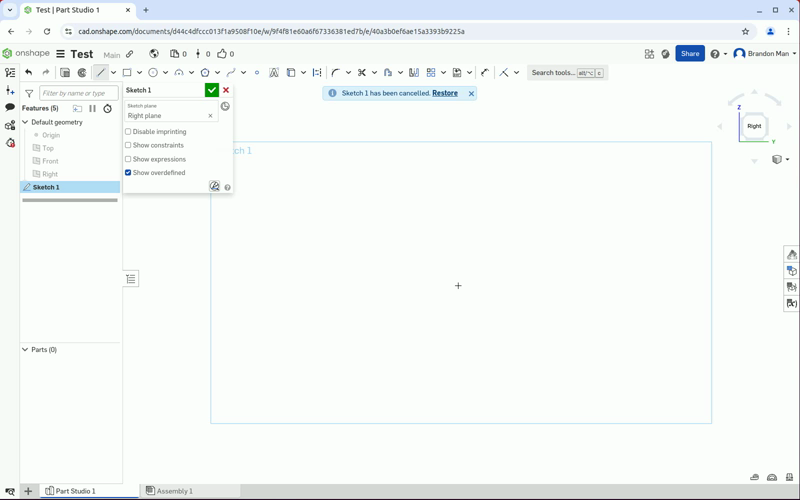
key_up(shift)
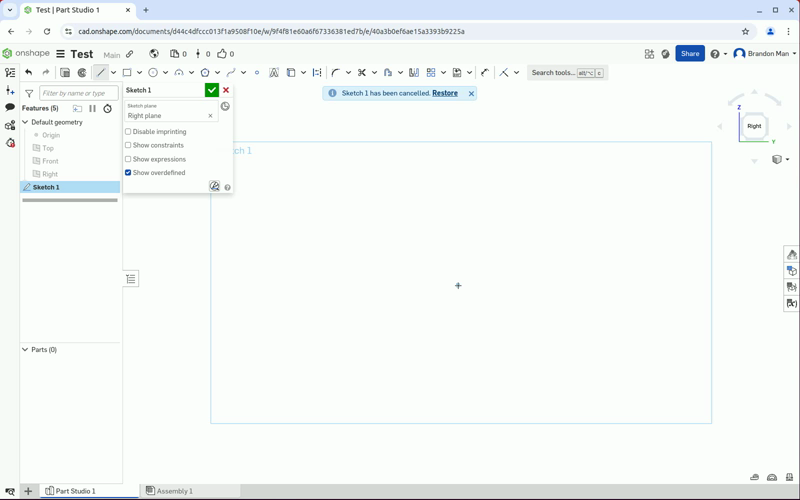
key_down(shift)
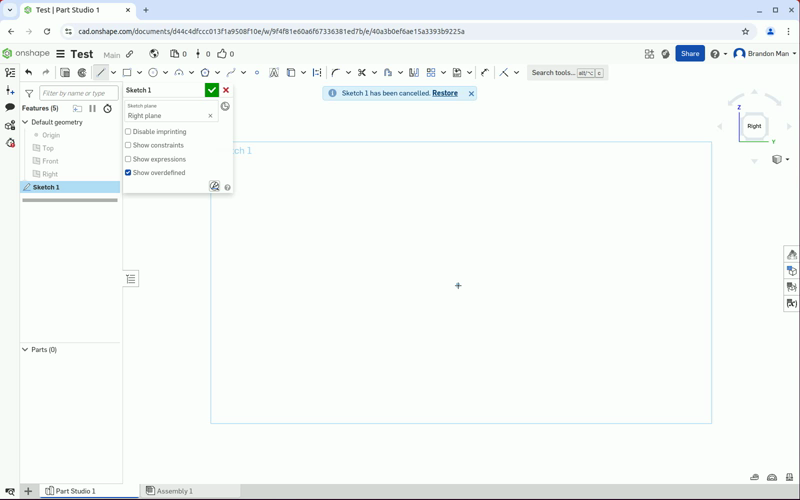
mouse_move(488, 285)
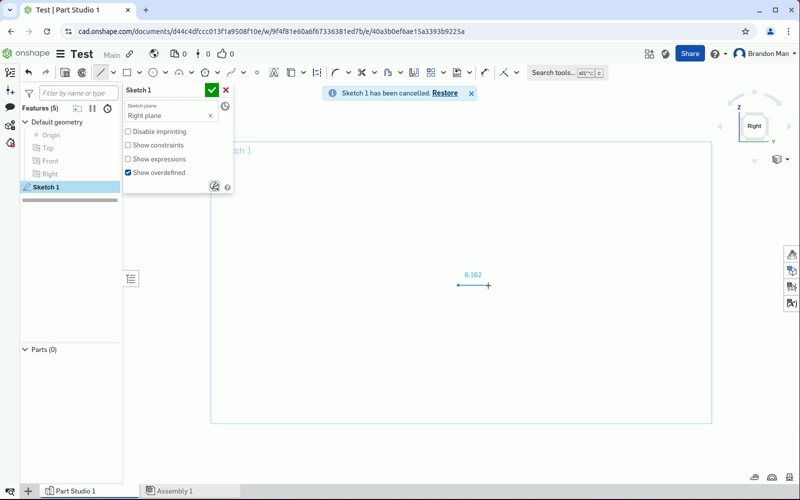
mouse_move(462, 285)
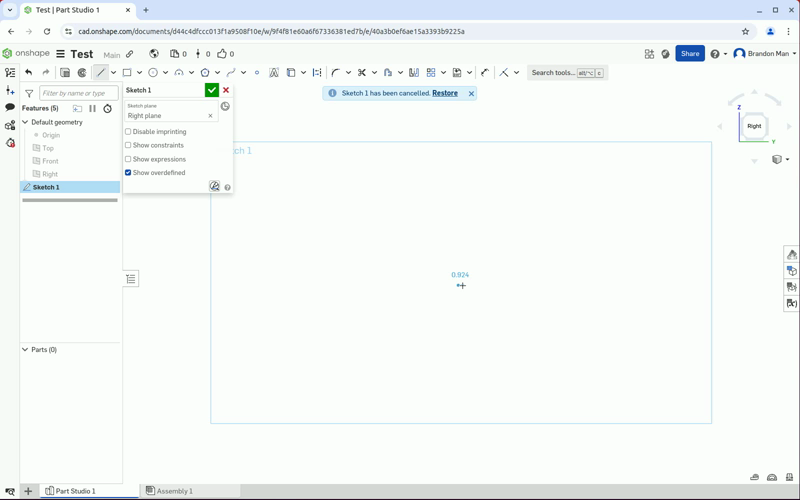
scroll(6)
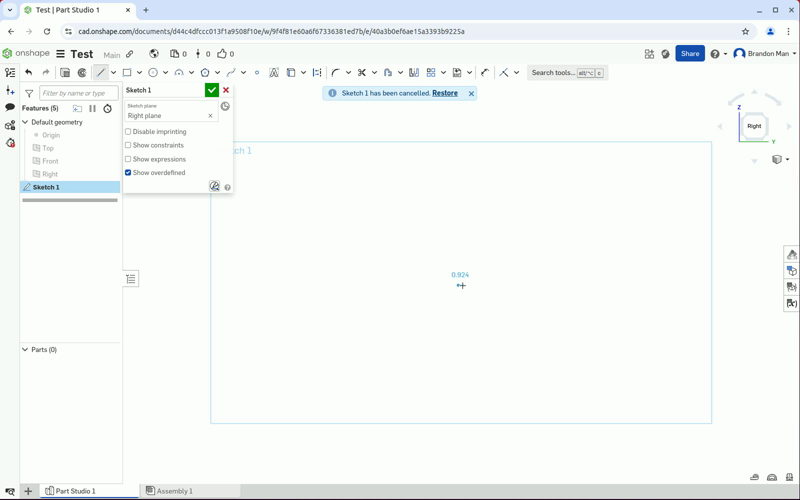
scroll(6)
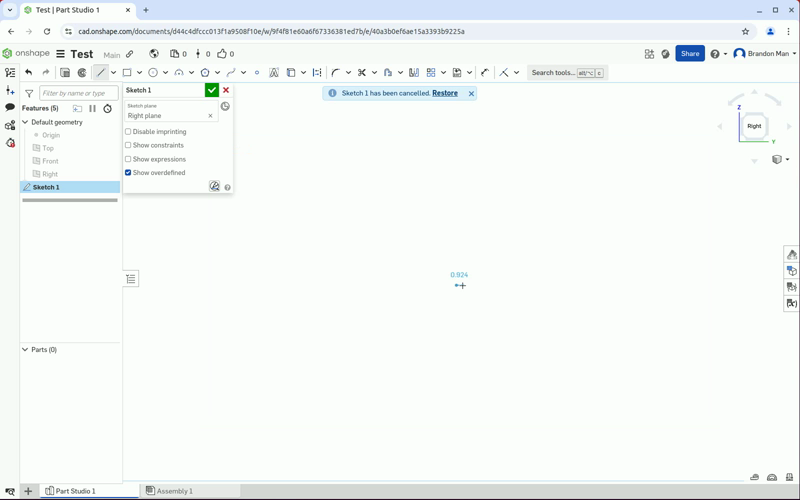
scroll(6)
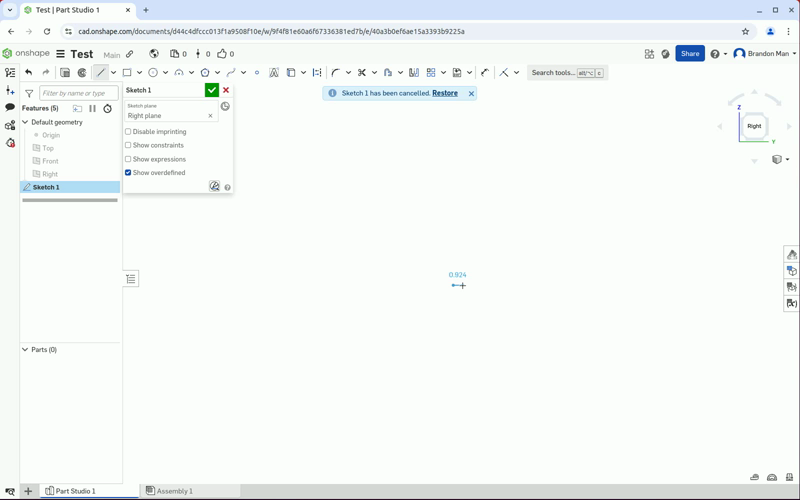
scroll(6)
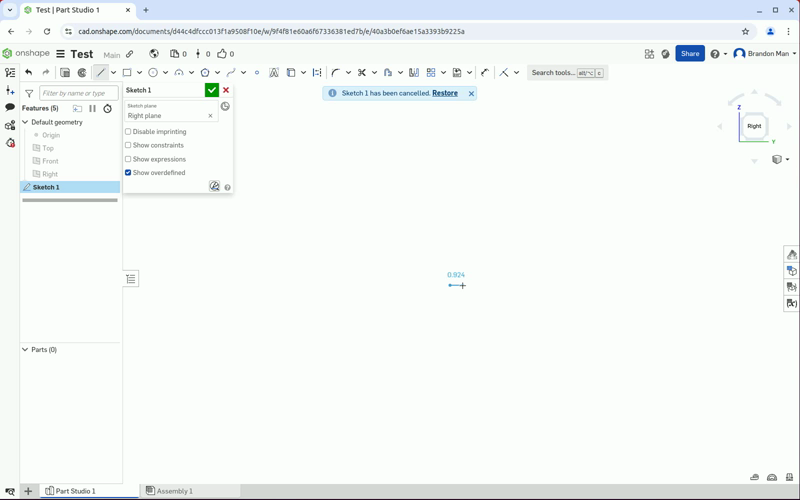
scroll(6)
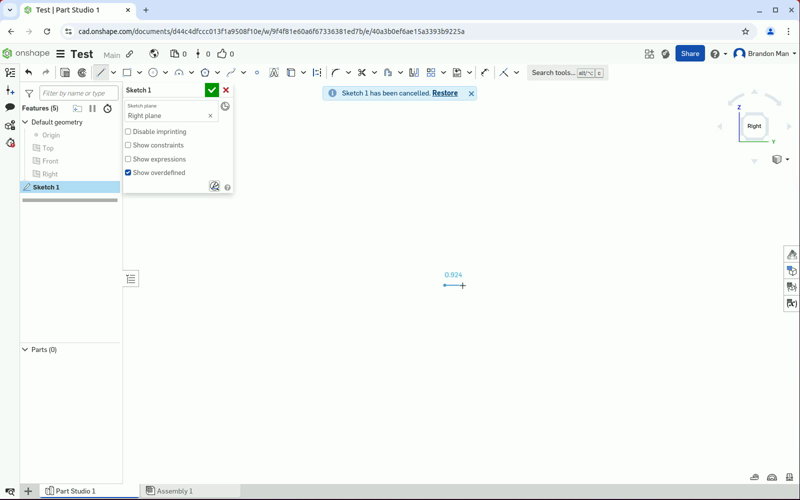
scroll(6)
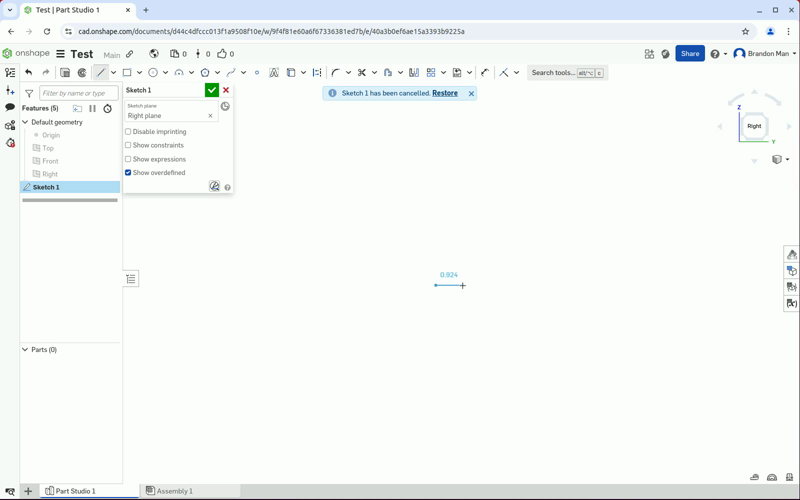
scroll(6)
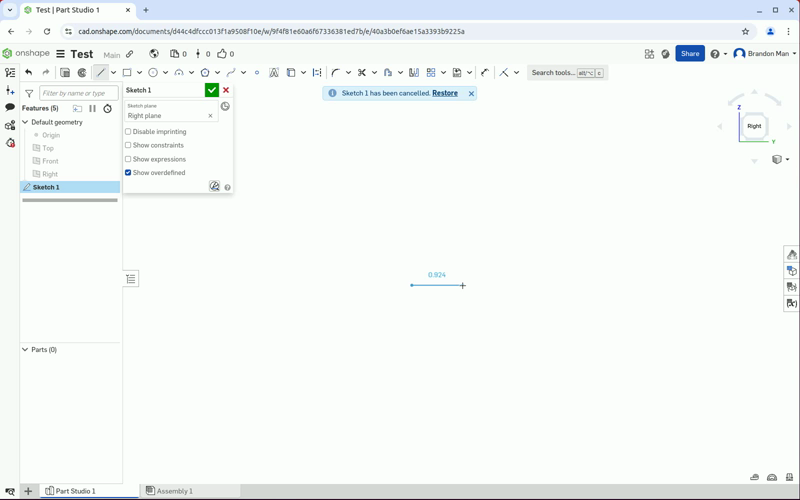
click(462, 285)
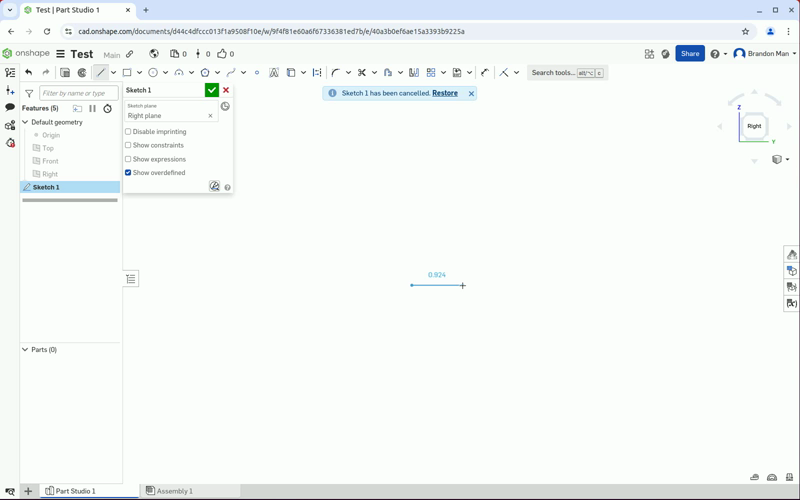
scroll(-6)
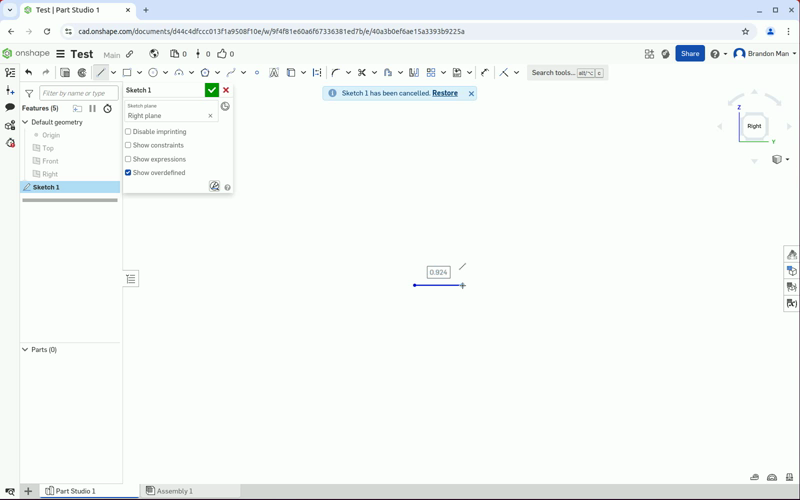
scroll(-6)
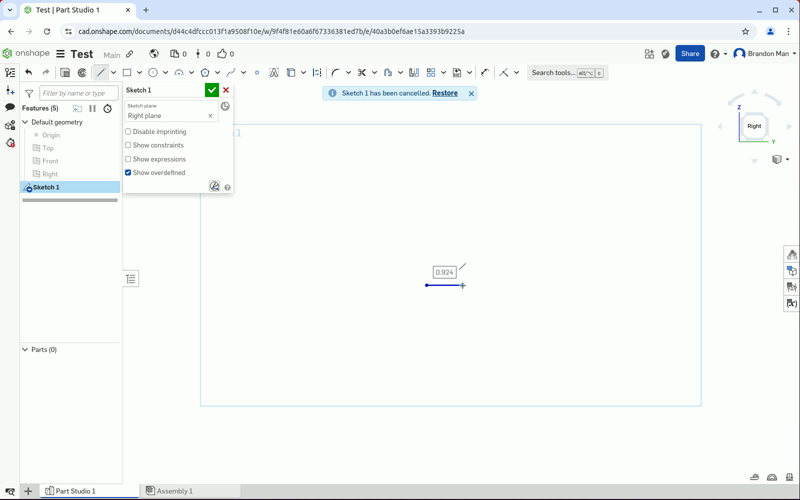
scroll(-6)
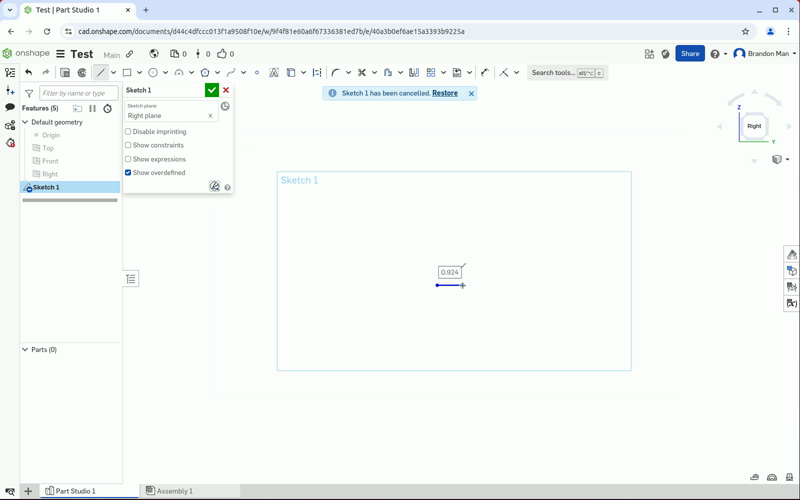
scroll(-6)
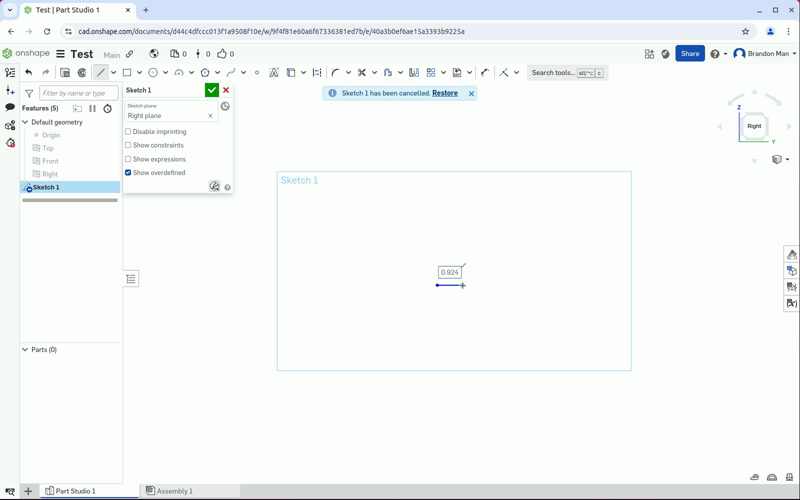
scroll(-6)
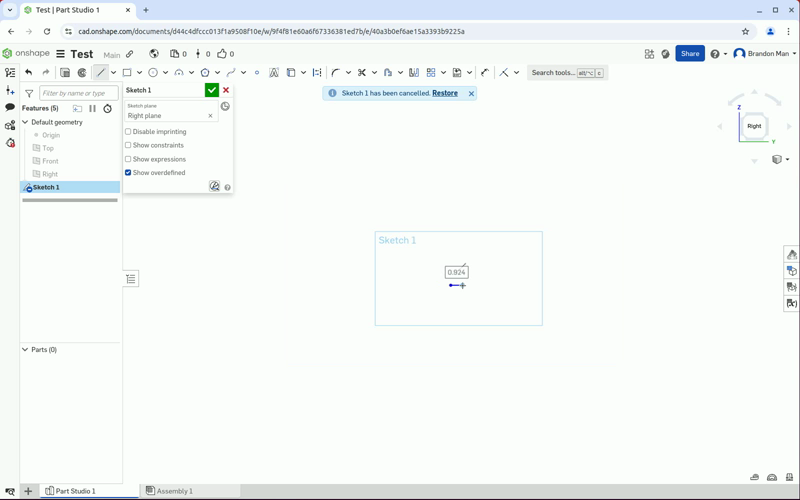
scroll(-6)
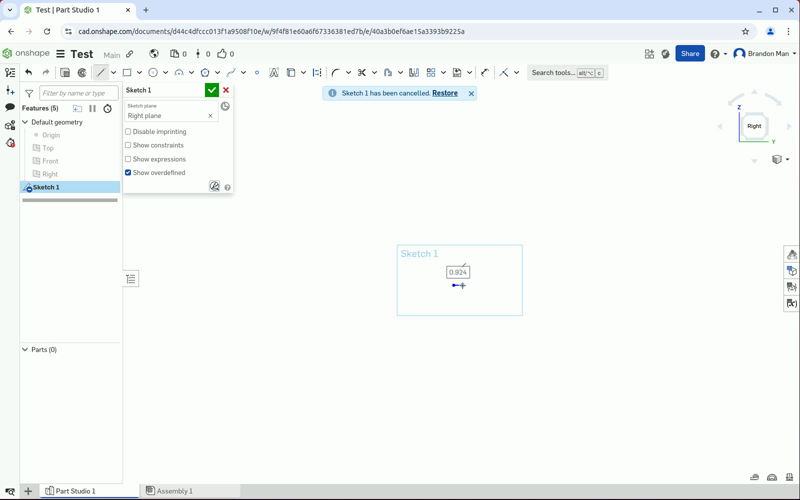
scroll(-6)
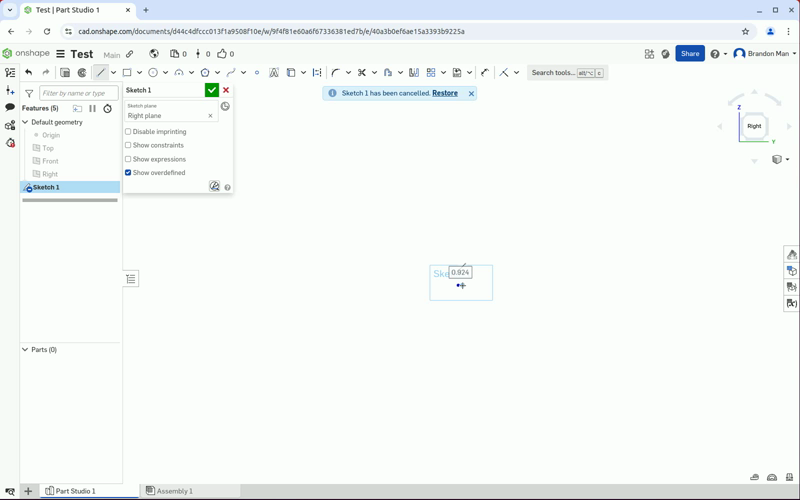
key_up(shift)
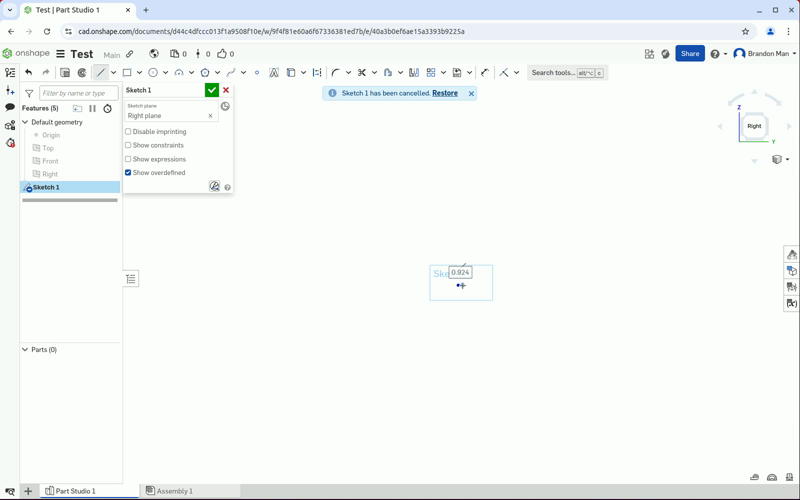
key_down(shift)
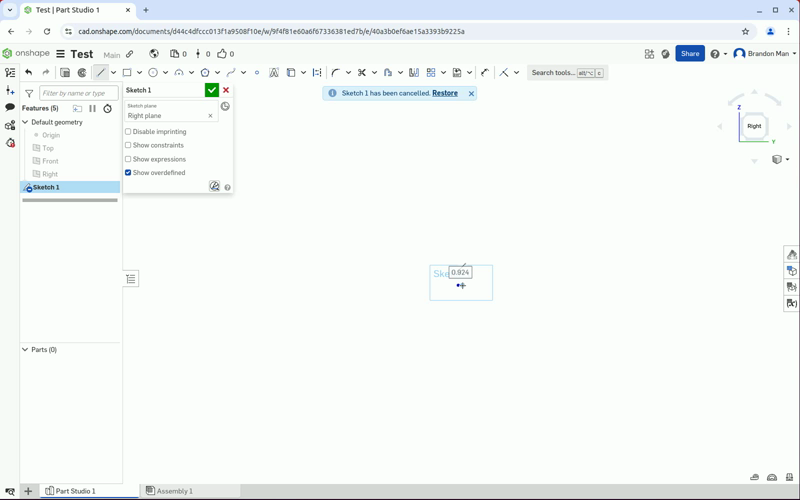
mouse_move(492, 285)
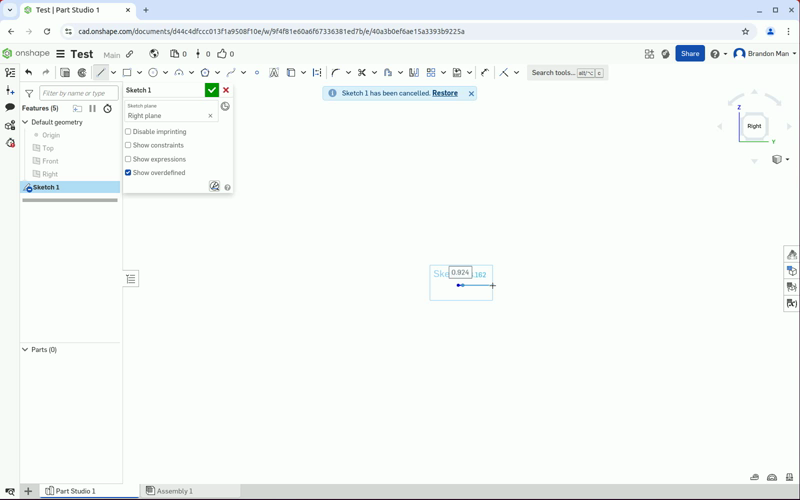
mouse_move(462, 280)
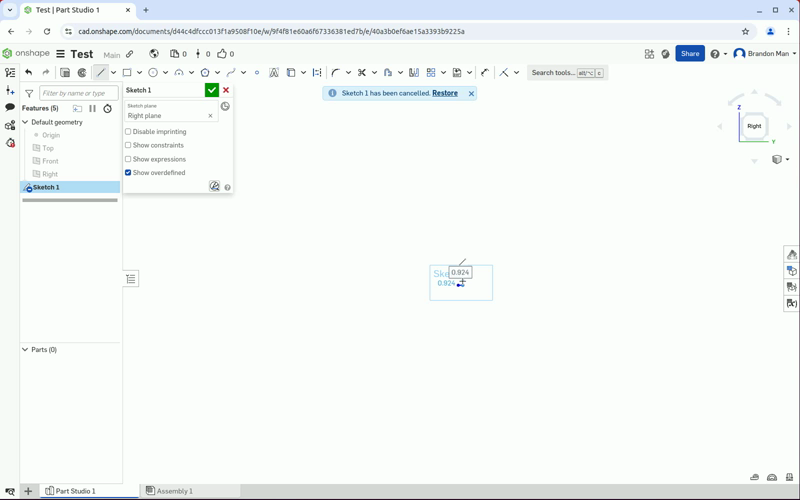
scroll(6)
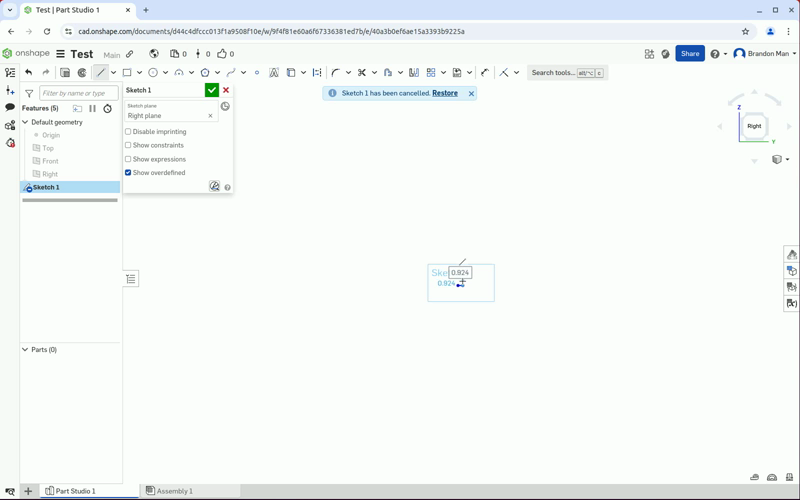
scroll(6)
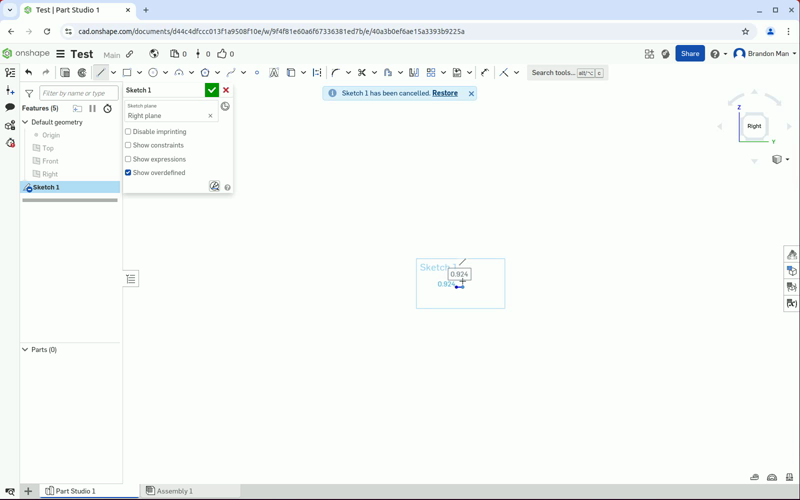
scroll(6)
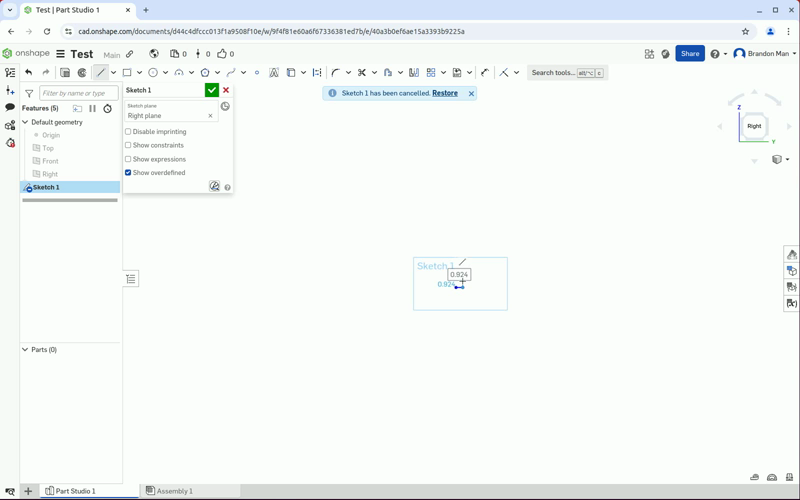
scroll(6)
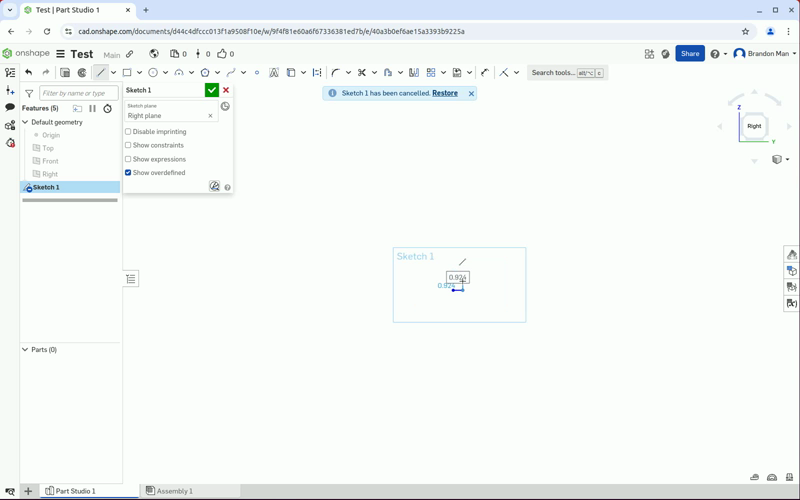
scroll(6)
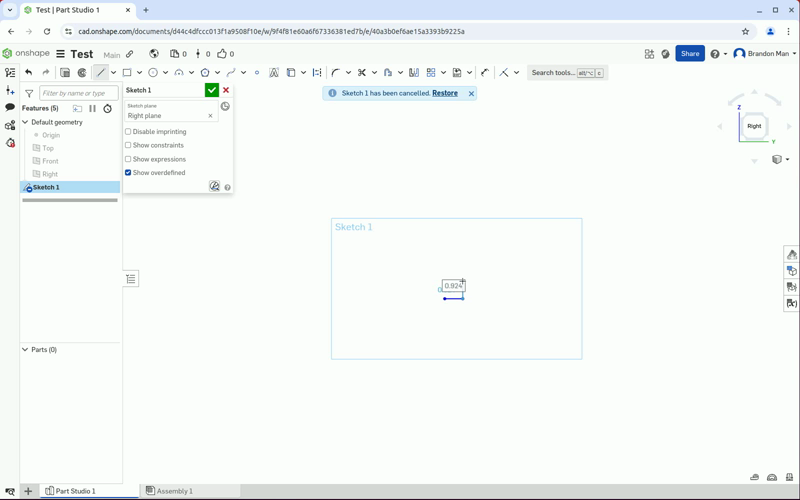
scroll(6)
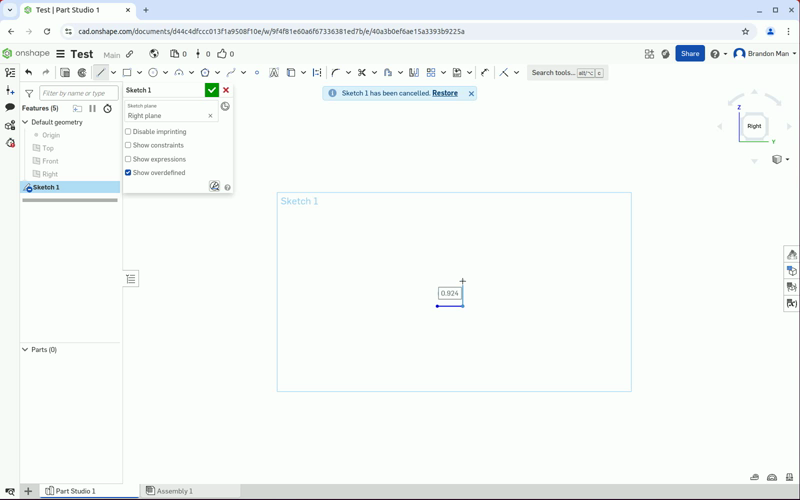
scroll(6)
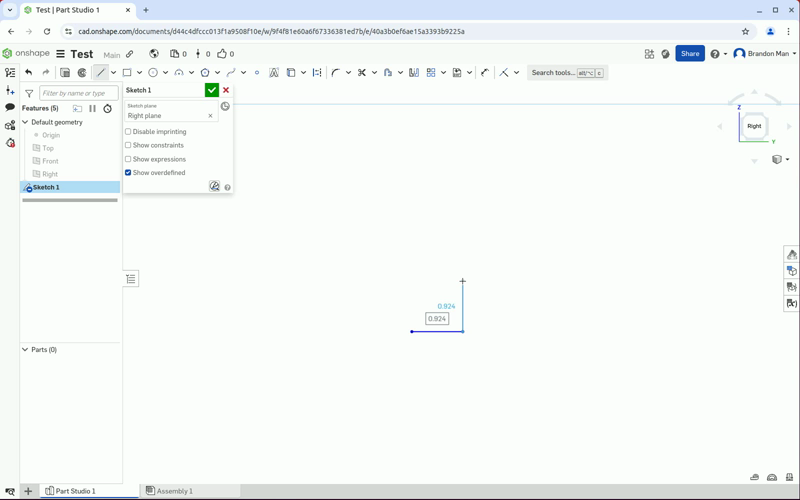
click(462, 280)
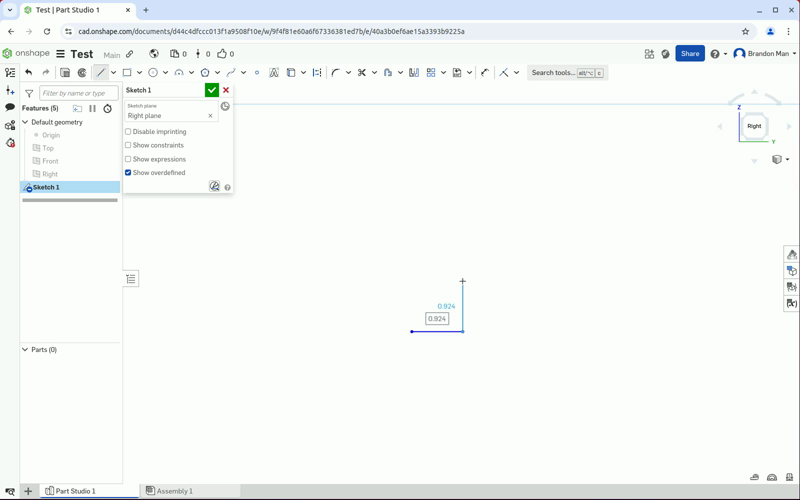
scroll(-6)
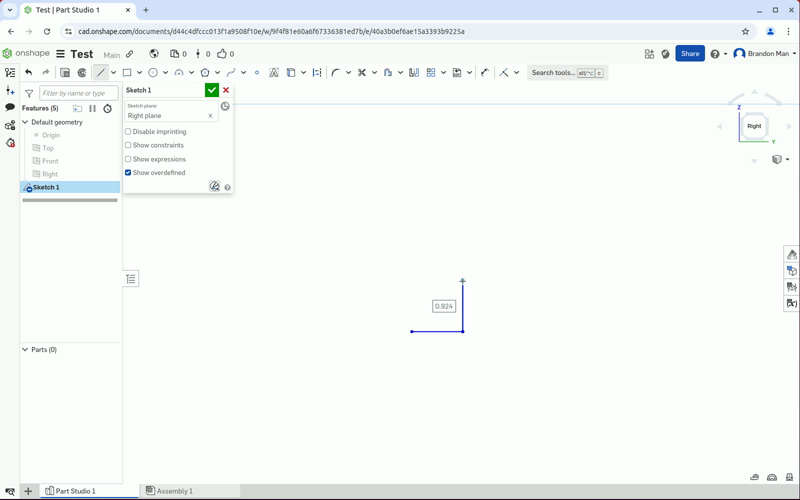
scroll(-6)
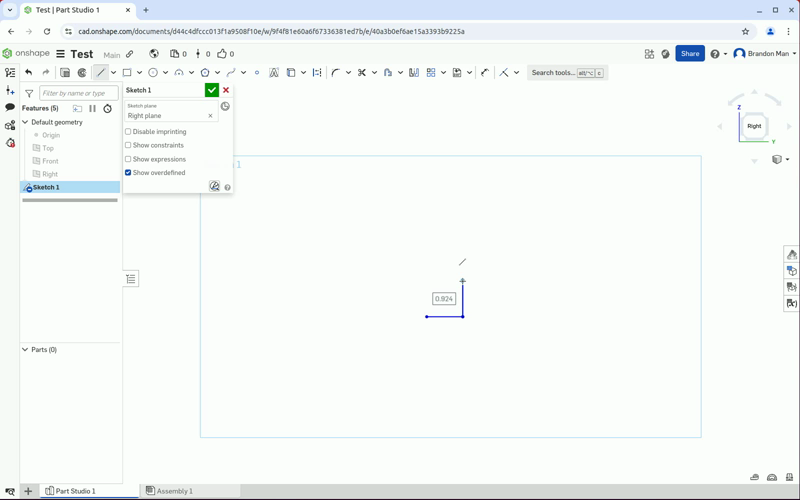
scroll(-6)
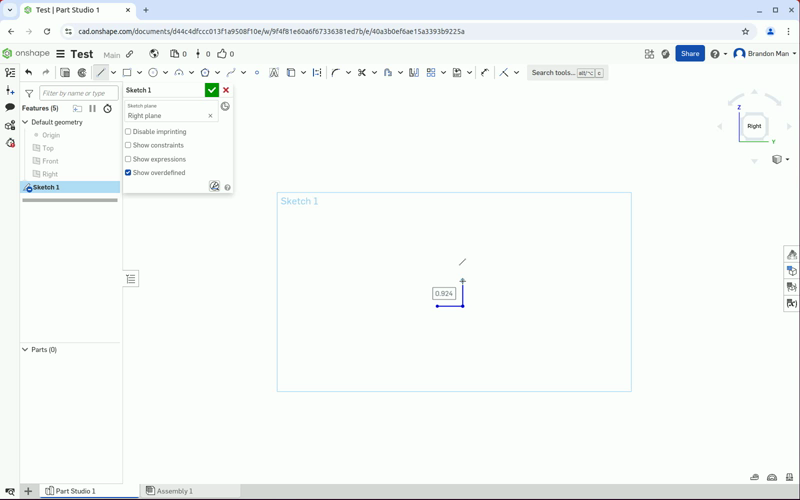
scroll(-6)
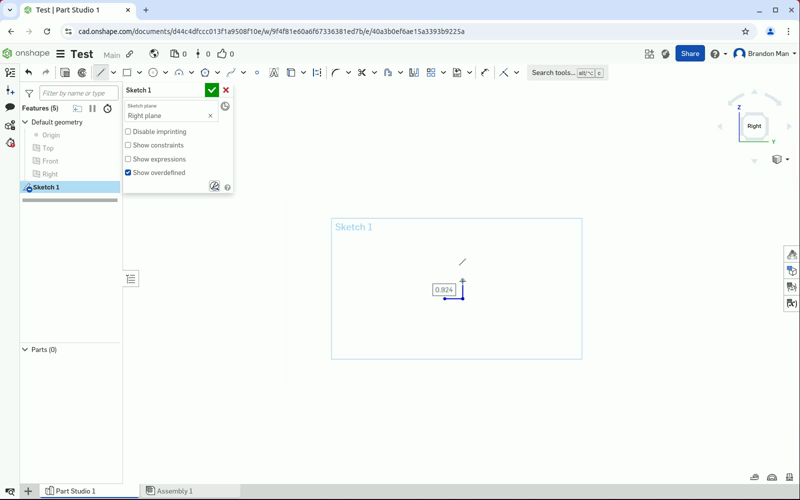
scroll(-6)
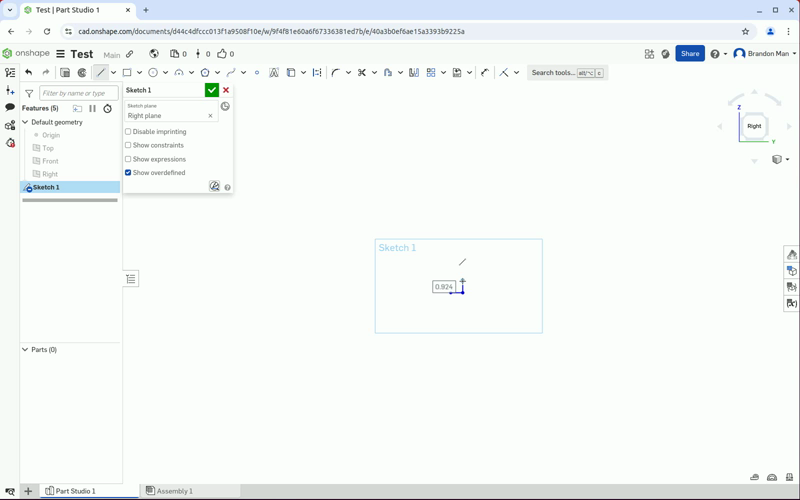
scroll(-6)
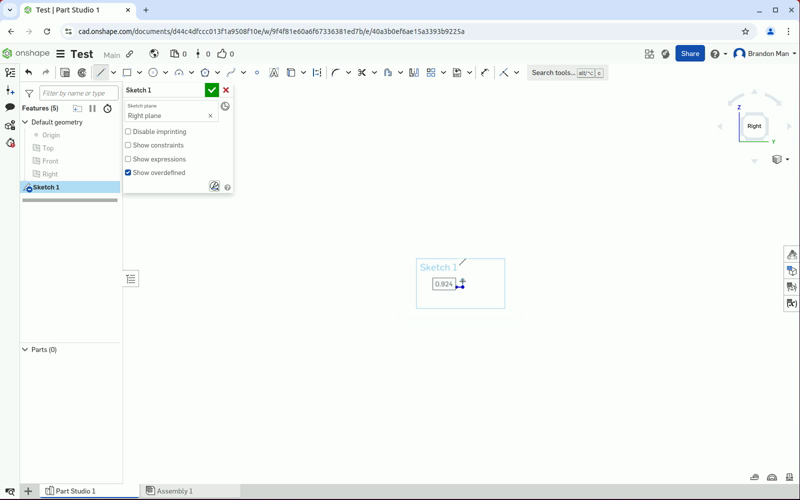
scroll(-6)
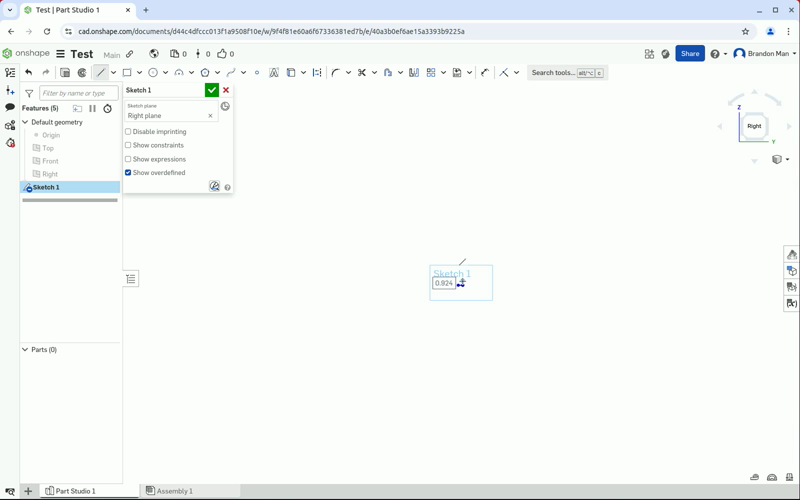
key_up(shift)
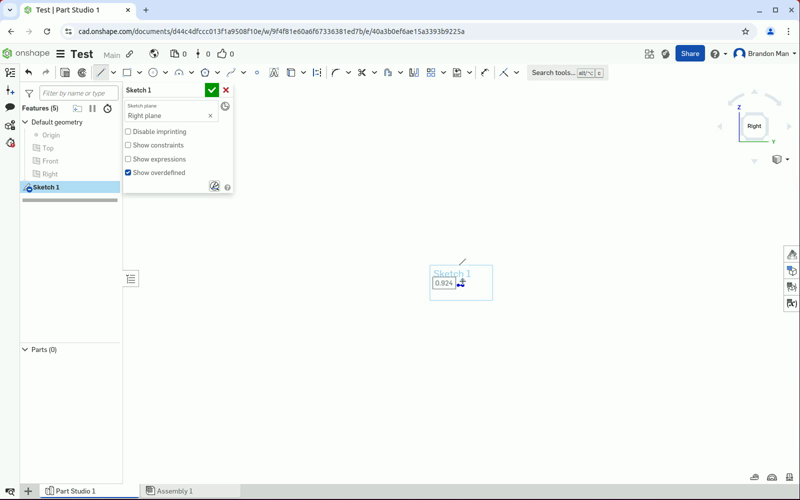
key_down(shift)
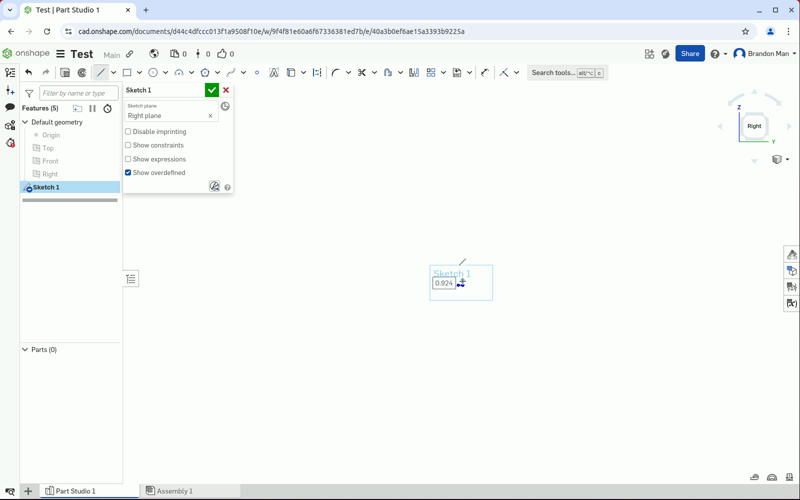
mouse_move(492, 280)
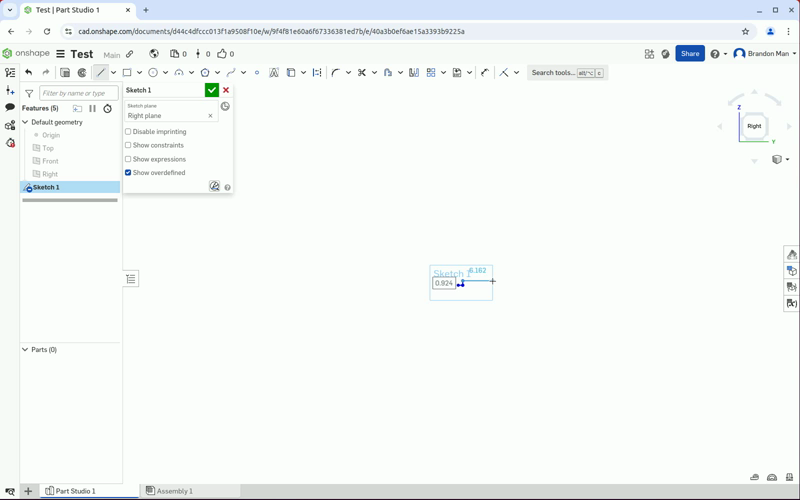
mouse_move(458, 280)
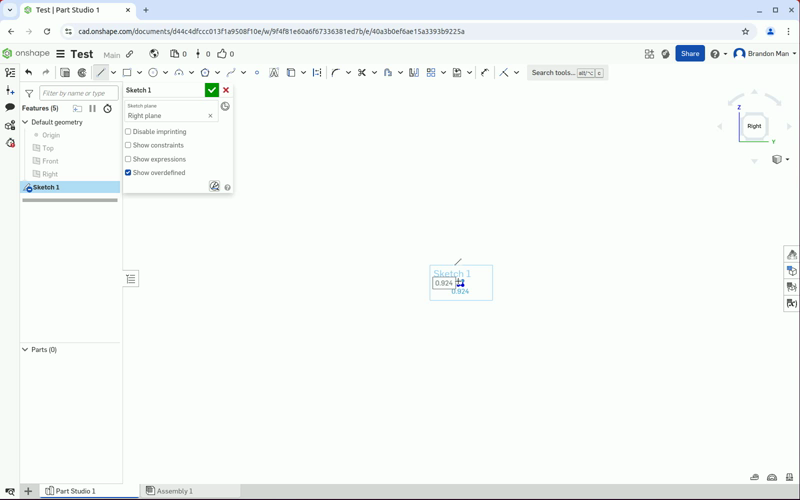
scroll(6)
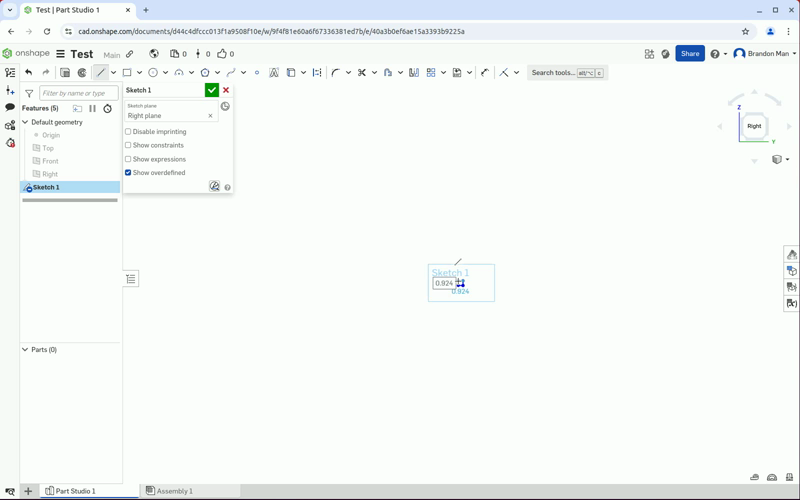
scroll(6)
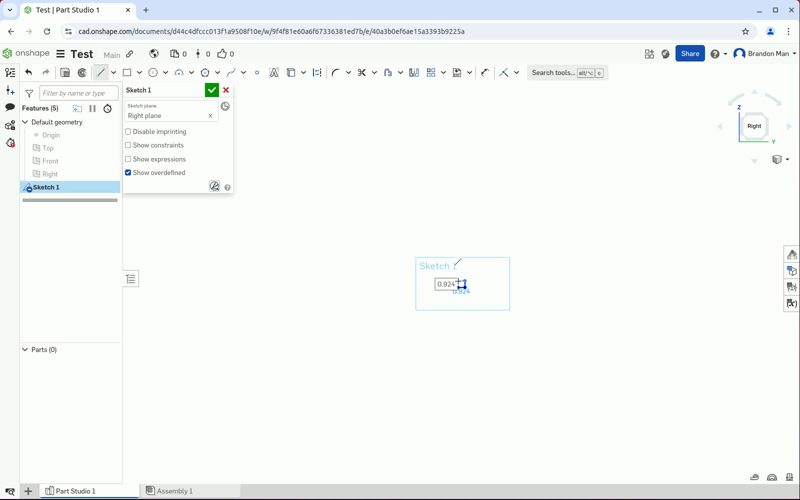
scroll(6)
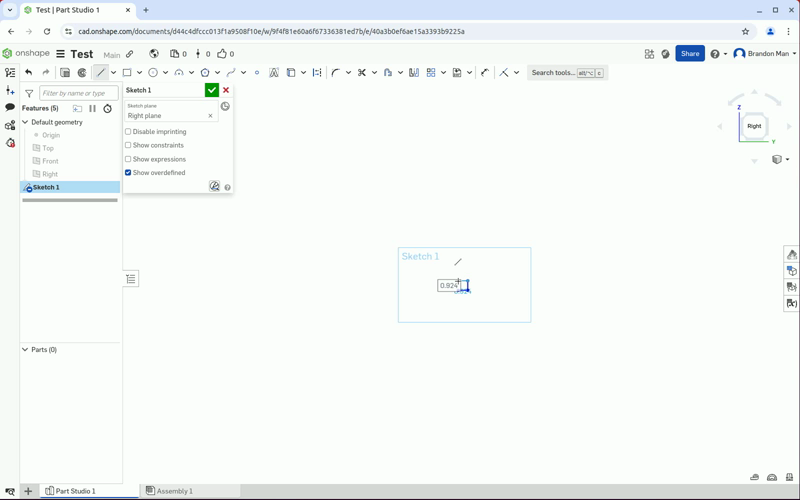
scroll(6)
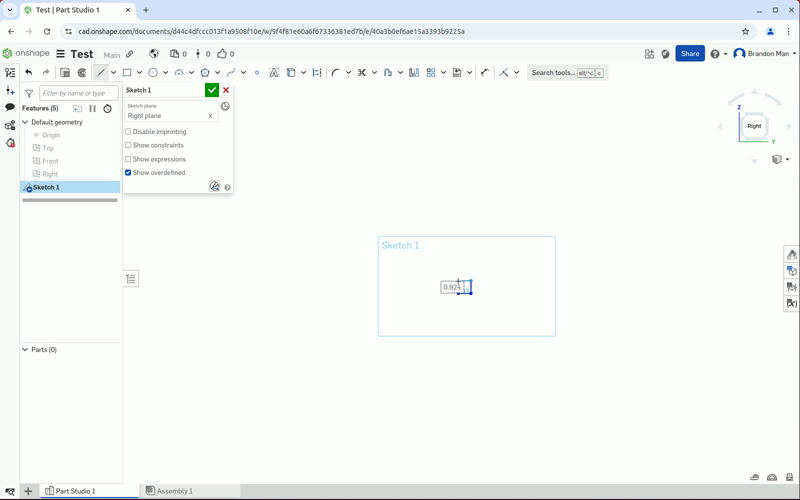
scroll(6)
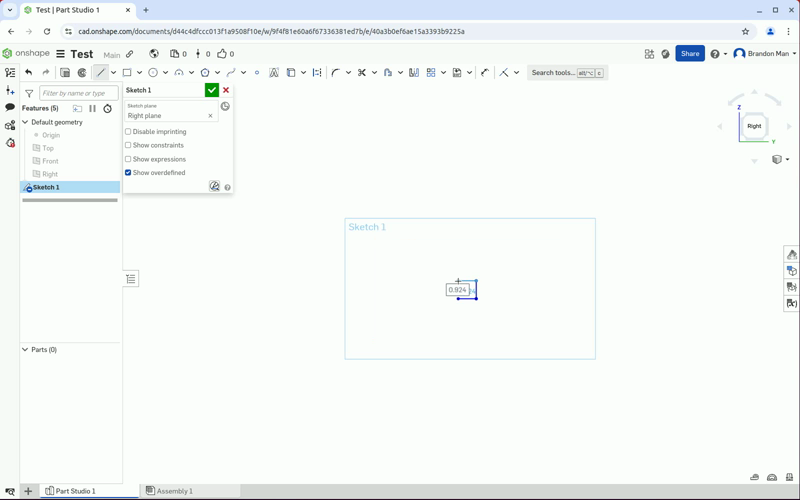
scroll(6)
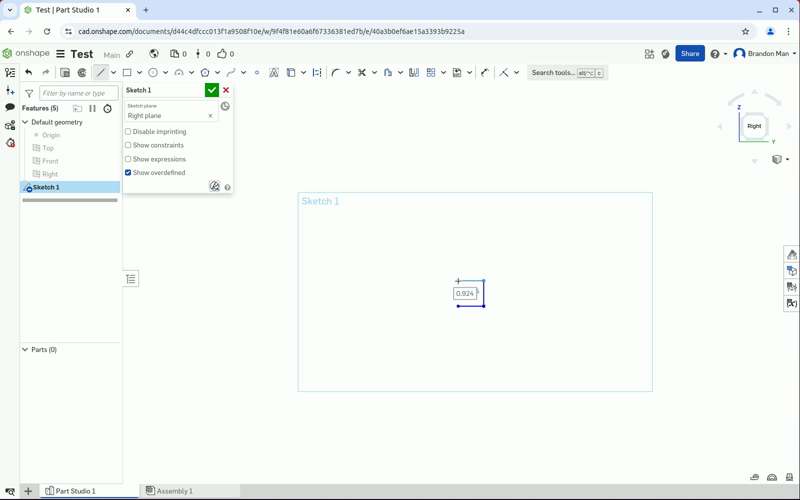
scroll(6)
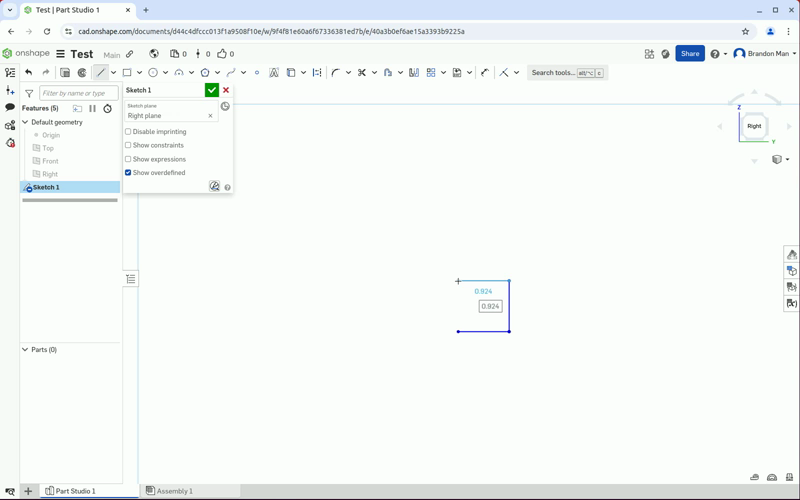
click(458, 280)
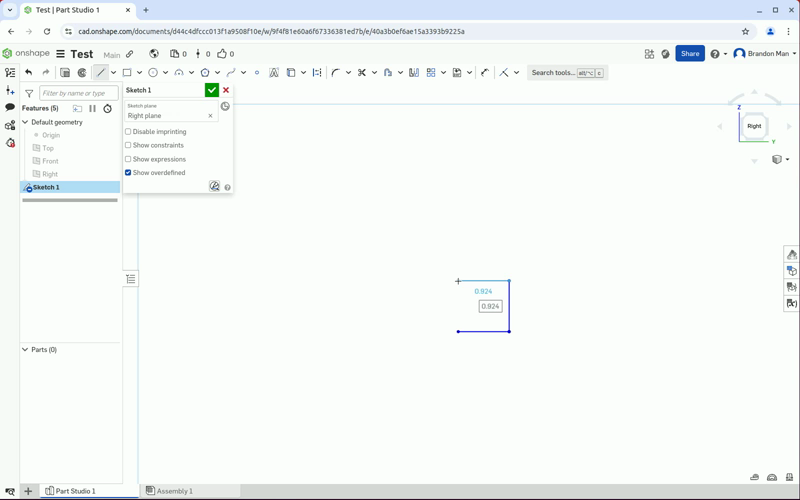
scroll(-6)
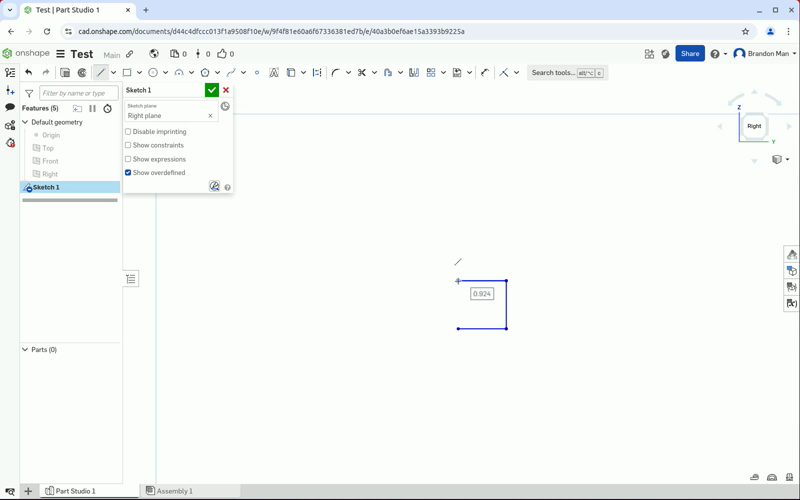
scroll(-6)
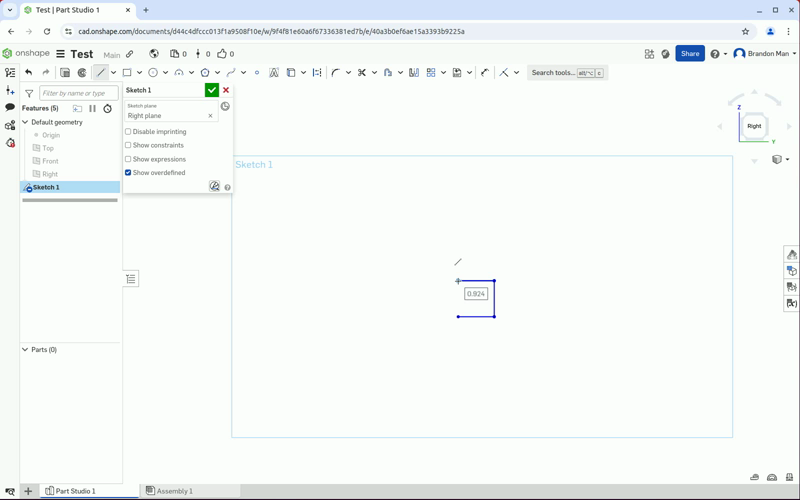
scroll(-6)
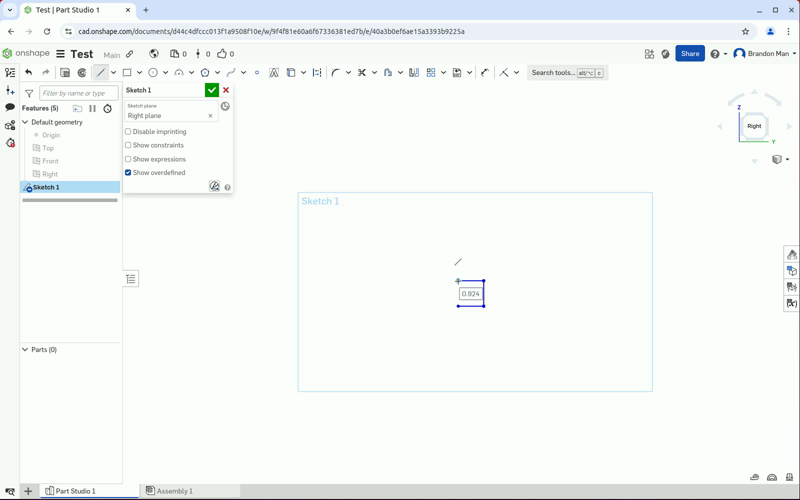
scroll(-6)
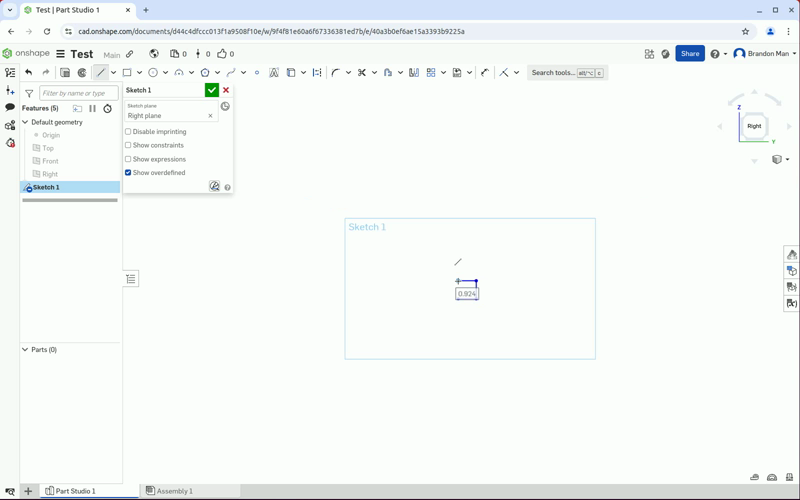
scroll(-6)
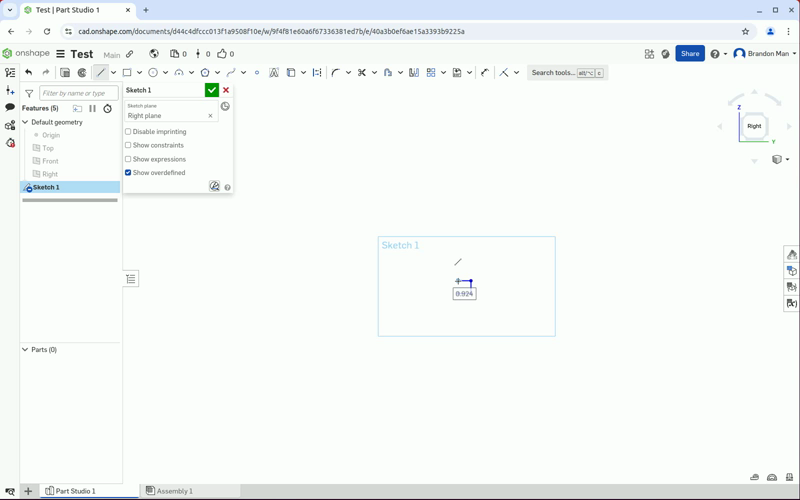
scroll(-6)
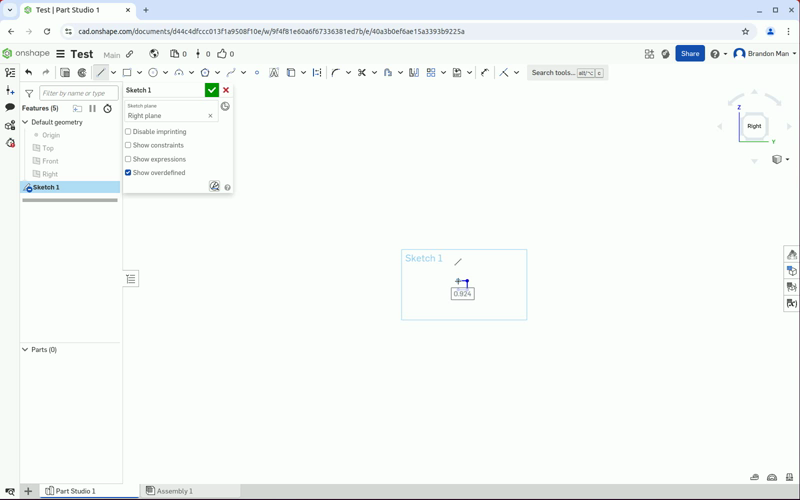
scroll(-6)
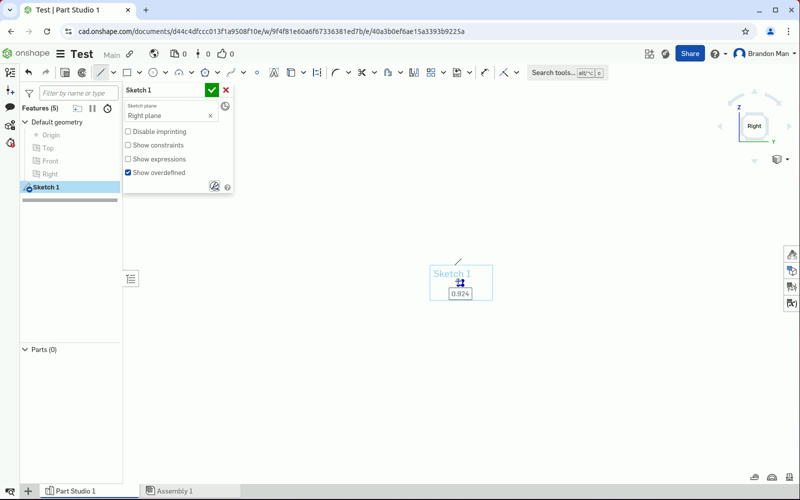
key_up(shift)
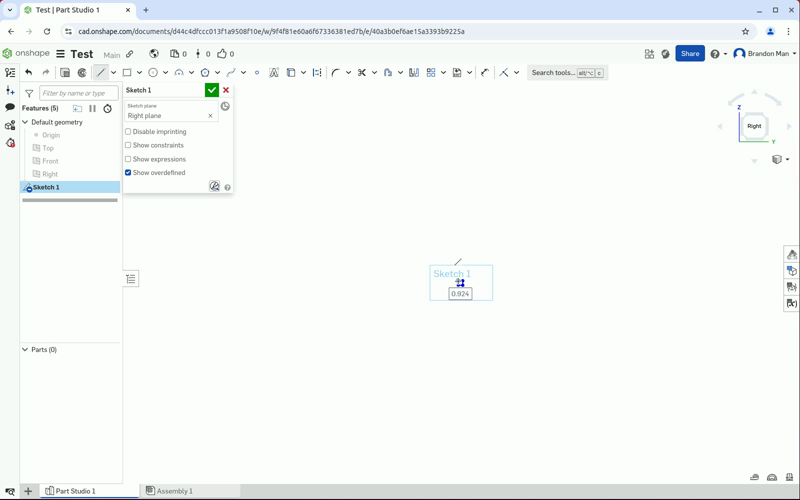
mouse_move(488, 280)
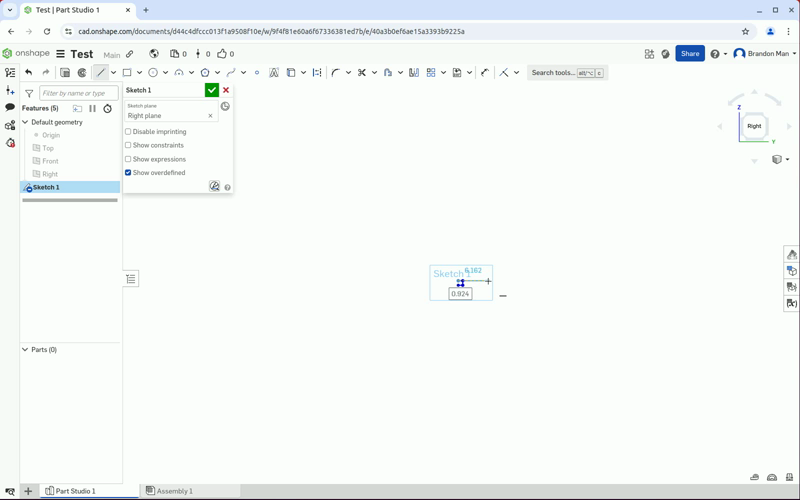
key_down(shift)
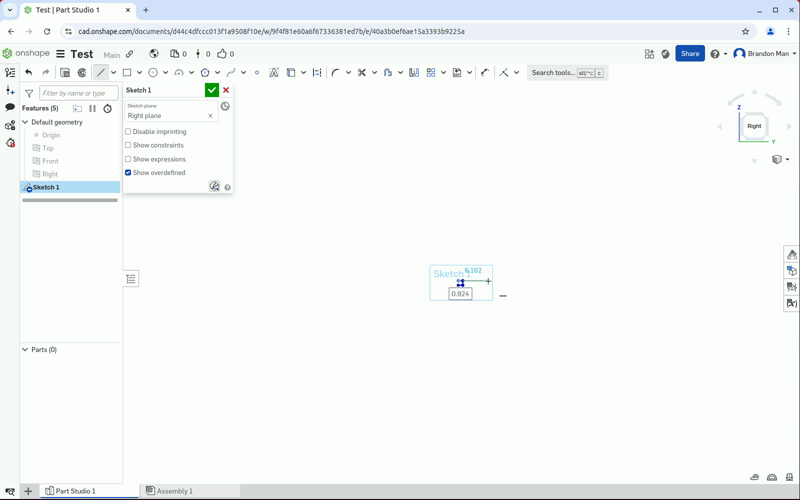
mouse_move(458, 285)
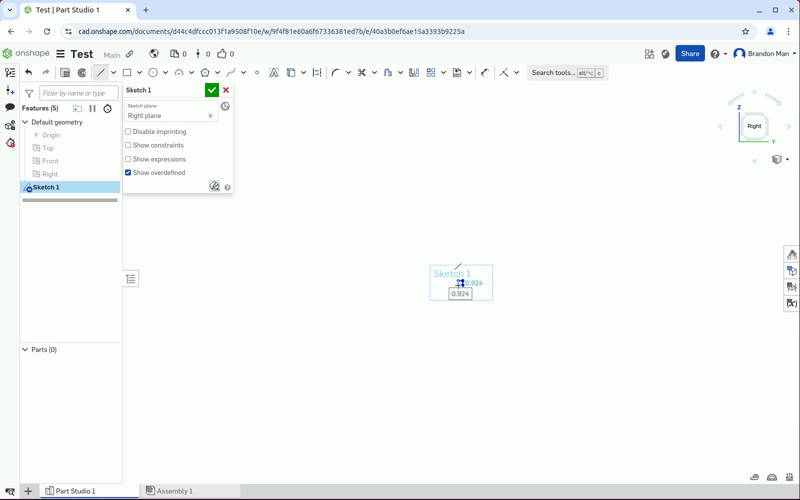
scroll(6)
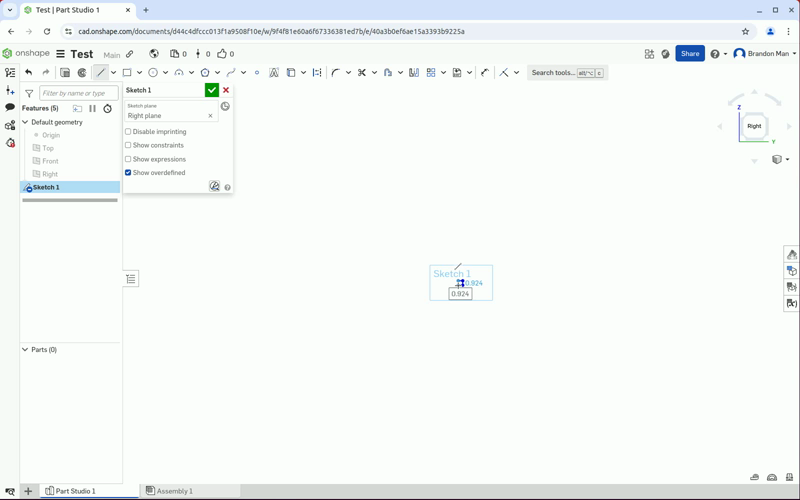
scroll(6)
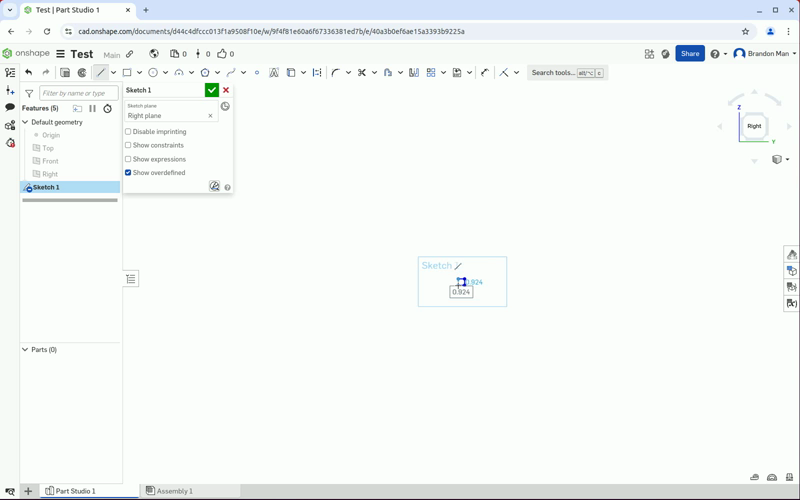
scroll(6)
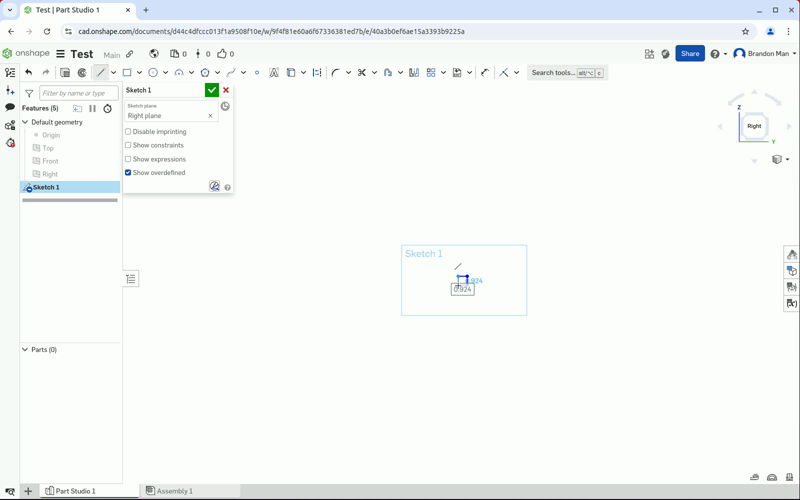
scroll(6)
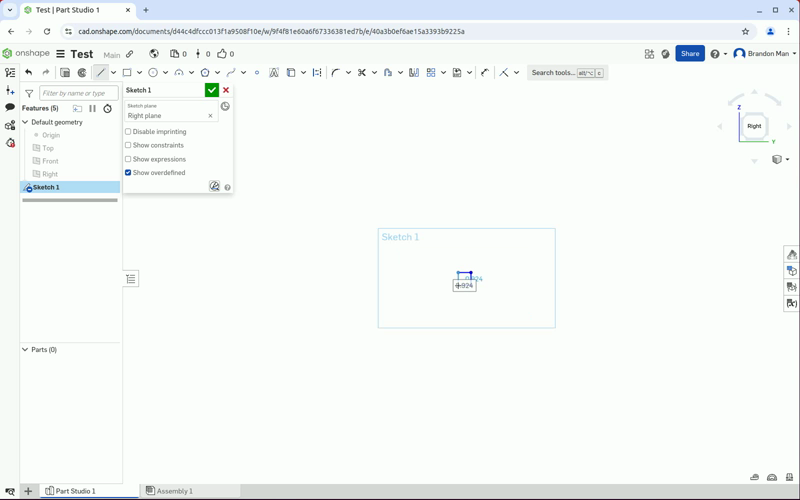
scroll(6)
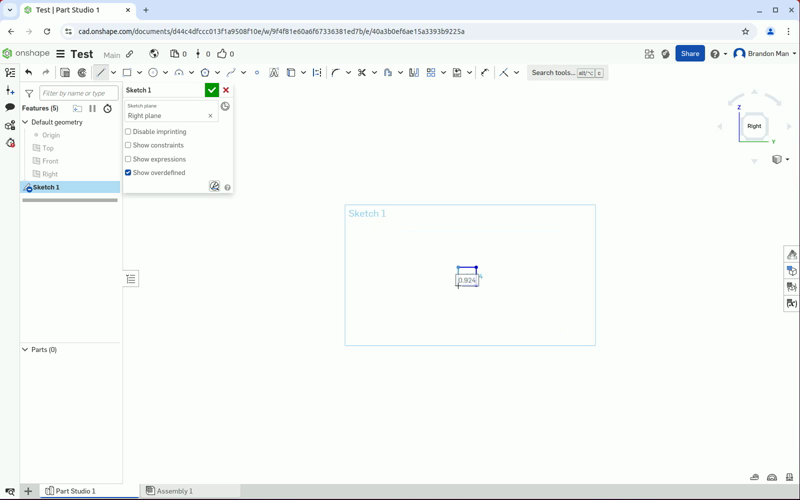
scroll(6)
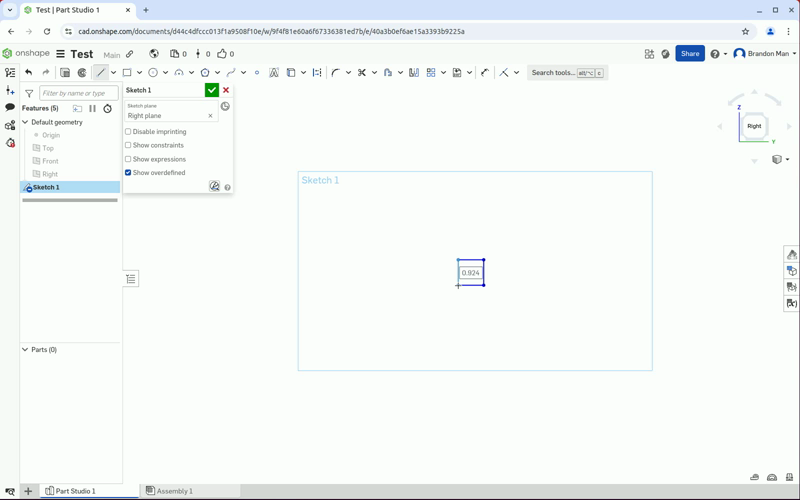
scroll(6)
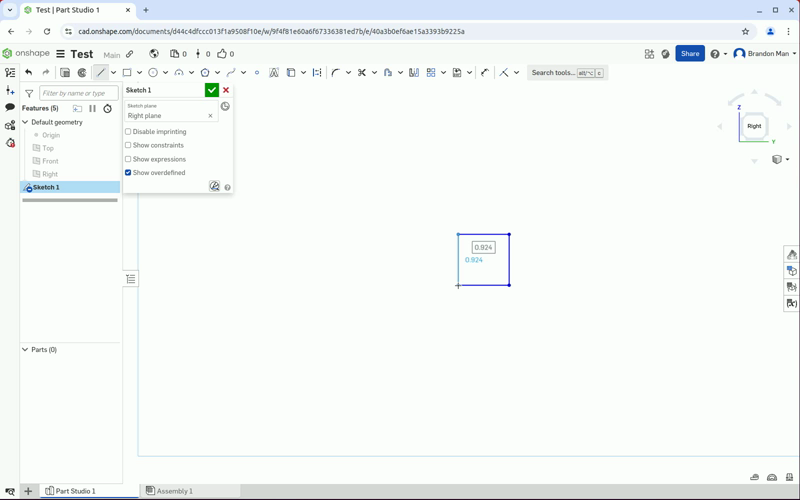
key_up(shift)
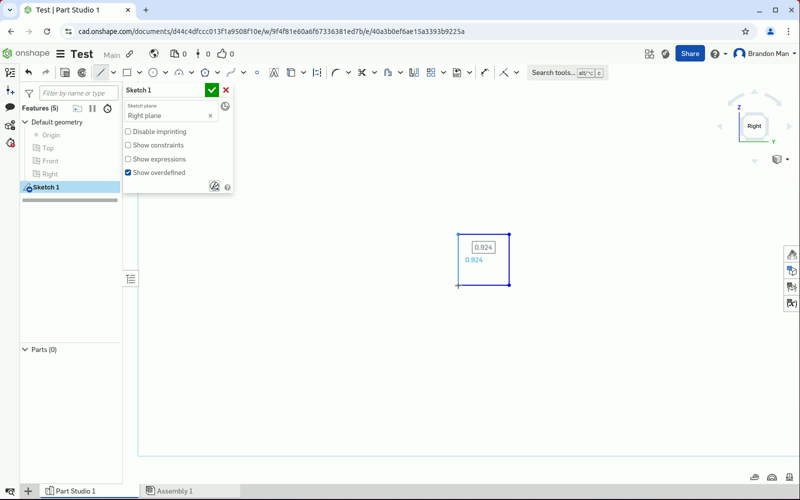
click(458, 285)
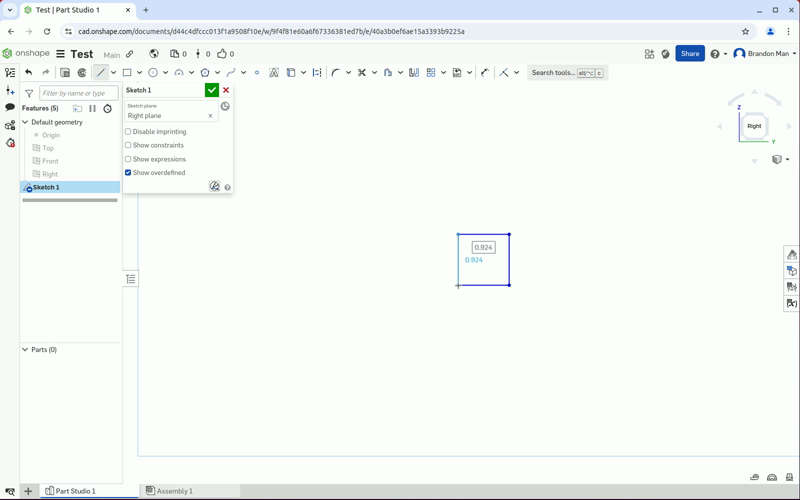
scroll(-6)
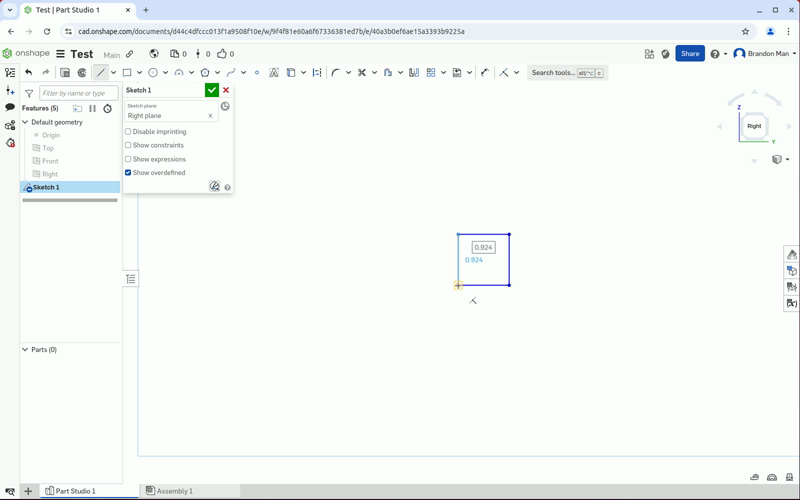
scroll(-6)
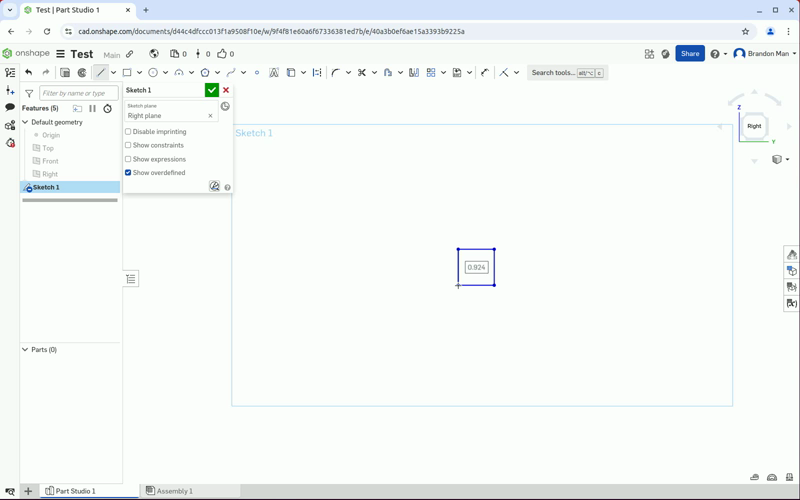
scroll(-6)
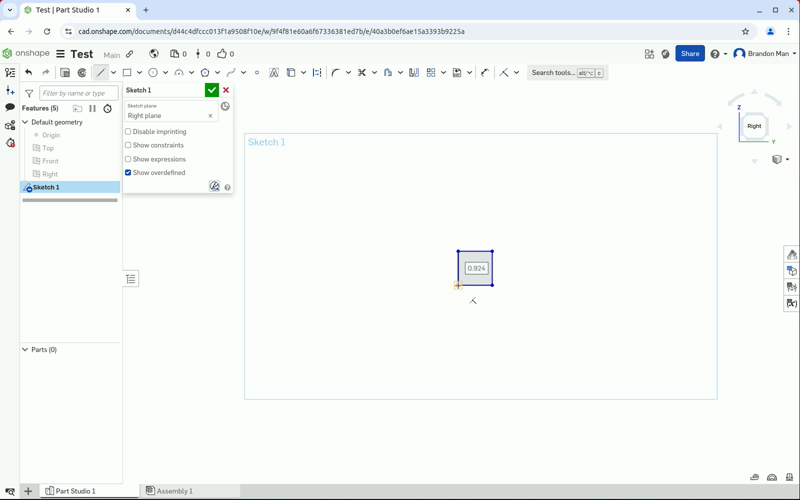
scroll(-6)
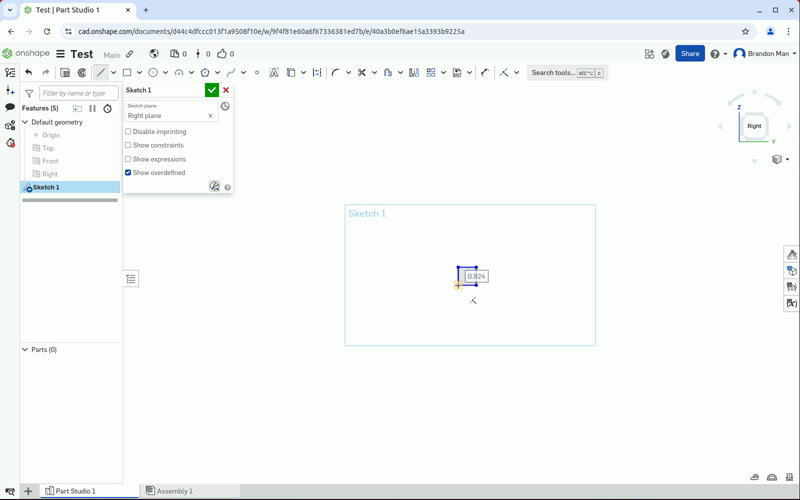
scroll(-6)
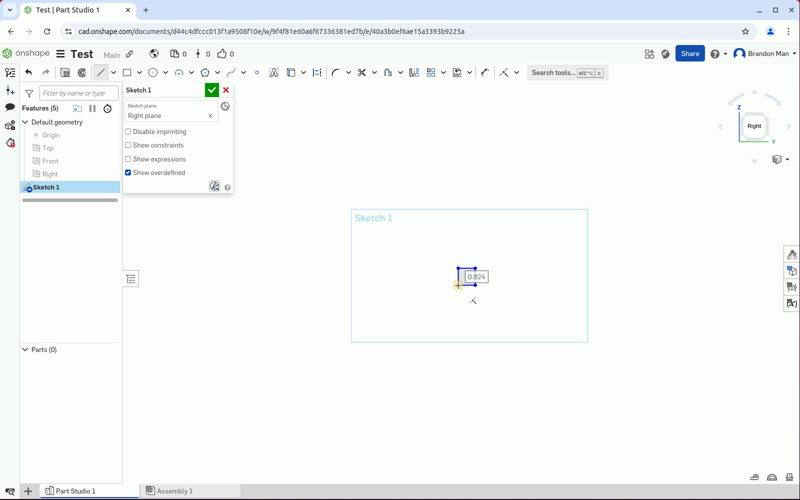
scroll(-6)
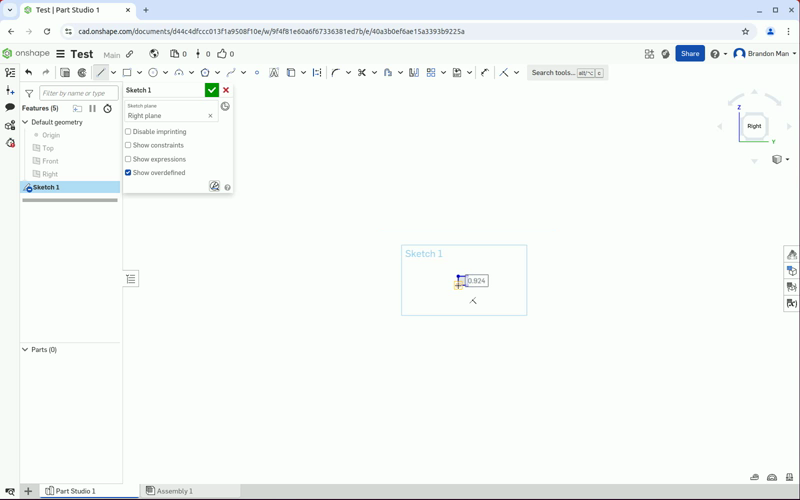
scroll(-6)
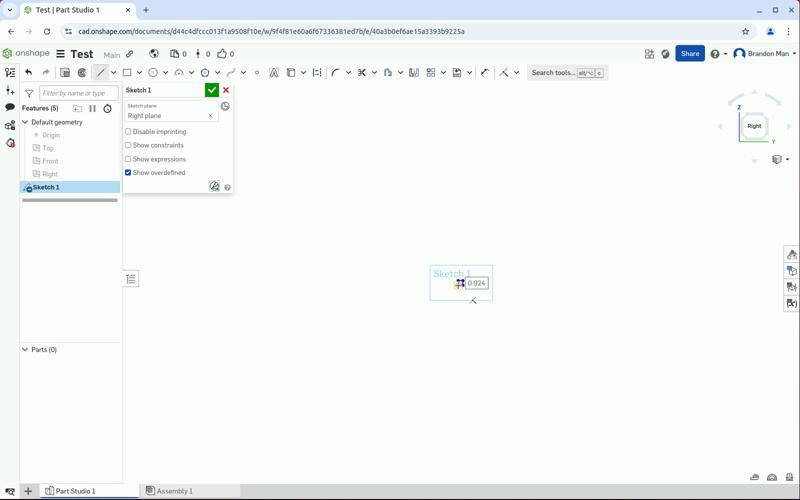
key(esc)
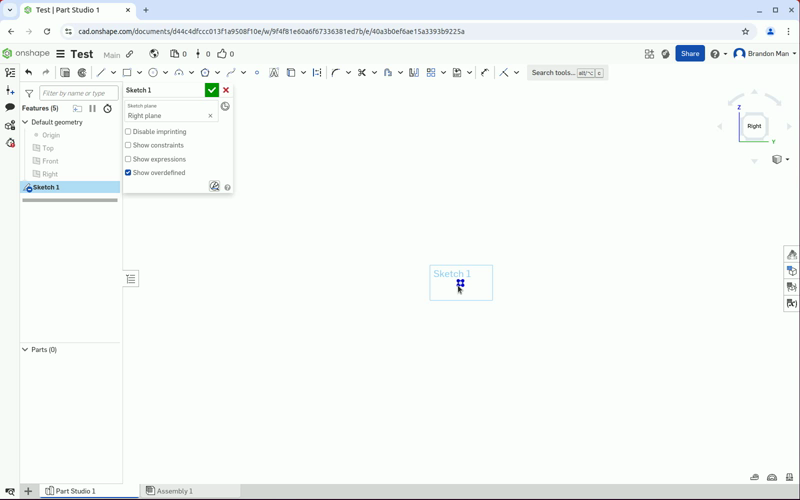
key(l)
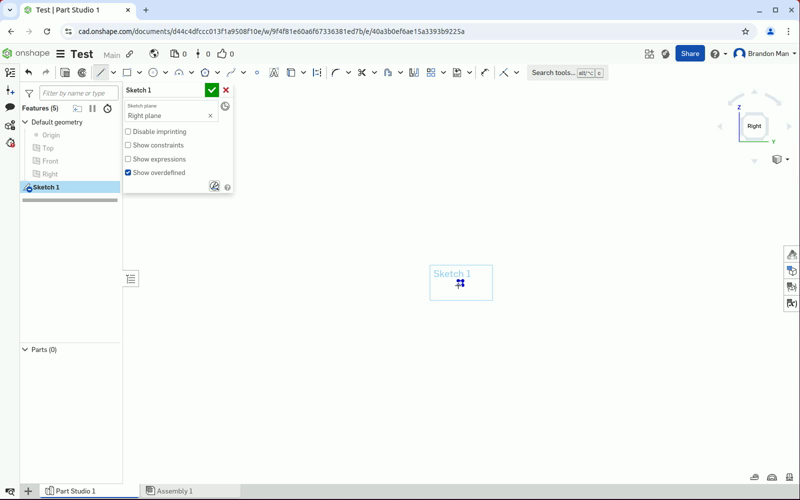
key_down(shift)
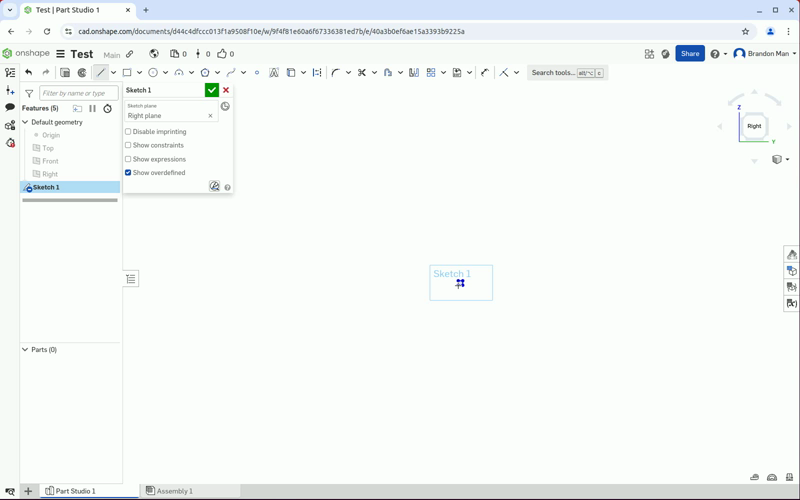
mouse_move(458, 285)
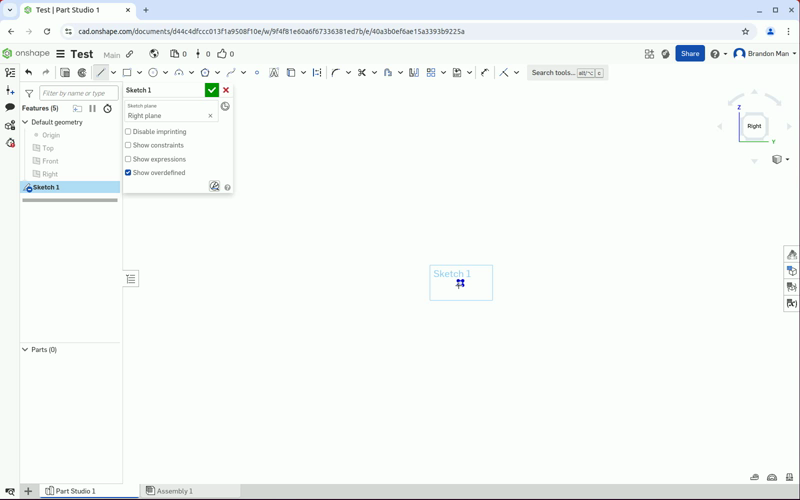
scroll(6)
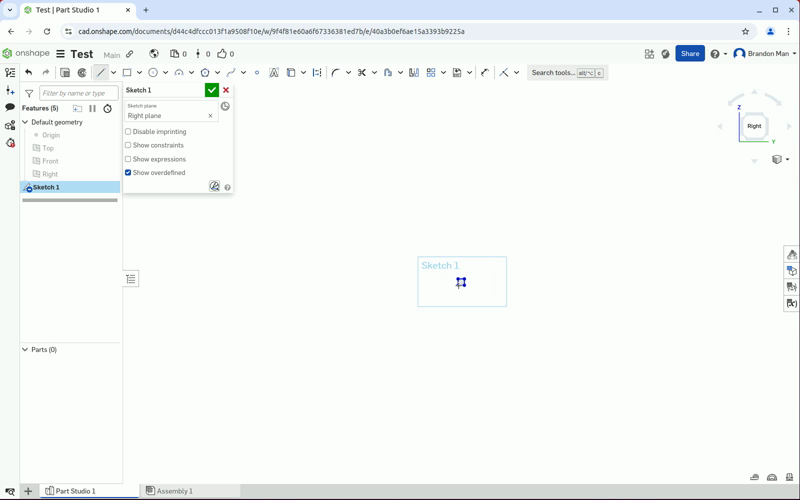
scroll(6)
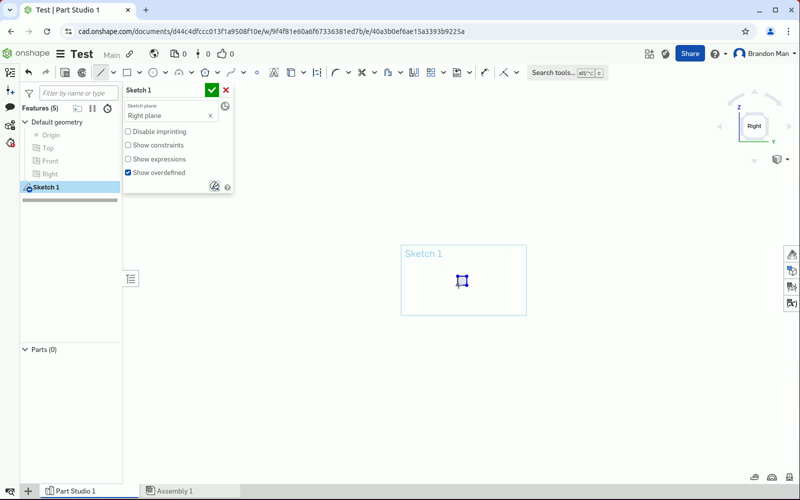
scroll(6)
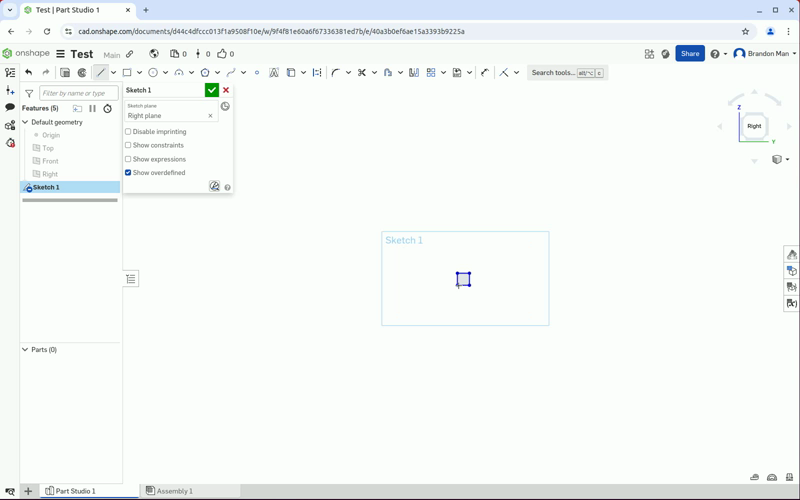
scroll(6)
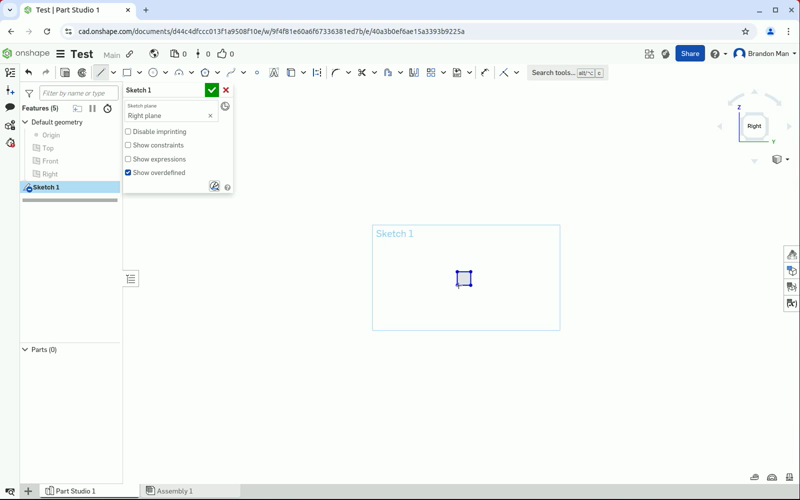
scroll(6)
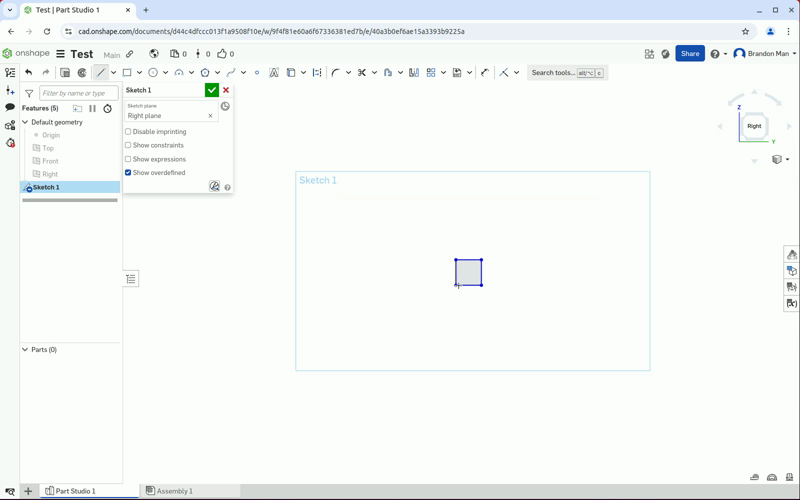
scroll(6)
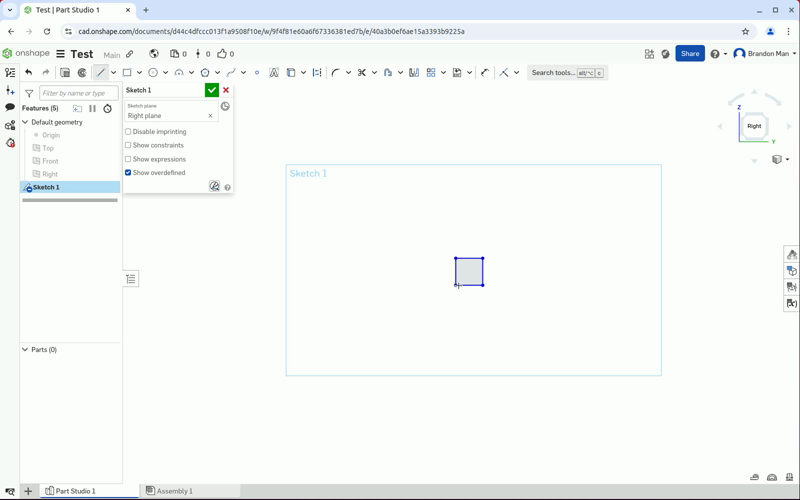
scroll(6)
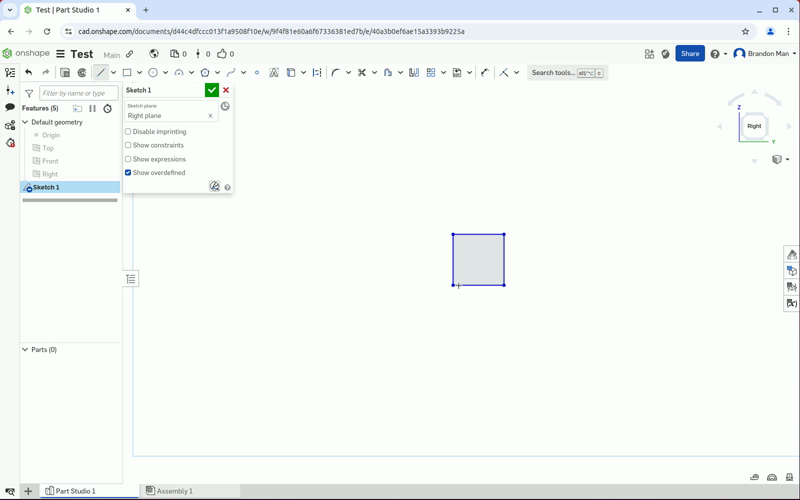
click(458, 285)
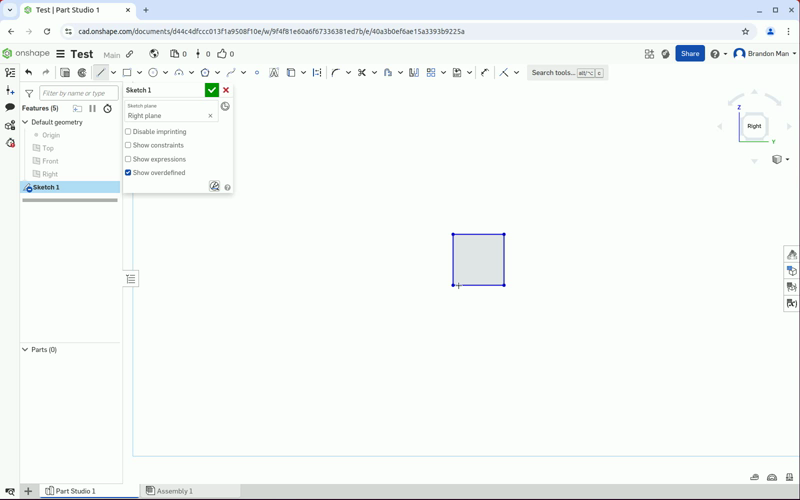
scroll(-6)
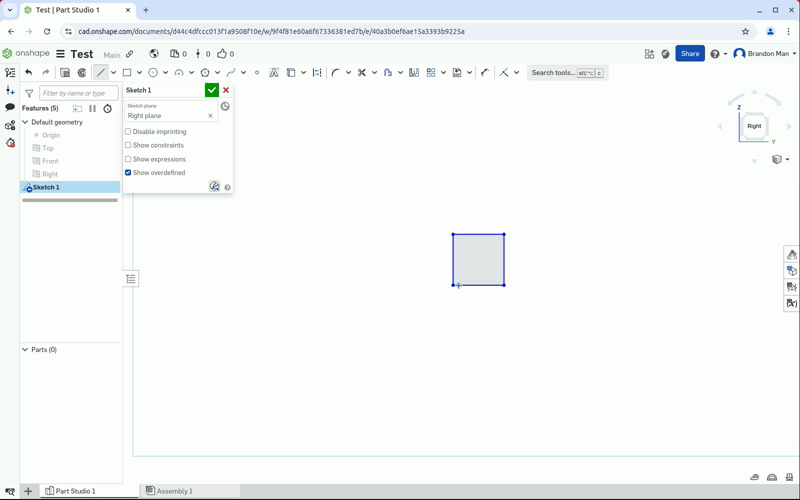
scroll(-6)
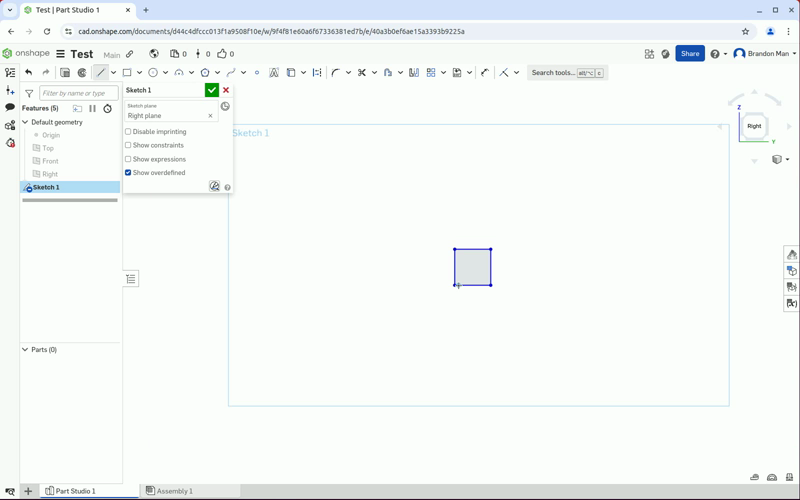
scroll(-6)
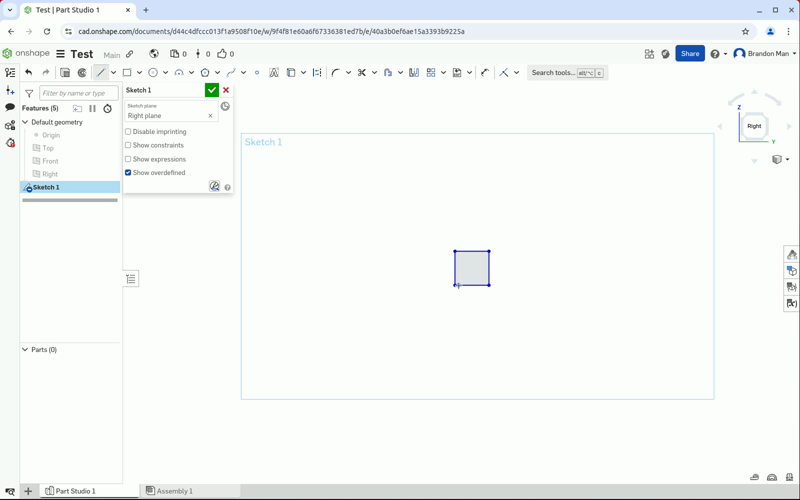
scroll(-6)
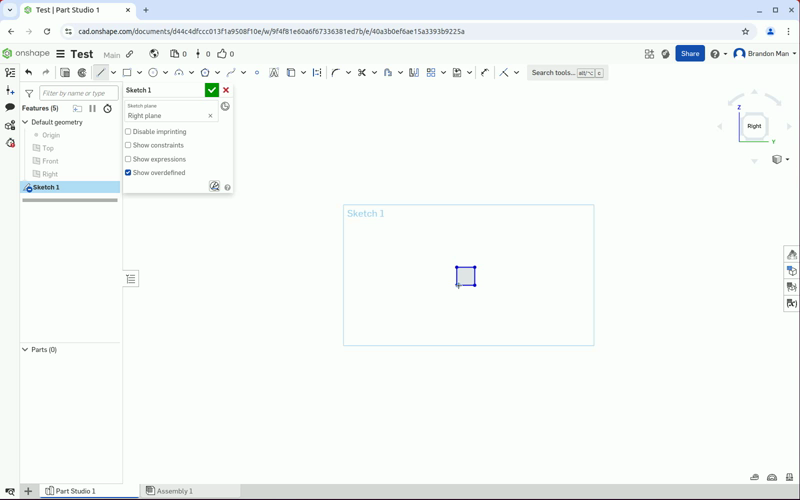
scroll(-6)
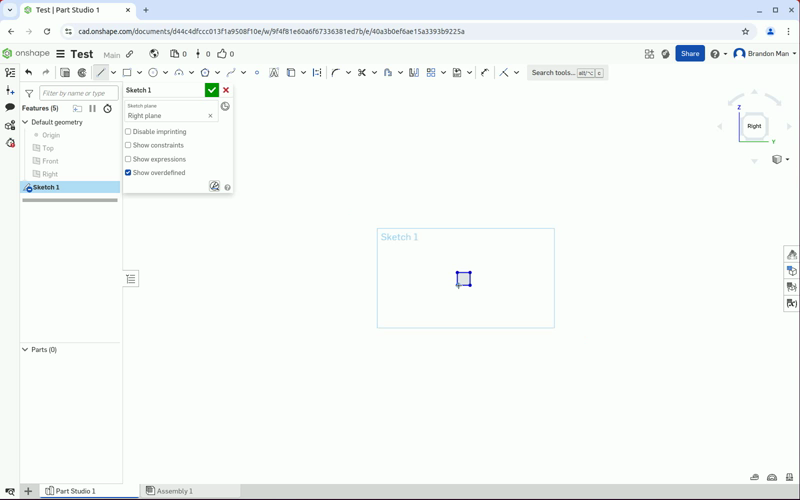
scroll(-6)
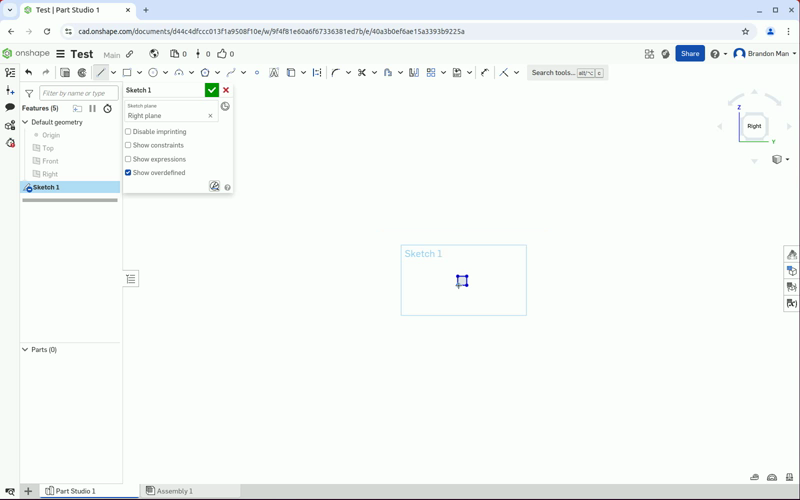
scroll(-6)
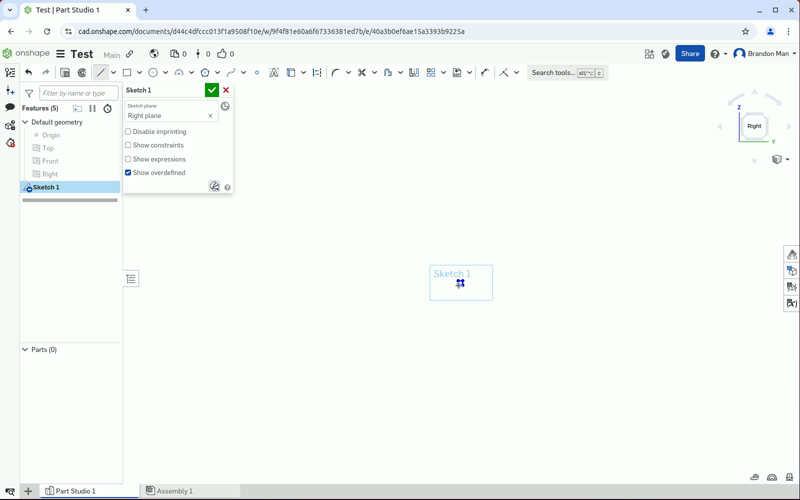
key_up(shift)
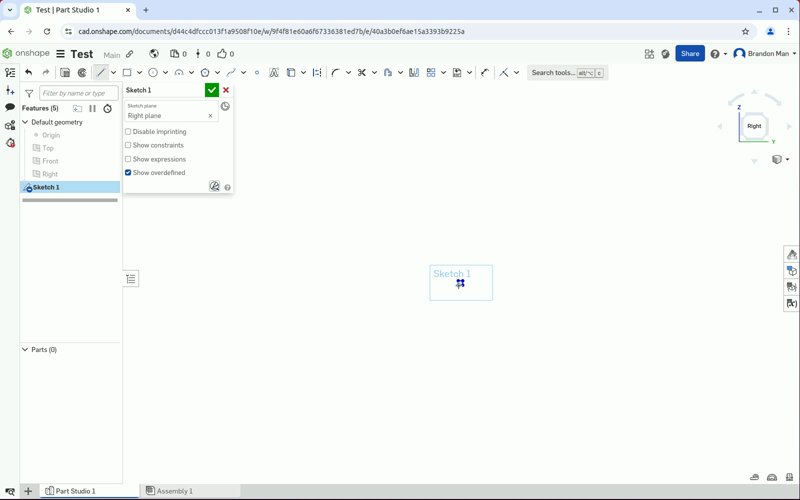
key_down(shift)
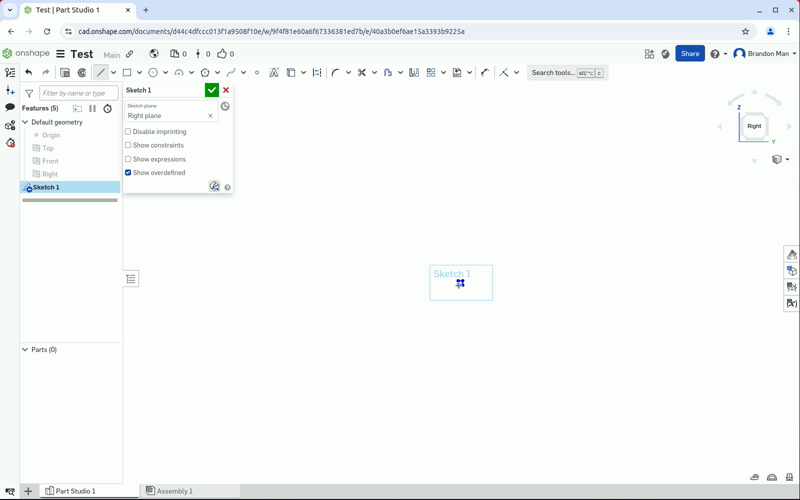
mouse_move(488, 285)
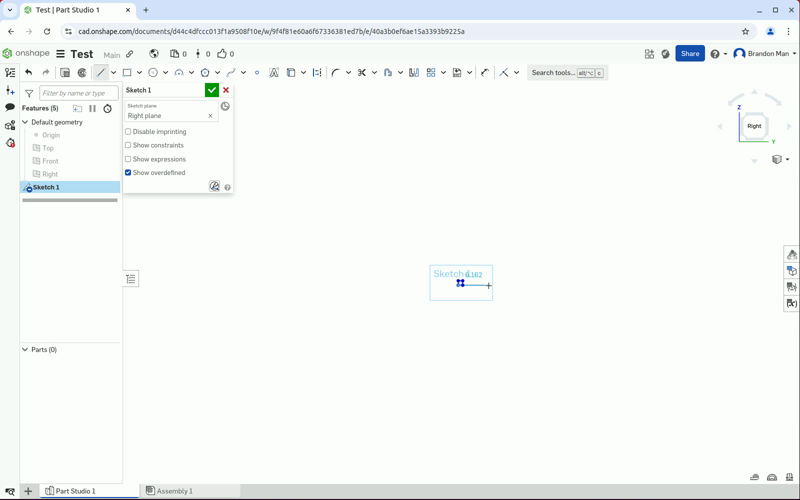
mouse_move(462, 285)
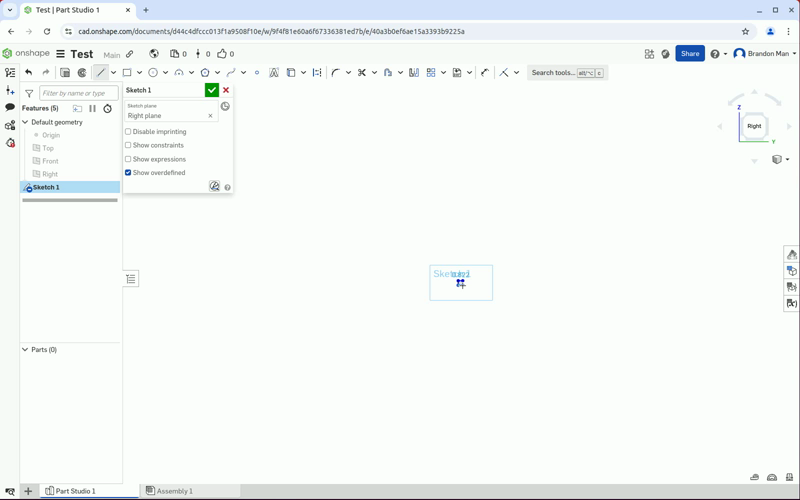
scroll(6)
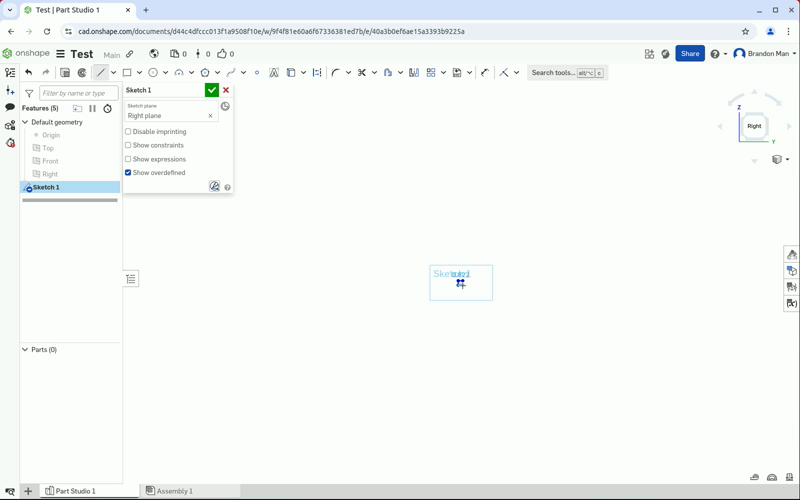
scroll(6)
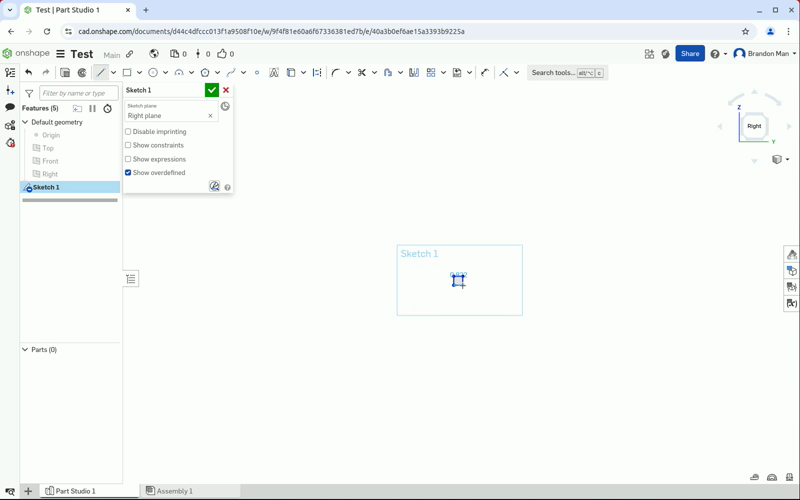
scroll(6)
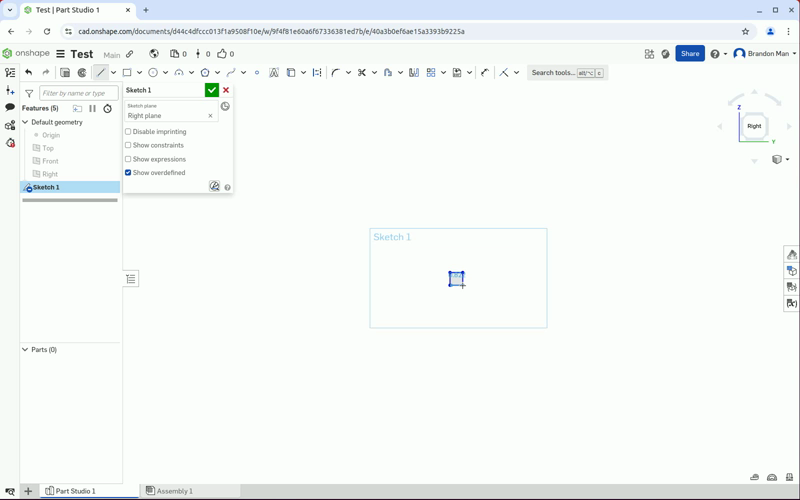
scroll(6)
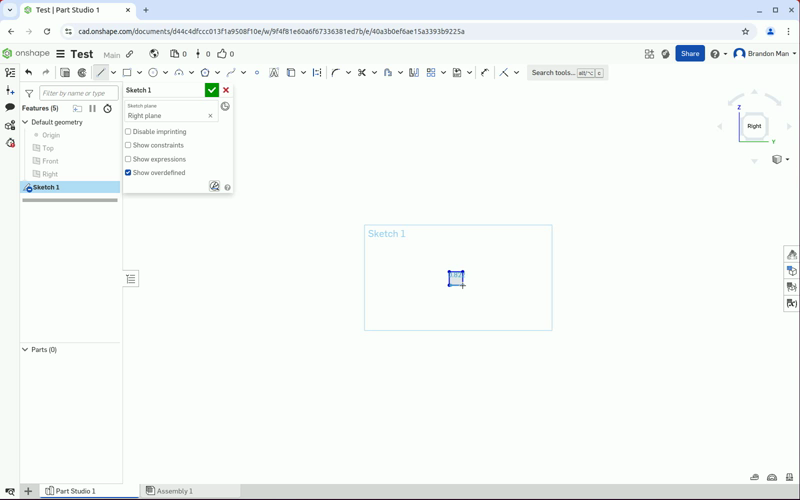
scroll(6)
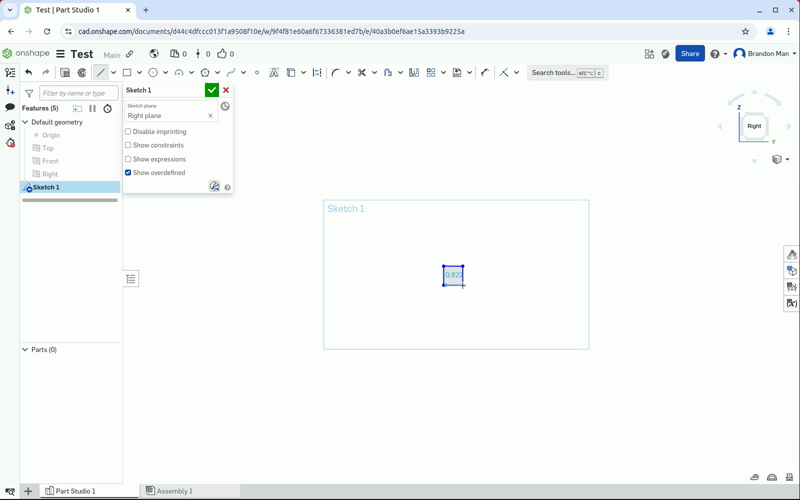
scroll(6)
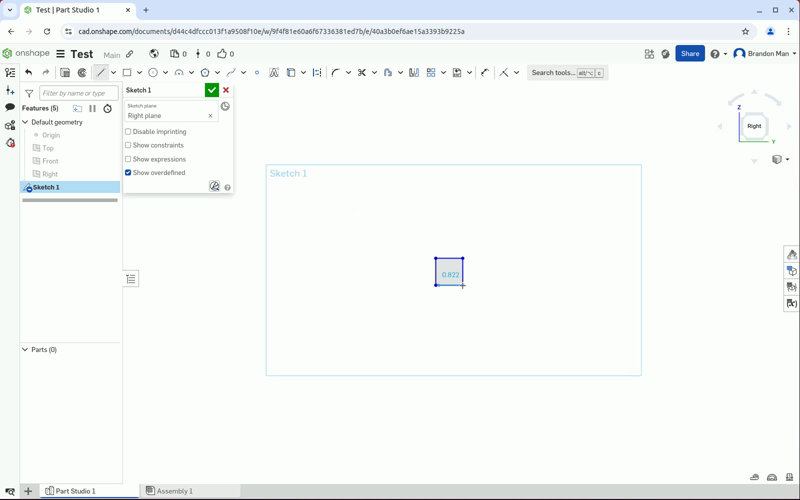
scroll(6)
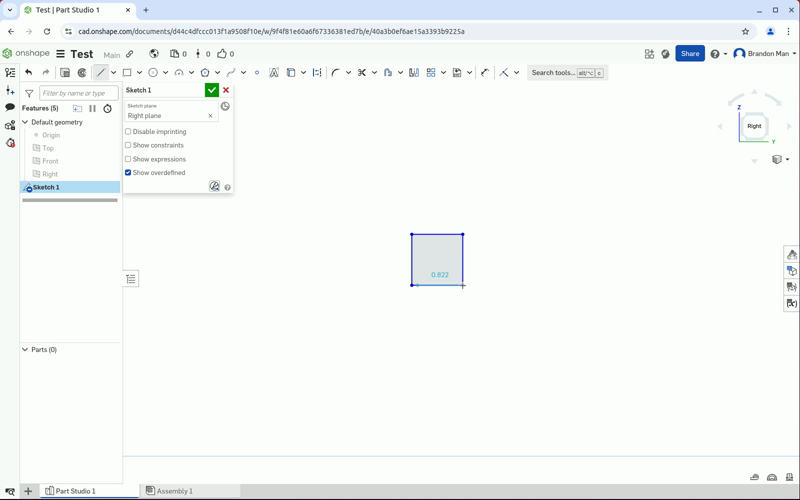
click(462, 285)
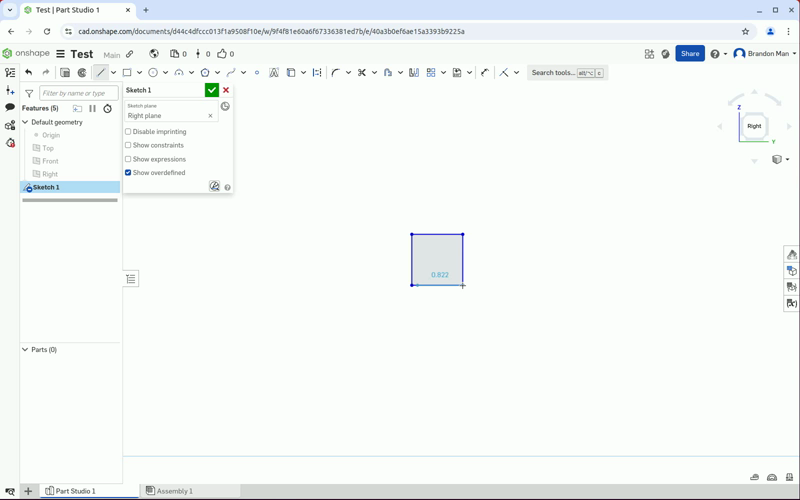
scroll(-6)
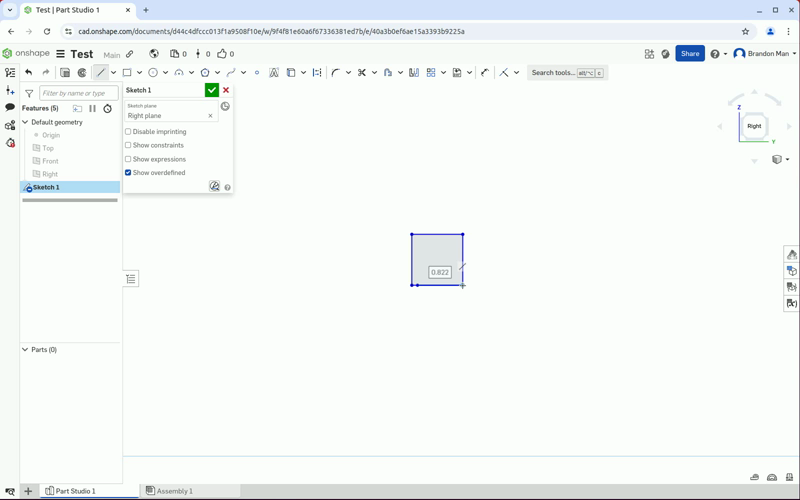
scroll(-6)
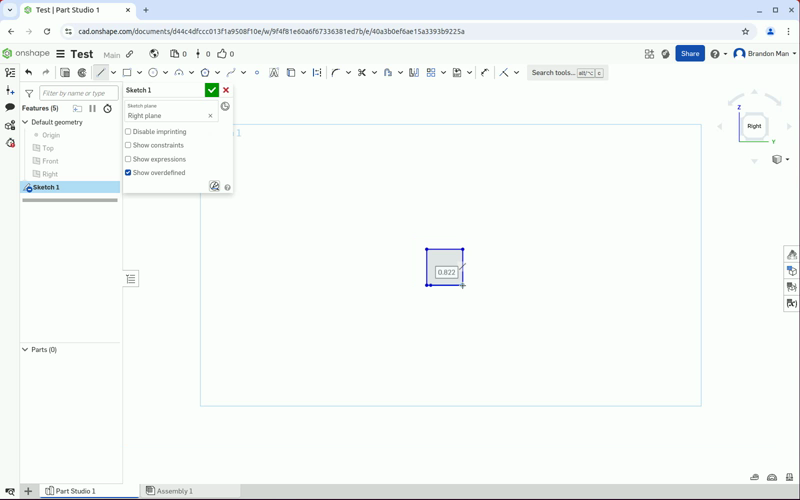
scroll(-6)
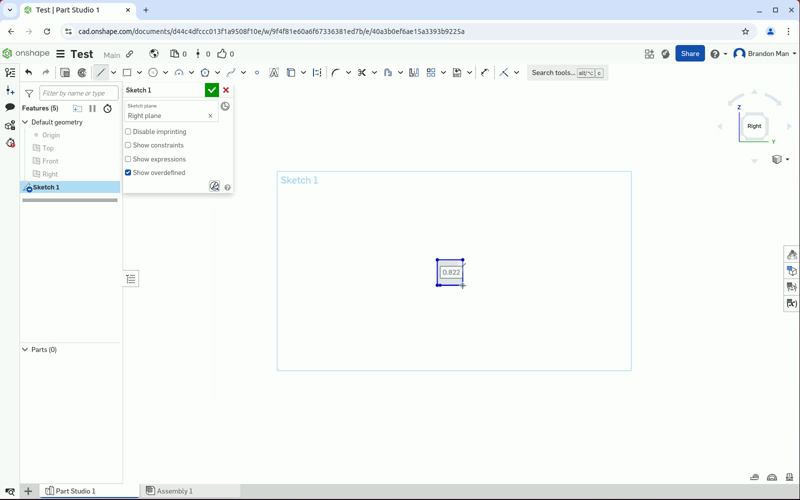
scroll(-6)
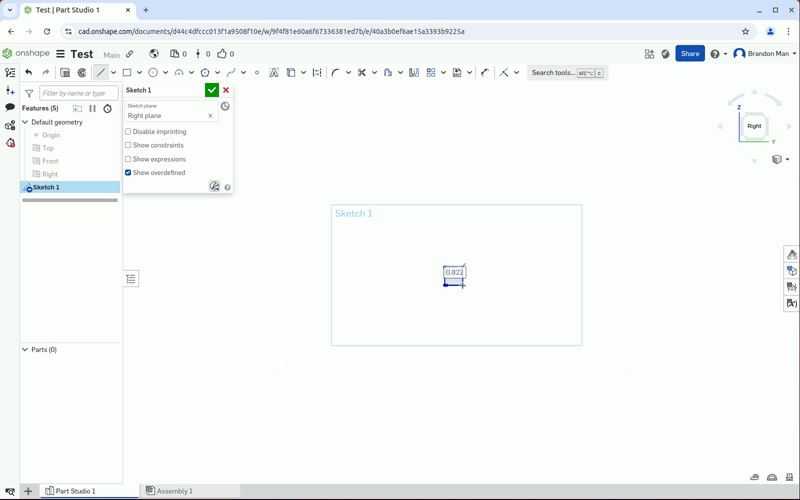
scroll(-6)
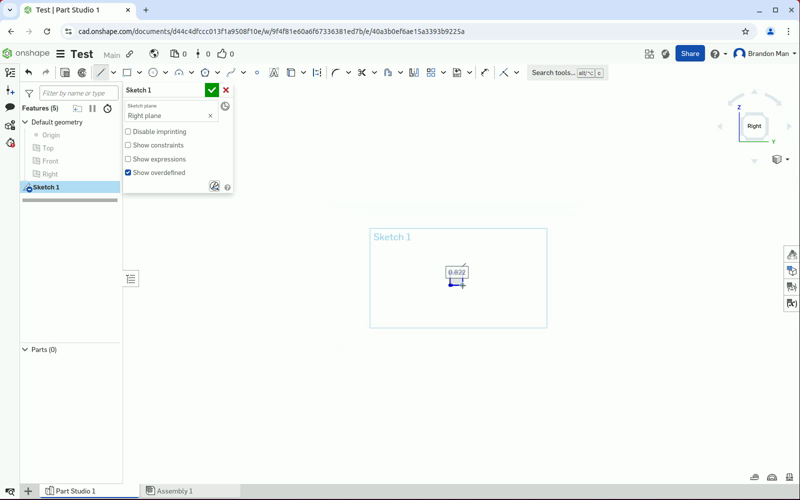
scroll(-6)
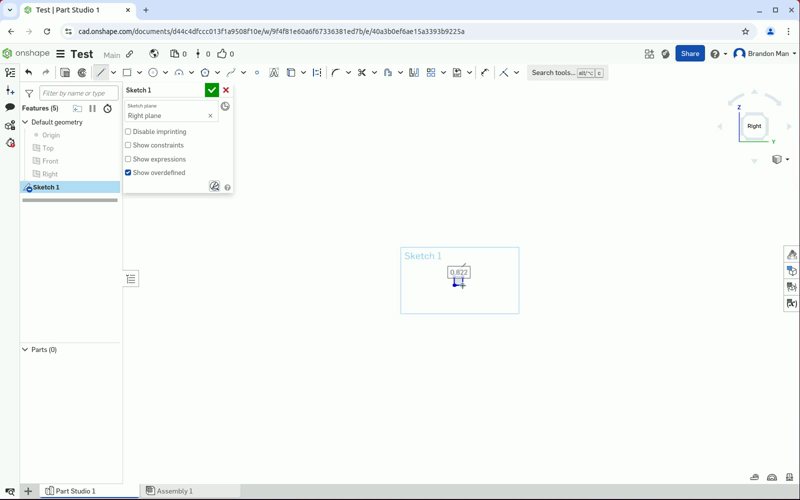
scroll(-6)
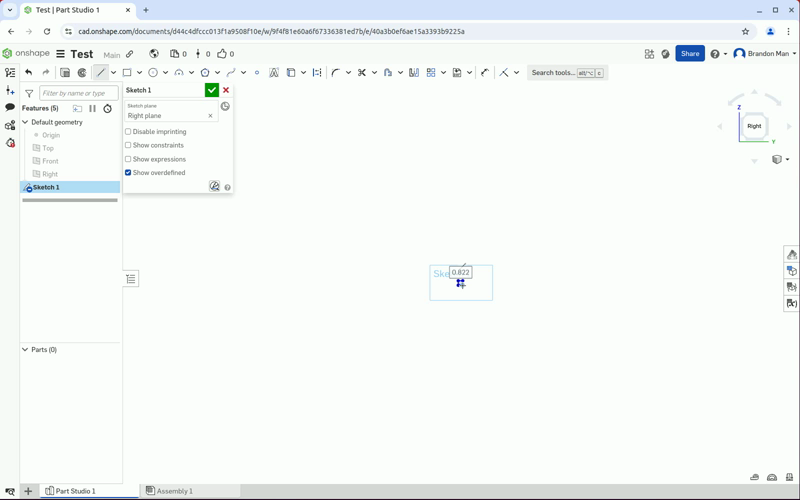
key_up(shift)
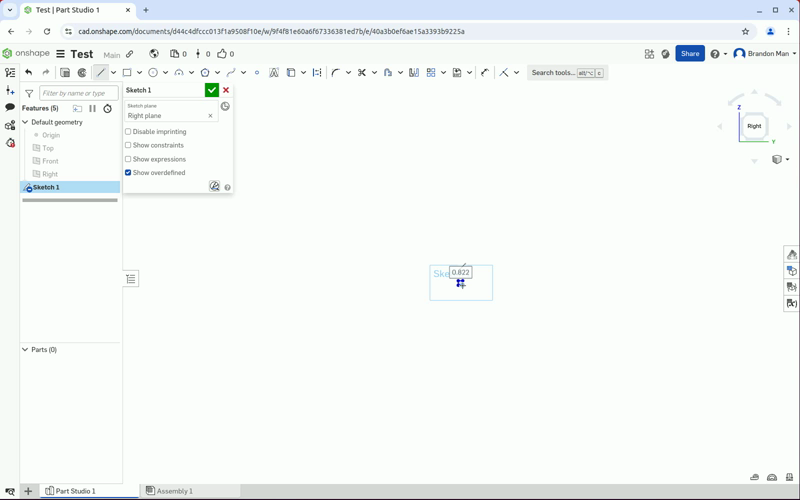
key_down(shift)
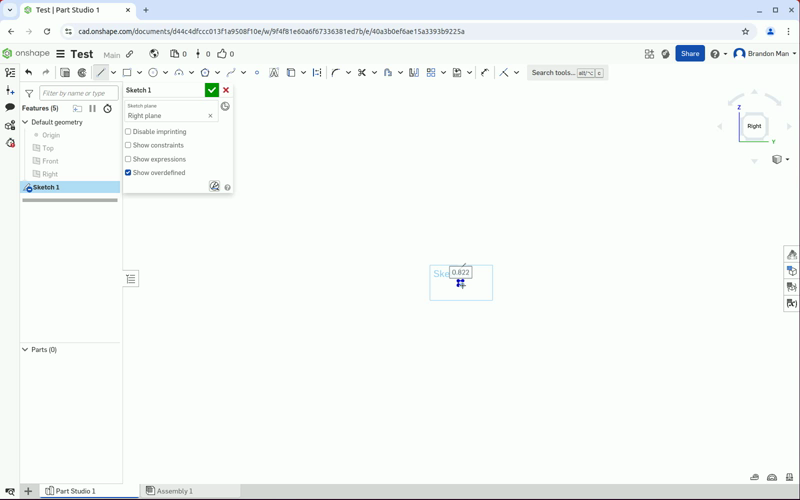
mouse_move(492, 285)
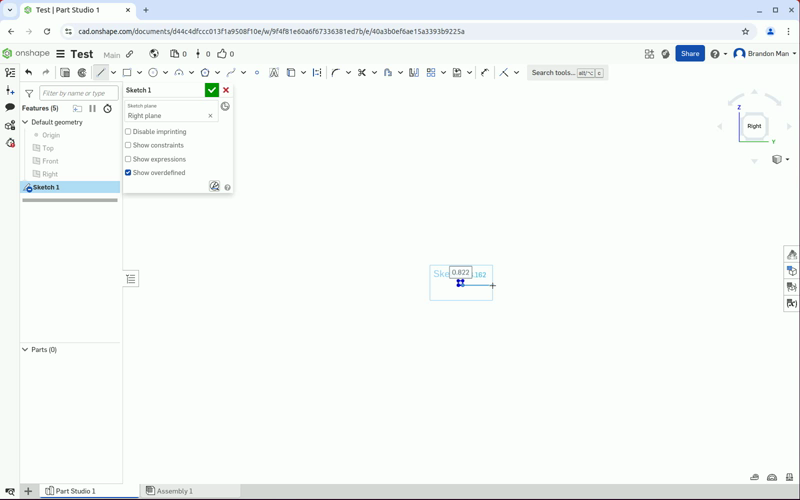
mouse_move(462, 280)
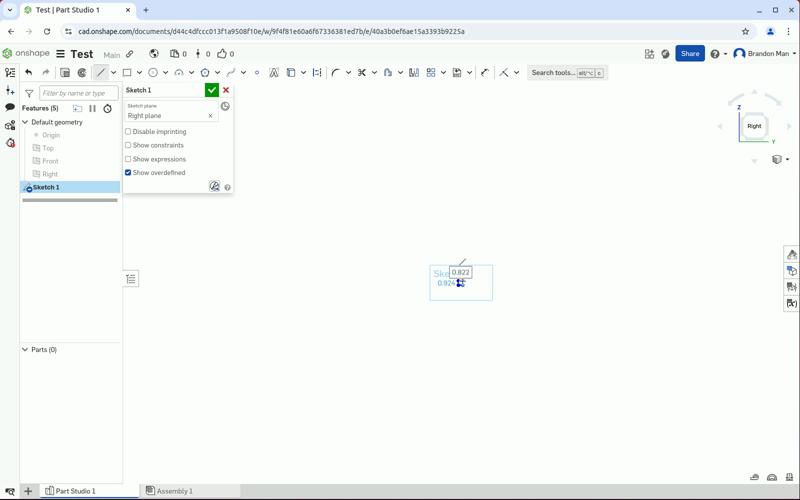
scroll(6)
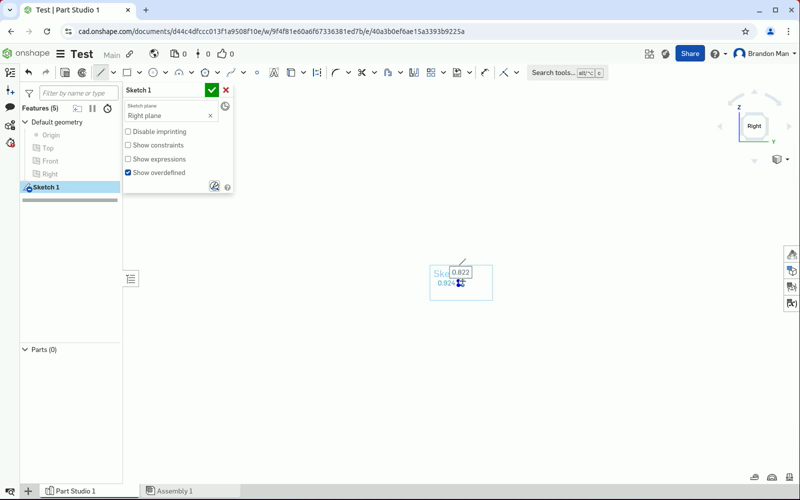
scroll(6)
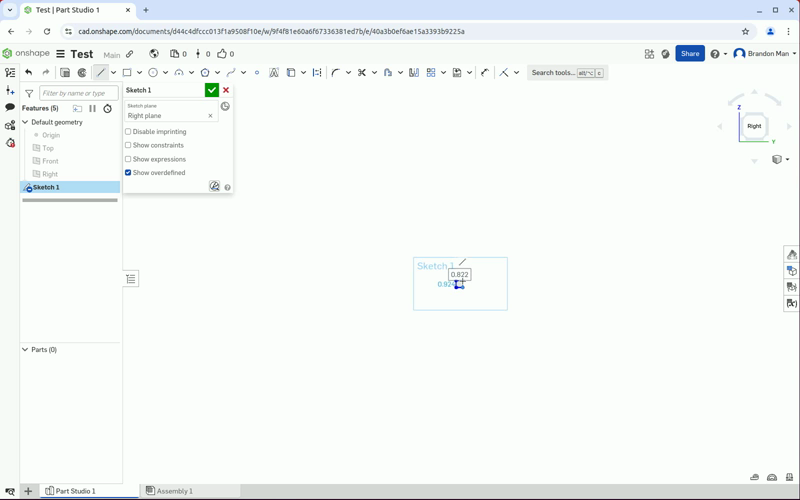
scroll(6)
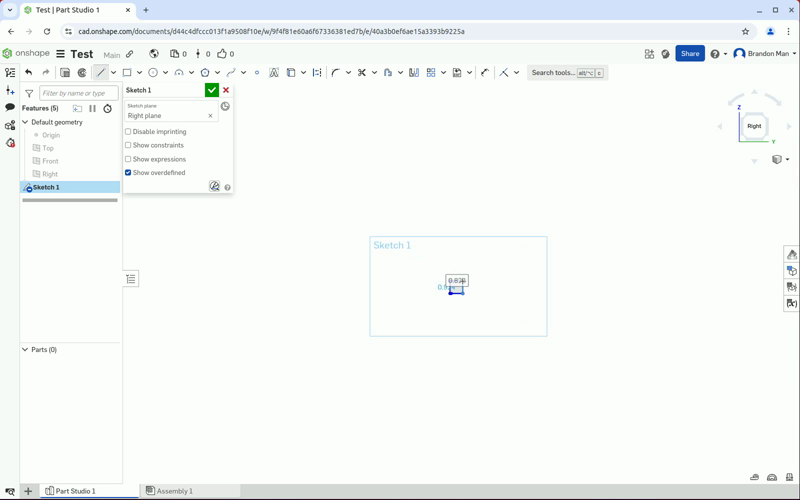
scroll(6)
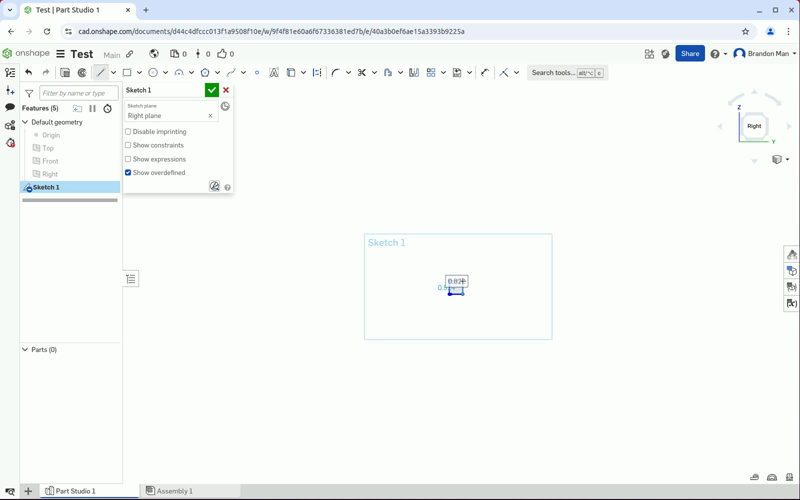
scroll(6)
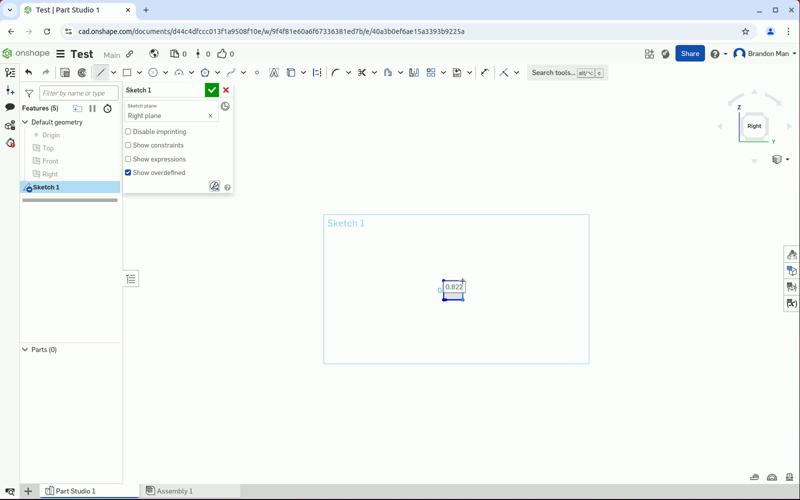
scroll(6)
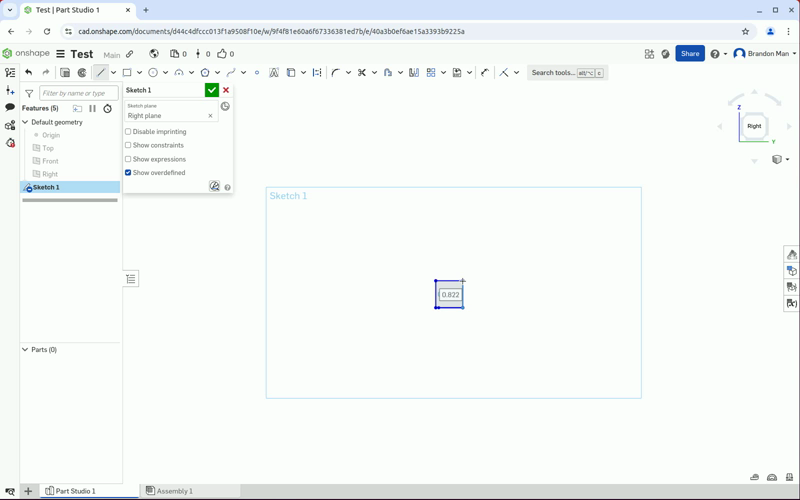
scroll(6)
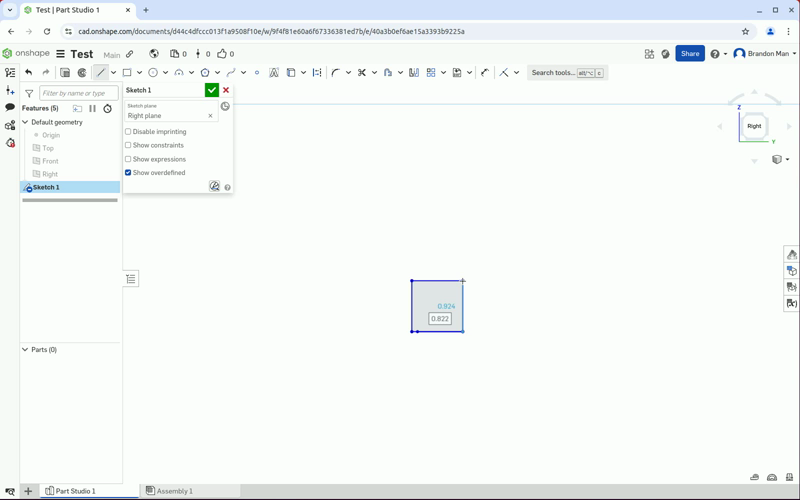
click(462, 280)
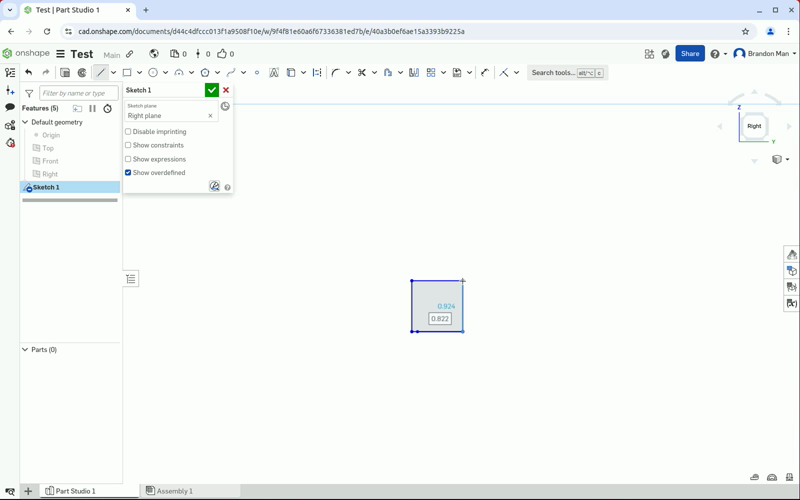
scroll(-6)
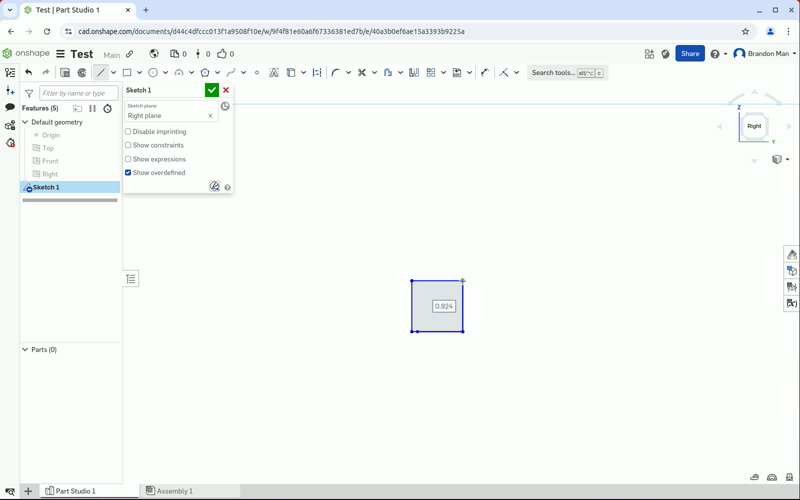
scroll(-6)
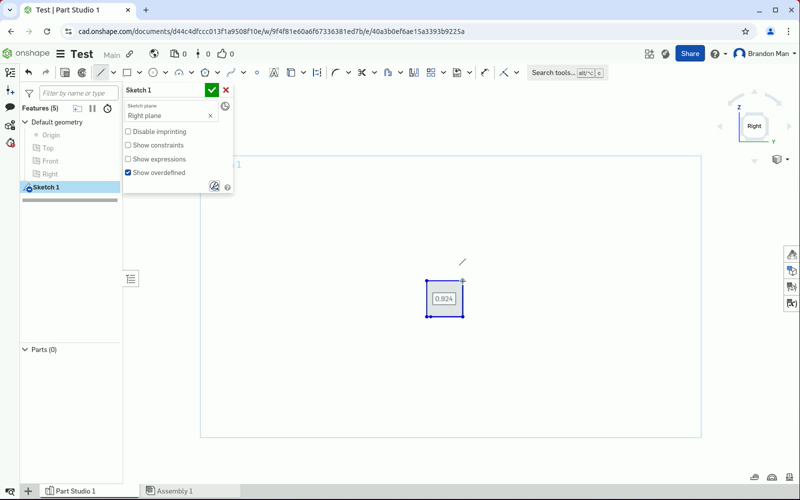
scroll(-6)
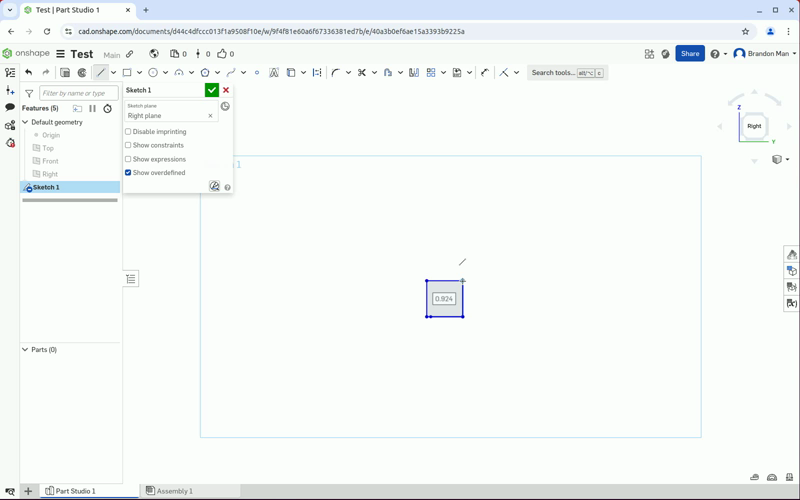
scroll(-6)
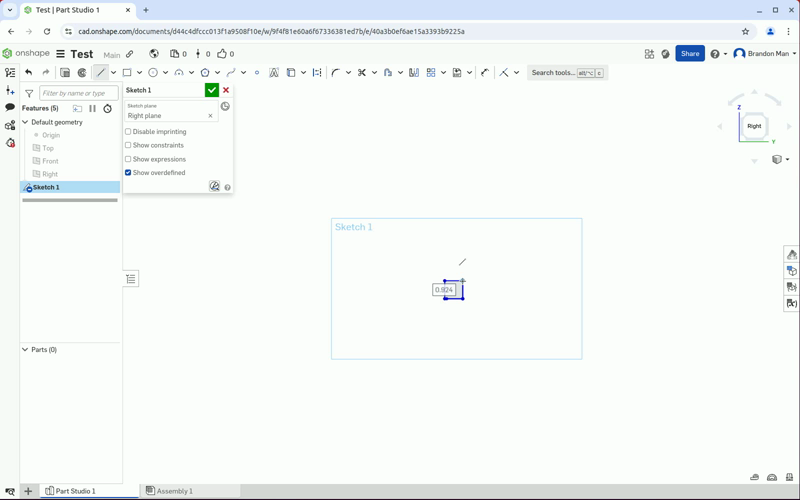
scroll(-6)
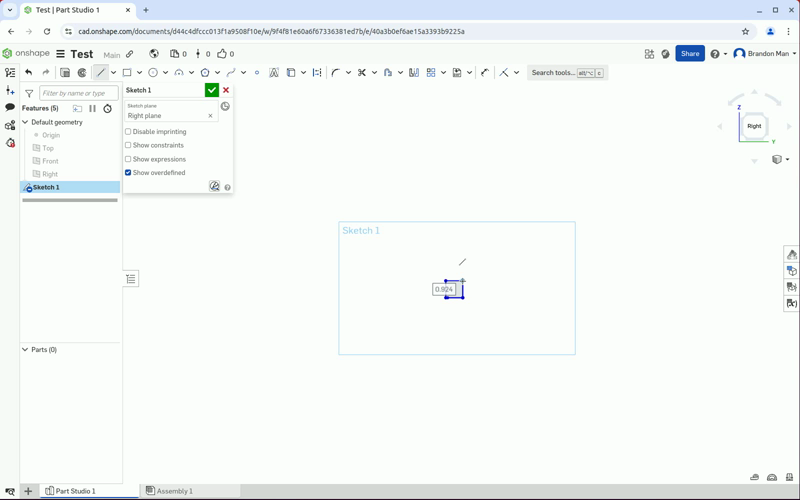
scroll(-6)
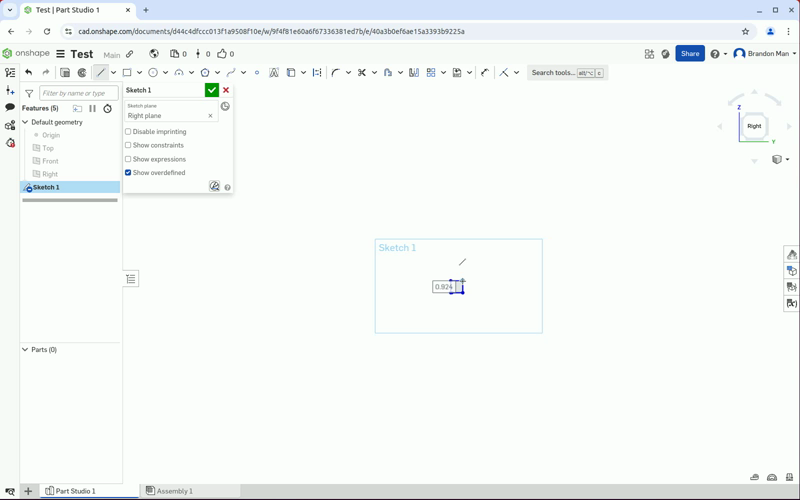
scroll(-6)
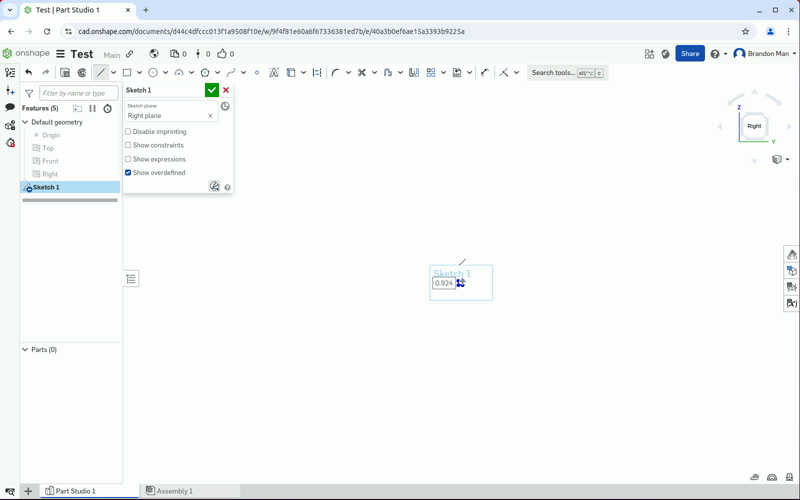
key_up(shift)
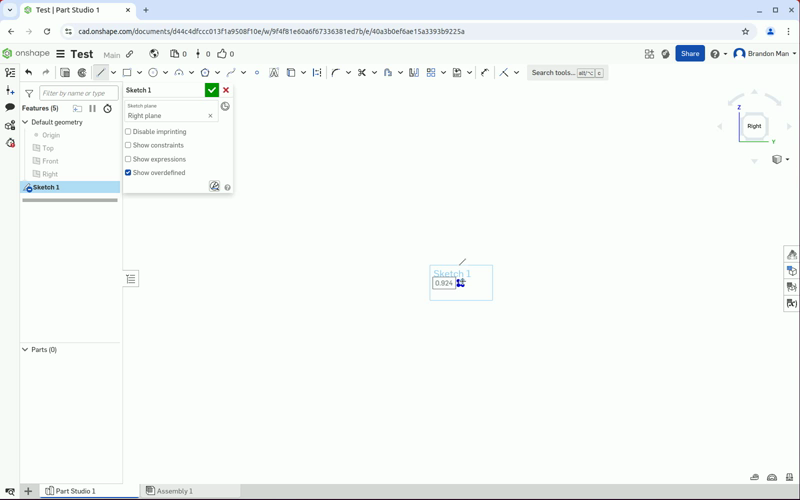
key_down(shift)
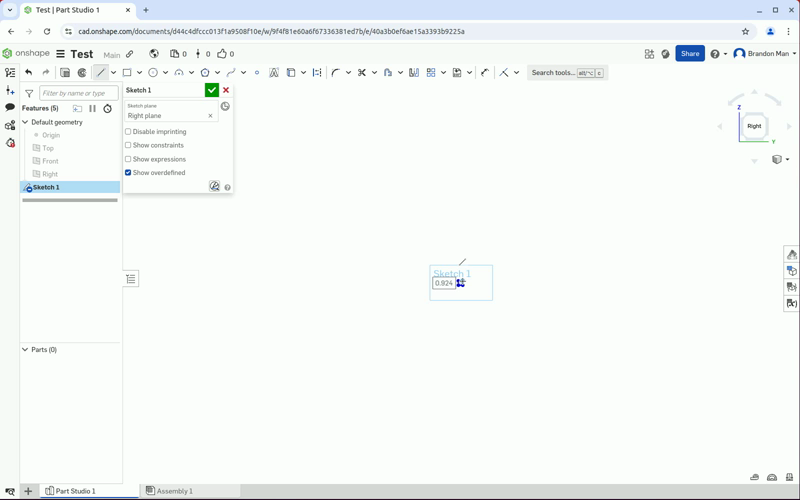
mouse_move(492, 280)
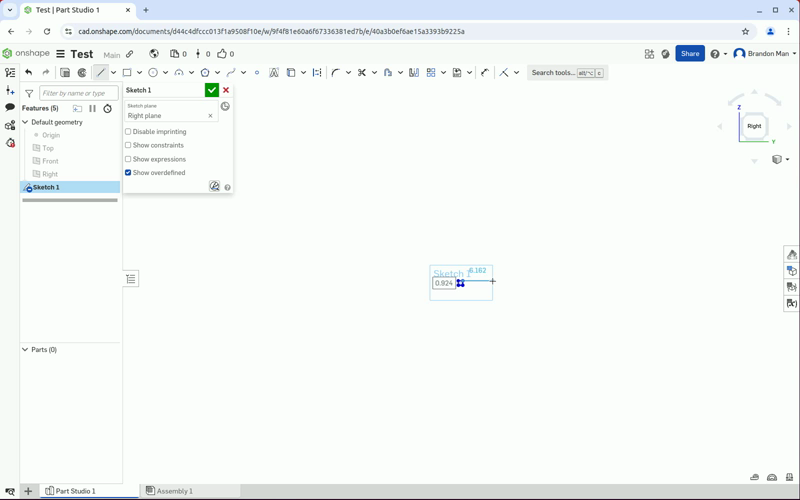
mouse_move(458, 280)
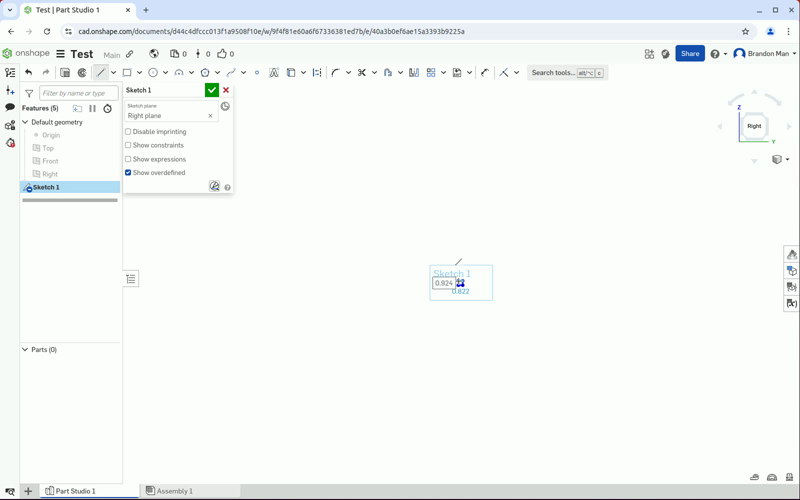
scroll(6)
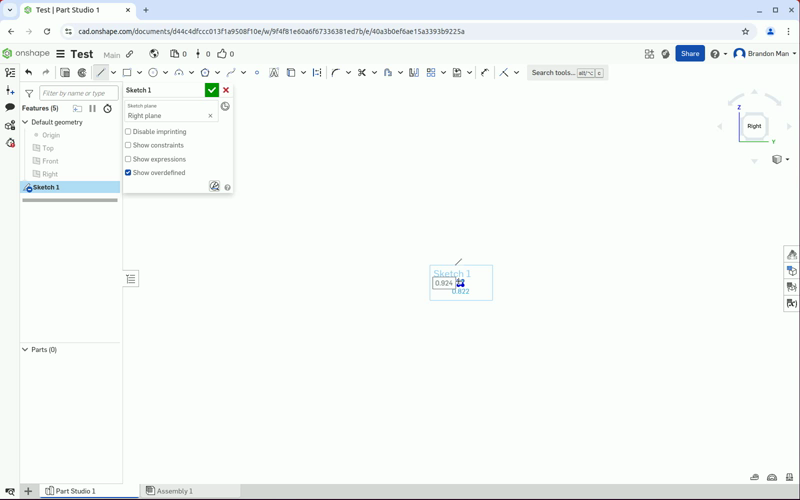
scroll(6)
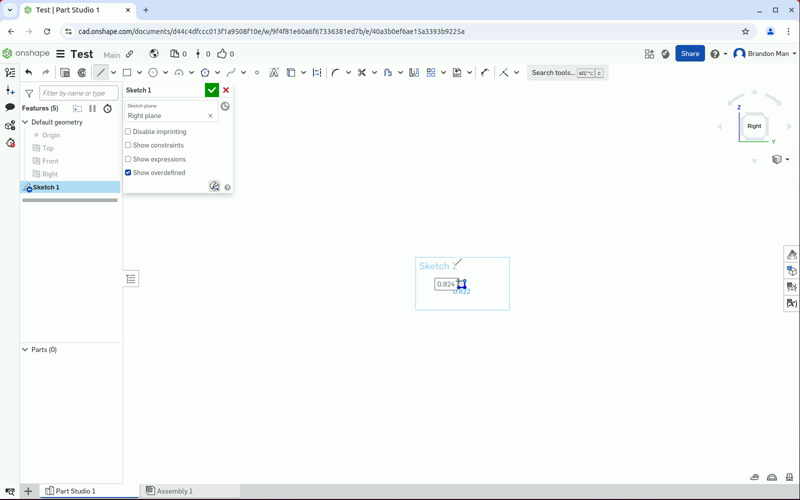
scroll(6)
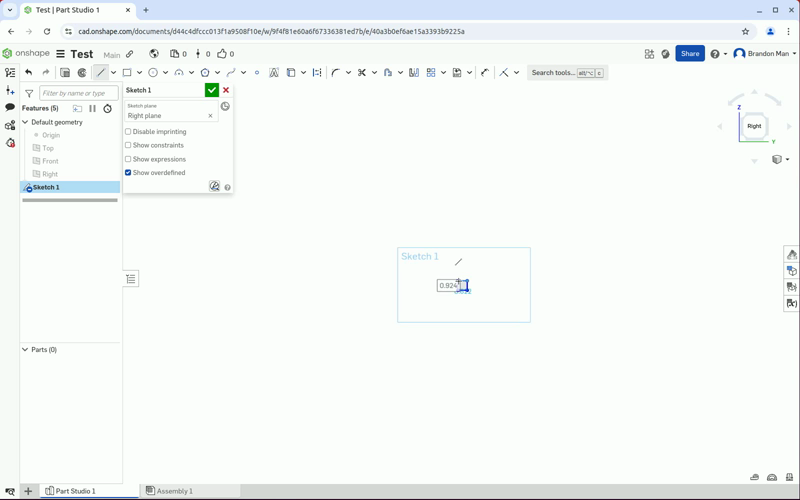
scroll(6)
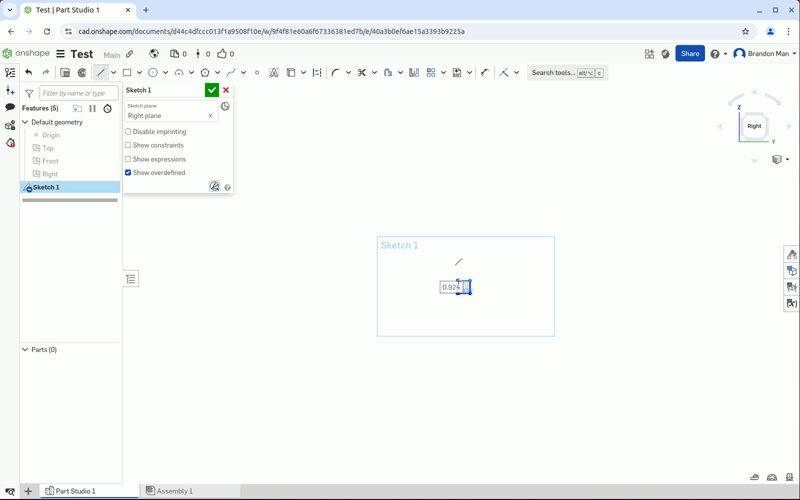
scroll(6)
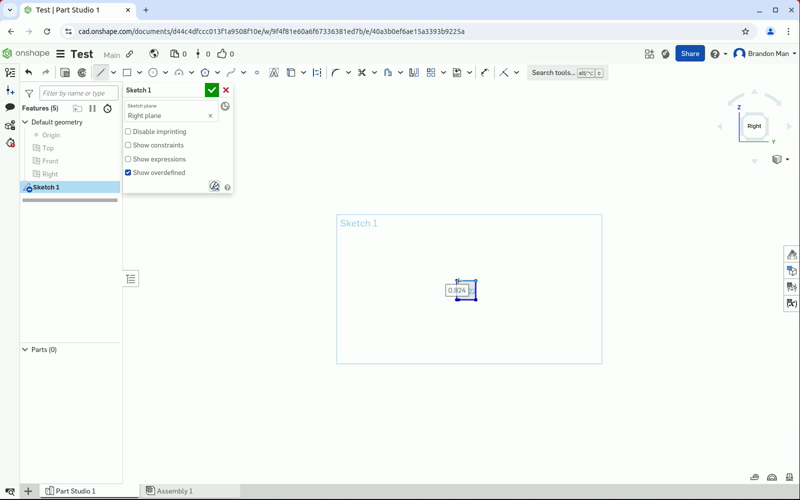
scroll(6)
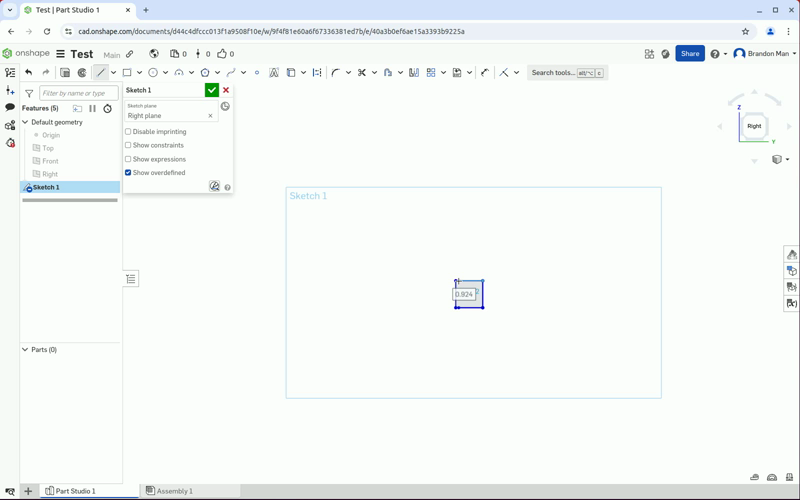
scroll(6)
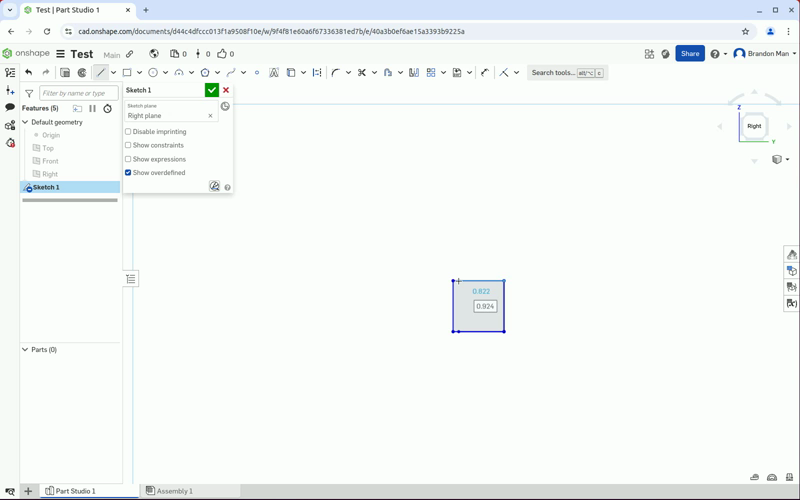
click(458, 280)
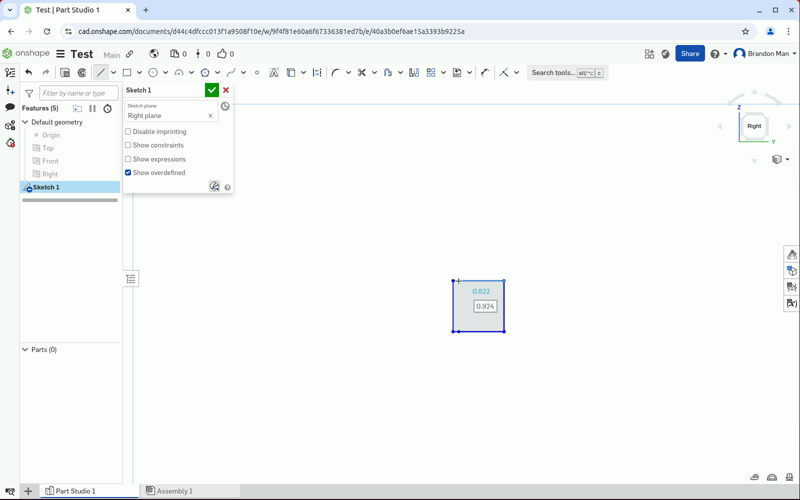
scroll(-6)
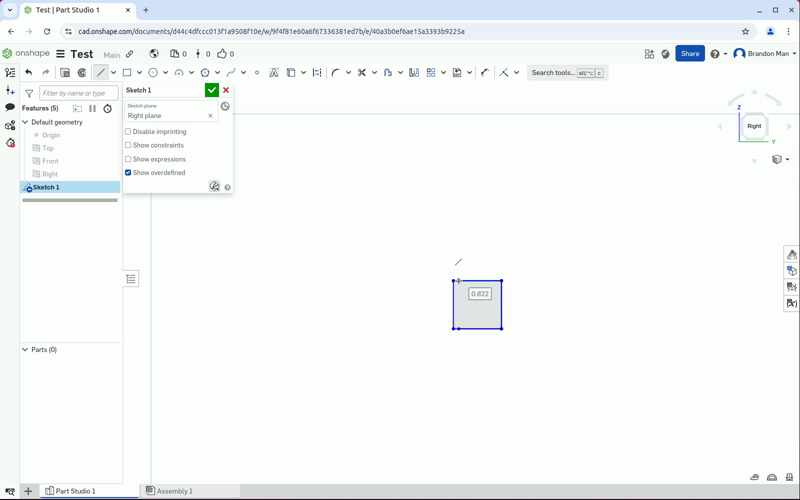
scroll(-6)
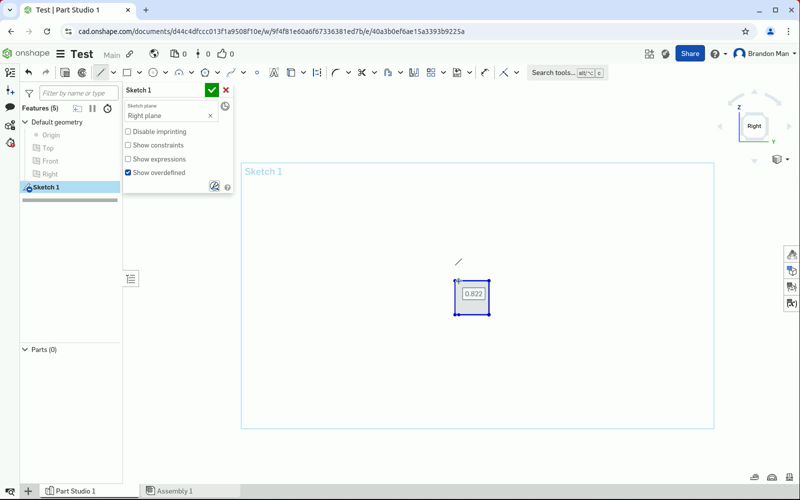
scroll(-6)
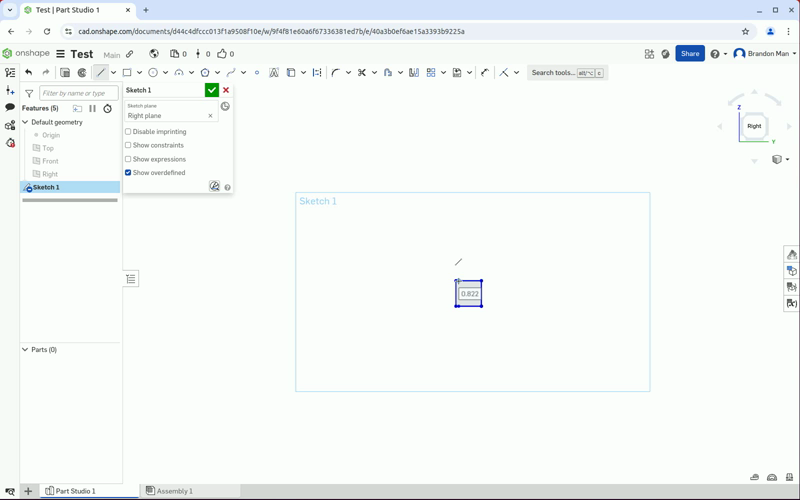
scroll(-6)
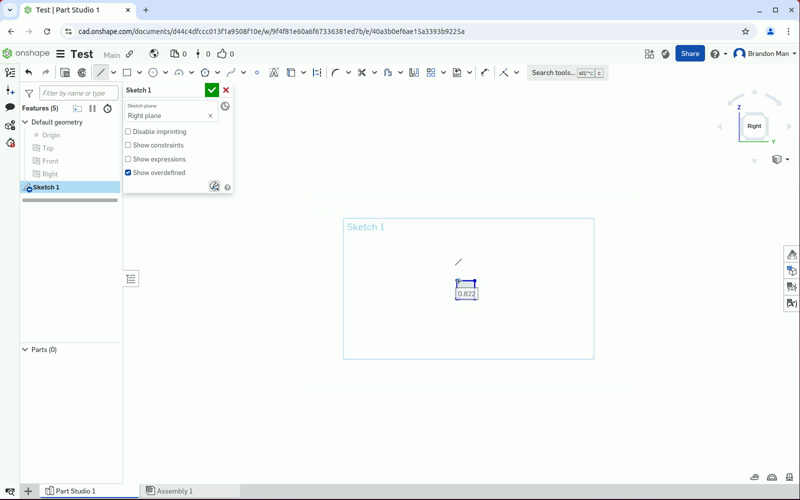
scroll(-6)
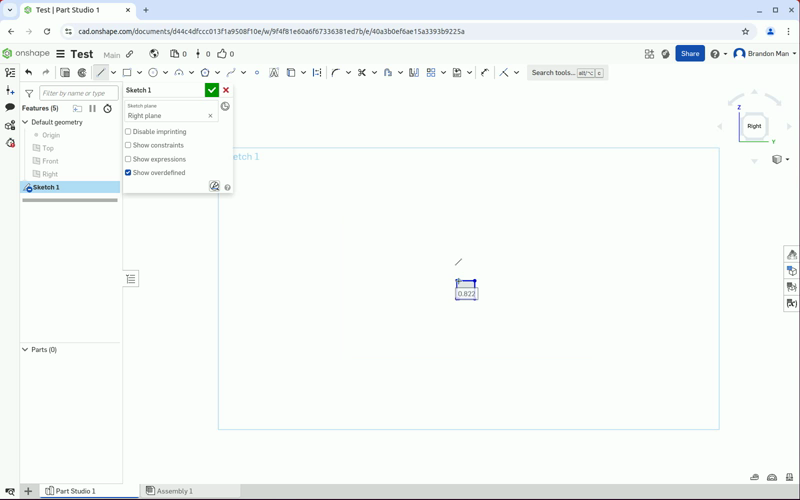
scroll(-6)
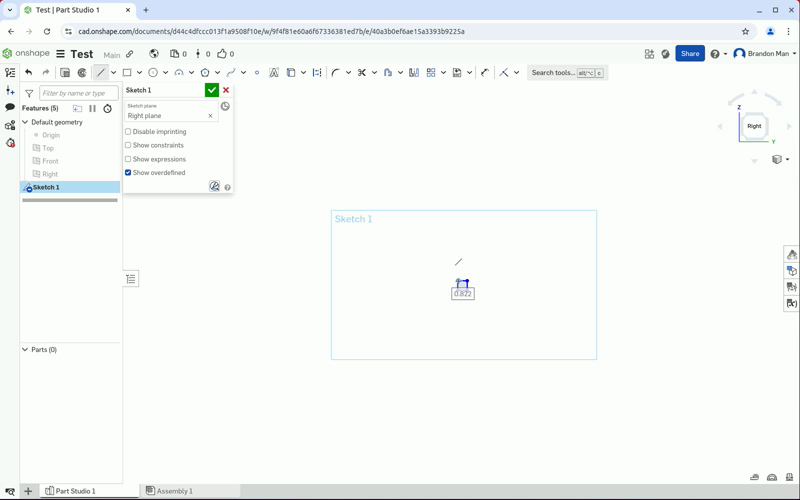
scroll(-6)
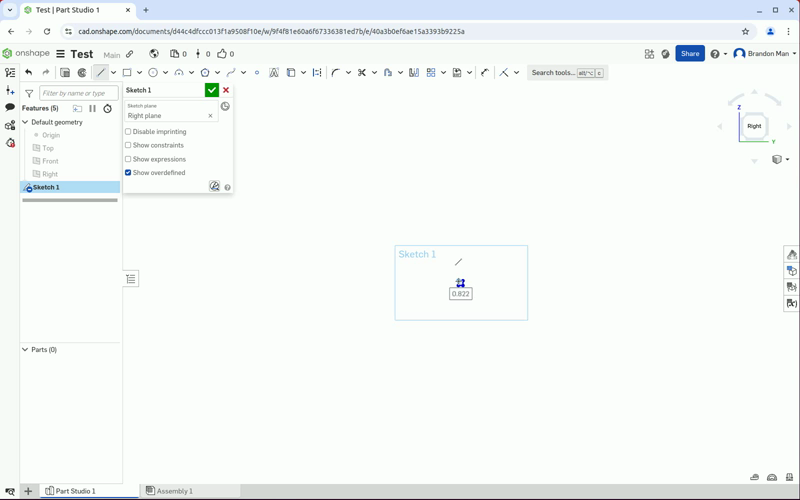
key_up(shift)
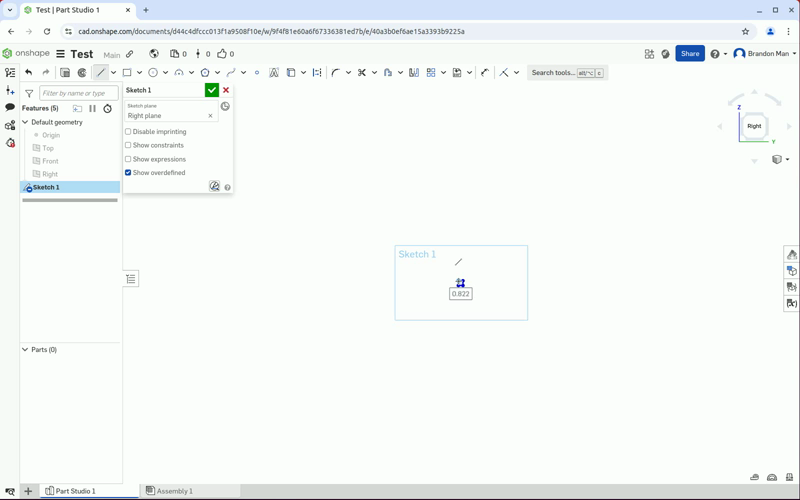
mouse_move(488, 280)
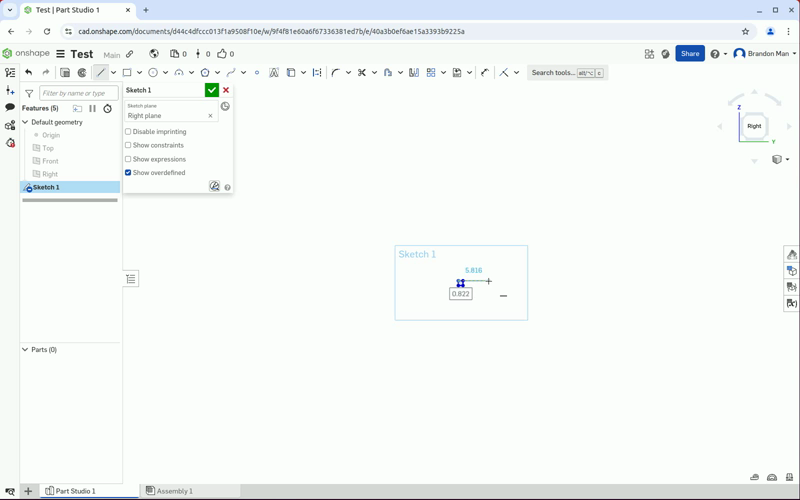
key_down(shift)
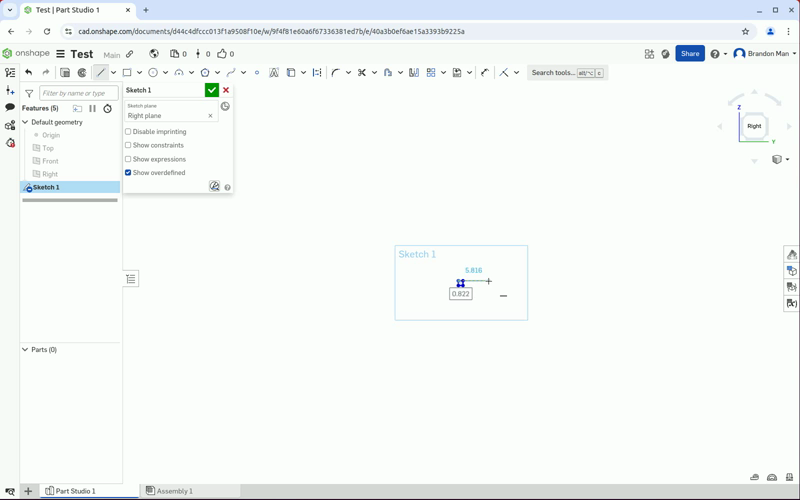
mouse_move(458, 285)
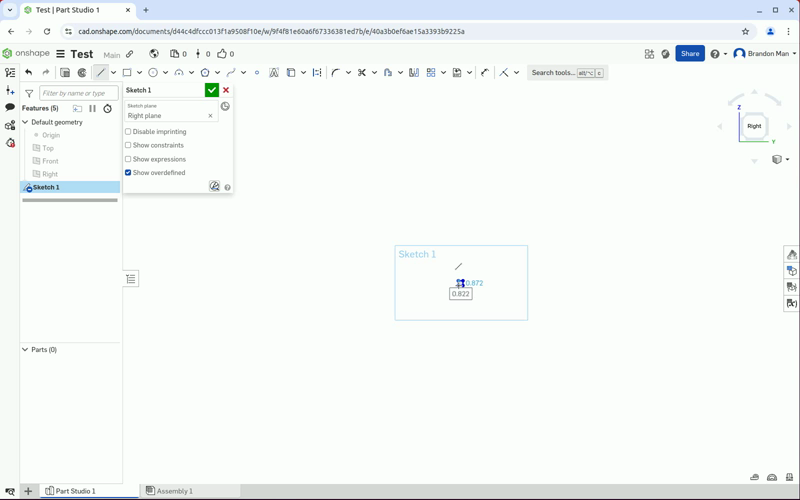
scroll(6)
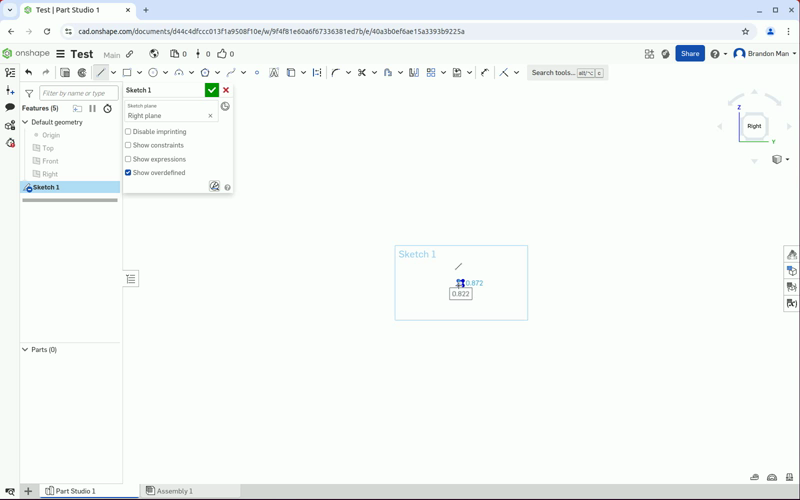
scroll(6)
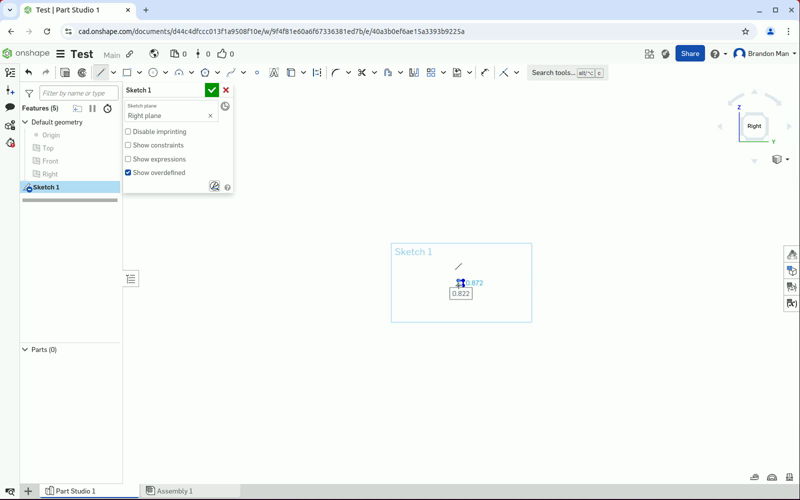
scroll(6)
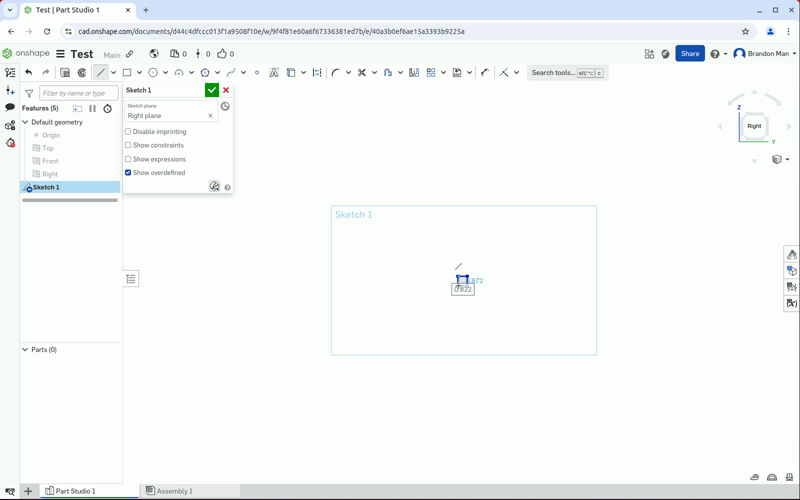
scroll(6)
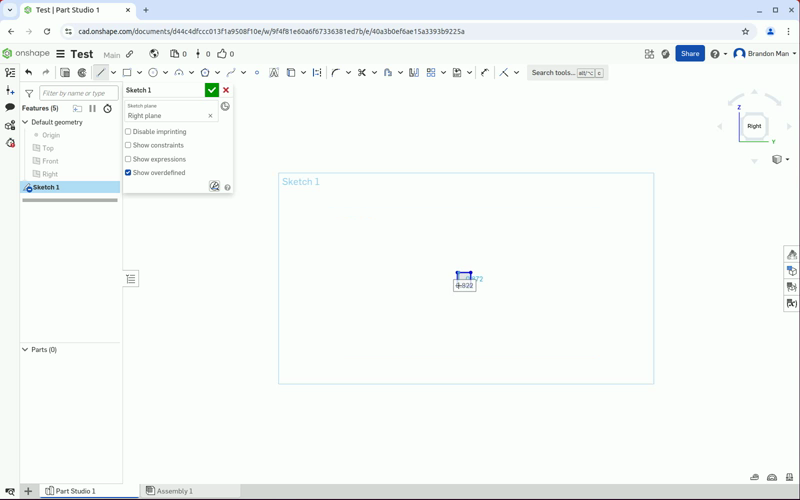
scroll(6)
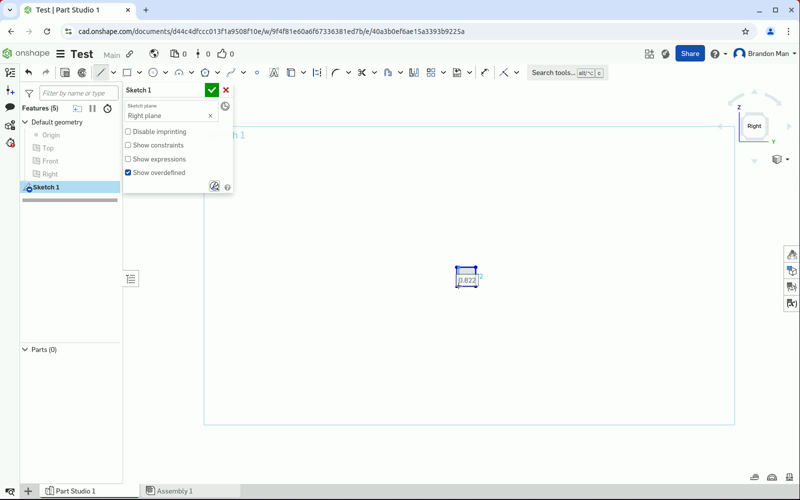
scroll(6)
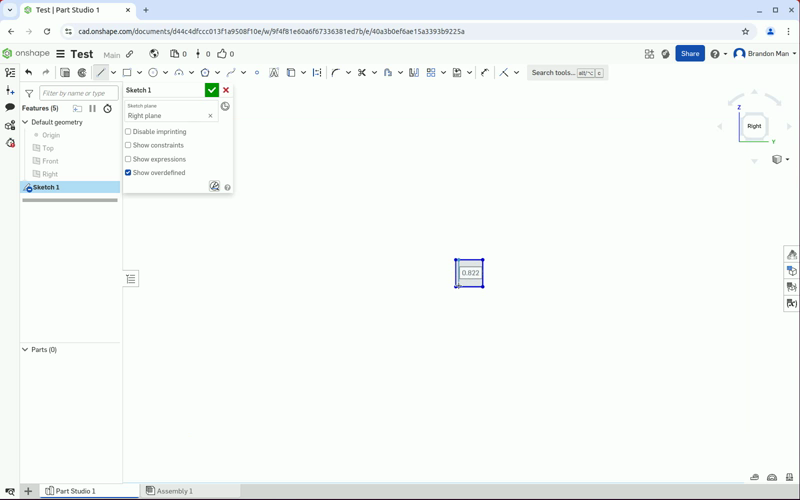
scroll(6)
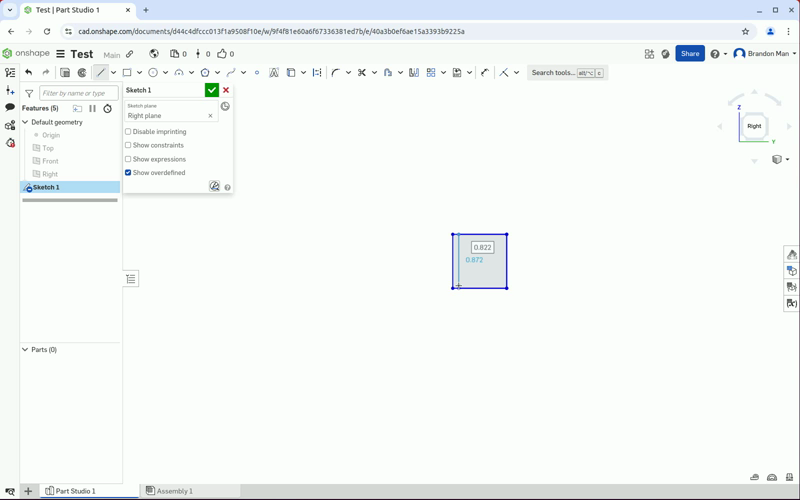
key_up(shift)
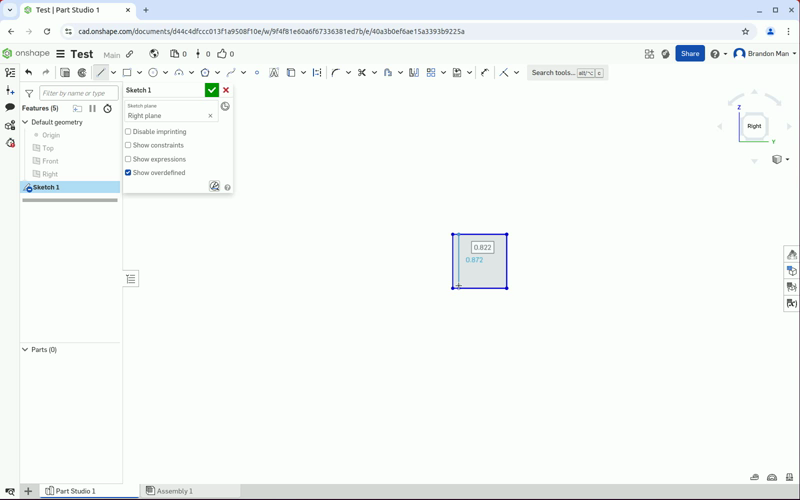
click(458, 285)
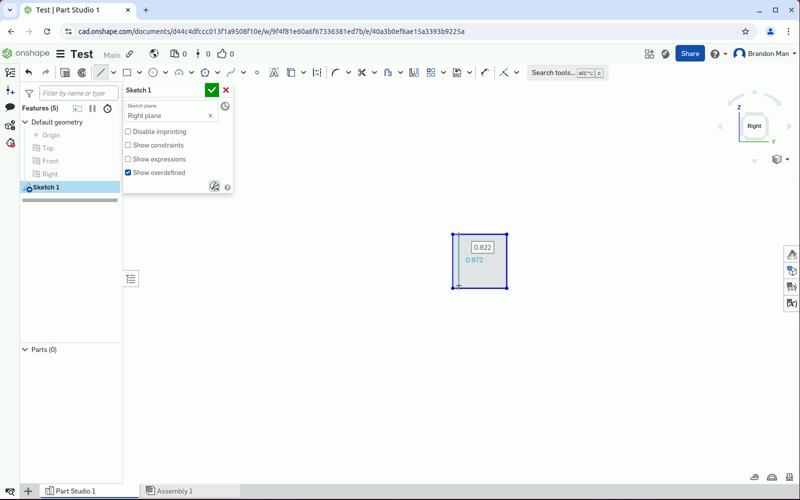
scroll(-6)
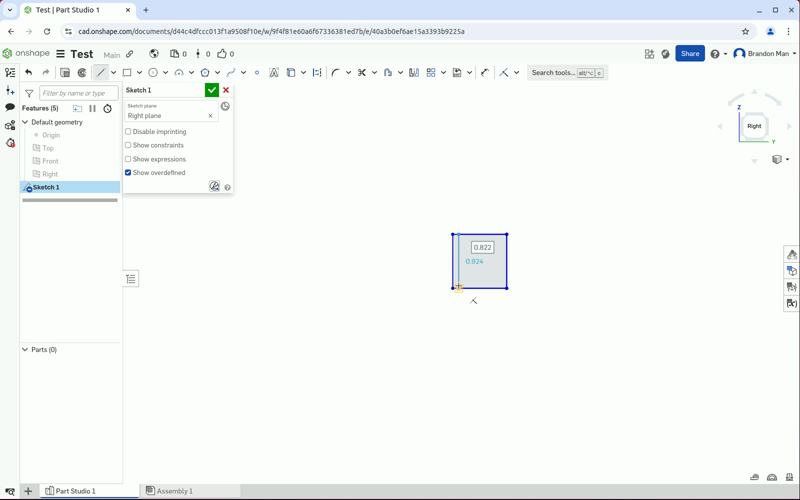
scroll(-6)
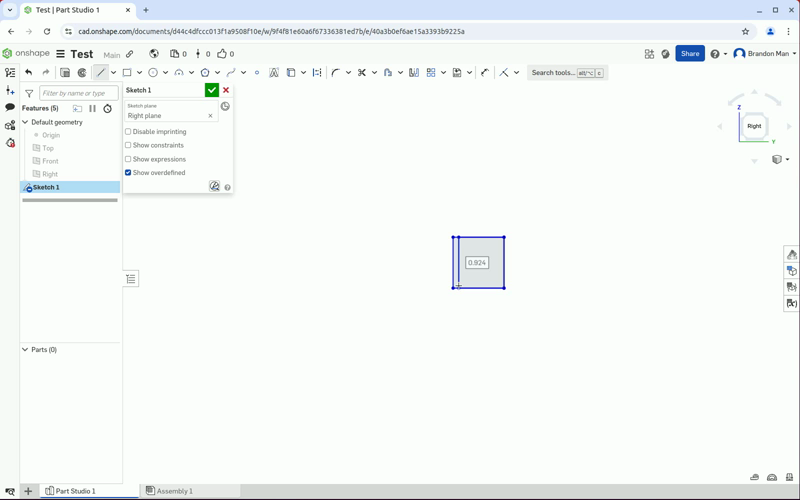
scroll(-6)
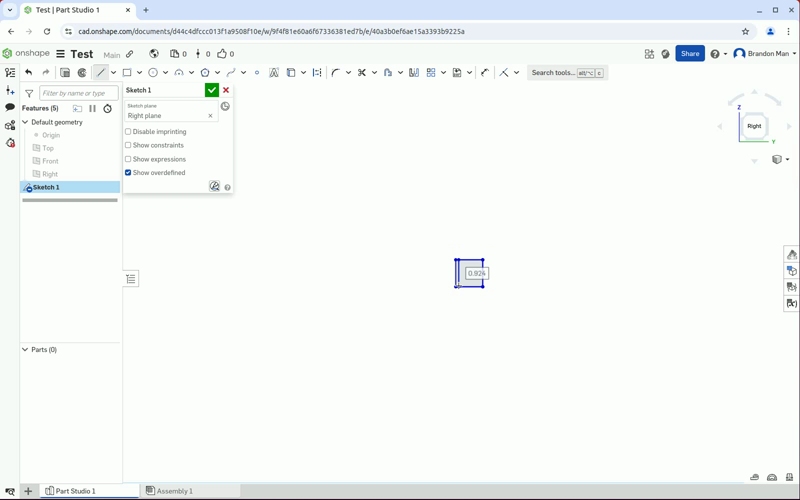
scroll(-6)
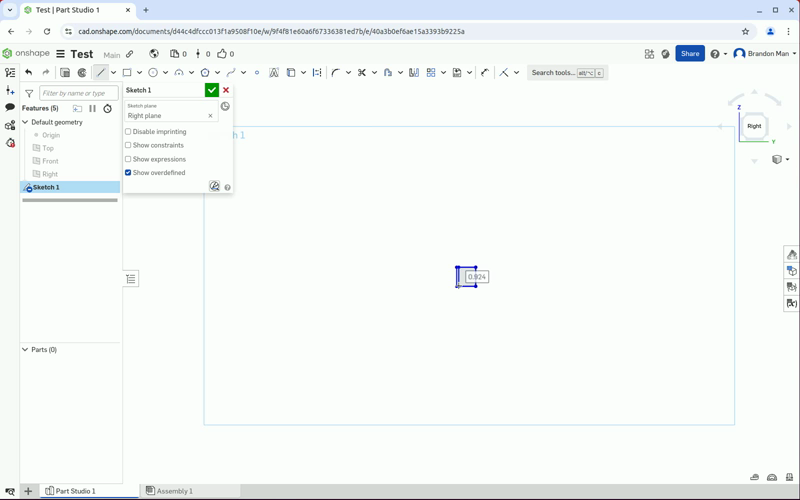
scroll(-6)
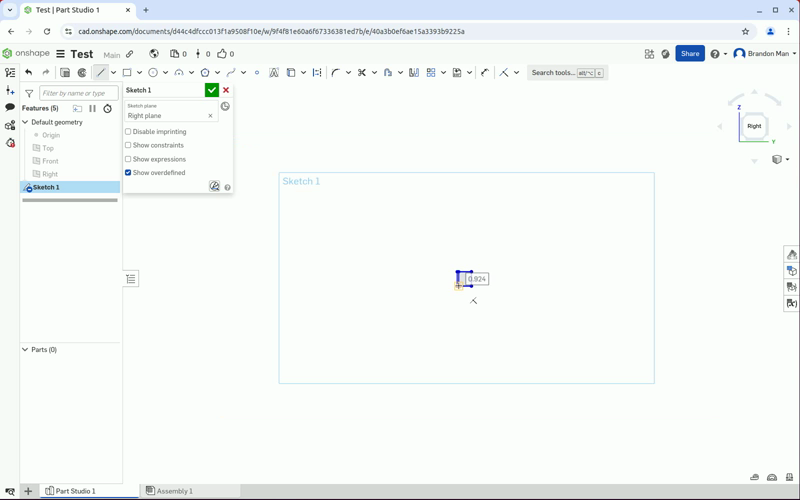
scroll(-6)
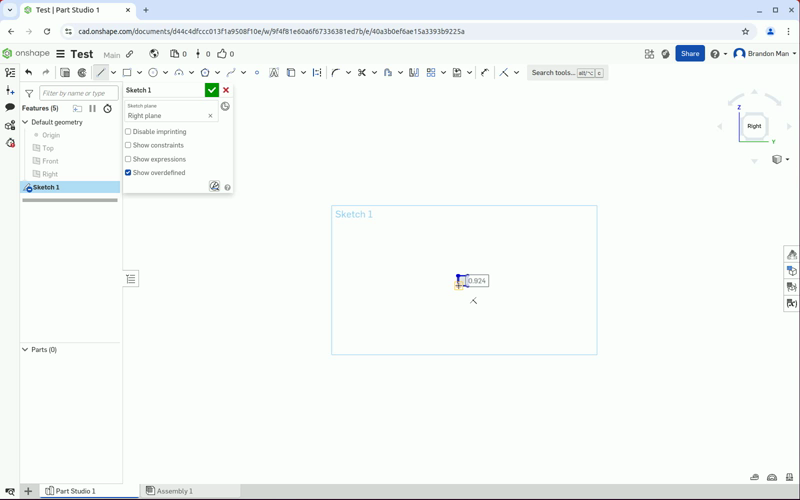
scroll(-6)
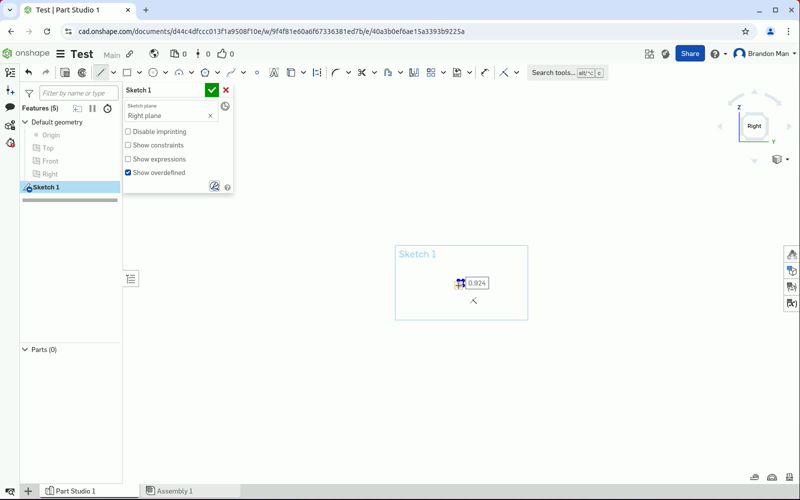
key(esc)
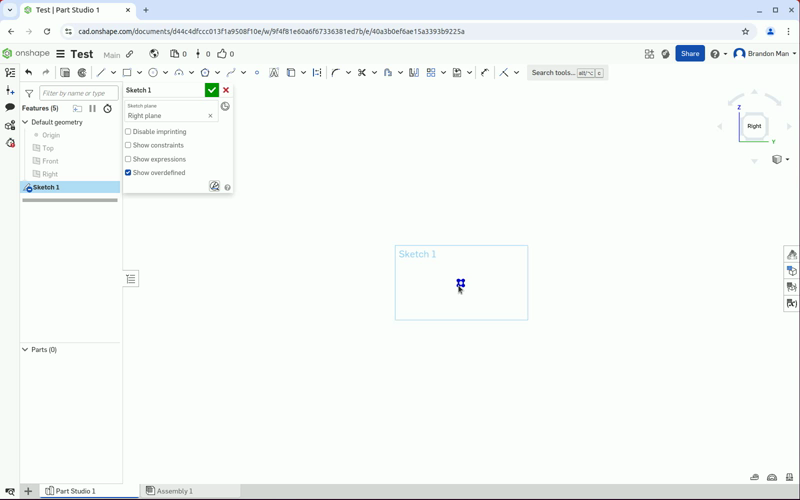
mouse_move(458, 283)
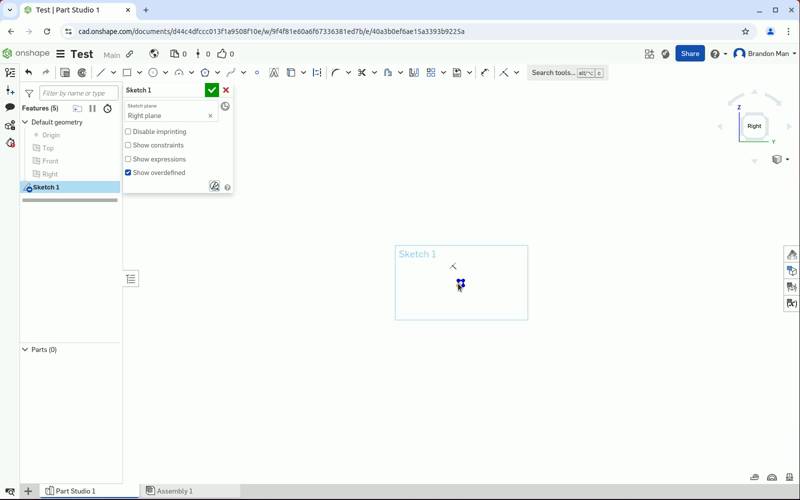
scroll(6)
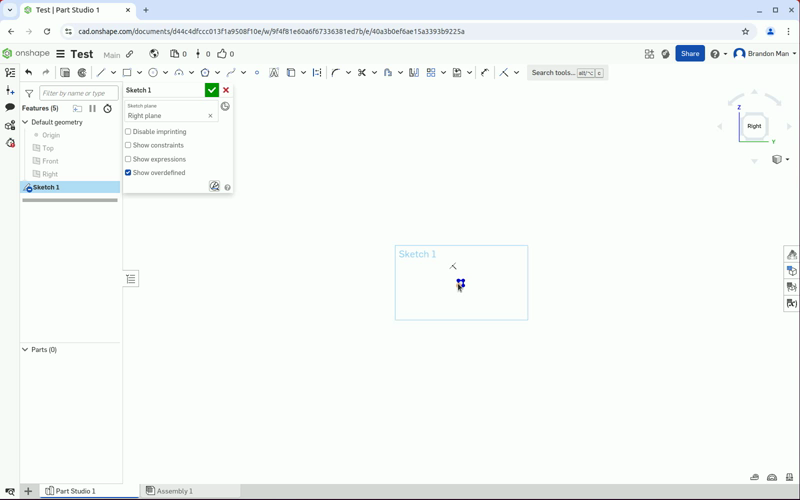
scroll(6)
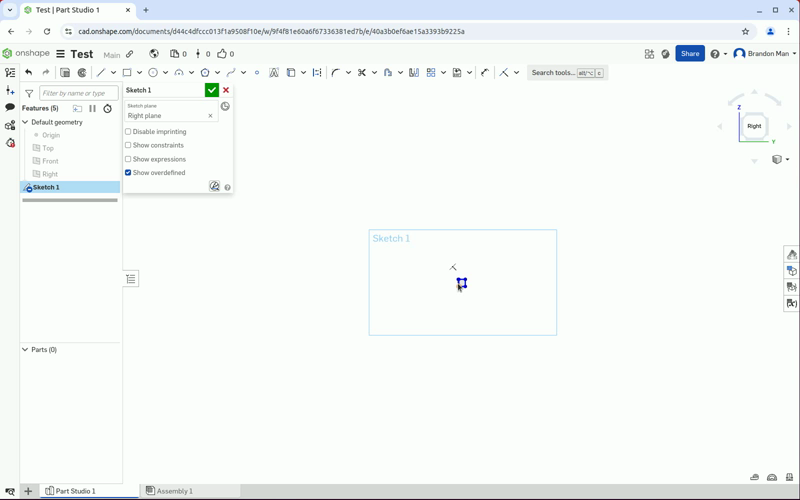
scroll(6)
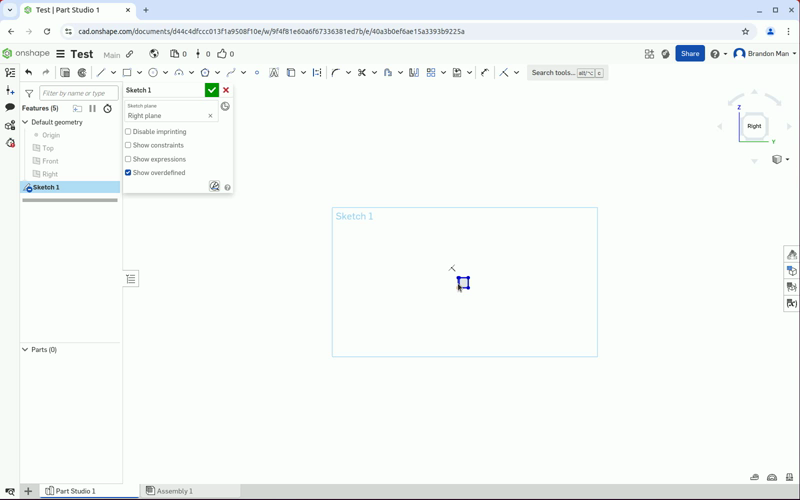
scroll(6)
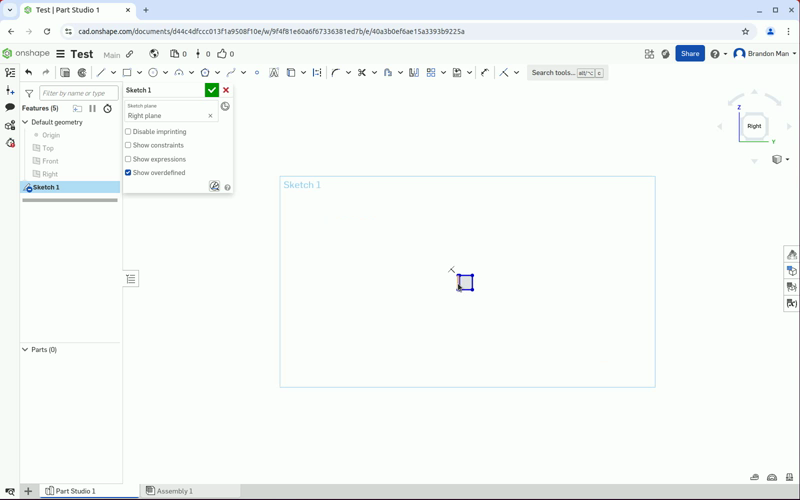
scroll(6)
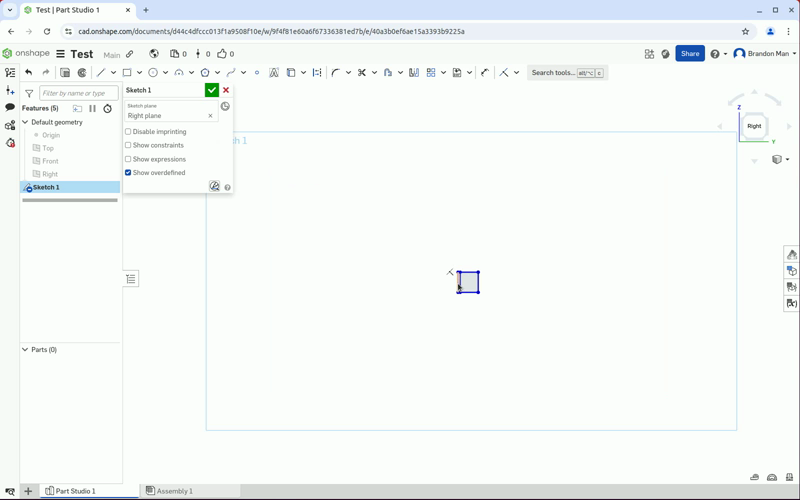
scroll(6)
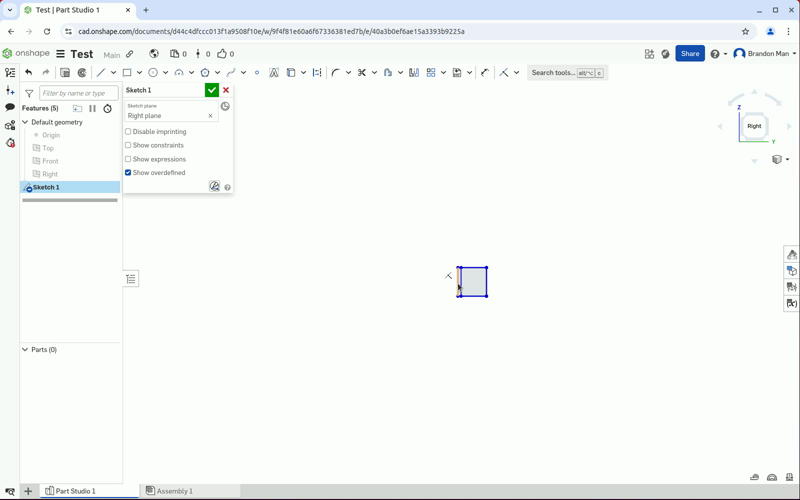
scroll(6)
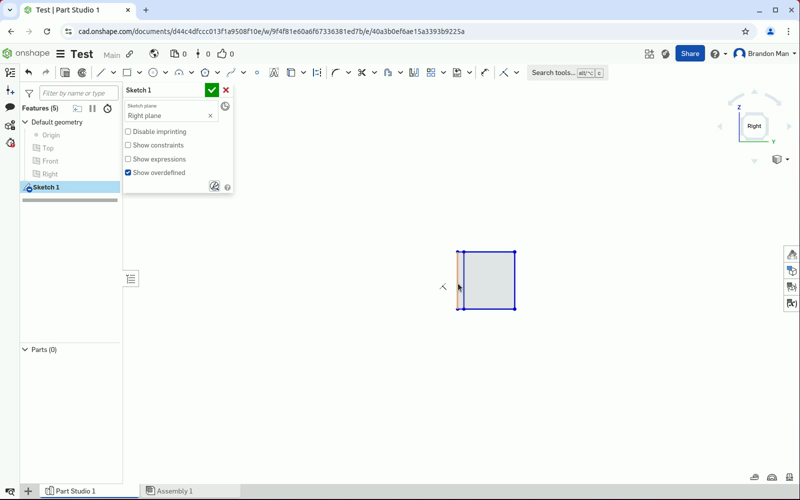
click(458, 283)
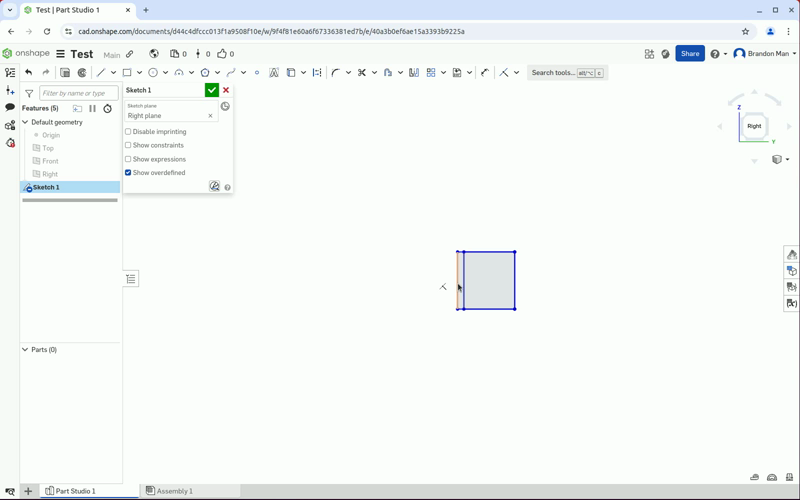
scroll(-6)
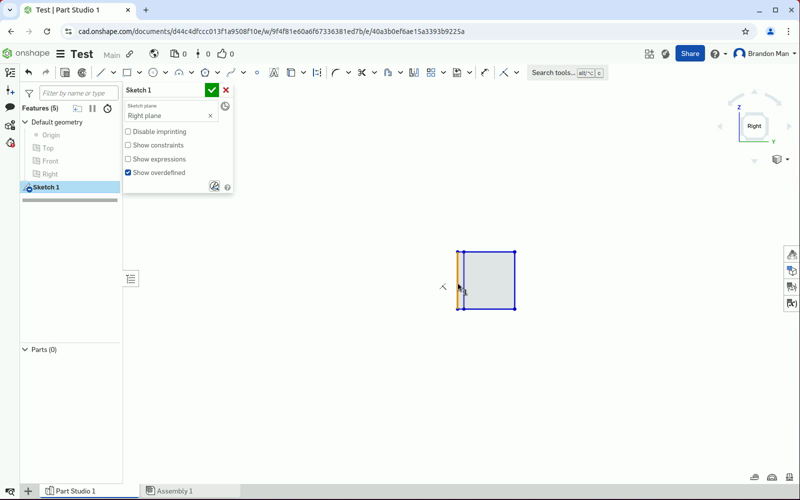
scroll(-6)
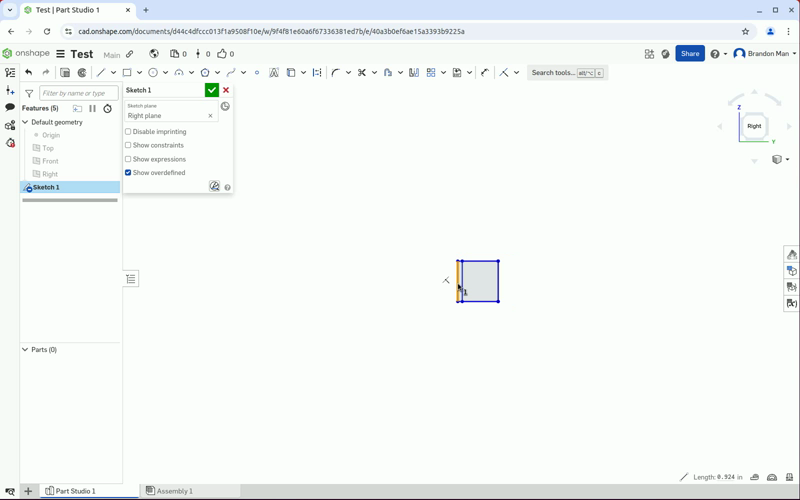
scroll(-6)
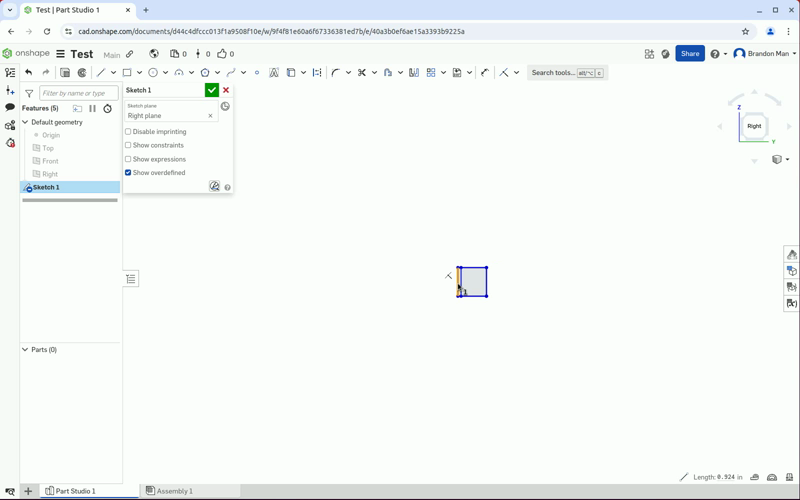
scroll(-6)
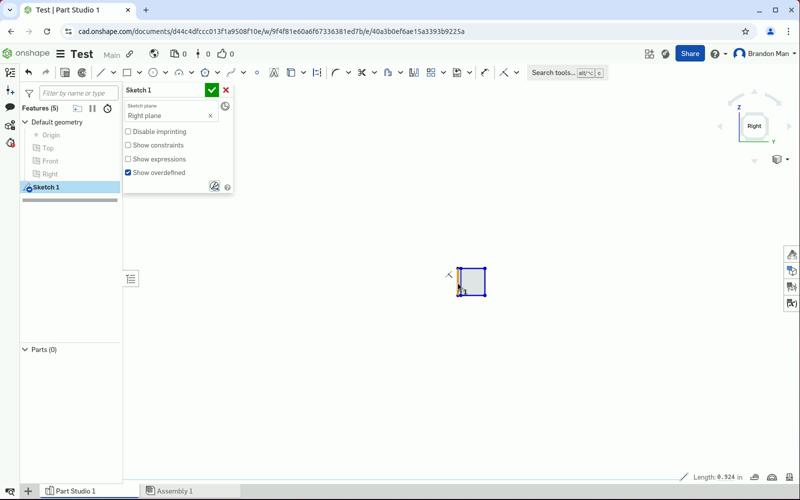
scroll(-6)
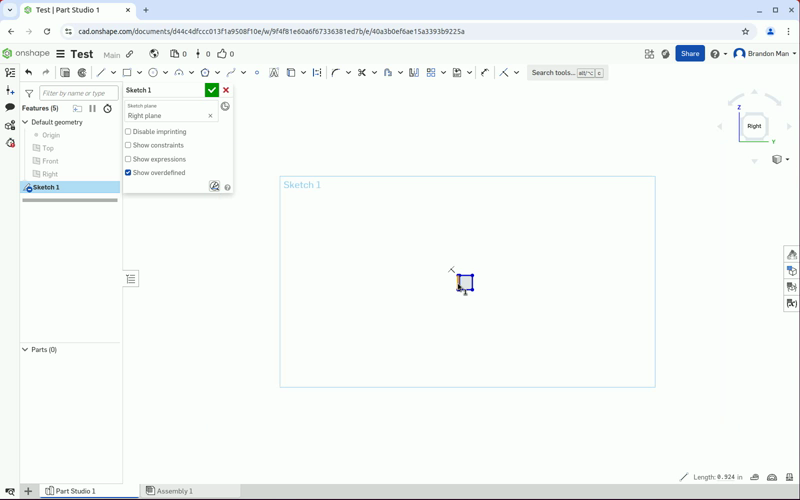
scroll(-6)
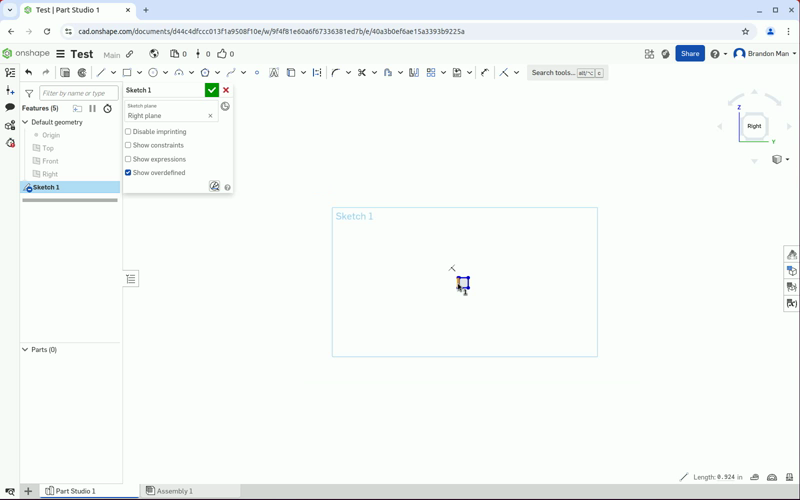
scroll(-6)
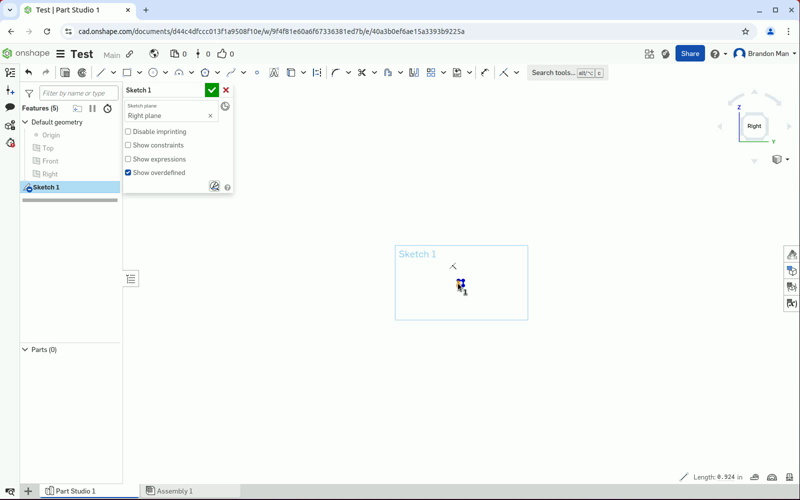
mouse_move(73, 352)
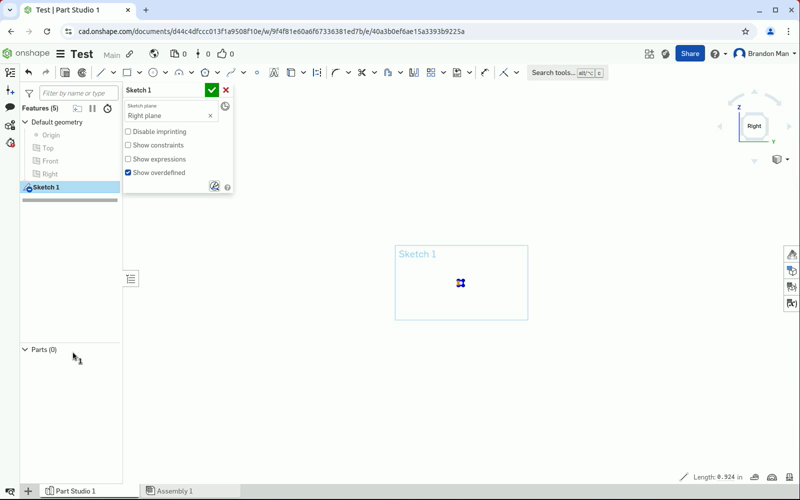
key(shift+y)
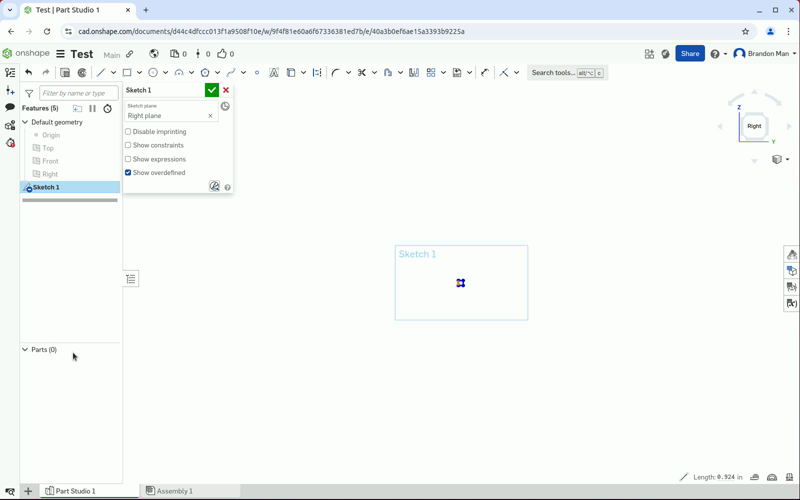
key(shift+e)
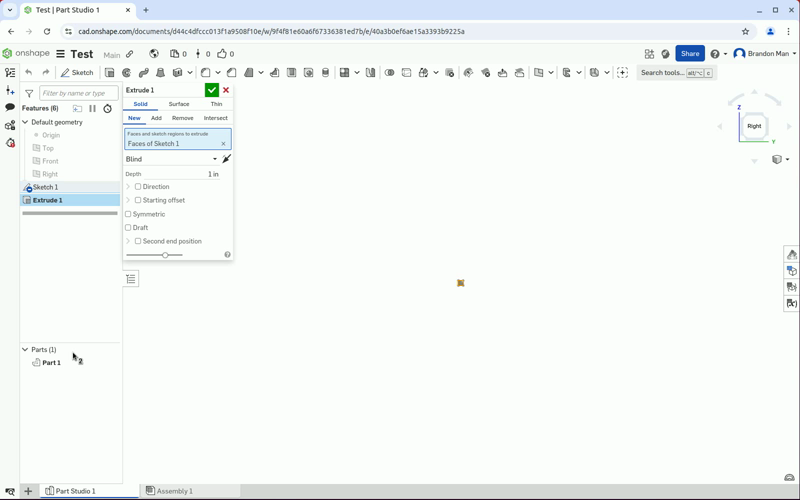
mouse_move(143, 106)
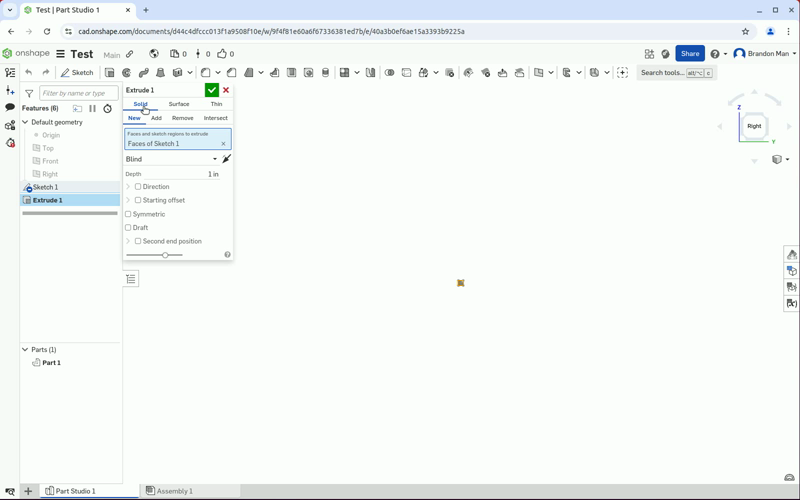
click(143, 106)
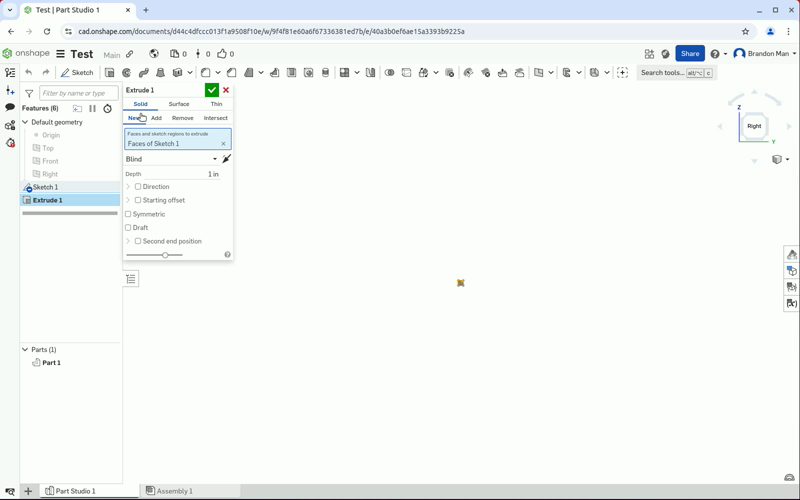
mouse_move(137, 120)
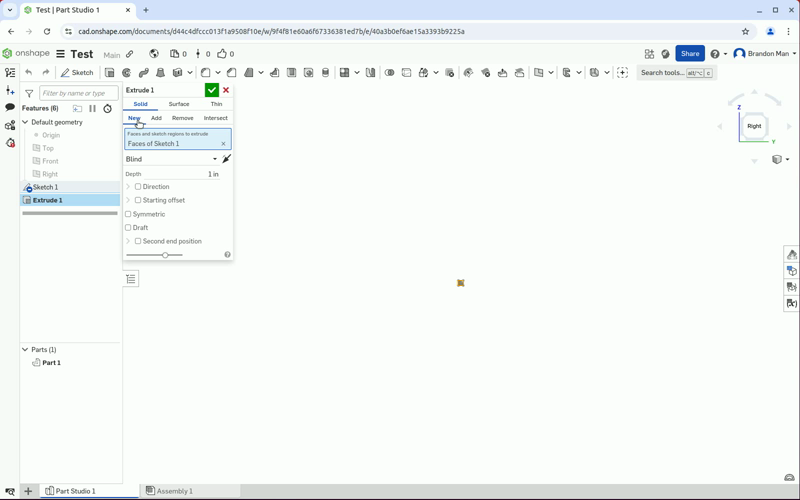
click(137, 120)
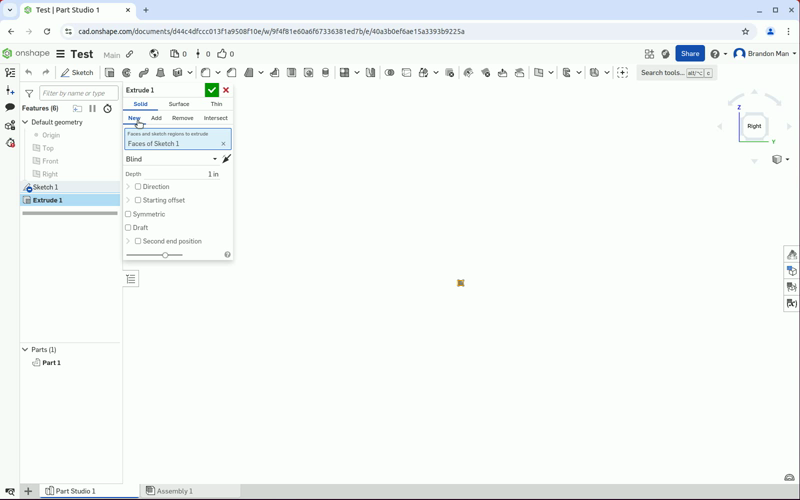
key(tab, 4)
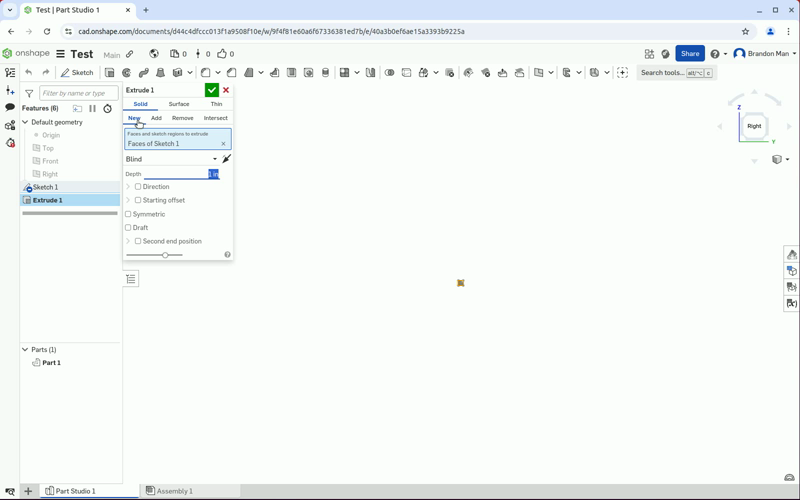
text(23.108)
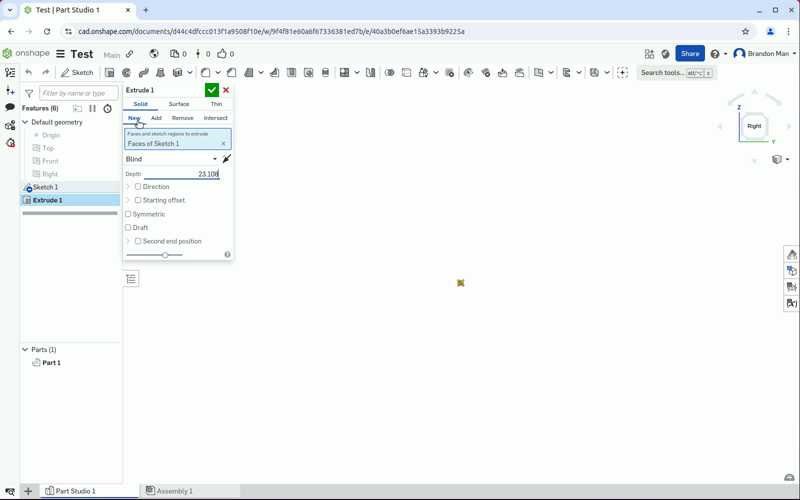
key(enter)
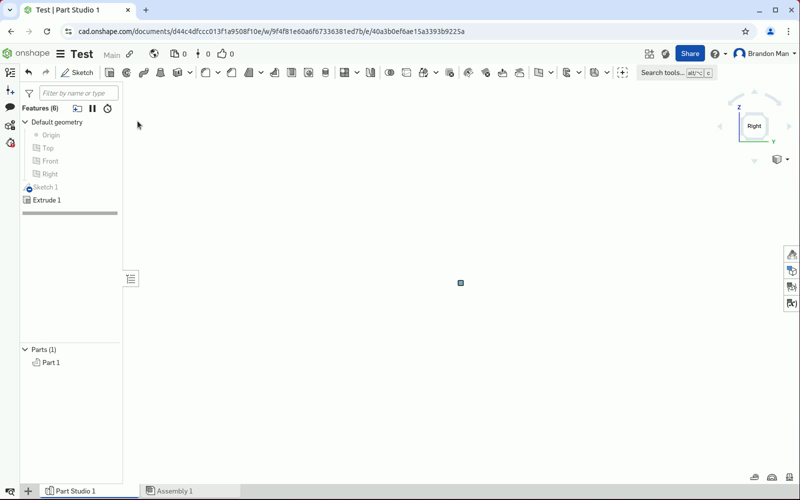
key(shift+h)
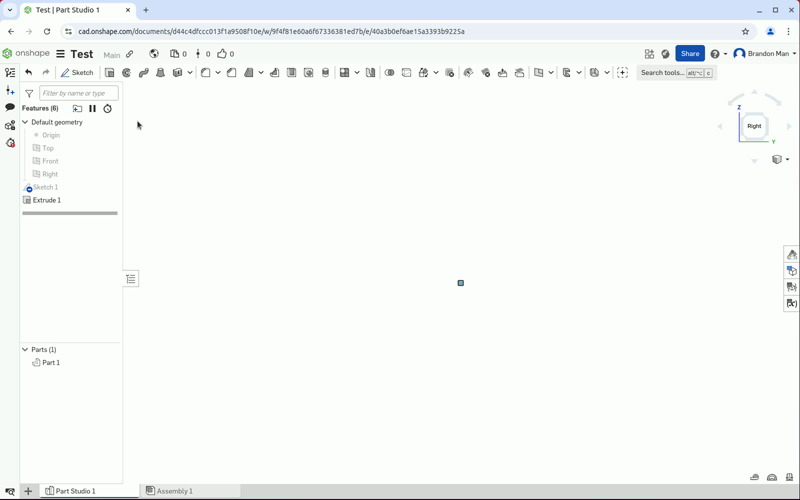
key(shift+h)
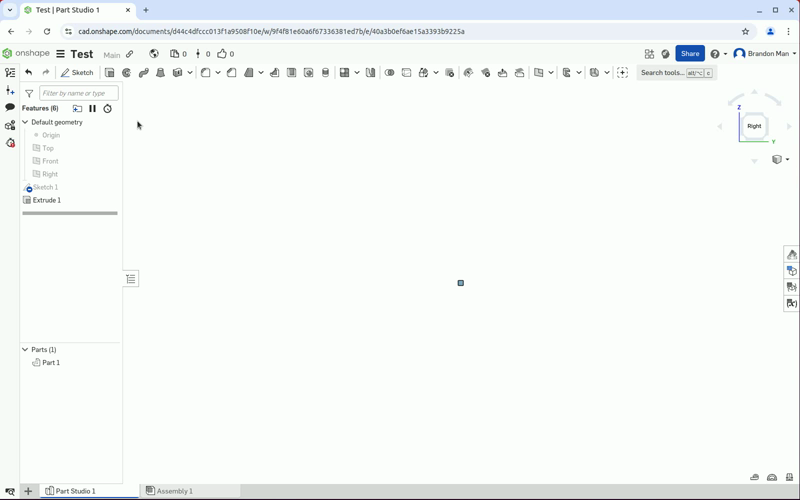
mouse_move(73, 189)
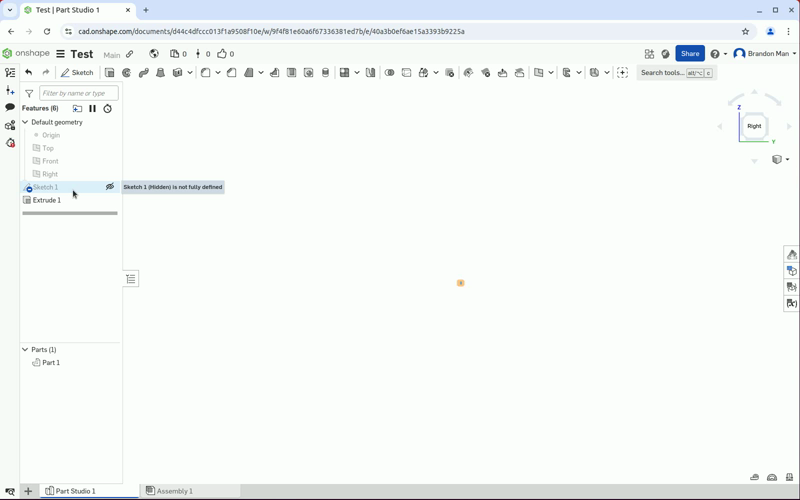
click(73, 189)
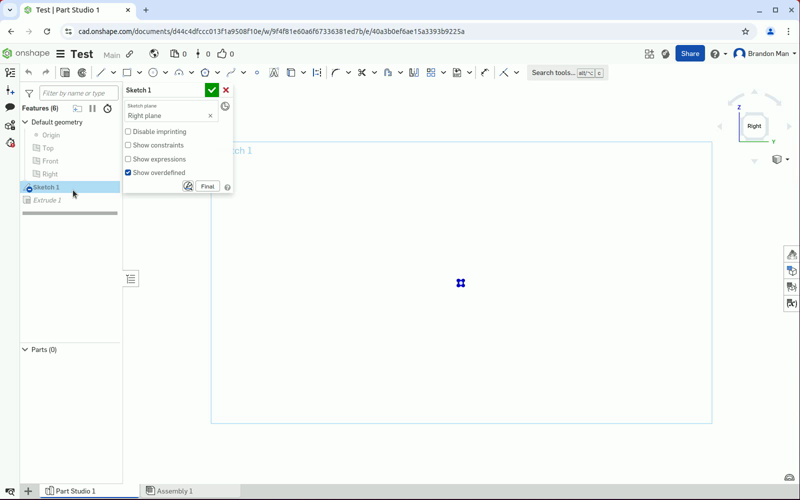
mouse_move(229, 92)
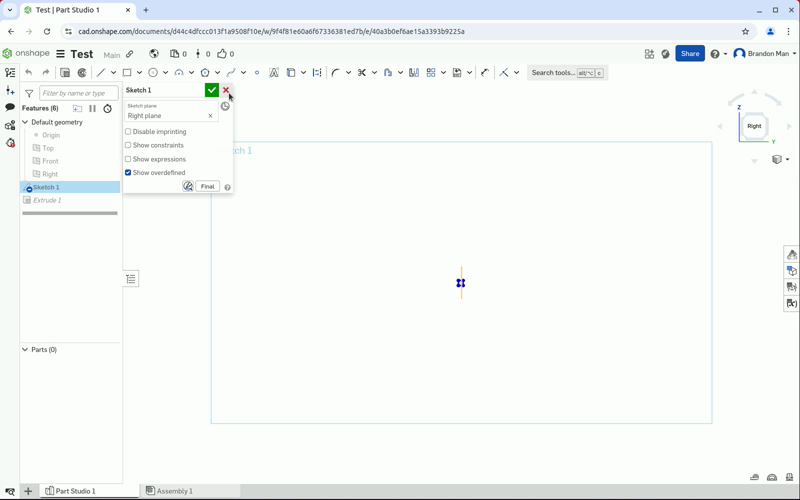
click(229, 92)
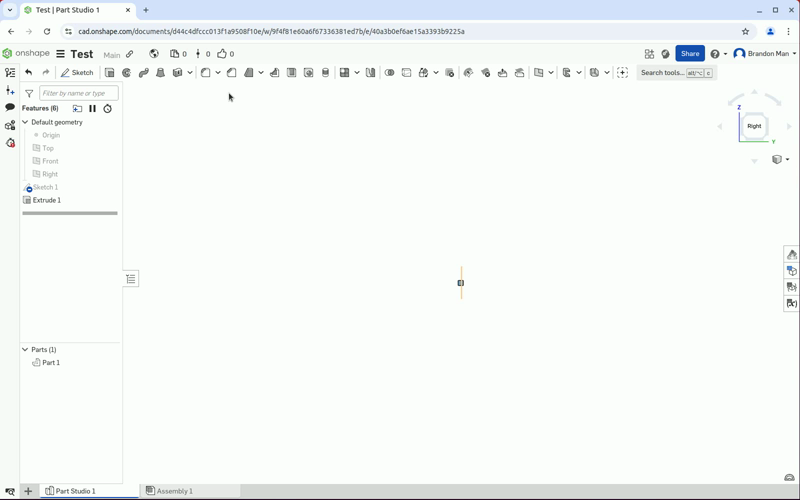
mouse_move(541, 75)
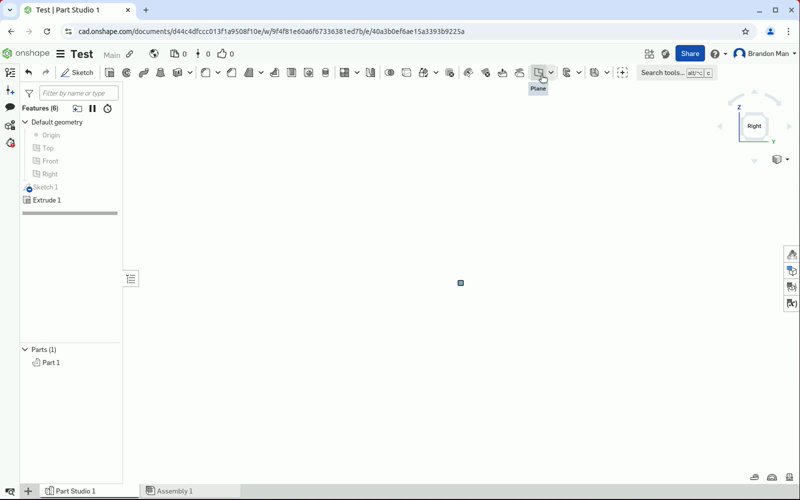
click(541, 75)
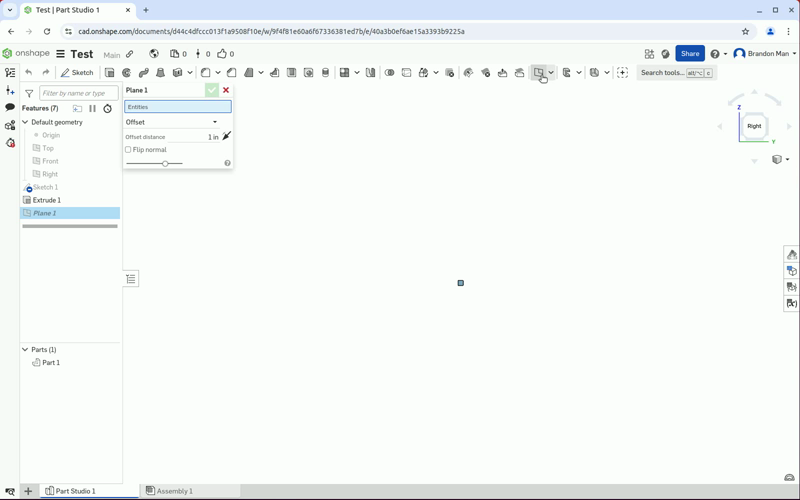
mouse_move(73, 176)
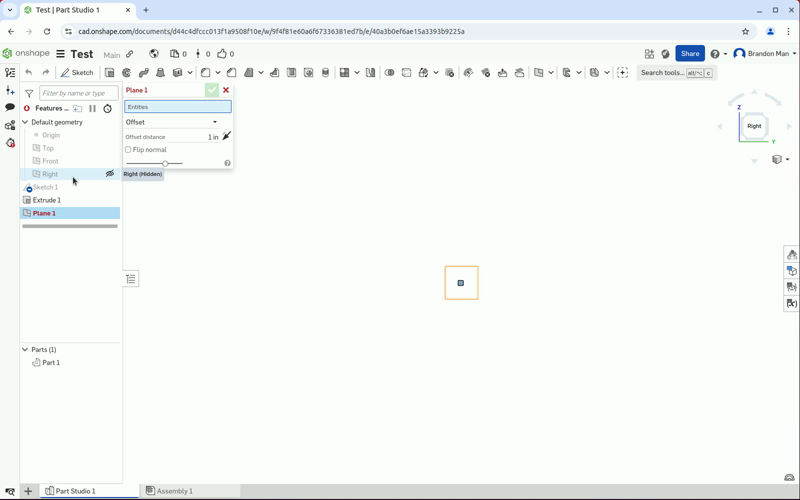
click(73, 176)
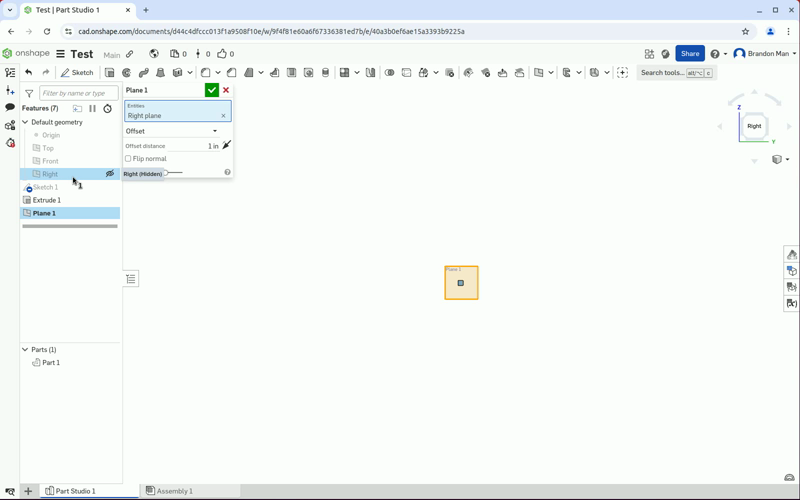
key(tab, 2)
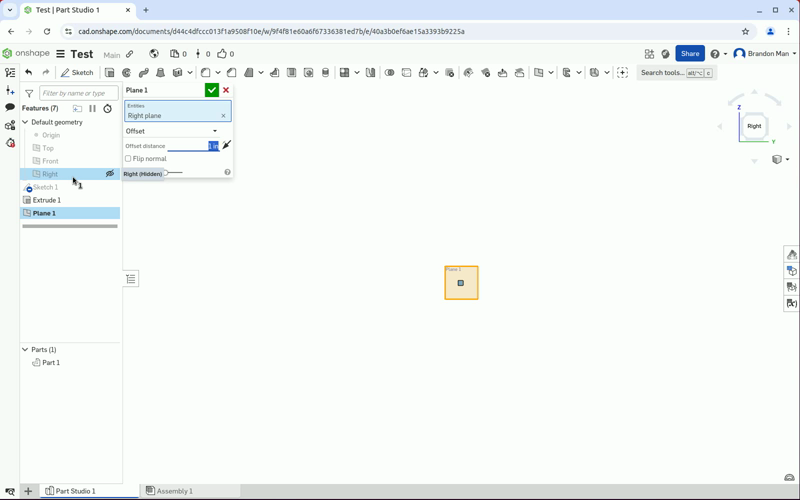
text(23.108)
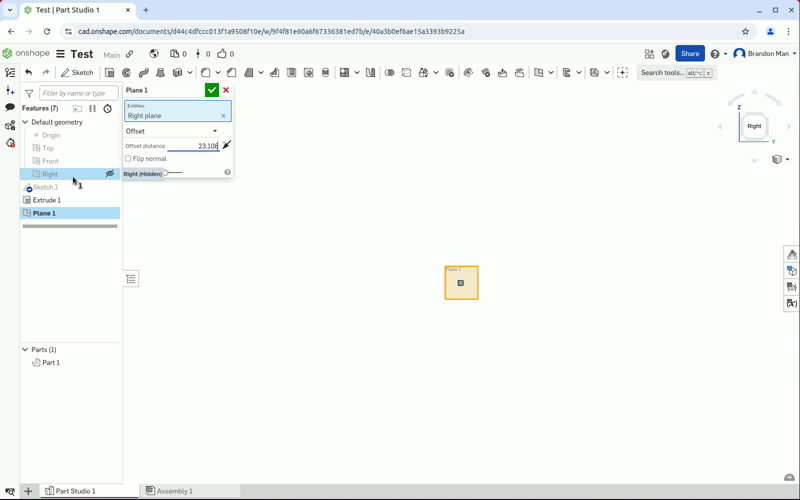
key(enter, 2)
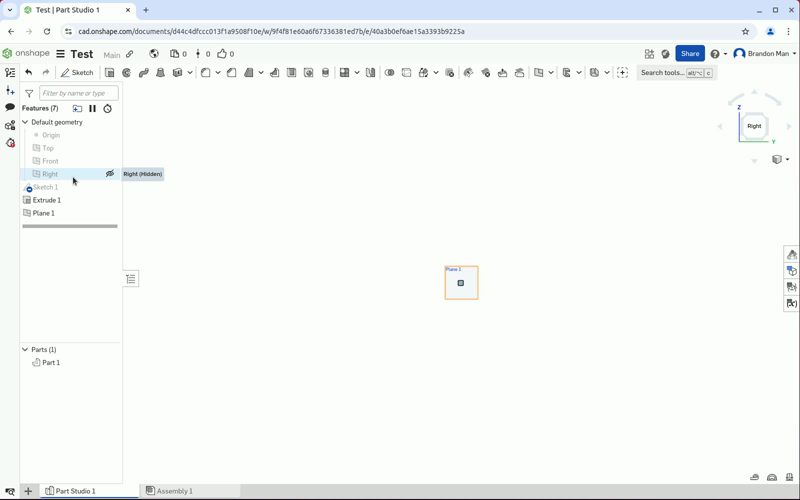
key(shift+s)
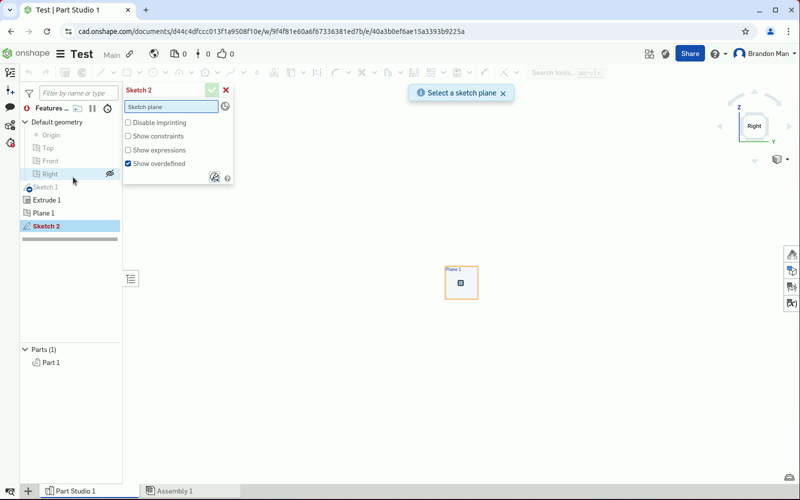
mouse_move(73, 215)
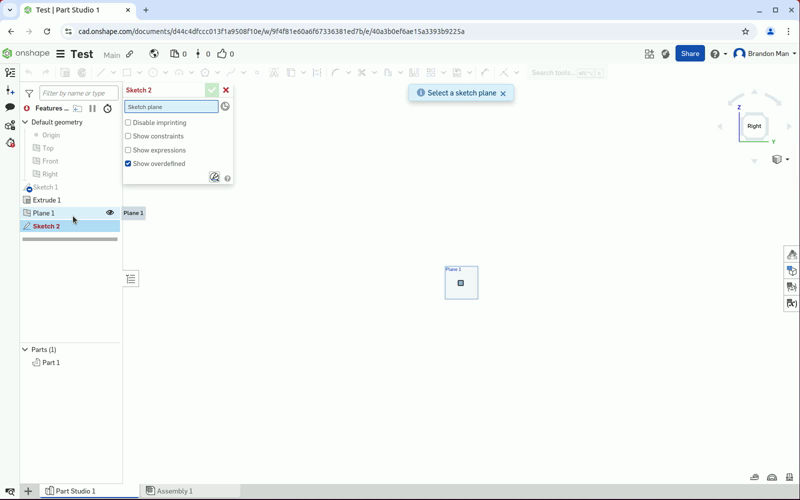
click(73, 215)
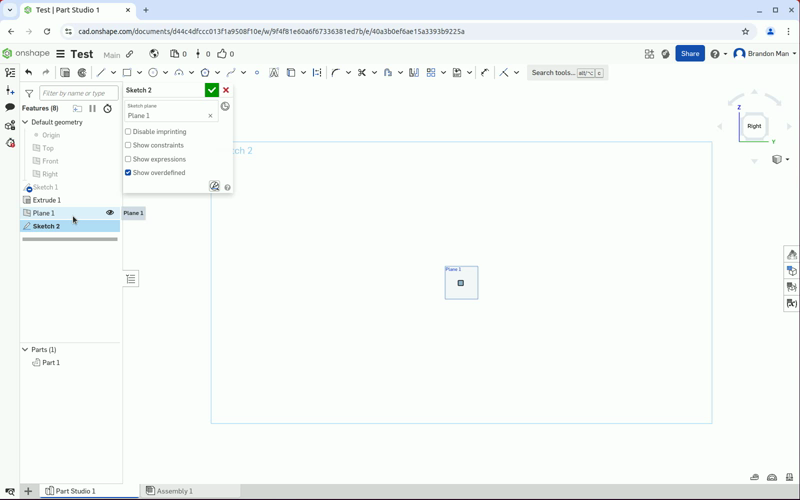
mouse_move(73, 352)
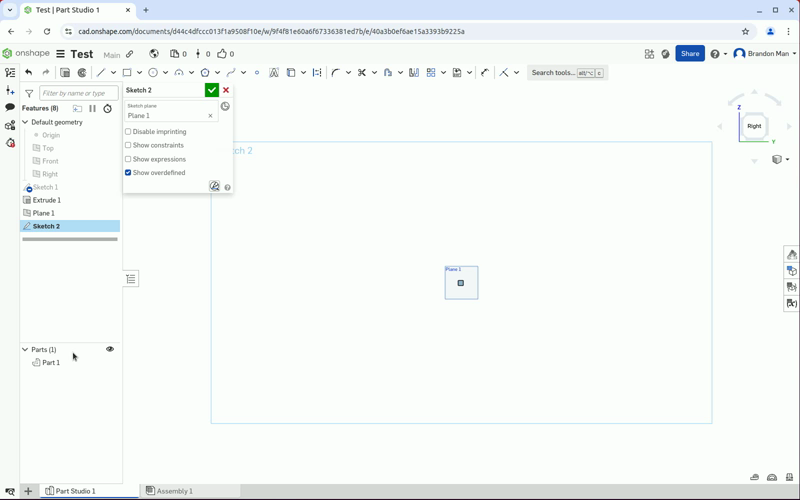
key(y)
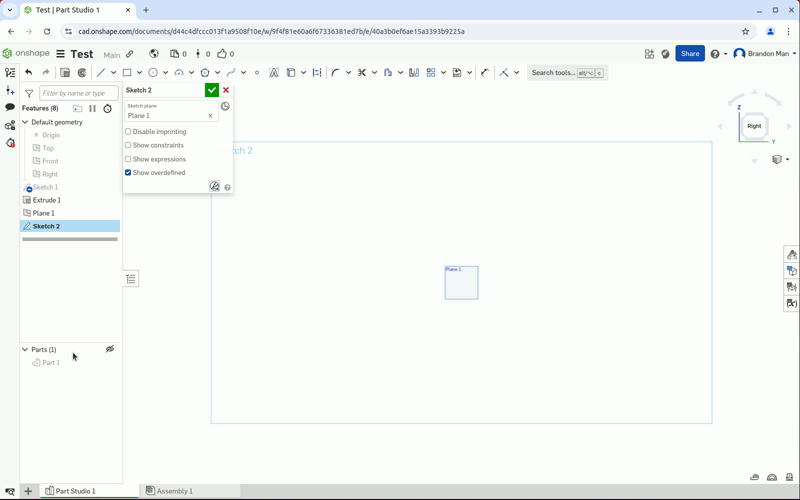
key(l)
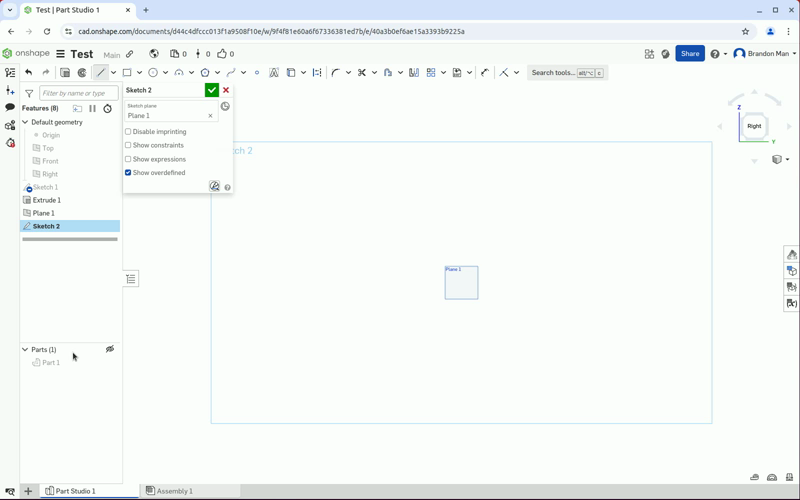
key_down(shift)
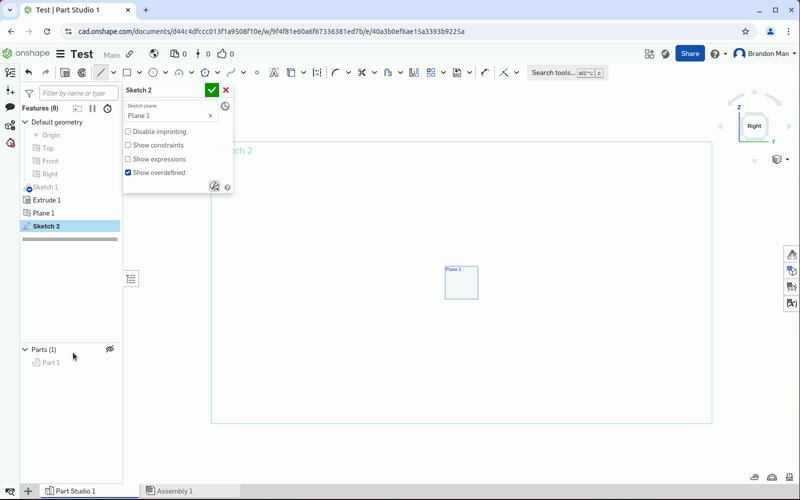
mouse_move(458, 285)
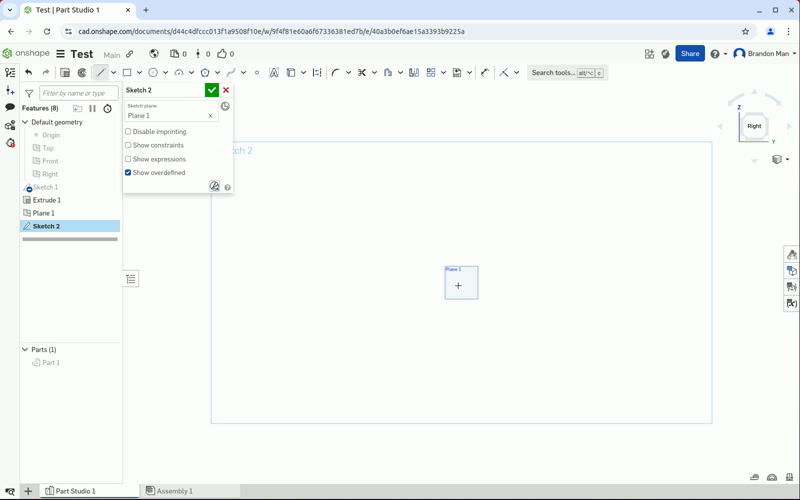
click(458, 285)
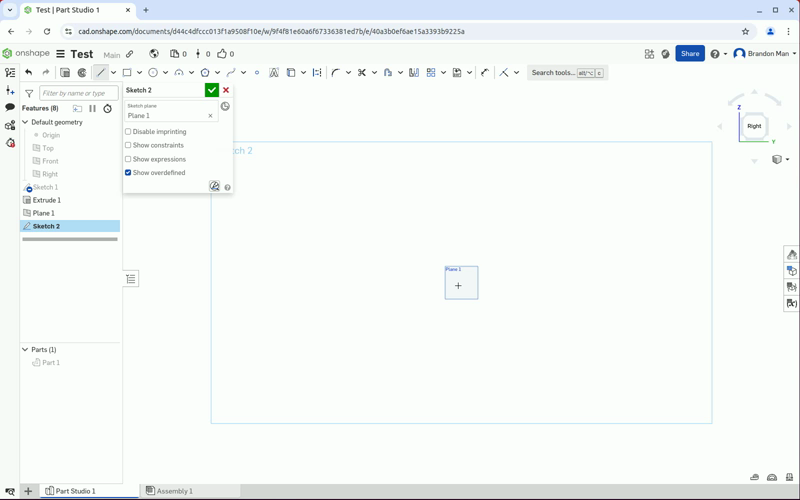
key_up(shift)
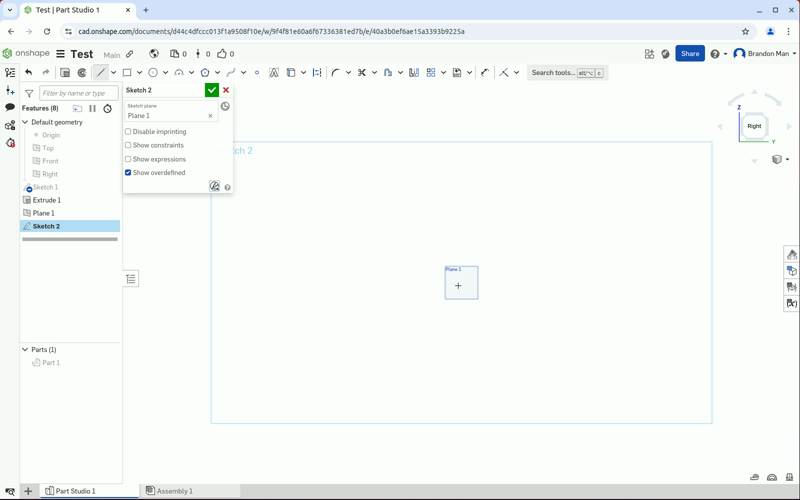
key_down(shift)
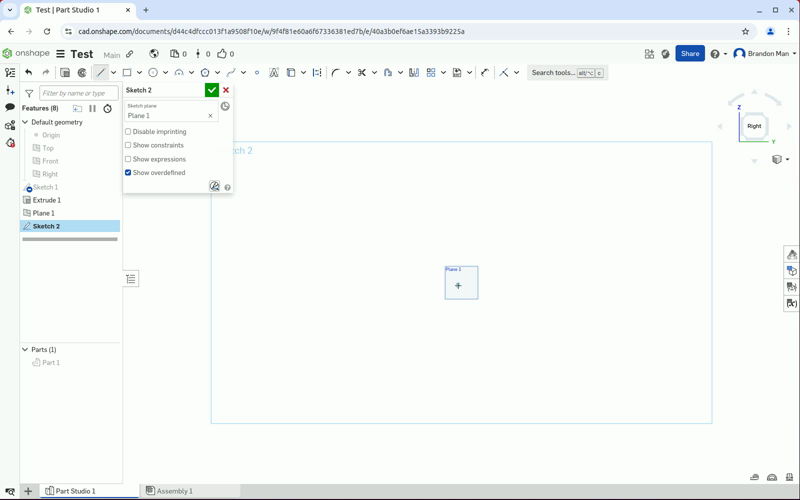
mouse_move(488, 285)
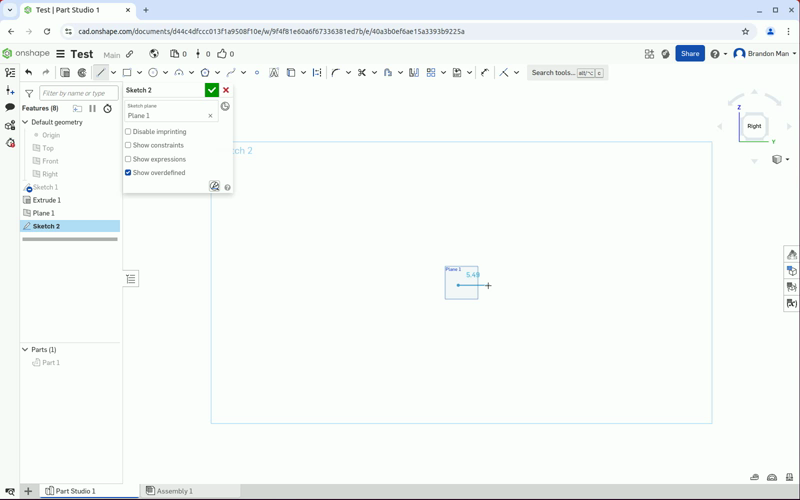
mouse_move(462, 285)
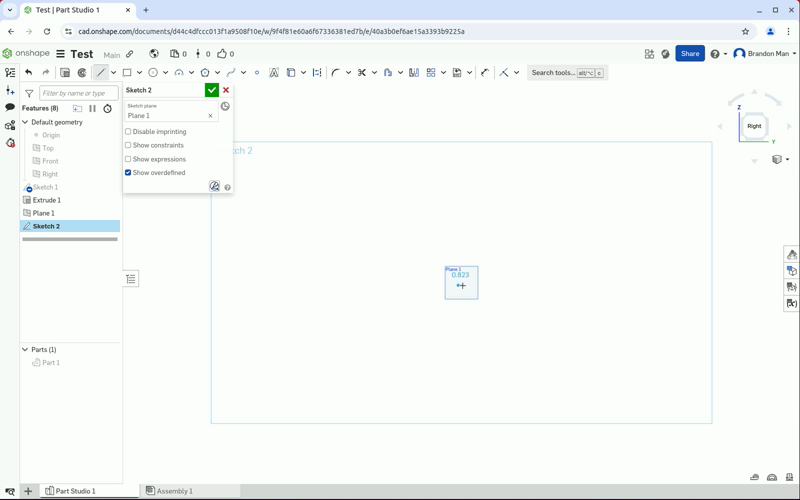
scroll(6)
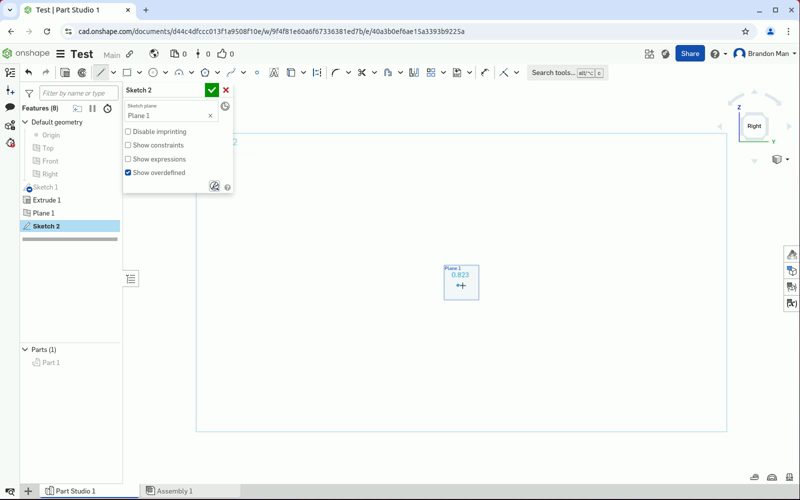
scroll(6)
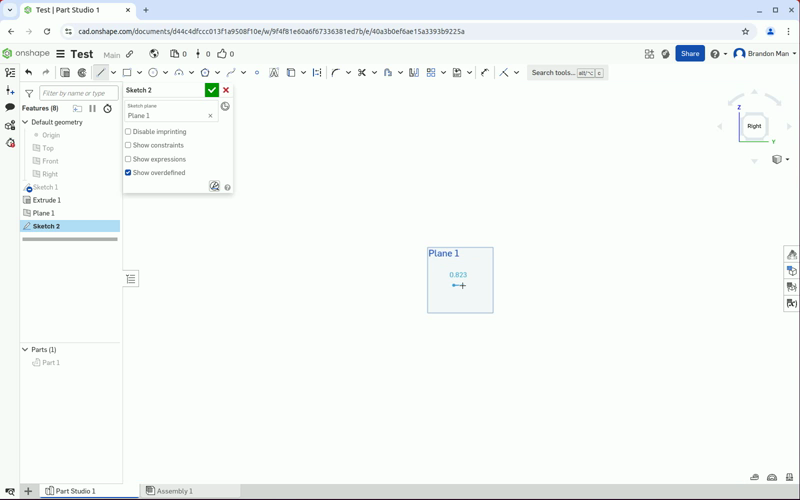
scroll(6)
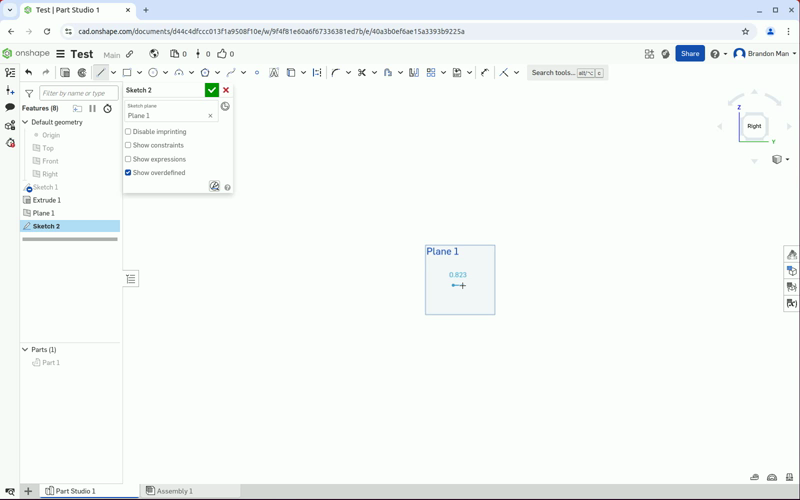
scroll(6)
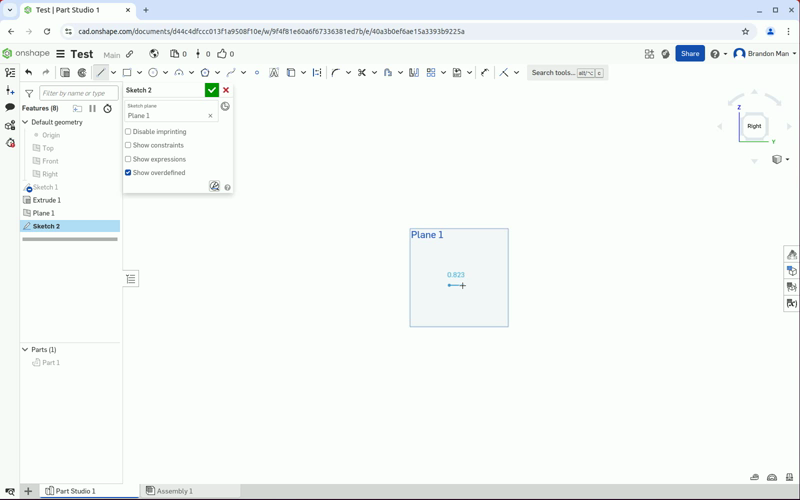
scroll(6)
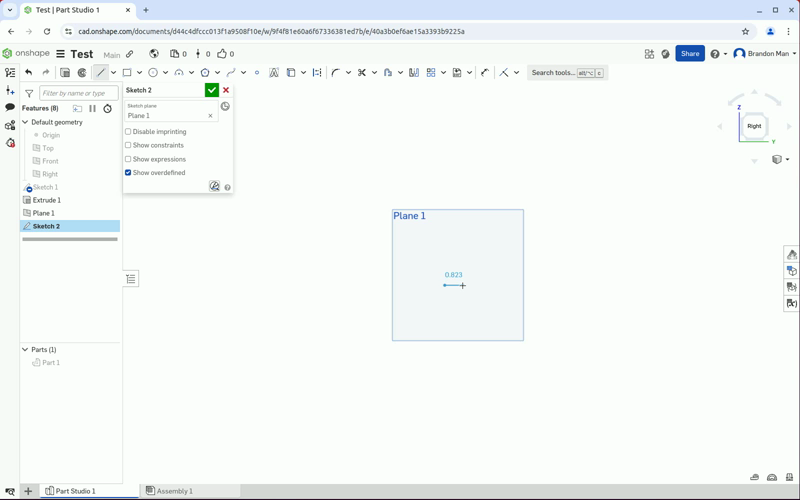
scroll(6)
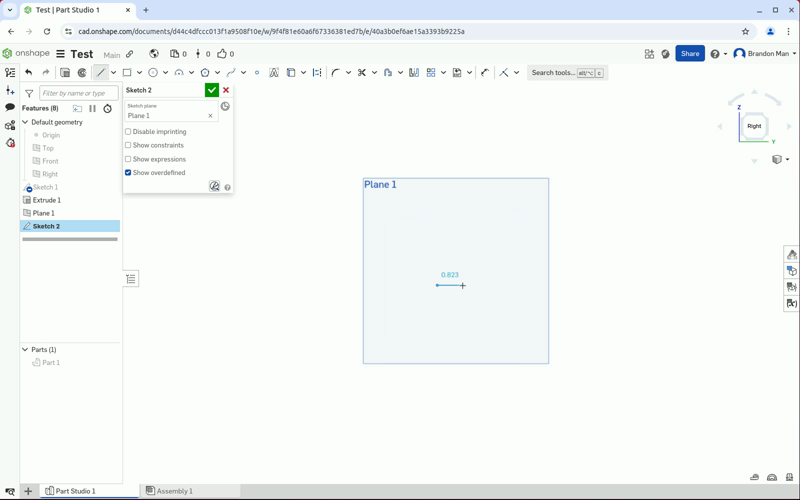
scroll(6)
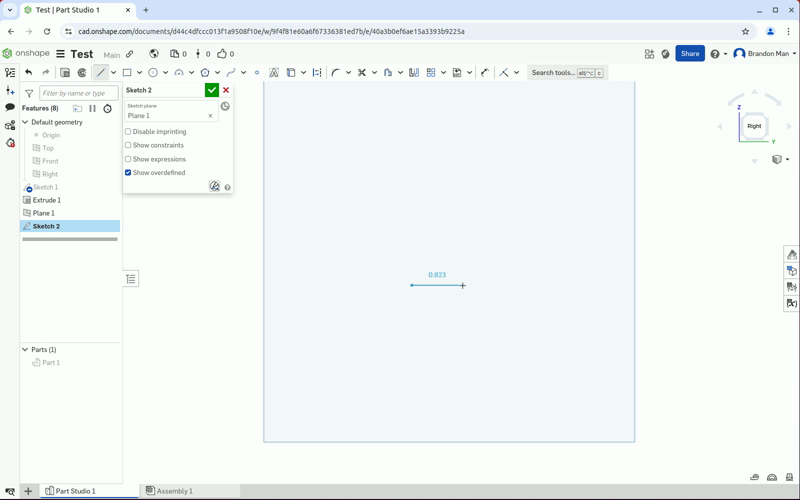
click(462, 285)
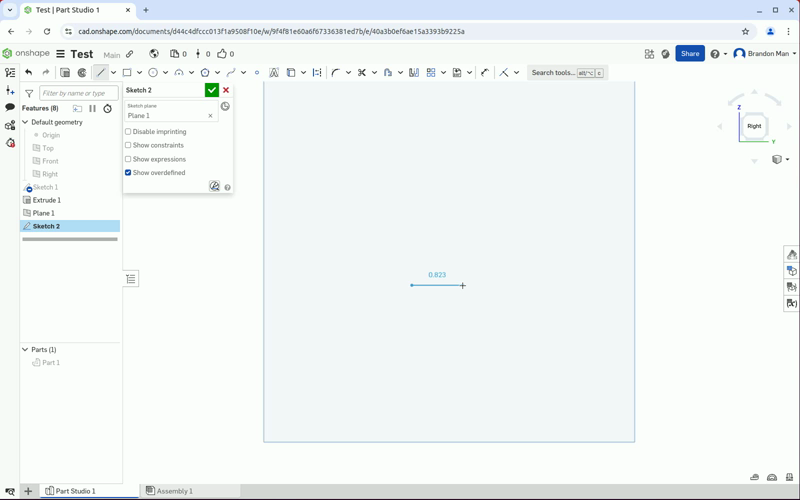
scroll(-6)
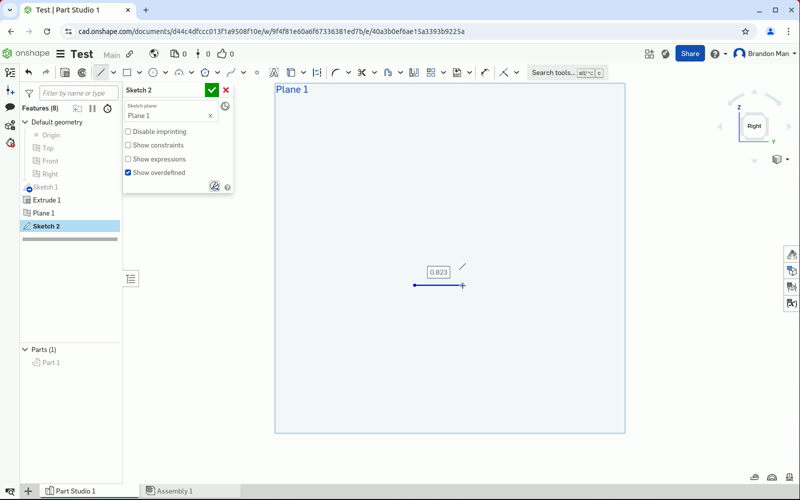
scroll(-6)
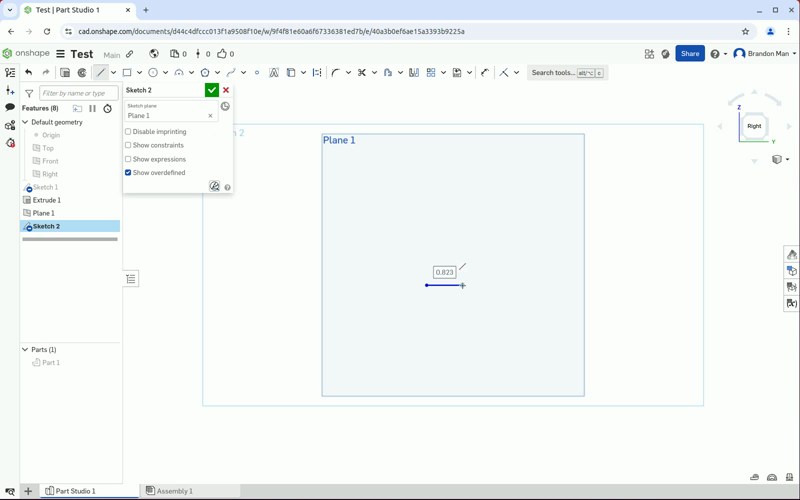
scroll(-6)
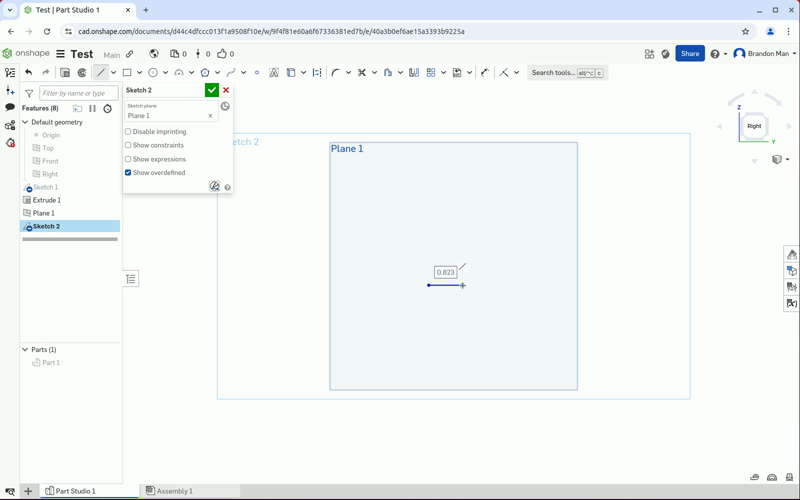
scroll(-6)
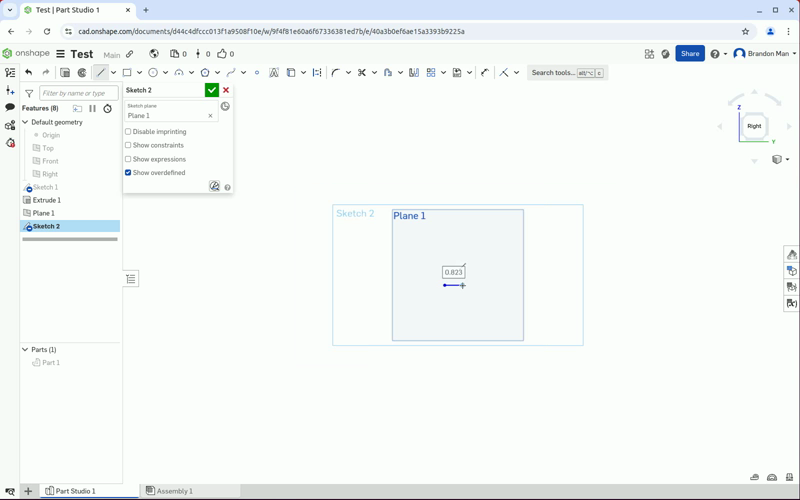
scroll(-6)
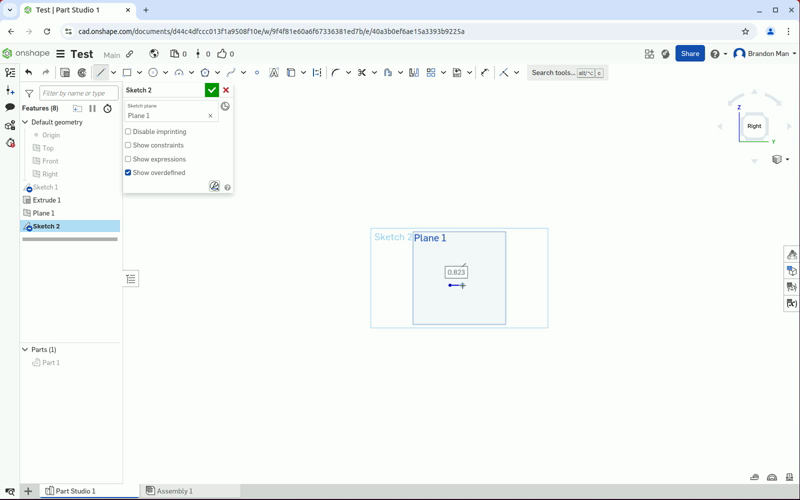
scroll(-6)
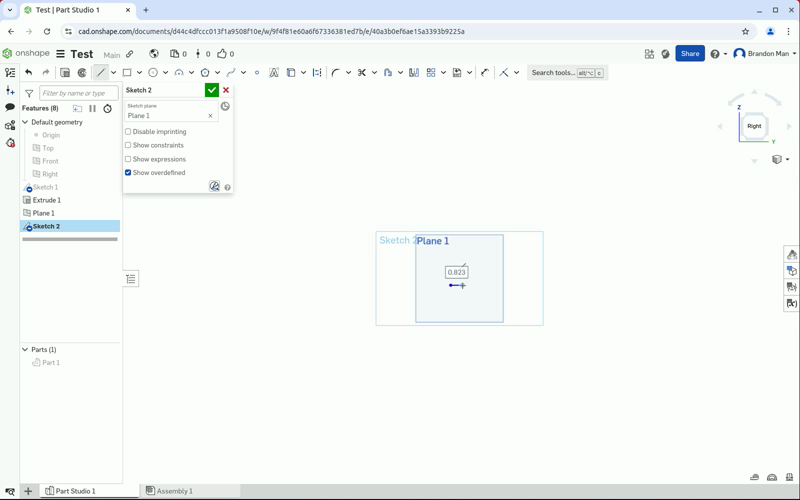
scroll(-6)
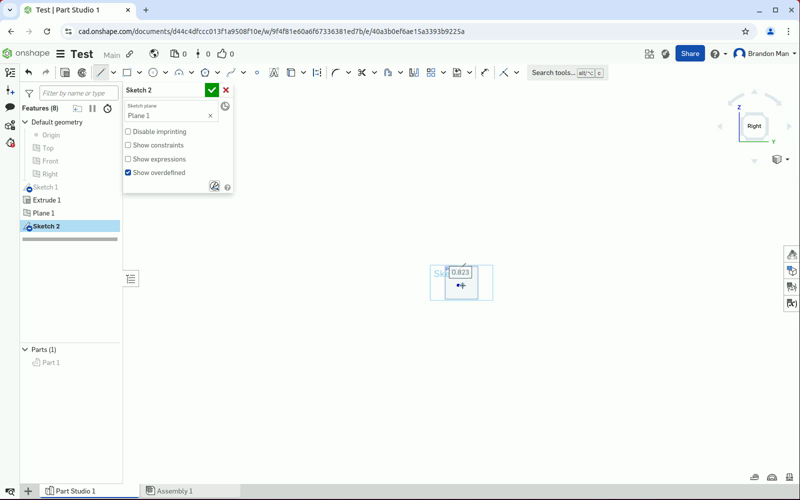
key_up(shift)
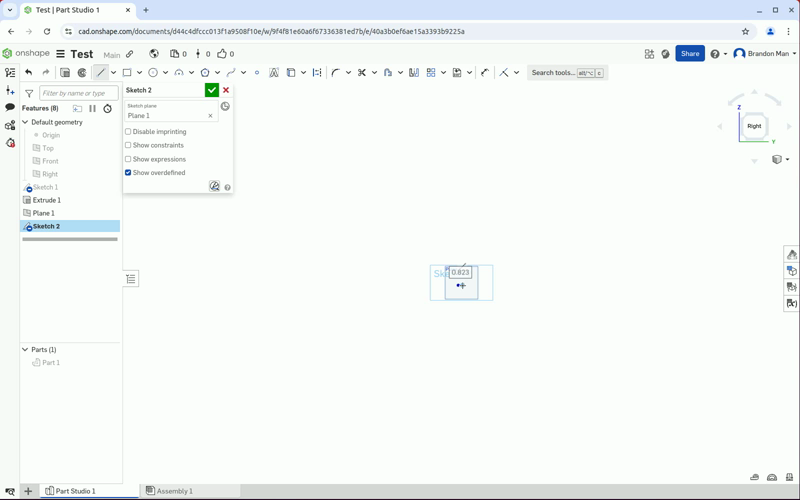
key_down(shift)
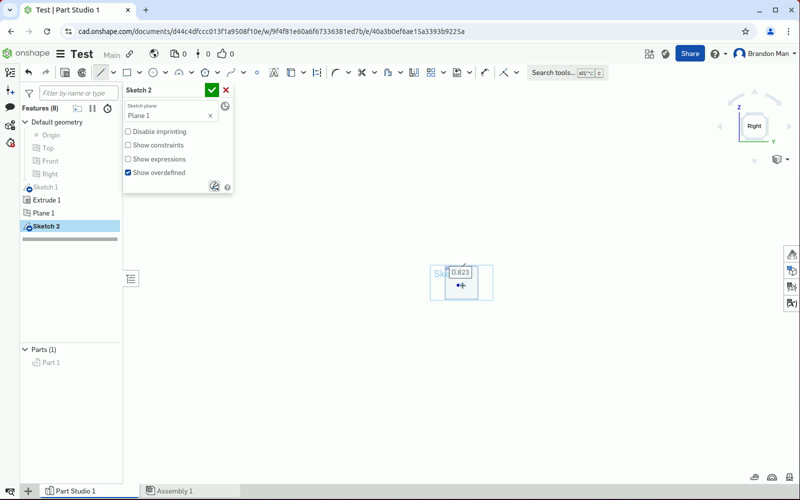
mouse_move(492, 285)
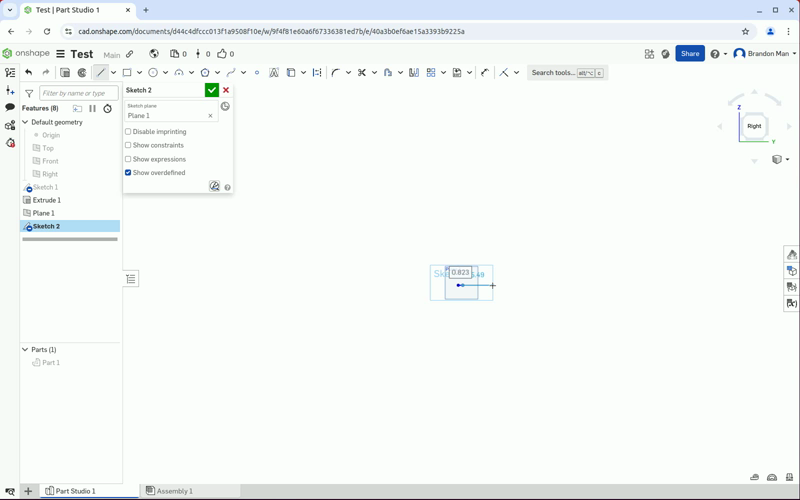
mouse_move(462, 280)
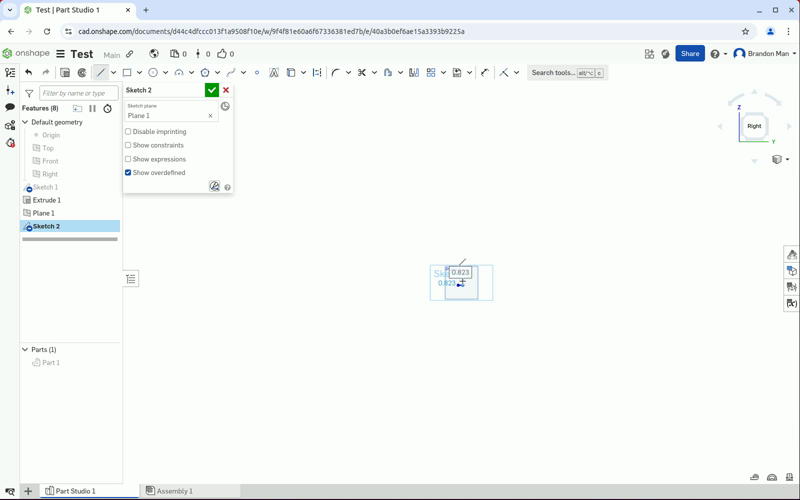
scroll(6)
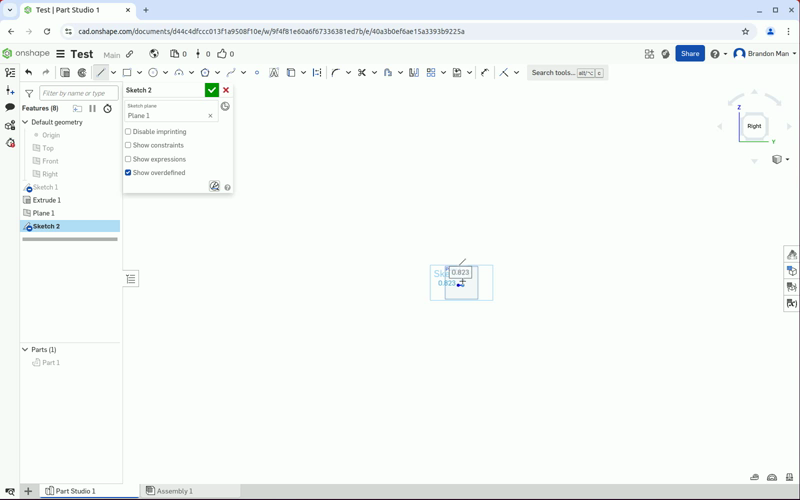
scroll(6)
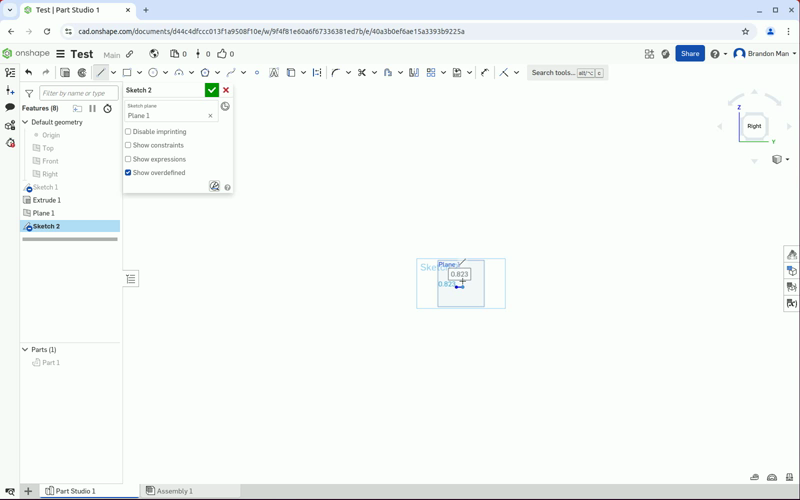
scroll(6)
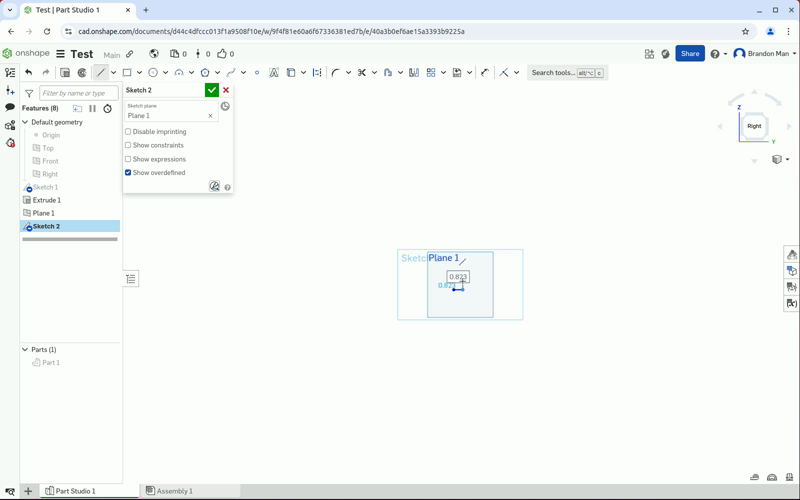
scroll(6)
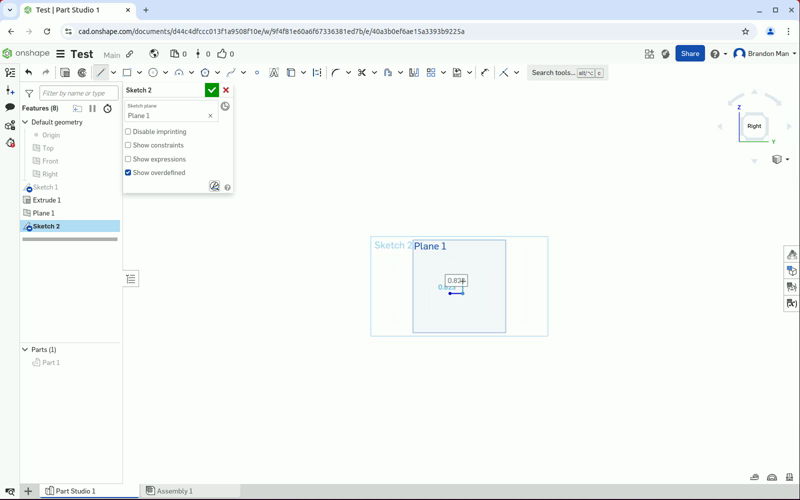
scroll(6)
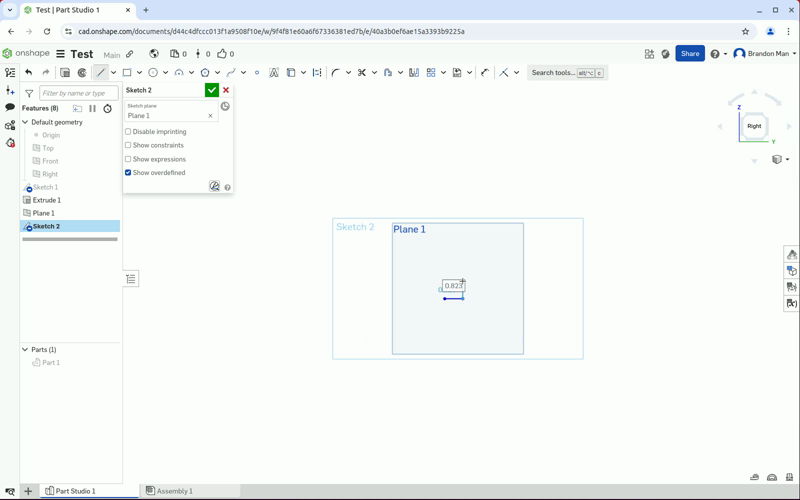
scroll(6)
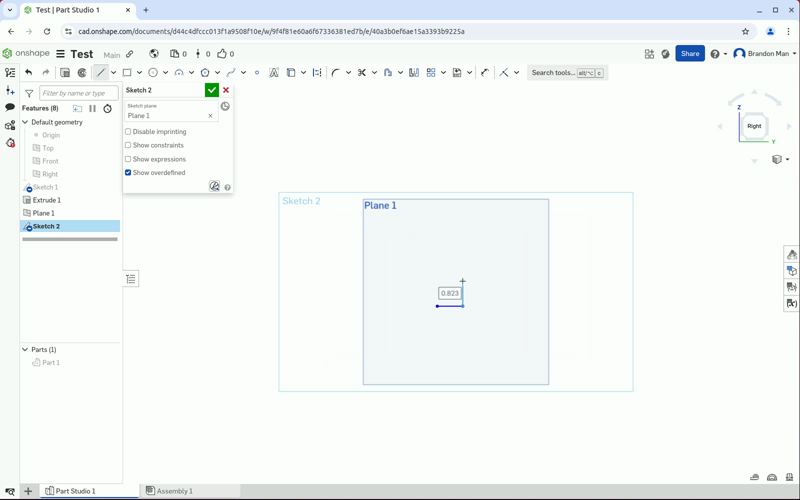
scroll(6)
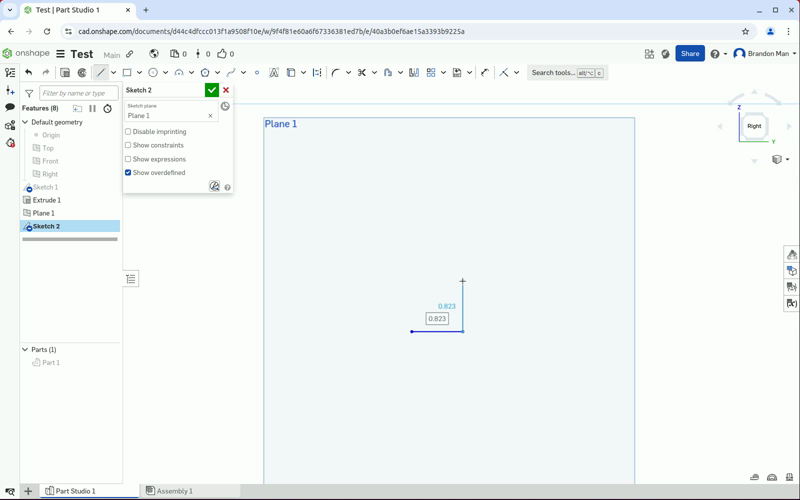
click(462, 280)
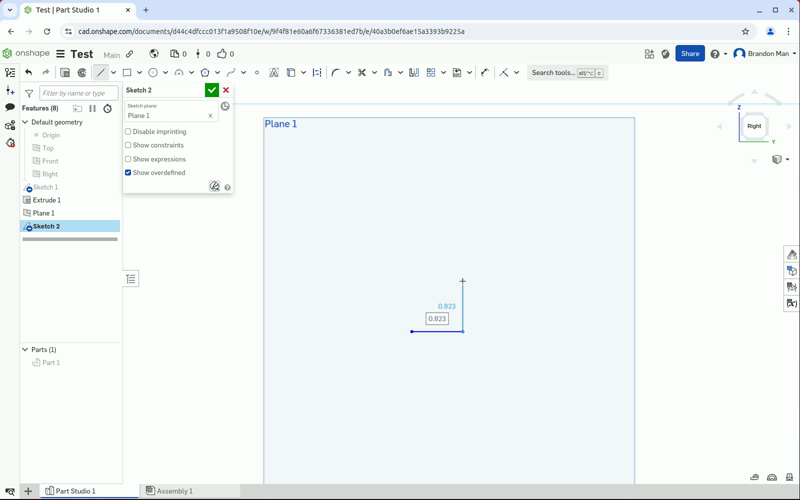
scroll(-6)
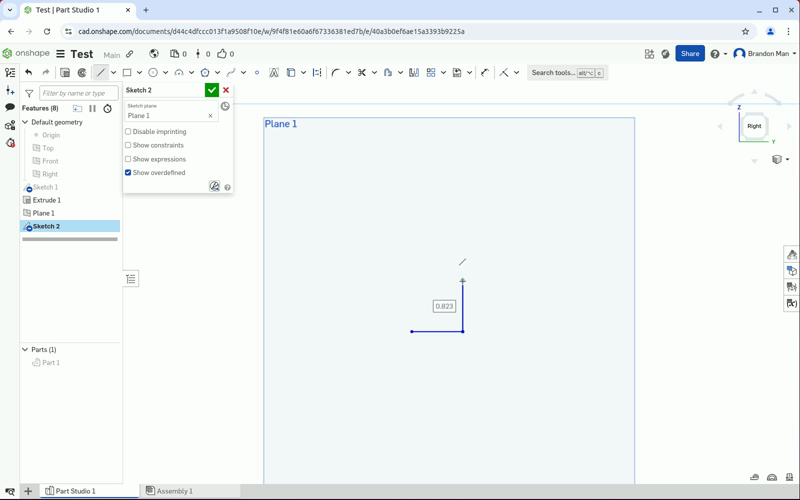
scroll(-6)
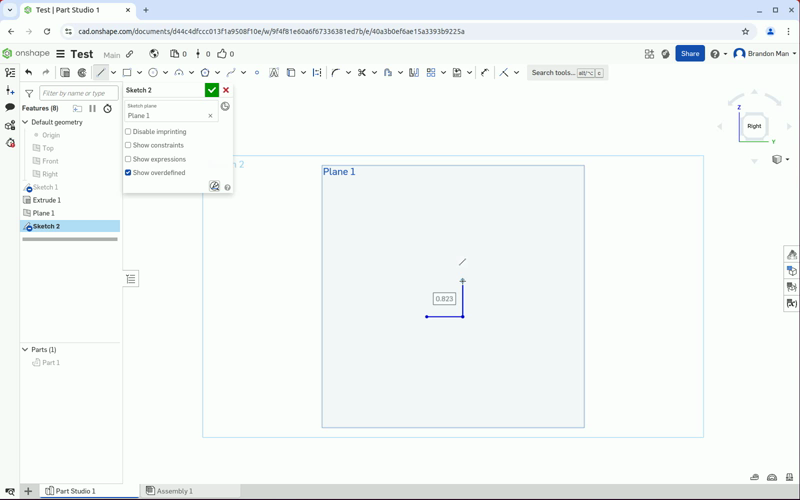
scroll(-6)
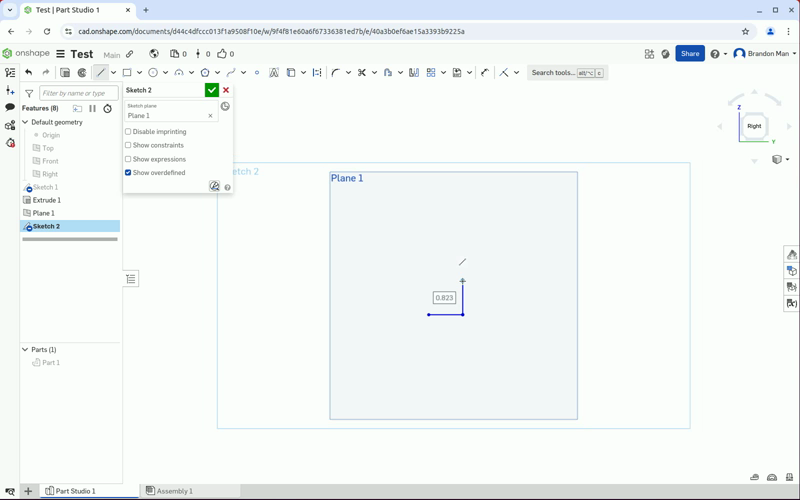
scroll(-6)
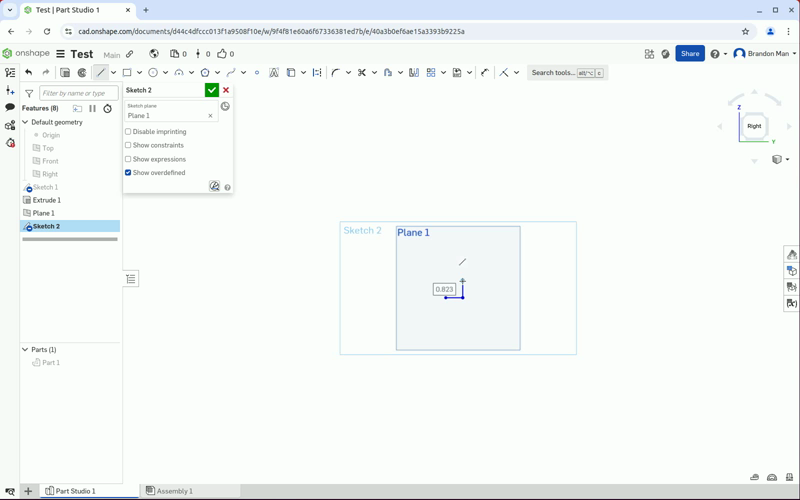
scroll(-6)
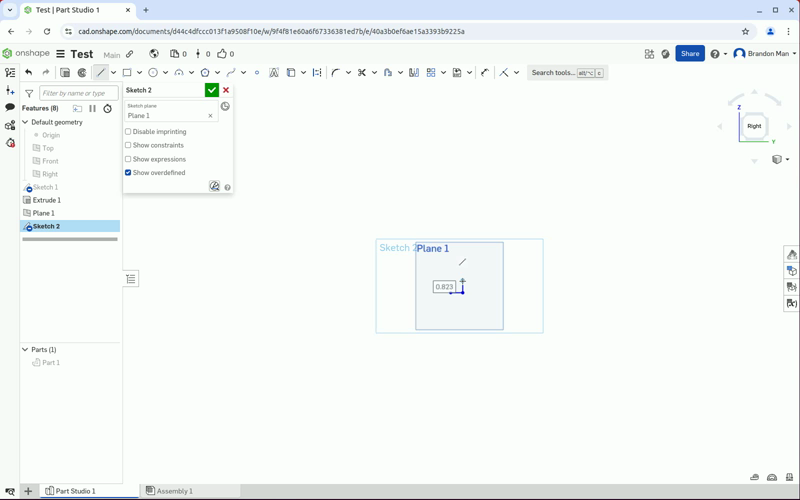
scroll(-6)
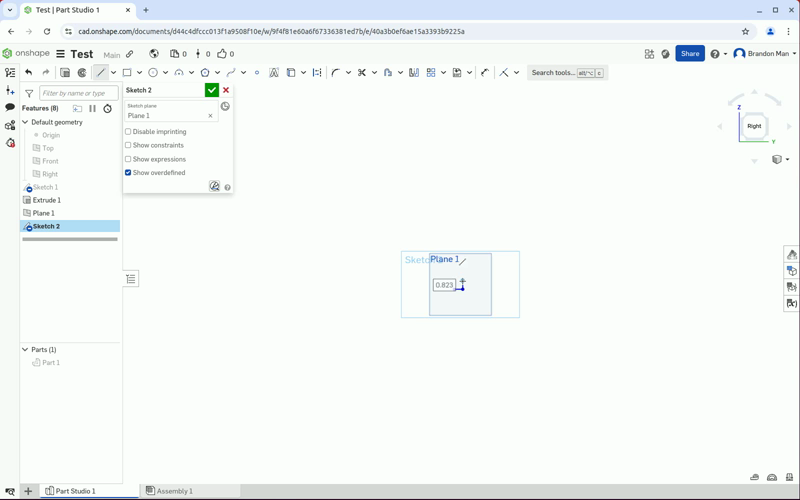
scroll(-6)
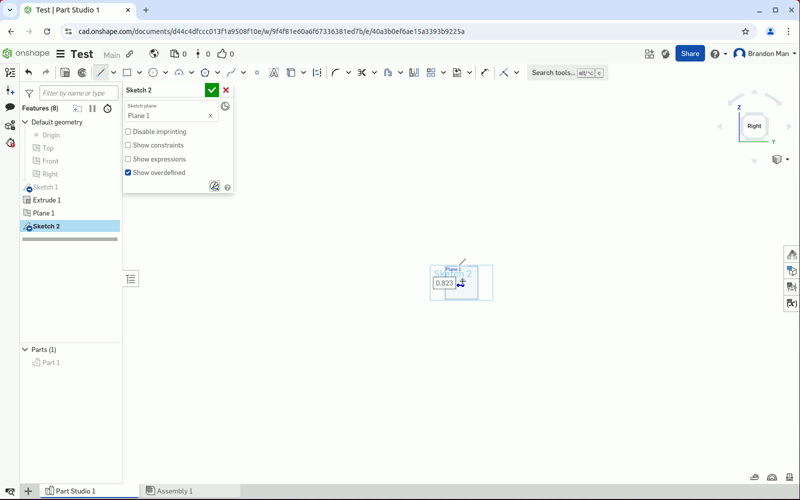
key_up(shift)
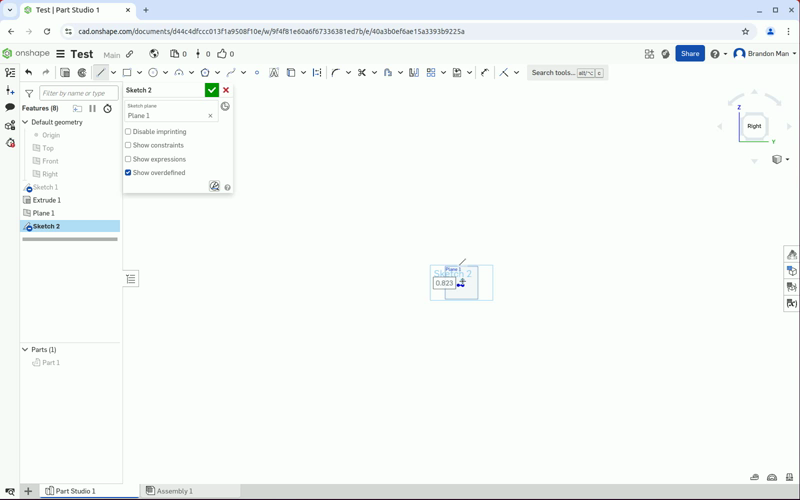
key_down(shift)
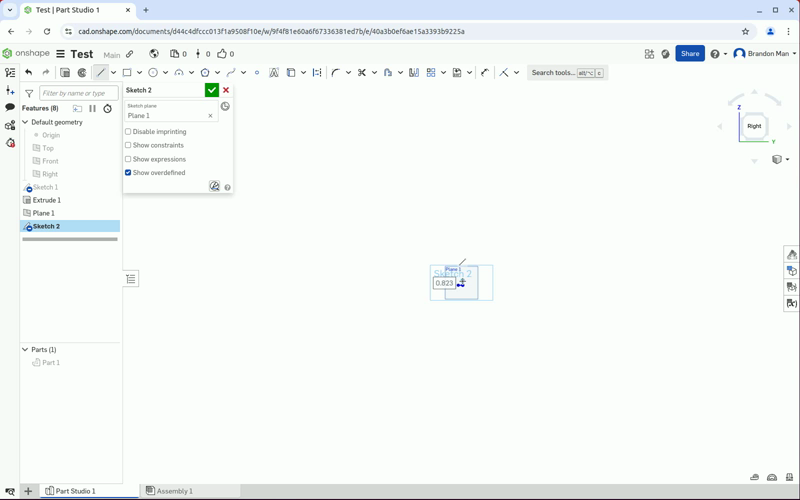
mouse_move(492, 280)
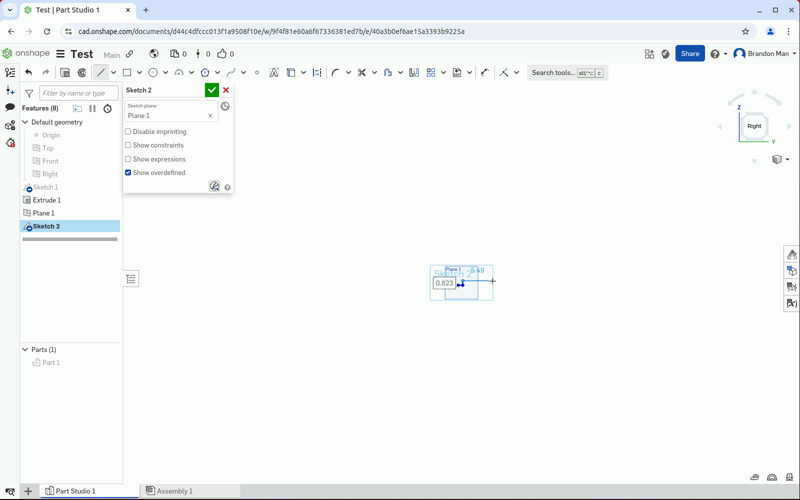
mouse_move(458, 280)
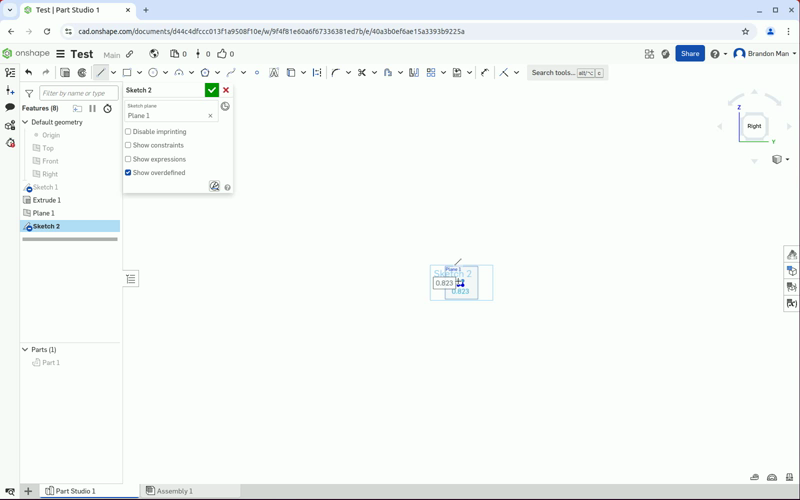
scroll(6)
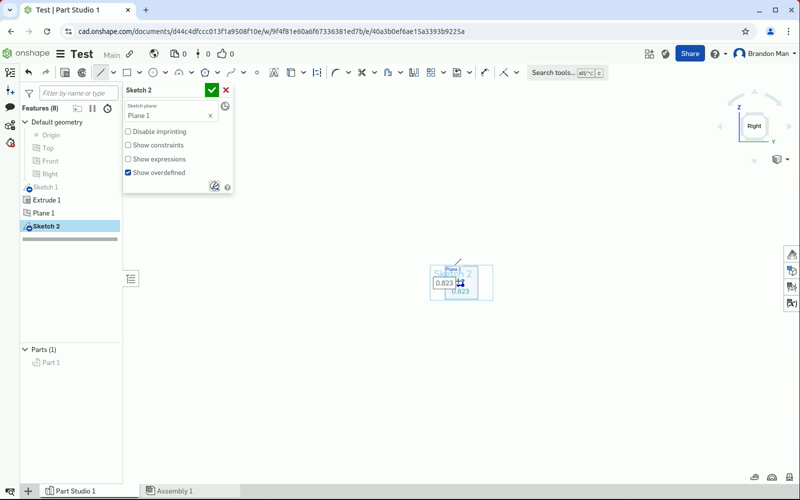
scroll(6)
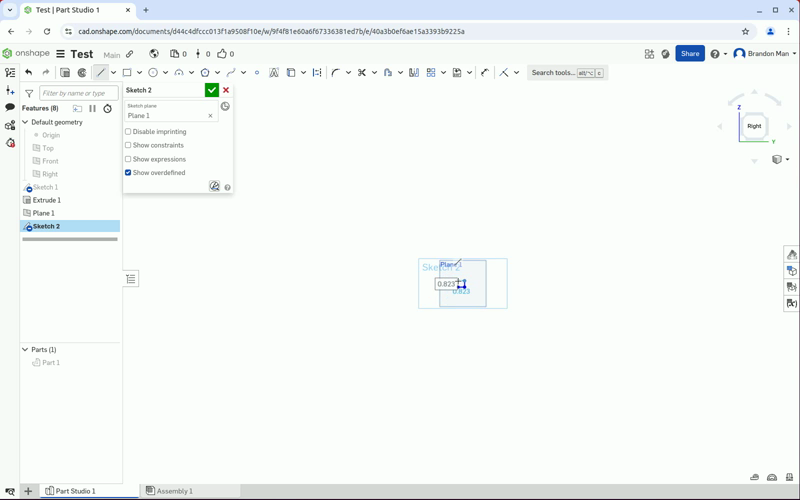
scroll(6)
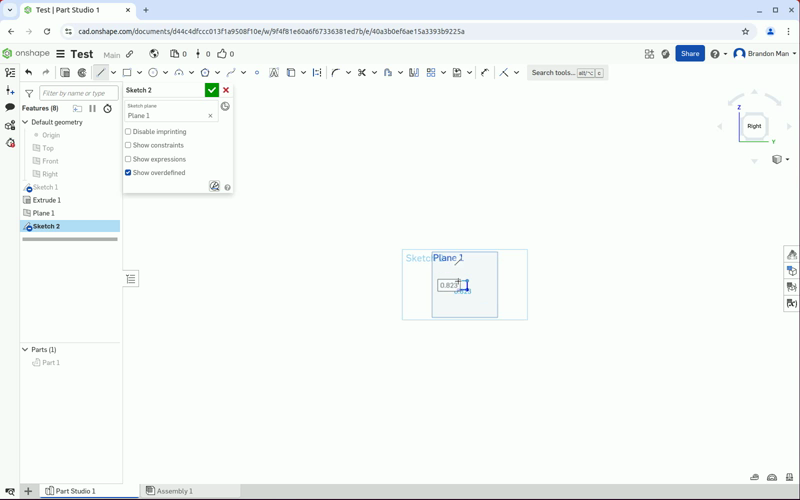
scroll(6)
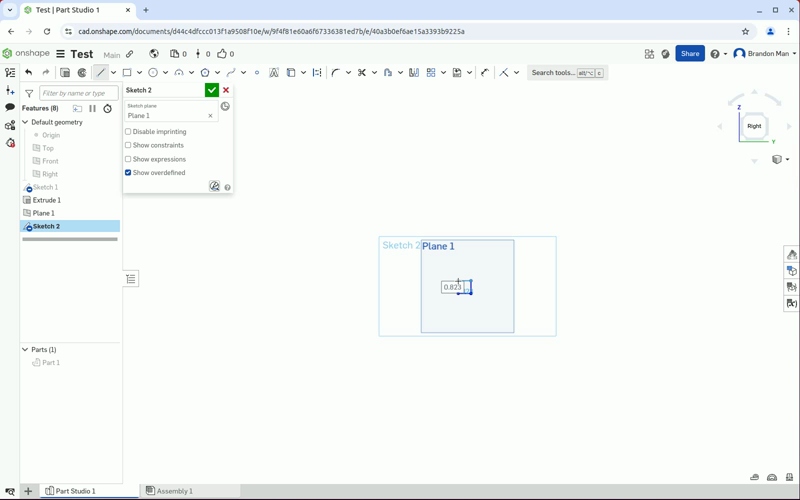
scroll(6)
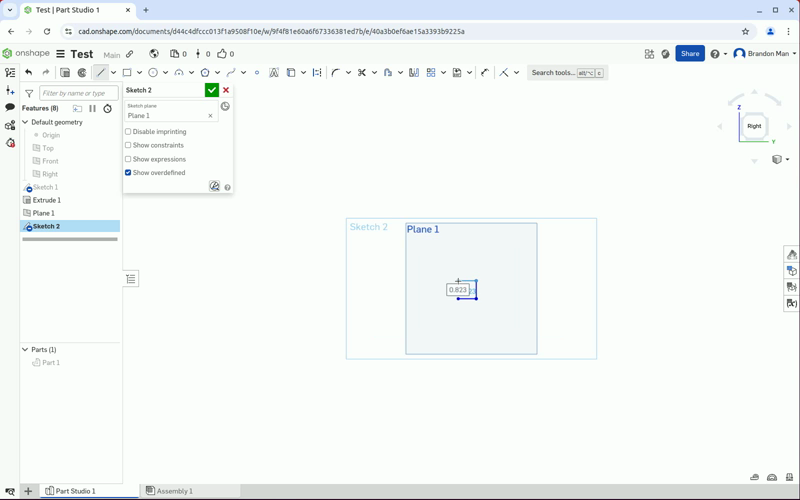
scroll(6)
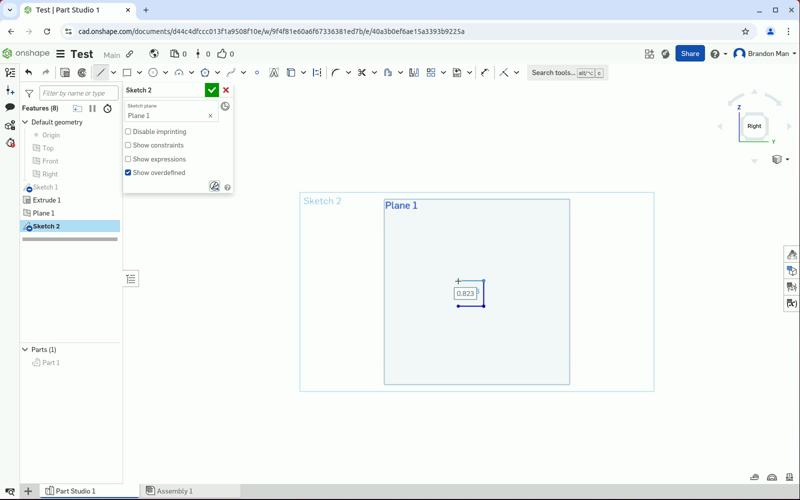
scroll(6)
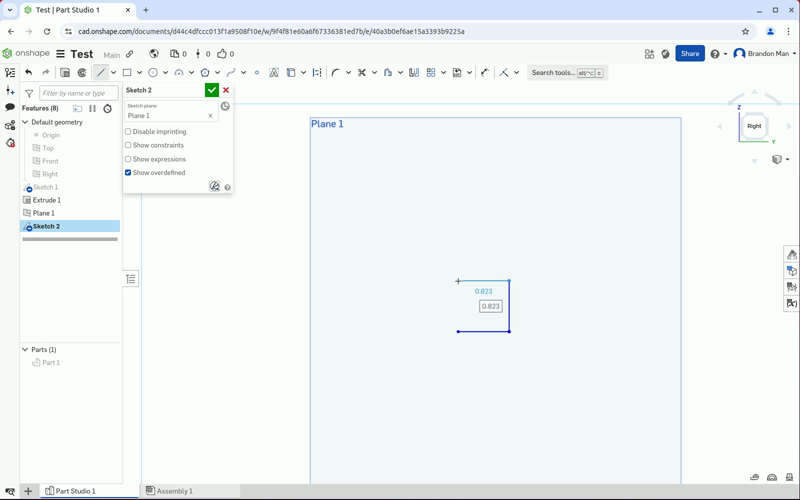
click(458, 280)
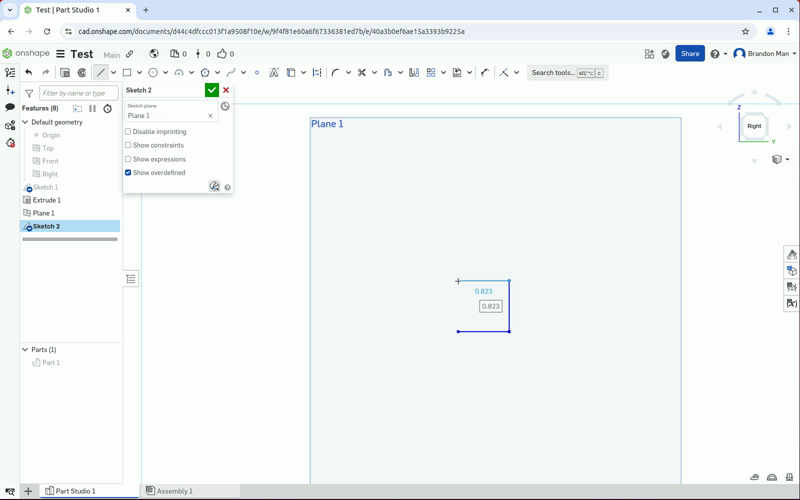
scroll(-6)
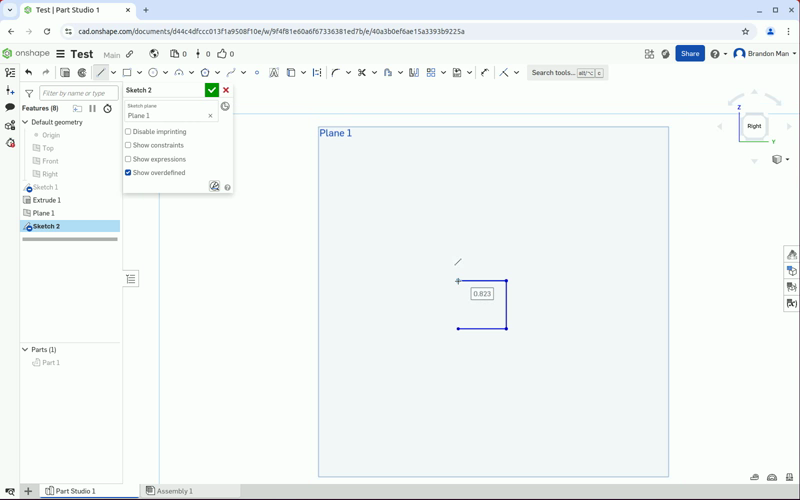
scroll(-6)
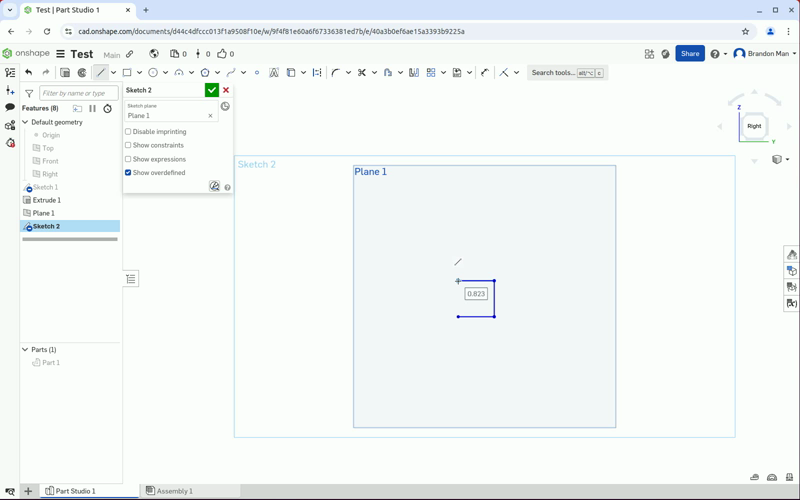
scroll(-6)
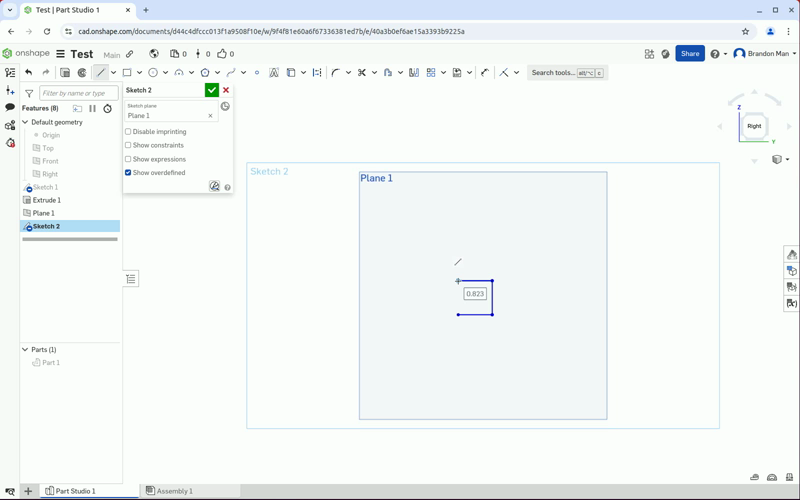
scroll(-6)
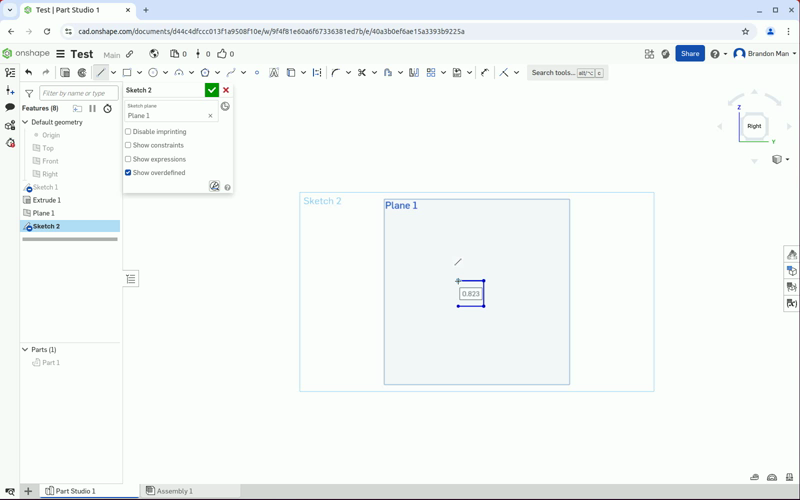
scroll(-6)
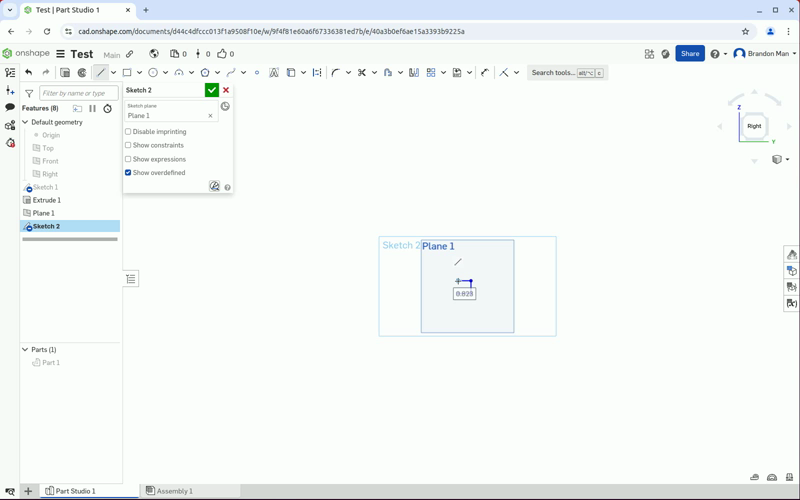
scroll(-6)
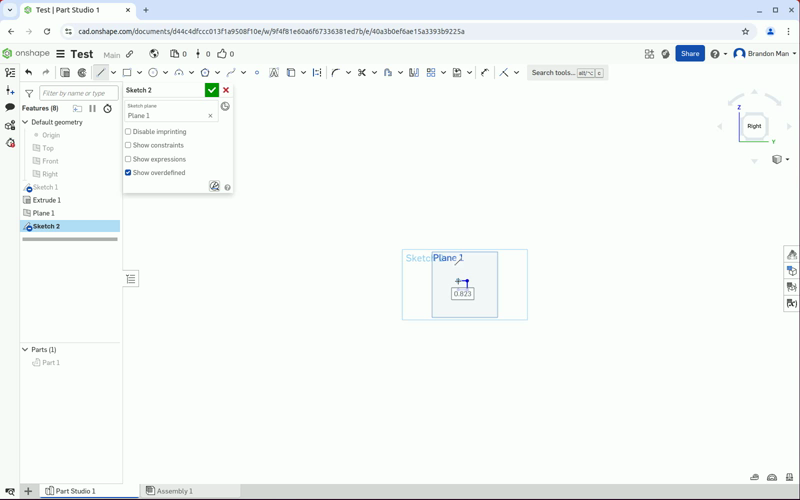
scroll(-6)
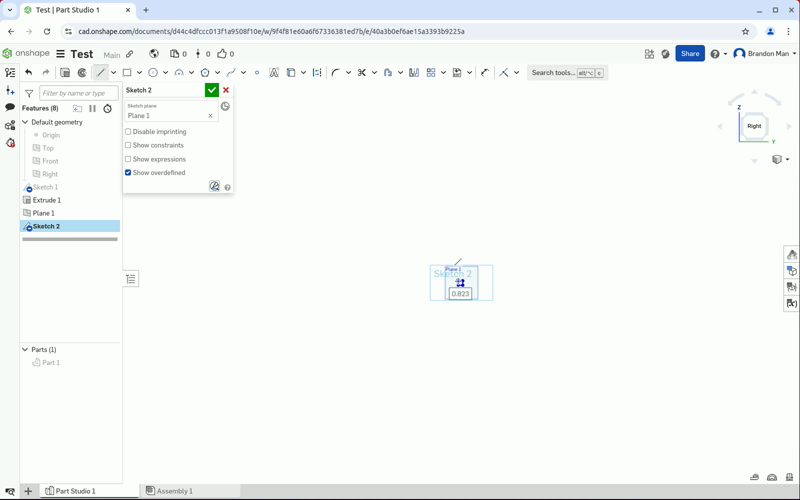
key_up(shift)
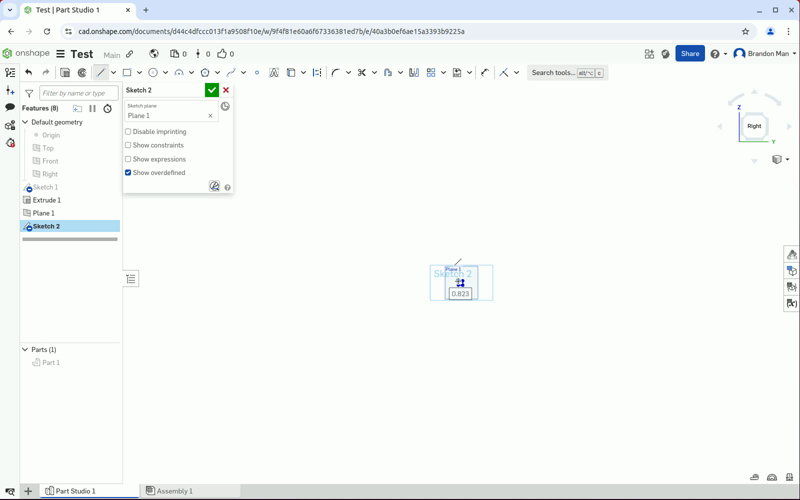
mouse_move(488, 280)
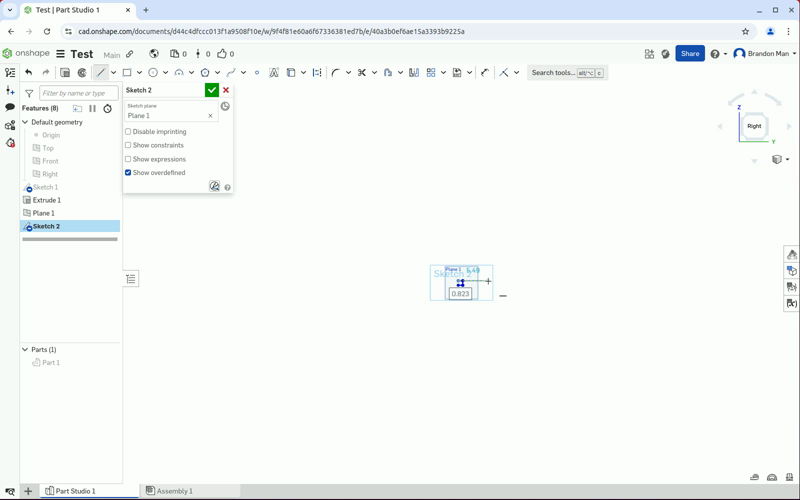
key_down(shift)
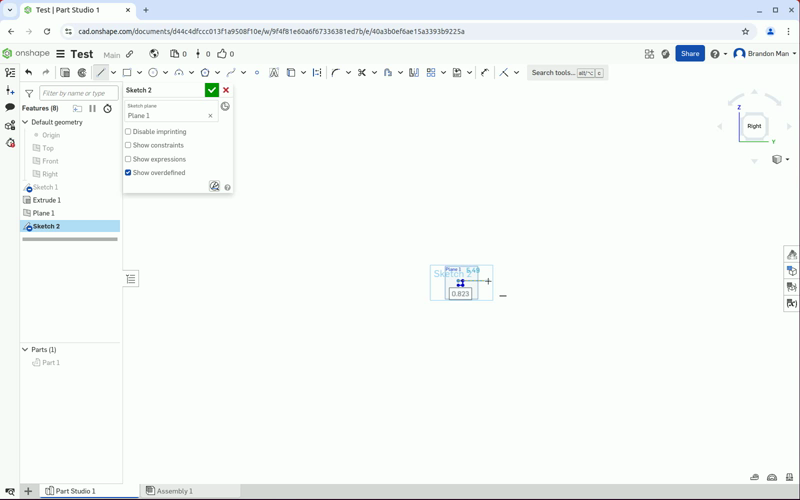
mouse_move(458, 285)
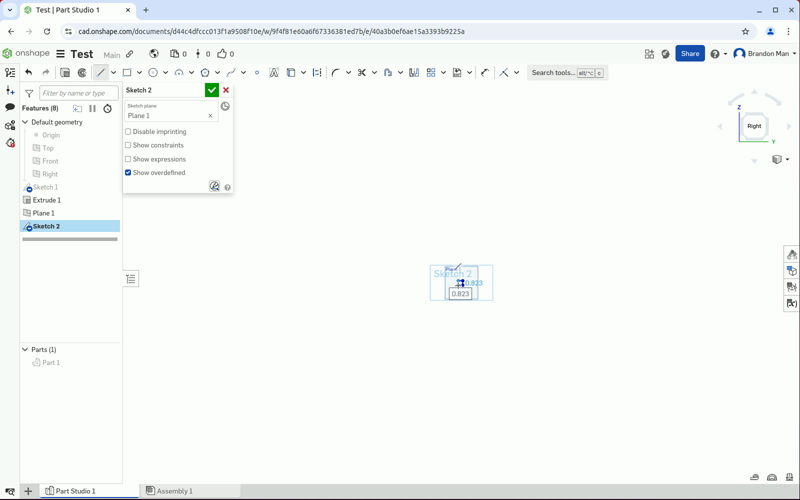
scroll(6)
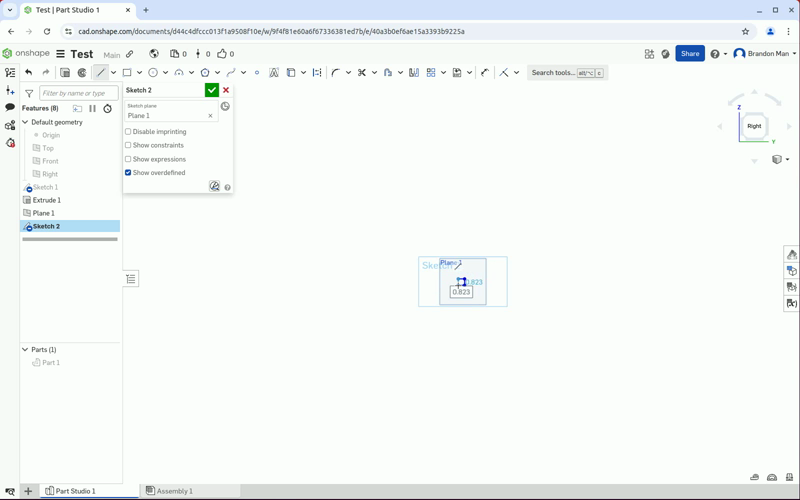
scroll(6)
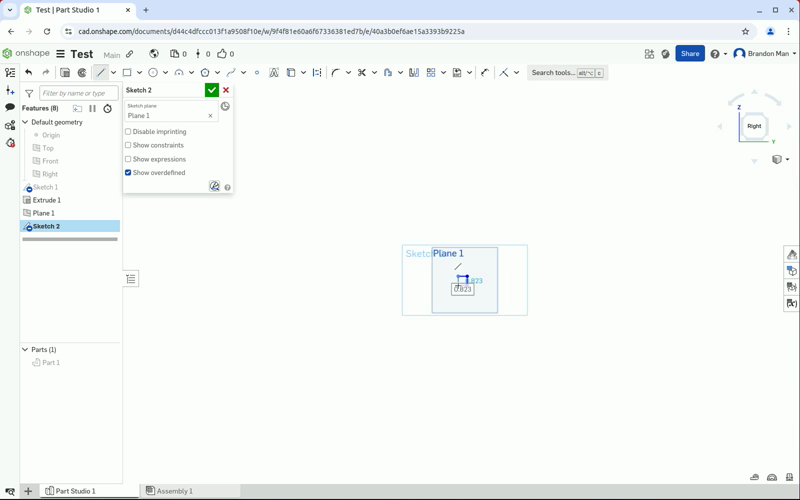
scroll(6)
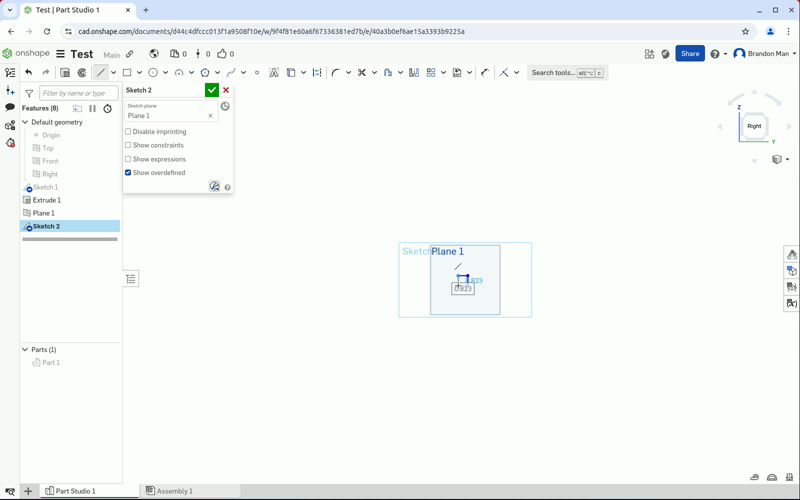
scroll(6)
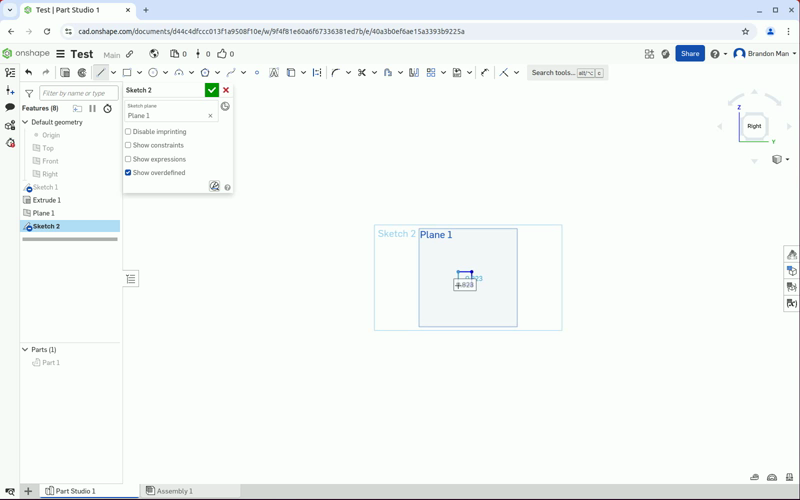
scroll(6)
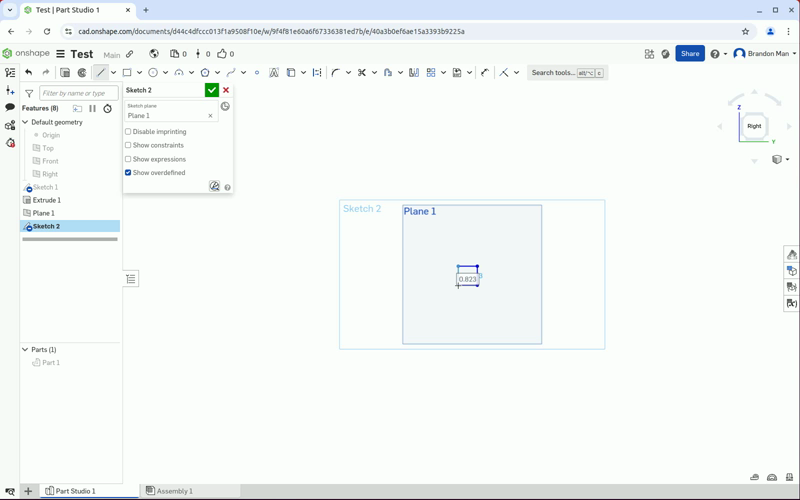
scroll(6)
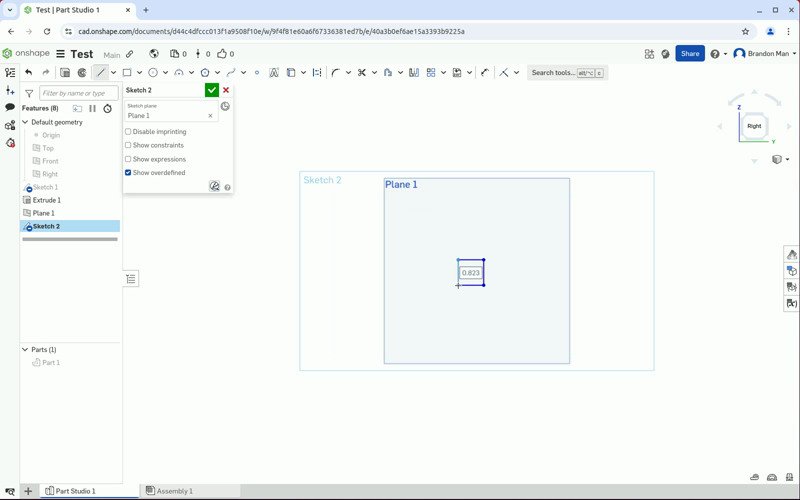
scroll(6)
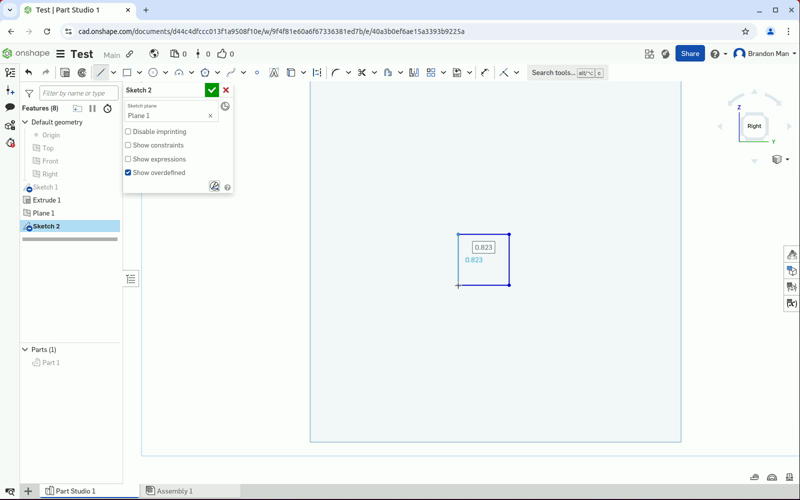
key_up(shift)
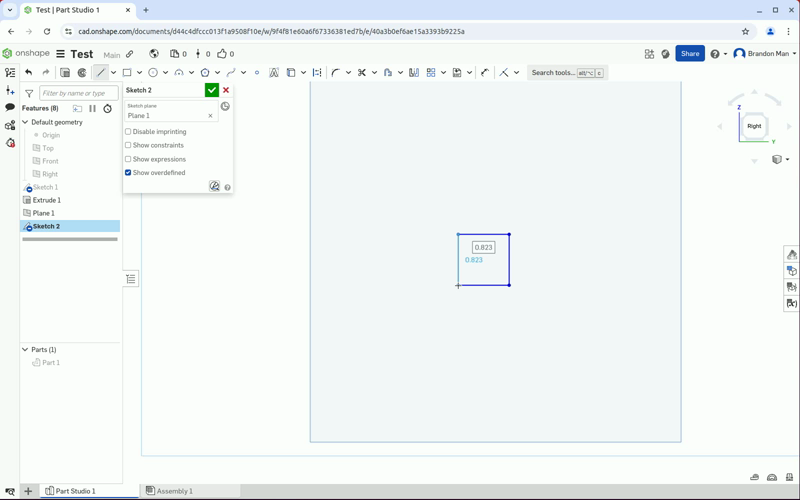
click(458, 285)
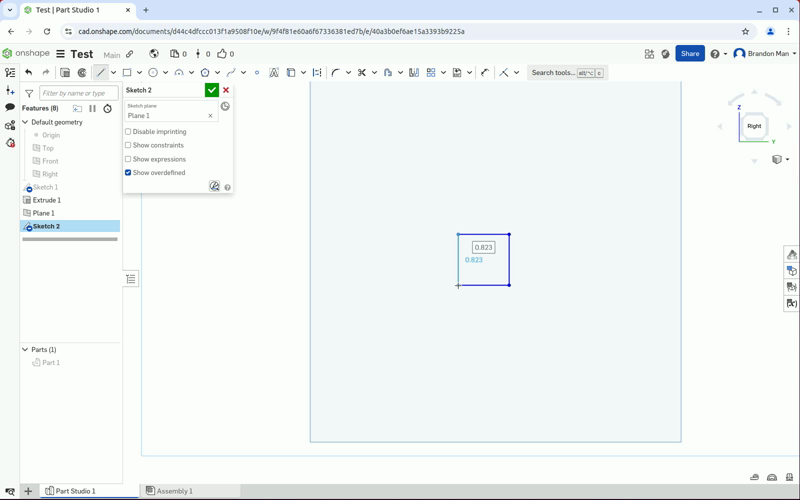
scroll(-6)
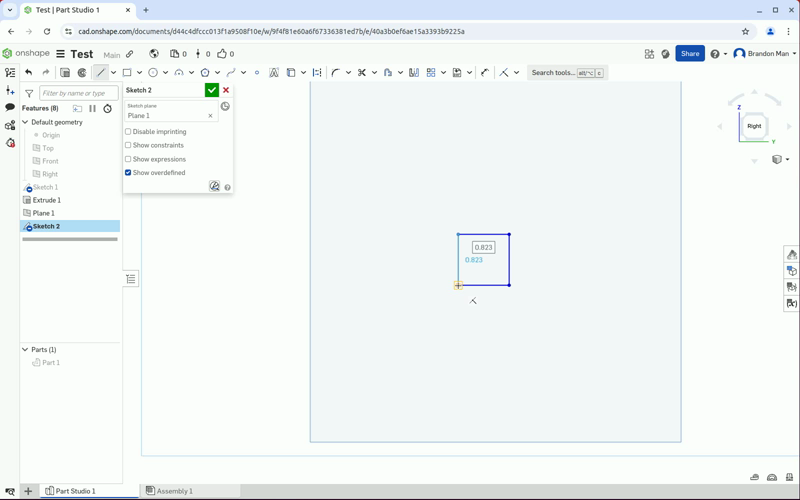
scroll(-6)
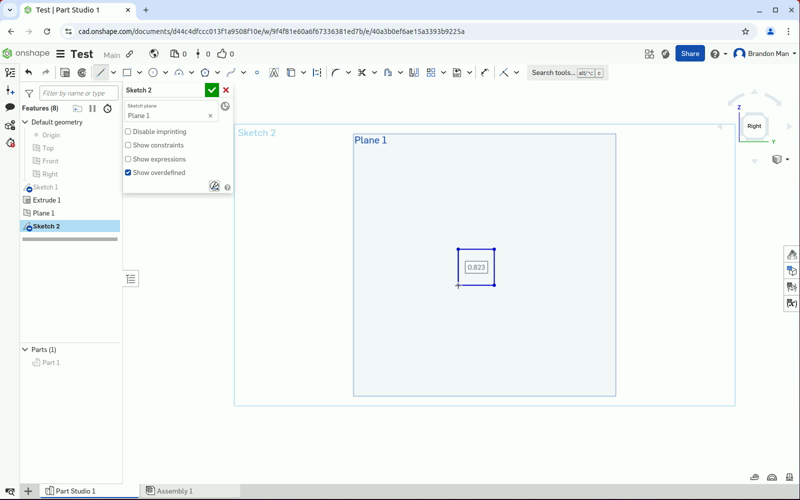
scroll(-6)
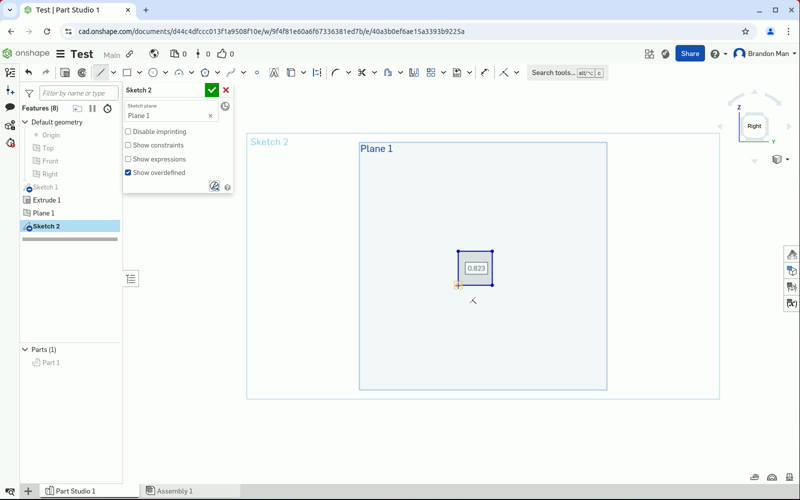
scroll(-6)
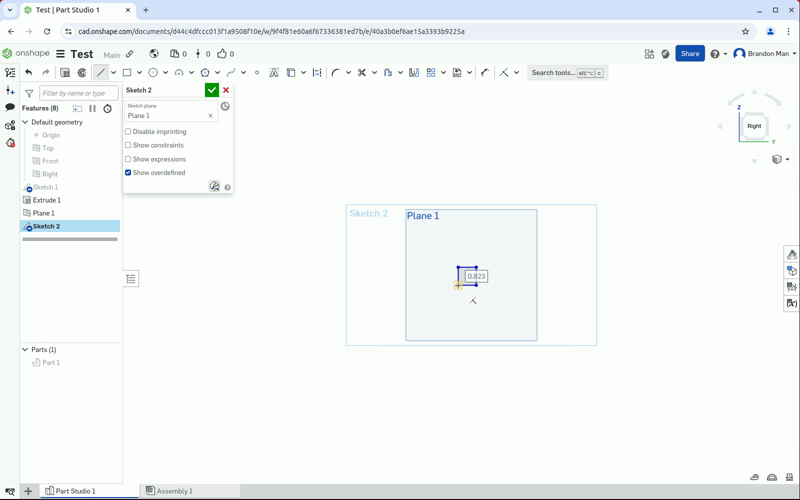
scroll(-6)
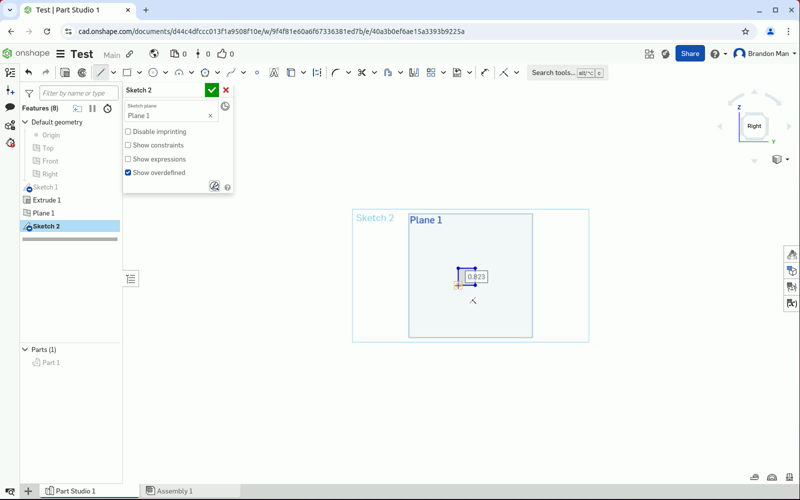
scroll(-6)
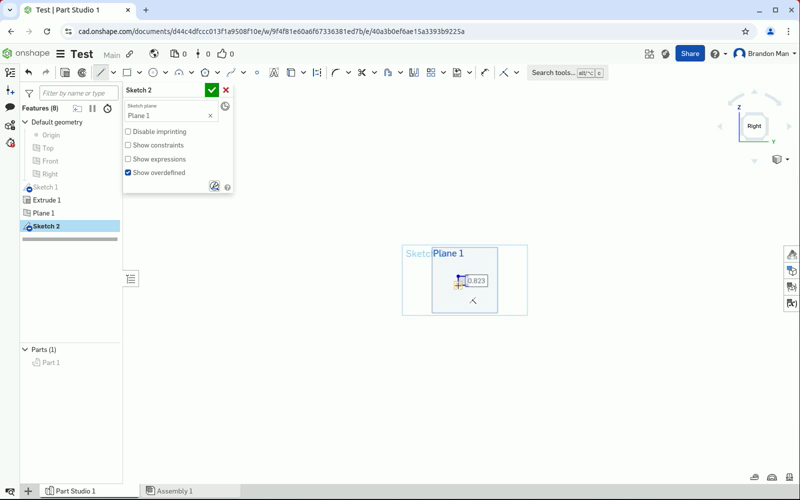
scroll(-6)
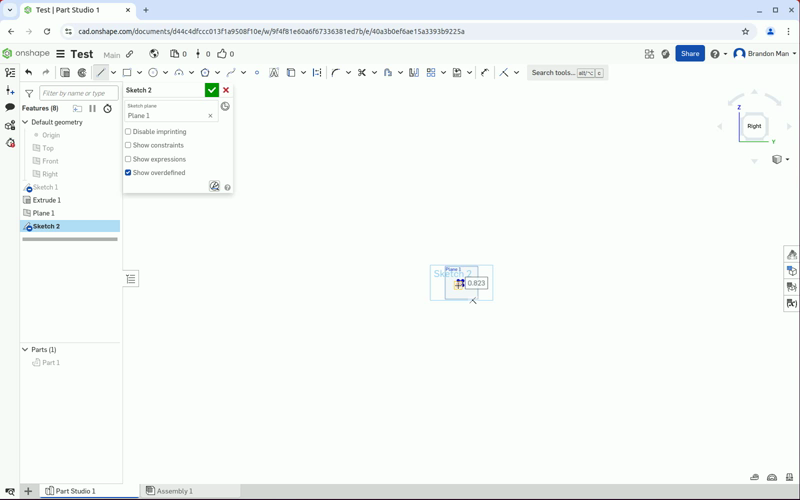
key(esc)
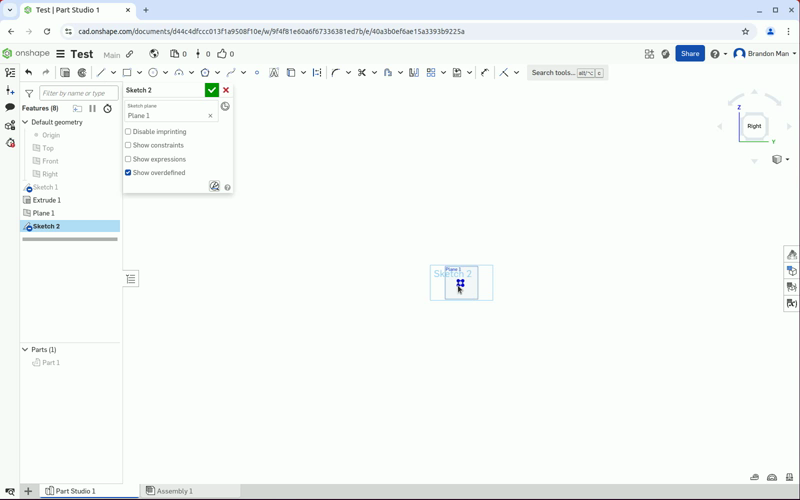
key(l)
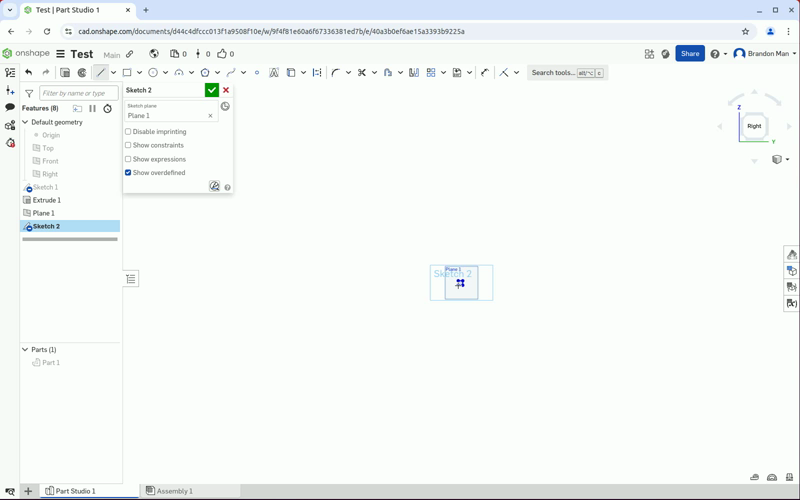
key_down(shift)
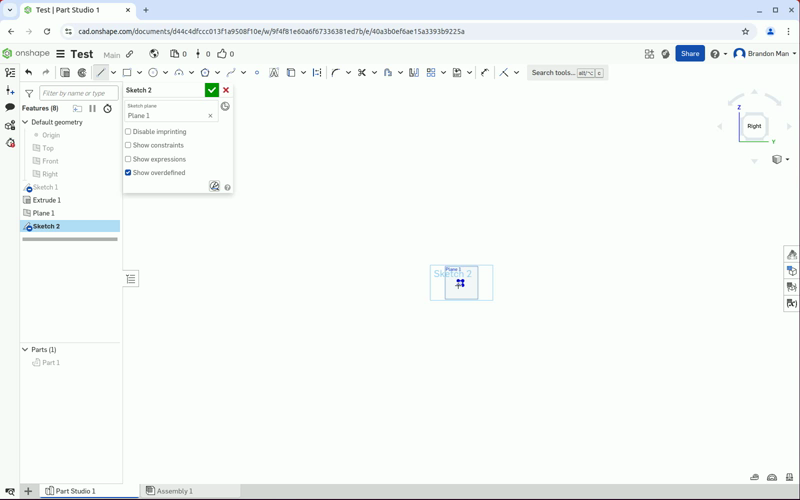
mouse_move(458, 285)
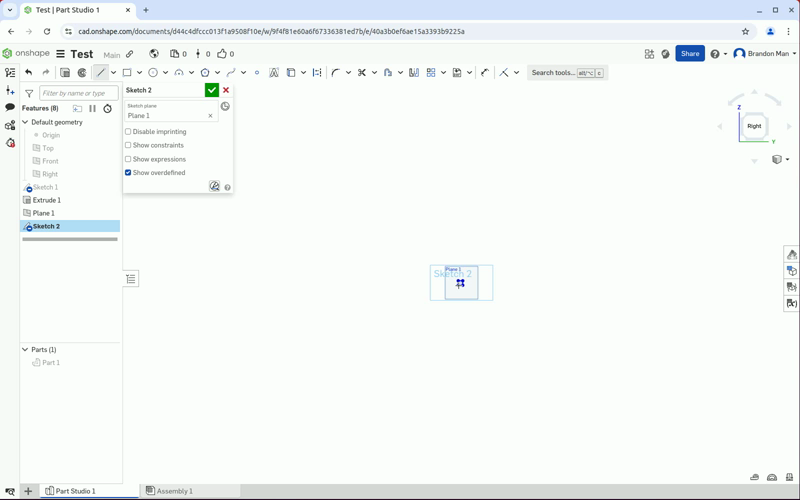
scroll(6)
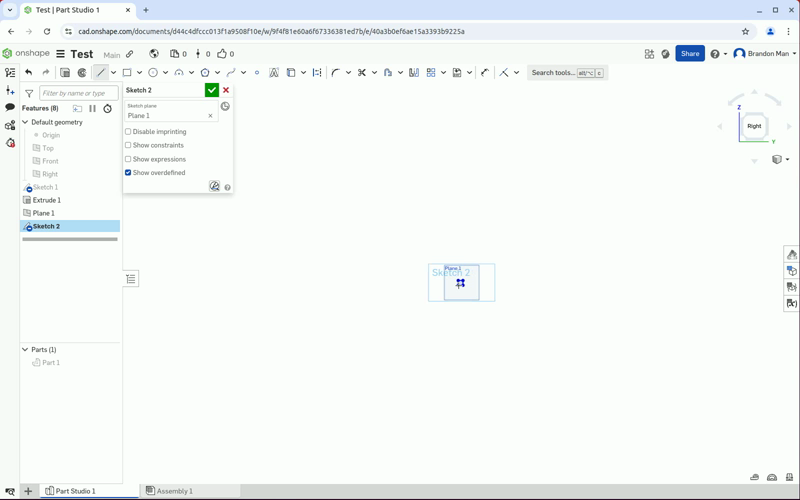
scroll(6)
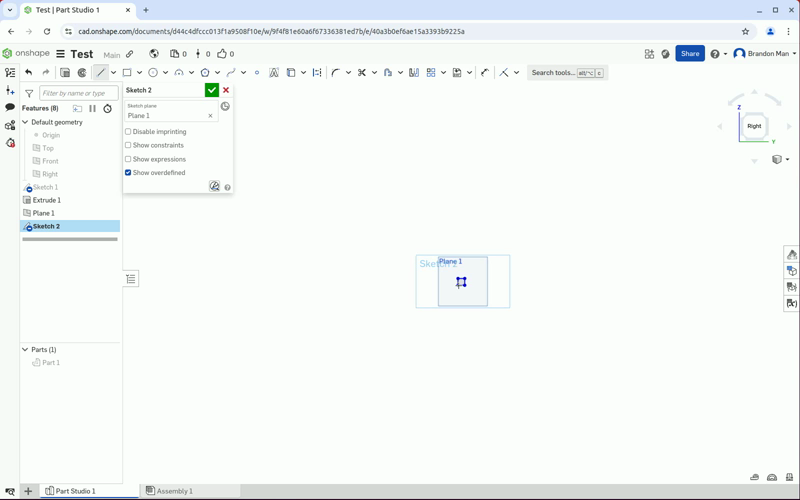
scroll(6)
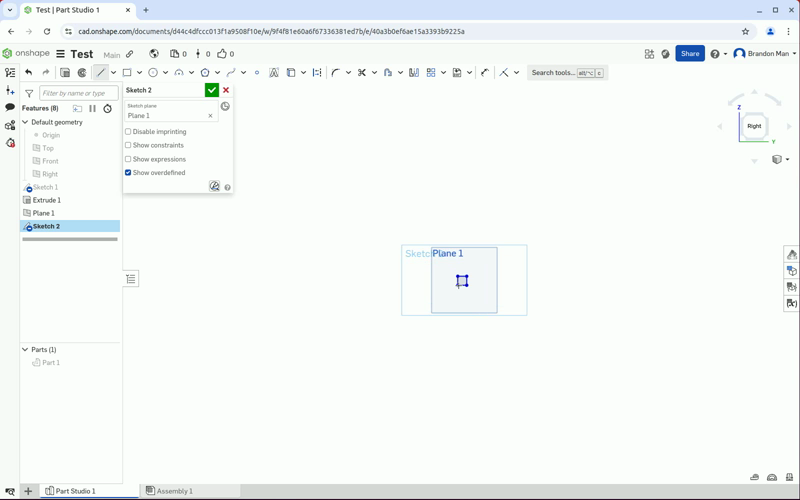
scroll(6)
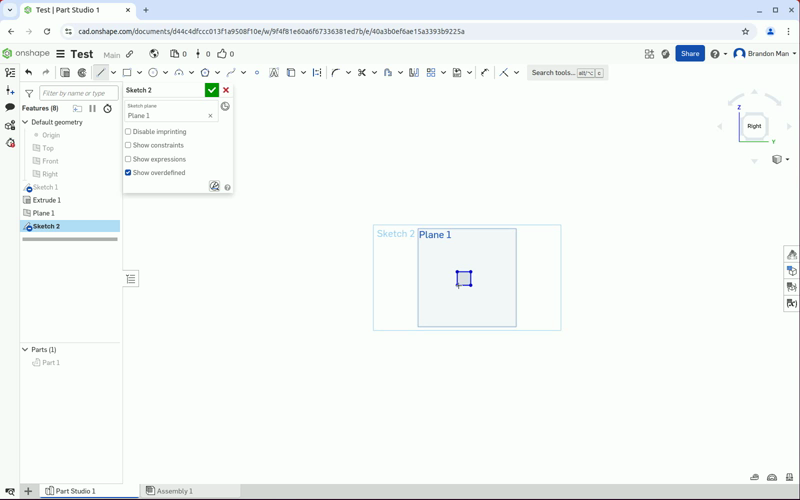
scroll(6)
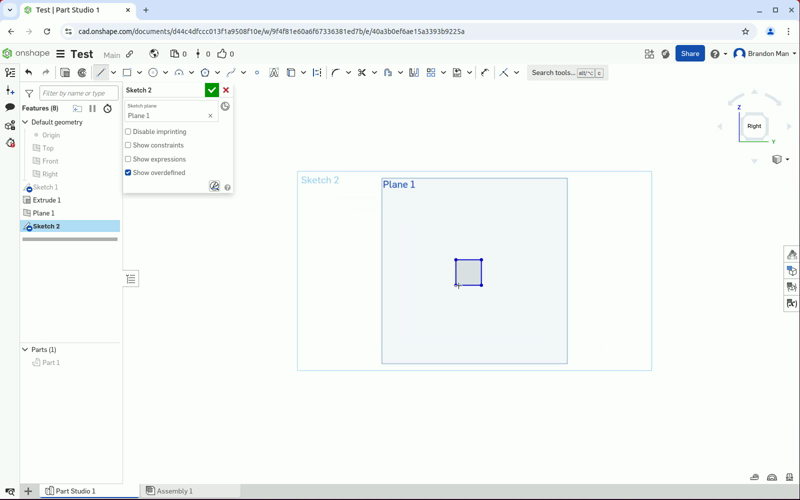
scroll(6)
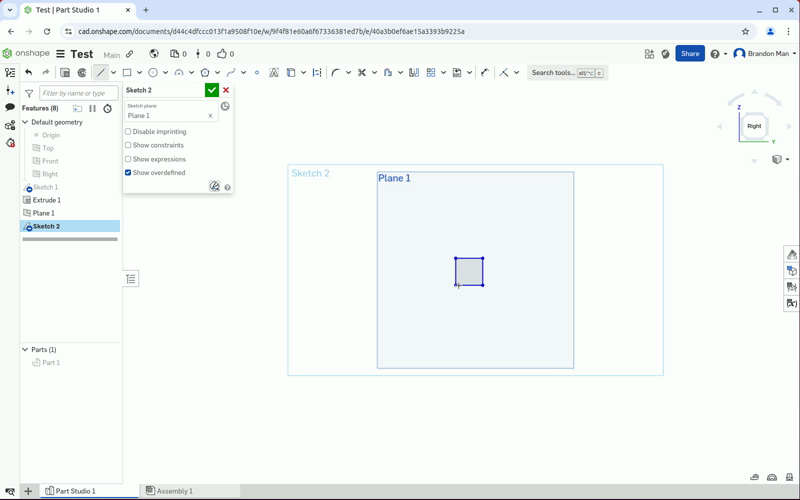
scroll(6)
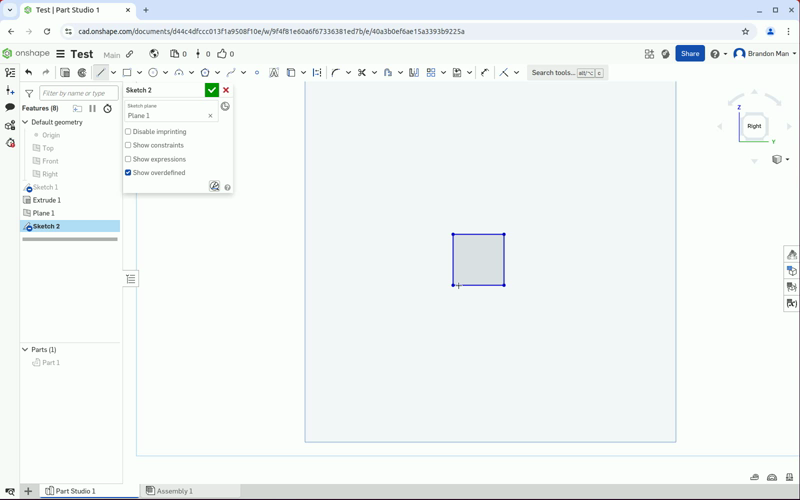
click(458, 285)
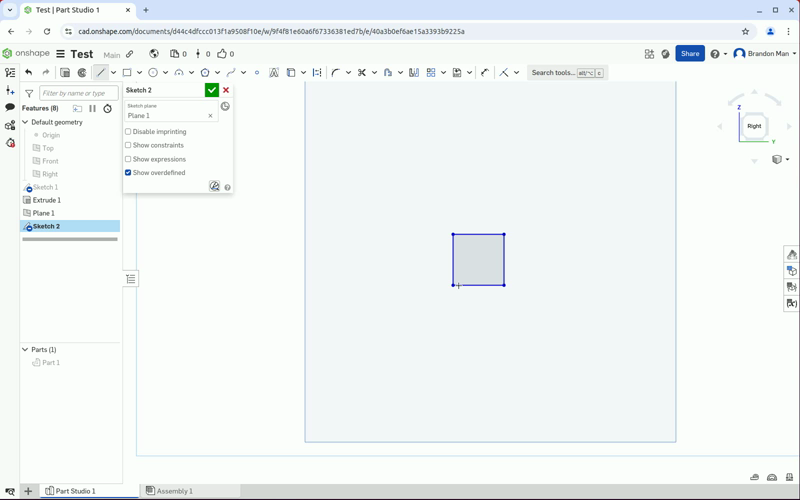
scroll(-6)
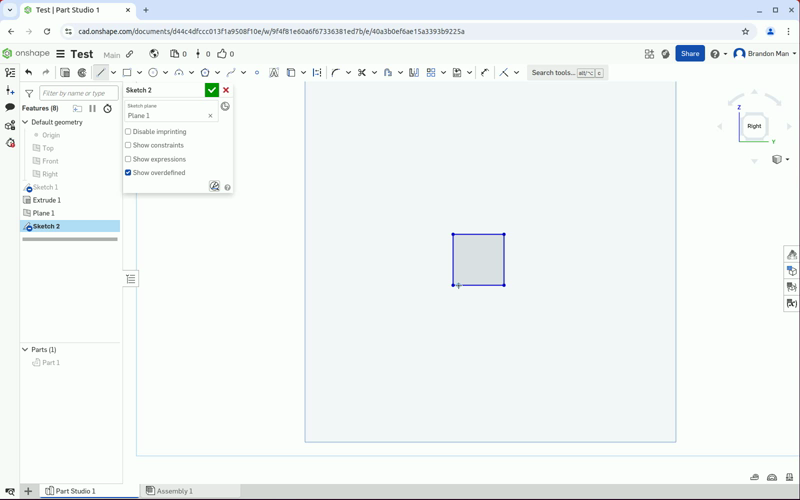
scroll(-6)
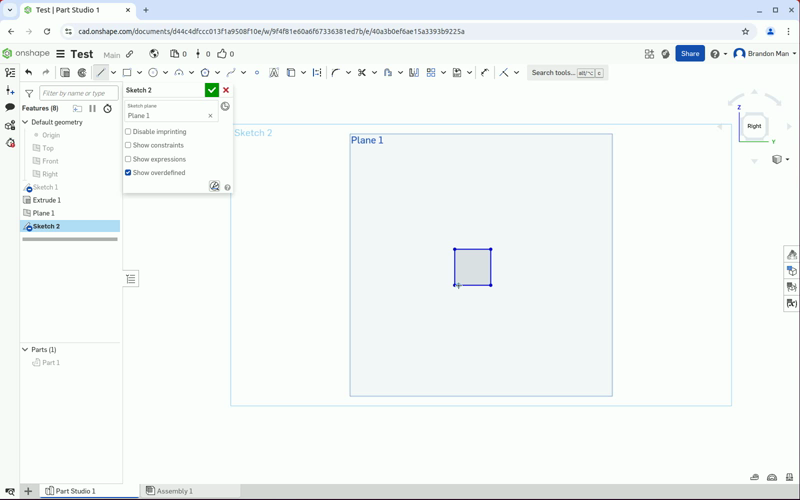
scroll(-6)
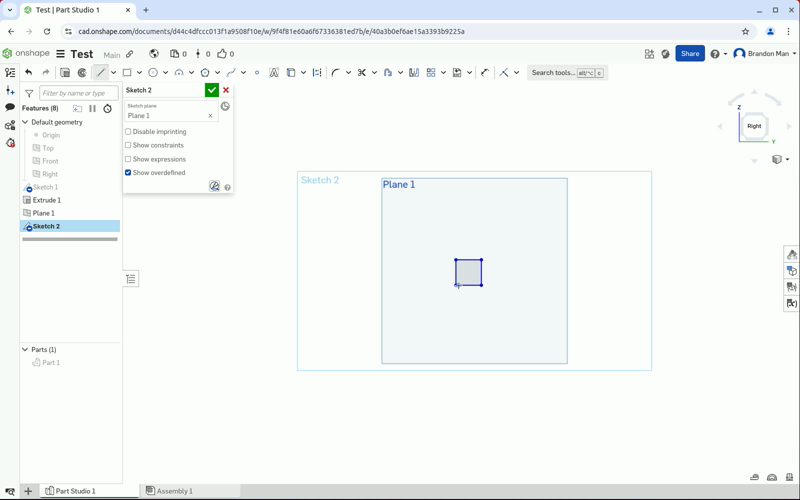
scroll(-6)
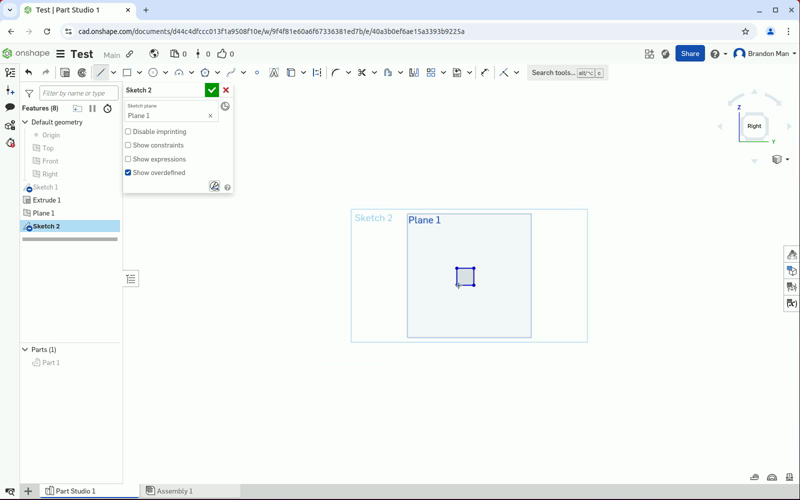
scroll(-6)
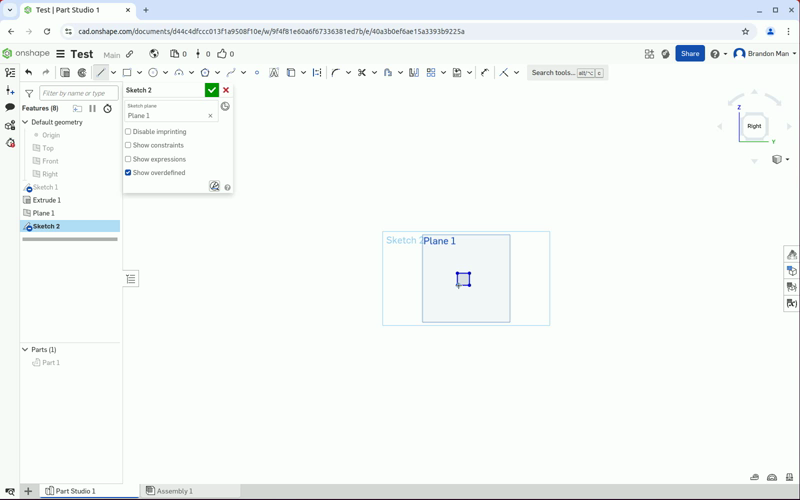
scroll(-6)
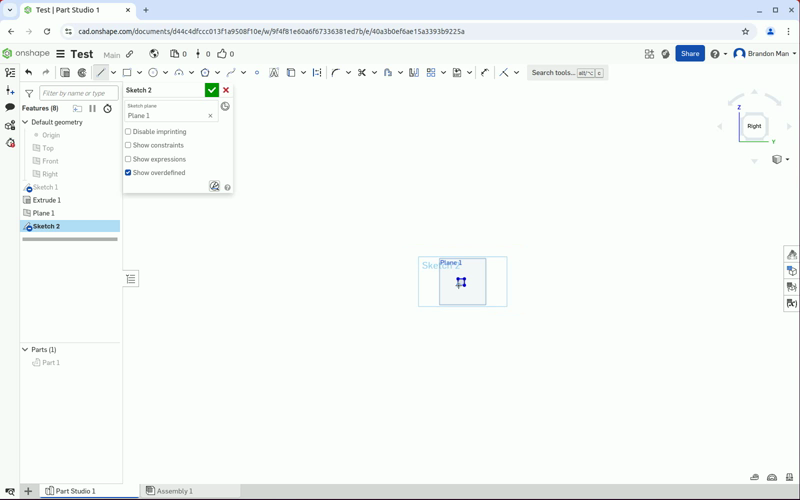
scroll(-6)
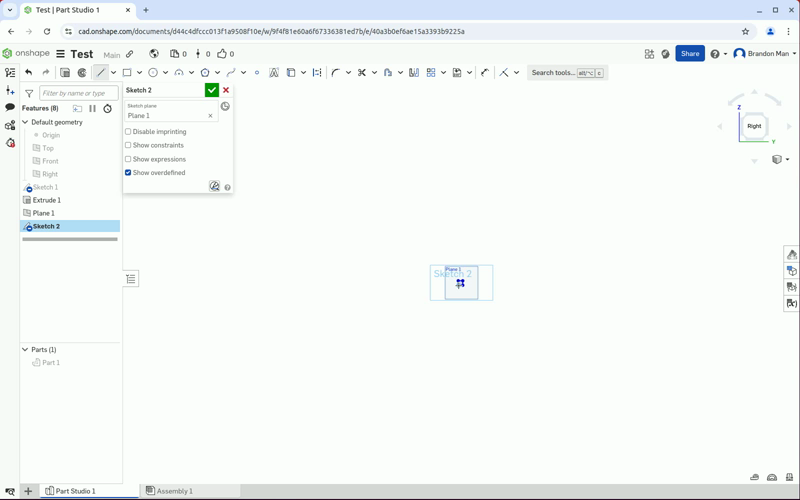
key_up(shift)
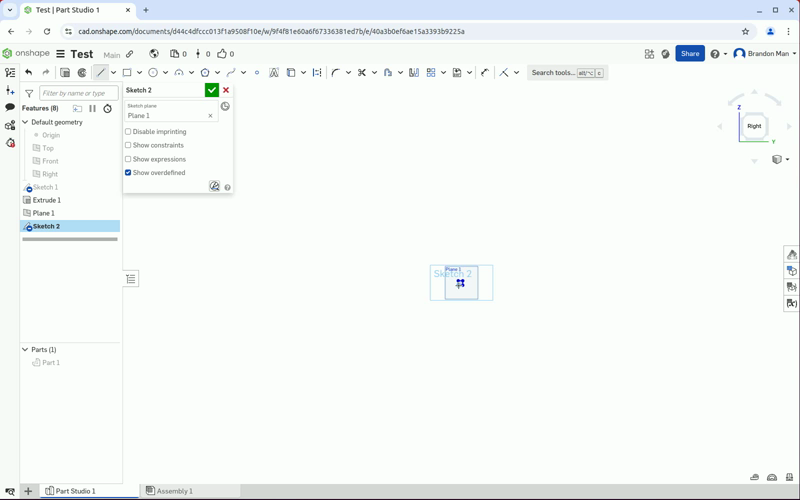
key_down(shift)
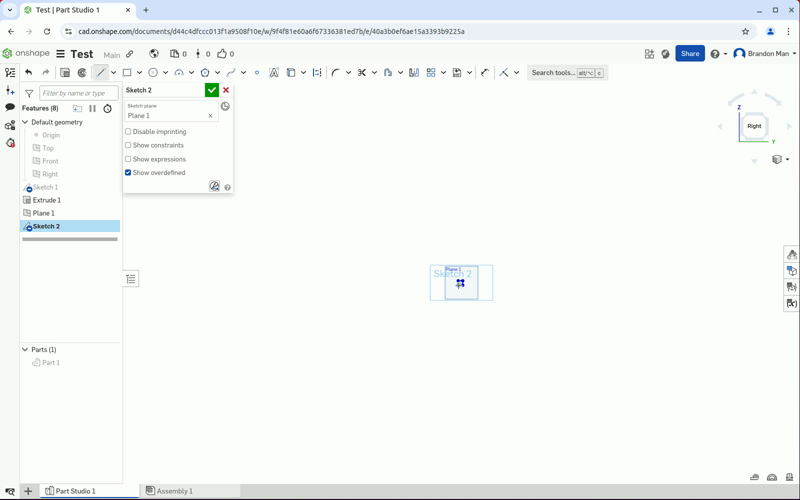
mouse_move(488, 285)
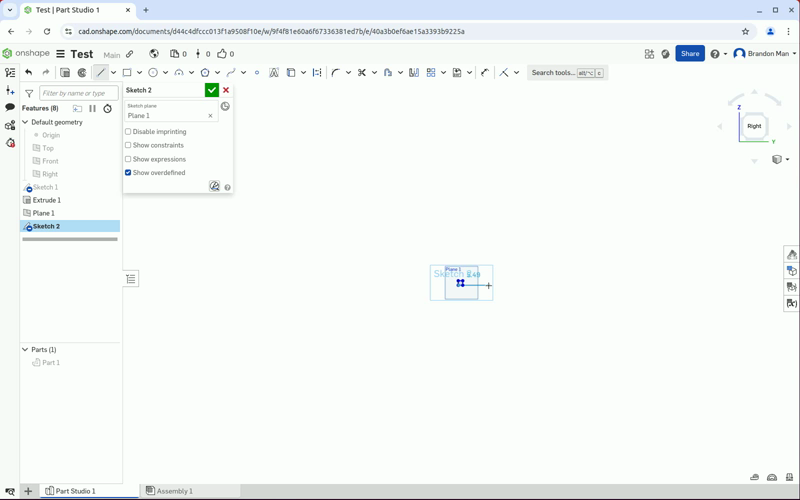
mouse_move(462, 285)
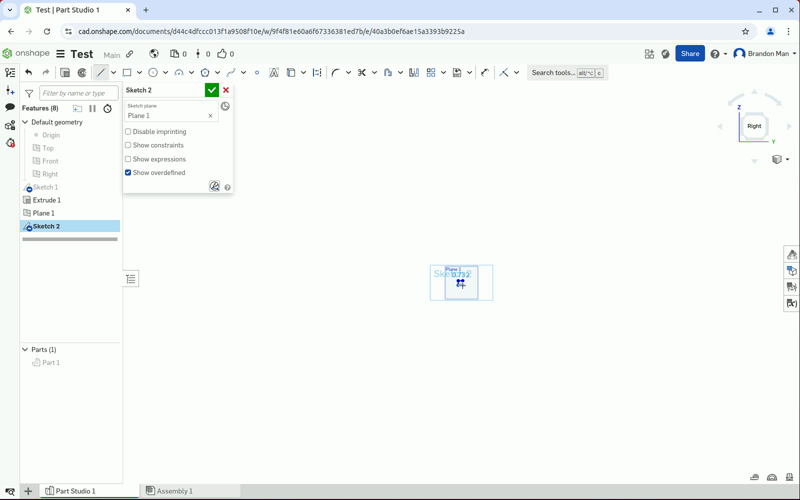
scroll(6)
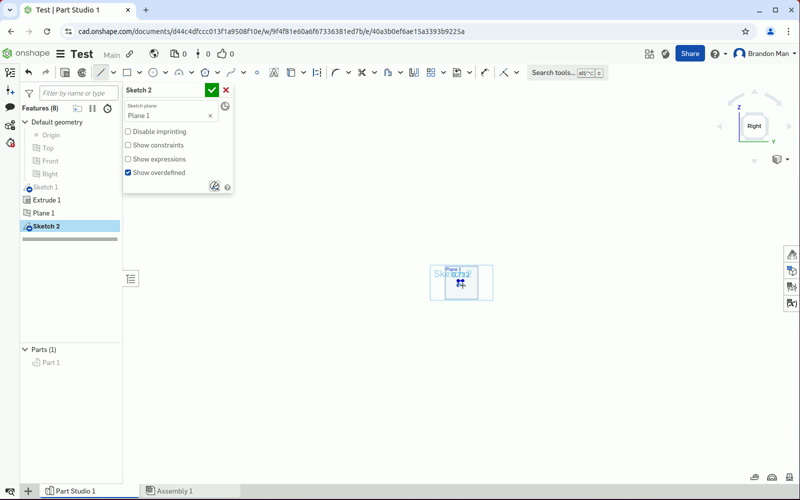
scroll(6)
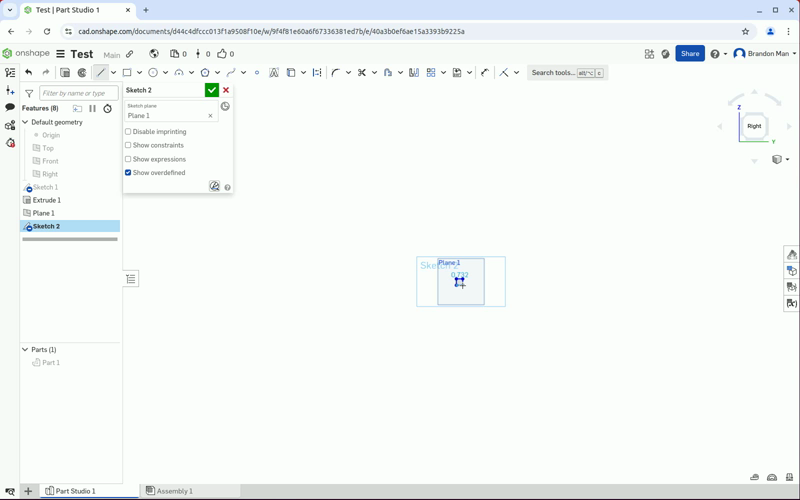
scroll(6)
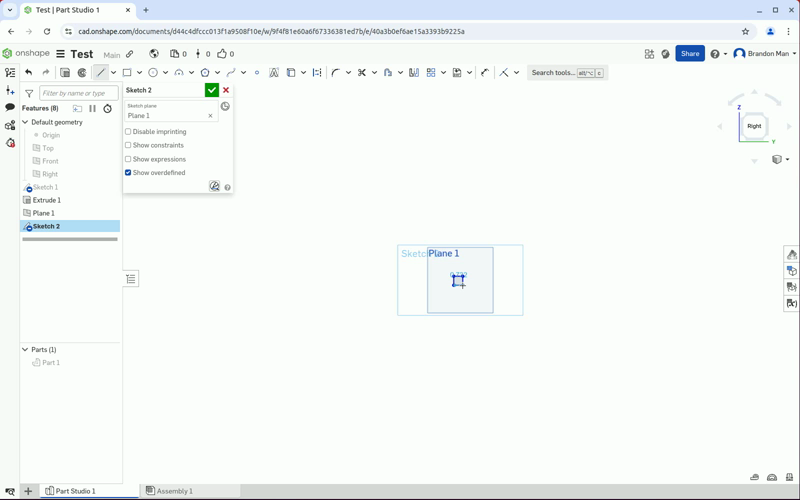
scroll(6)
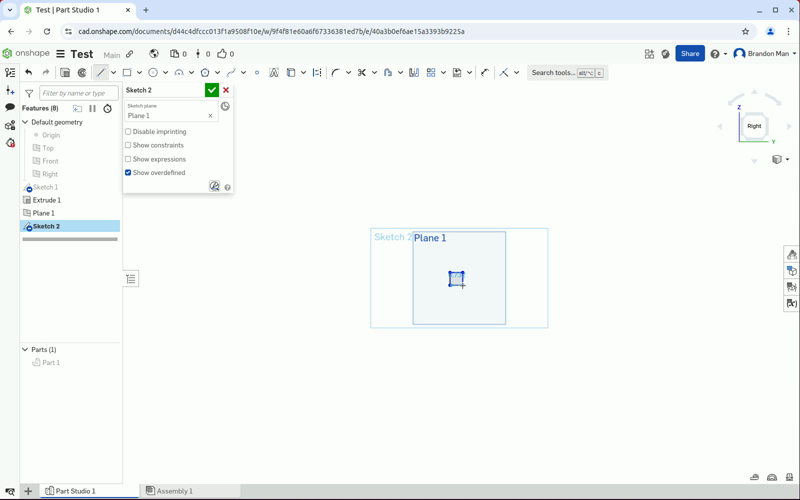
scroll(6)
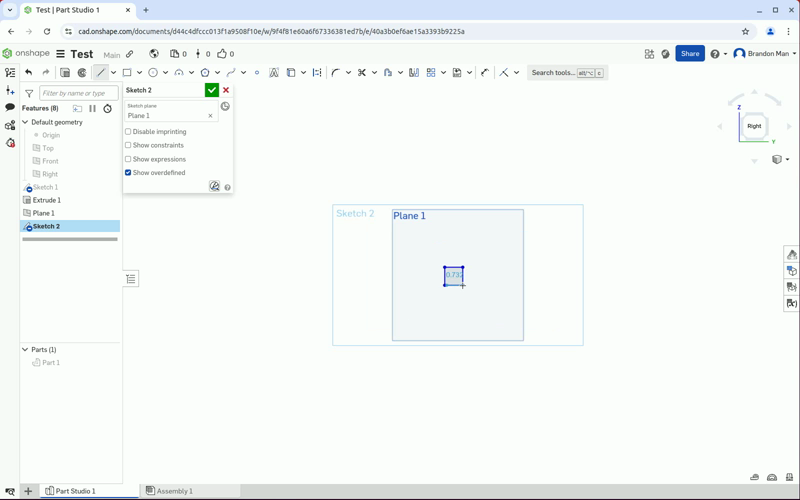
scroll(6)
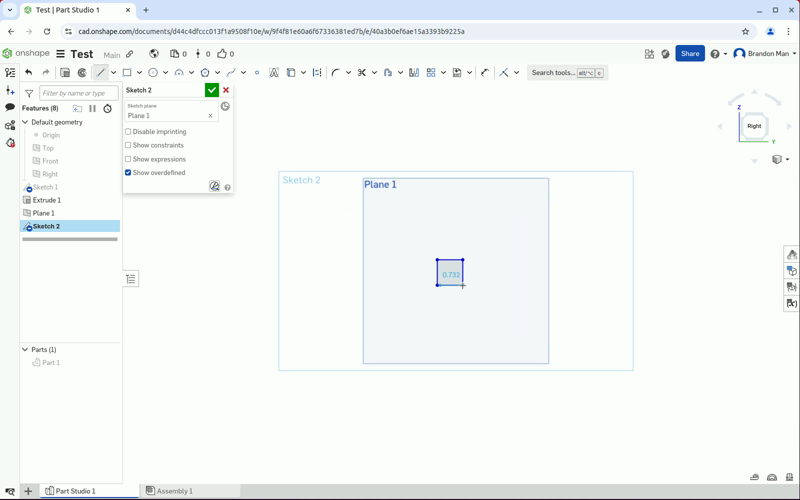
scroll(6)
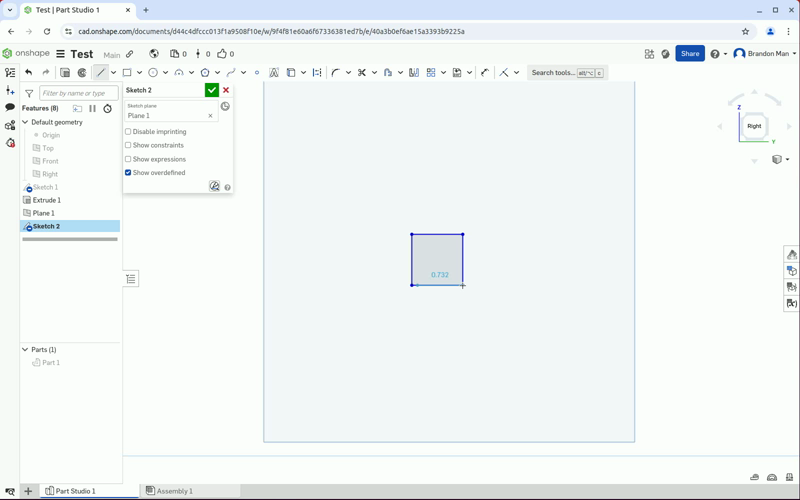
click(462, 285)
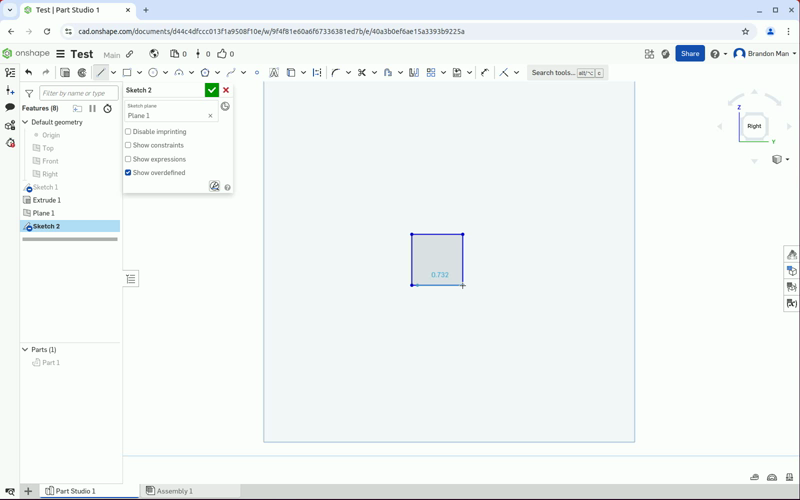
scroll(-6)
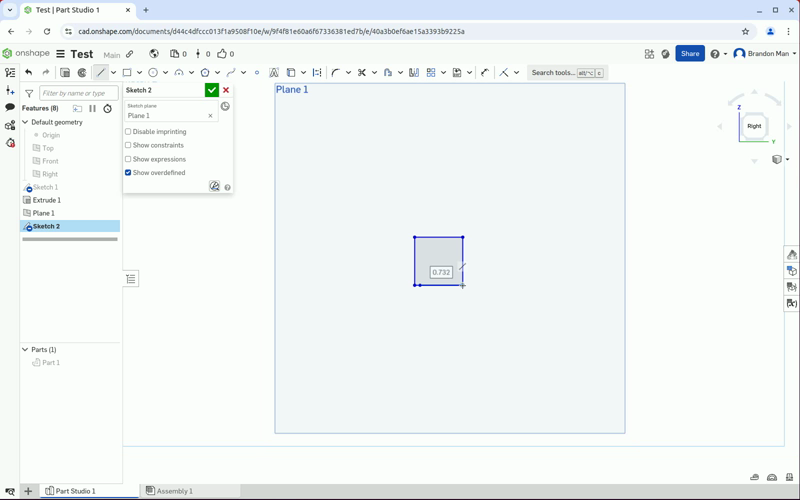
scroll(-6)
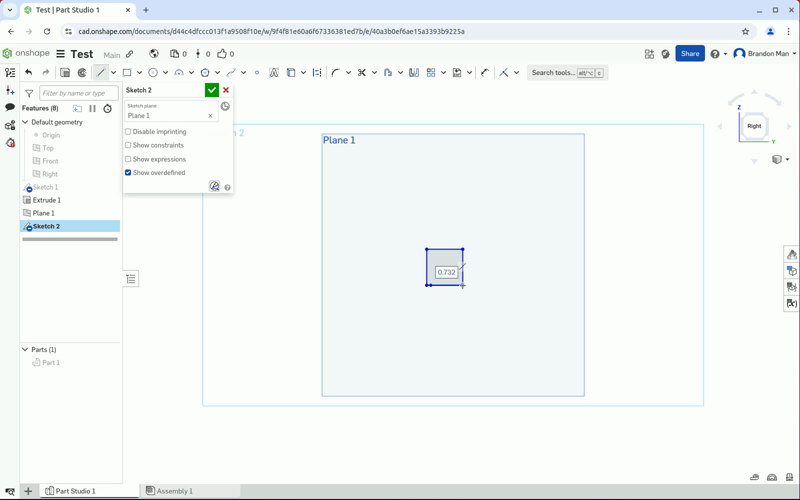
scroll(-6)
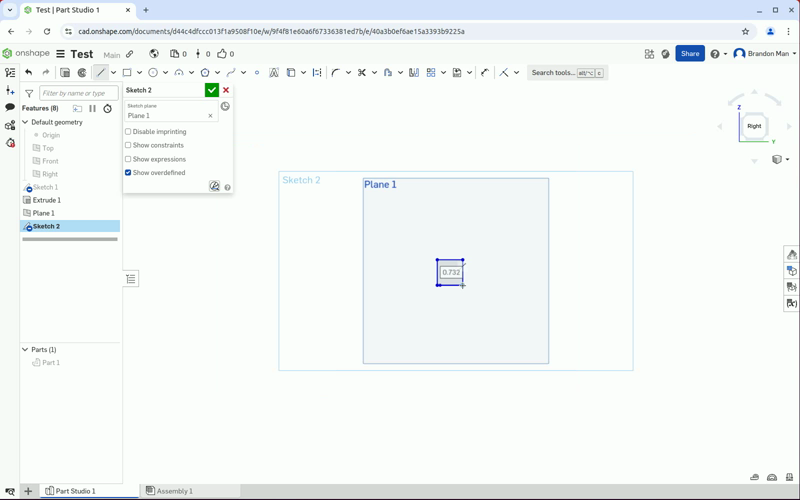
scroll(-6)
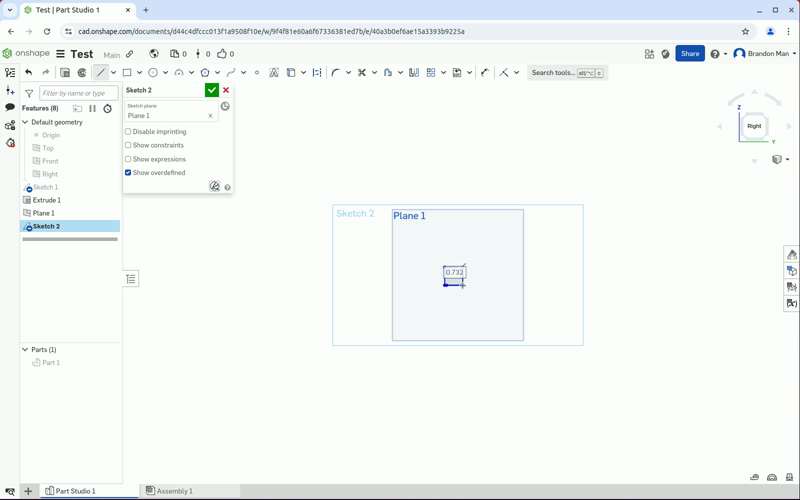
scroll(-6)
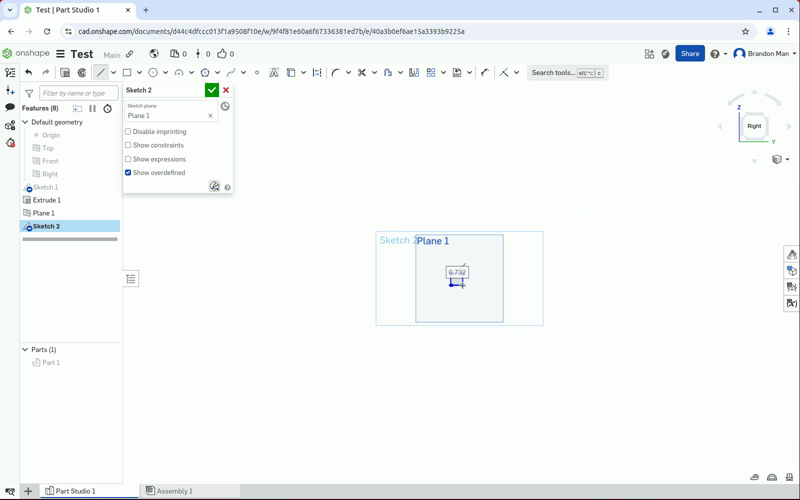
scroll(-6)
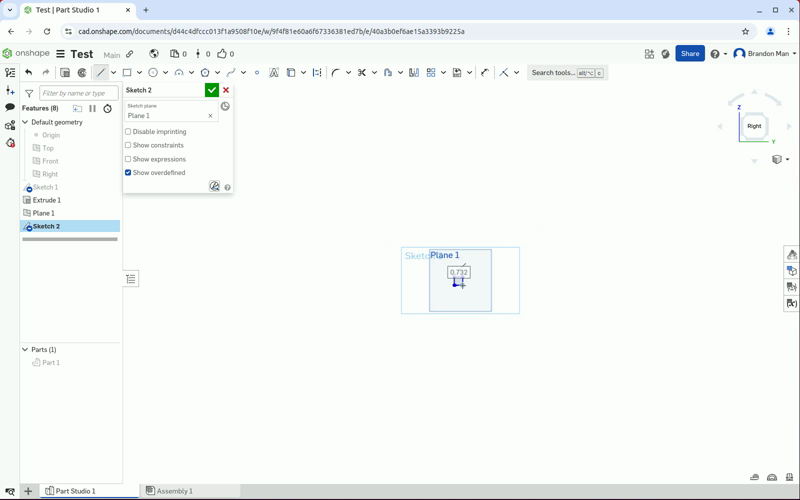
scroll(-6)
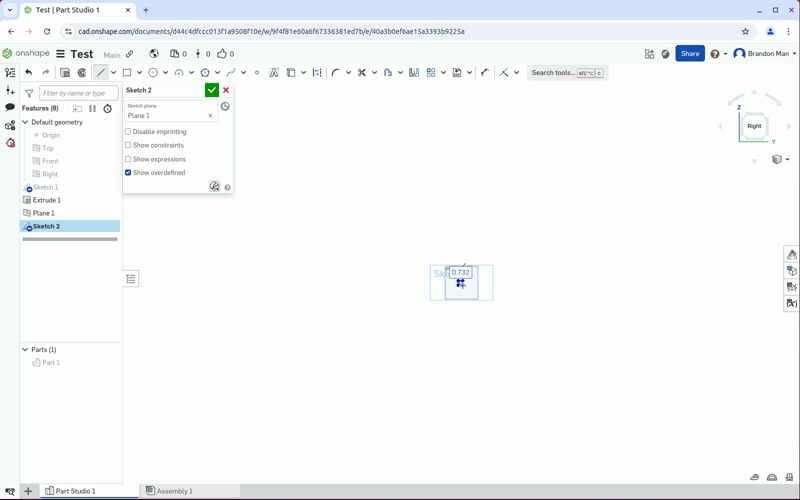
key_up(shift)
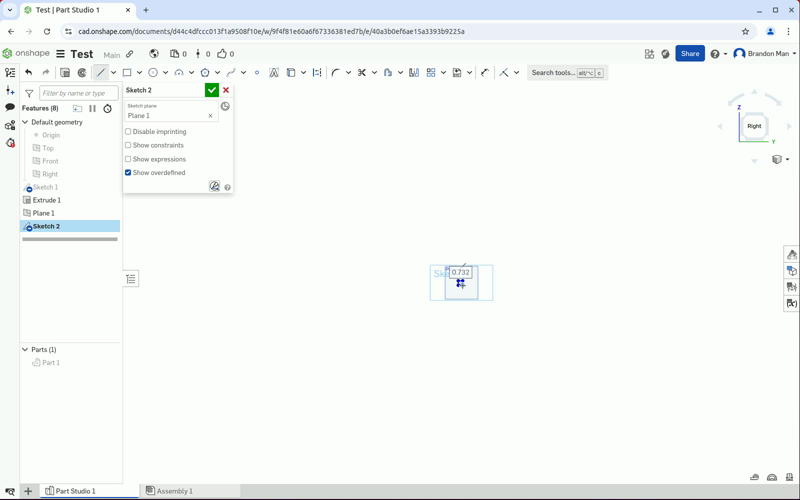
key_down(shift)
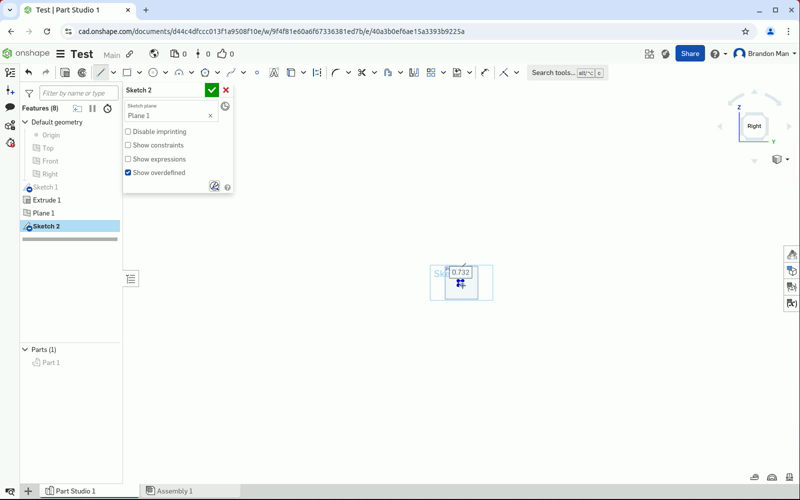
mouse_move(492, 285)
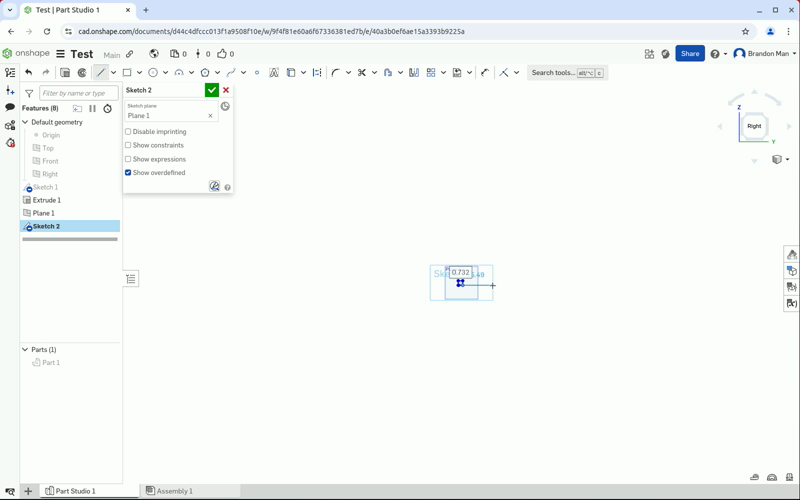
mouse_move(462, 280)
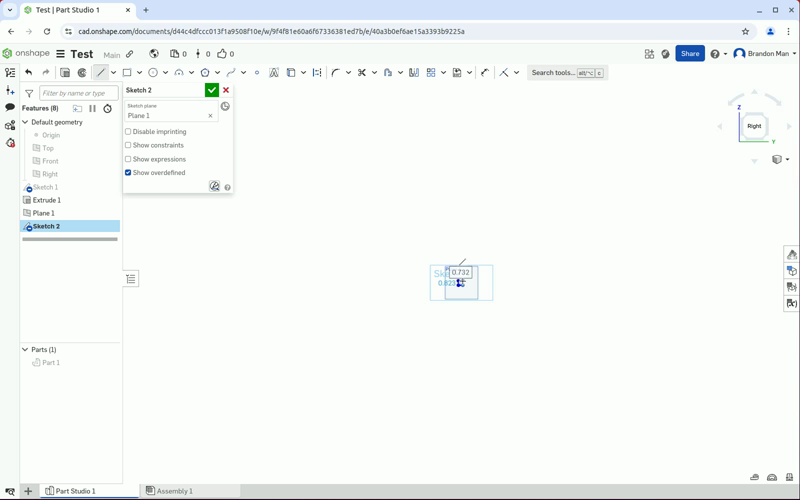
scroll(6)
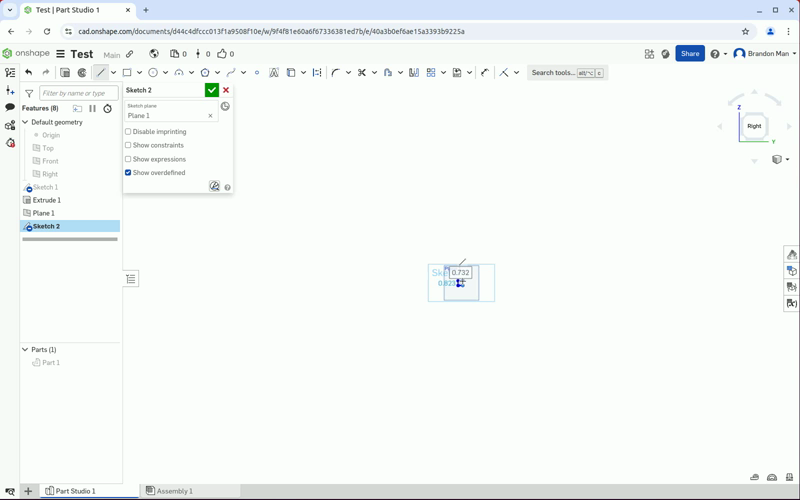
scroll(6)
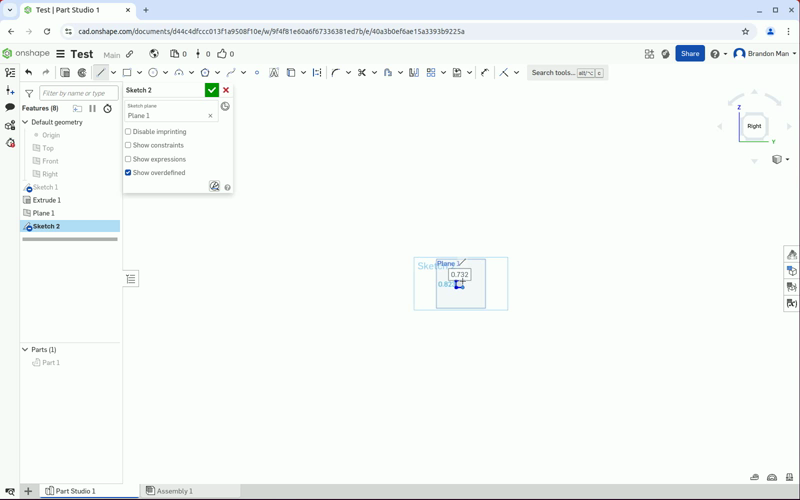
scroll(6)
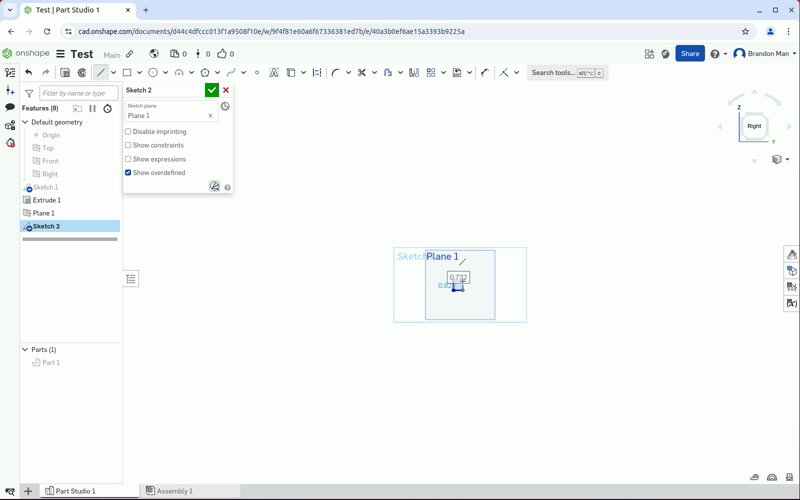
scroll(6)
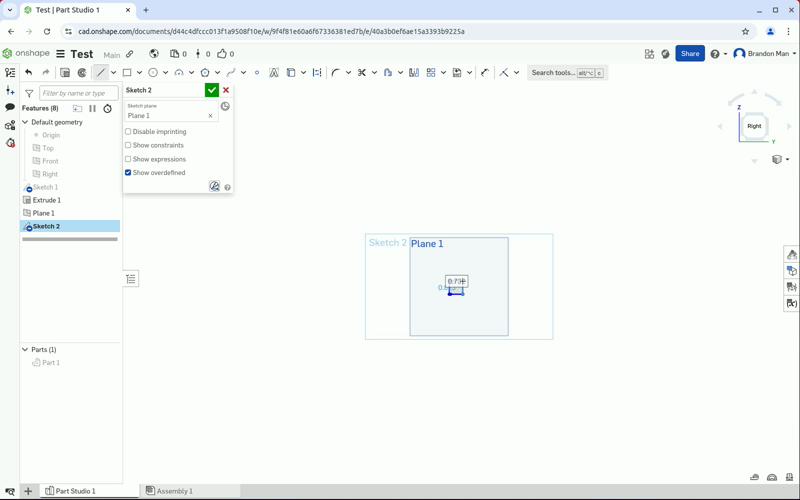
scroll(6)
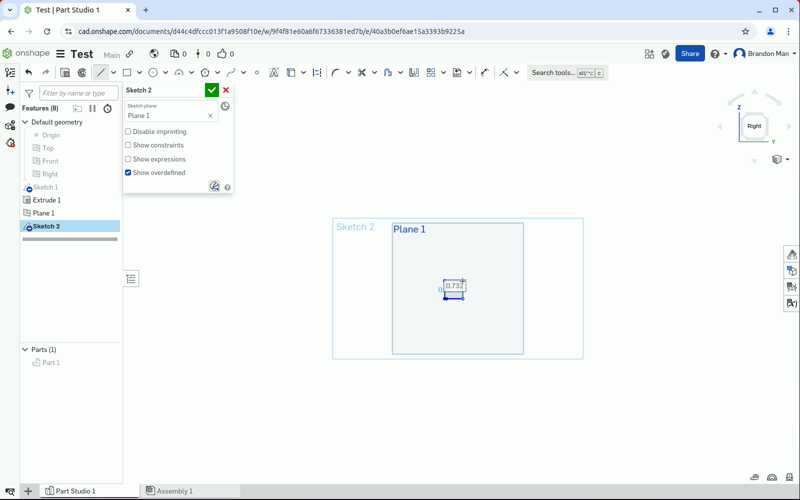
scroll(6)
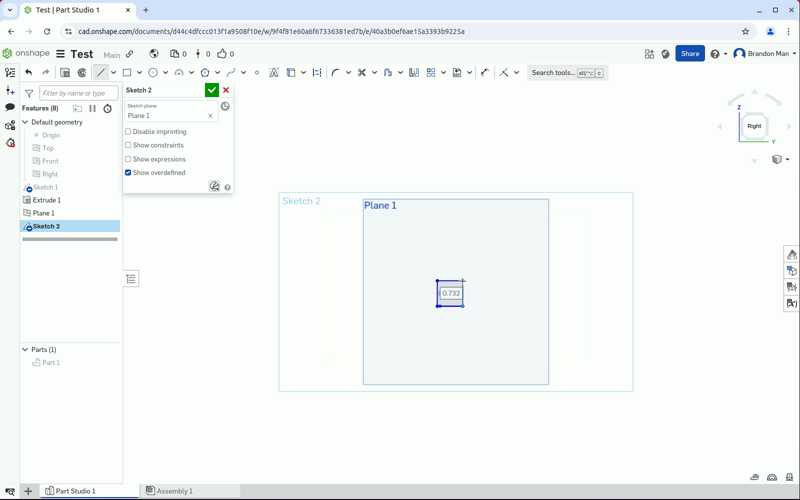
scroll(6)
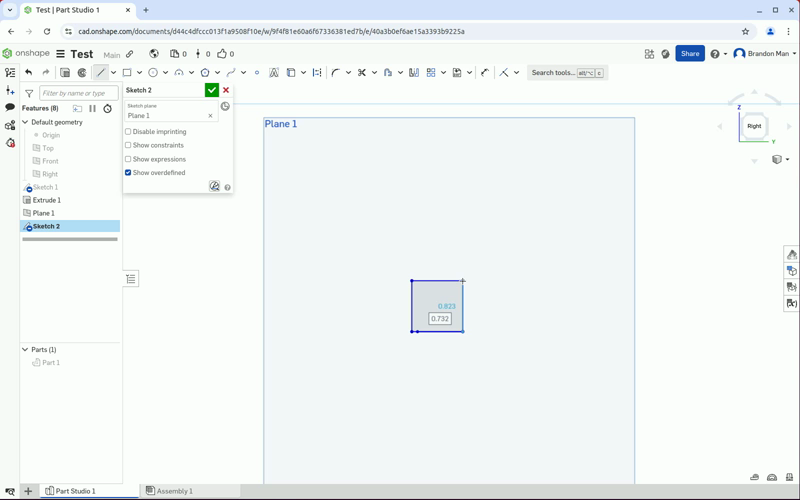
click(462, 280)
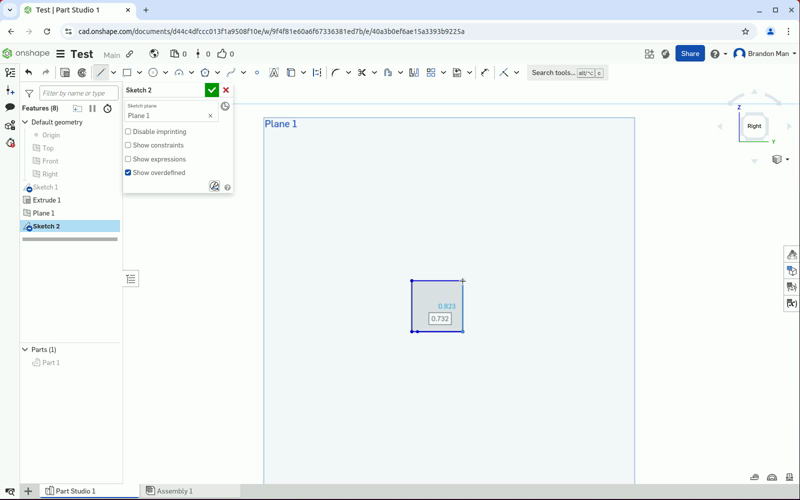
scroll(-6)
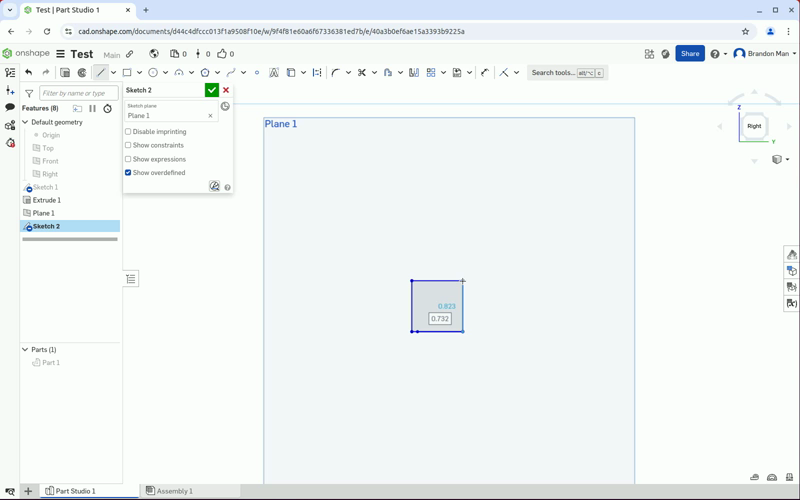
scroll(-6)
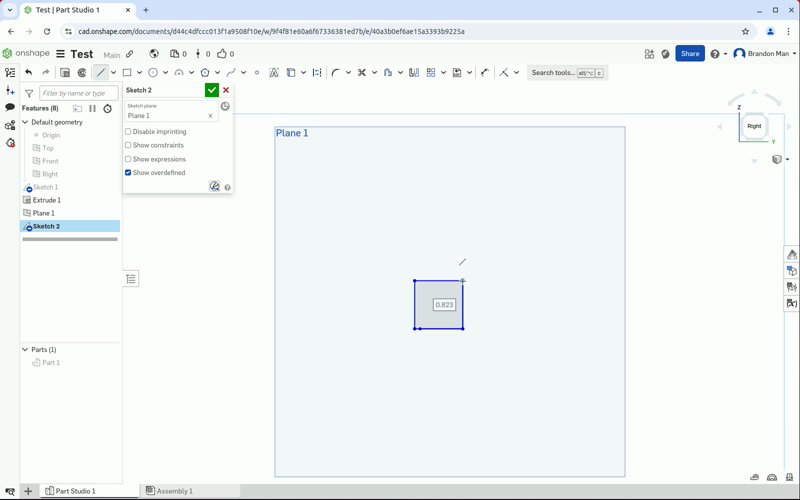
scroll(-6)
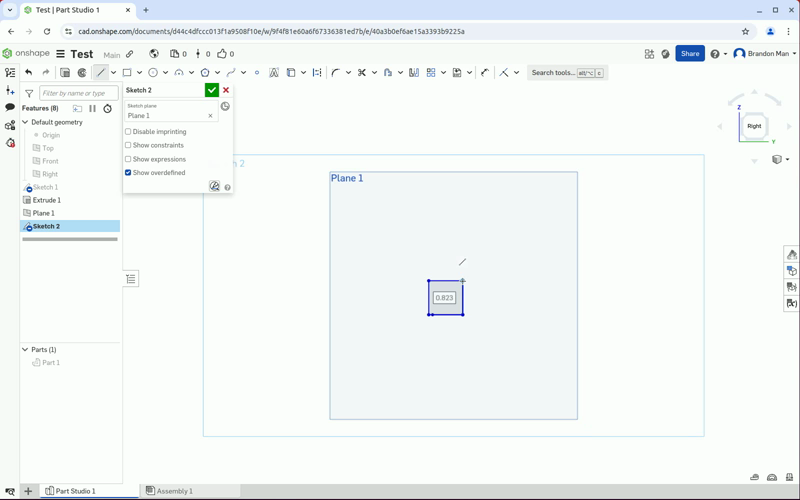
scroll(-6)
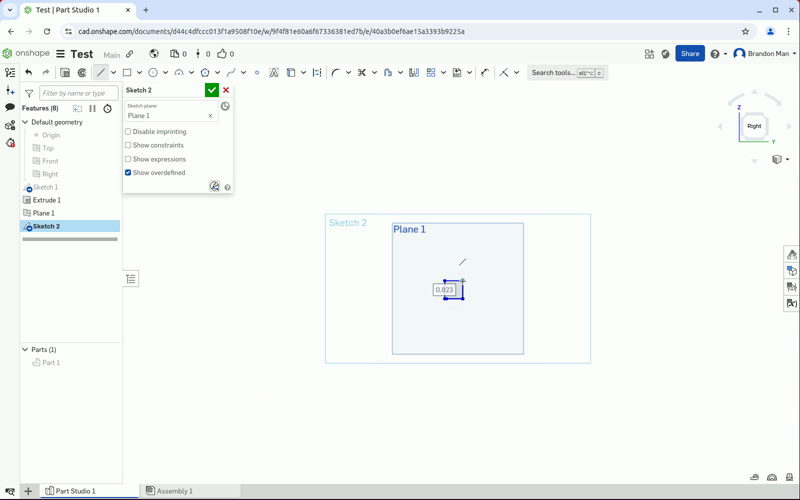
scroll(-6)
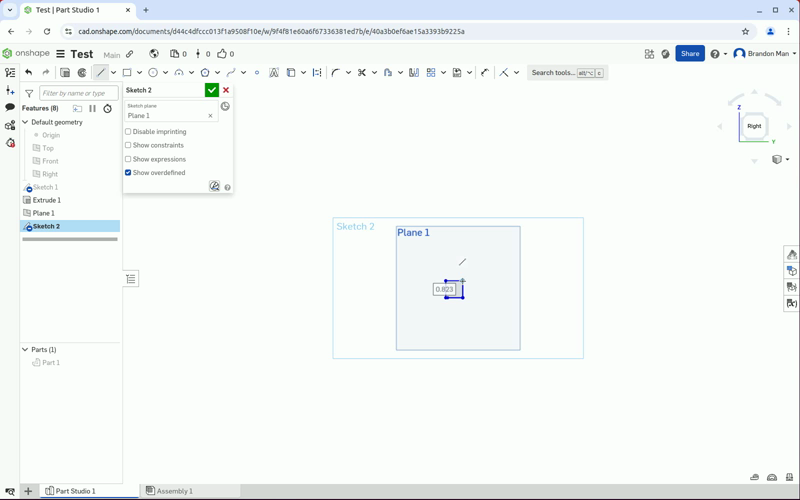
scroll(-6)
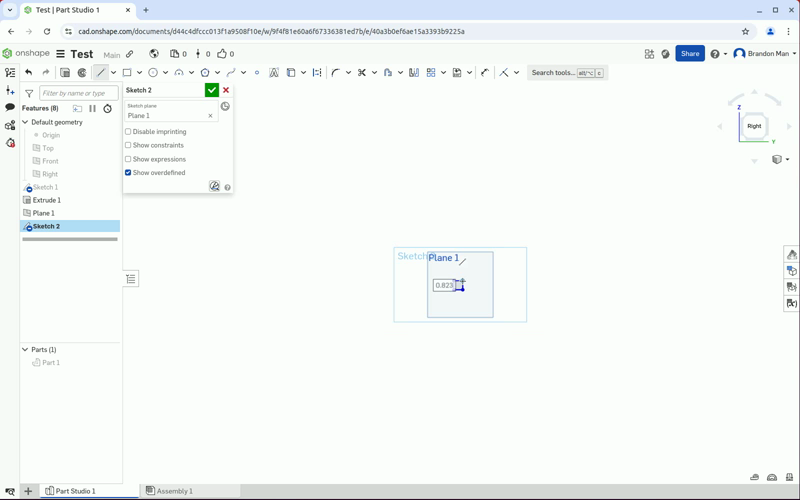
scroll(-6)
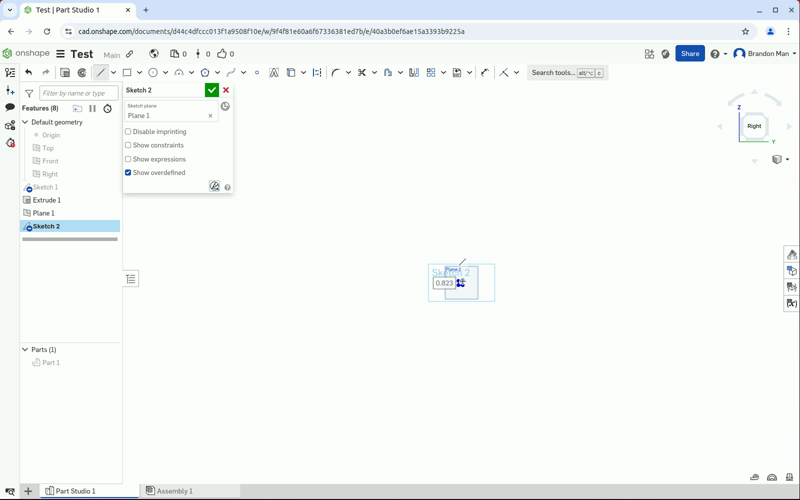
key_up(shift)
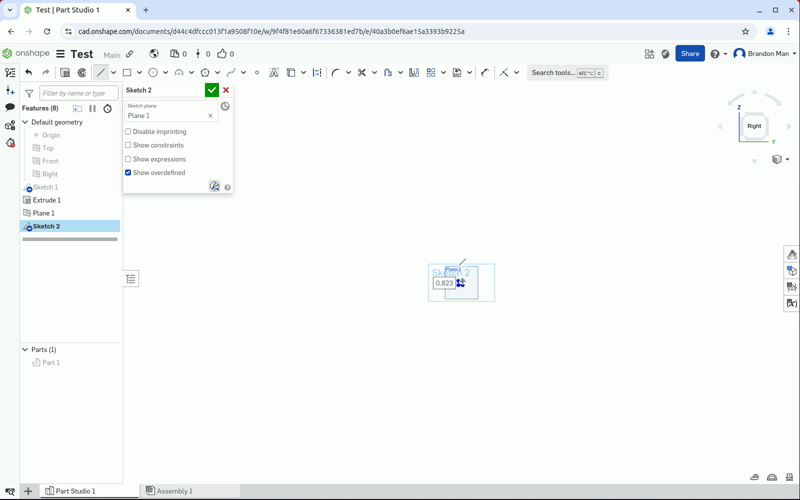
key_down(shift)
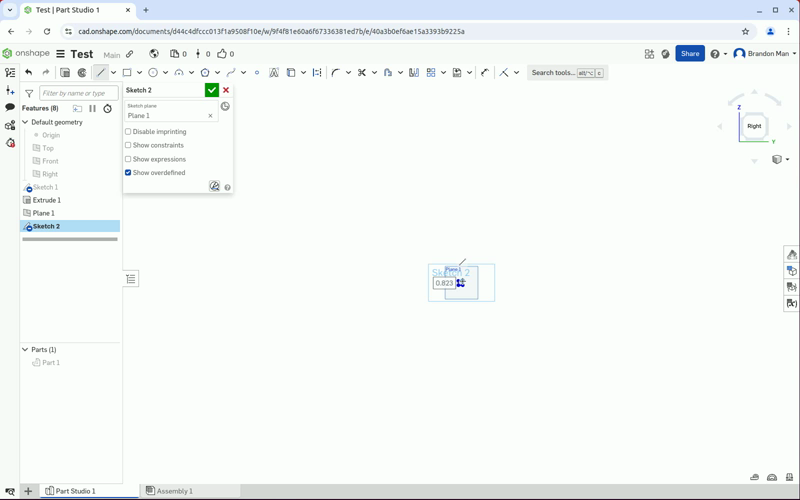
mouse_move(492, 280)
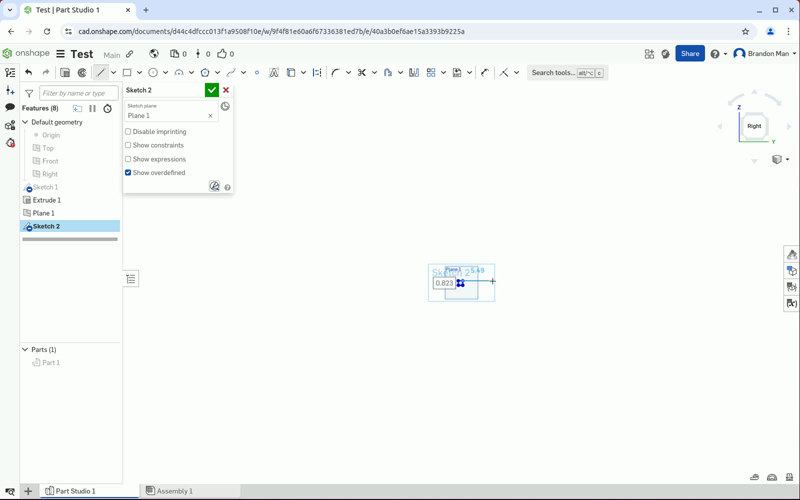
mouse_move(458, 280)
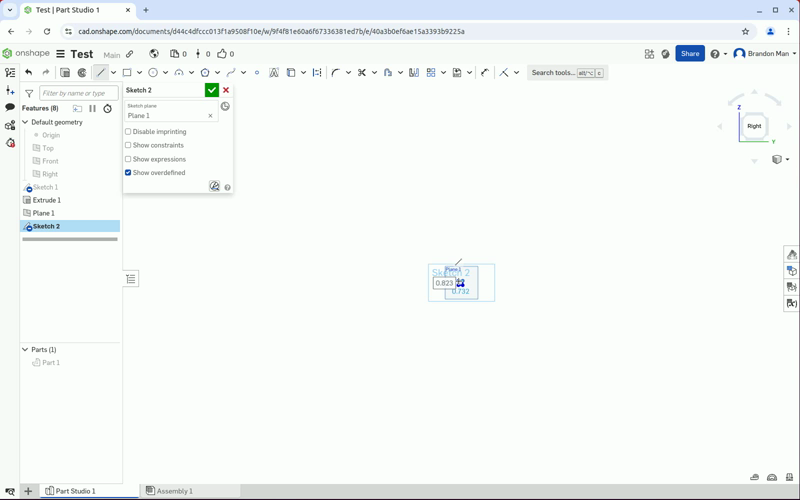
scroll(6)
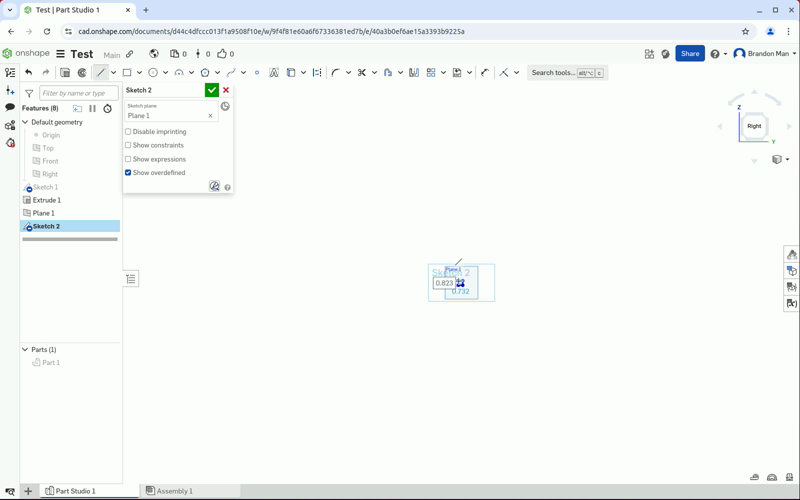
scroll(6)
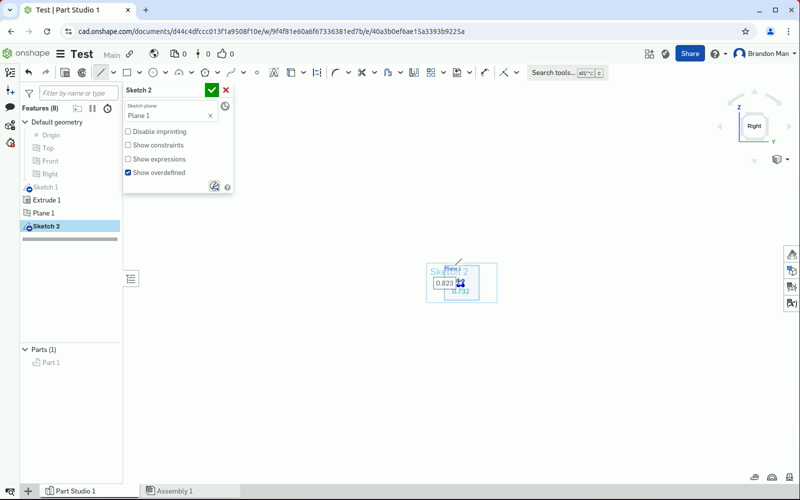
scroll(6)
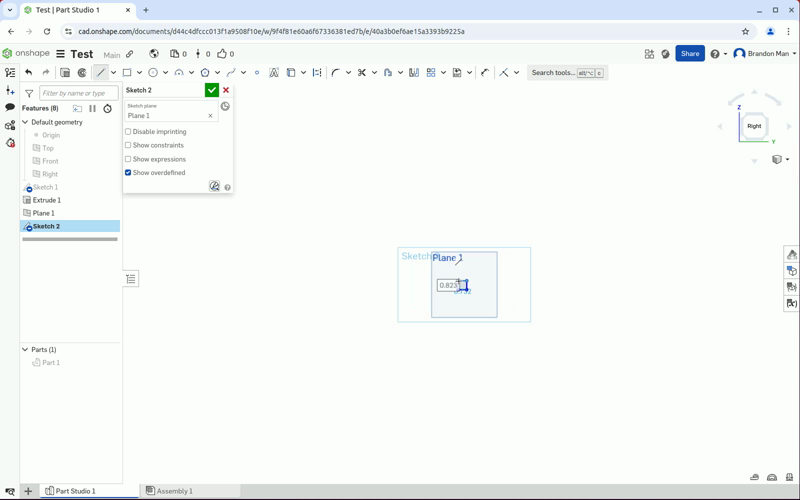
scroll(6)
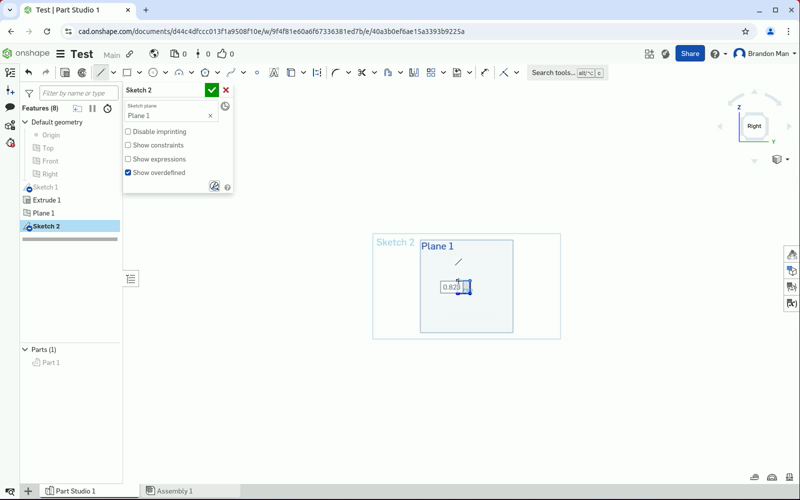
scroll(6)
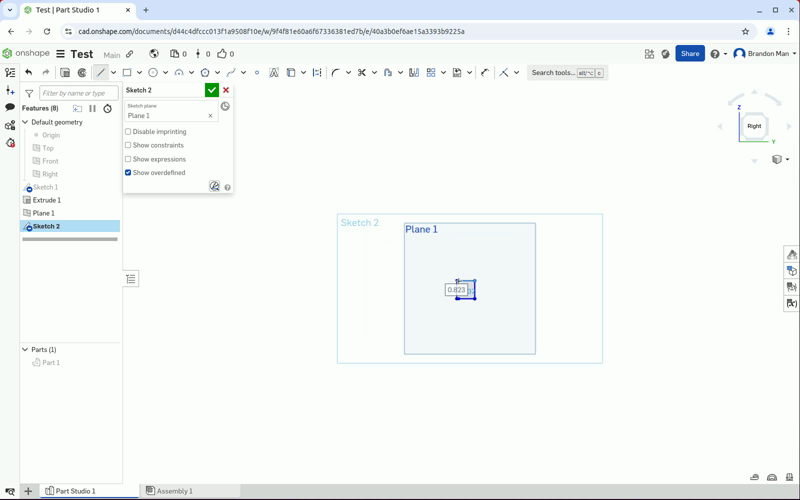
scroll(6)
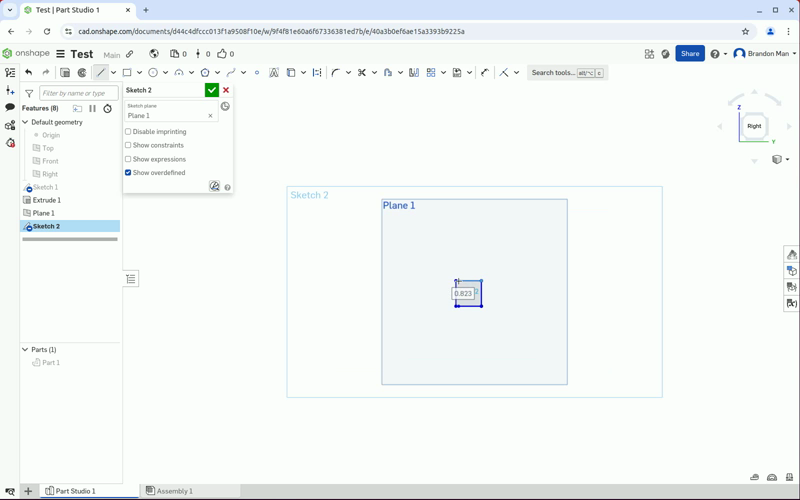
scroll(6)
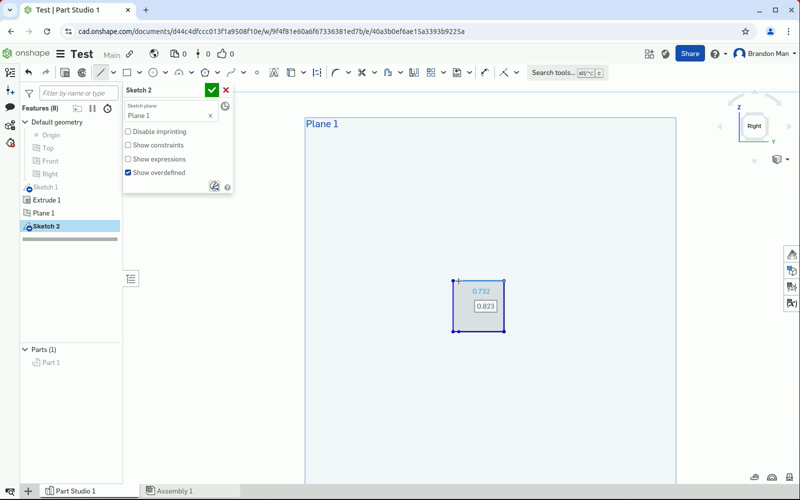
click(458, 280)
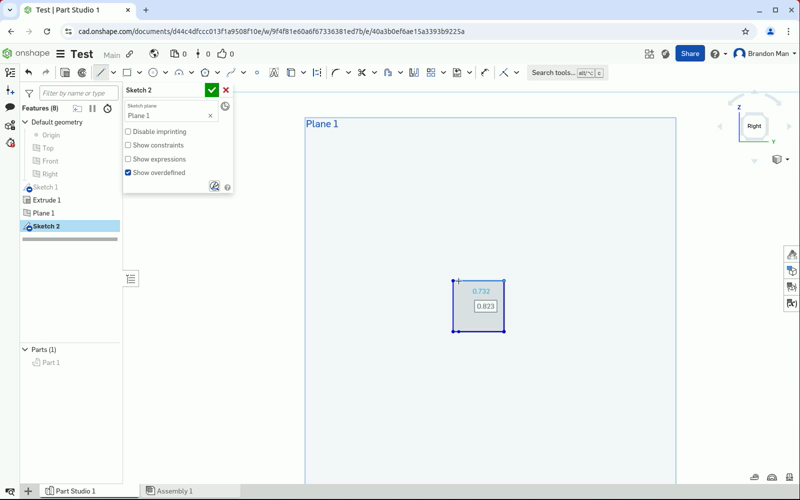
scroll(-6)
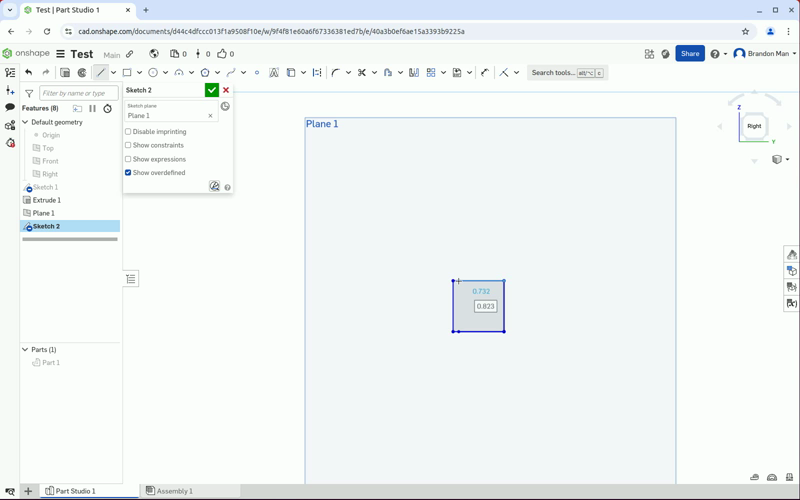
scroll(-6)
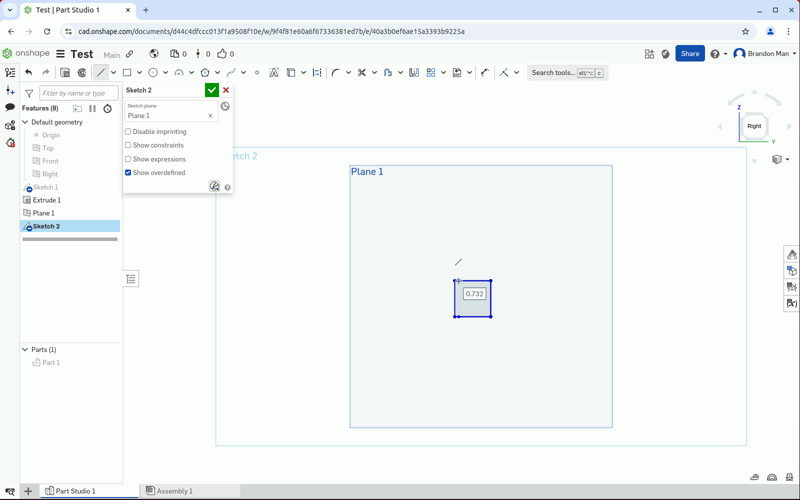
scroll(-6)
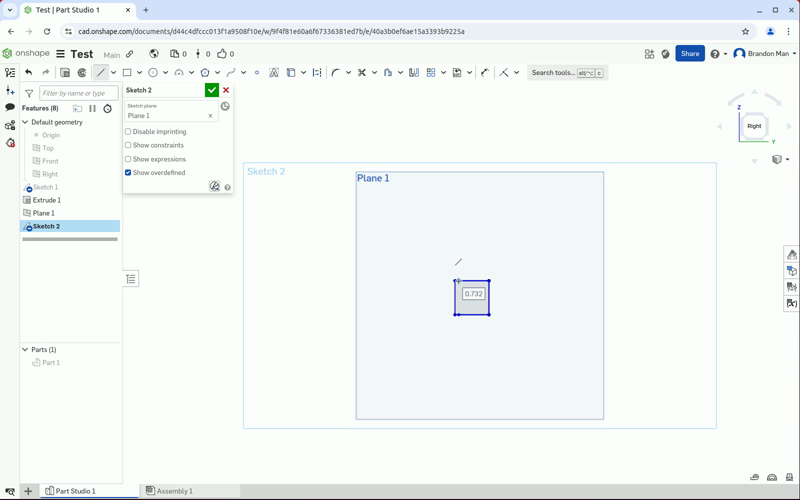
scroll(-6)
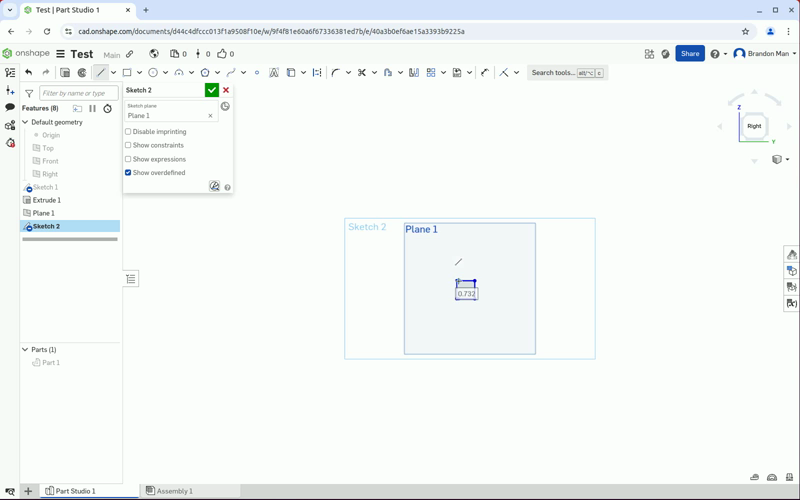
scroll(-6)
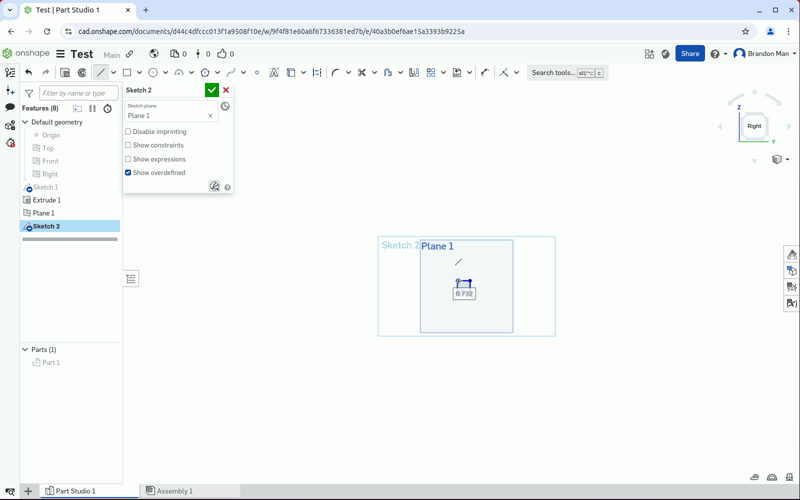
scroll(-6)
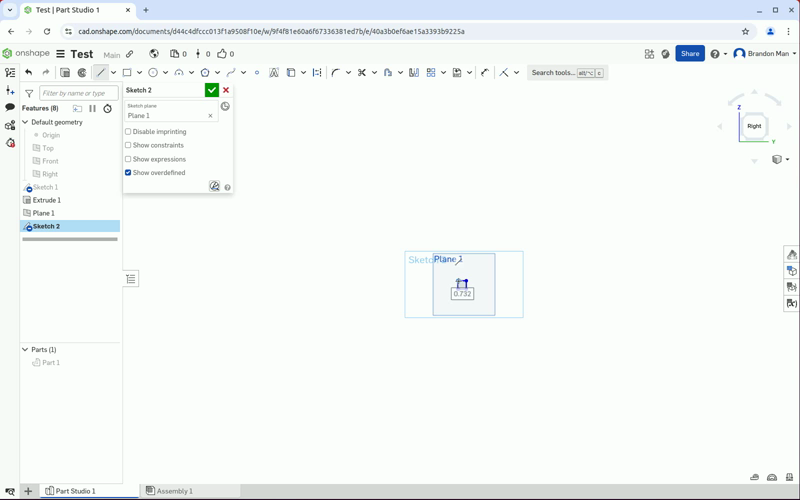
scroll(-6)
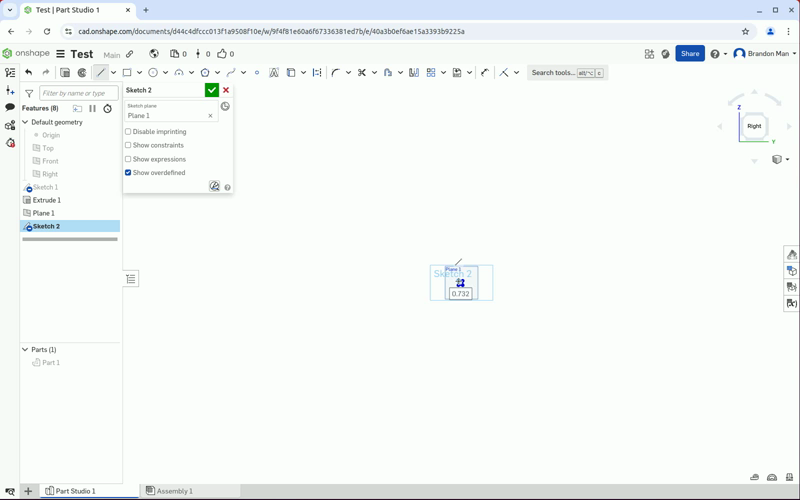
key_up(shift)
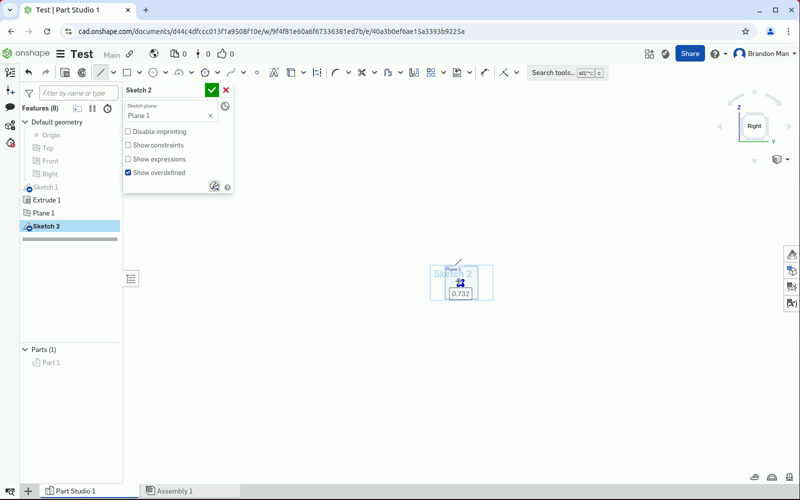
mouse_move(488, 280)
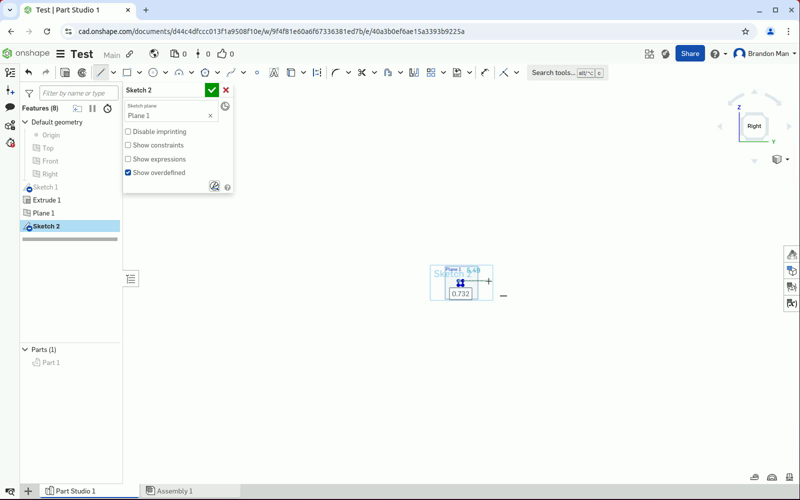
key_down(shift)
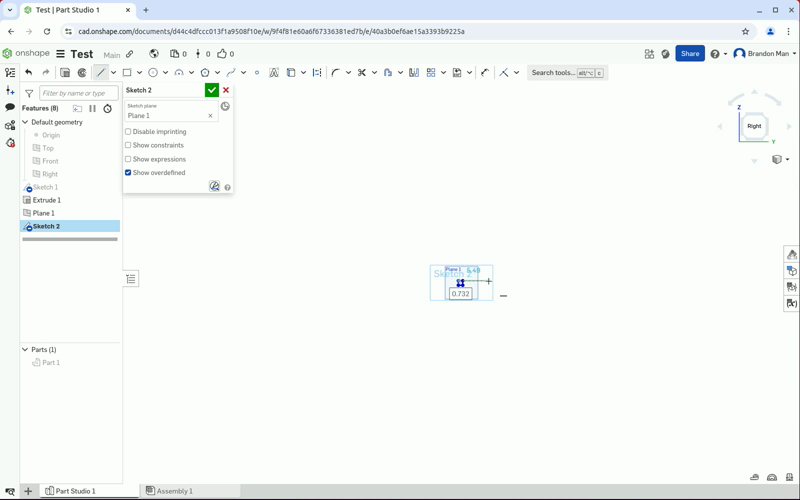
mouse_move(458, 285)
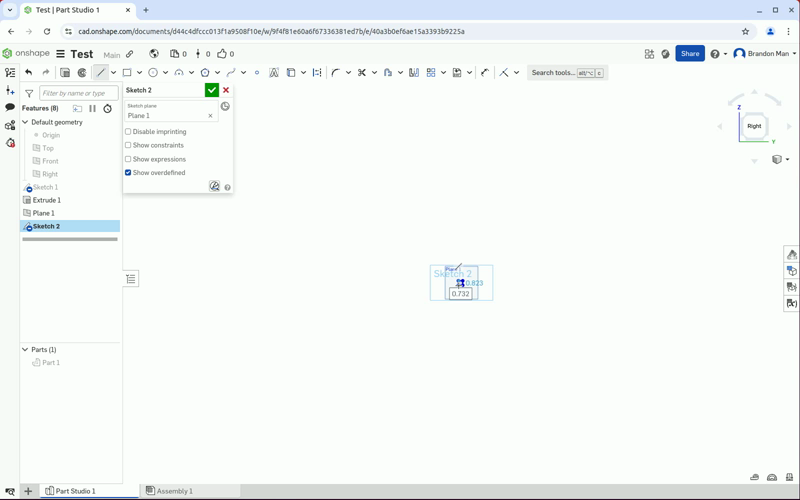
scroll(6)
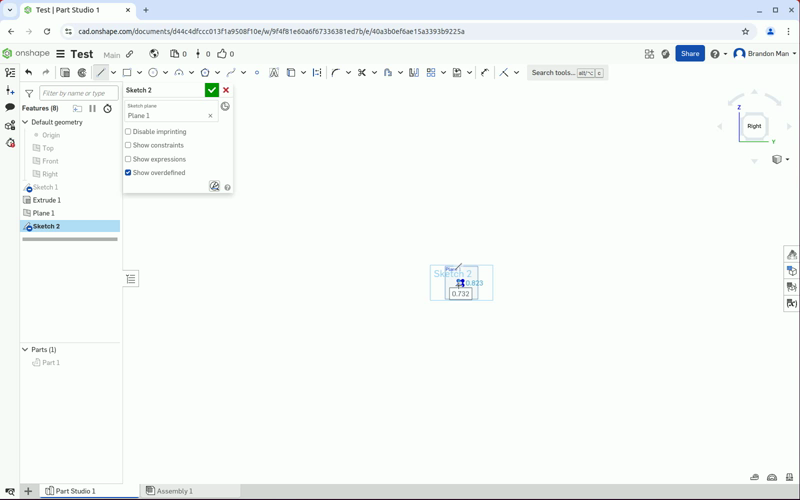
scroll(6)
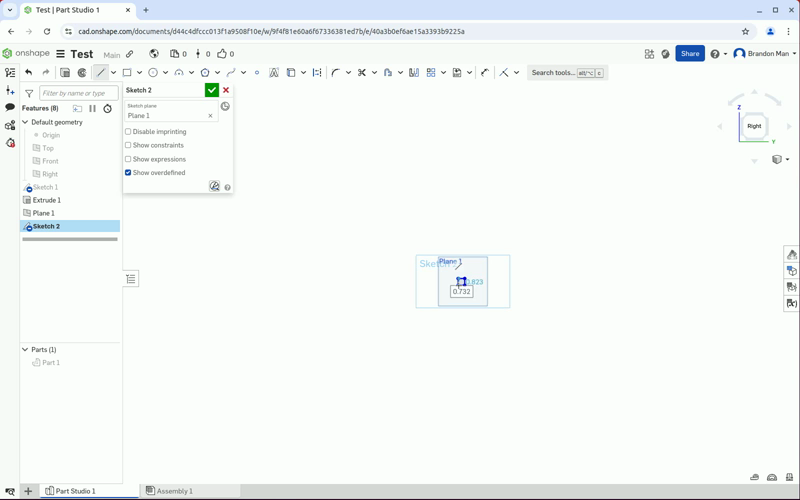
scroll(6)
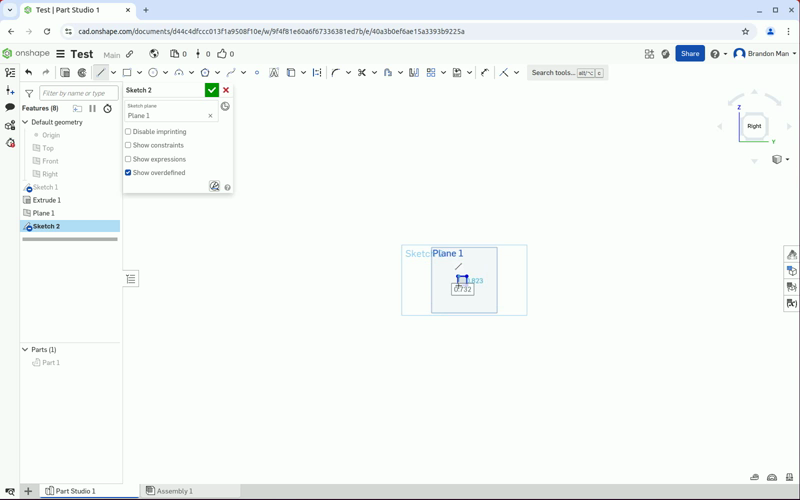
scroll(6)
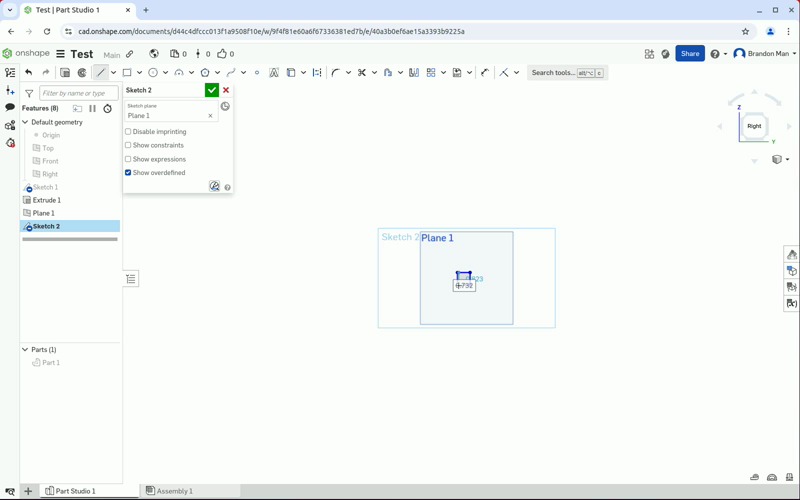
scroll(6)
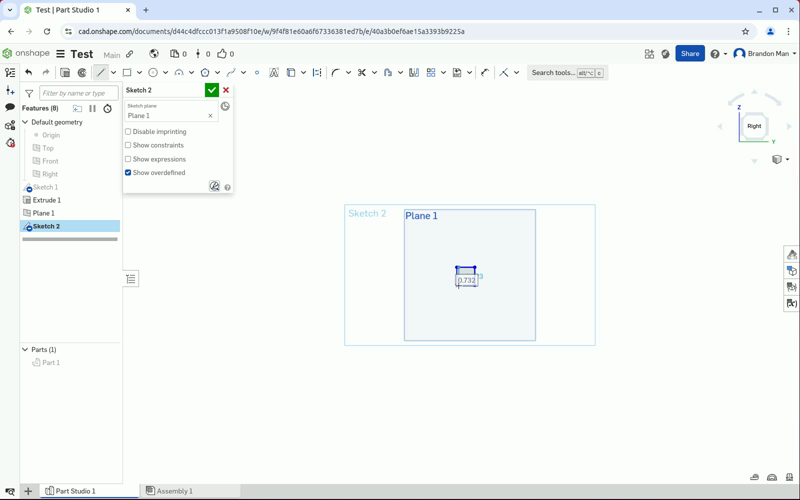
scroll(6)
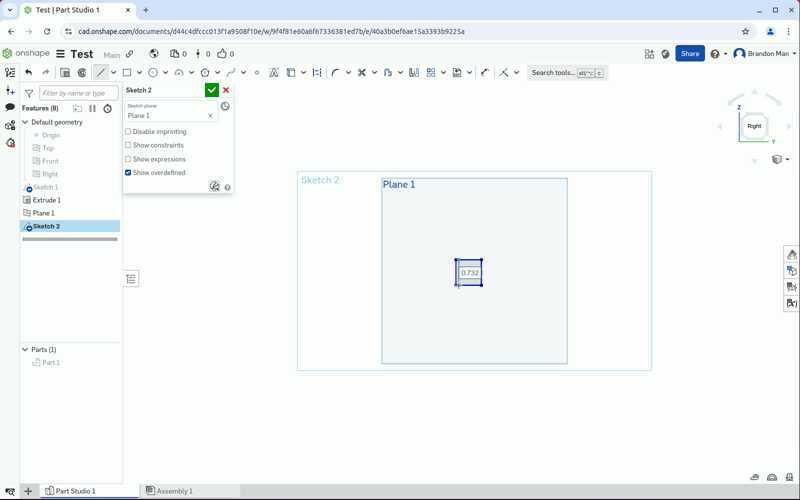
scroll(6)
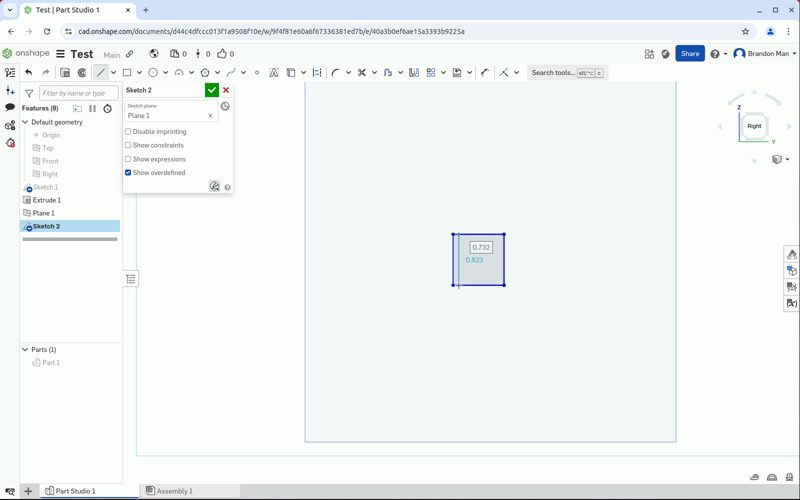
key_up(shift)
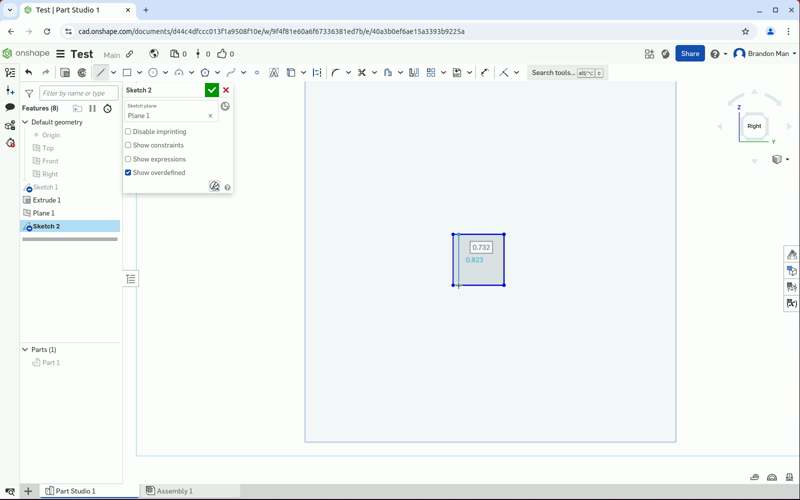
click(458, 285)
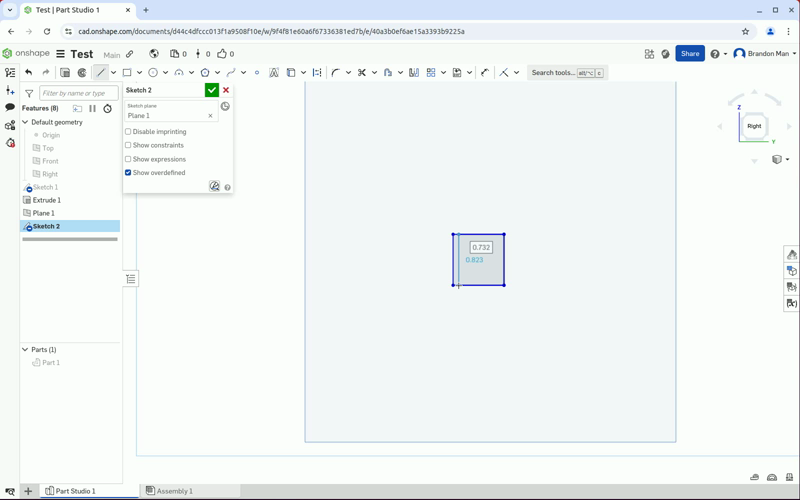
scroll(-6)
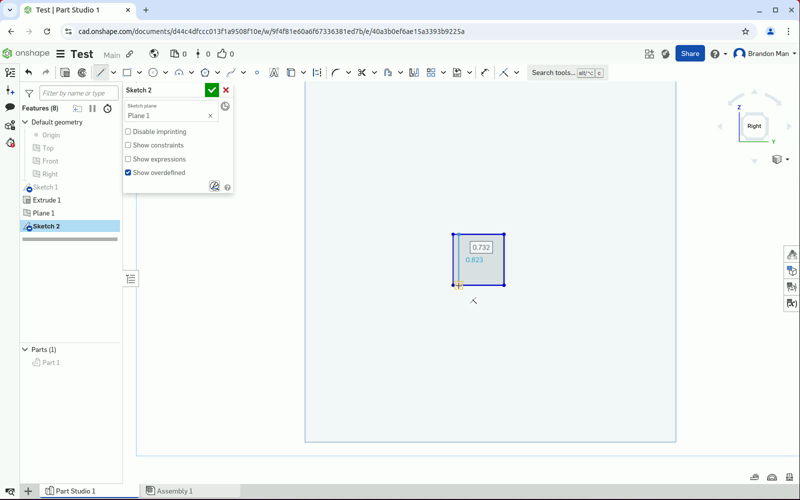
scroll(-6)
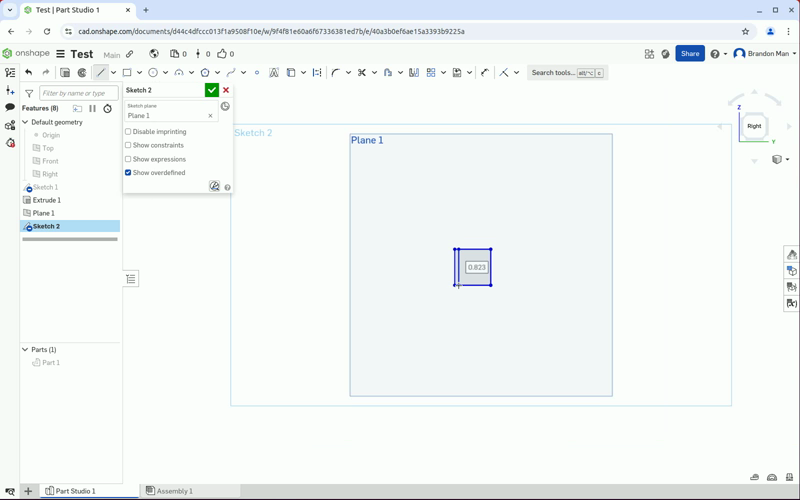
scroll(-6)
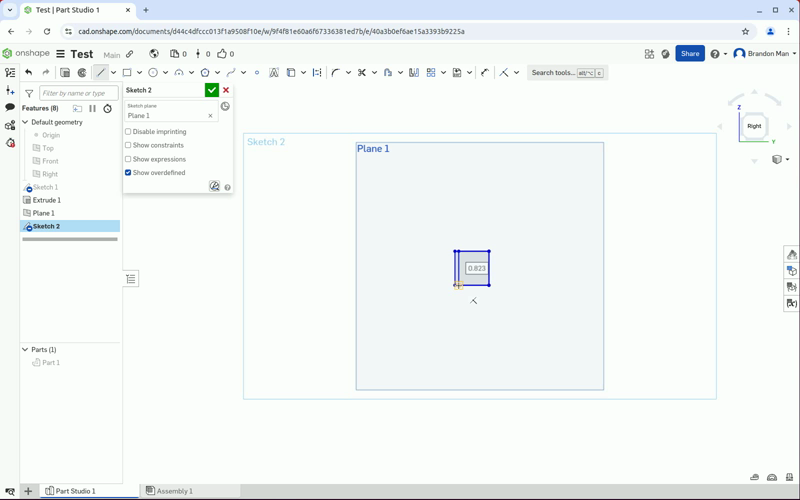
scroll(-6)
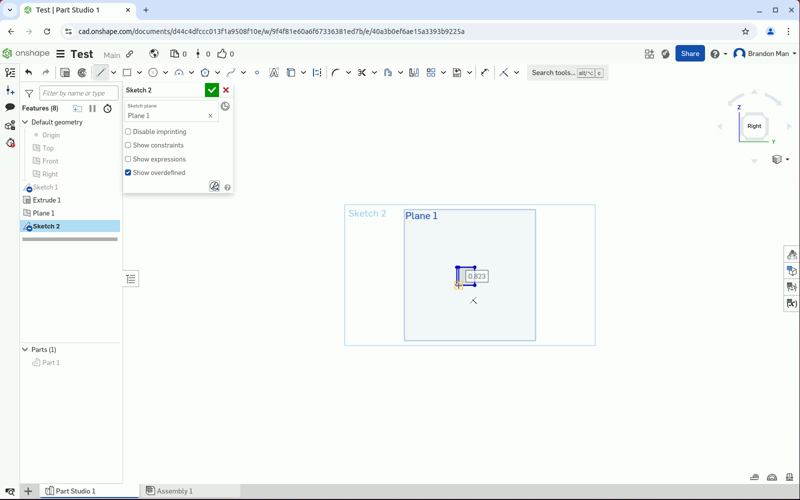
scroll(-6)
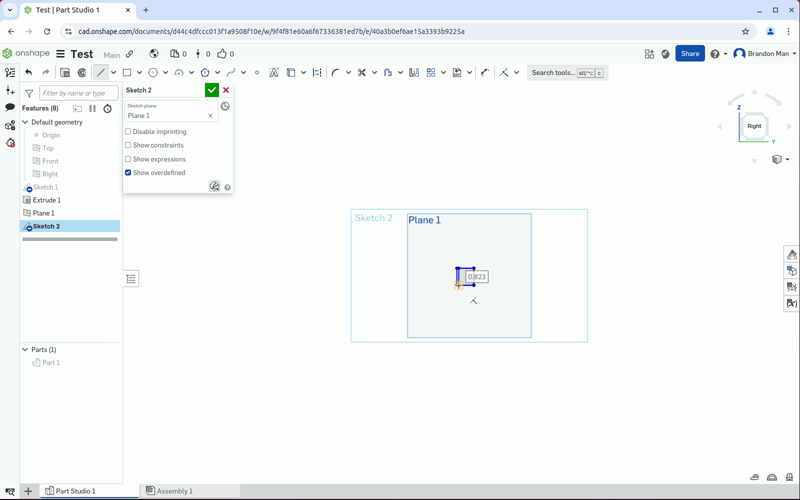
scroll(-6)
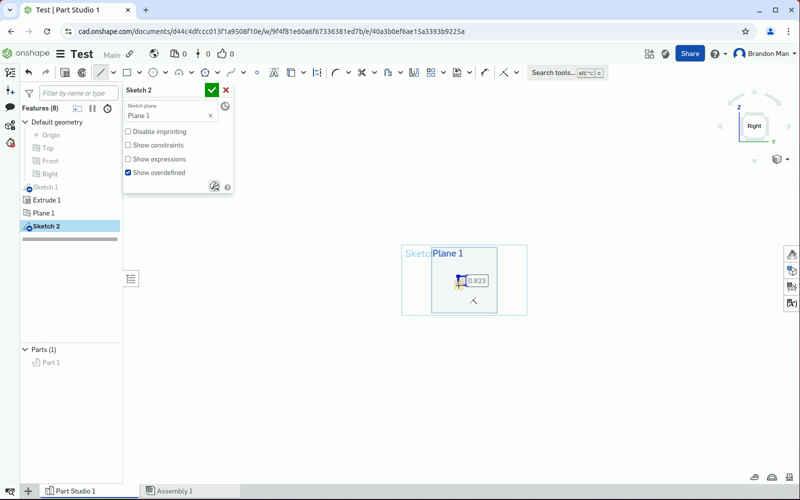
scroll(-6)
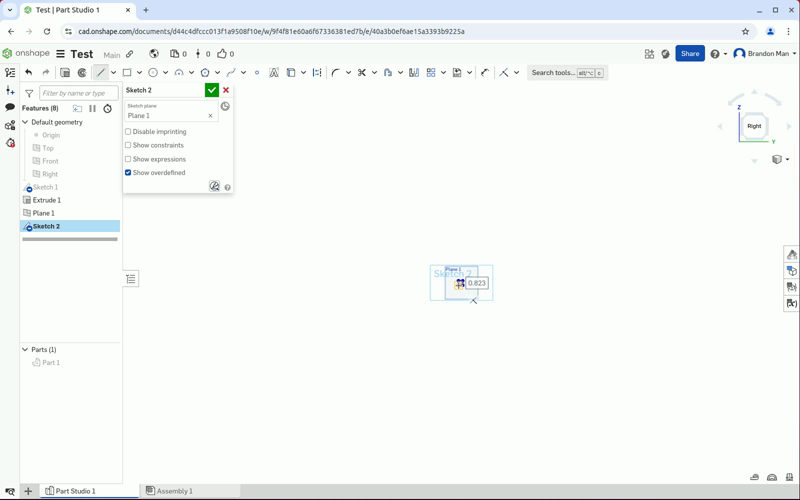
key(esc)
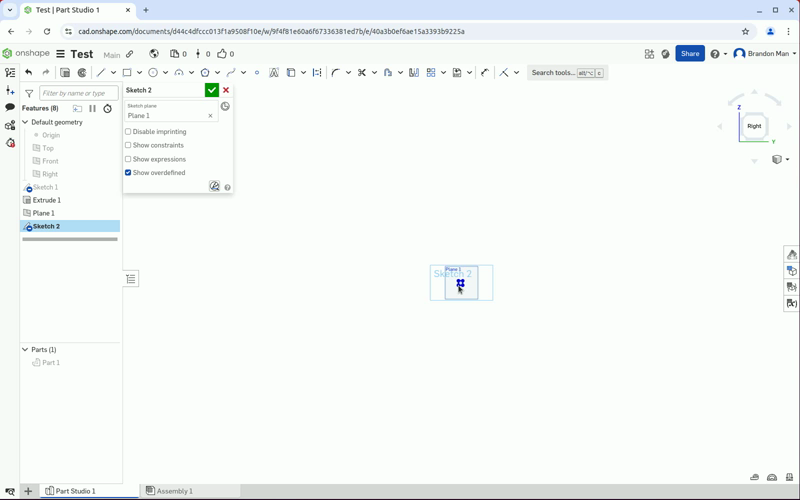
mouse_move(461, 285)
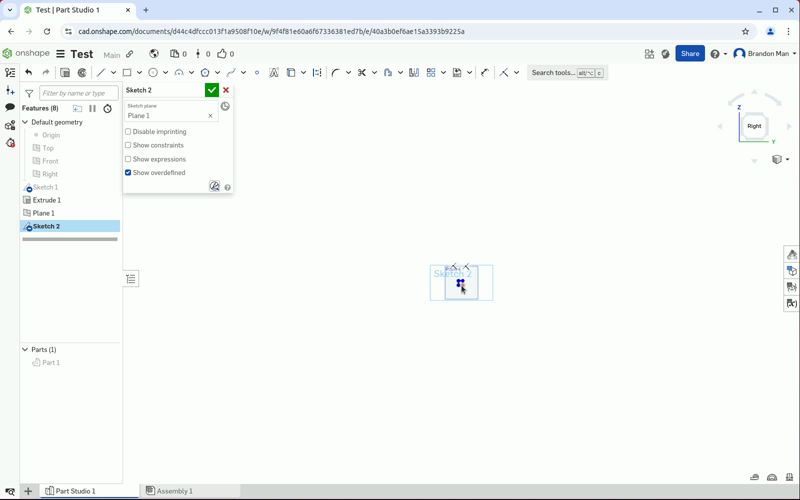
scroll(6)
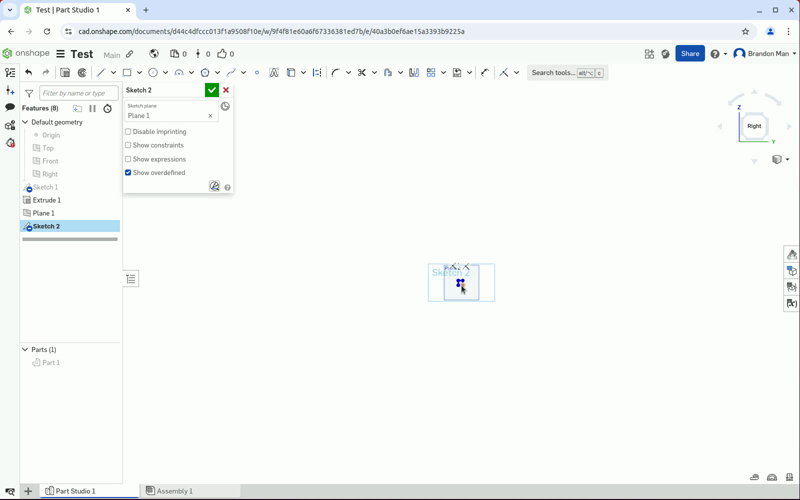
scroll(6)
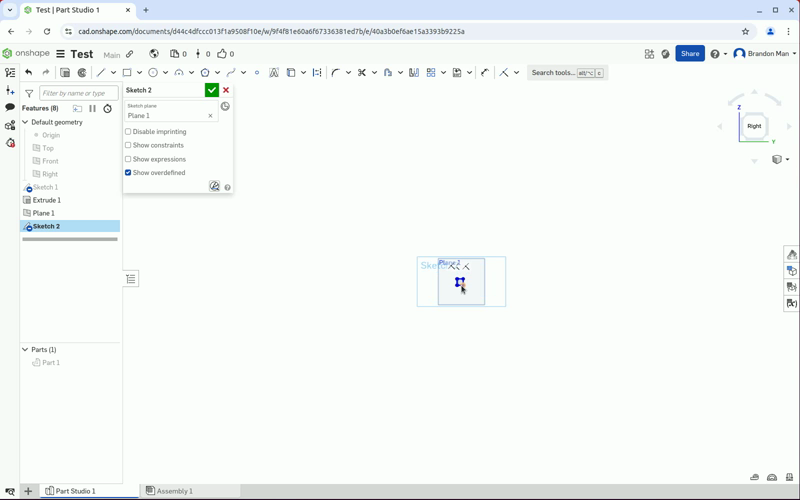
scroll(6)
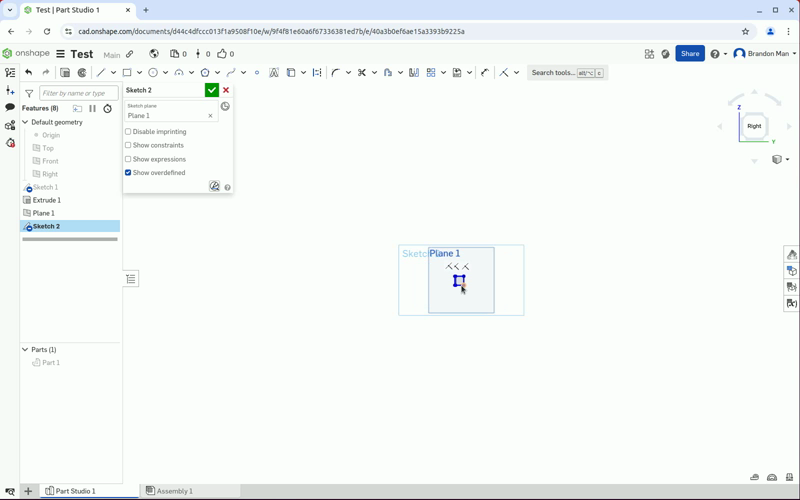
scroll(6)
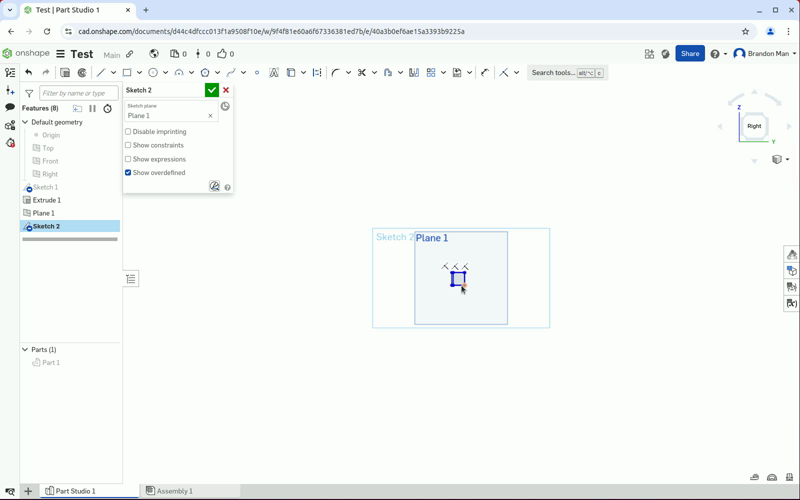
scroll(6)
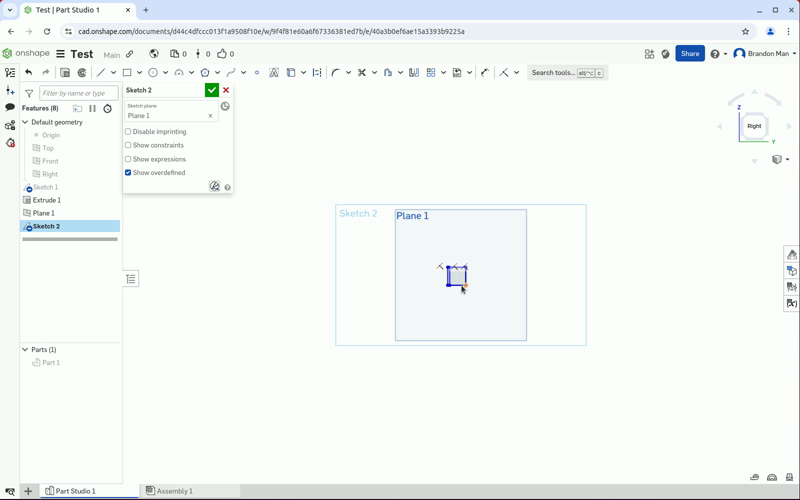
scroll(6)
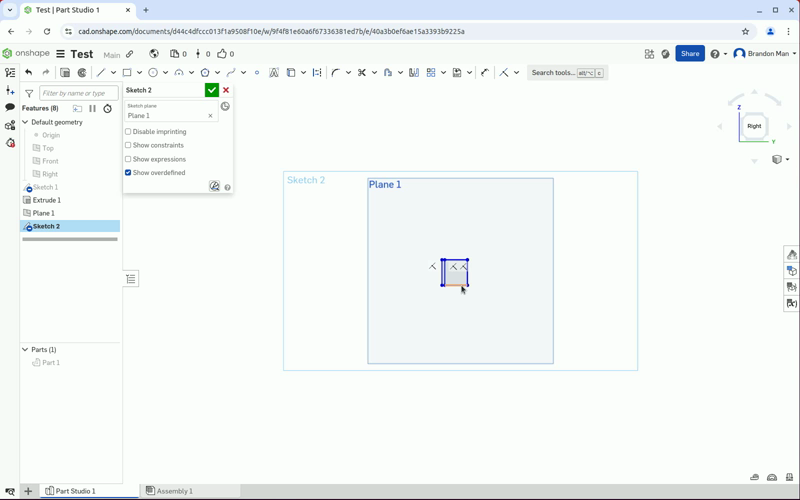
scroll(6)
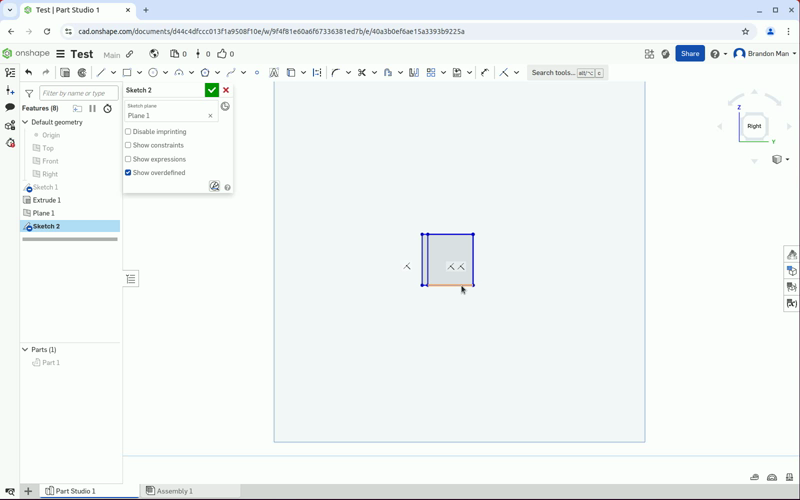
click(461, 285)
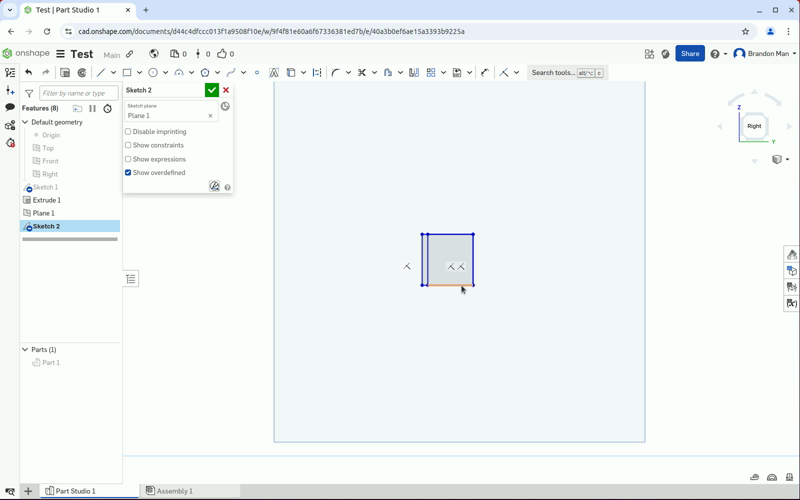
scroll(-6)
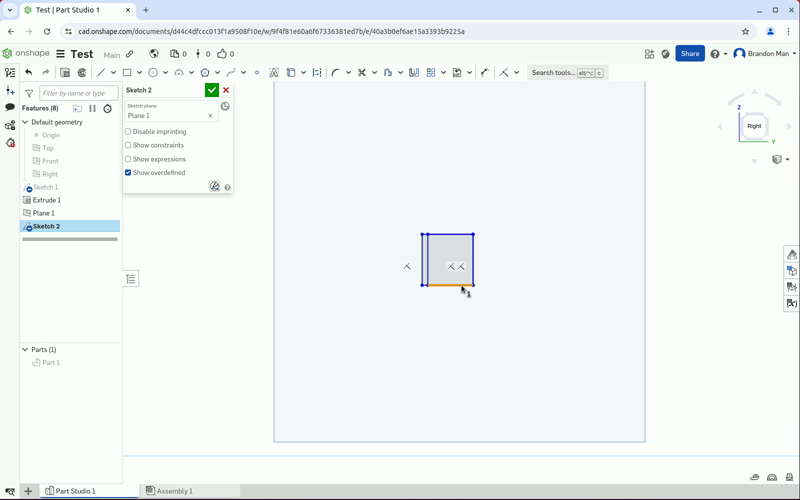
scroll(-6)
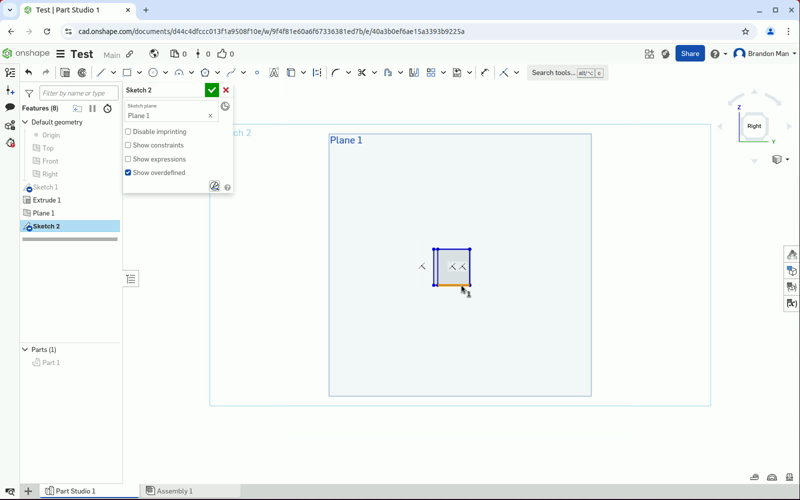
scroll(-6)
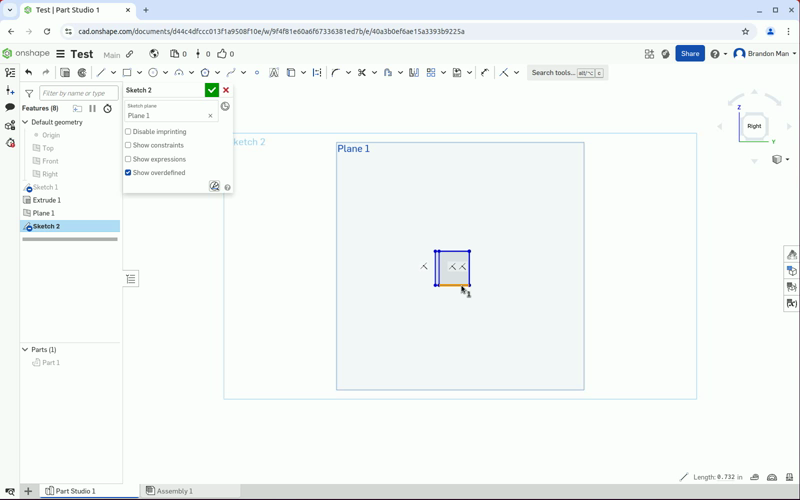
scroll(-6)
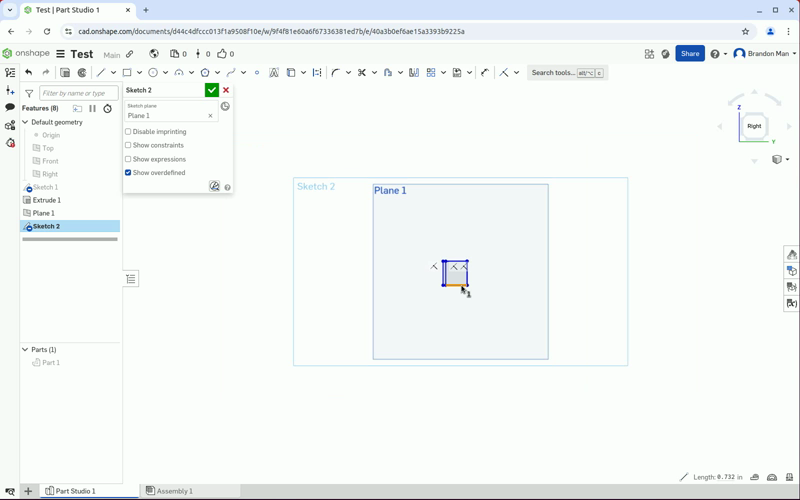
scroll(-6)
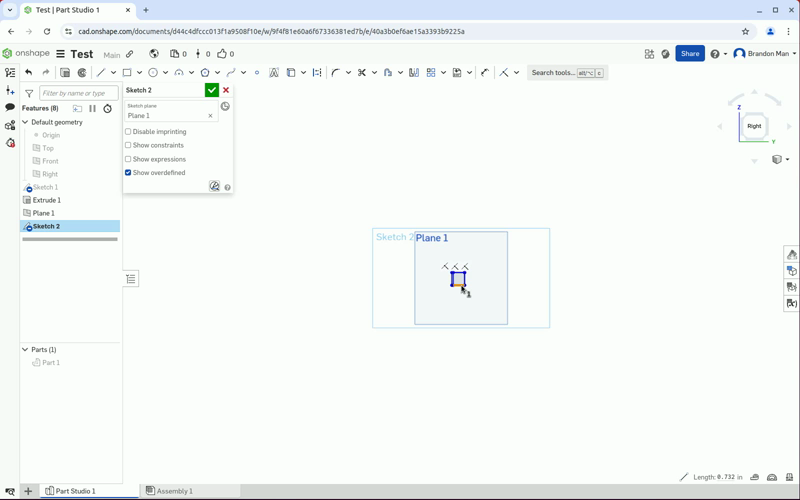
scroll(-6)
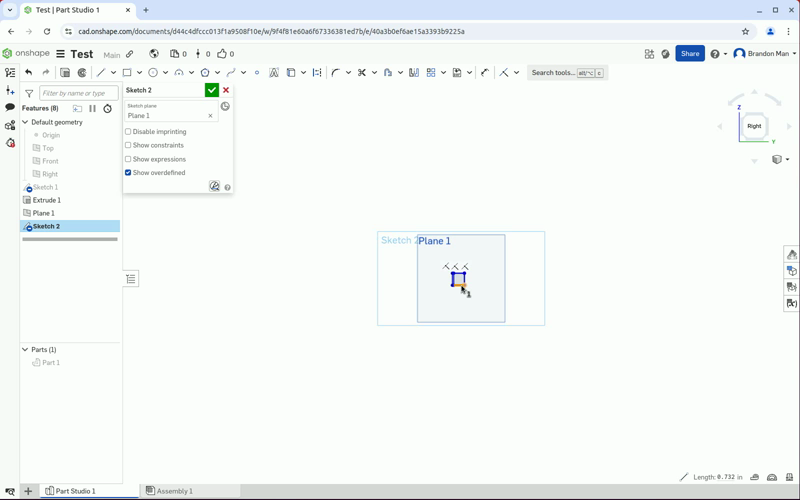
scroll(-6)
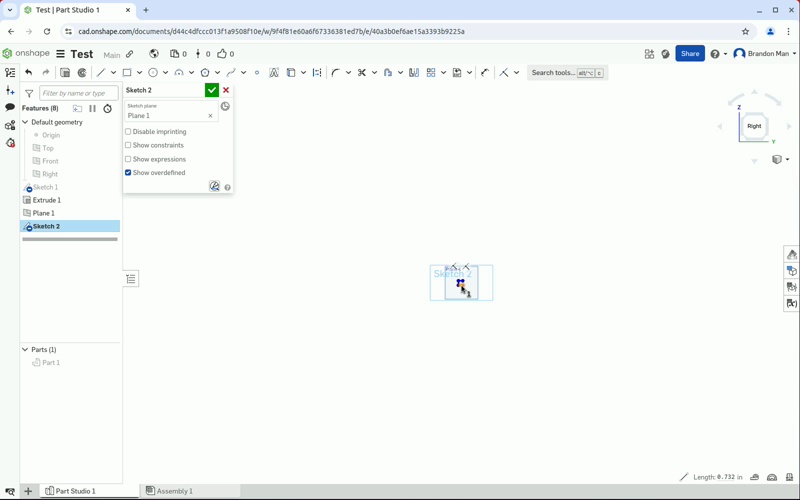
mouse_move(73, 352)
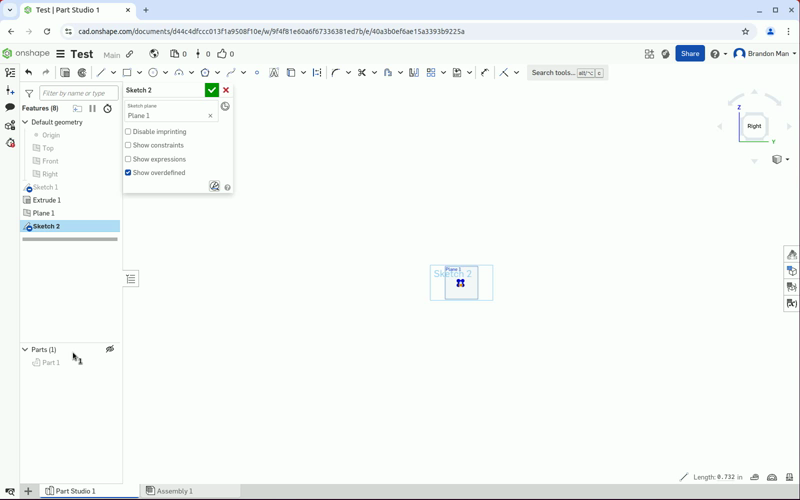
key(shift+y)
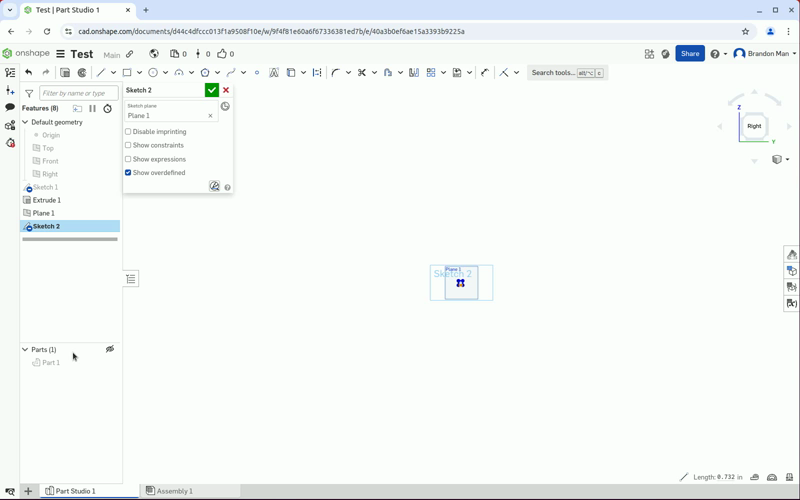
key(shift+e)
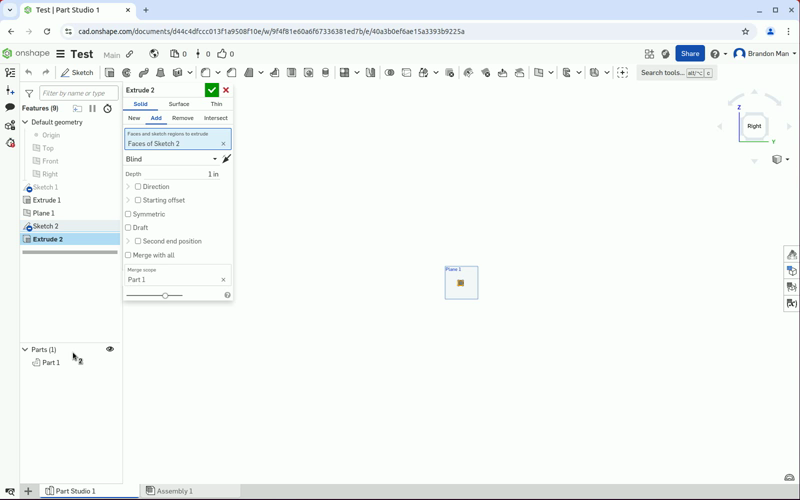
mouse_move(143, 106)
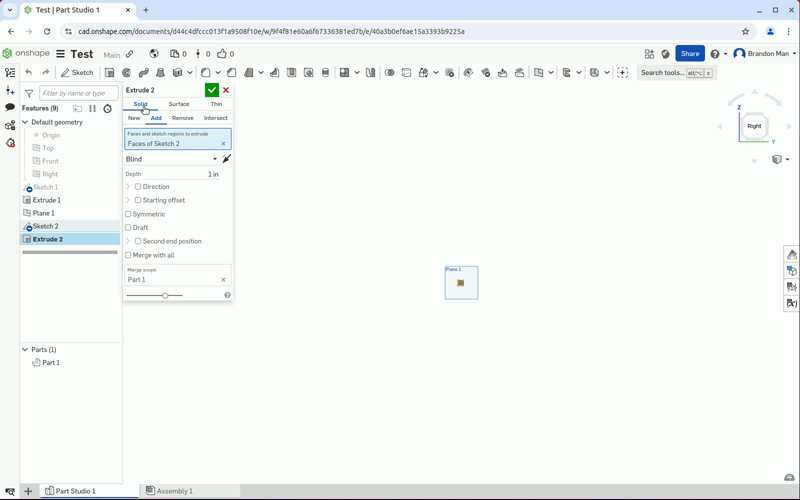
click(143, 106)
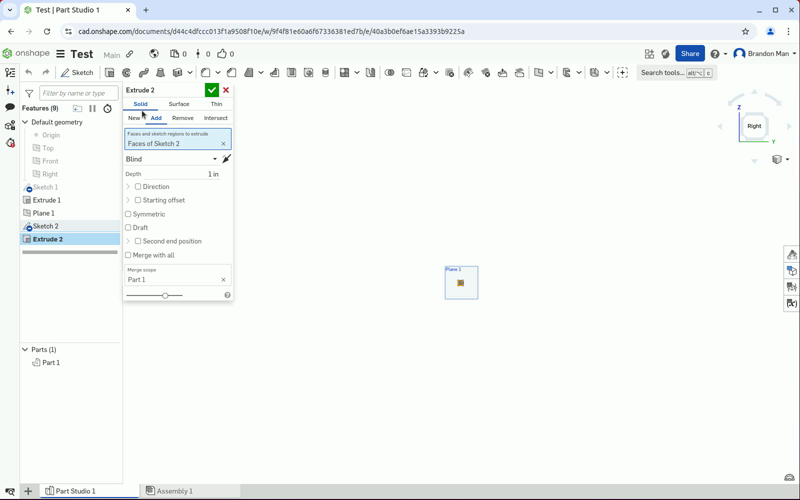
mouse_move(137, 120)
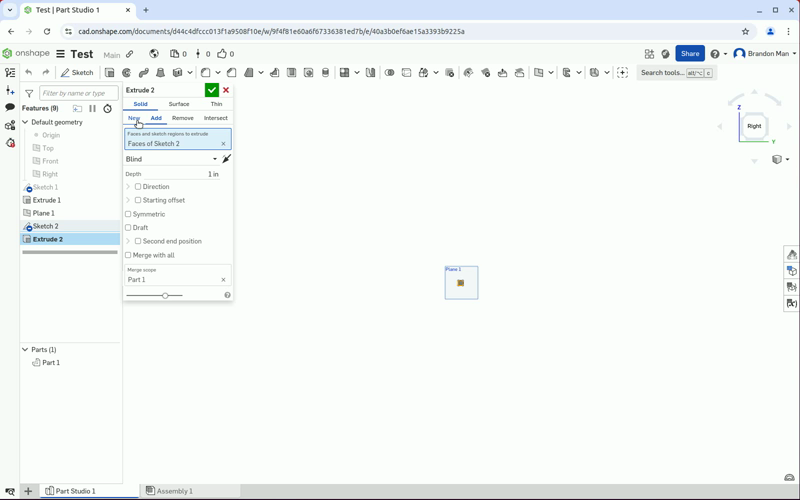
click(137, 120)
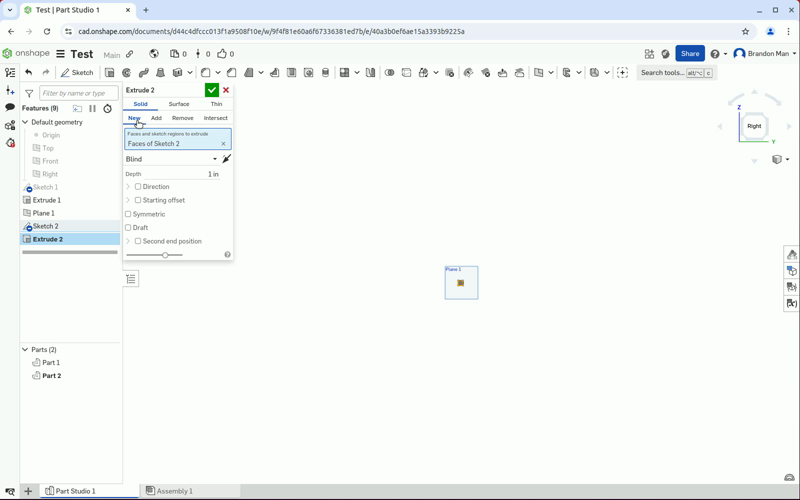
key(tab, 4)
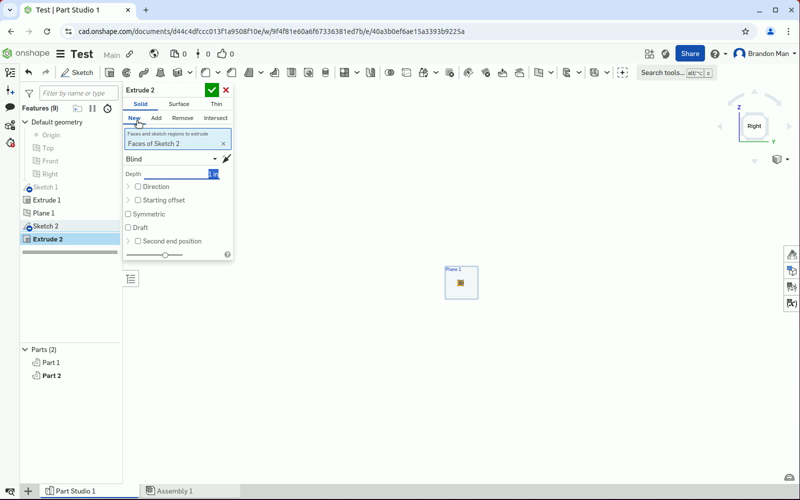
text(-0.241)
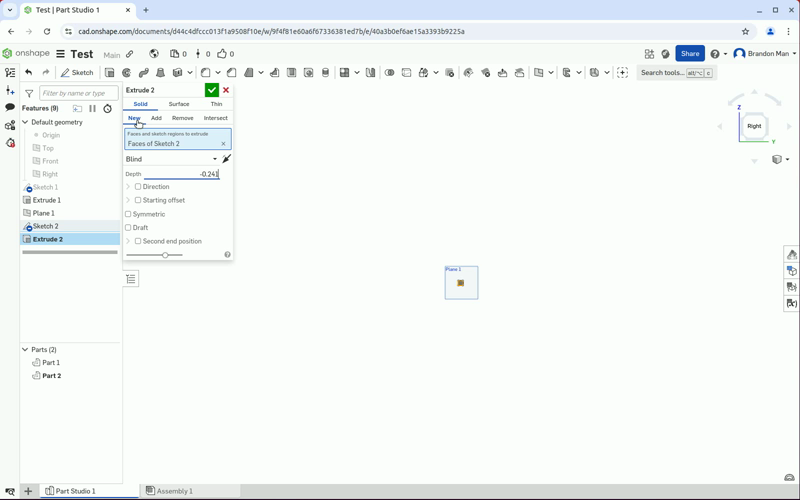
key(enter)
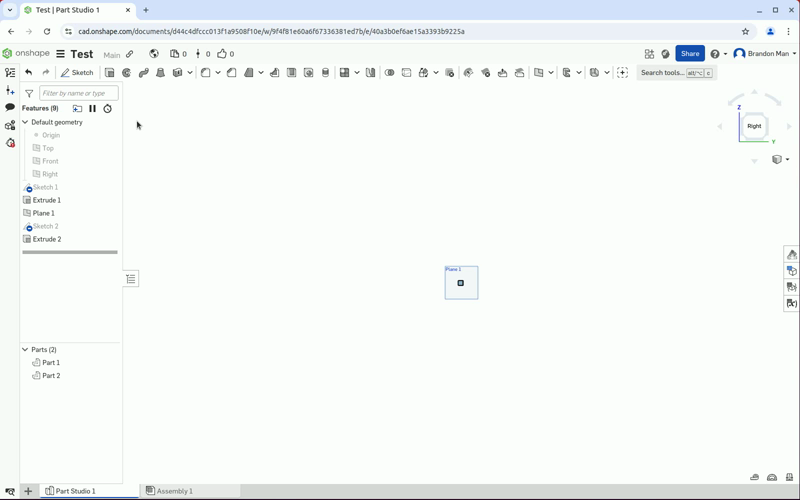
key(shift+h)
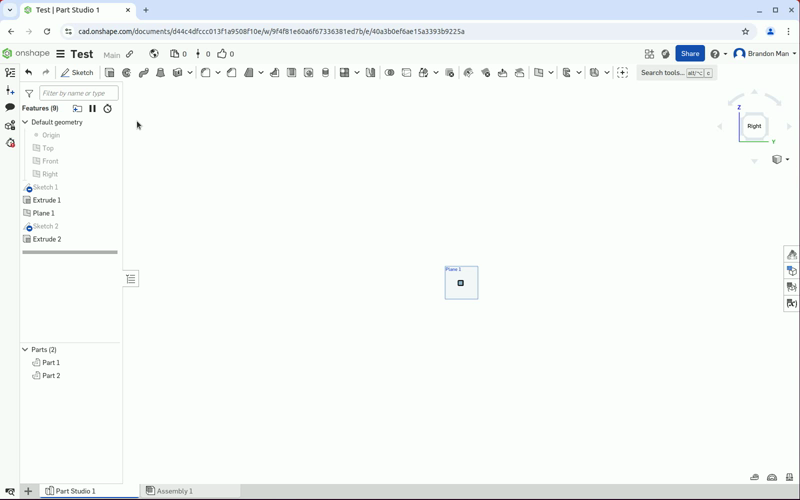
key(shift+h)
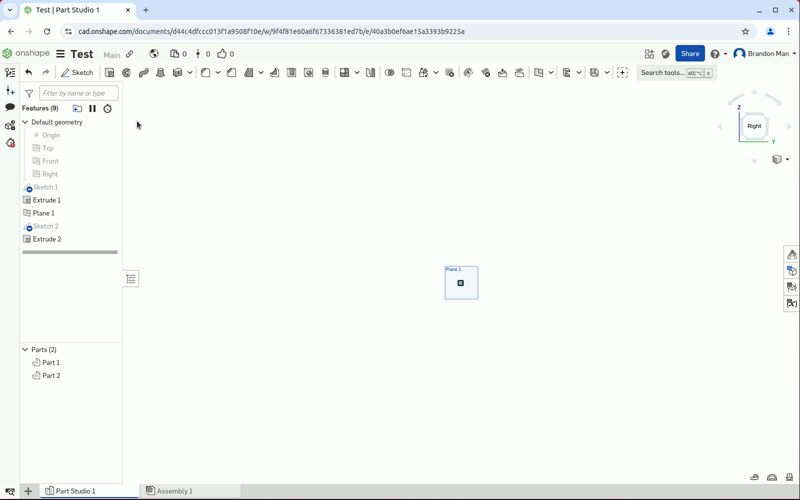
mouse_move(73, 189)
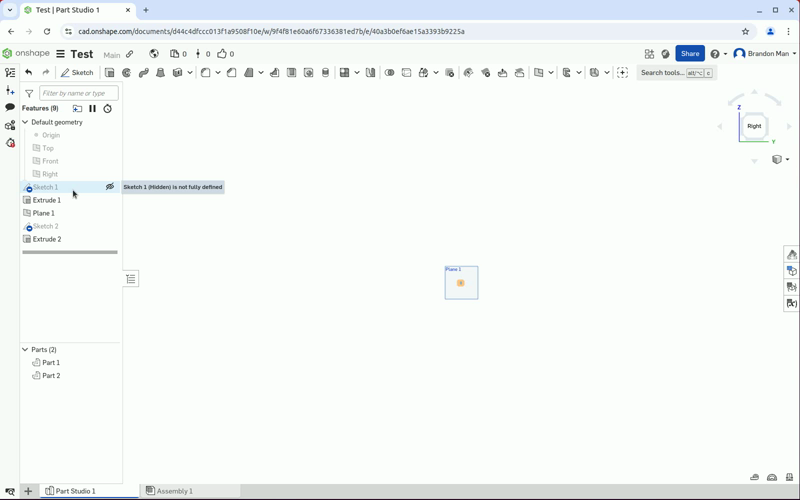
click(73, 189)
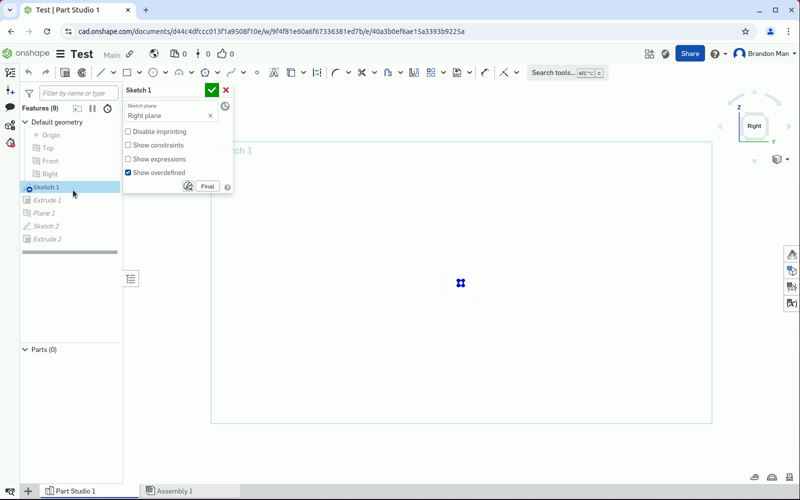
mouse_move(229, 92)
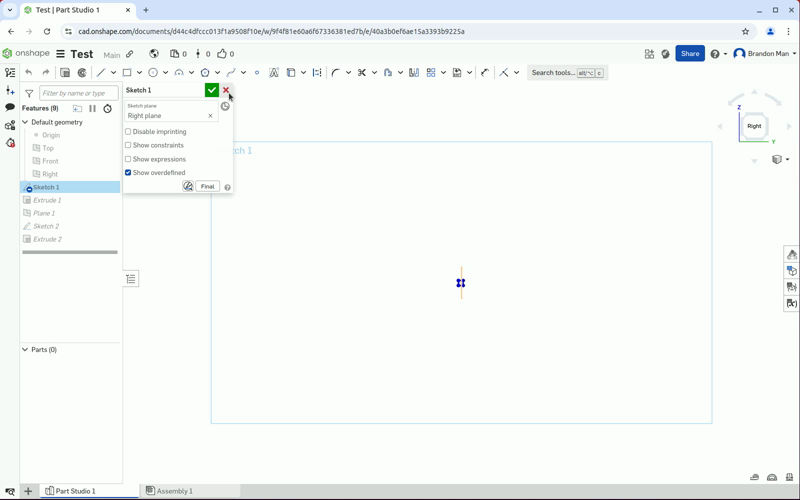
click(229, 92)
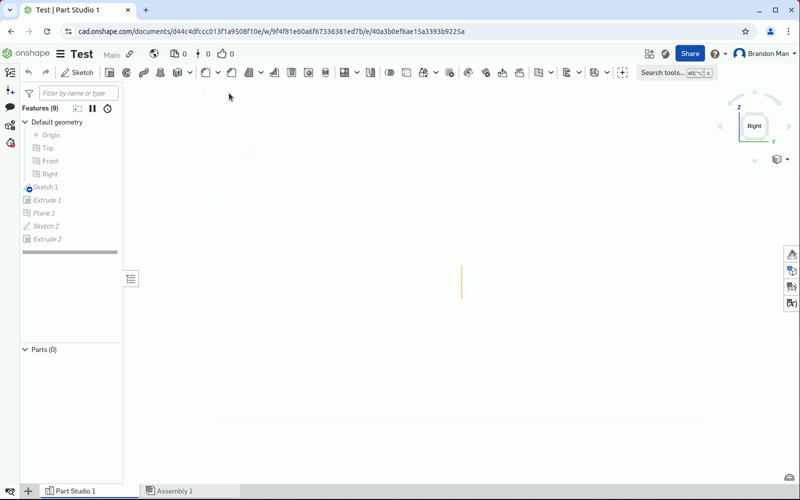
key(shift+s)
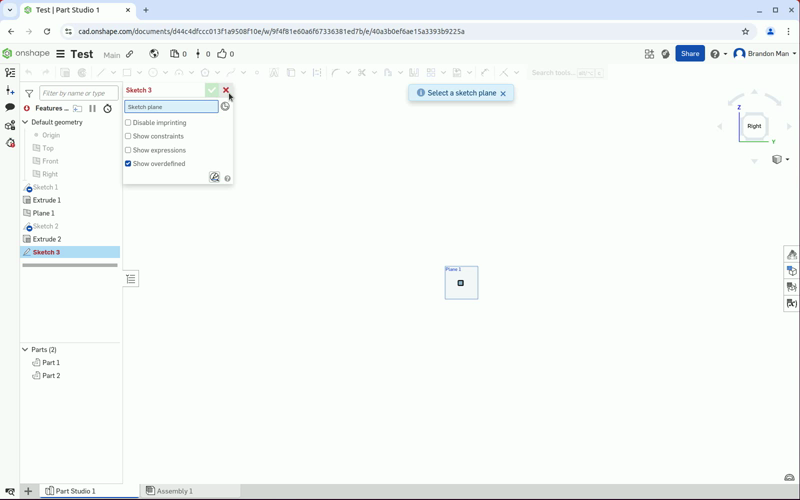
mouse_move(73, 215)
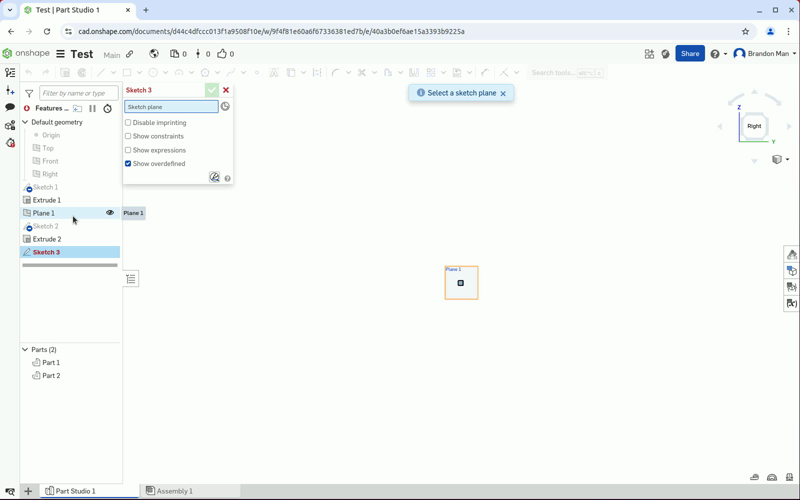
click(73, 215)
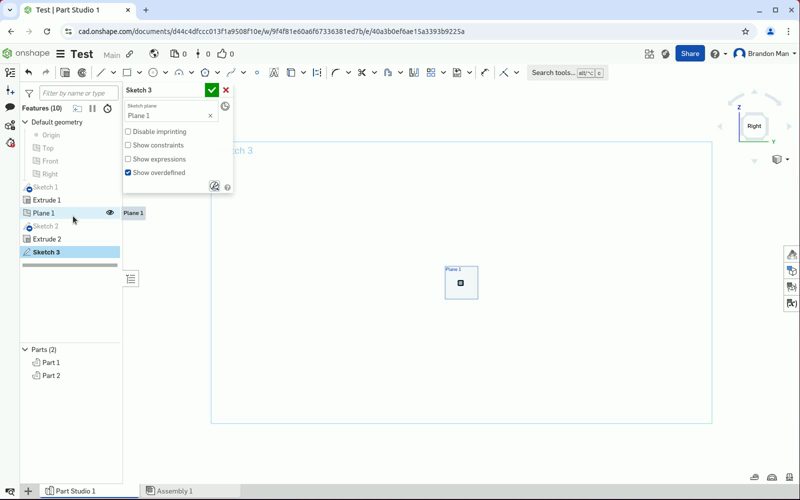
mouse_move(73, 352)
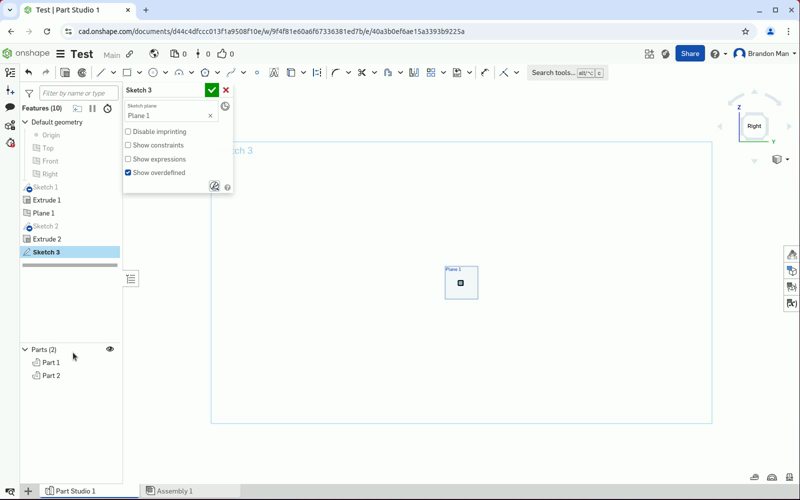
key(y)
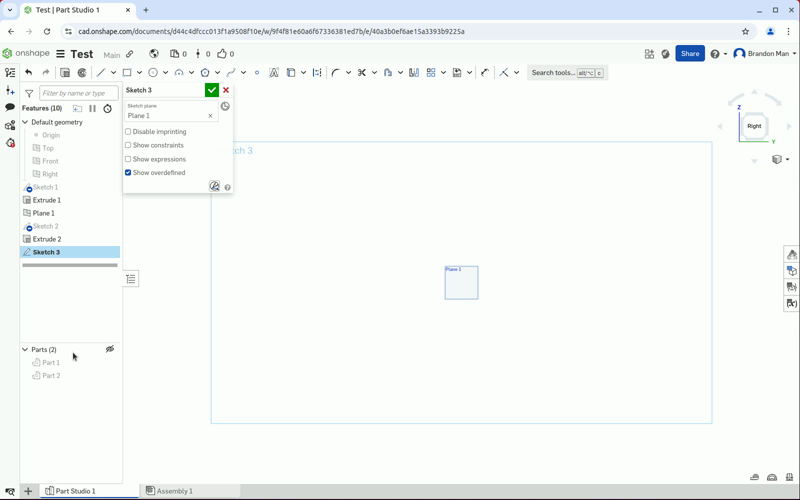
key(l)
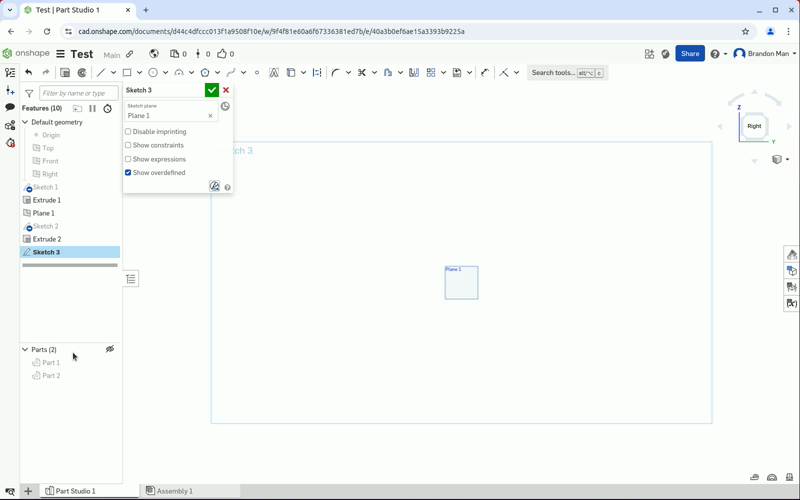
key_down(shift)
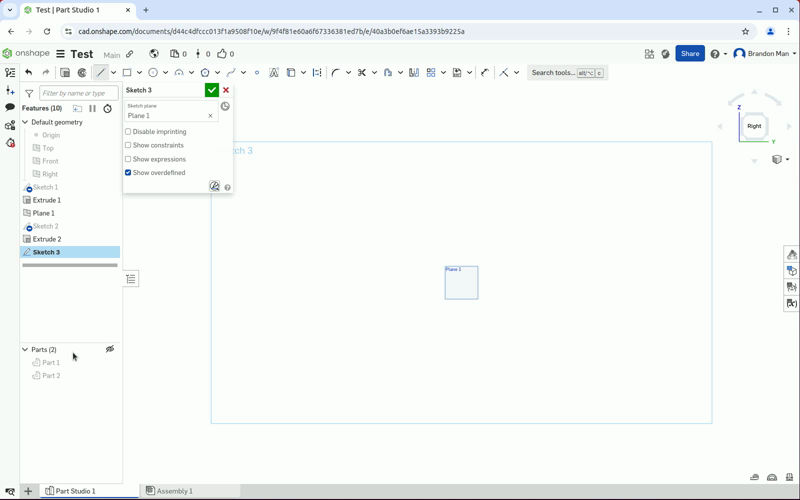
mouse_move(459, 284)
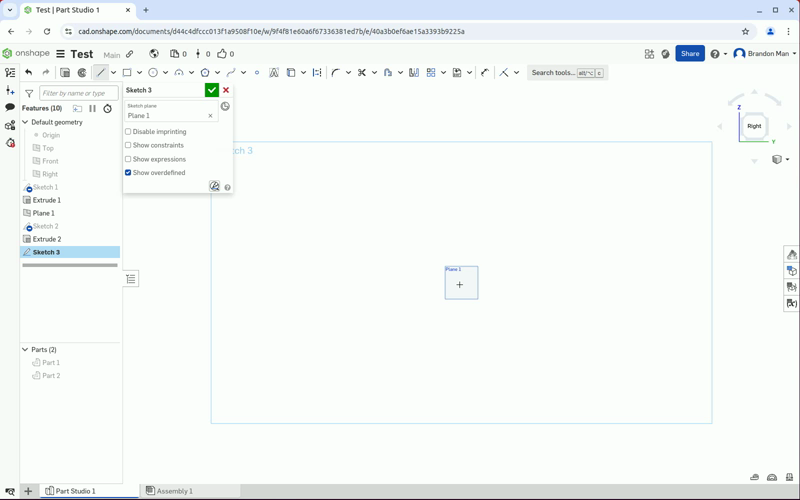
click(459, 284)
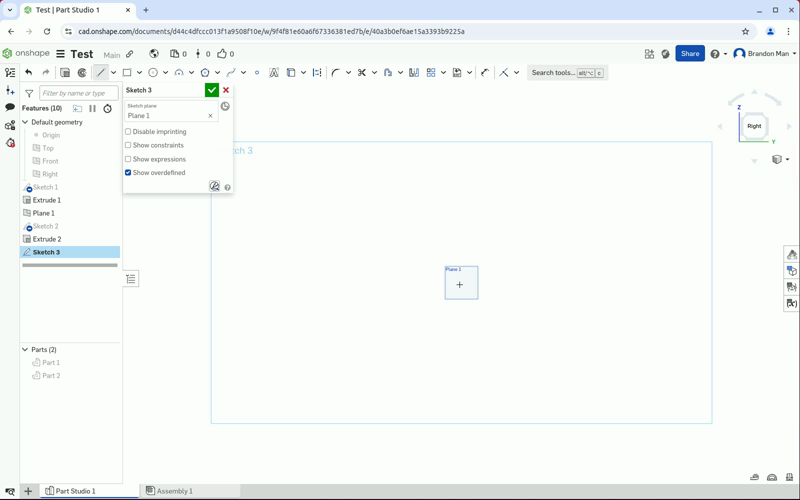
key_up(shift)
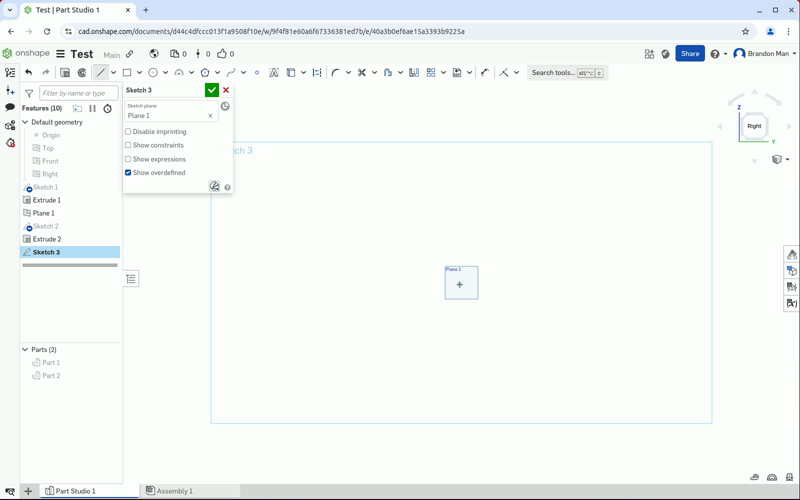
key_down(shift)
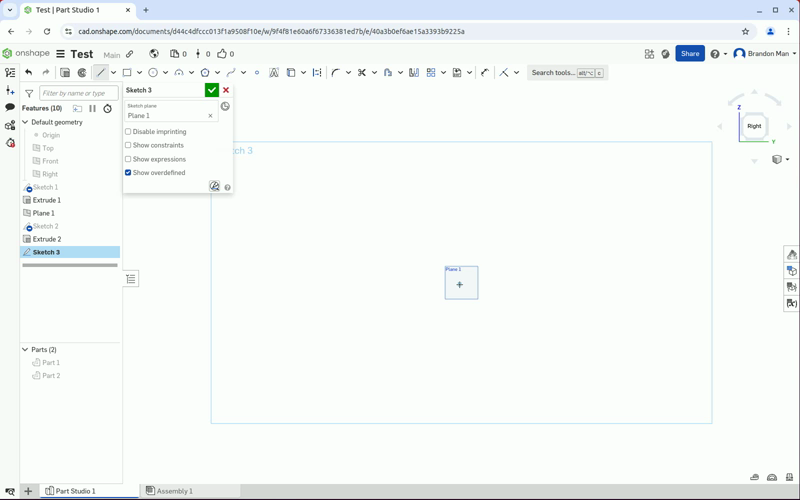
mouse_move(489, 284)
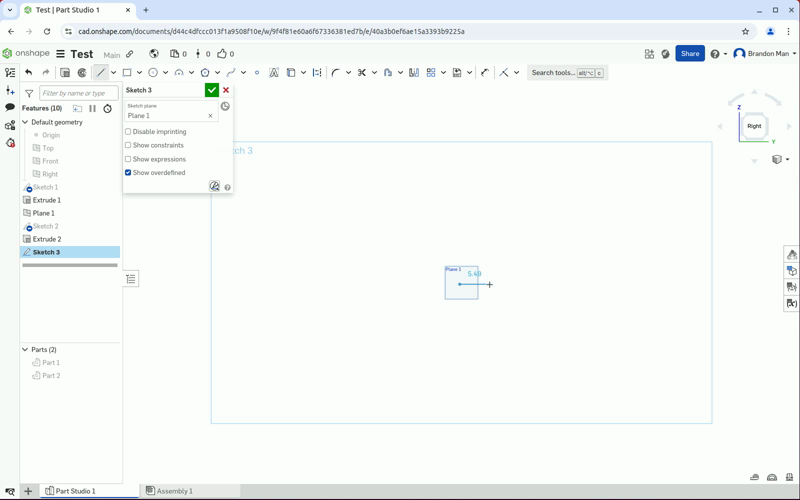
mouse_move(464, 284)
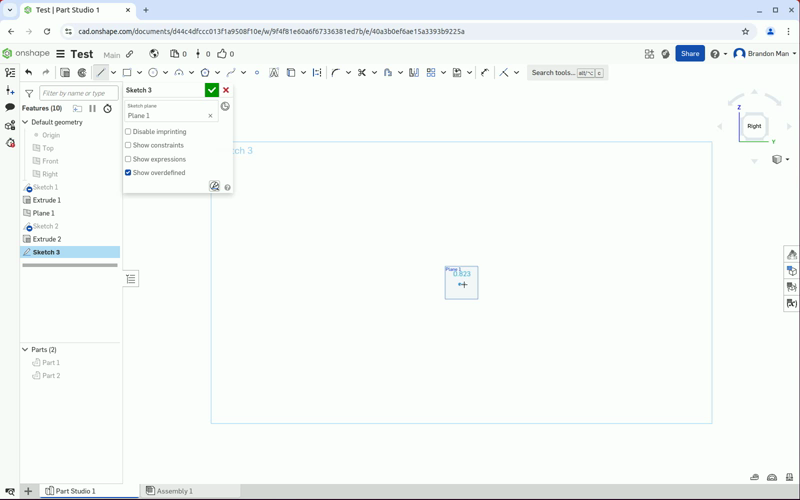
scroll(6)
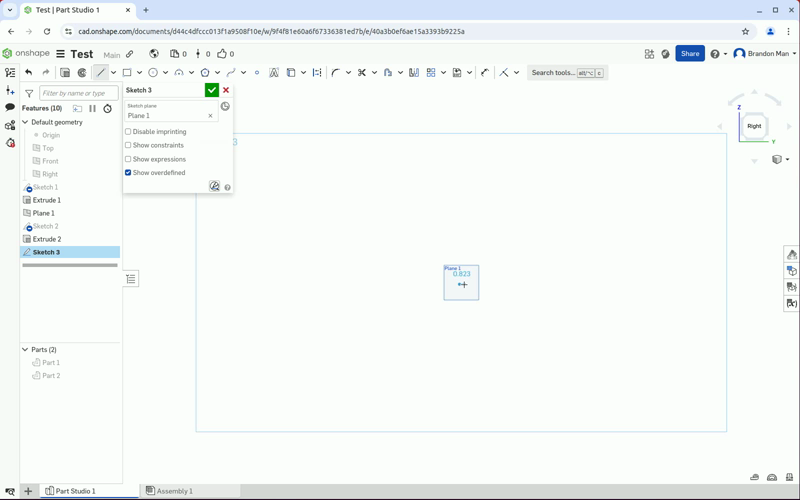
scroll(6)
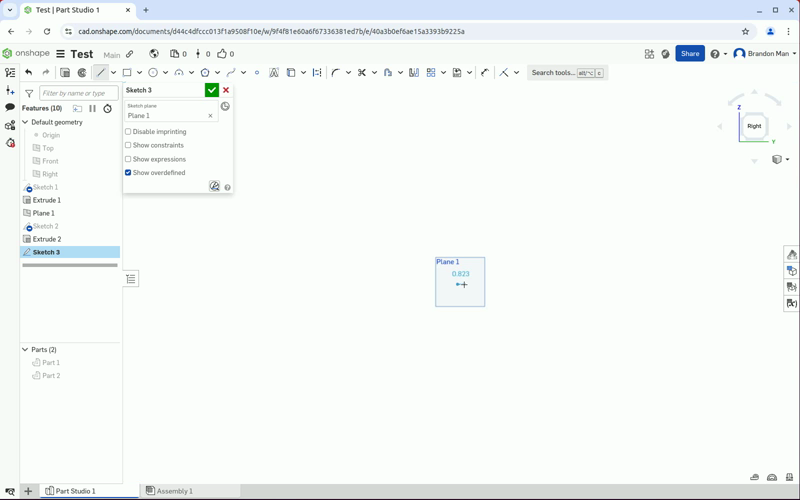
scroll(6)
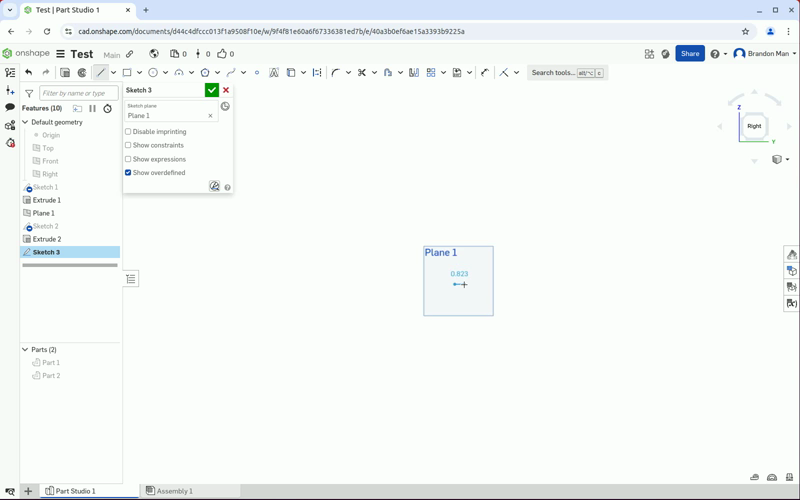
scroll(6)
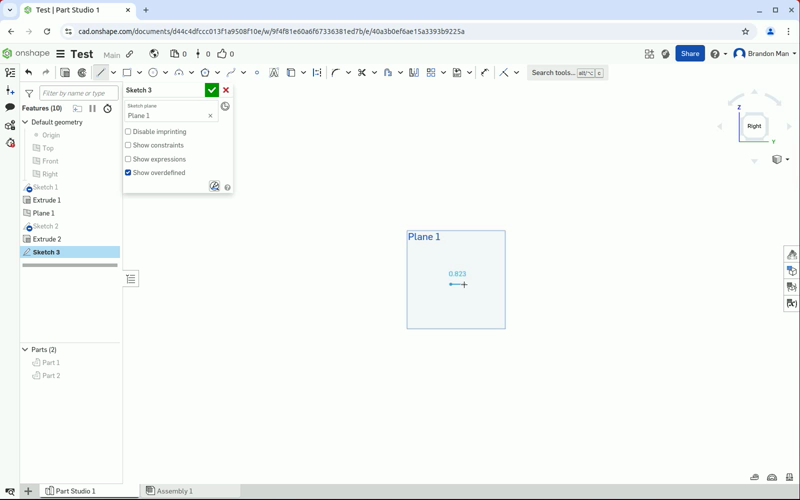
scroll(6)
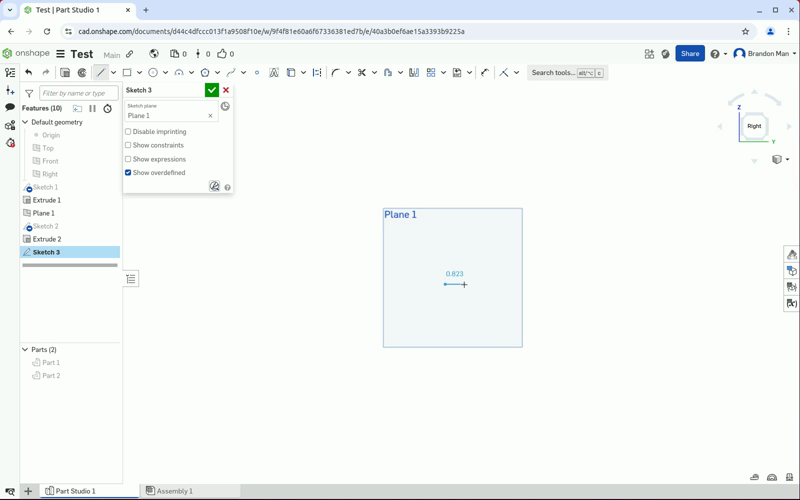
scroll(6)
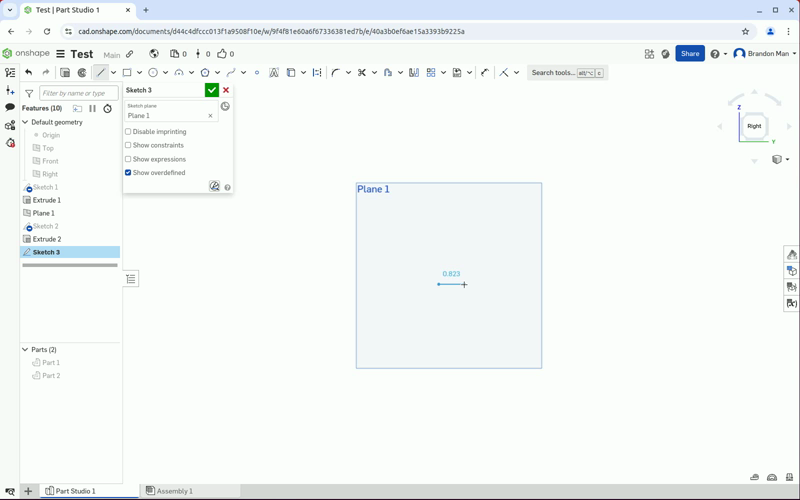
scroll(6)
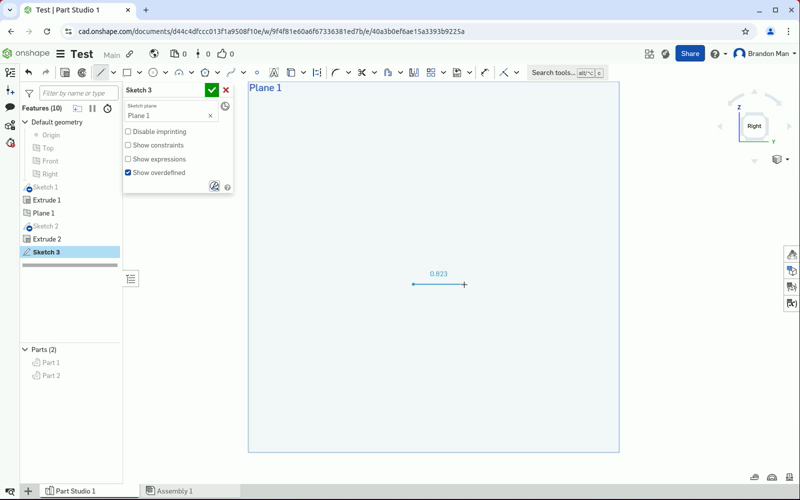
click(464, 284)
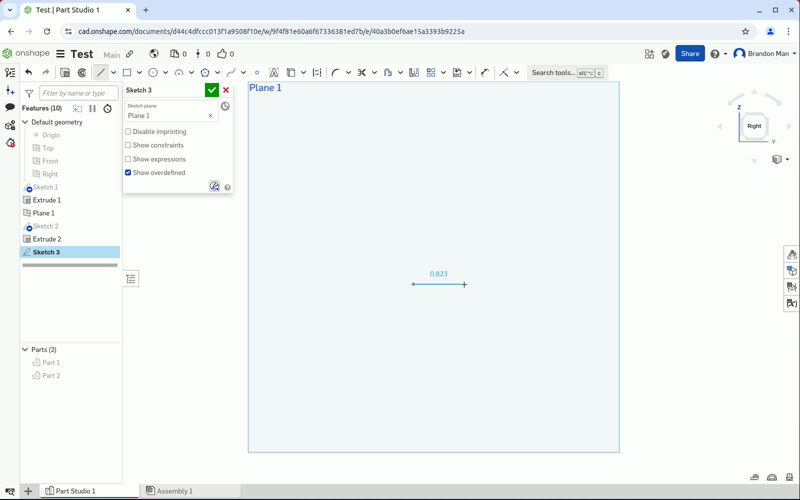
scroll(-6)
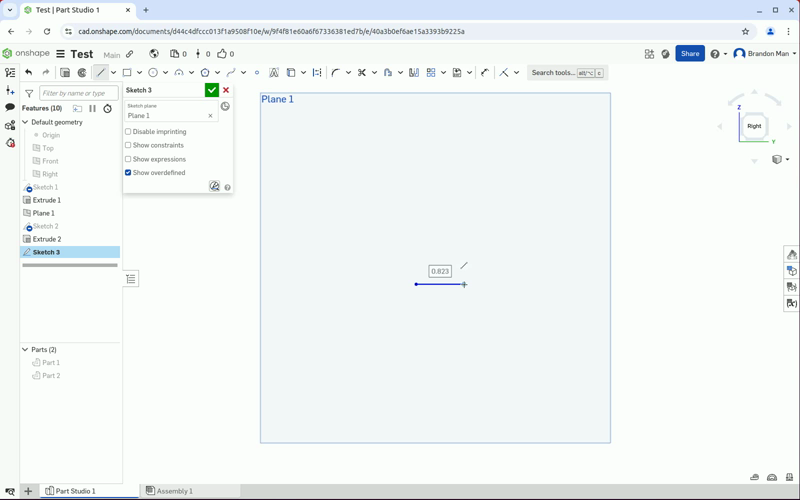
scroll(-6)
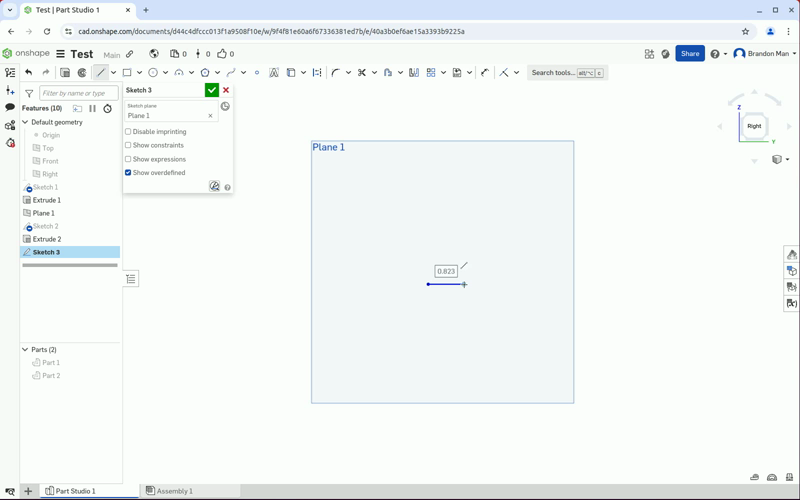
scroll(-6)
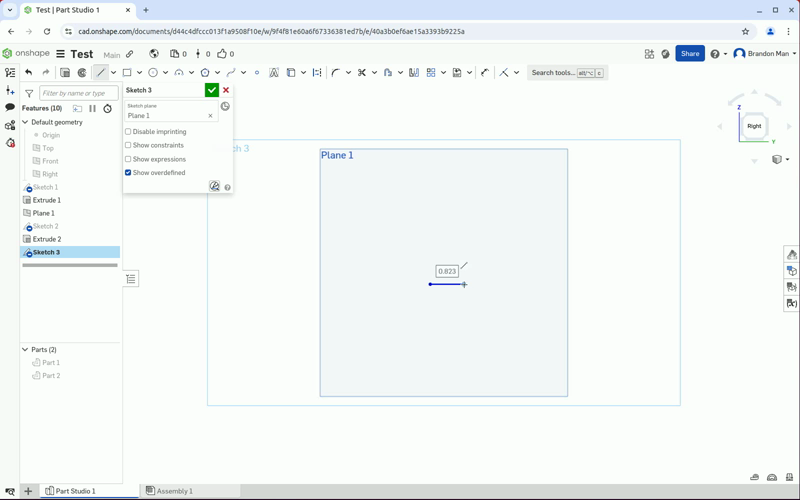
scroll(-6)
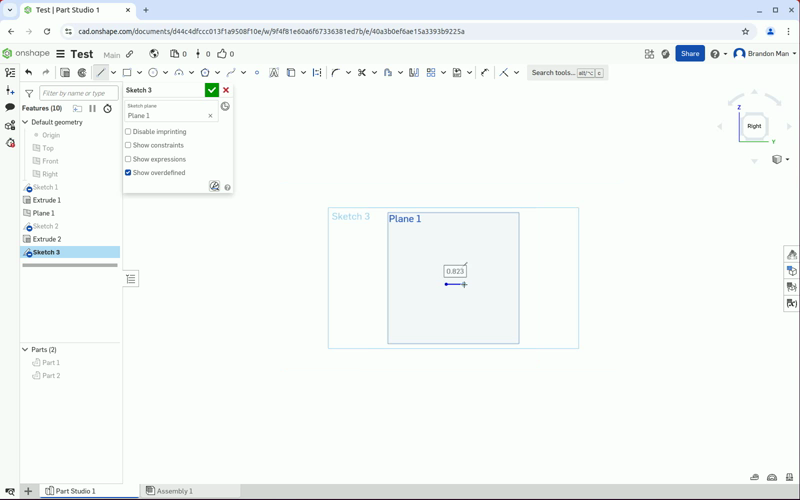
scroll(-6)
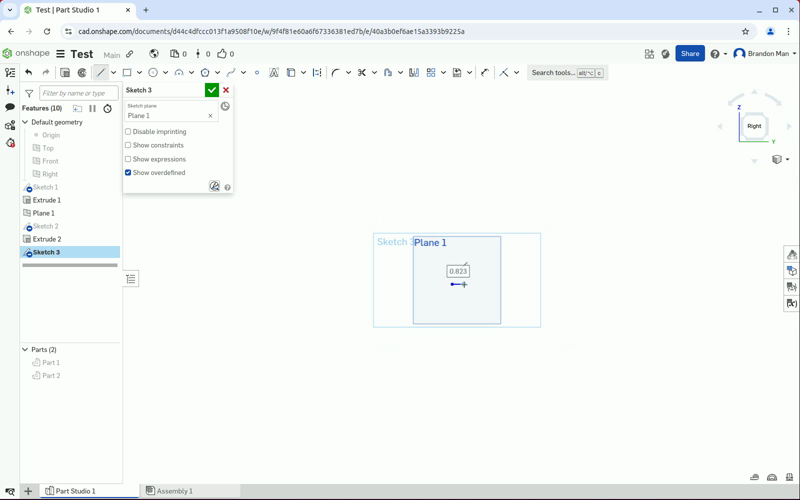
scroll(-6)
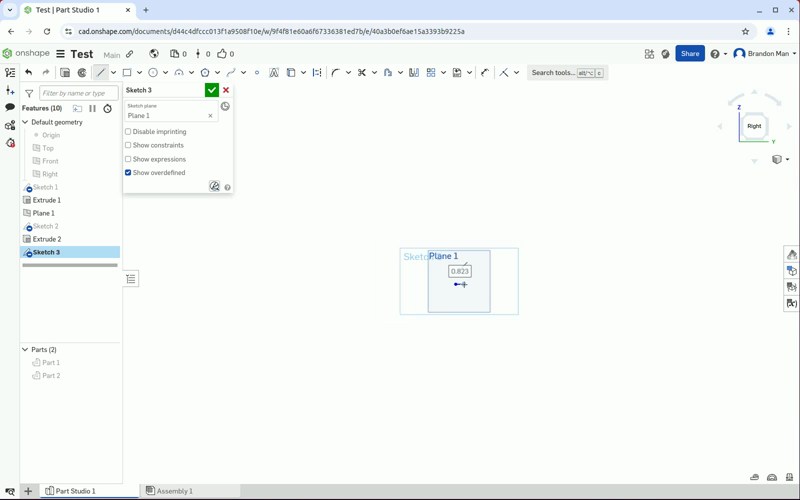
scroll(-6)
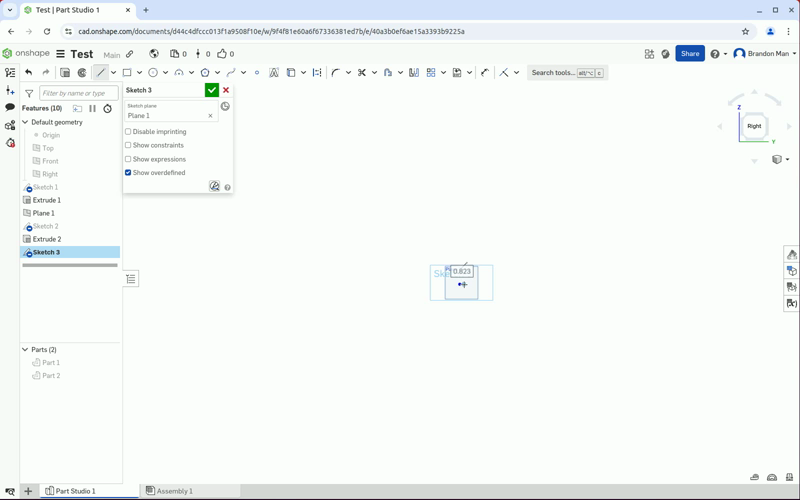
key_up(shift)
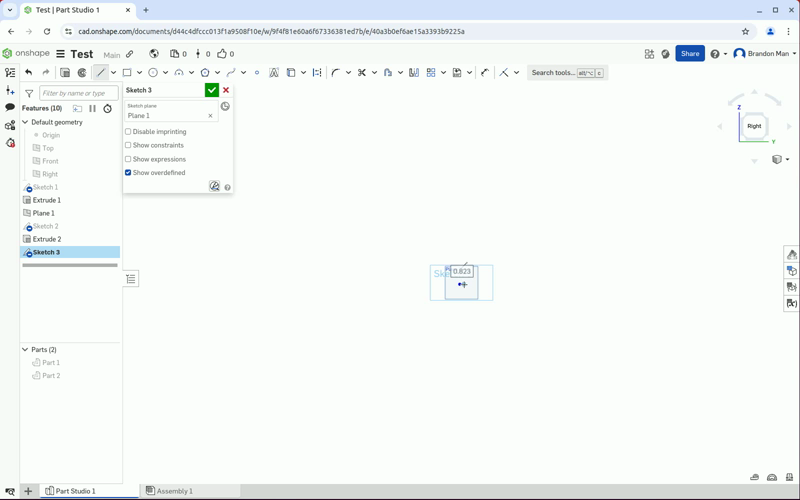
key_down(shift)
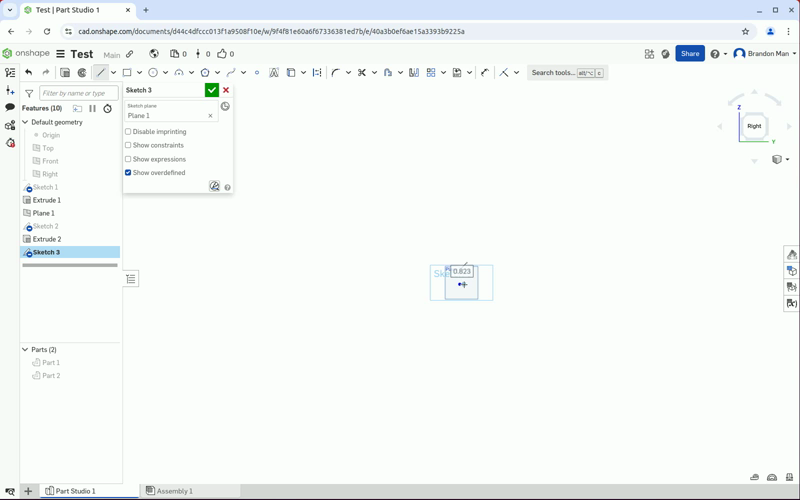
mouse_move(494, 284)
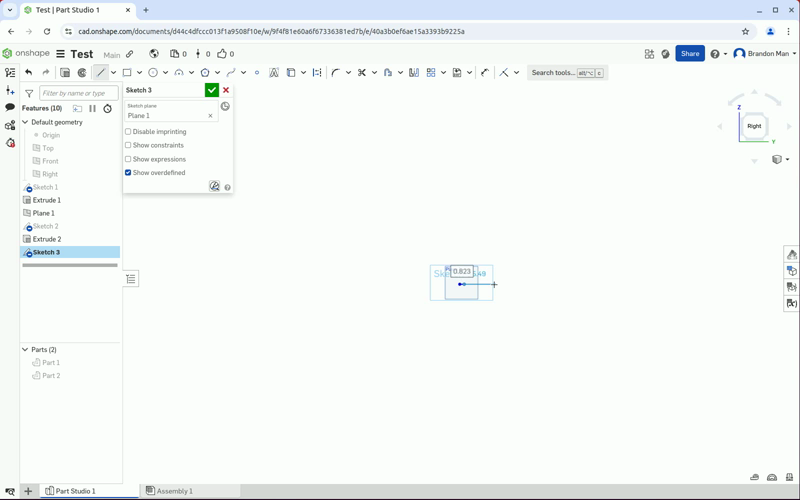
mouse_move(464, 279)
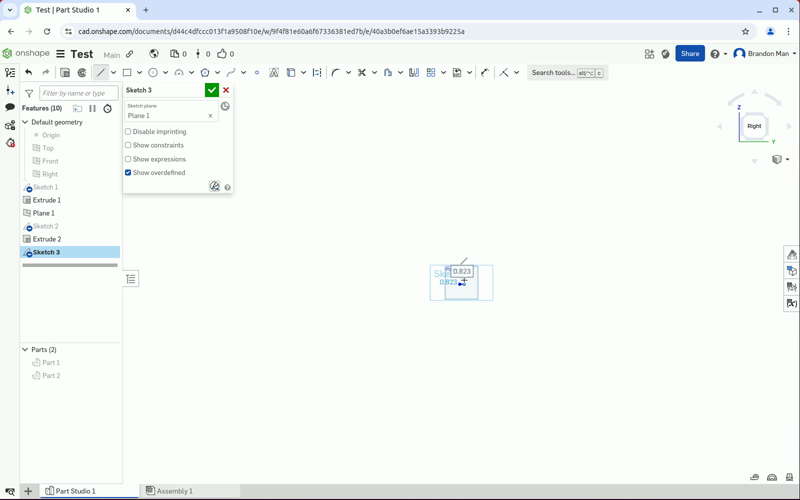
scroll(6)
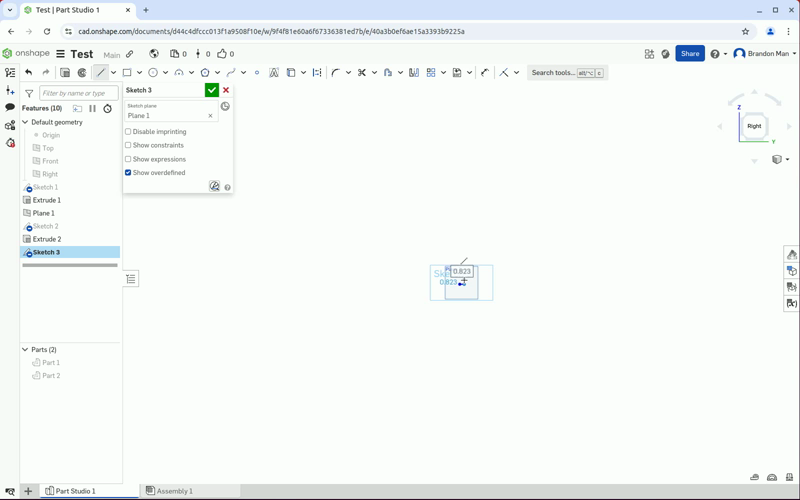
scroll(6)
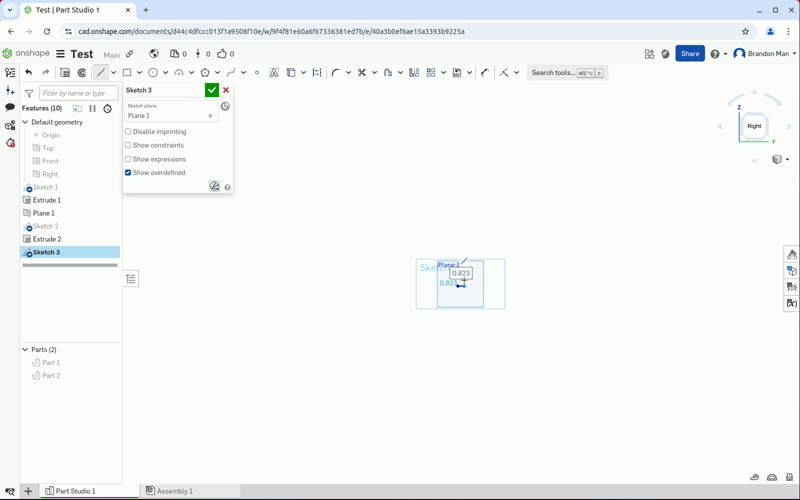
scroll(6)
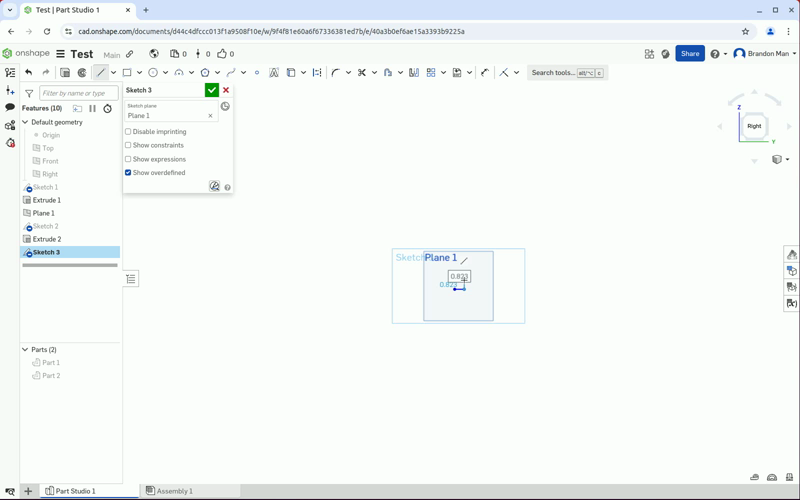
scroll(6)
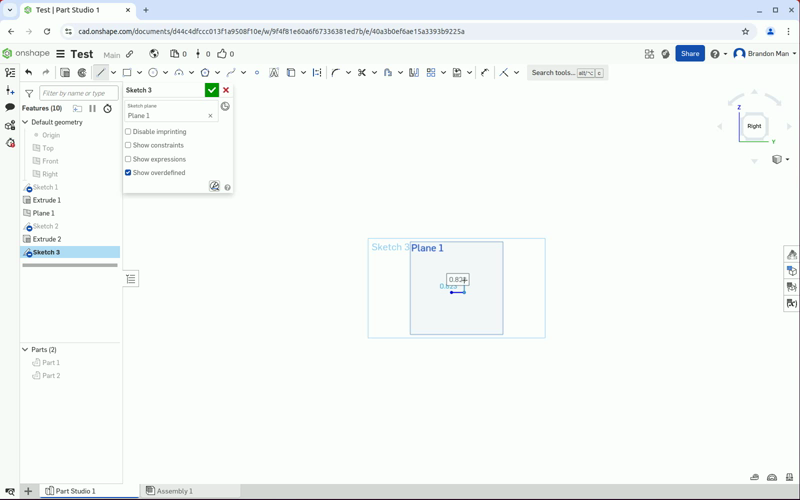
scroll(6)
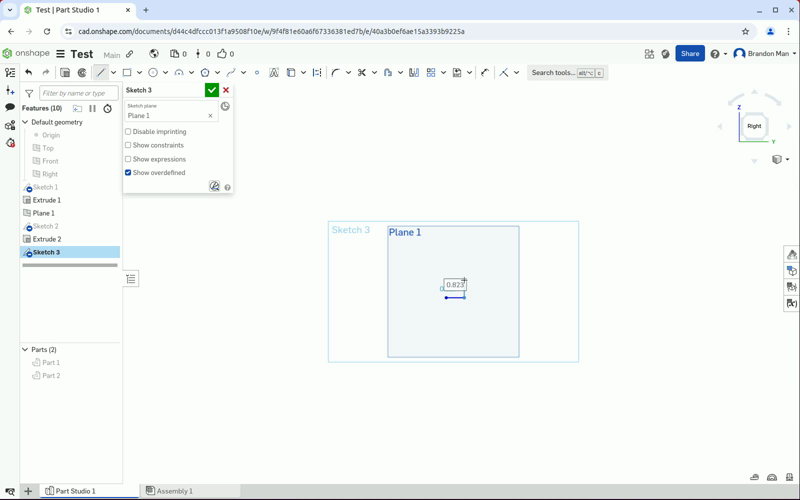
scroll(6)
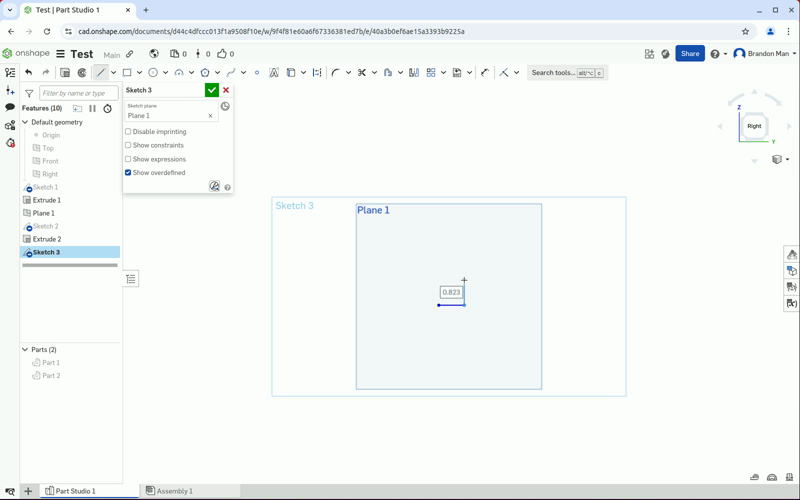
scroll(6)
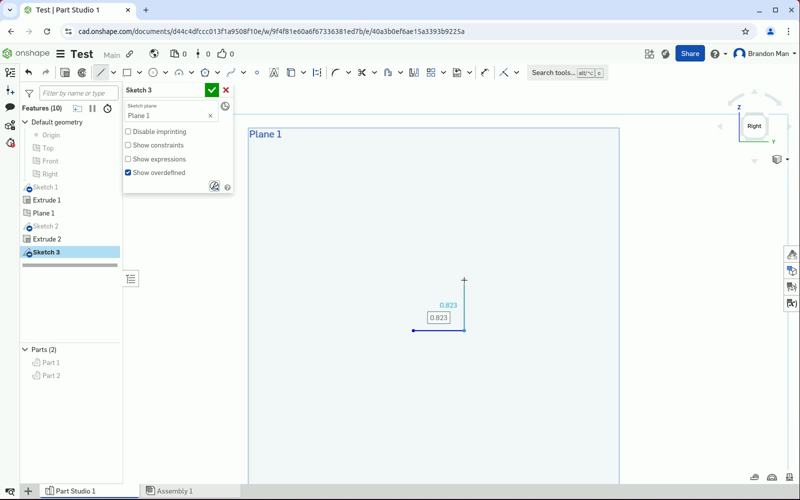
click(464, 279)
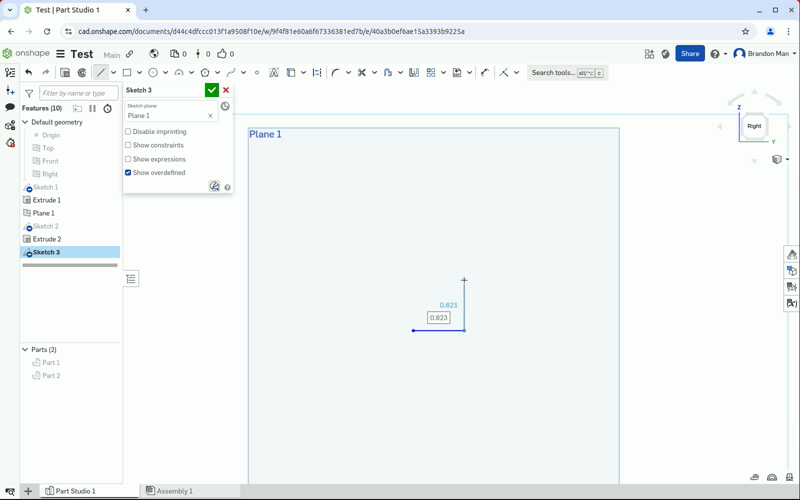
scroll(-6)
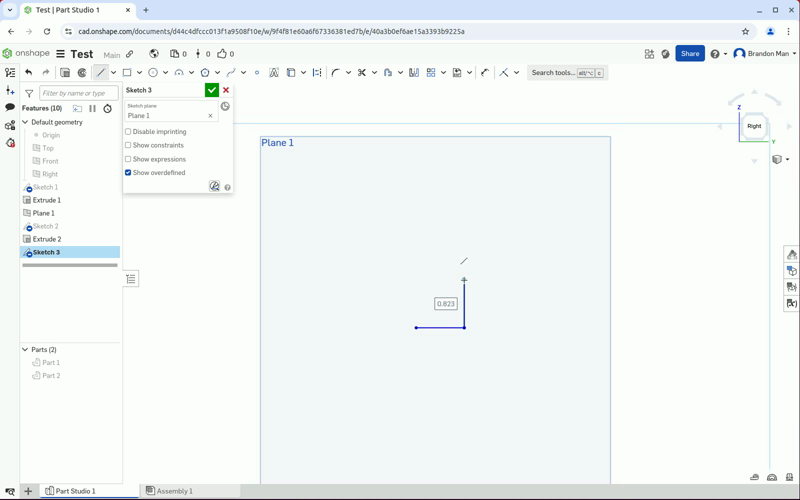
scroll(-6)
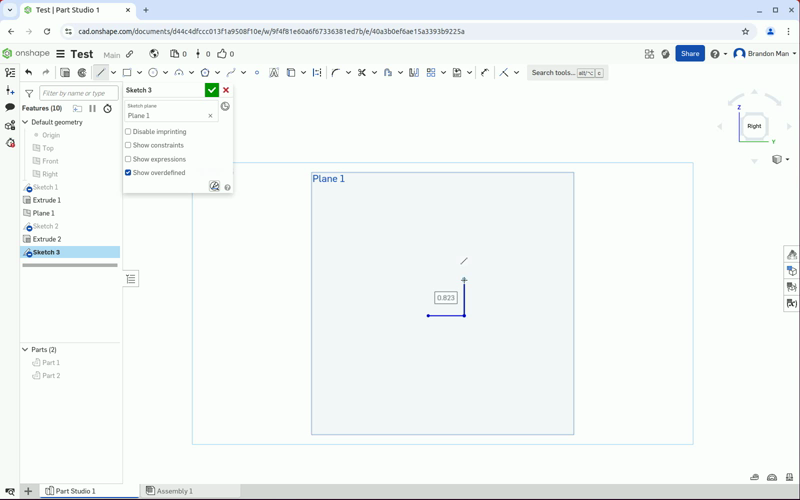
scroll(-6)
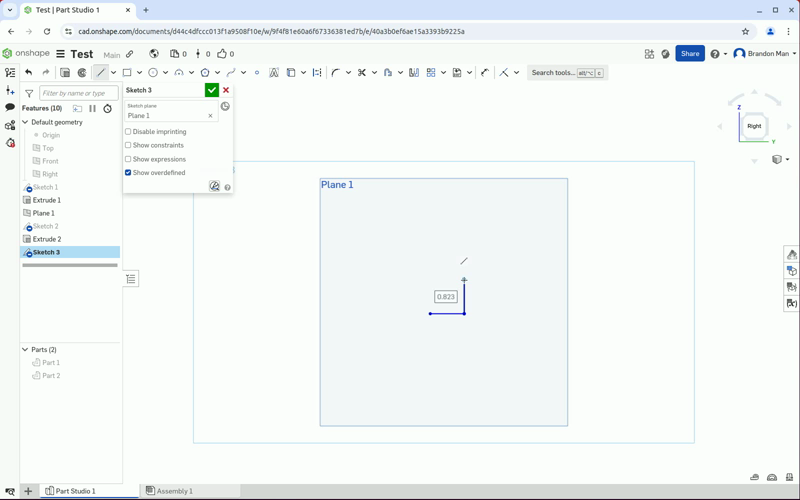
scroll(-6)
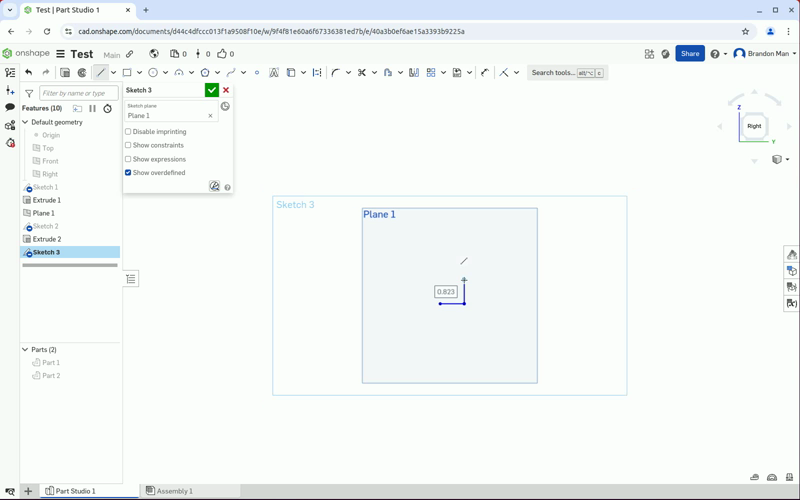
scroll(-6)
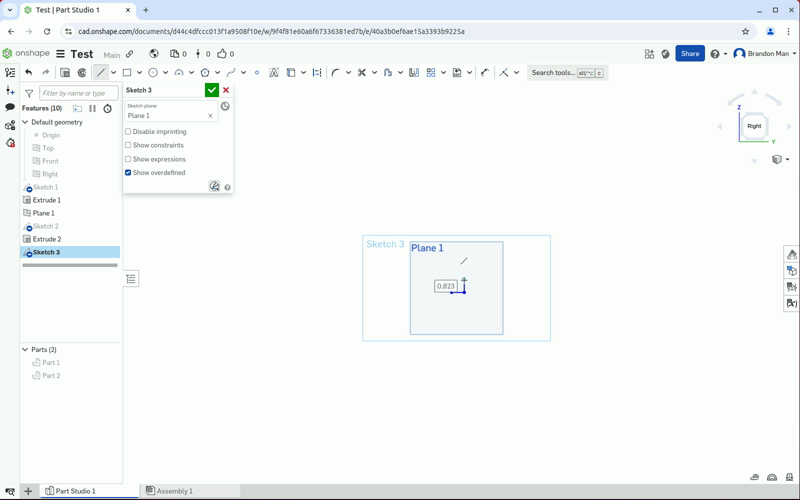
scroll(-6)
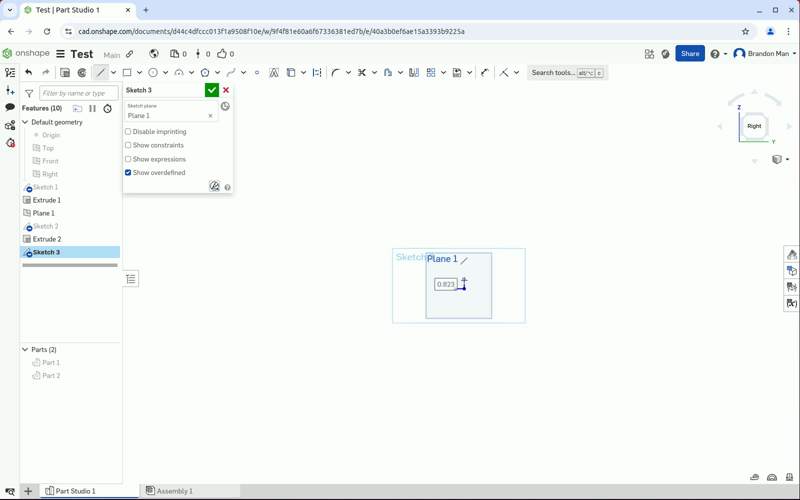
scroll(-6)
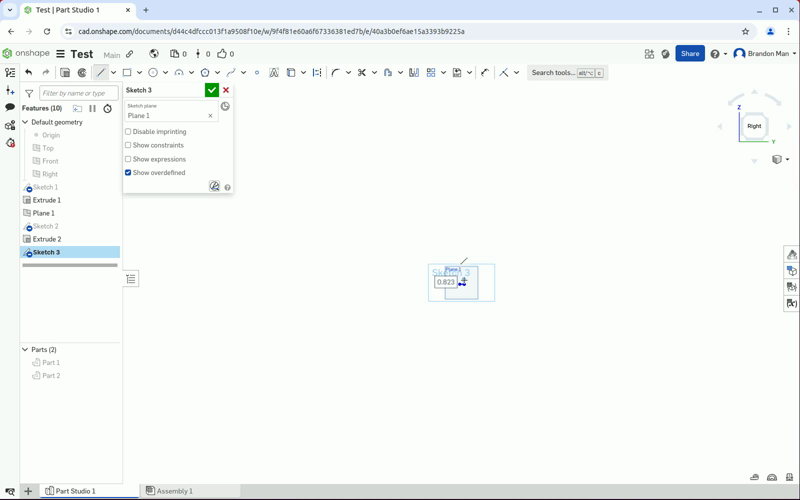
key_up(shift)
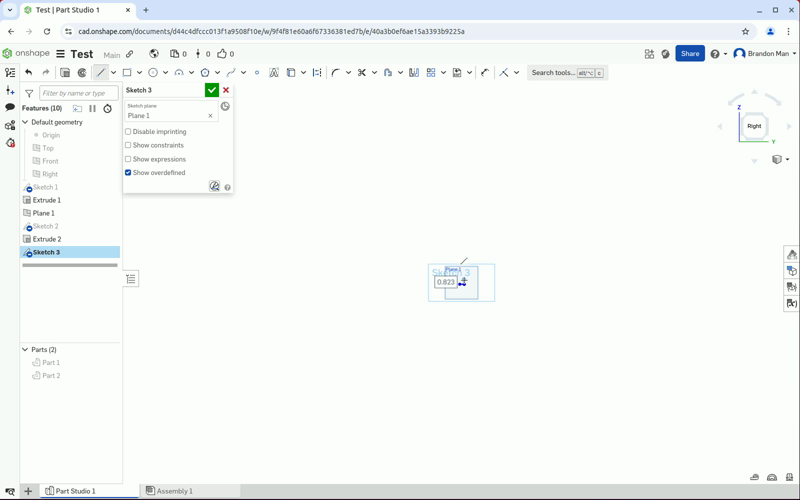
key_down(shift)
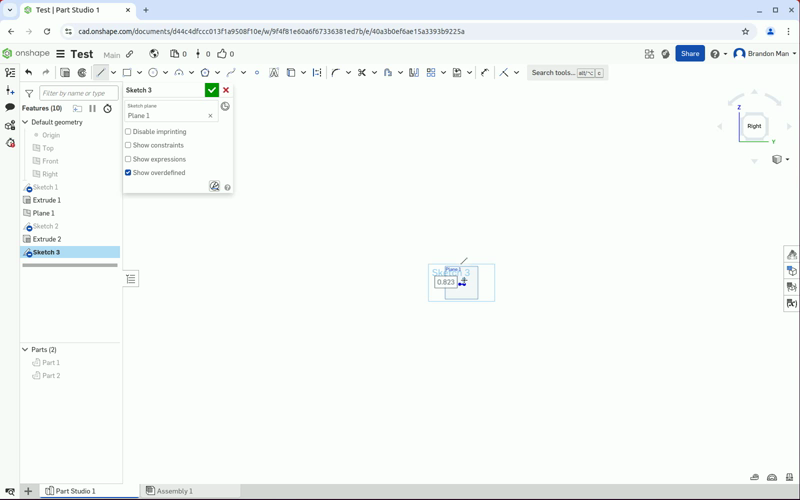
mouse_move(494, 279)
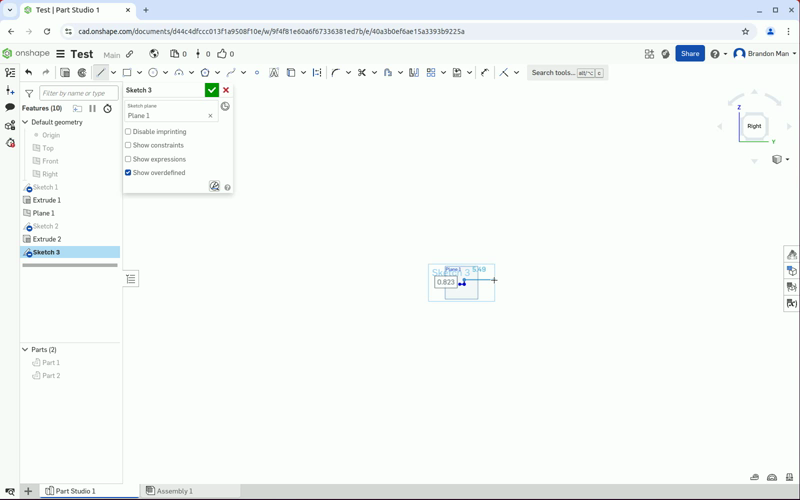
mouse_move(459, 279)
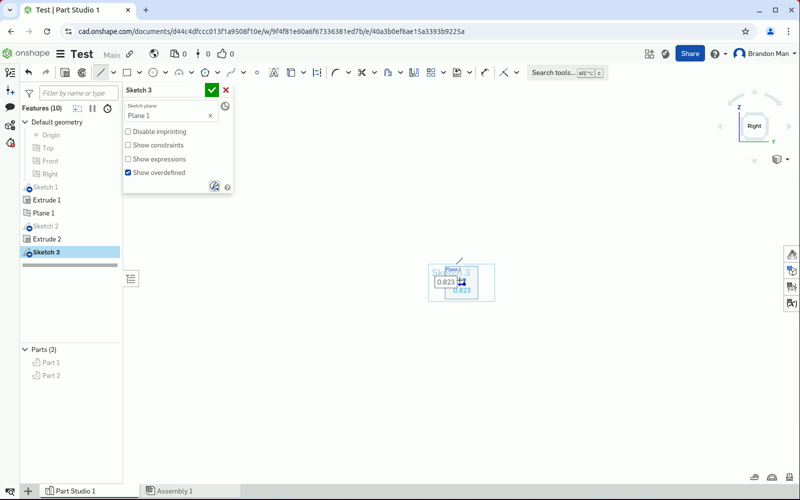
scroll(6)
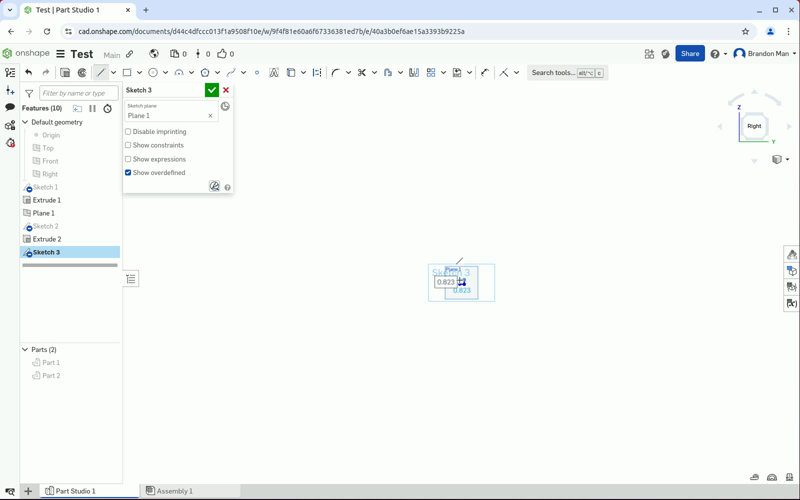
scroll(6)
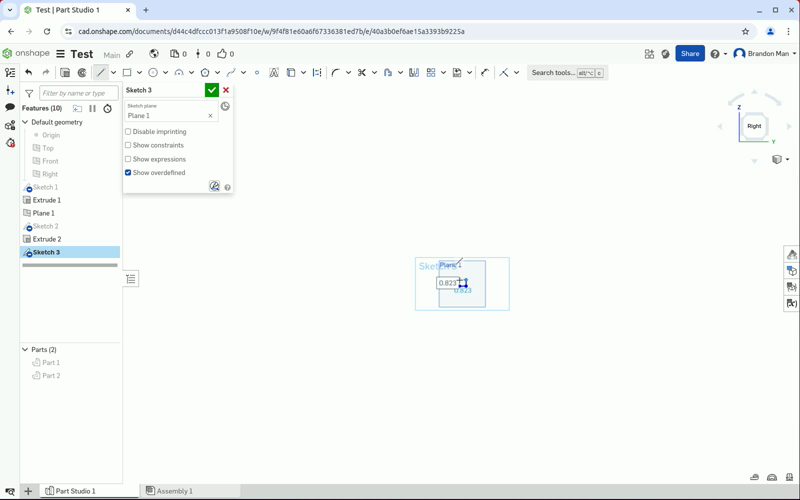
scroll(6)
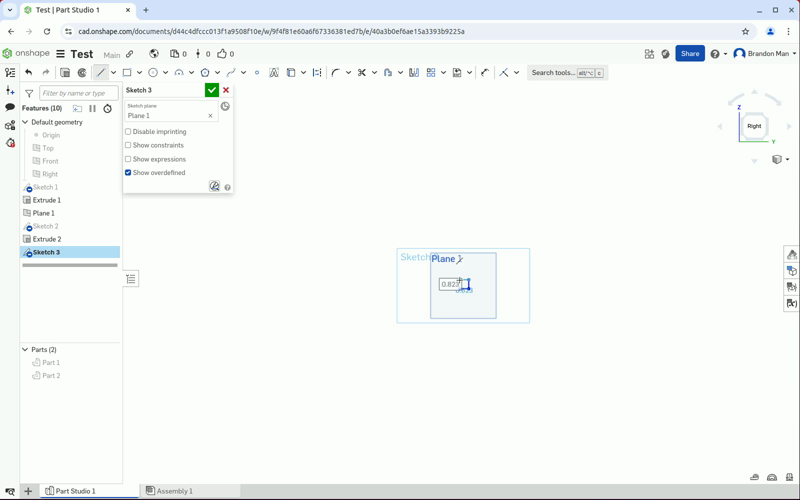
scroll(6)
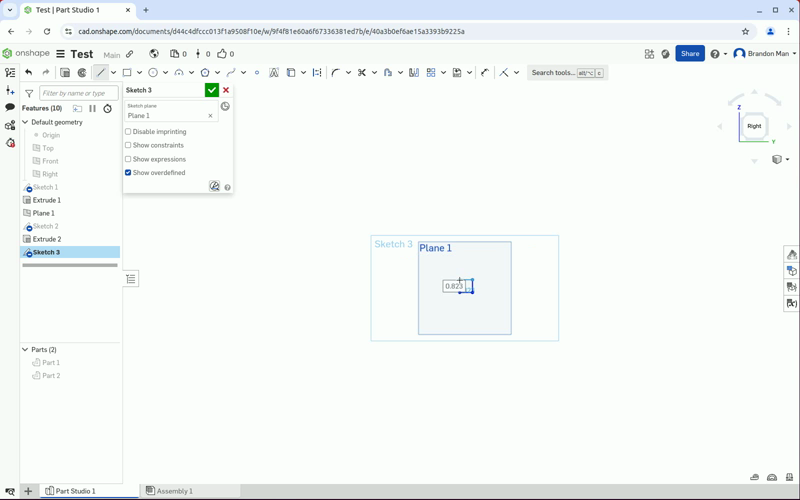
scroll(6)
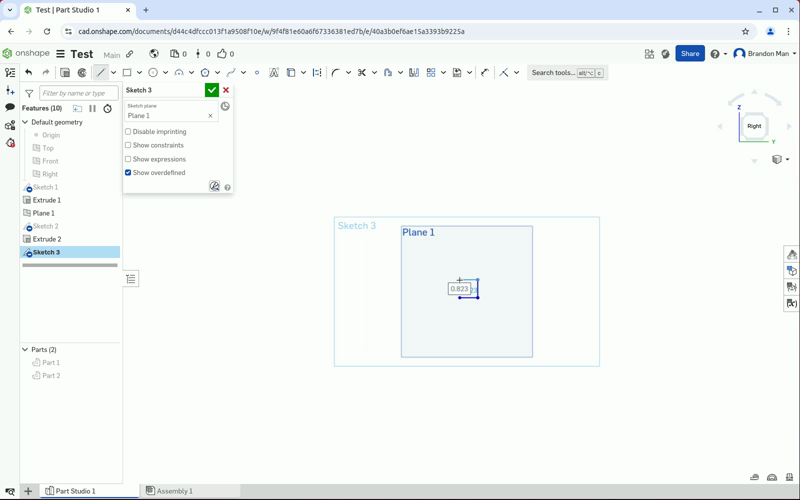
scroll(6)
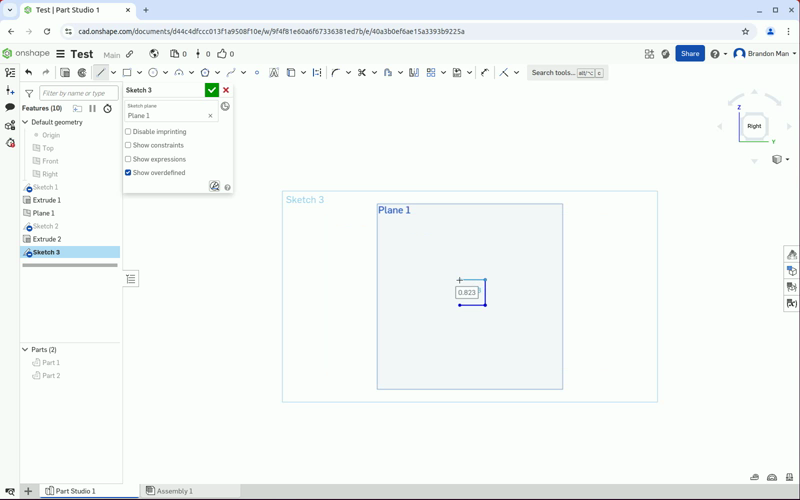
scroll(6)
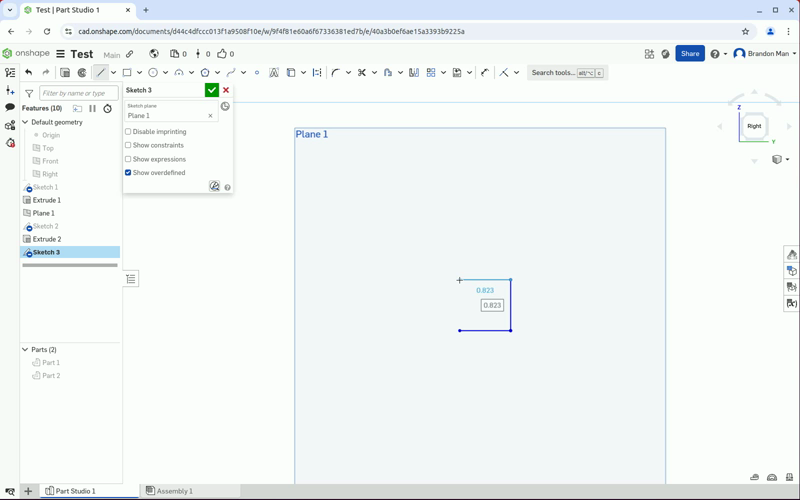
click(459, 279)
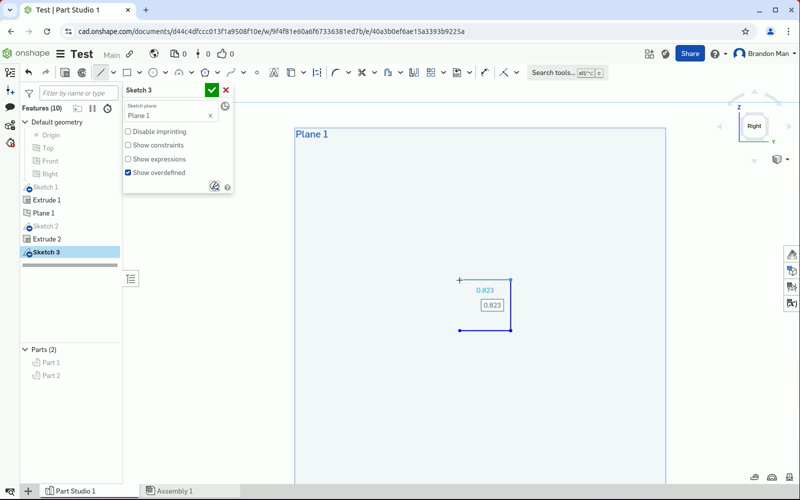
scroll(-6)
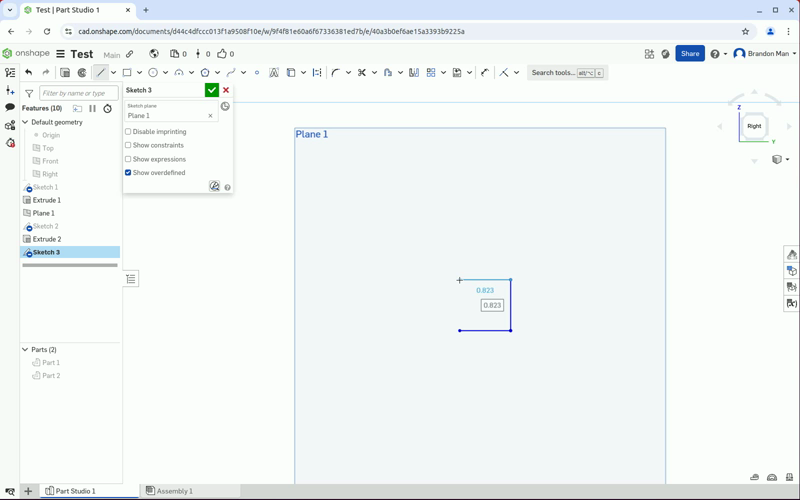
scroll(-6)
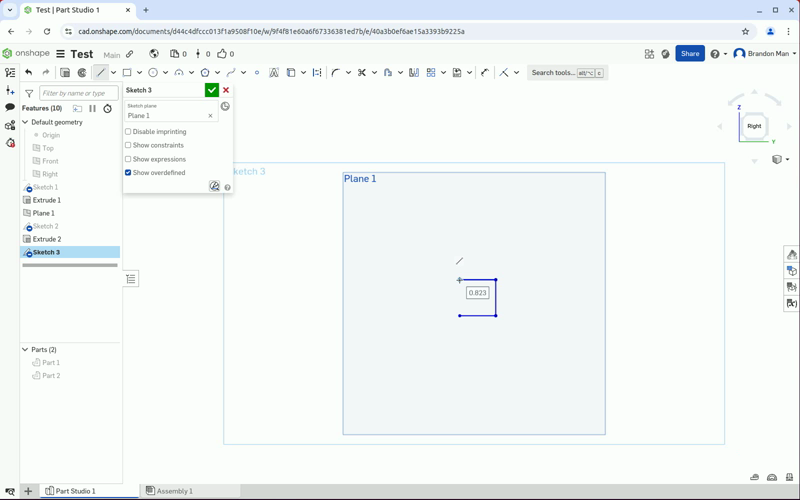
scroll(-6)
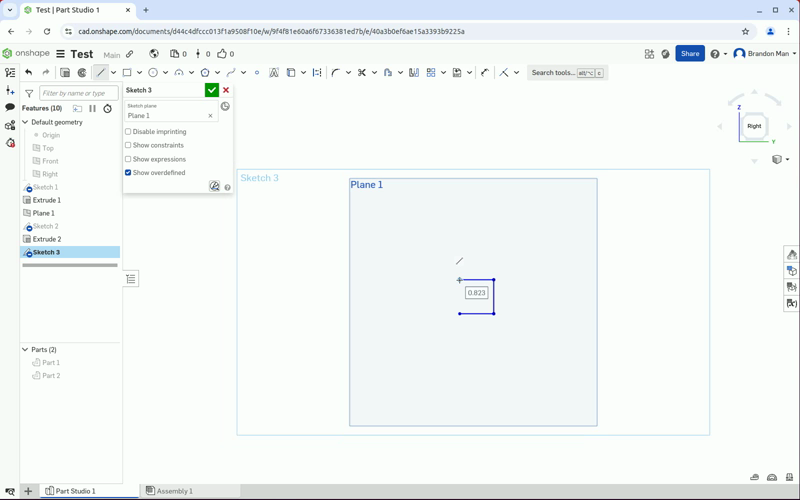
scroll(-6)
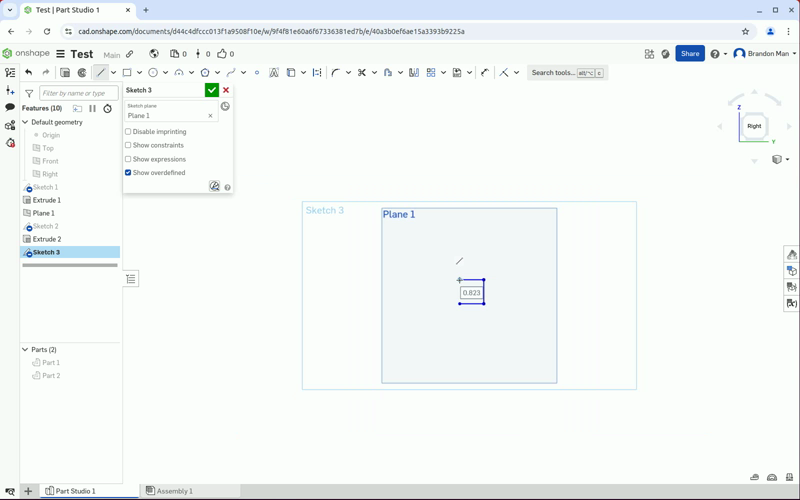
scroll(-6)
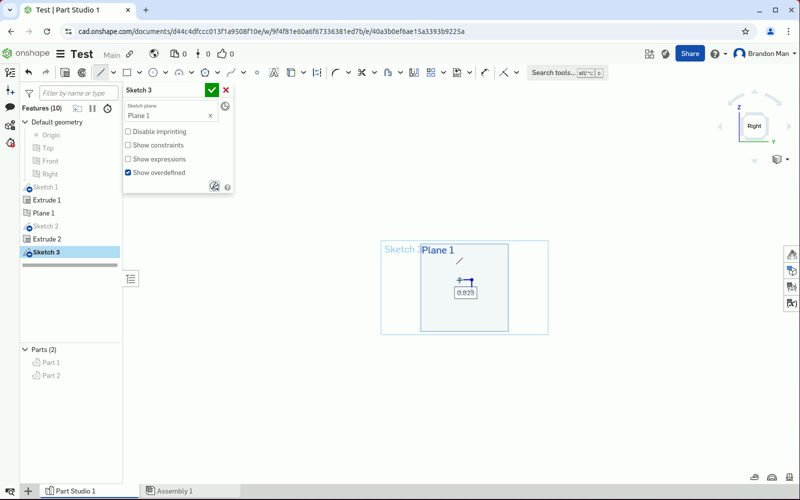
scroll(-6)
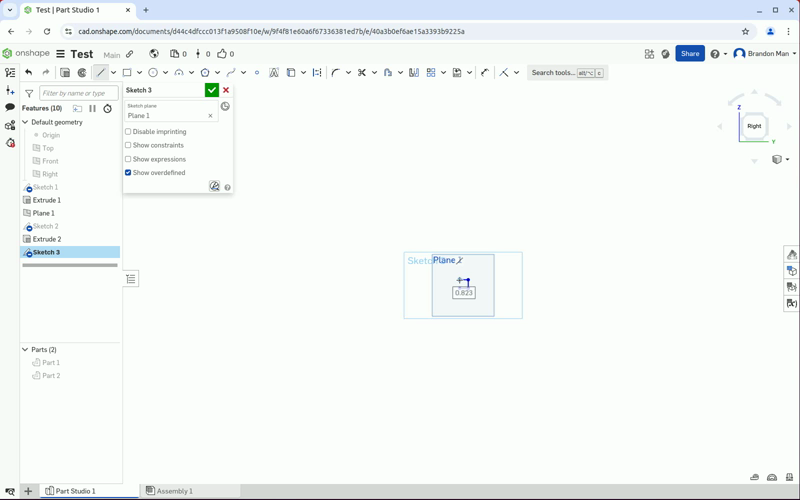
scroll(-6)
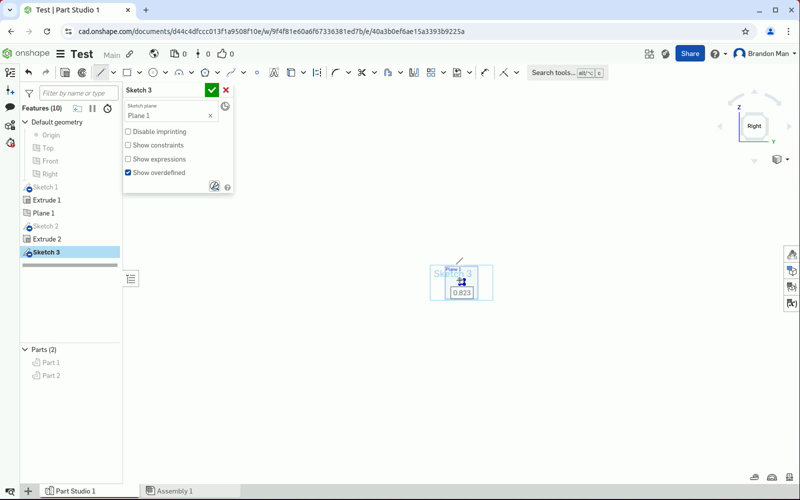
key_up(shift)
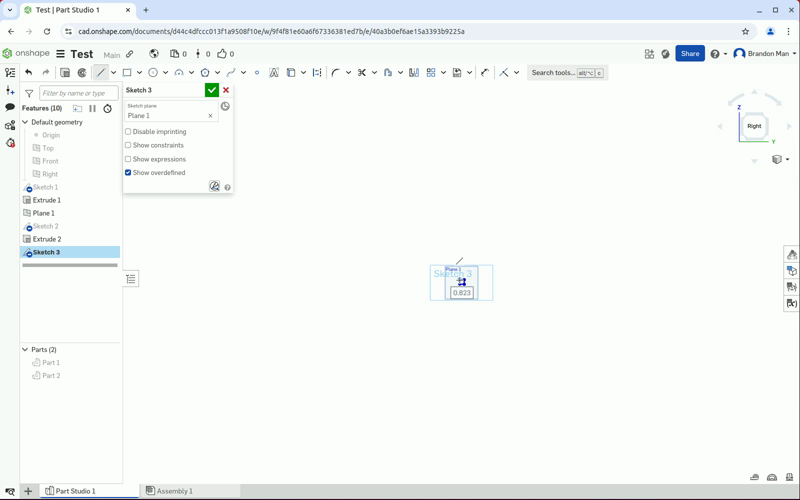
mouse_move(489, 279)
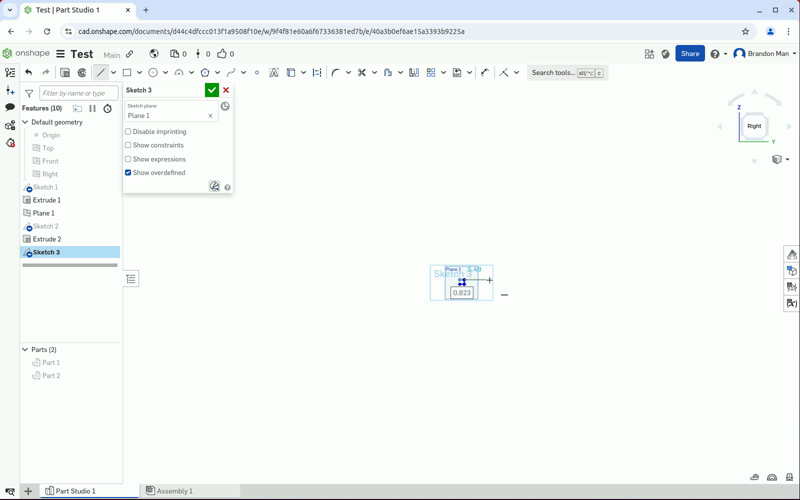
key_down(shift)
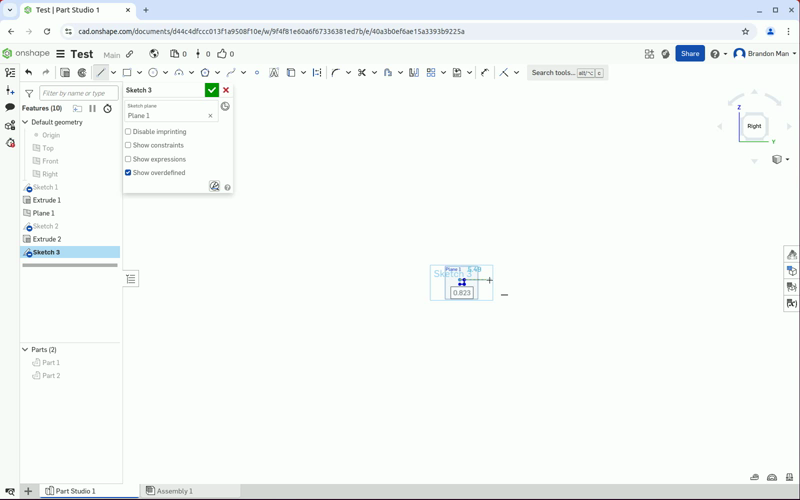
mouse_move(459, 284)
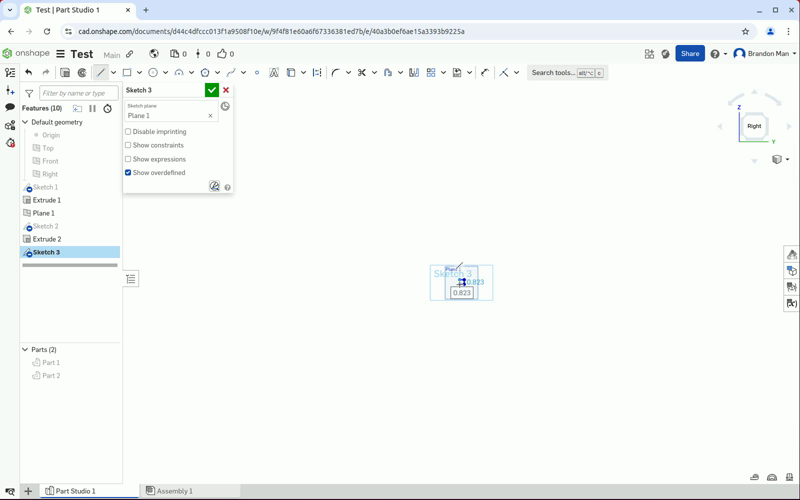
scroll(6)
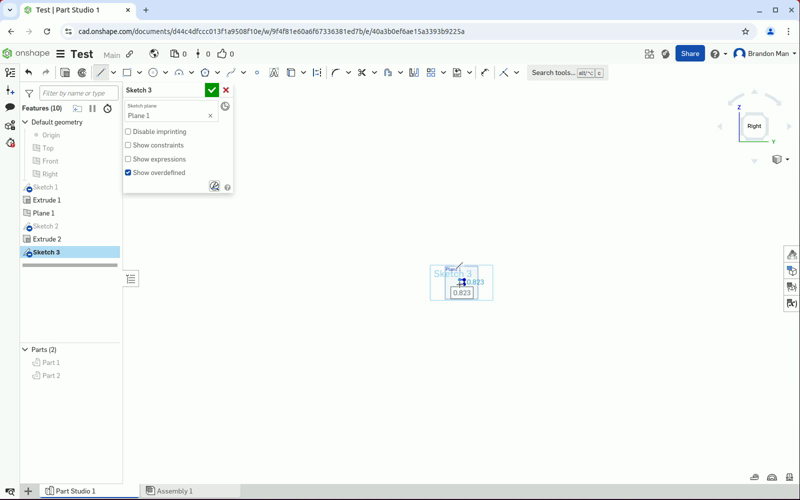
scroll(6)
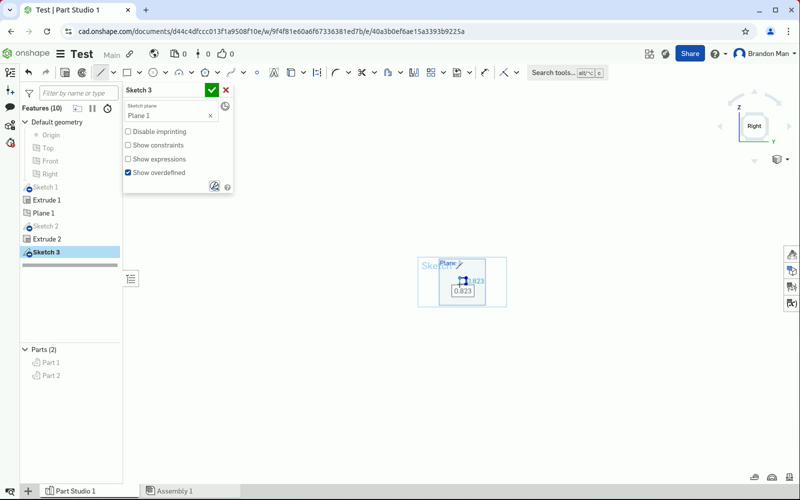
scroll(6)
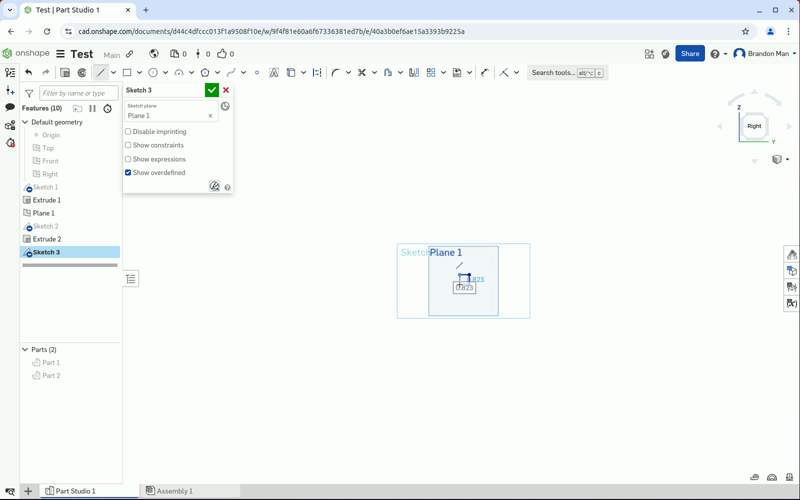
scroll(6)
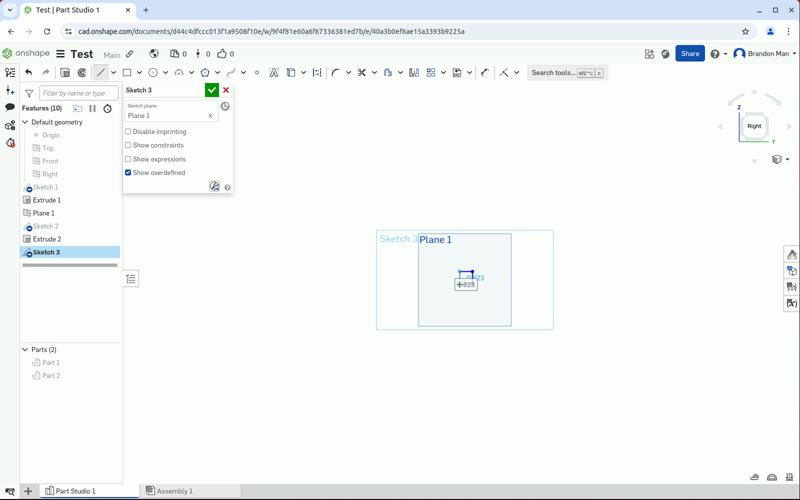
scroll(6)
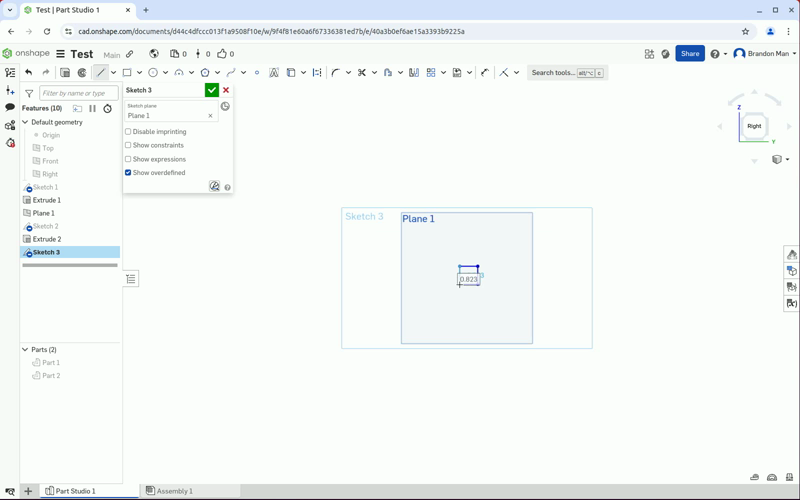
scroll(6)
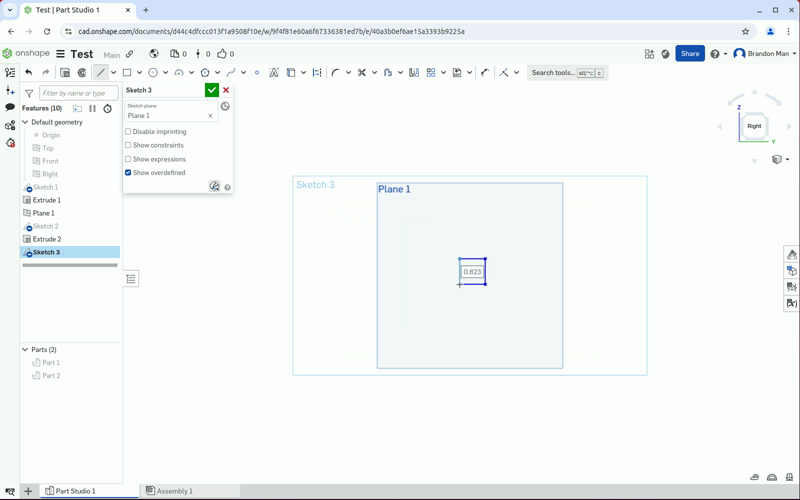
scroll(6)
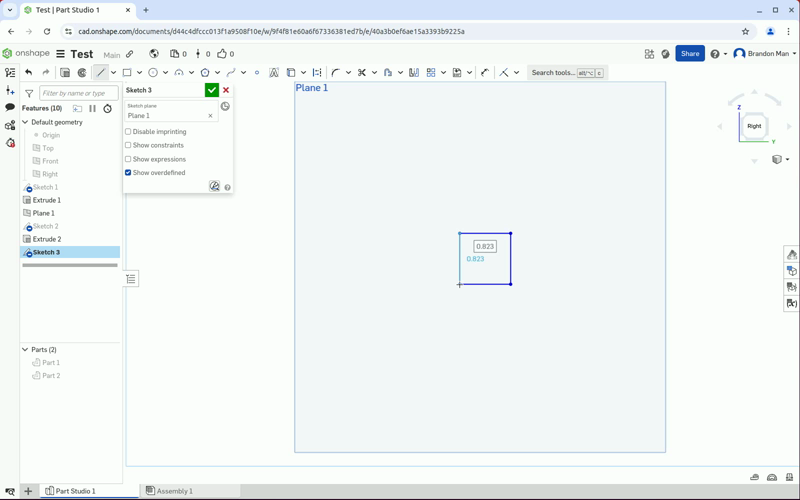
key_up(shift)
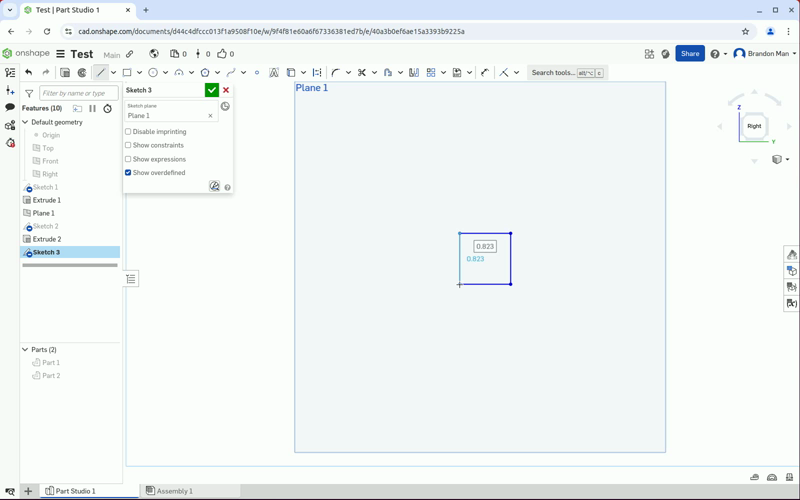
click(459, 284)
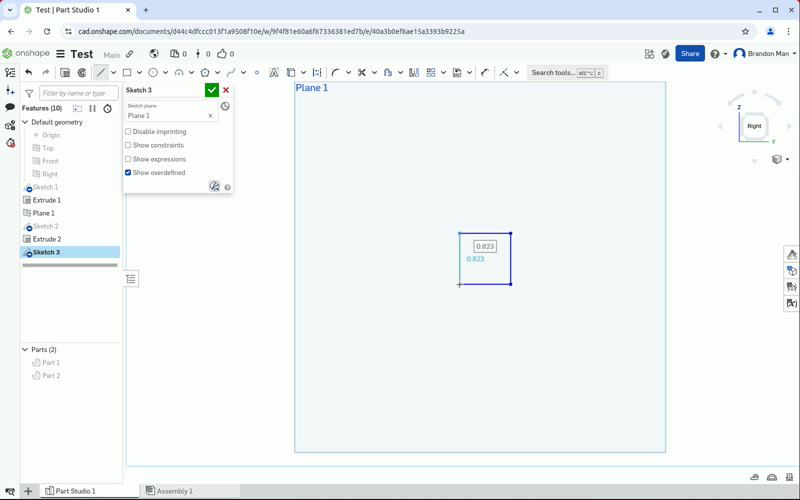
scroll(-6)
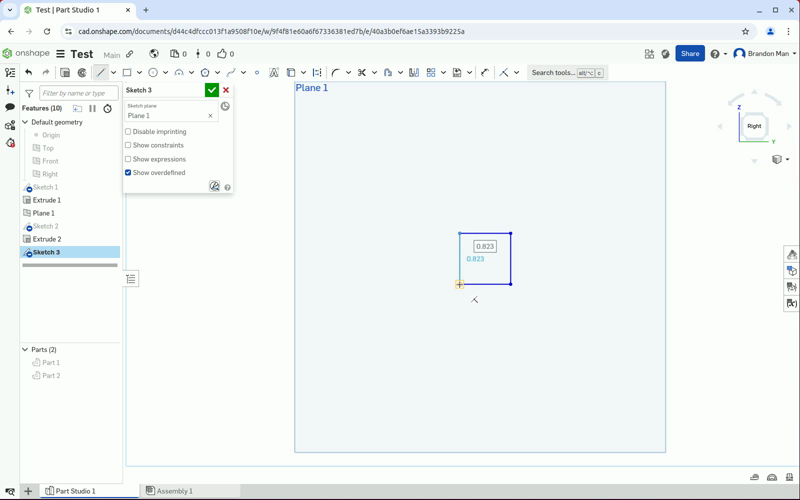
scroll(-6)
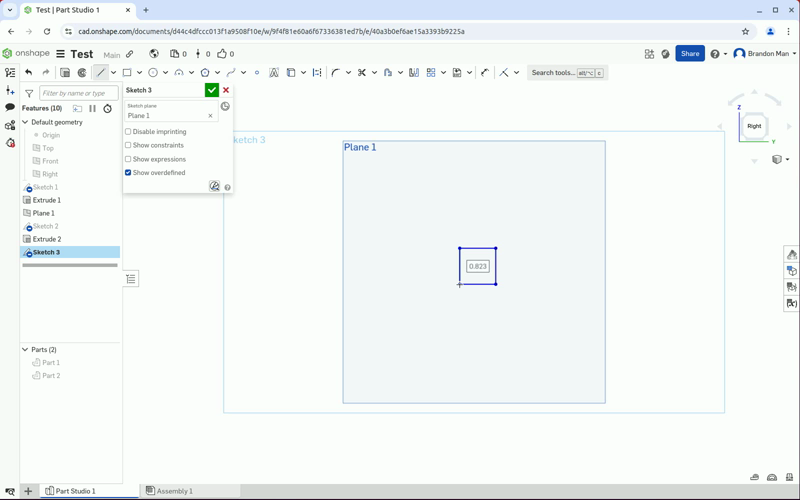
scroll(-6)
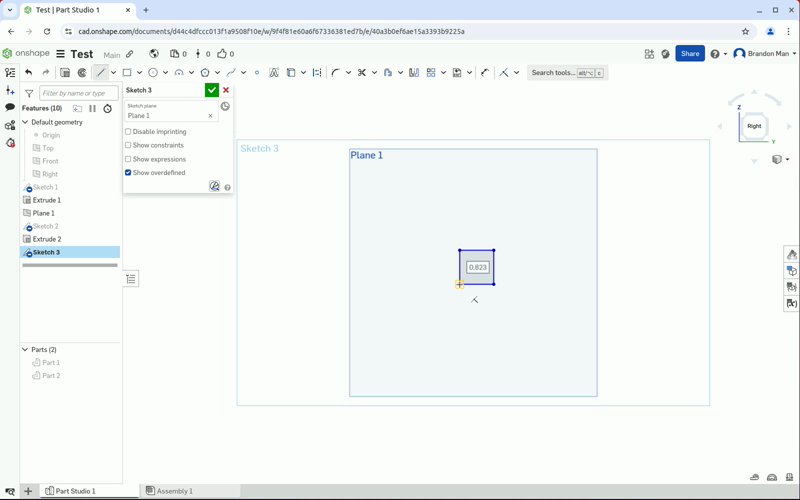
scroll(-6)
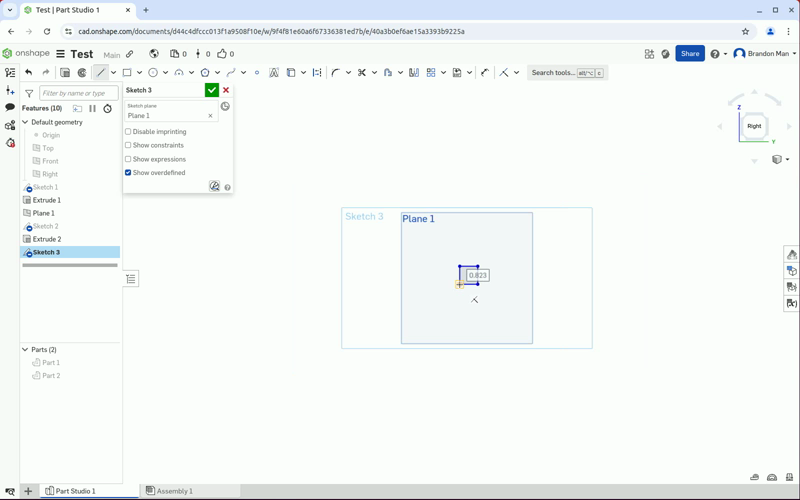
scroll(-6)
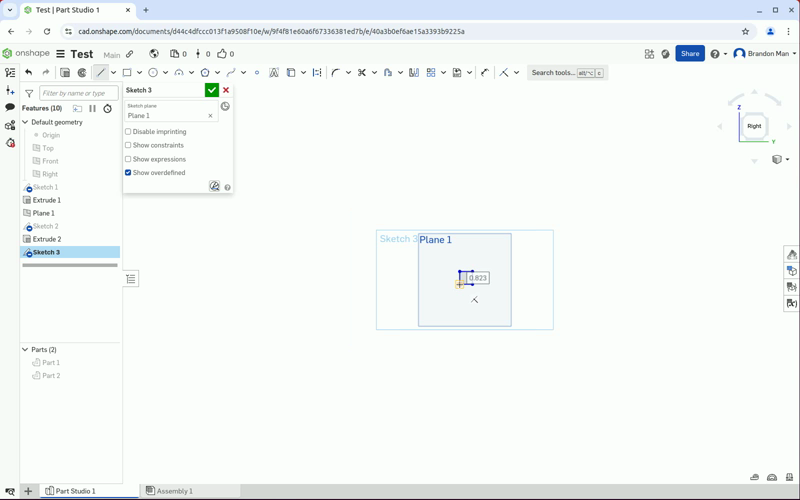
scroll(-6)
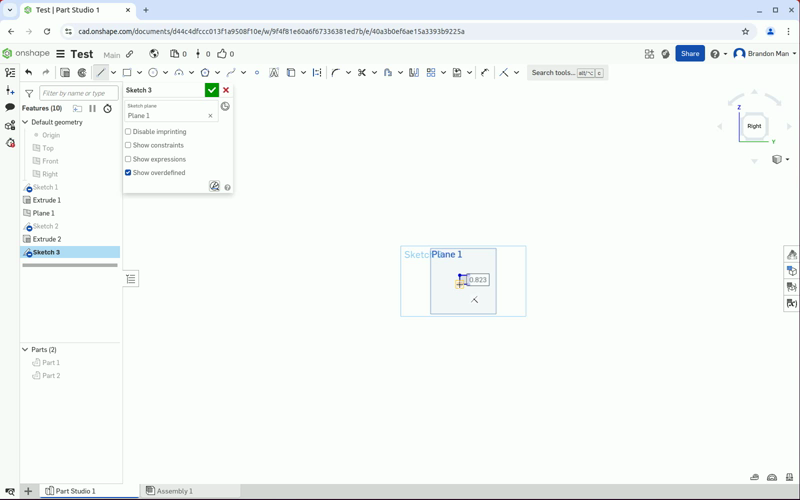
scroll(-6)
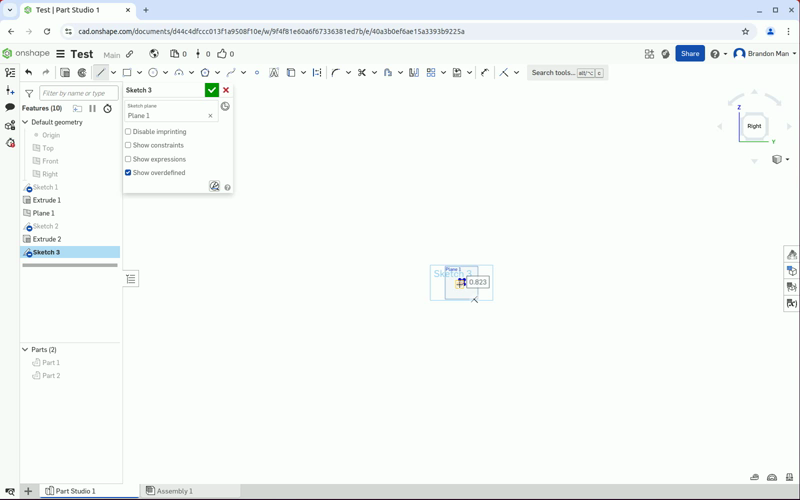
key(esc)
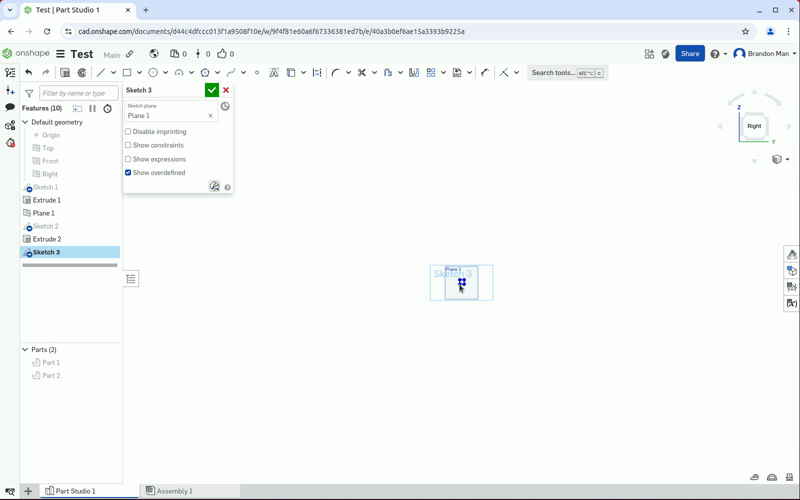
mouse_move(459, 279)
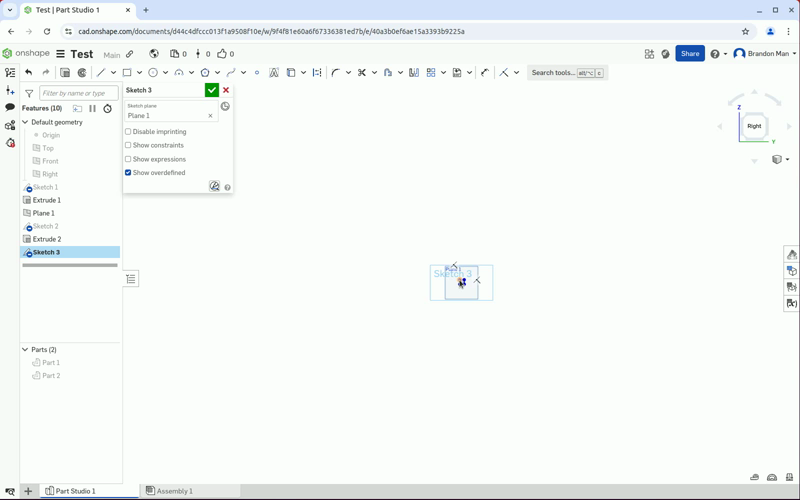
scroll(6)
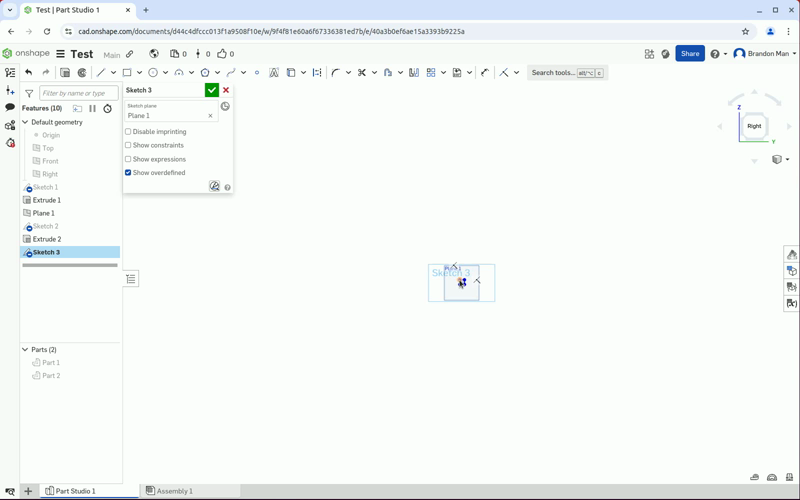
scroll(6)
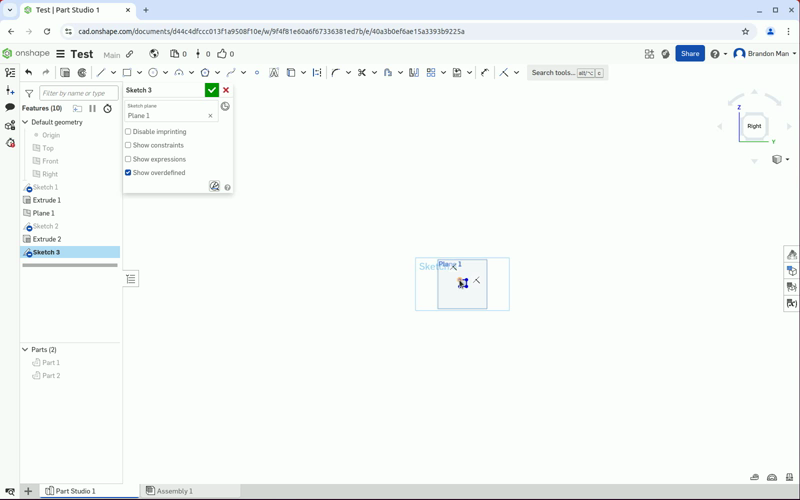
scroll(6)
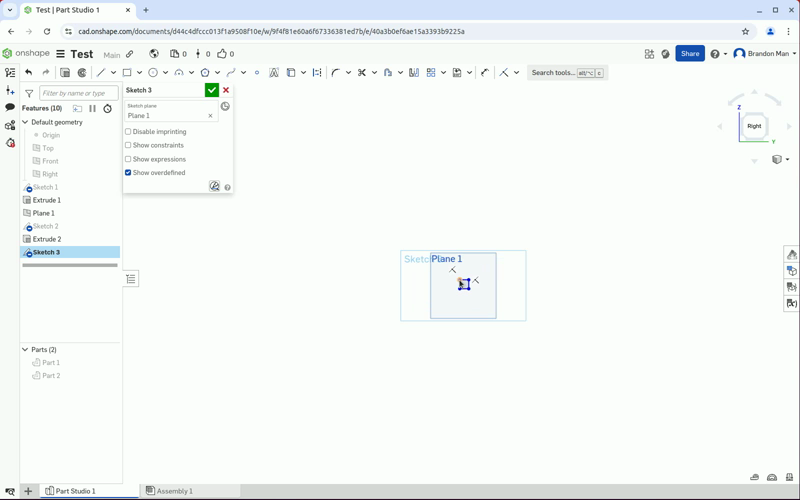
scroll(6)
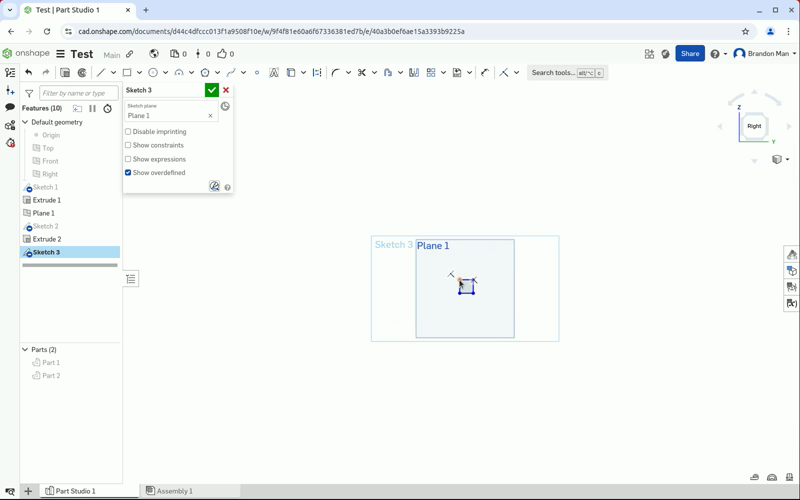
scroll(6)
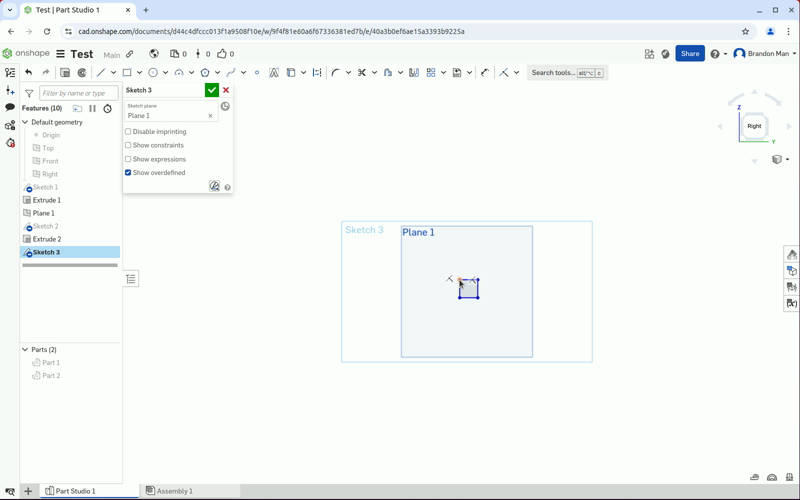
scroll(6)
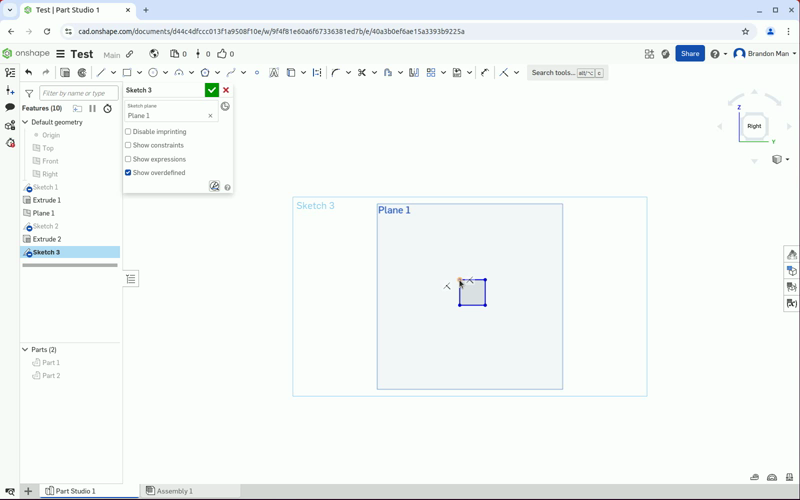
scroll(6)
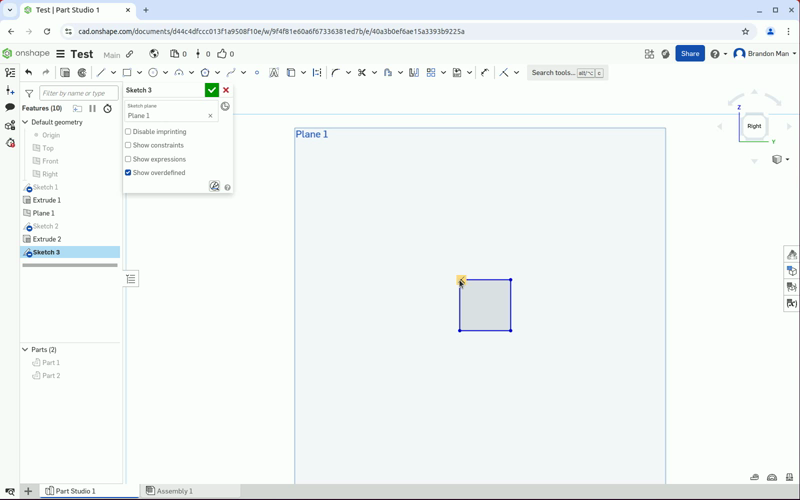
click(459, 279)
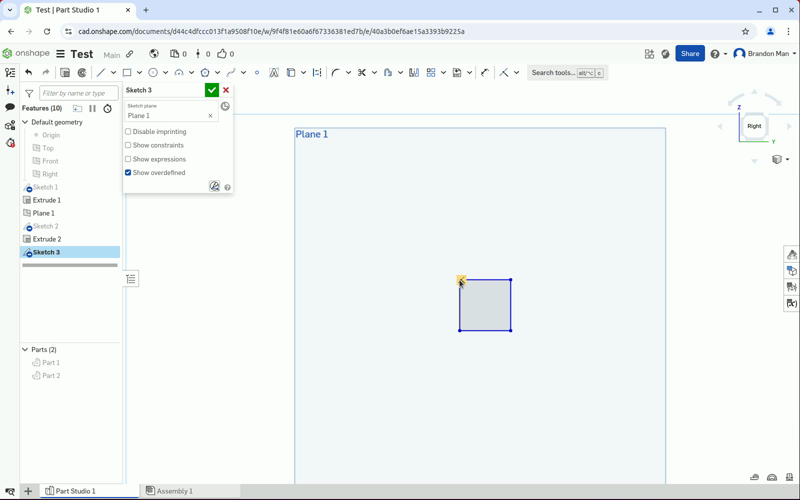
scroll(-6)
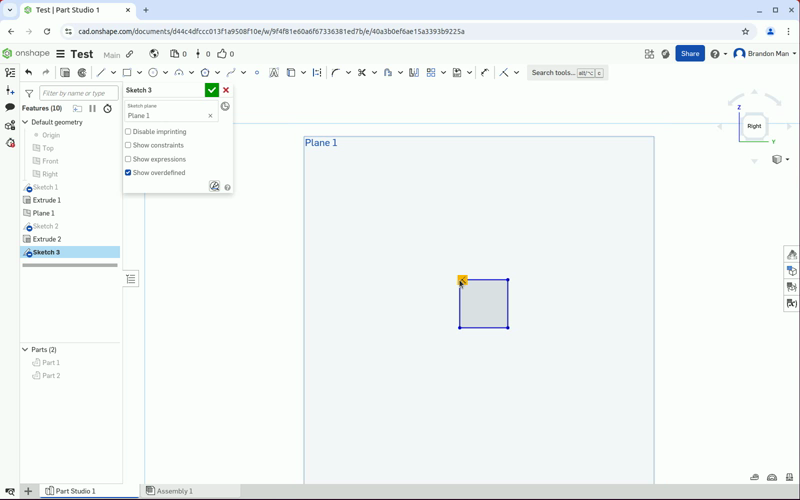
scroll(-6)
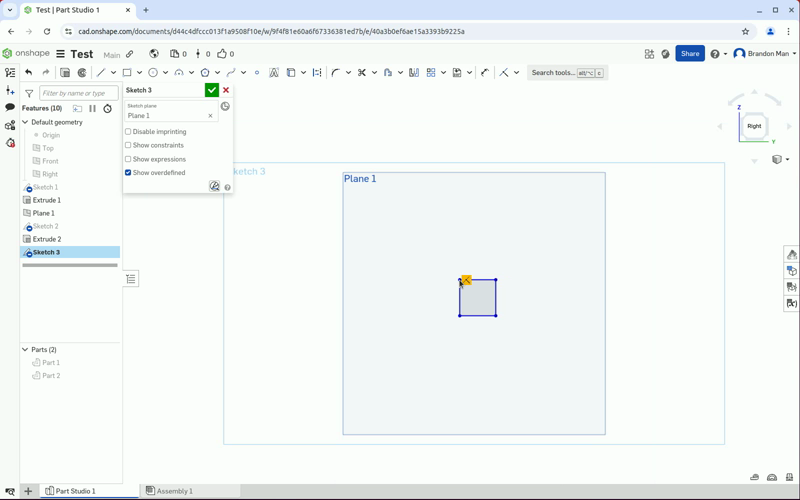
scroll(-6)
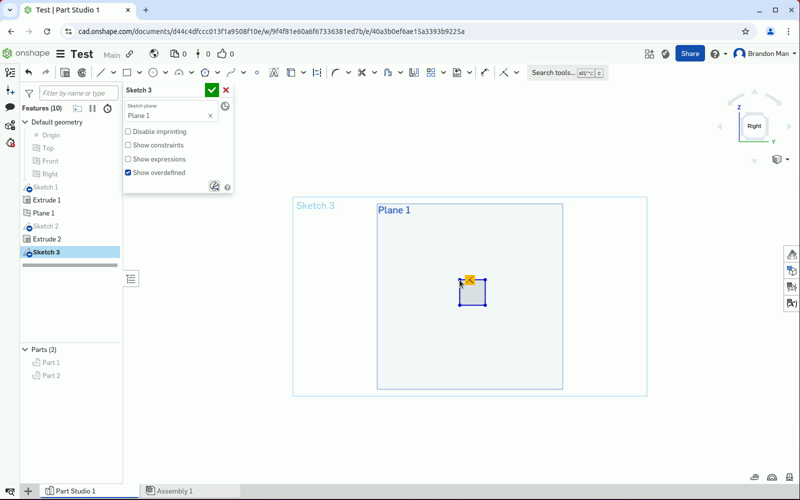
scroll(-6)
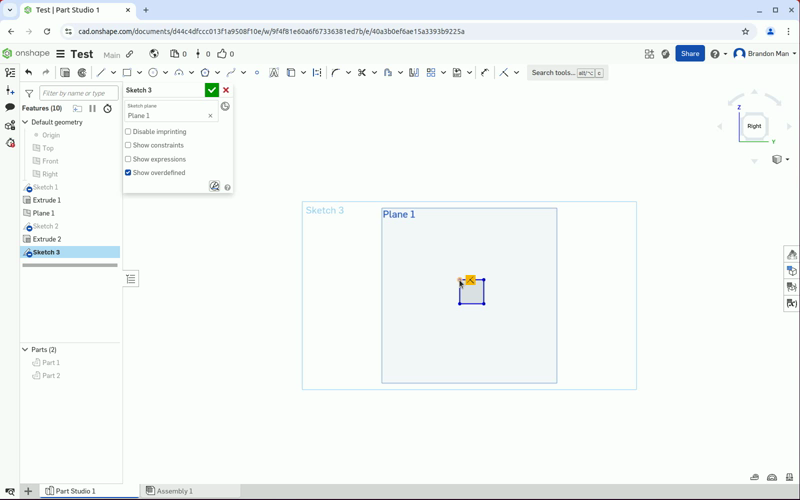
scroll(-6)
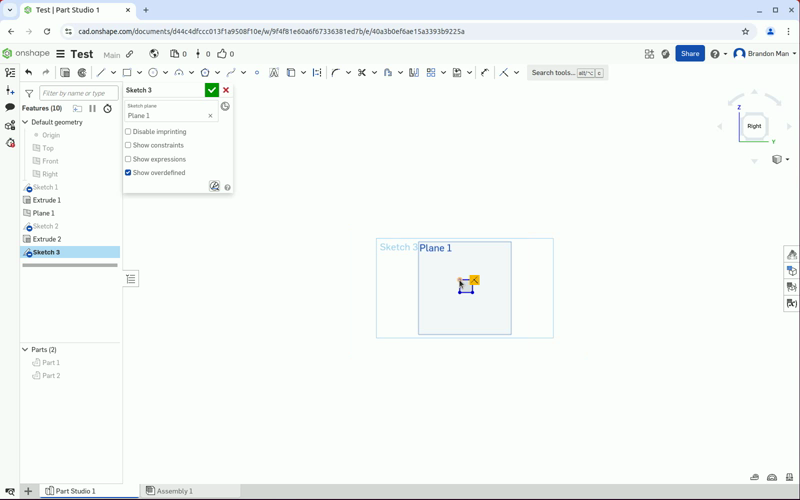
scroll(-6)
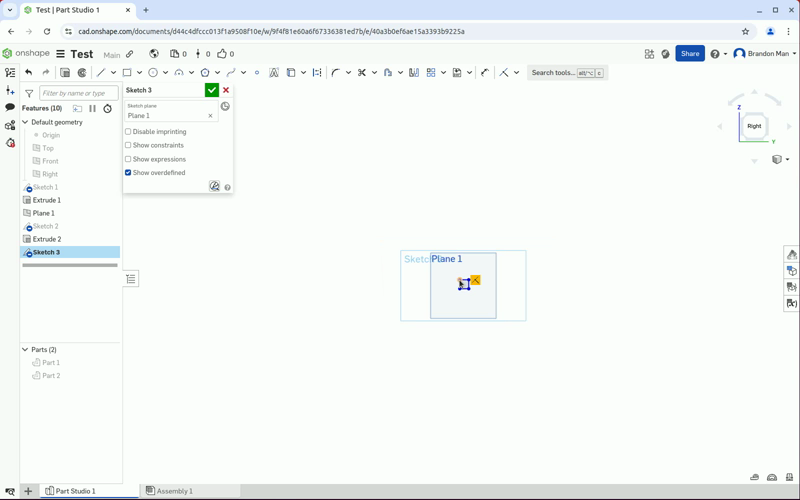
scroll(-6)
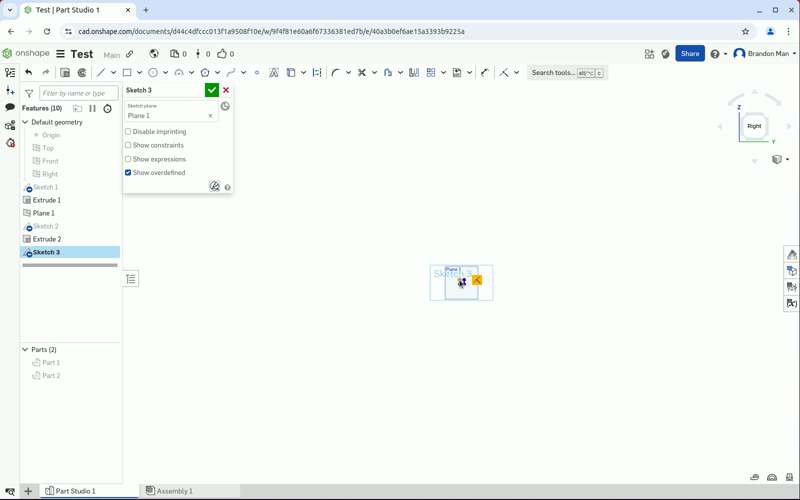
mouse_move(73, 352)
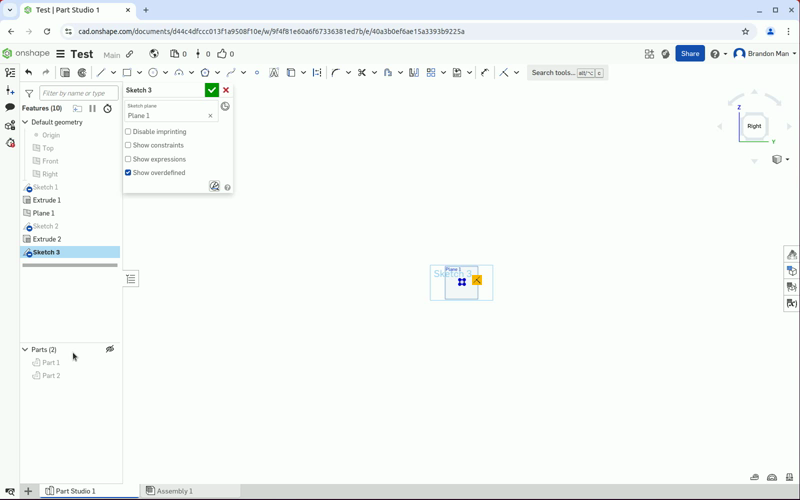
key(shift+y)
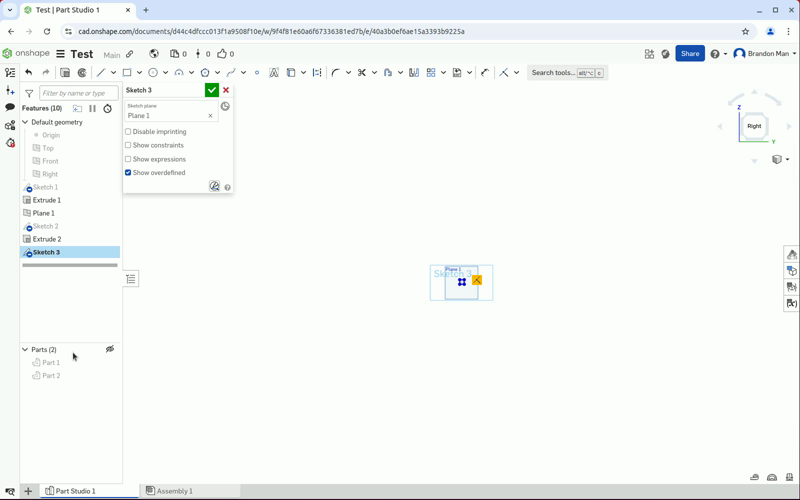
key(shift+e)
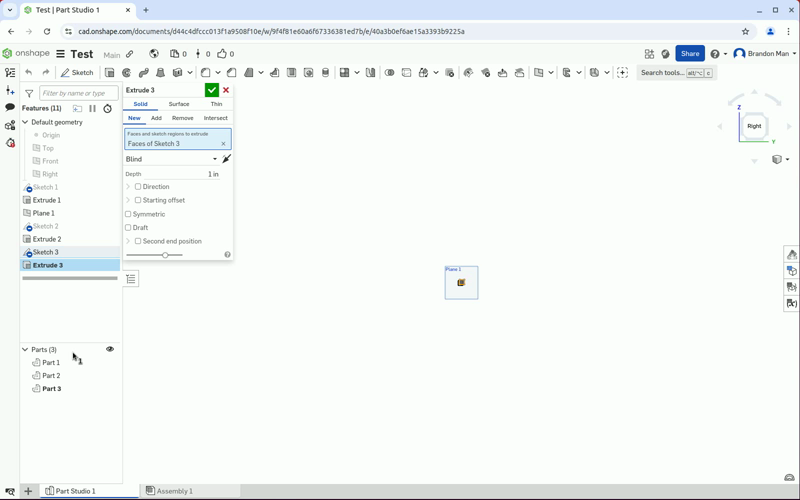
mouse_move(143, 106)
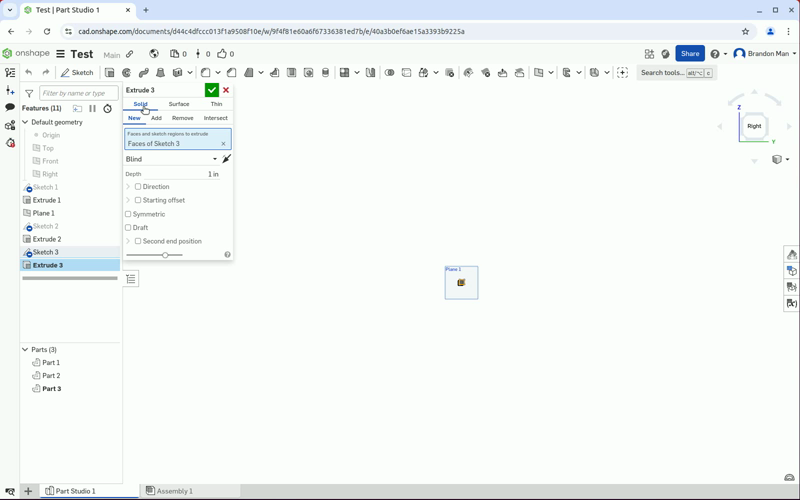
click(143, 106)
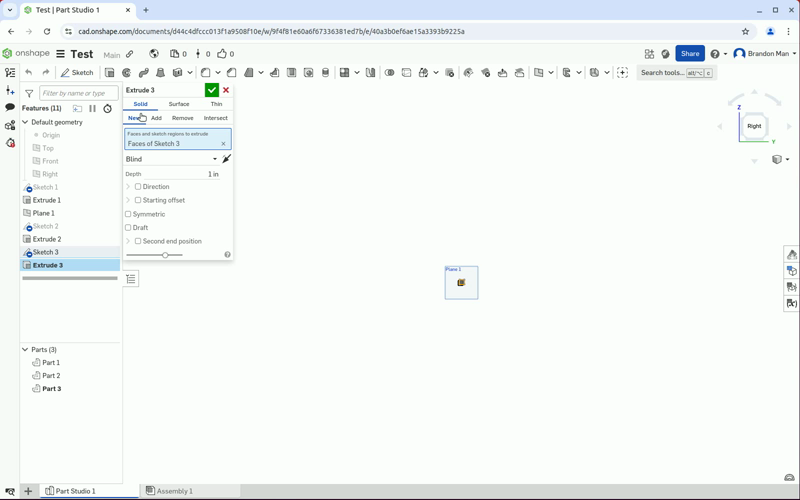
mouse_move(137, 120)
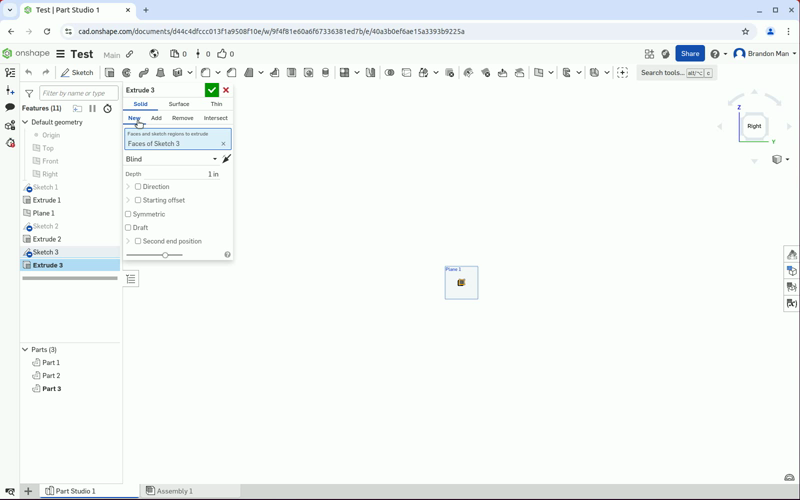
click(137, 120)
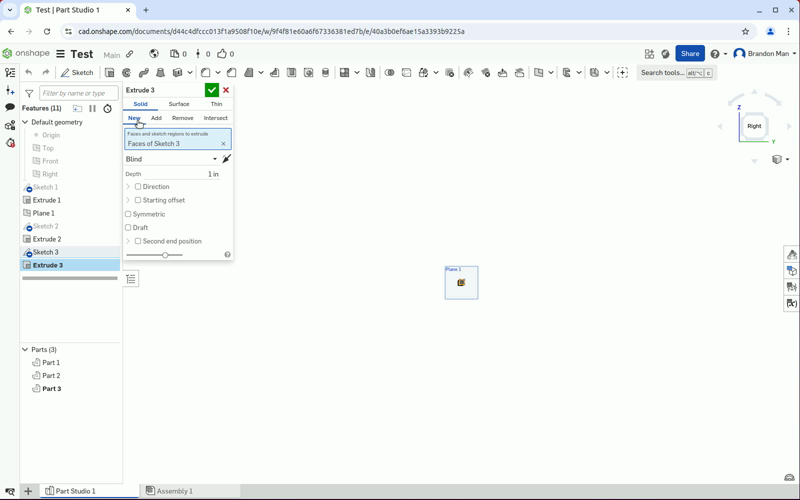
key(tab, 4)
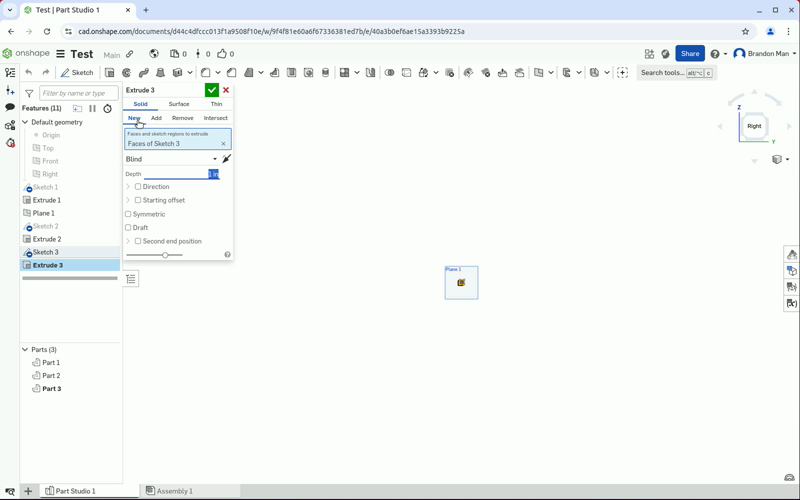
text(-0.241)
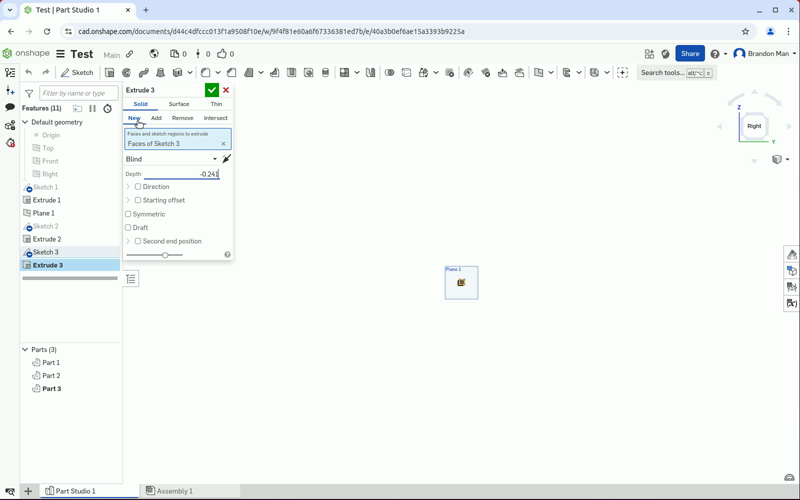
key(enter)
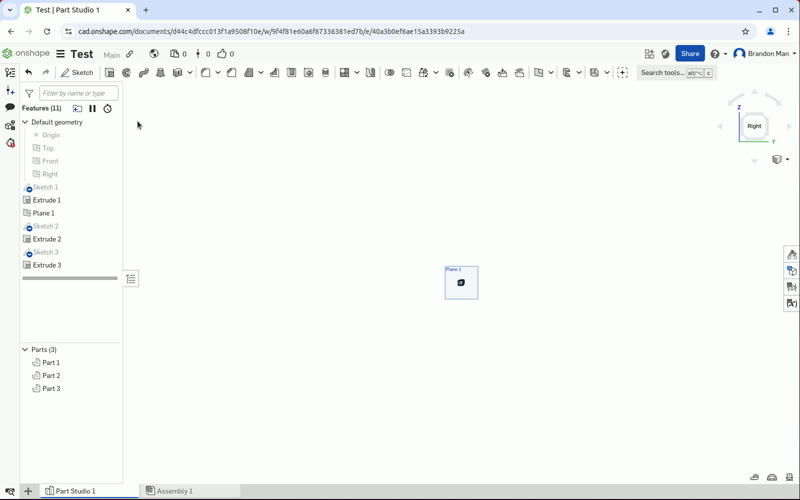
key(shift+h)
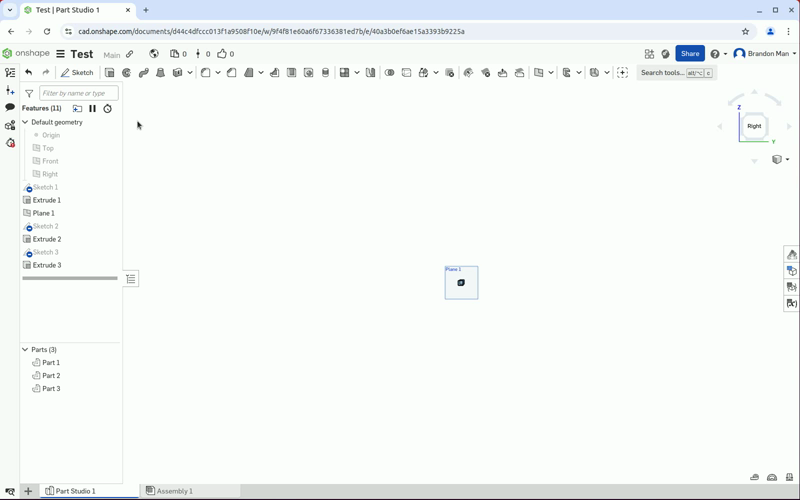
key(shift+h)
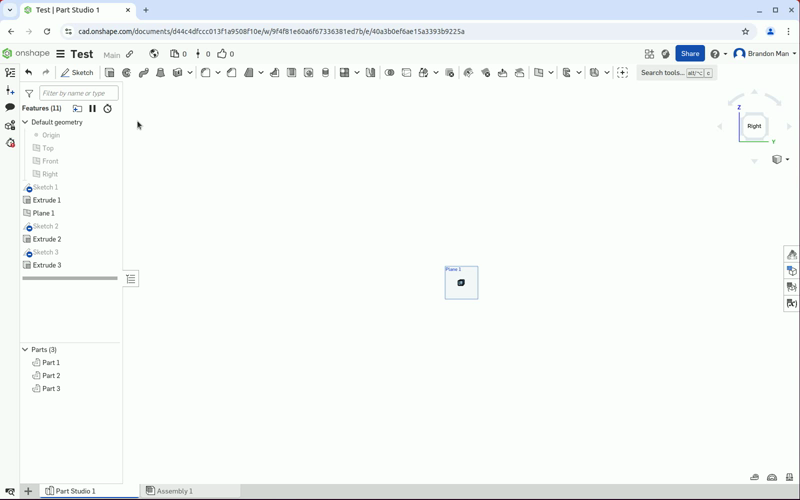
mouse_move(73, 189)
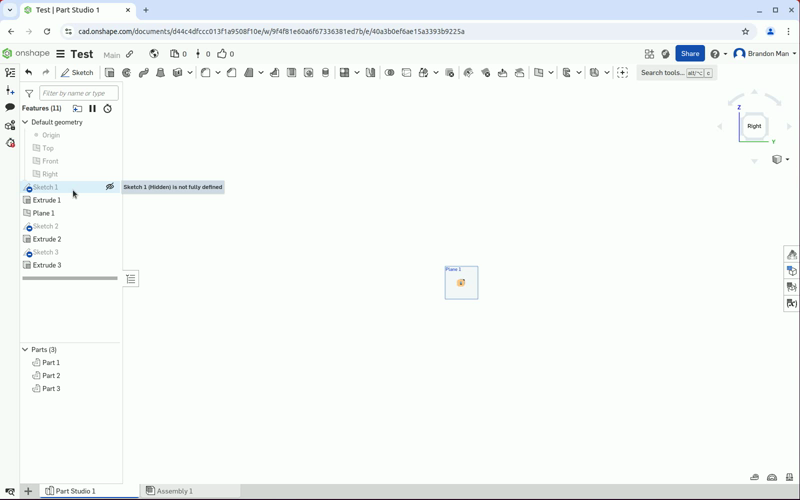
click(73, 189)
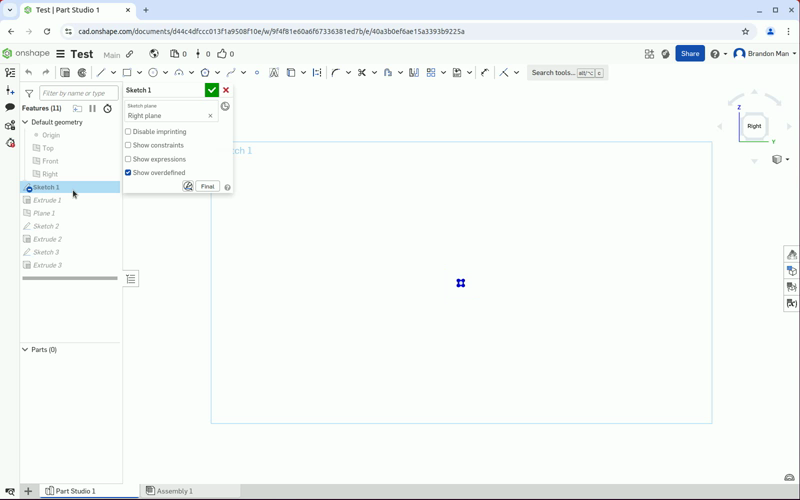
mouse_move(229, 92)
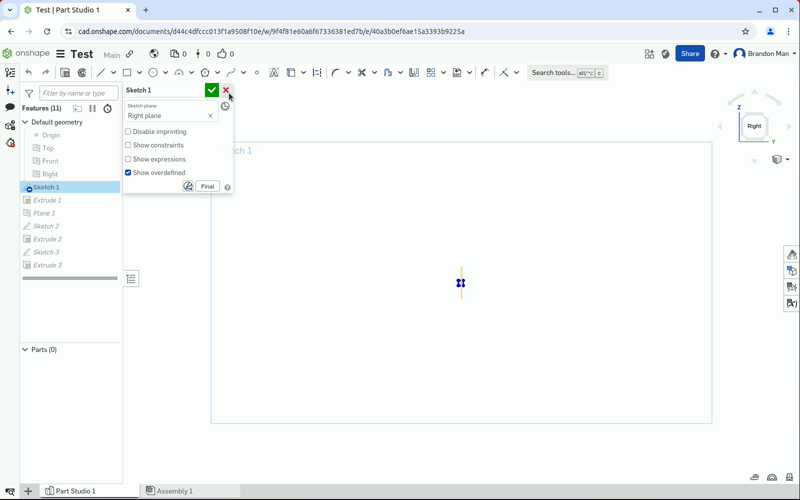
click(229, 92)
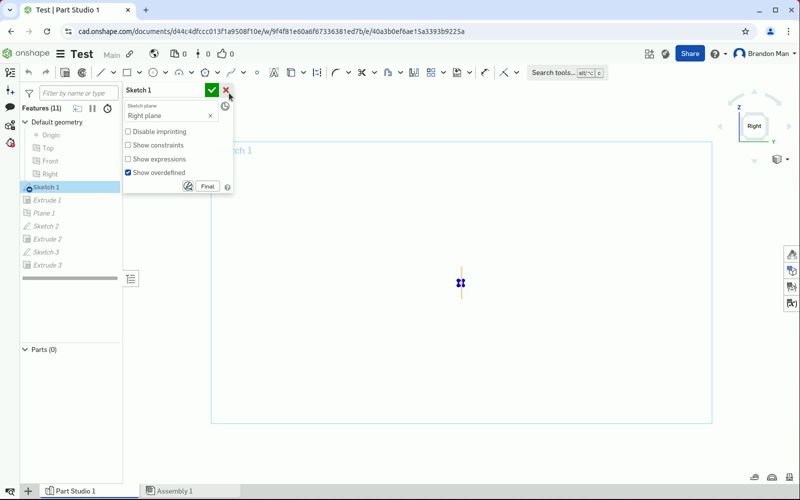
key(shift+s)
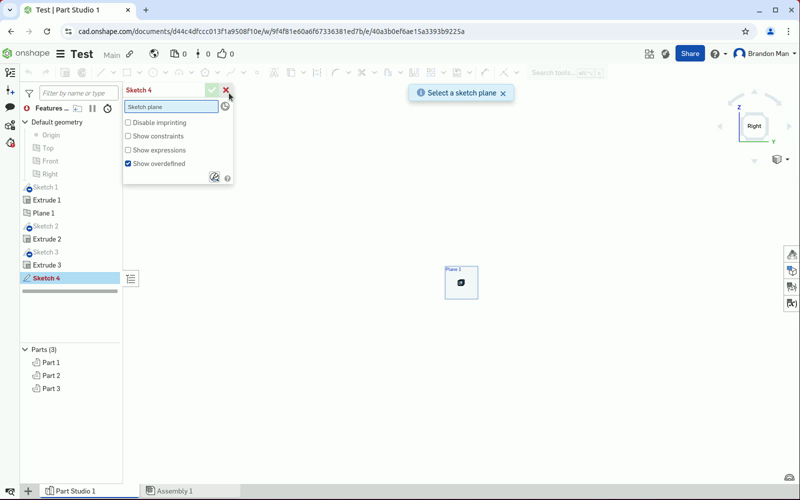
mouse_move(73, 176)
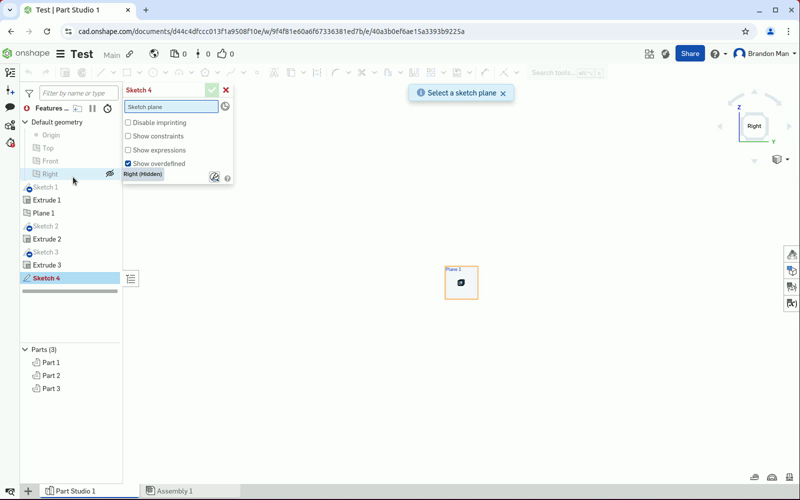
click(73, 176)
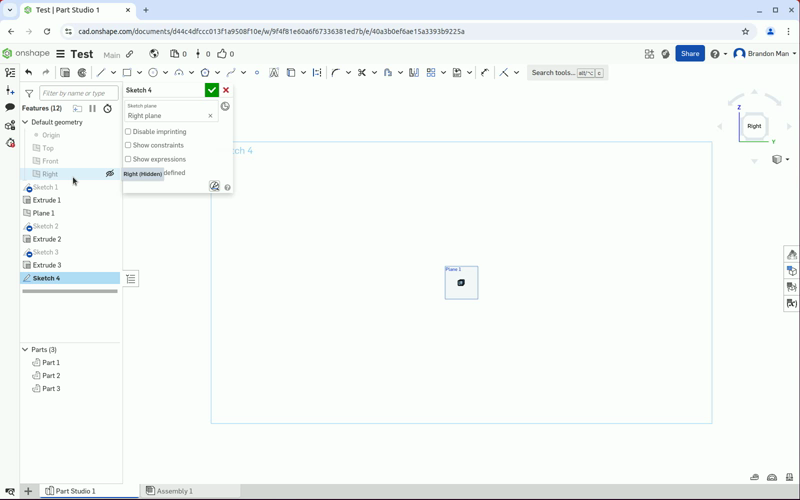
mouse_move(73, 352)
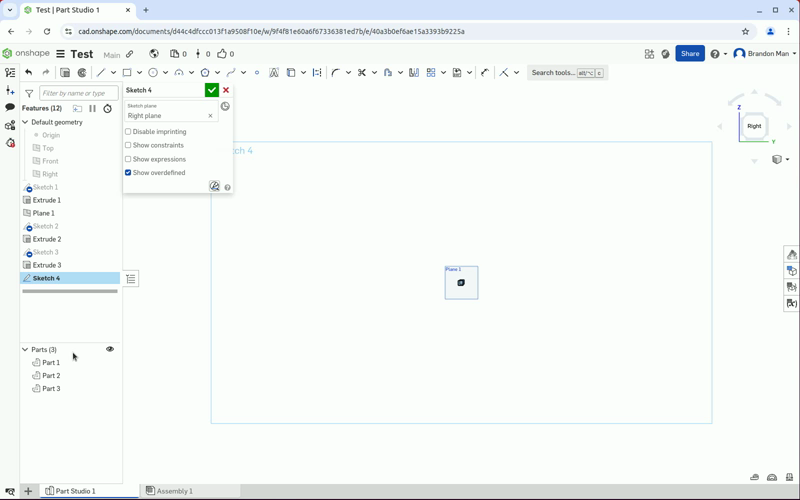
key(y)
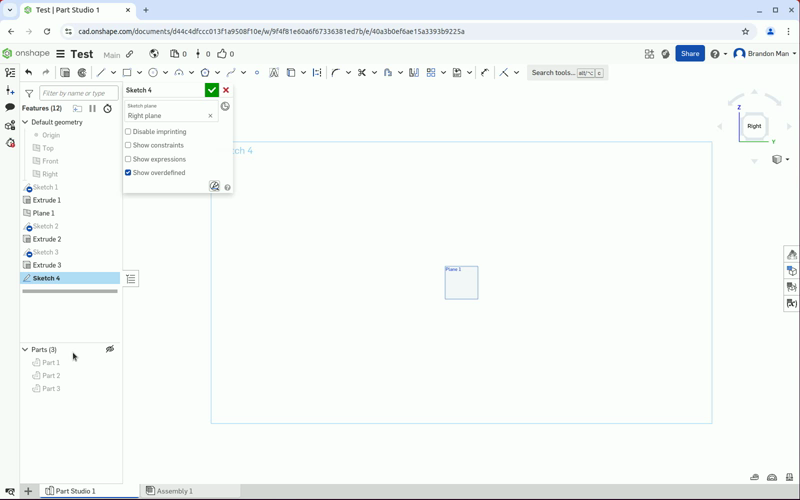
key(l)
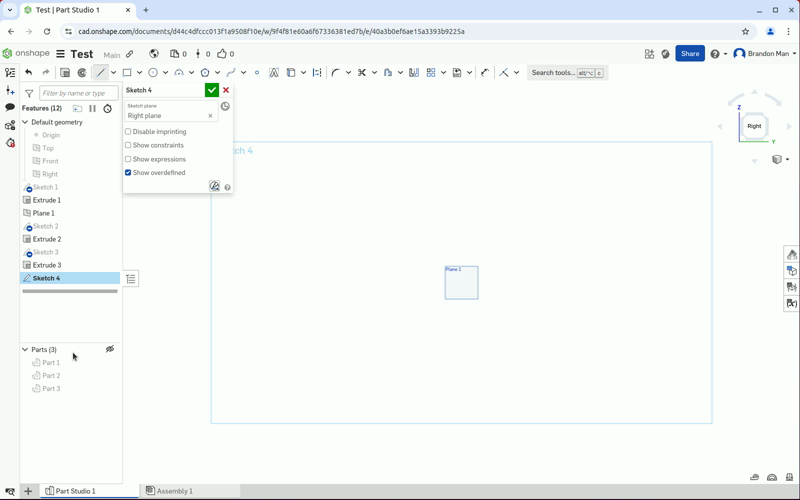
key_down(shift)
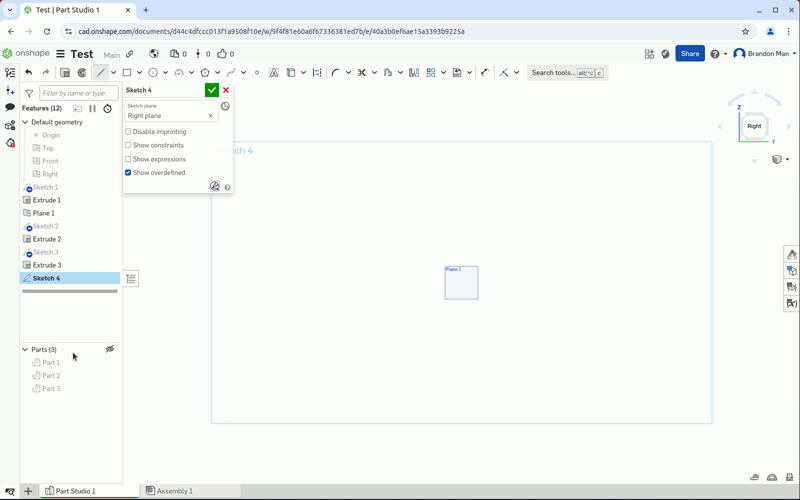
mouse_move(458, 285)
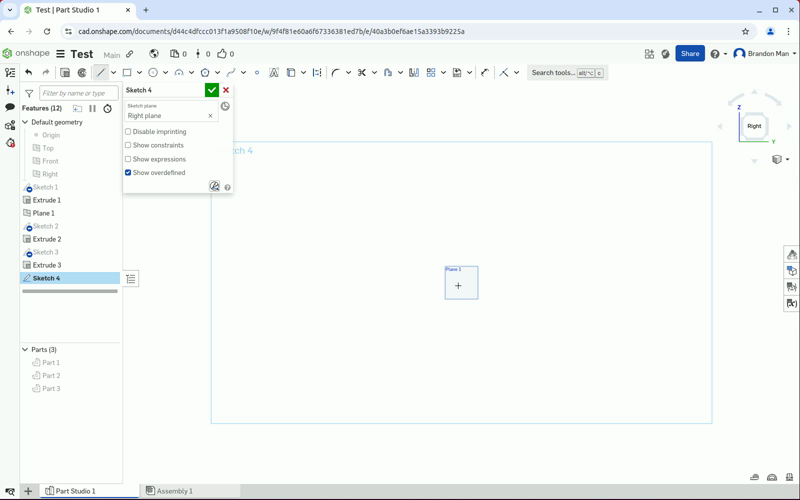
click(458, 285)
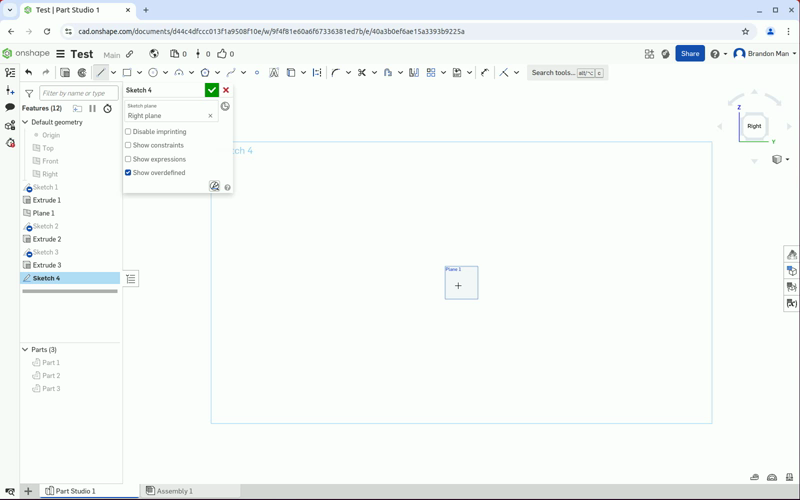
key_up(shift)
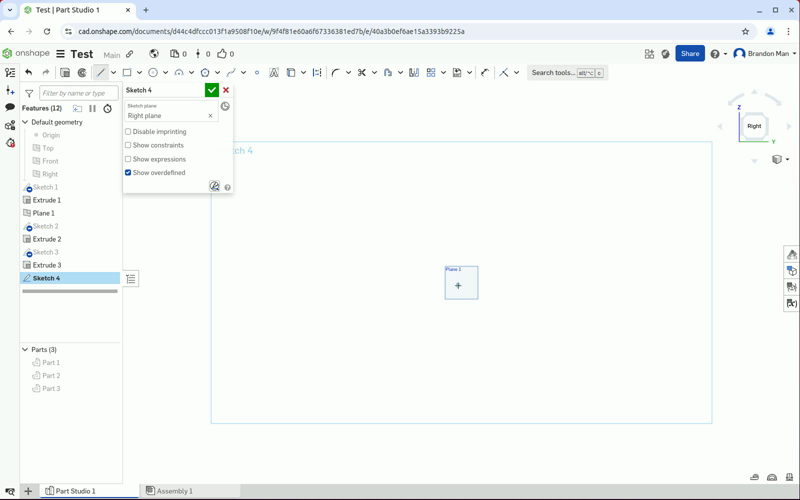
key_down(shift)
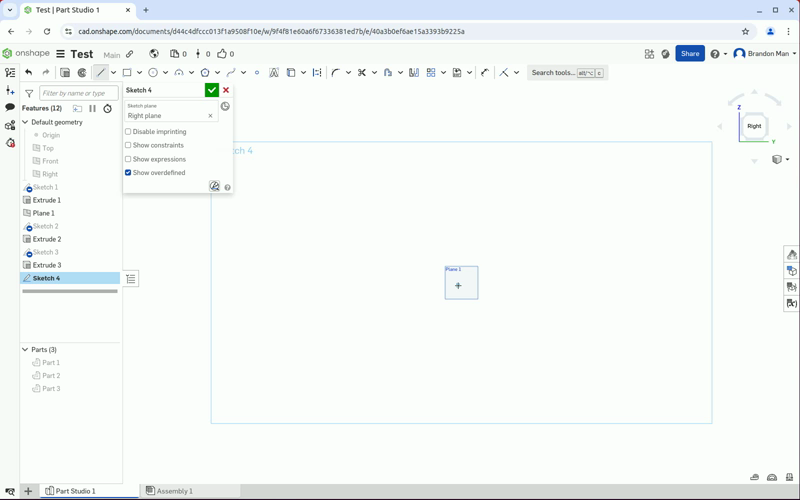
mouse_move(488, 285)
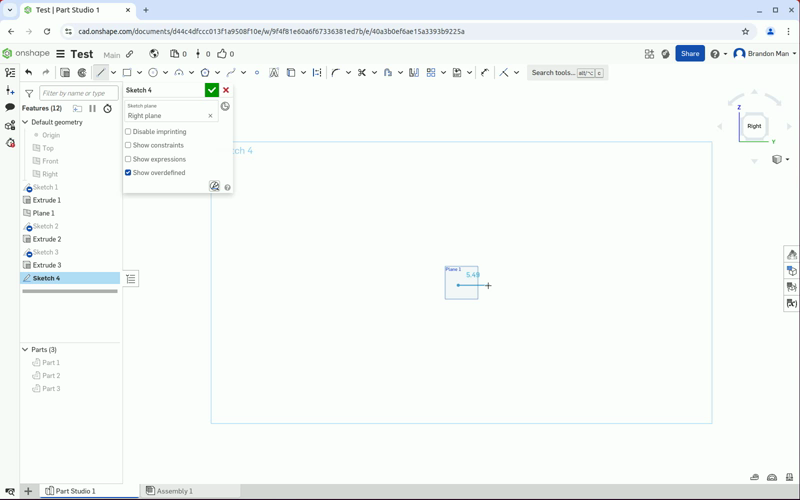
mouse_move(462, 285)
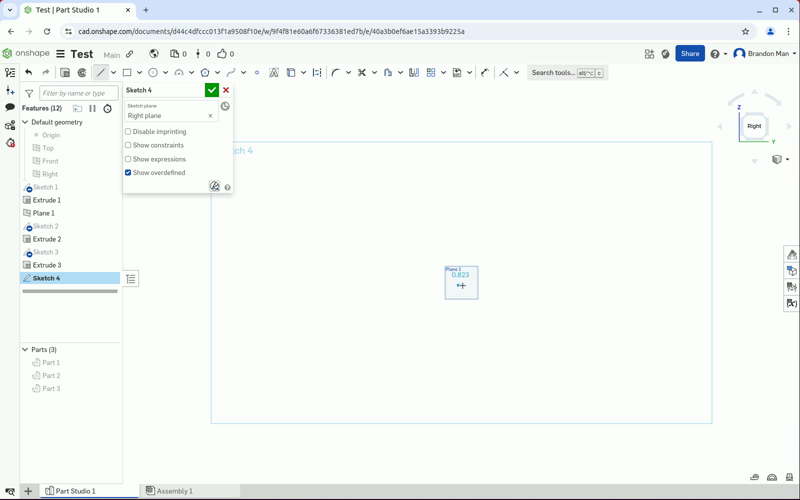
scroll(6)
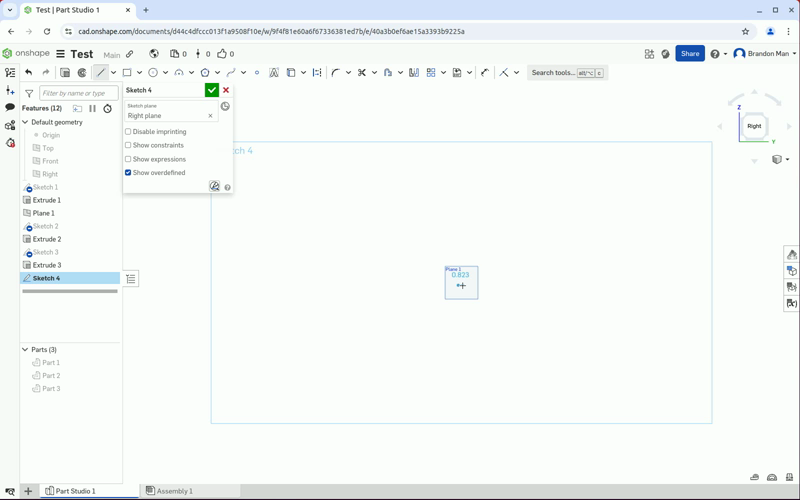
scroll(6)
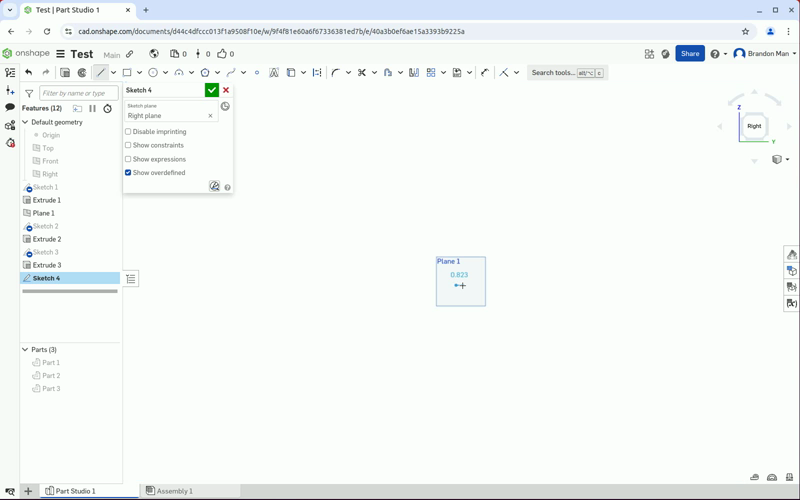
scroll(6)
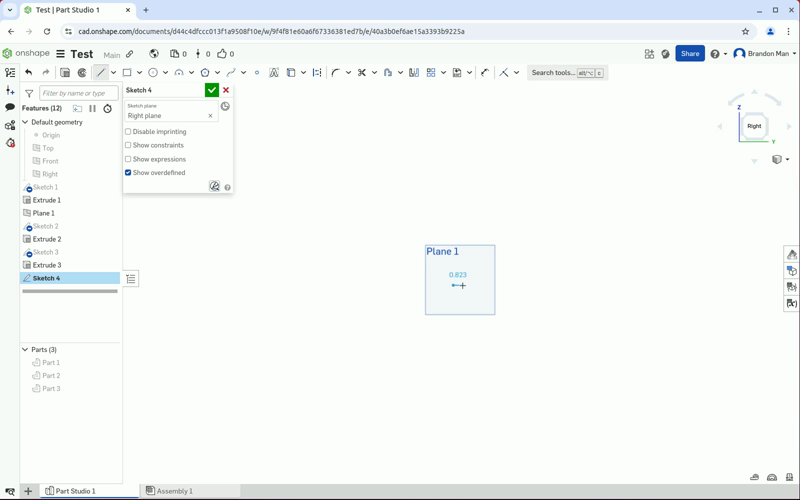
scroll(6)
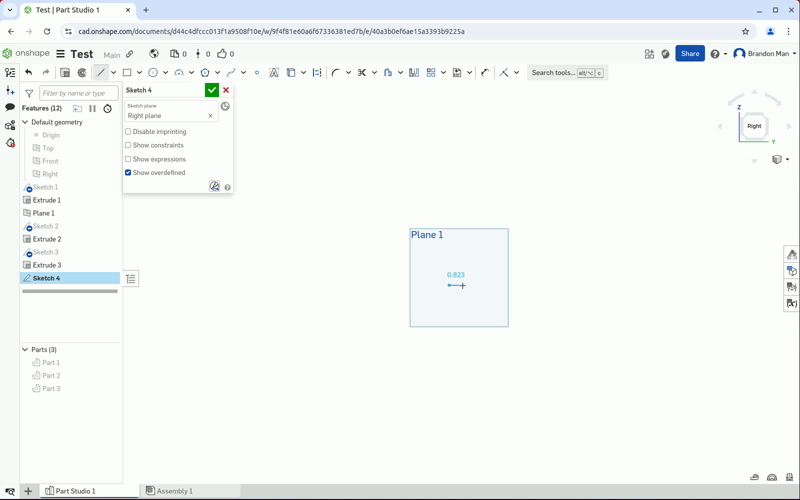
scroll(6)
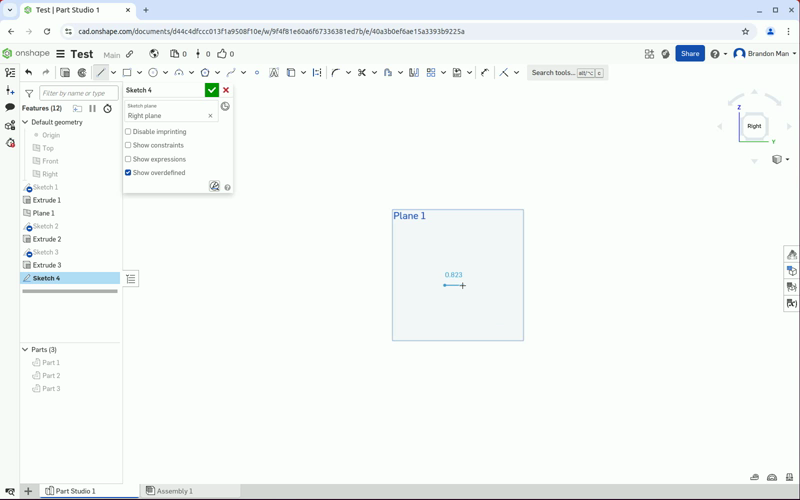
scroll(6)
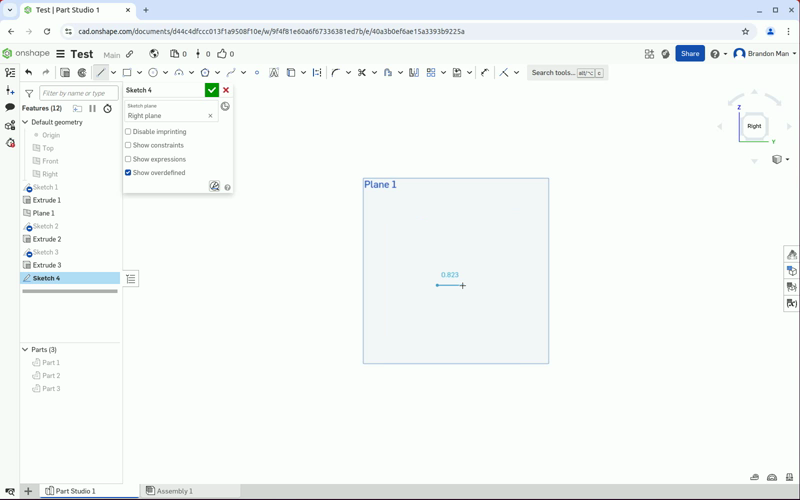
scroll(6)
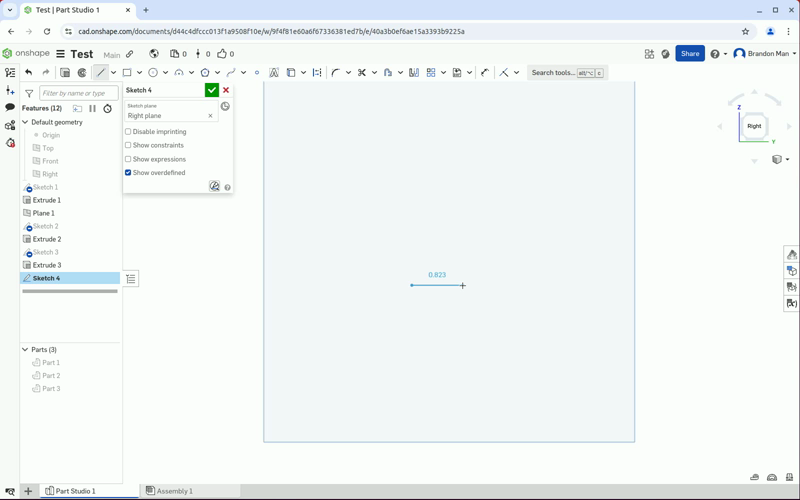
click(462, 285)
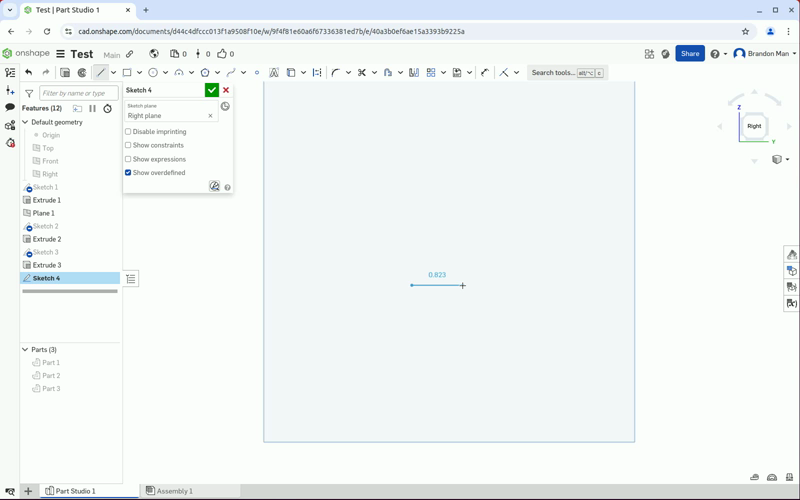
scroll(-6)
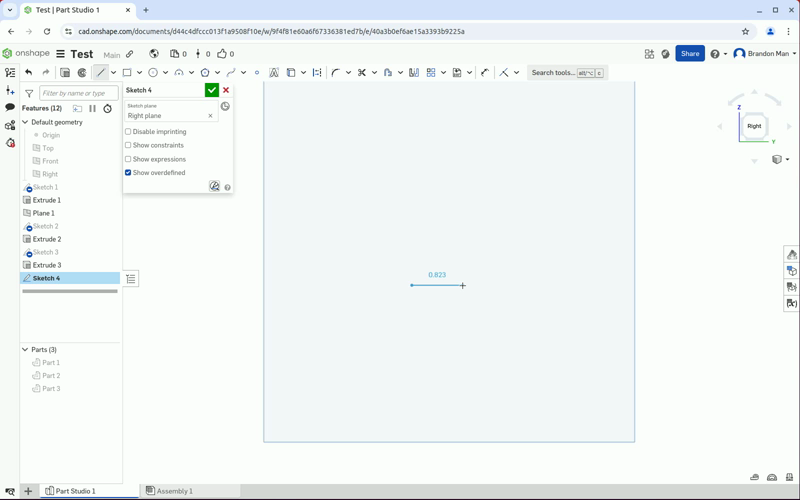
scroll(-6)
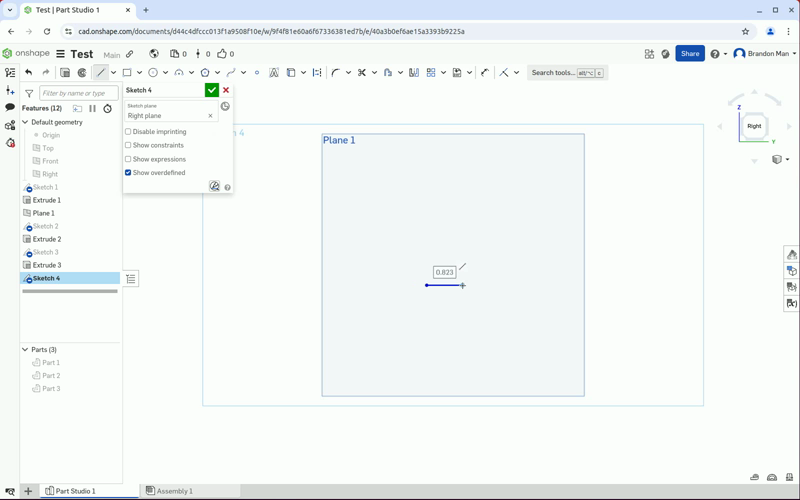
scroll(-6)
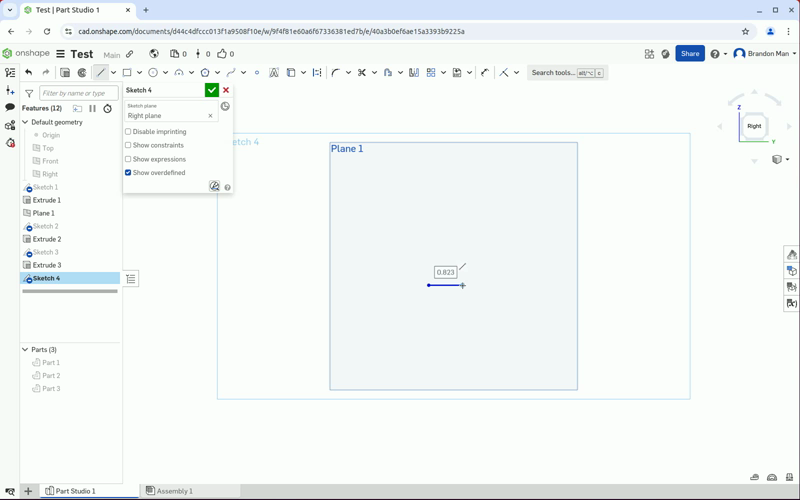
scroll(-6)
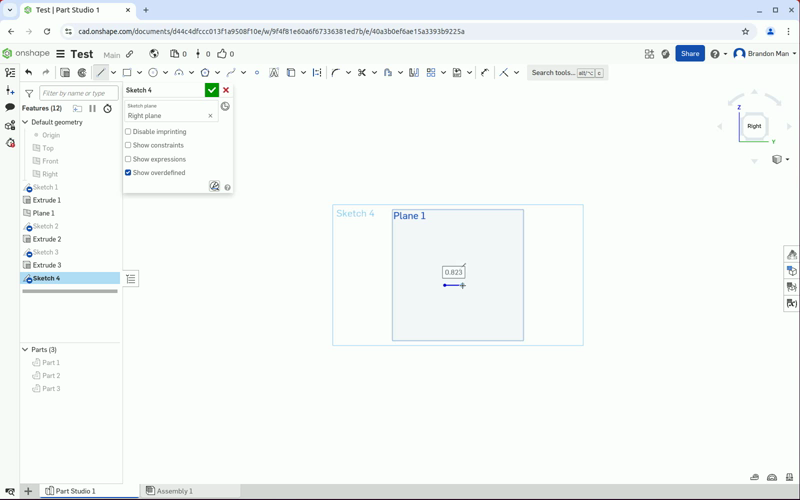
scroll(-6)
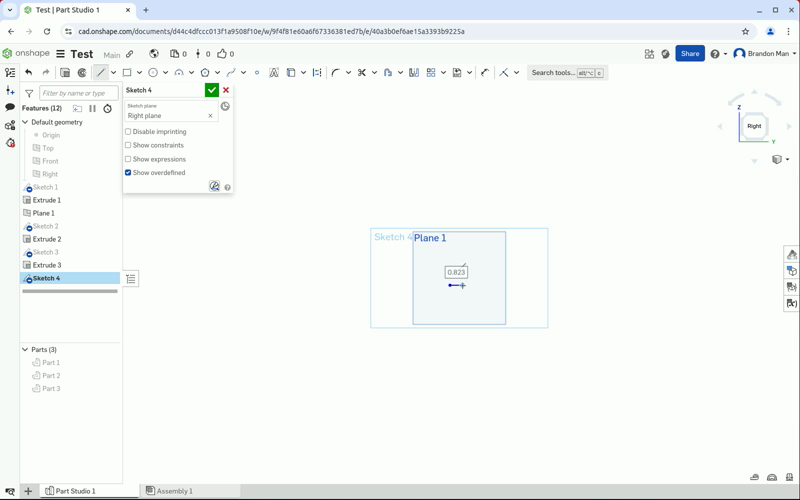
scroll(-6)
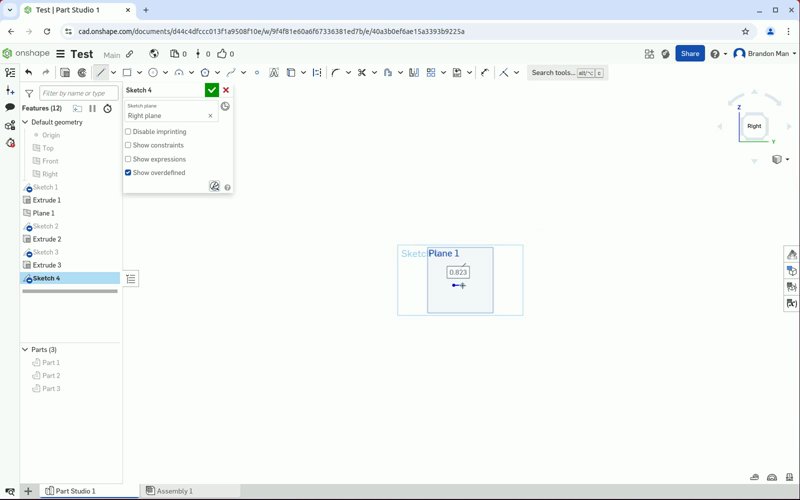
scroll(-6)
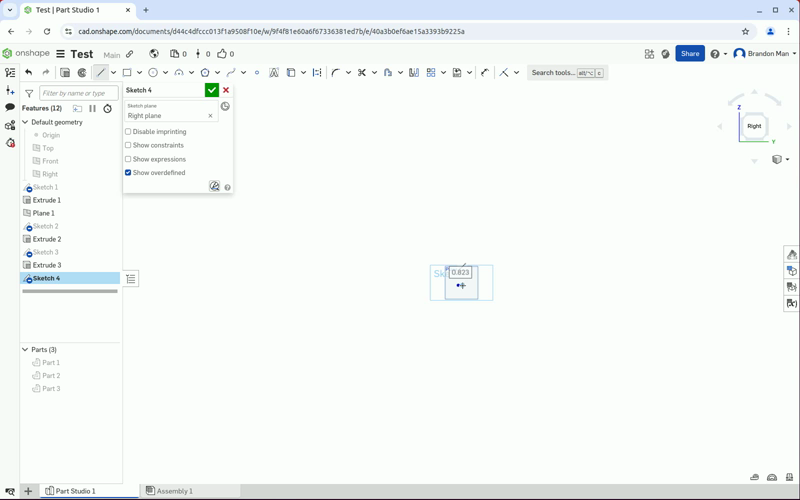
key_up(shift)
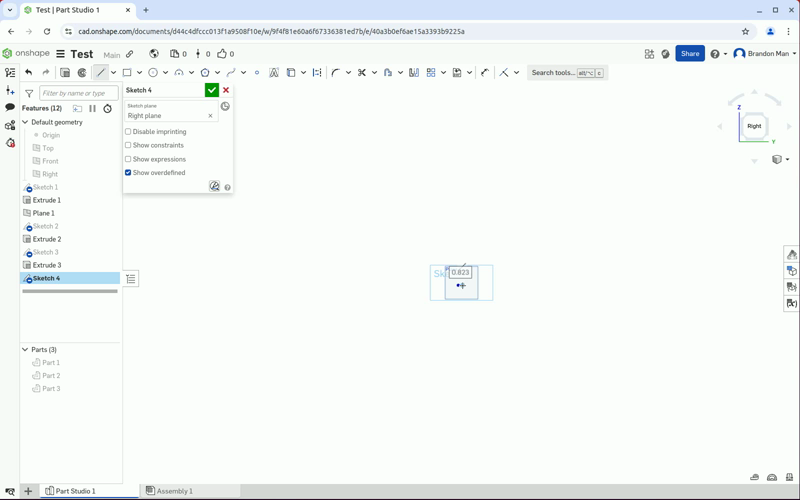
key_down(shift)
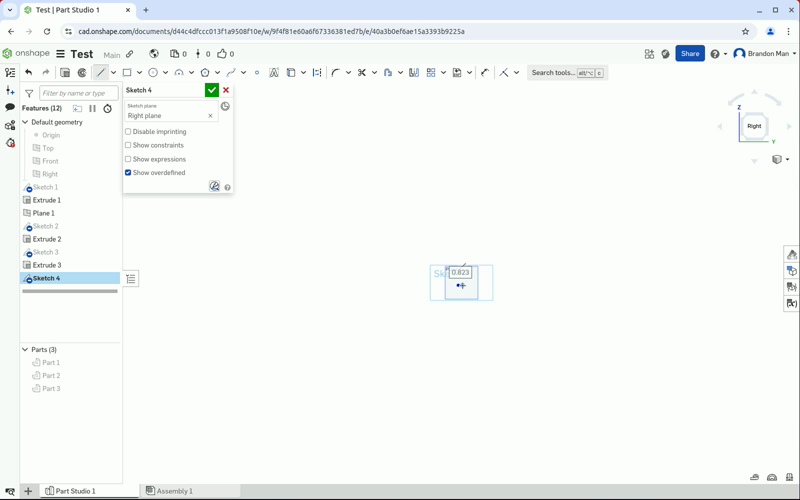
mouse_move(492, 285)
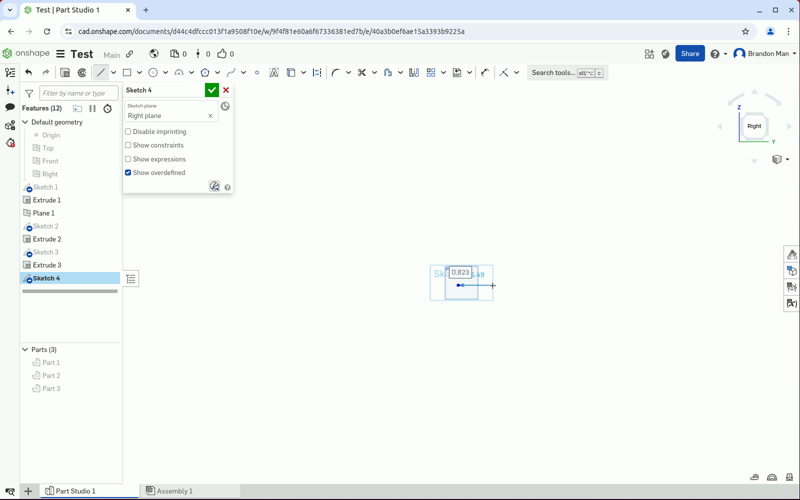
mouse_move(462, 280)
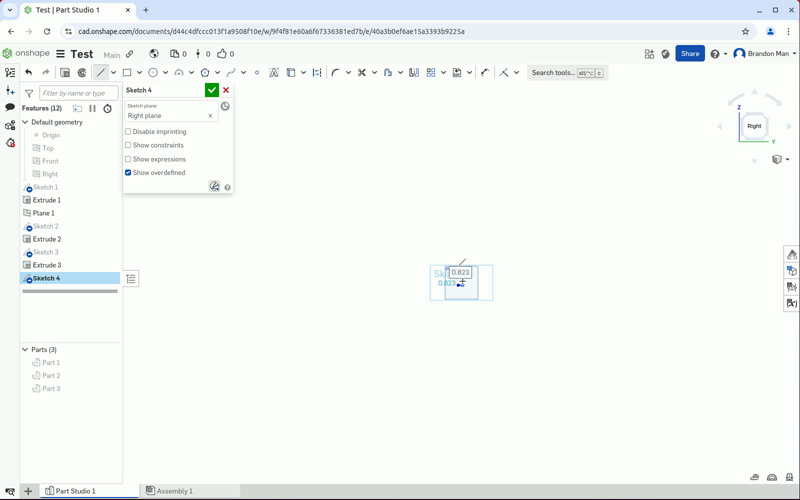
scroll(6)
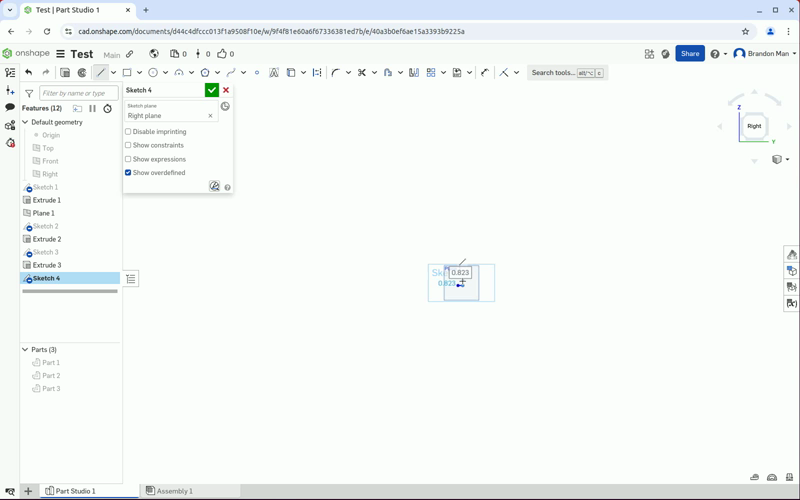
scroll(6)
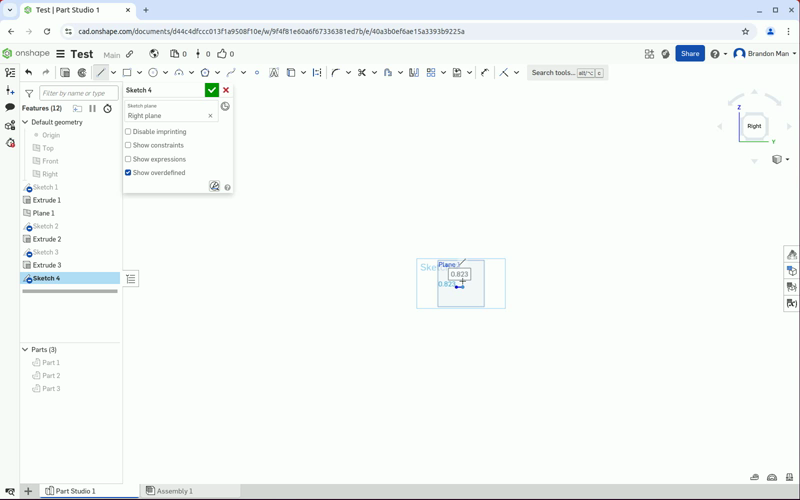
scroll(6)
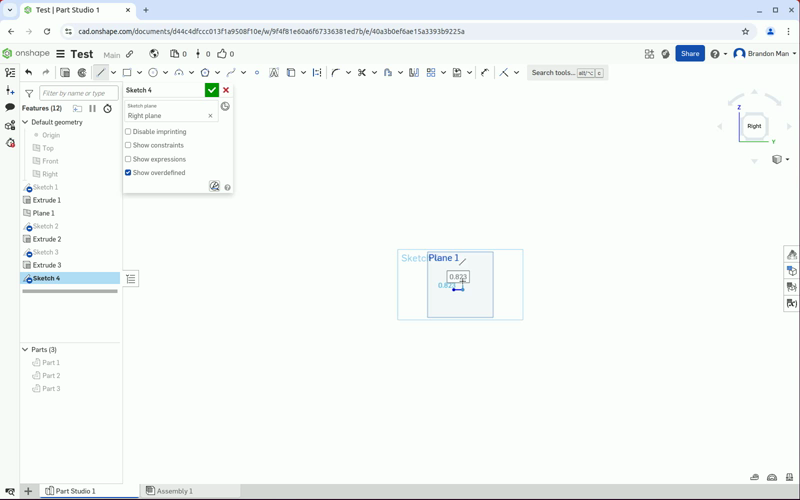
scroll(6)
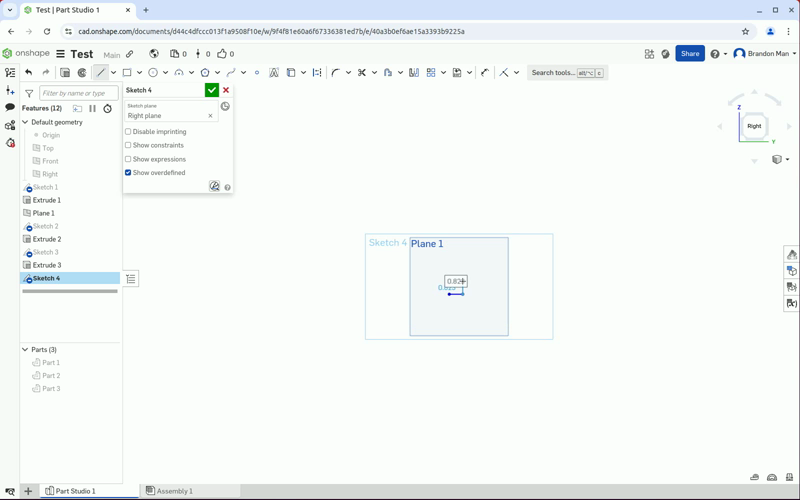
scroll(6)
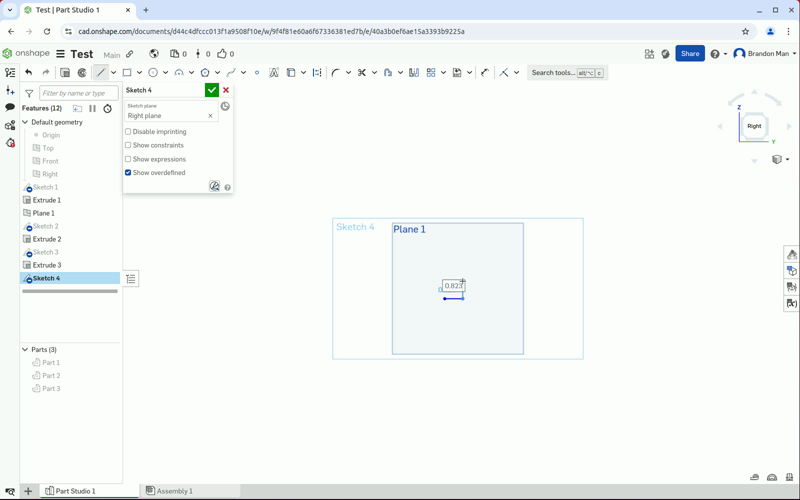
scroll(6)
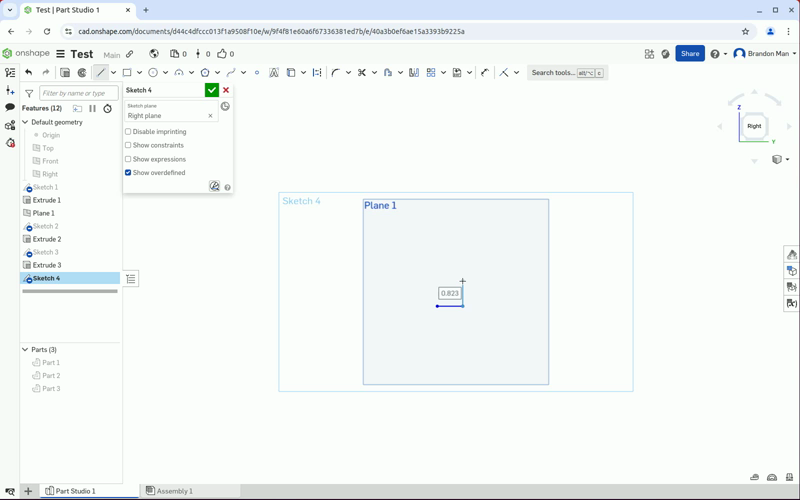
scroll(6)
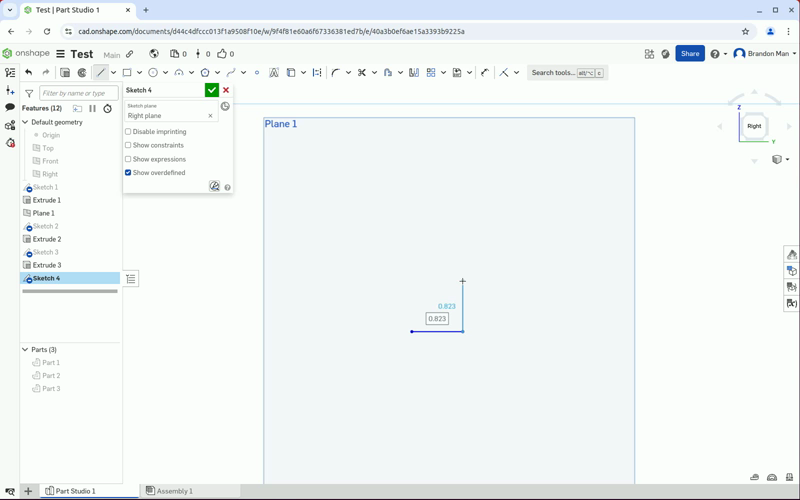
click(462, 280)
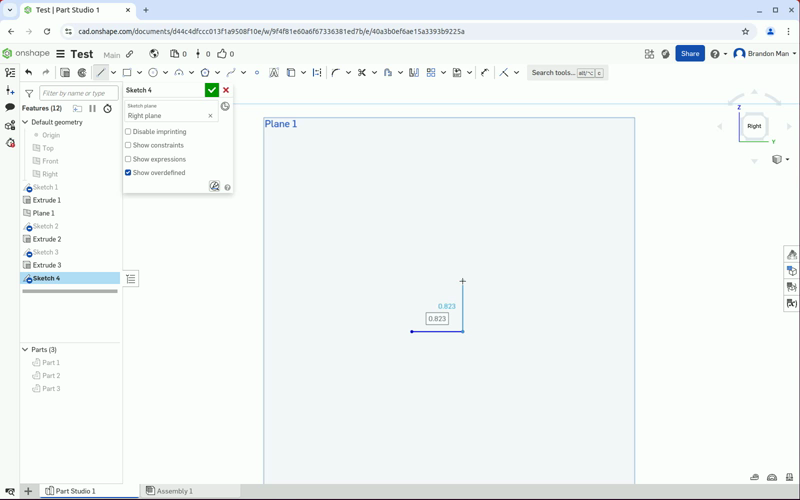
scroll(-6)
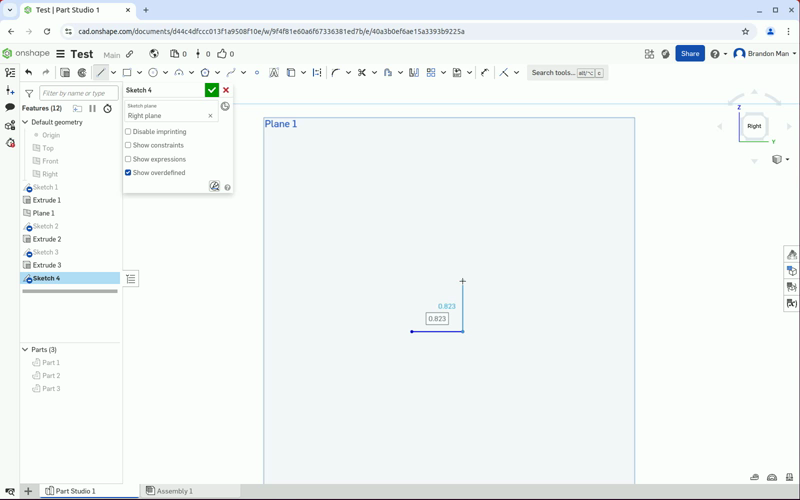
scroll(-6)
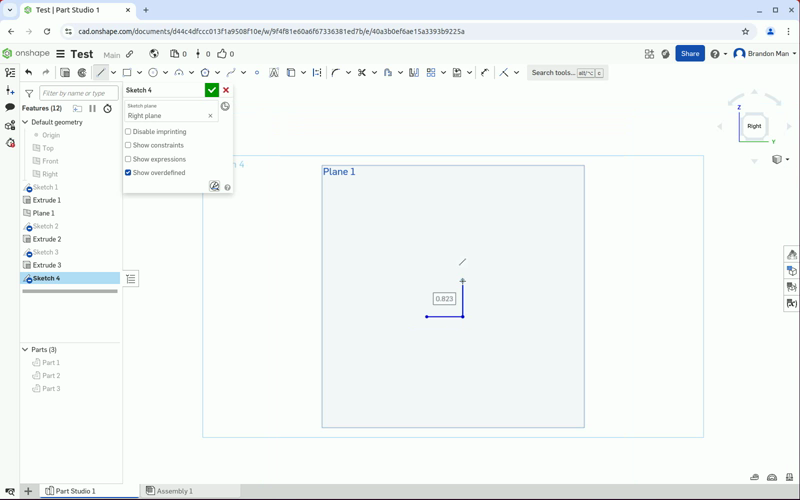
scroll(-6)
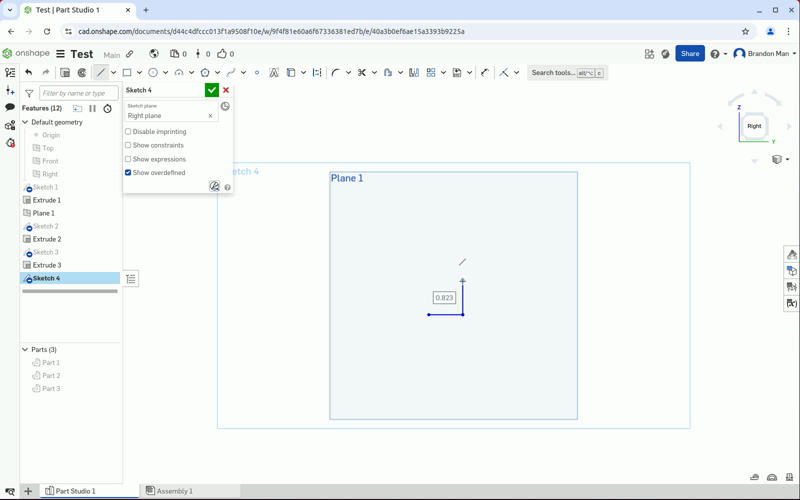
scroll(-6)
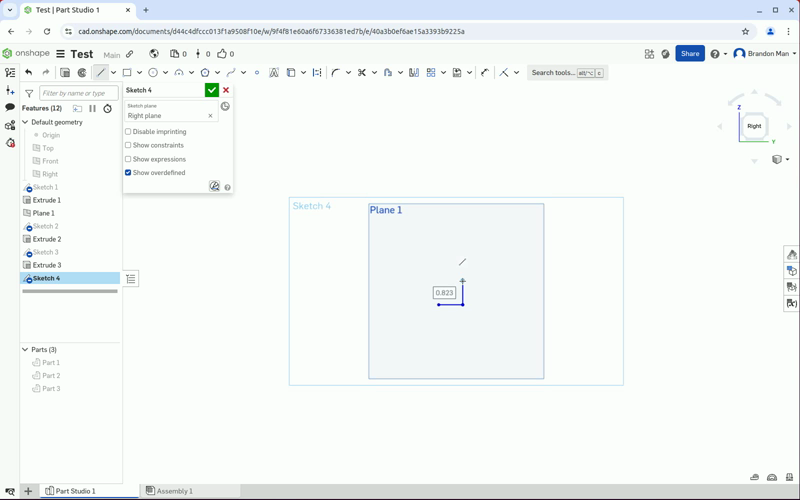
scroll(-6)
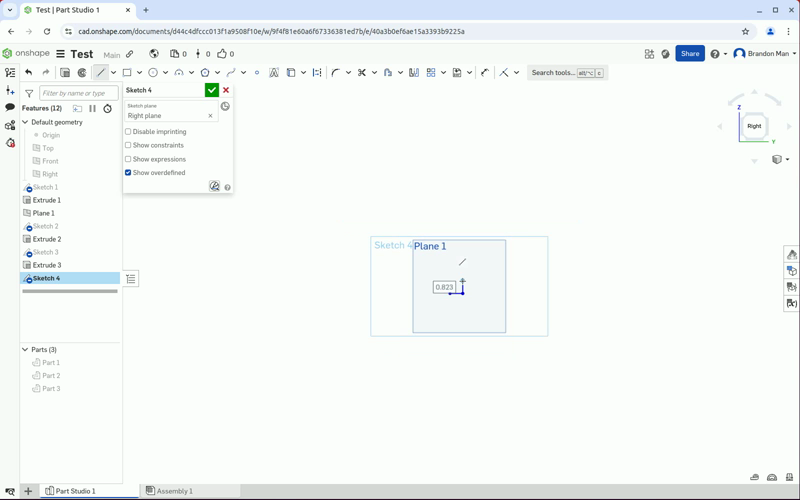
scroll(-6)
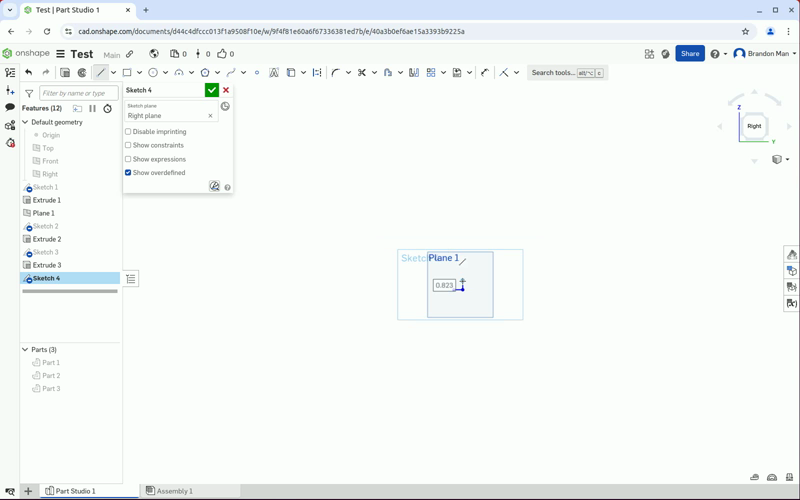
scroll(-6)
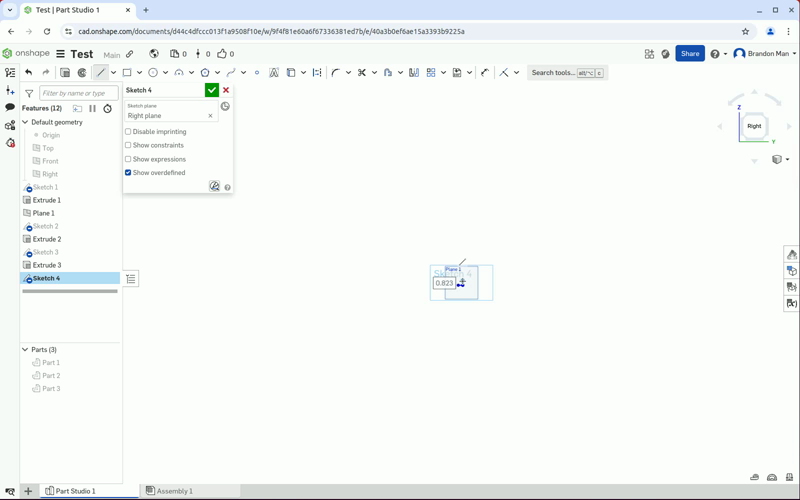
key_up(shift)
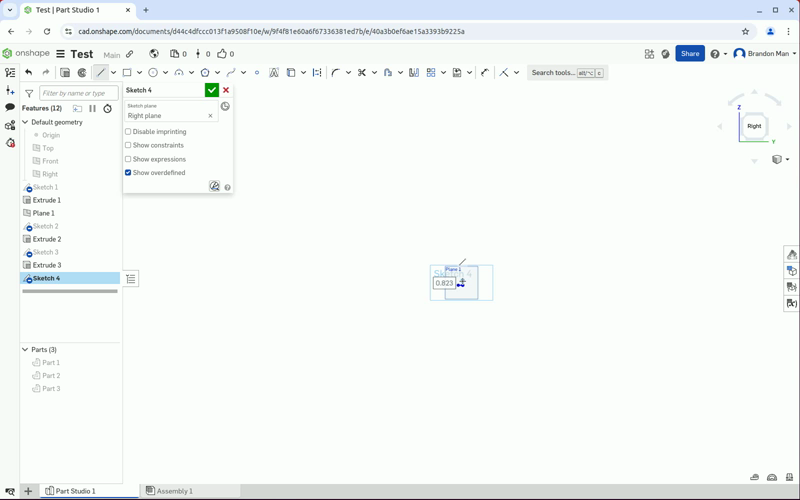
key_down(shift)
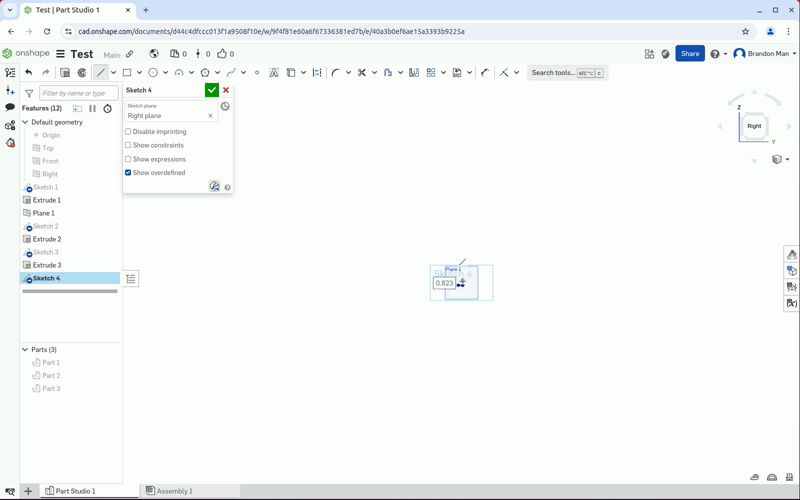
mouse_move(492, 280)
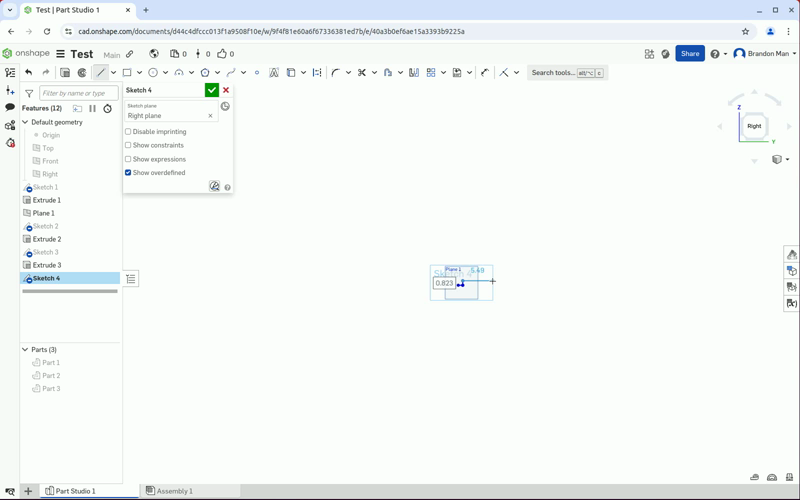
mouse_move(458, 280)
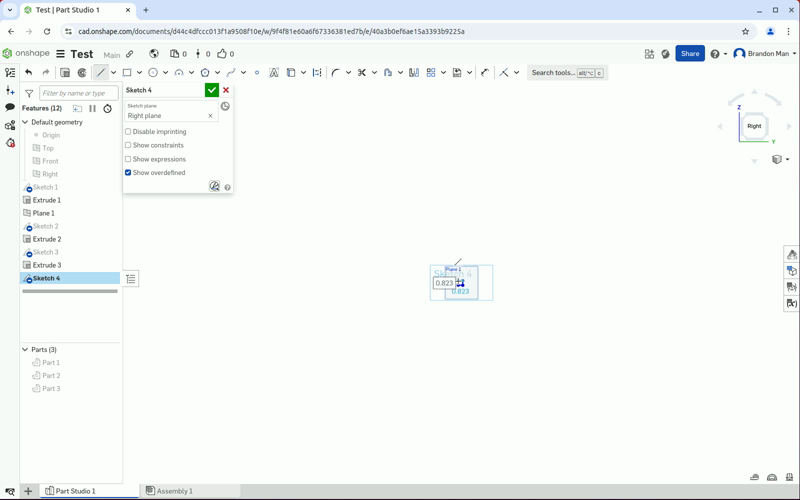
scroll(6)
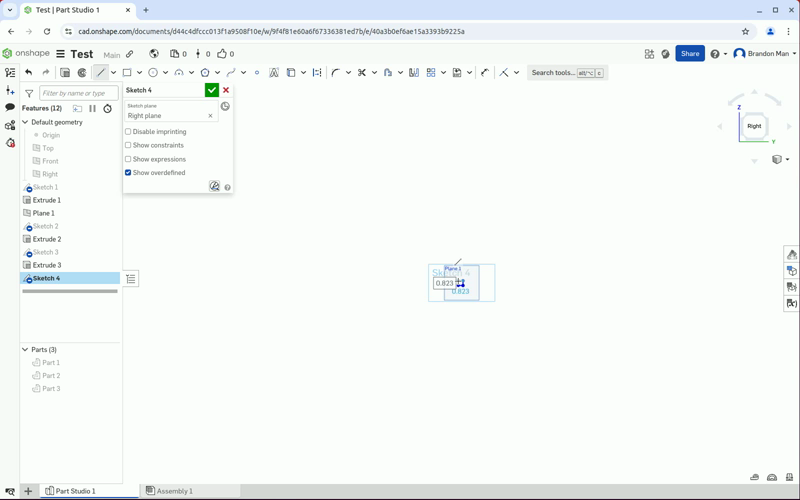
scroll(6)
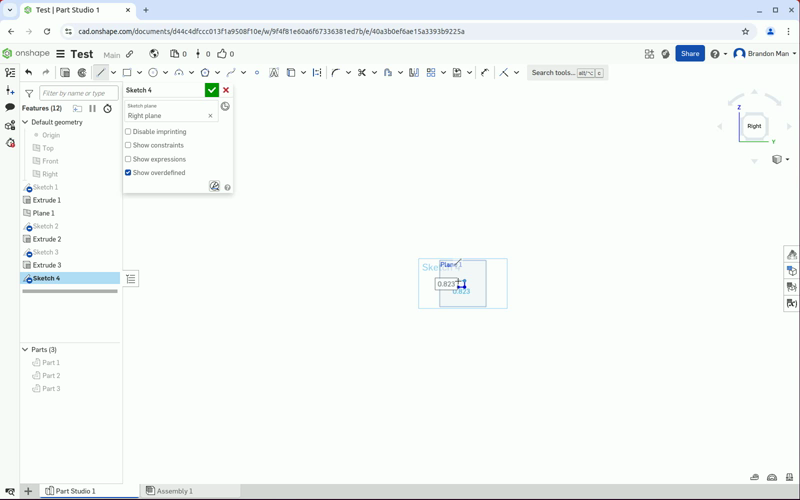
scroll(6)
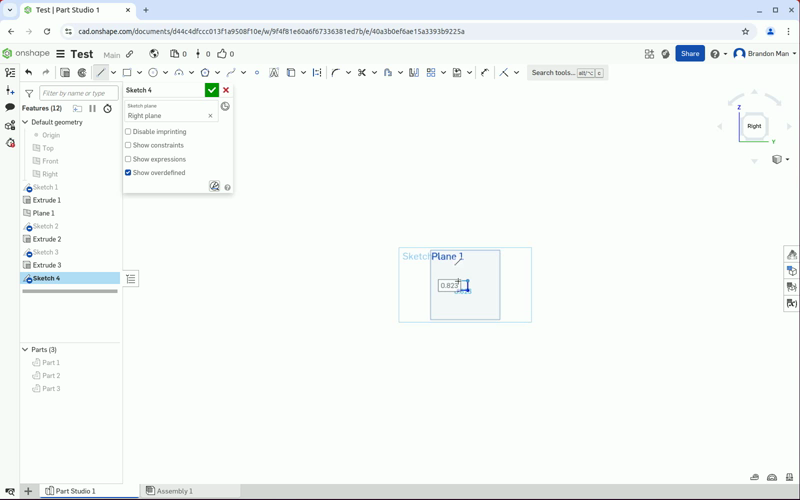
scroll(6)
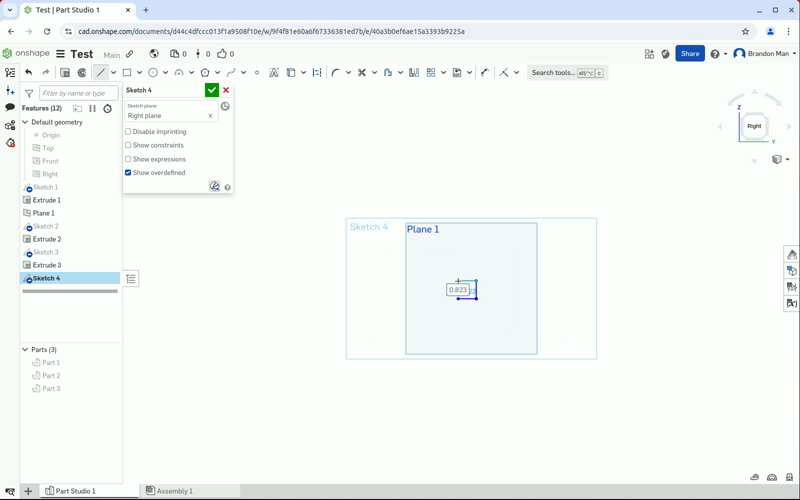
scroll(6)
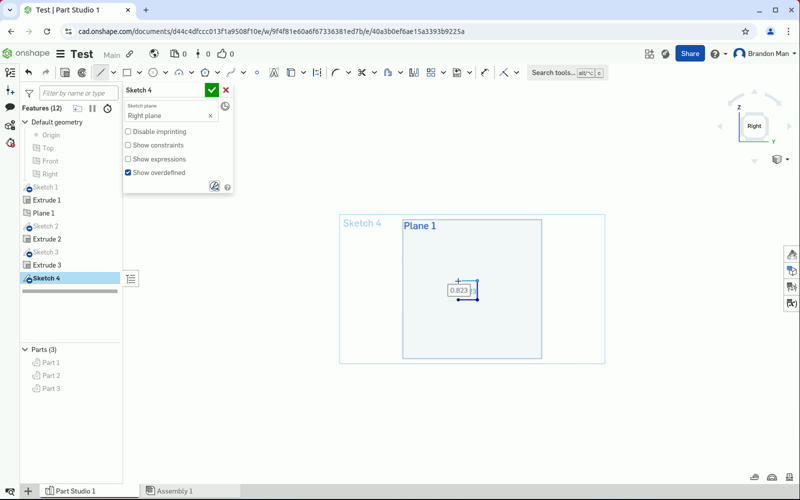
scroll(6)
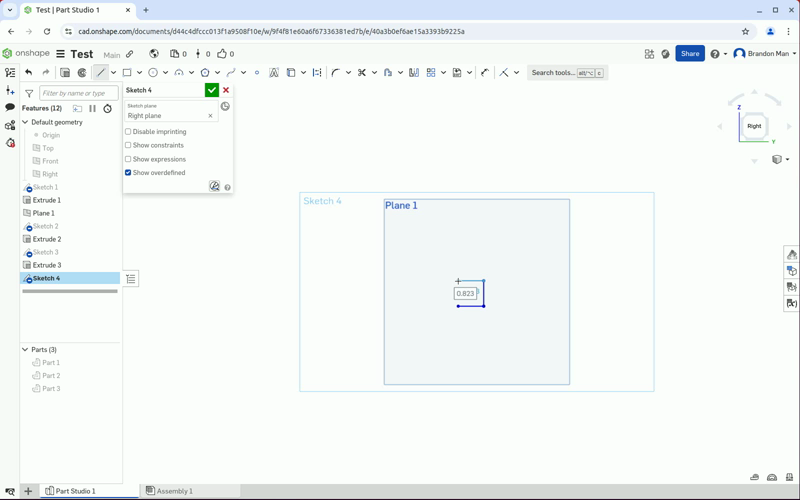
scroll(6)
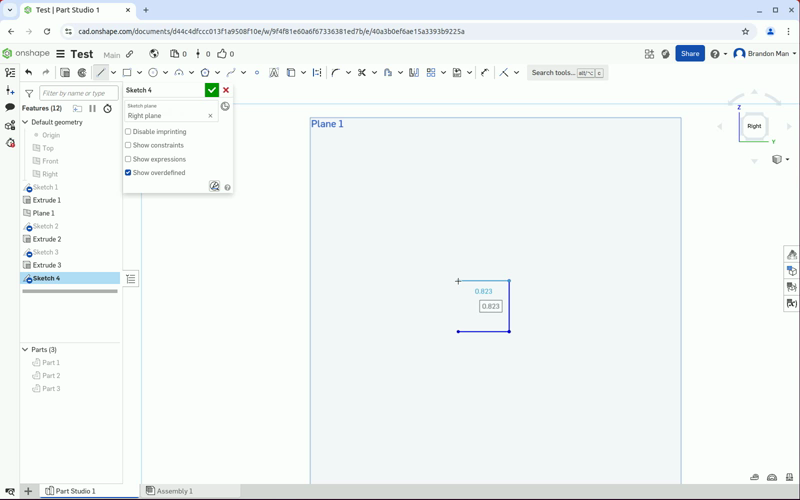
click(458, 280)
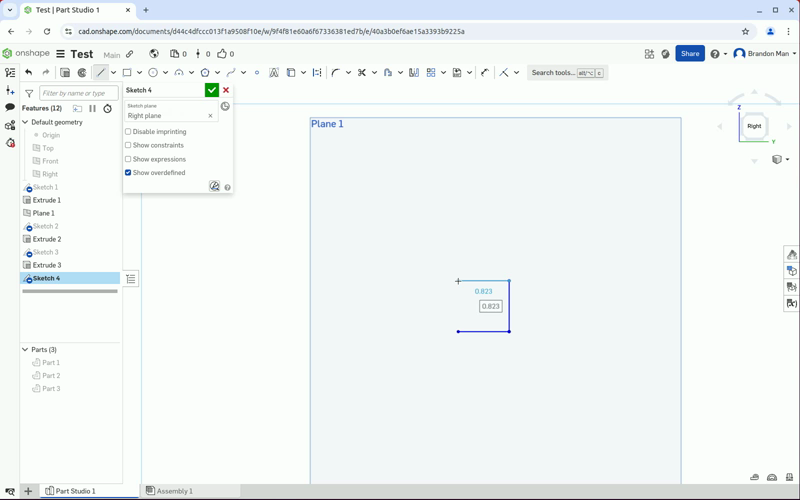
scroll(-6)
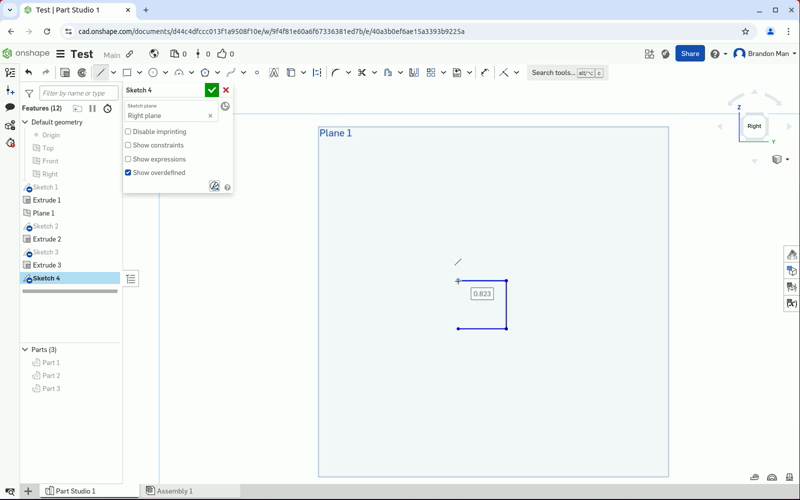
scroll(-6)
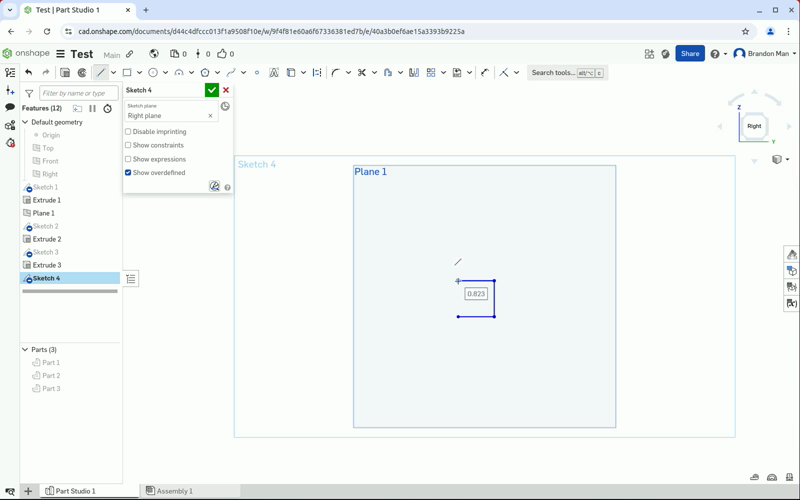
scroll(-6)
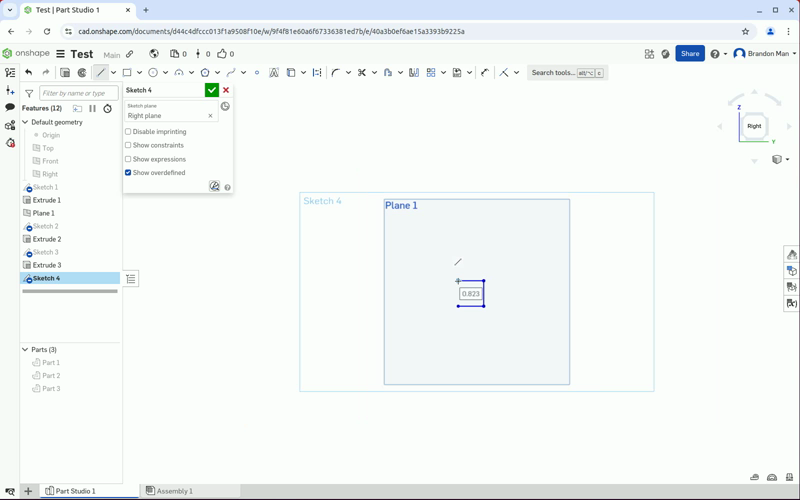
scroll(-6)
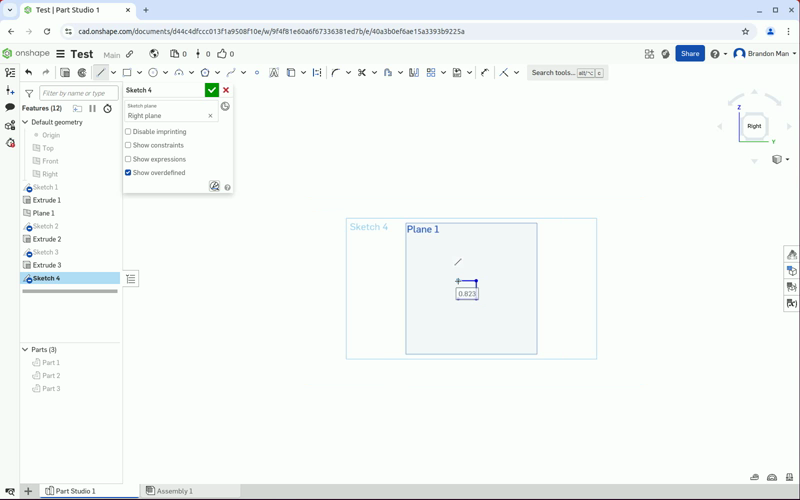
scroll(-6)
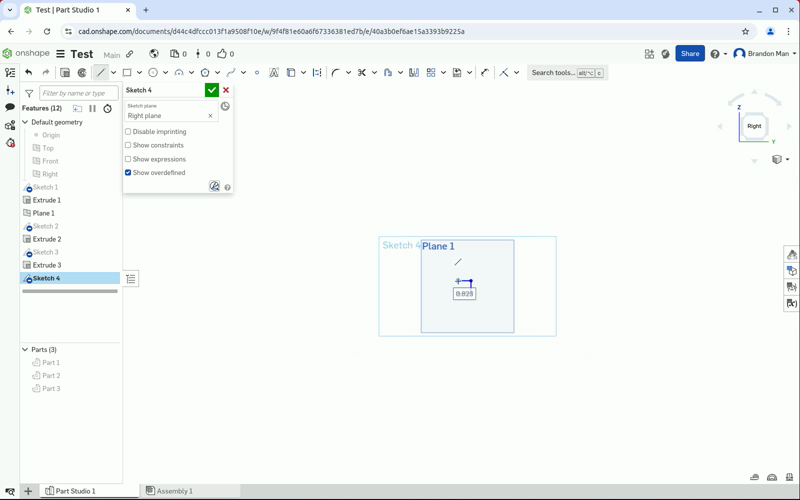
scroll(-6)
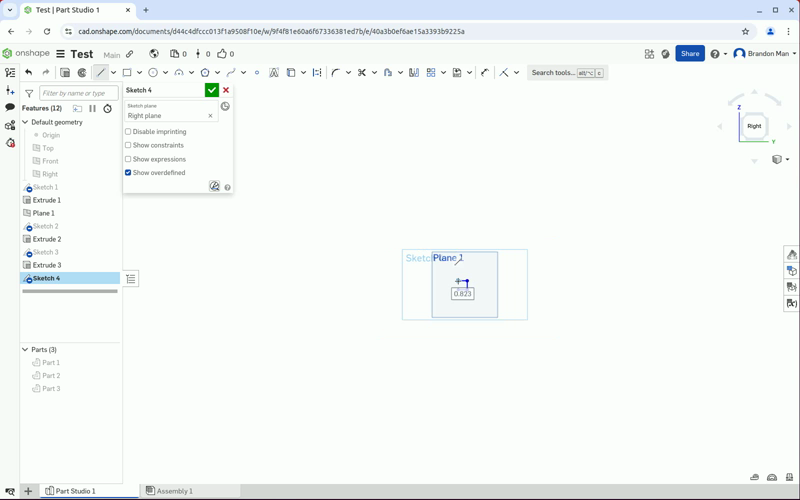
scroll(-6)
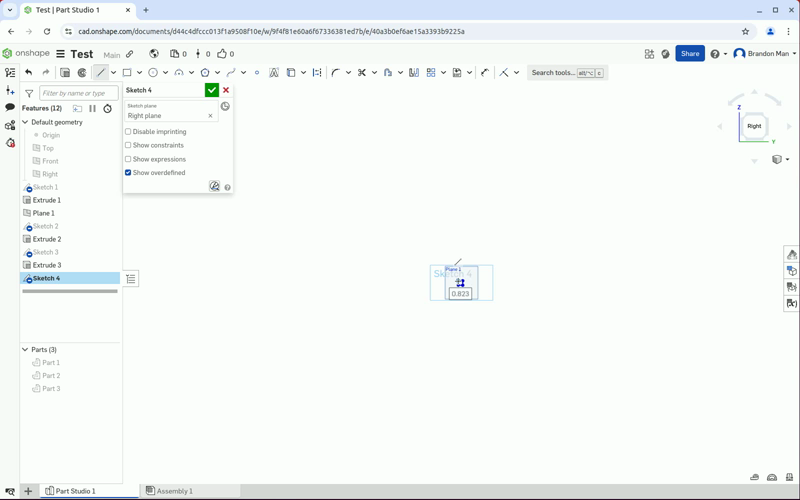
key_up(shift)
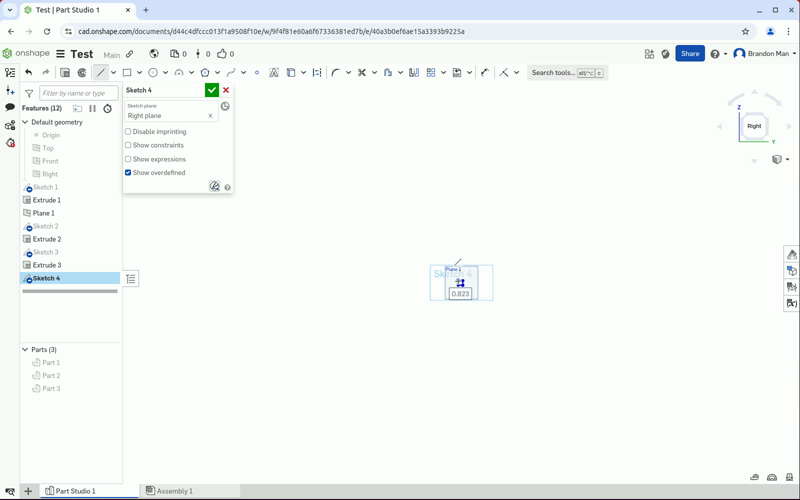
mouse_move(488, 280)
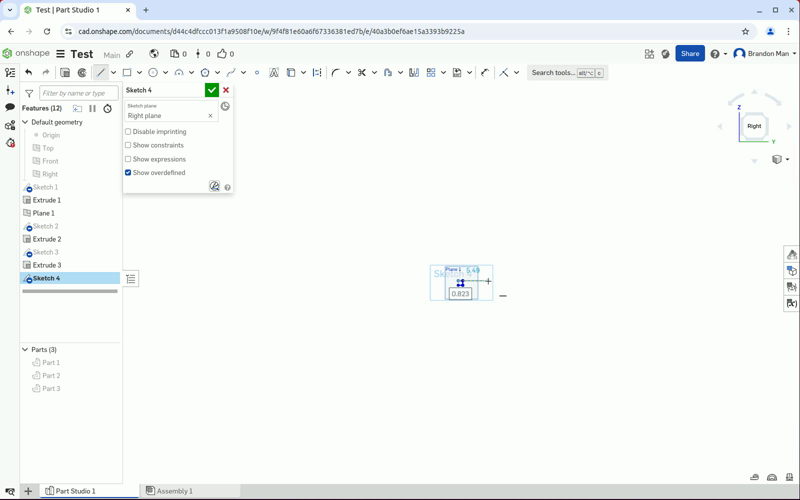
key_down(shift)
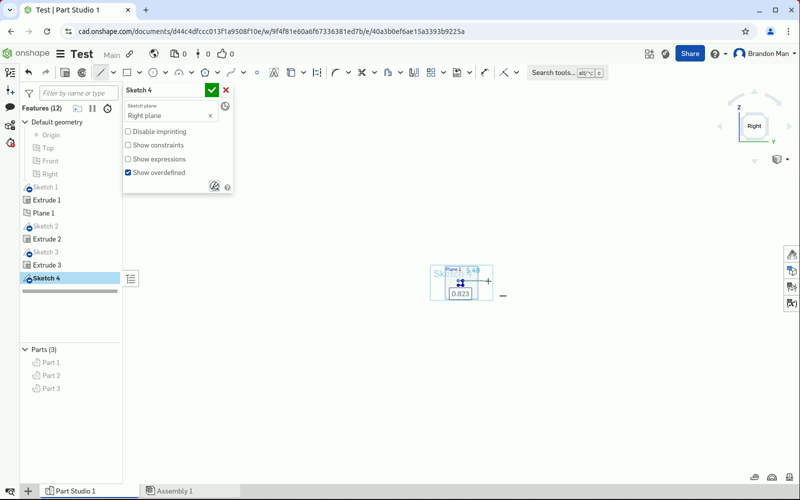
mouse_move(458, 285)
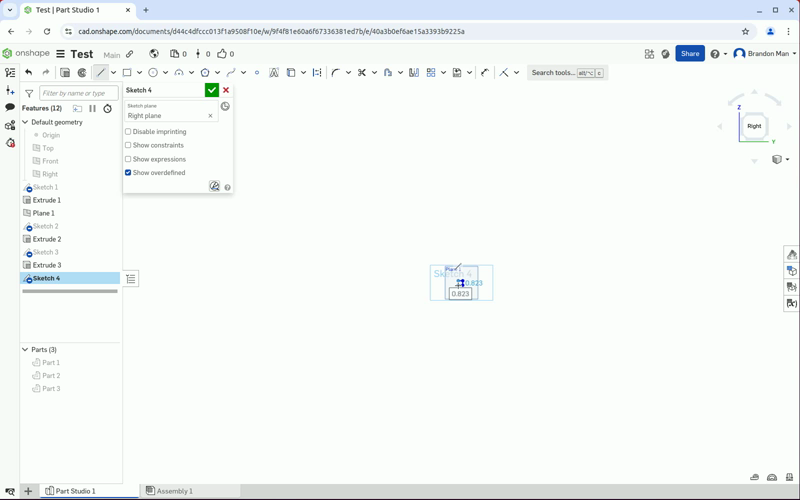
scroll(6)
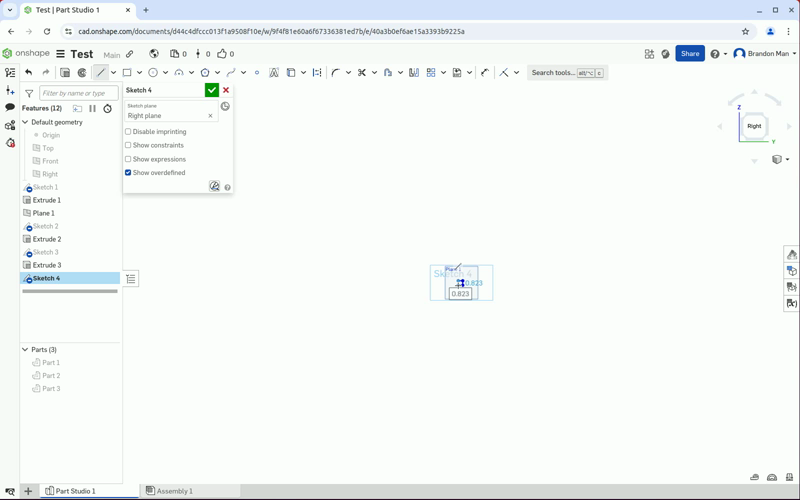
scroll(6)
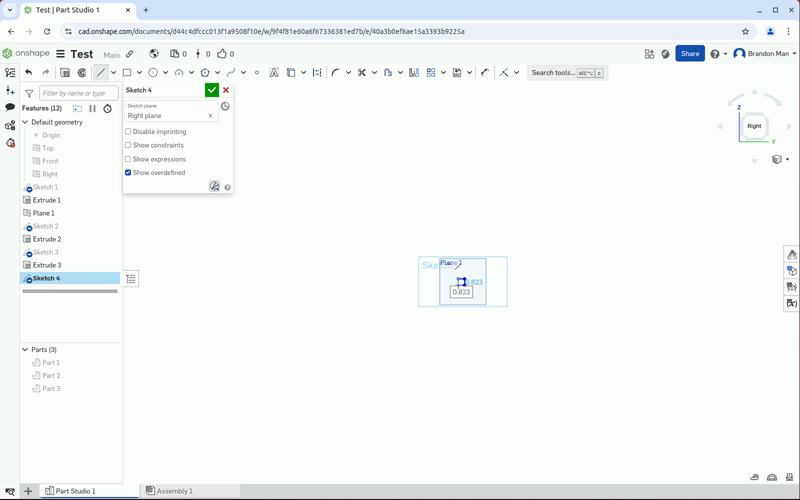
scroll(6)
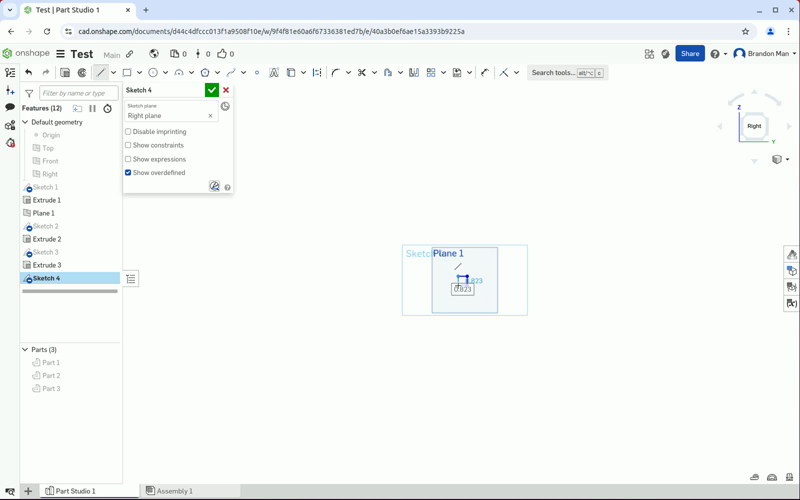
scroll(6)
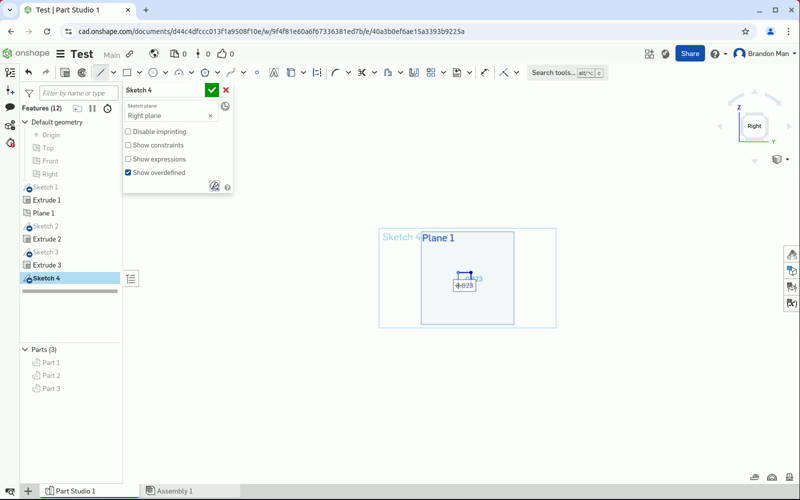
scroll(6)
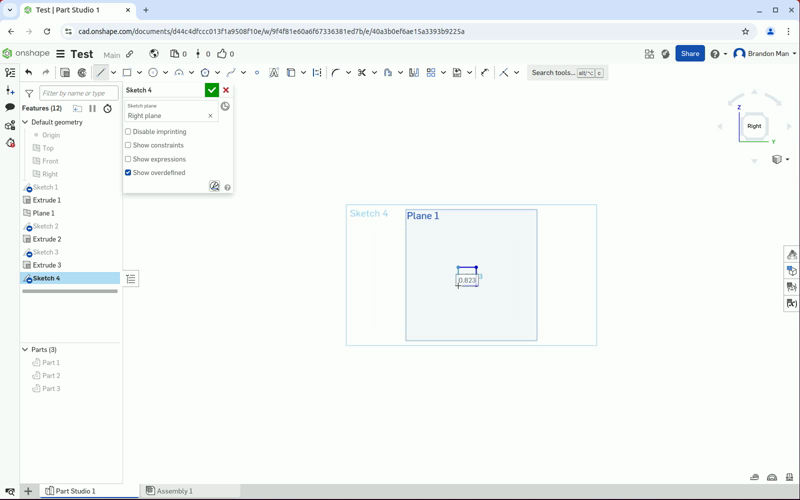
scroll(6)
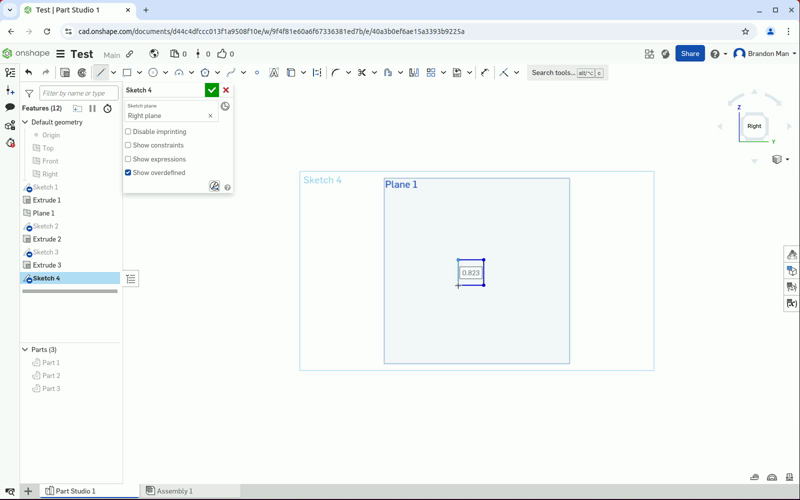
scroll(6)
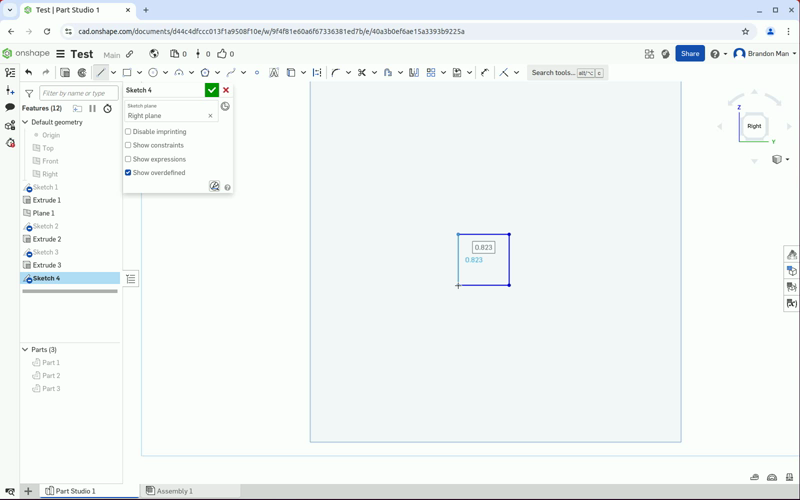
key_up(shift)
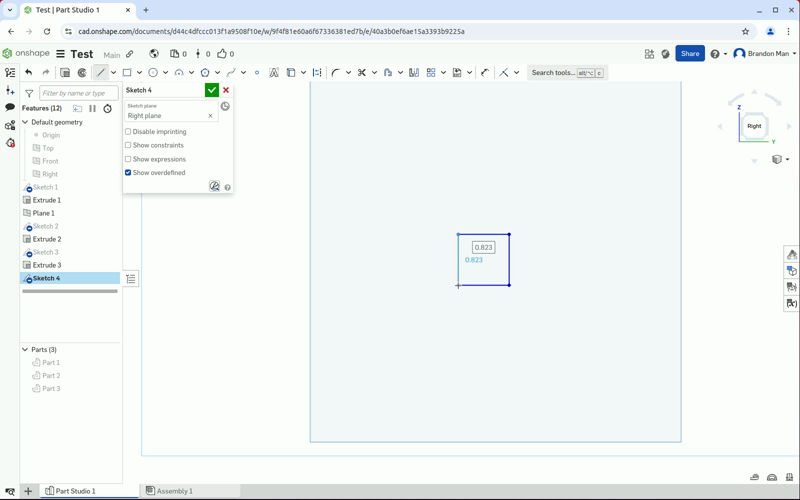
click(458, 285)
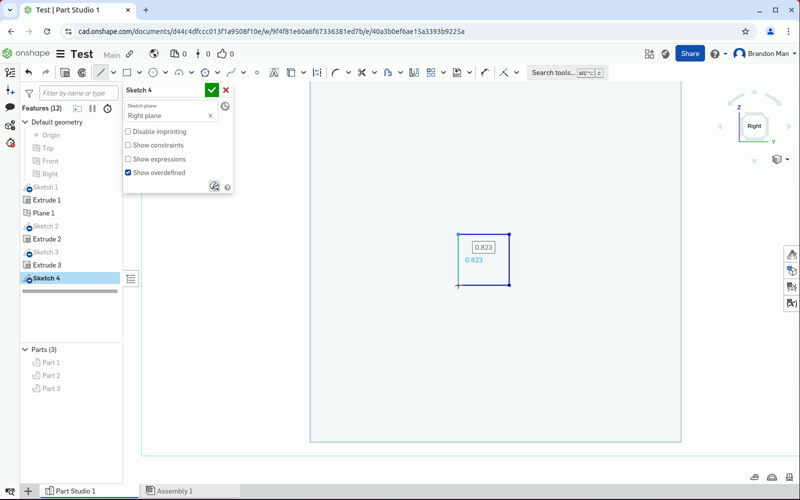
scroll(-6)
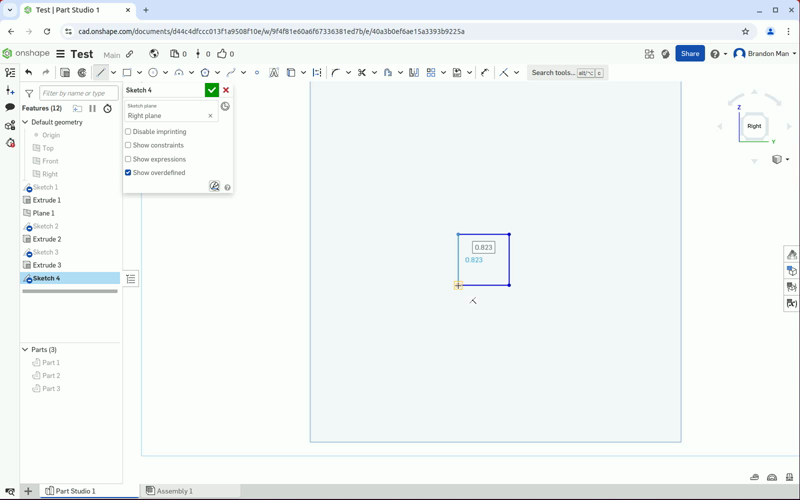
scroll(-6)
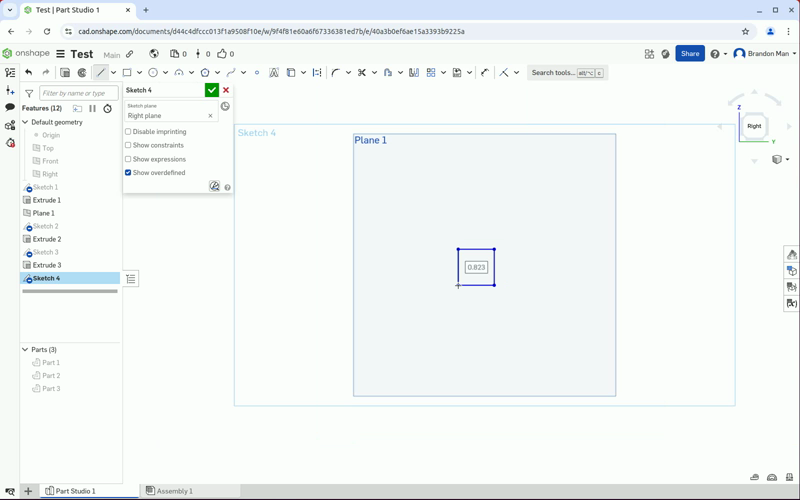
scroll(-6)
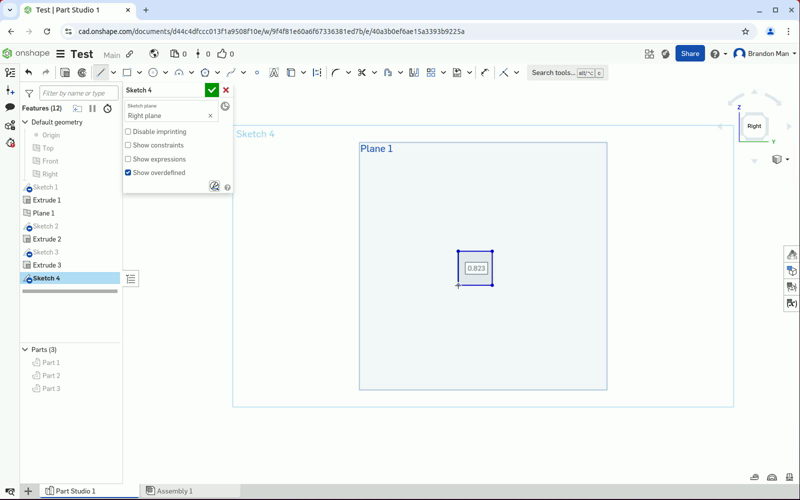
scroll(-6)
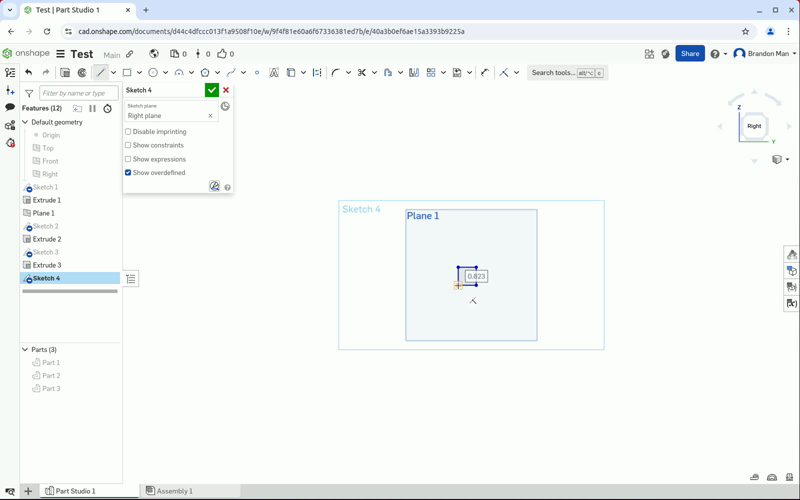
scroll(-6)
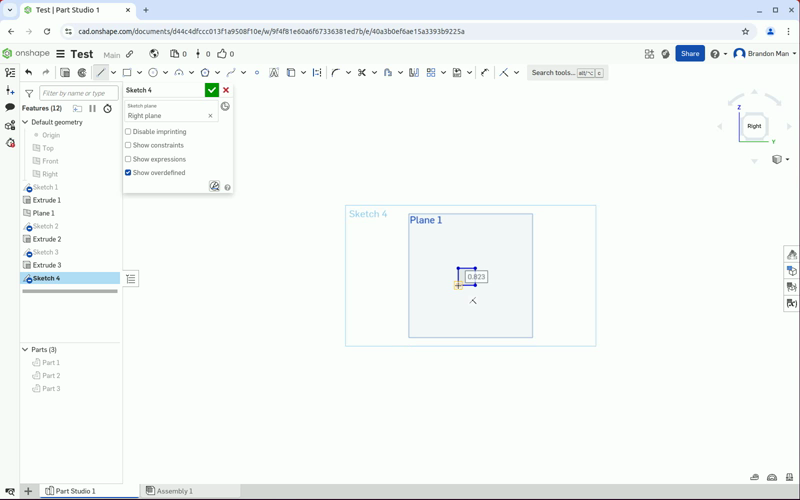
scroll(-6)
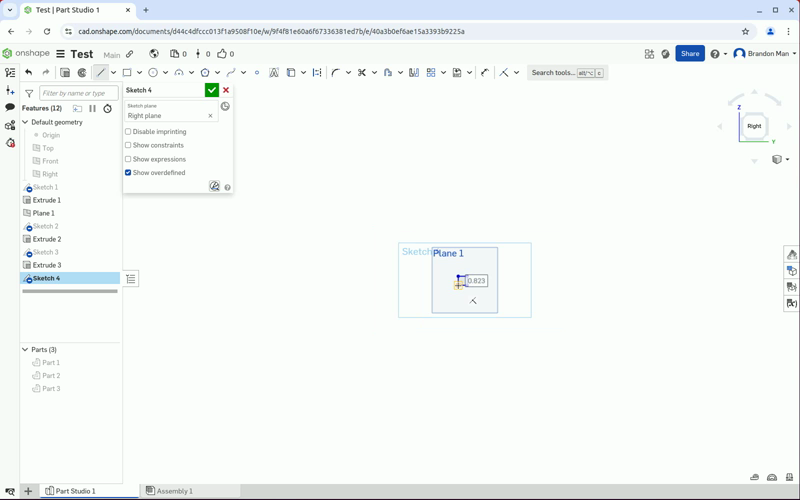
scroll(-6)
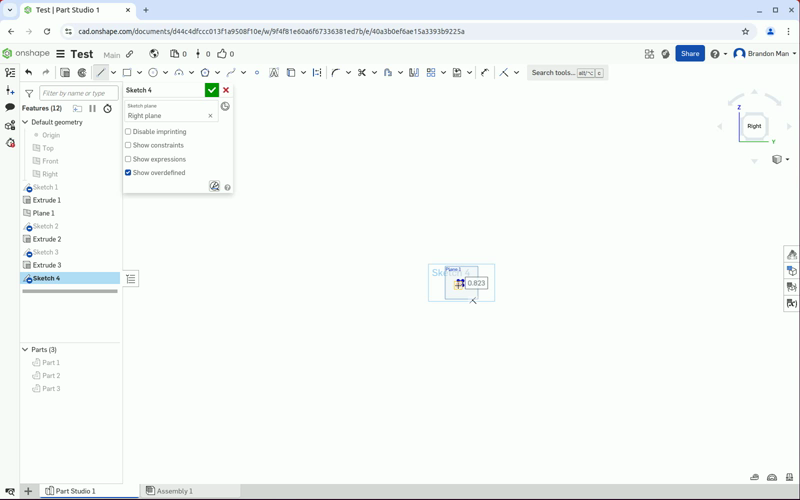
key(esc)
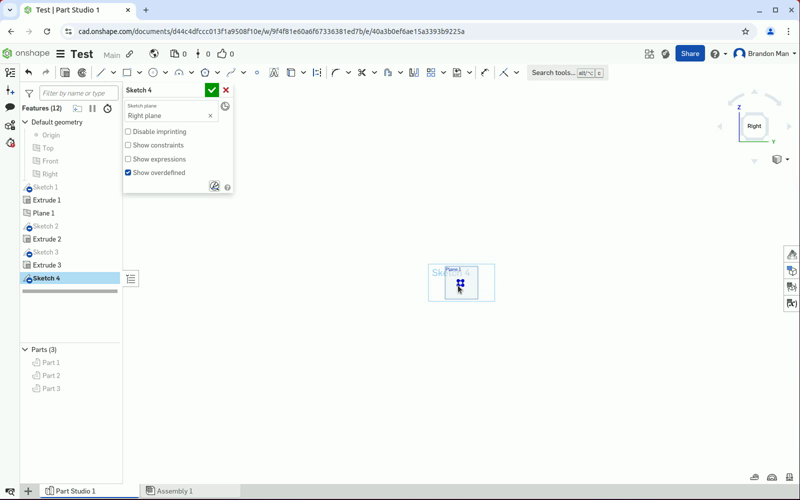
key(l)
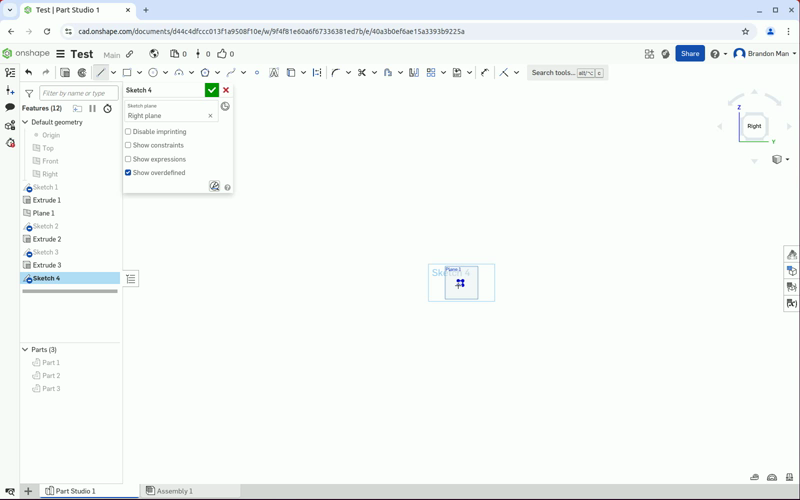
key_down(shift)
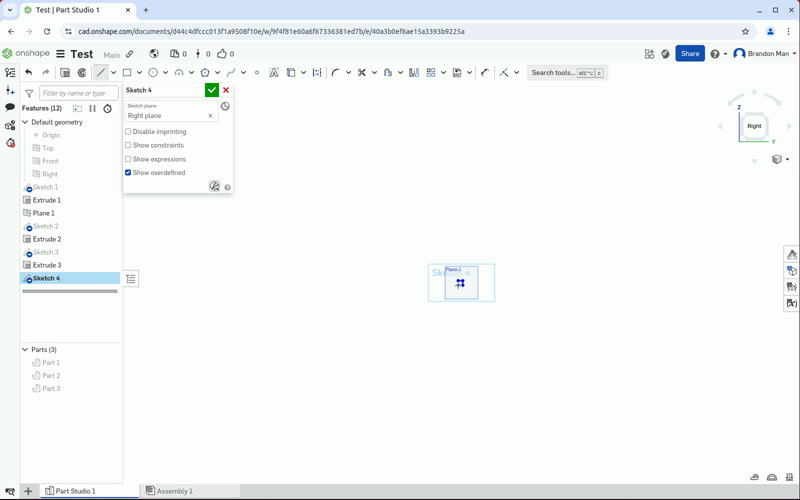
mouse_move(458, 285)
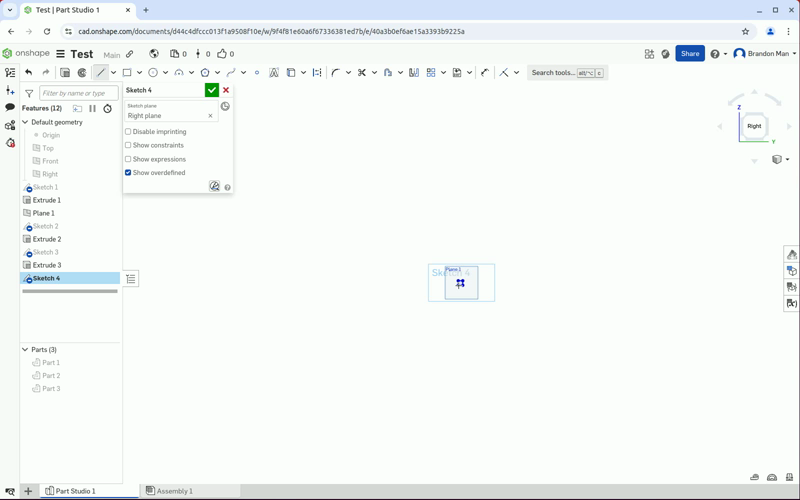
scroll(6)
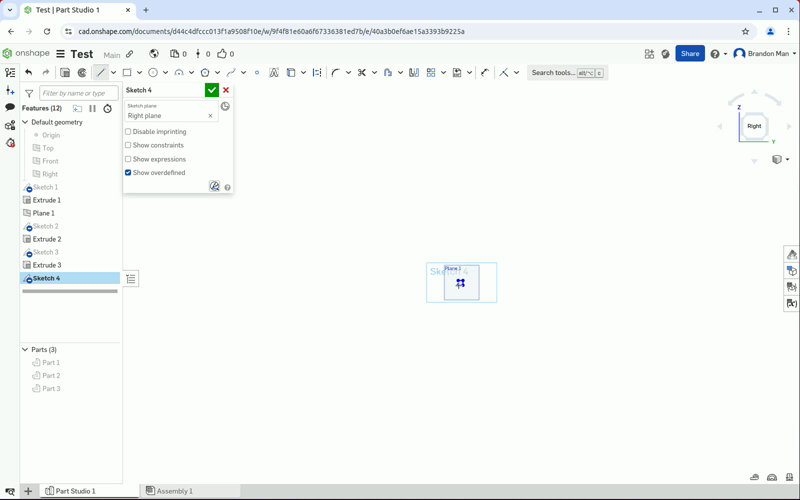
scroll(6)
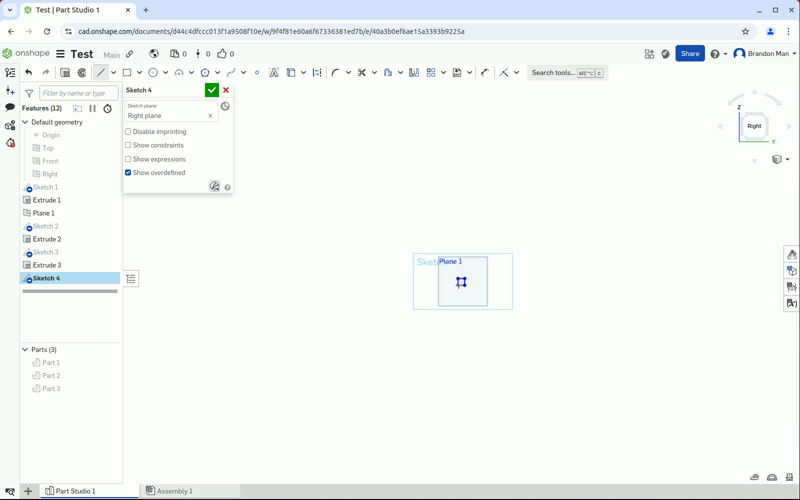
scroll(6)
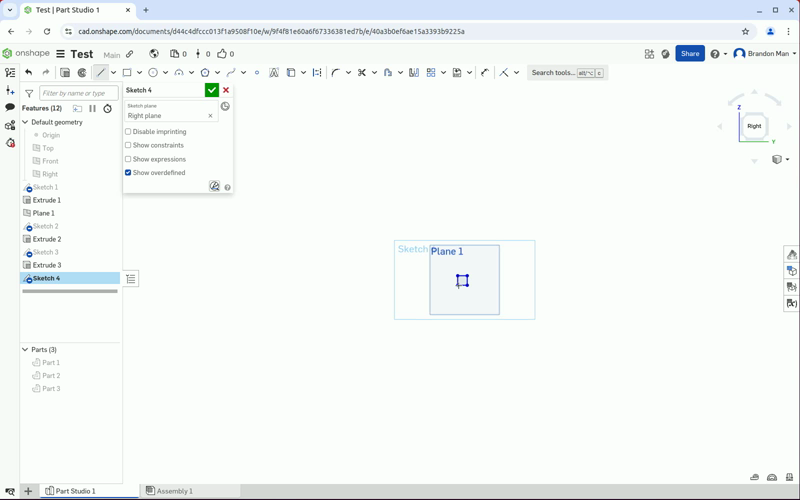
scroll(6)
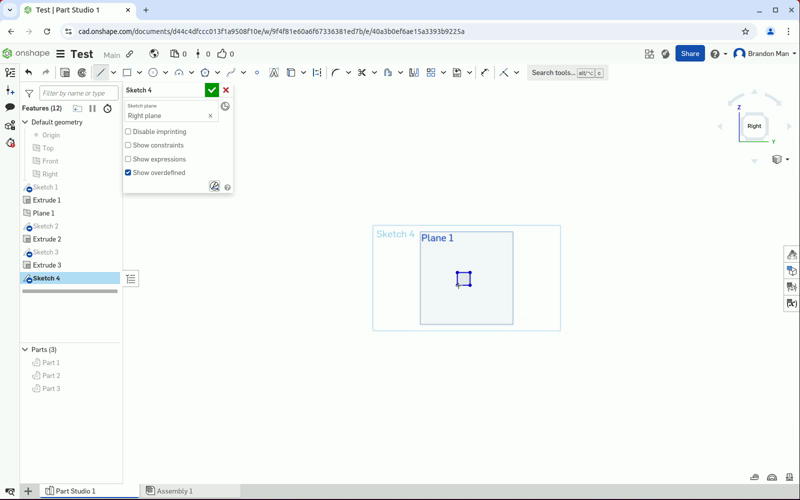
scroll(6)
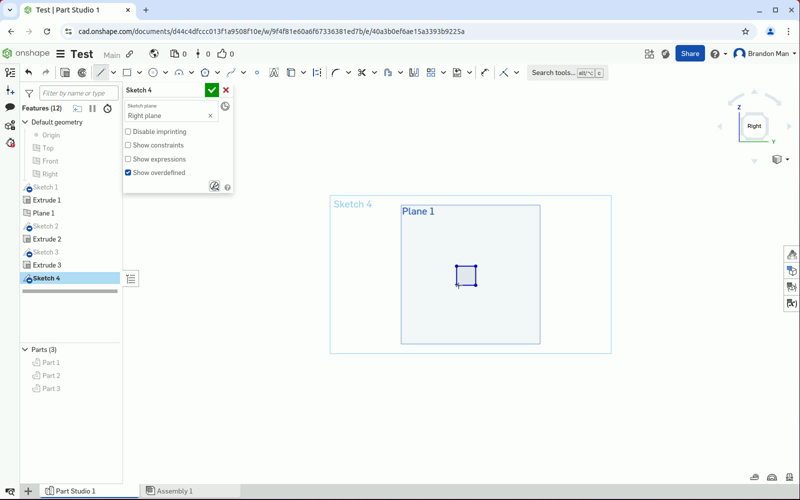
scroll(6)
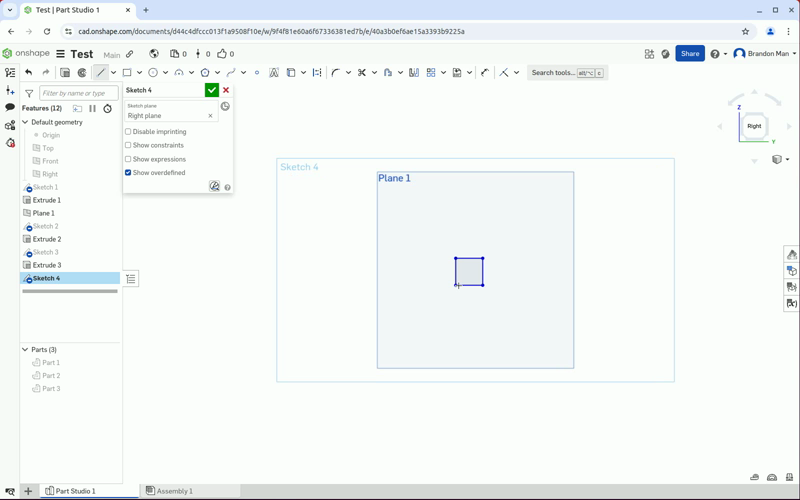
scroll(6)
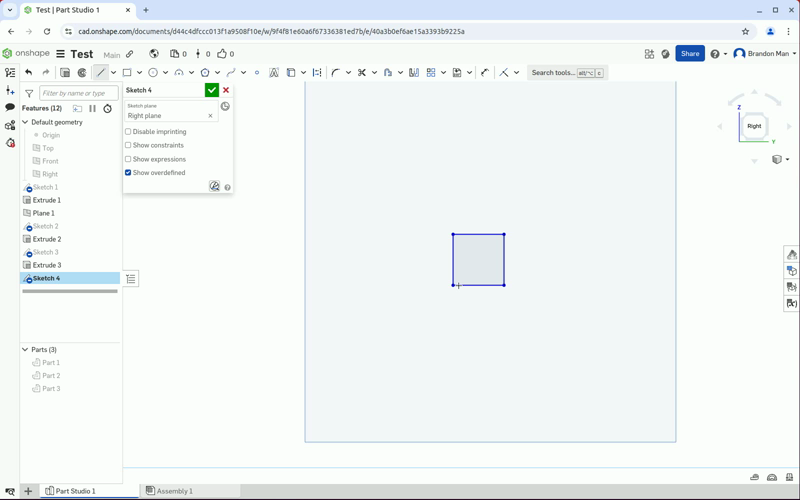
click(458, 285)
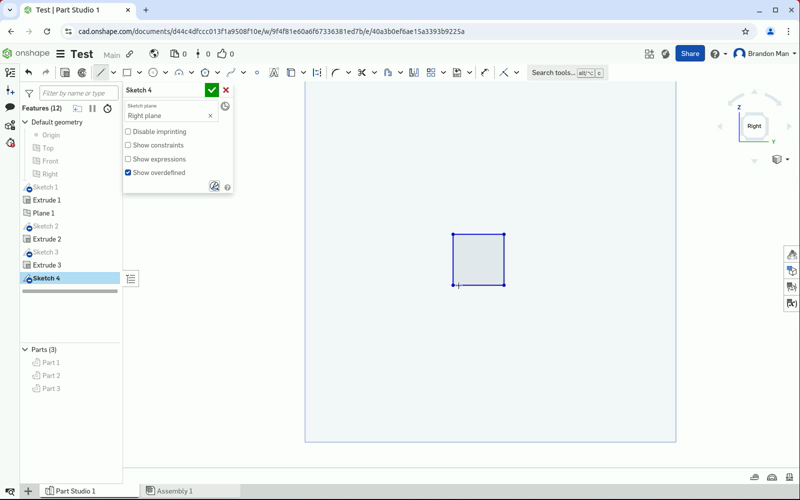
scroll(-6)
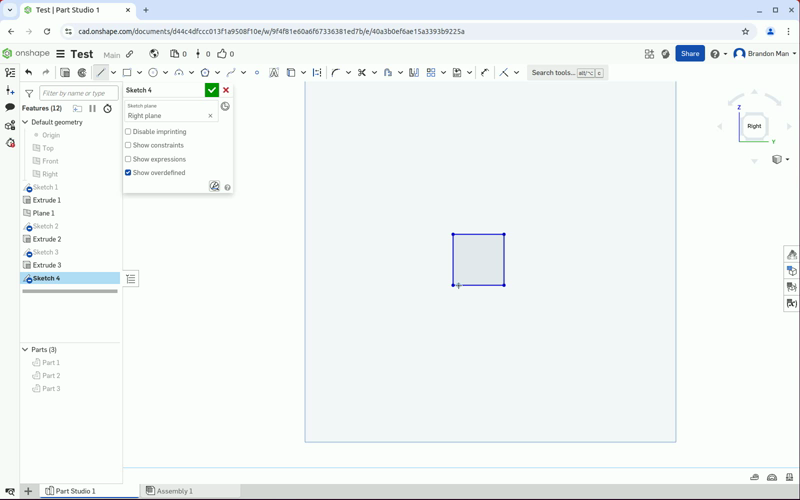
scroll(-6)
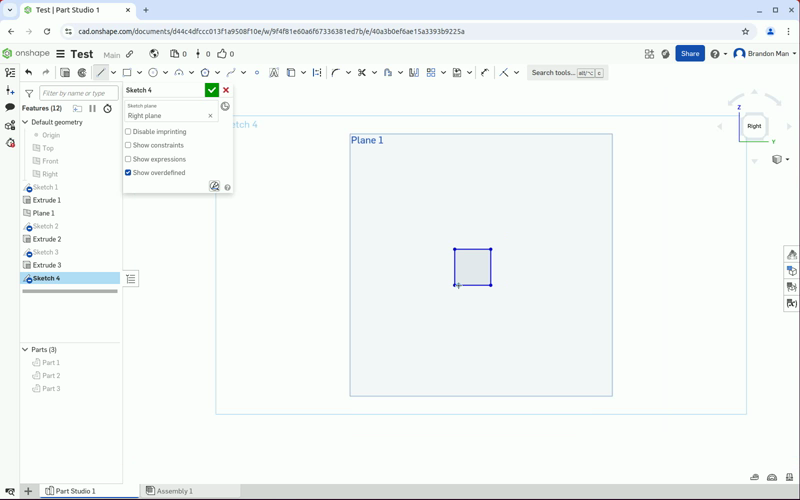
scroll(-6)
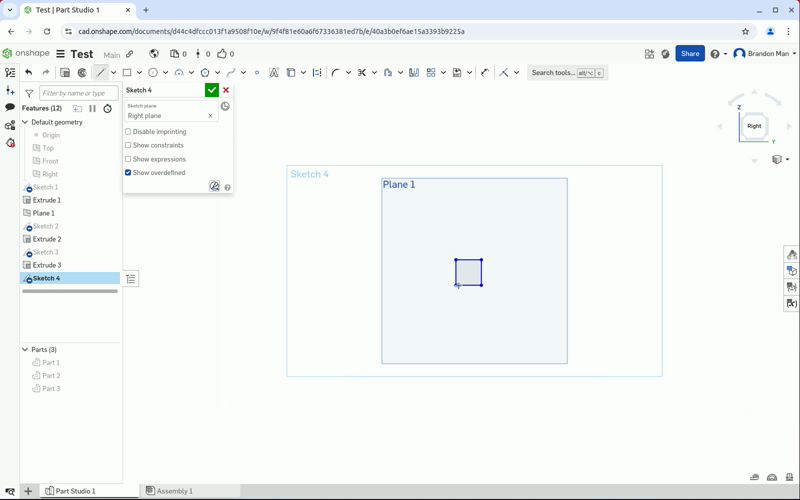
scroll(-6)
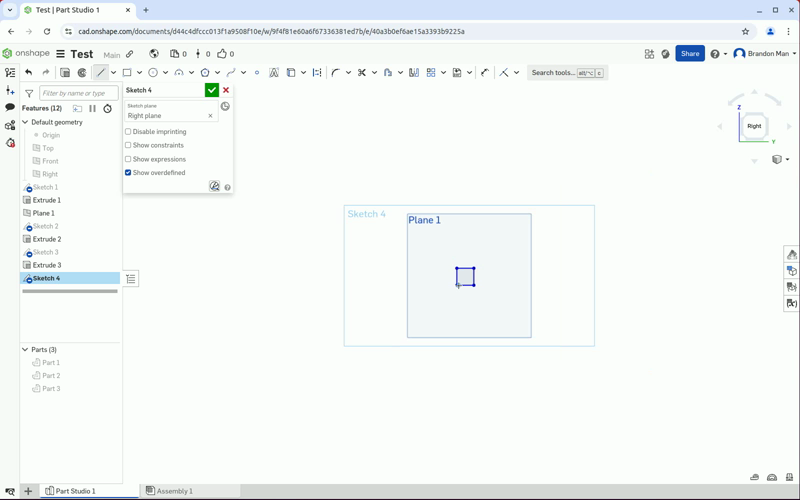
scroll(-6)
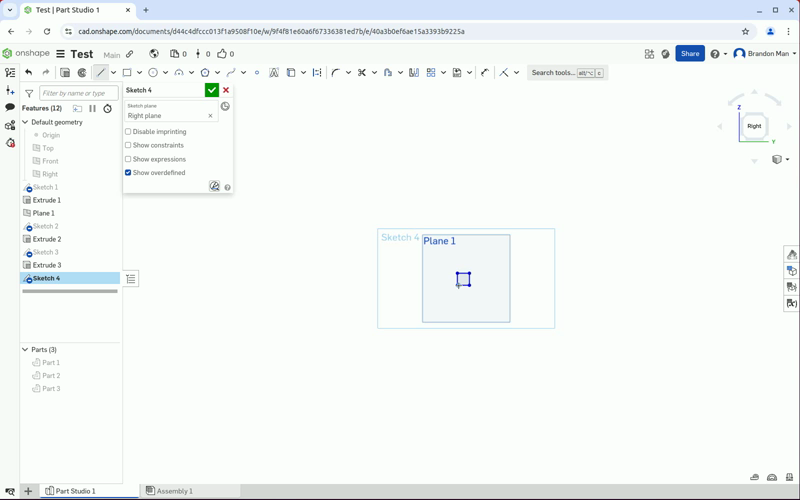
scroll(-6)
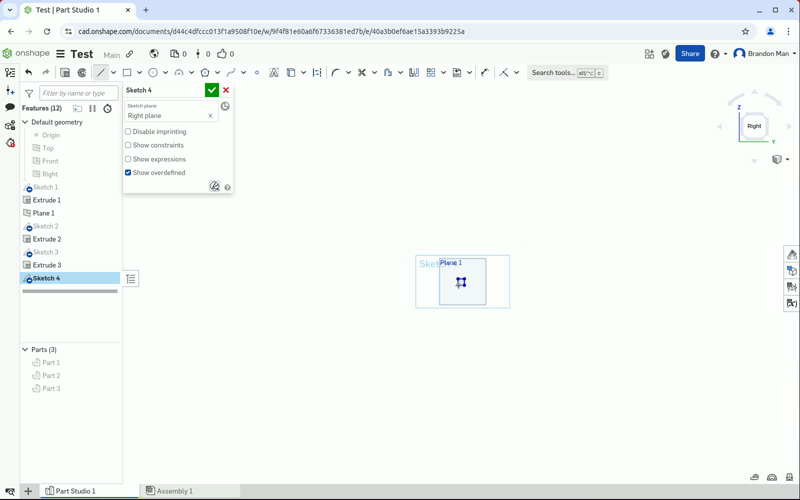
scroll(-6)
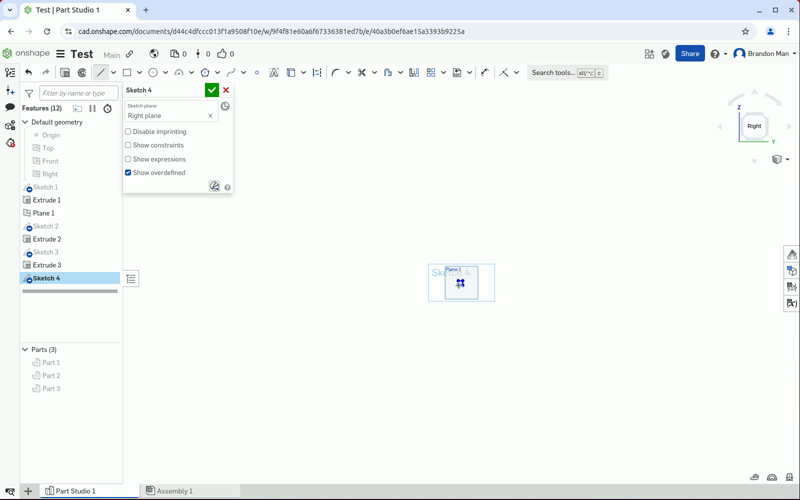
key_up(shift)
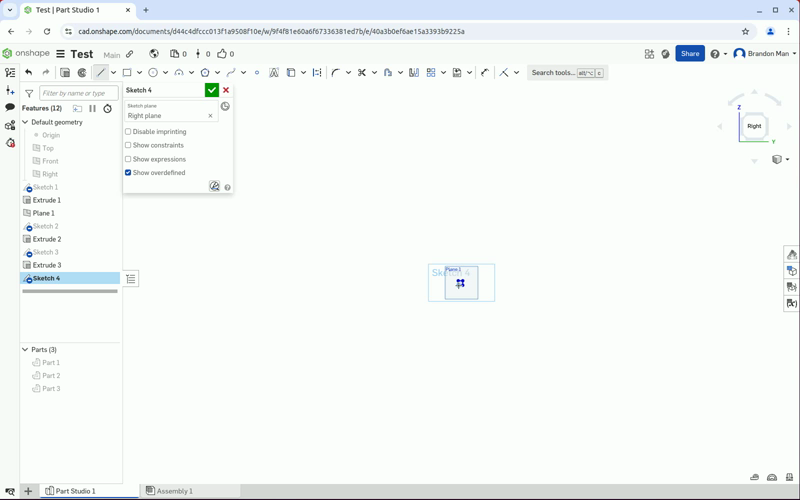
key_down(shift)
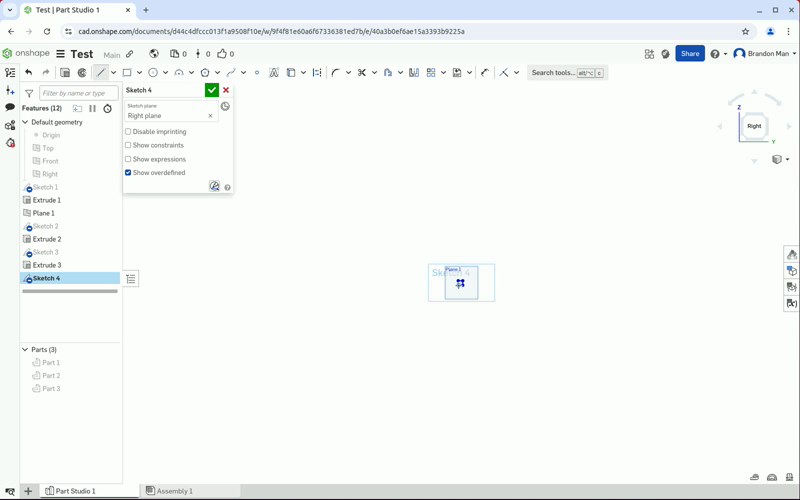
mouse_move(488, 285)
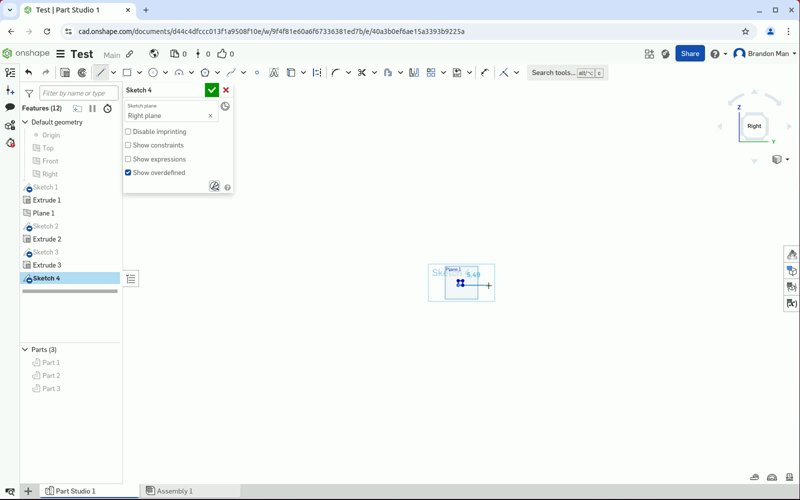
mouse_move(462, 285)
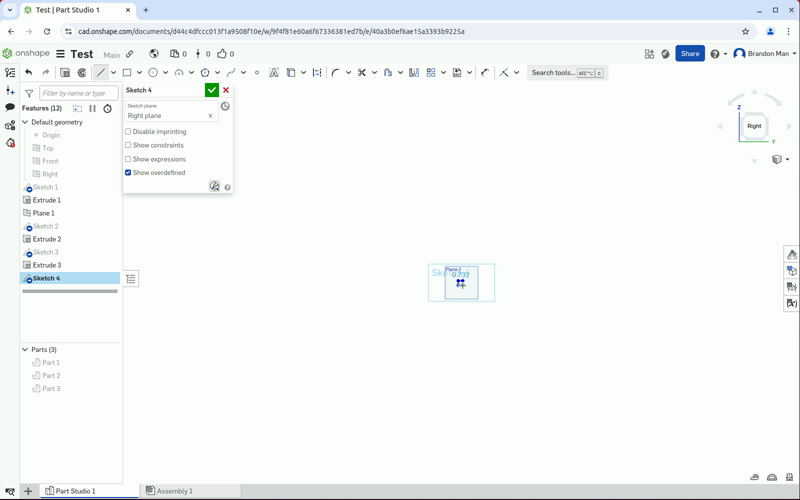
scroll(6)
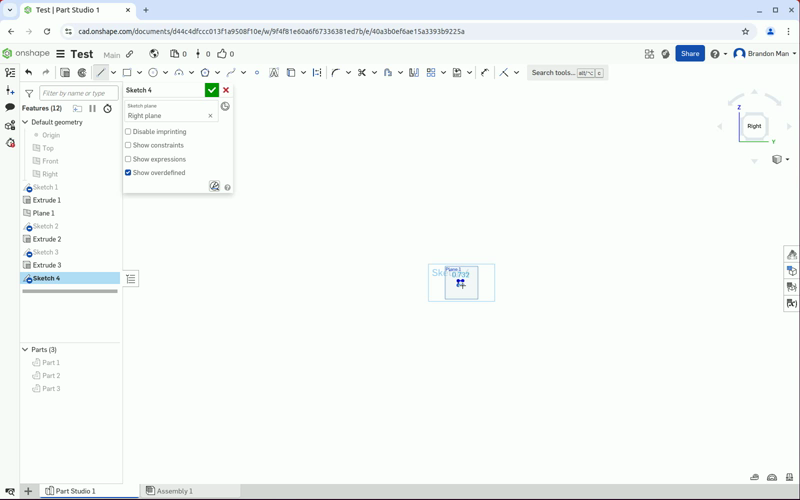
scroll(6)
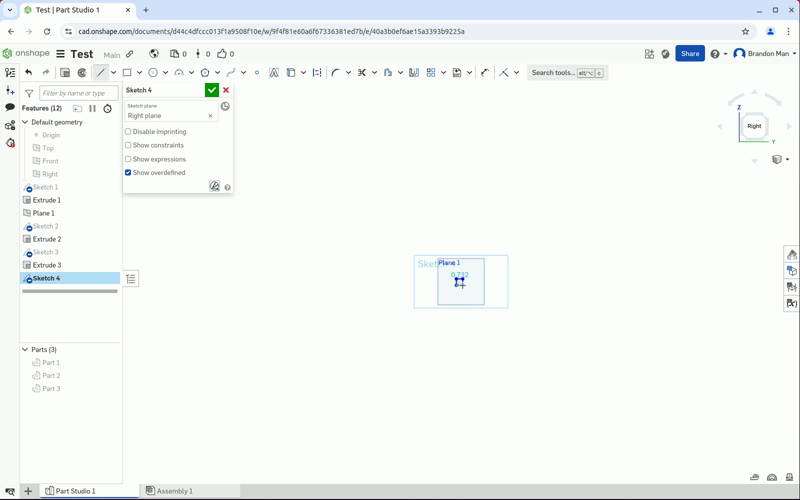
scroll(6)
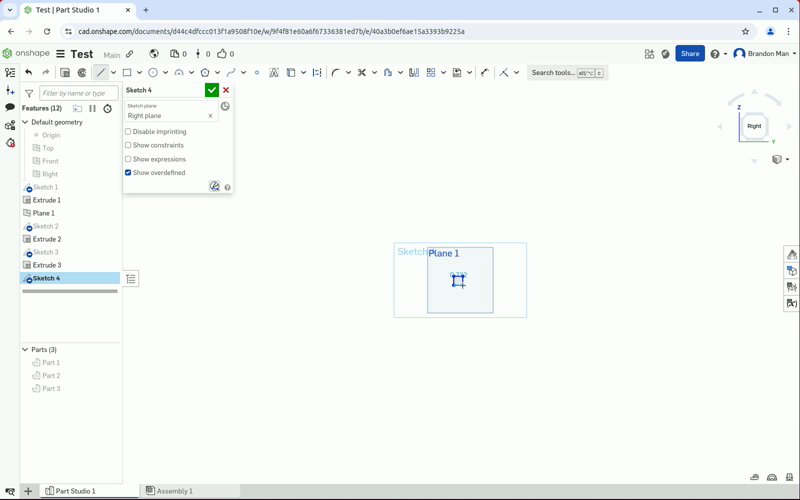
scroll(6)
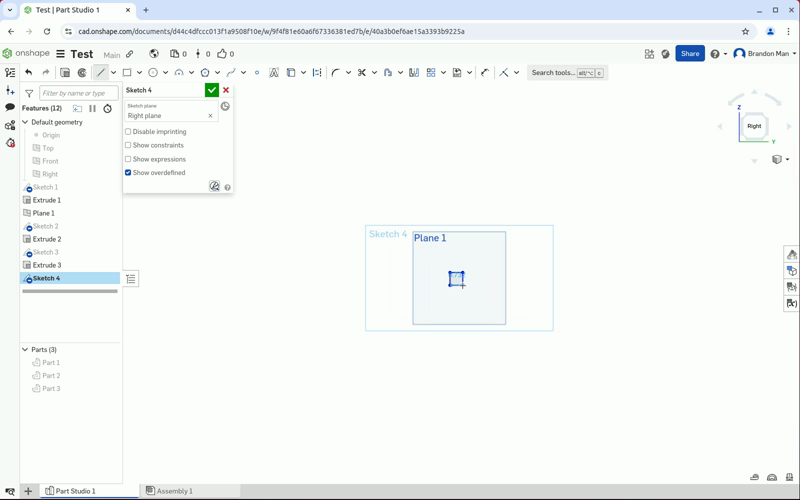
scroll(6)
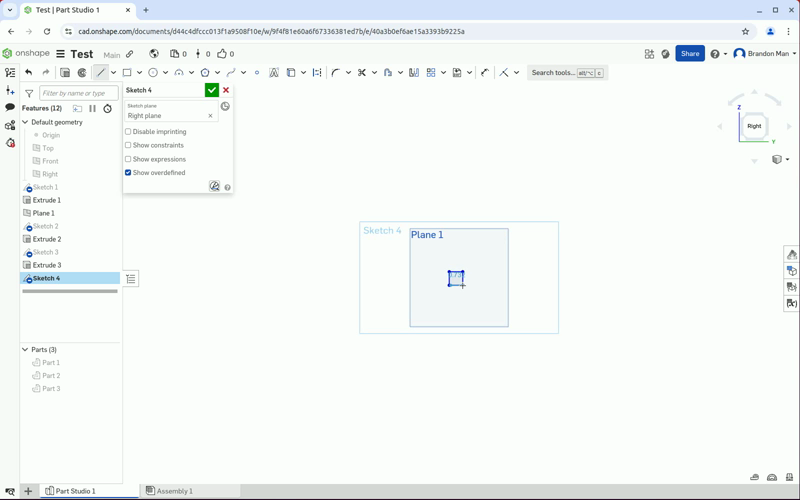
scroll(6)
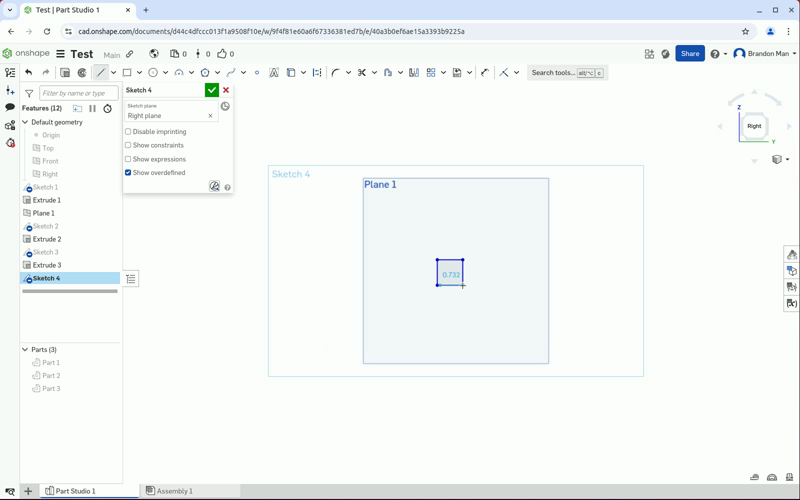
scroll(6)
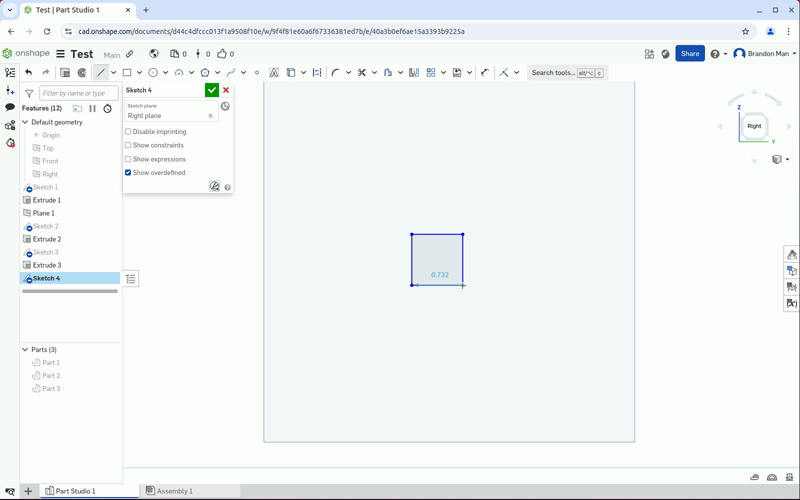
click(462, 285)
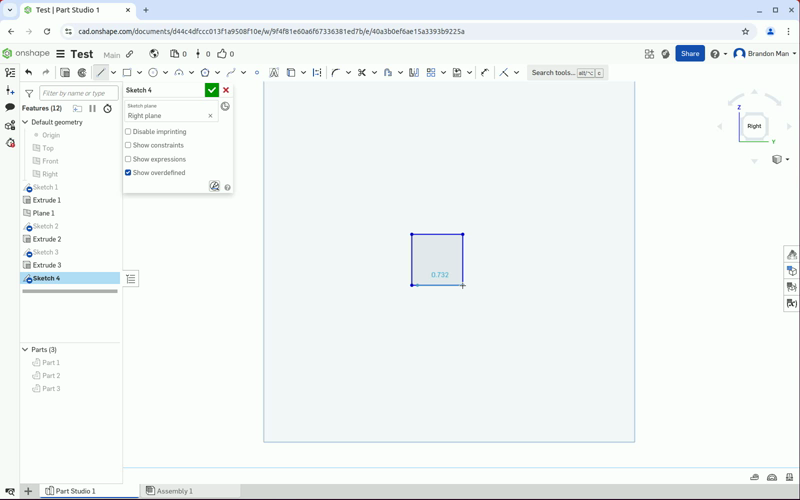
scroll(-6)
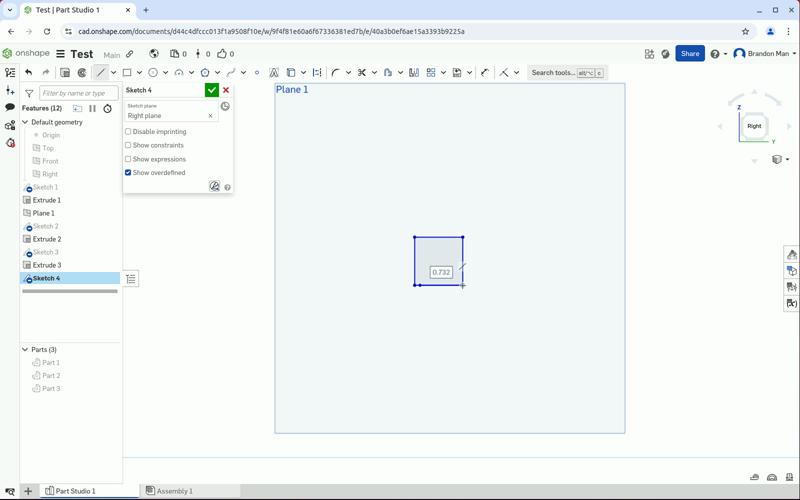
scroll(-6)
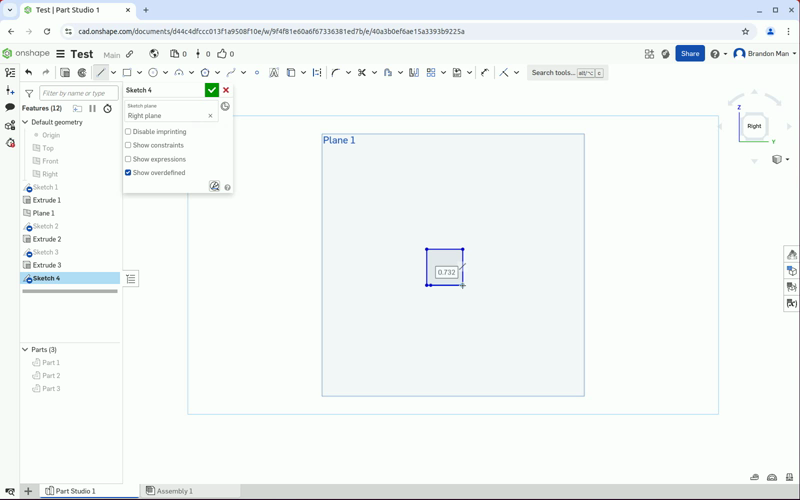
scroll(-6)
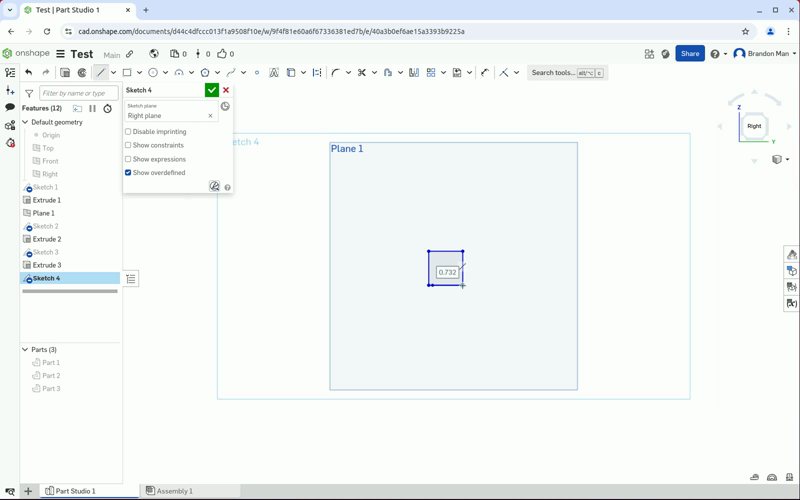
scroll(-6)
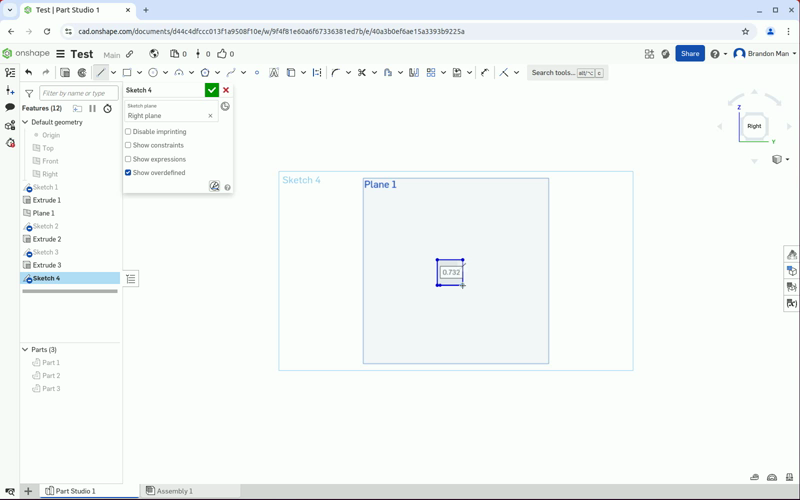
scroll(-6)
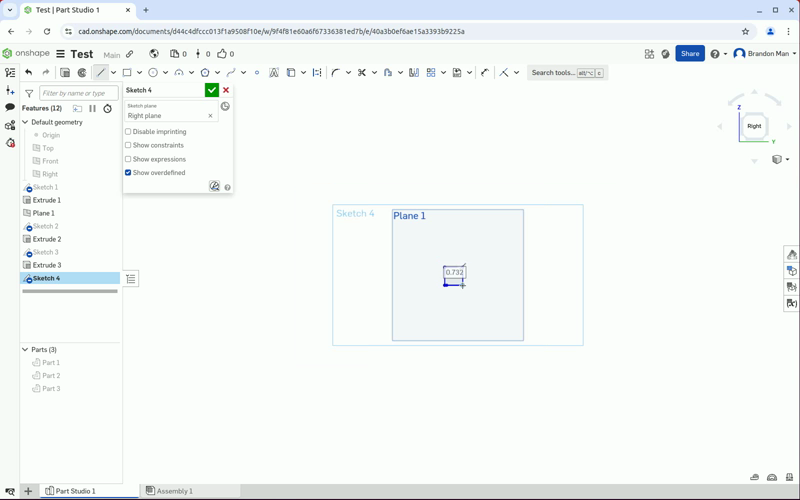
scroll(-6)
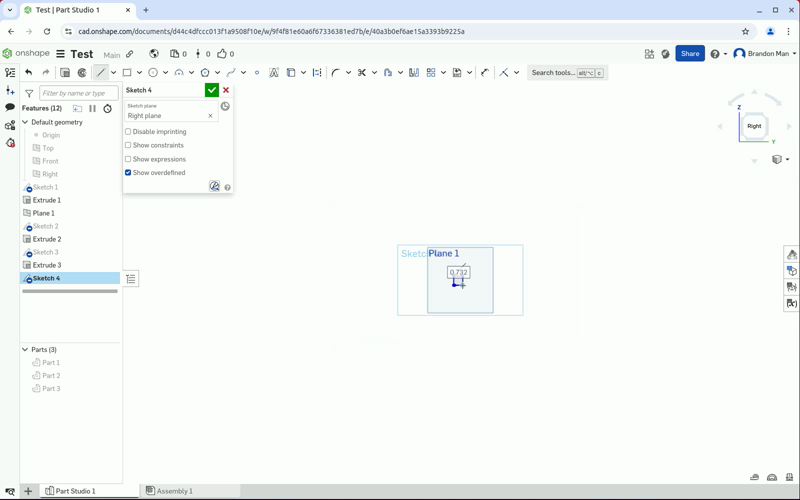
scroll(-6)
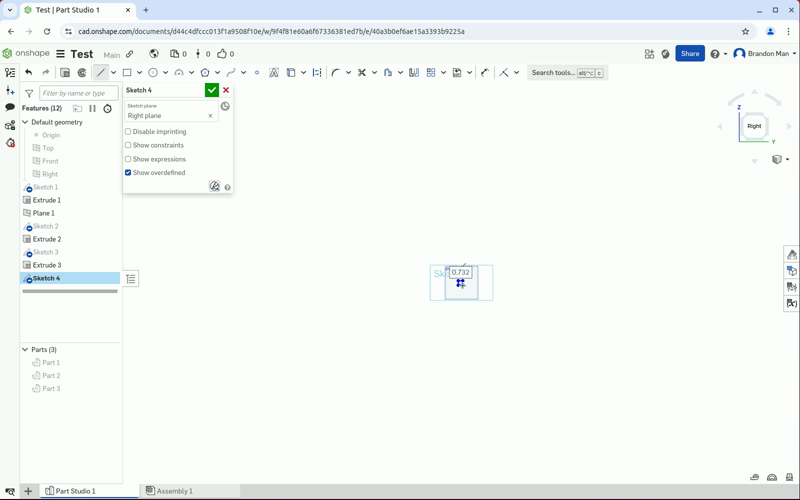
key_up(shift)
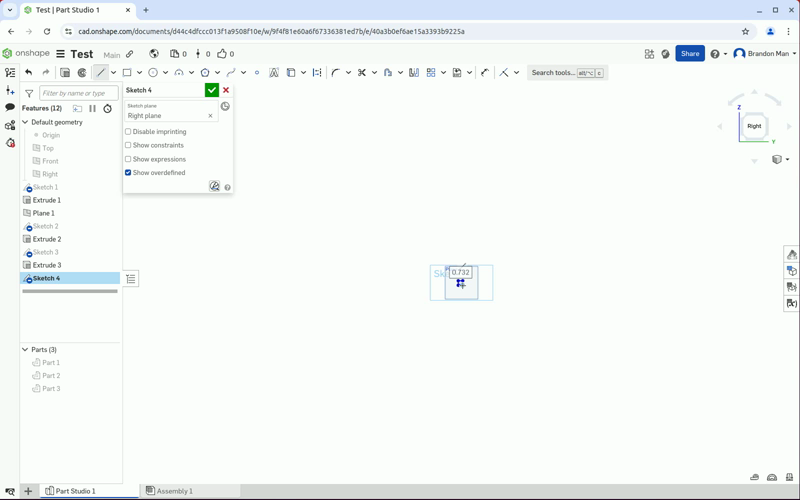
key_down(shift)
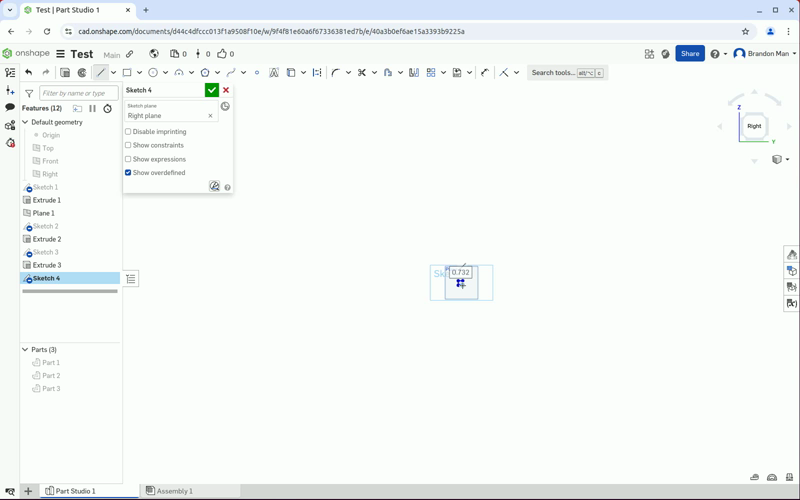
mouse_move(492, 285)
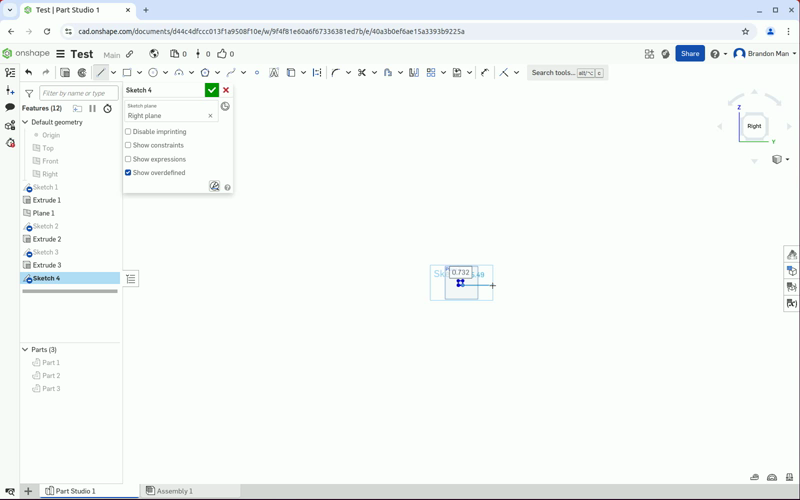
mouse_move(462, 280)
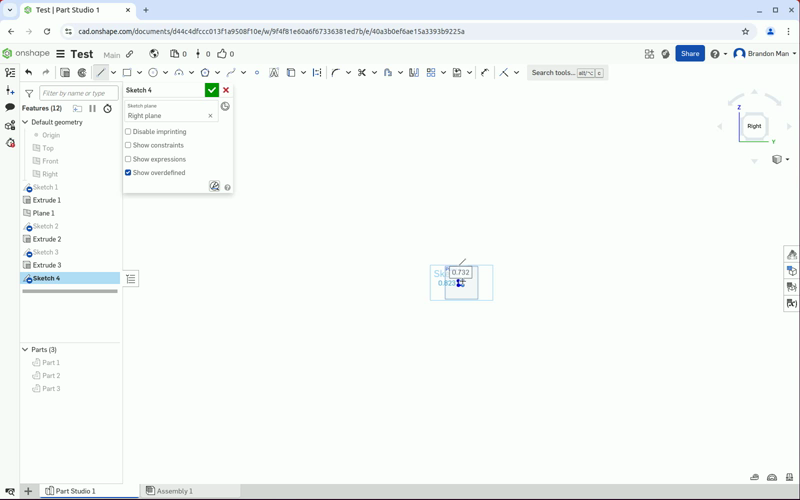
scroll(6)
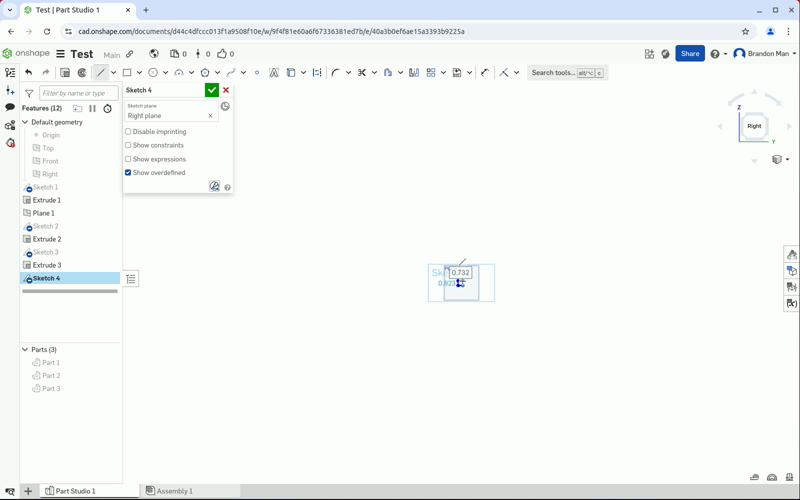
scroll(6)
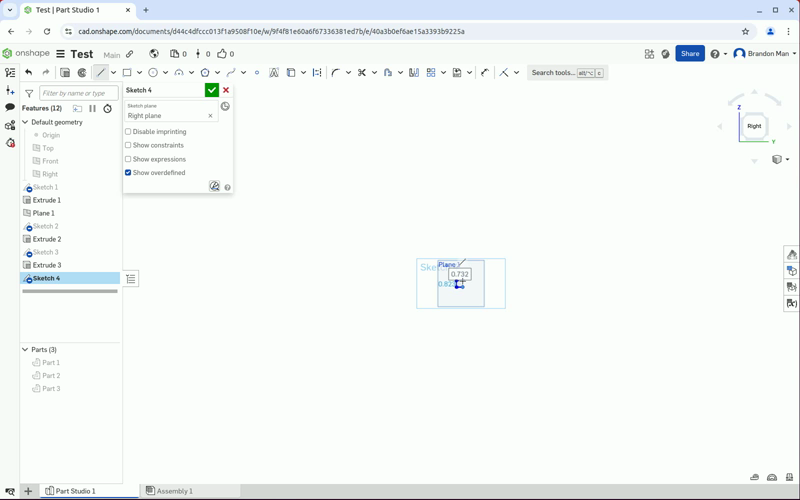
scroll(6)
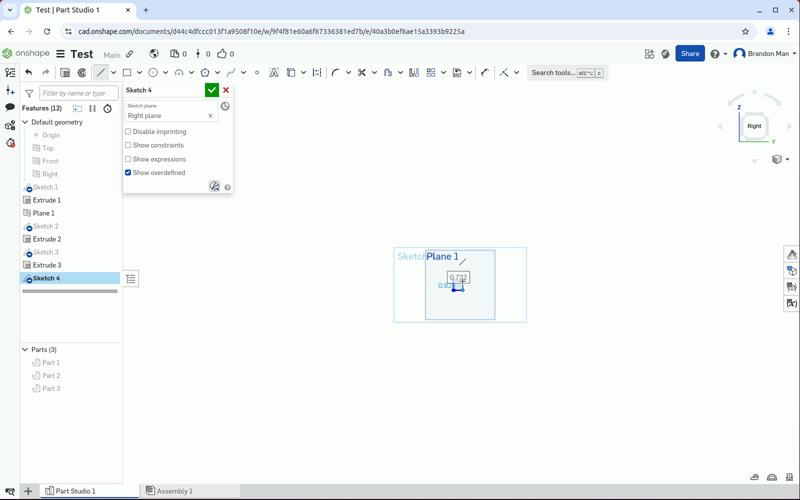
scroll(6)
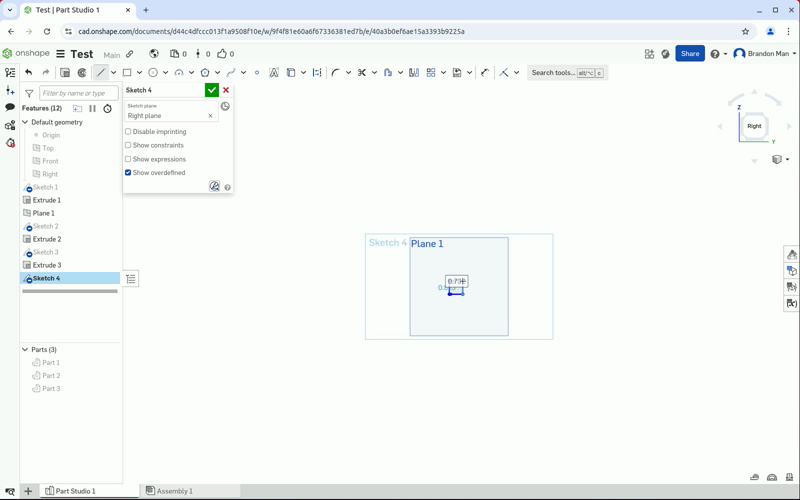
scroll(6)
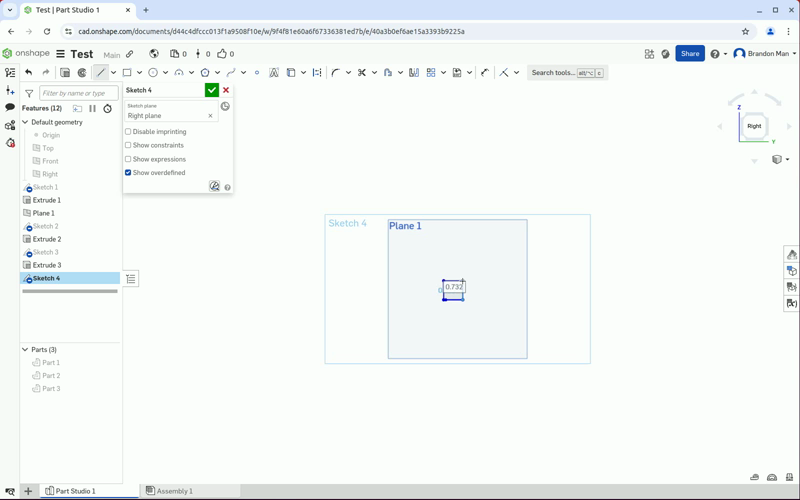
scroll(6)
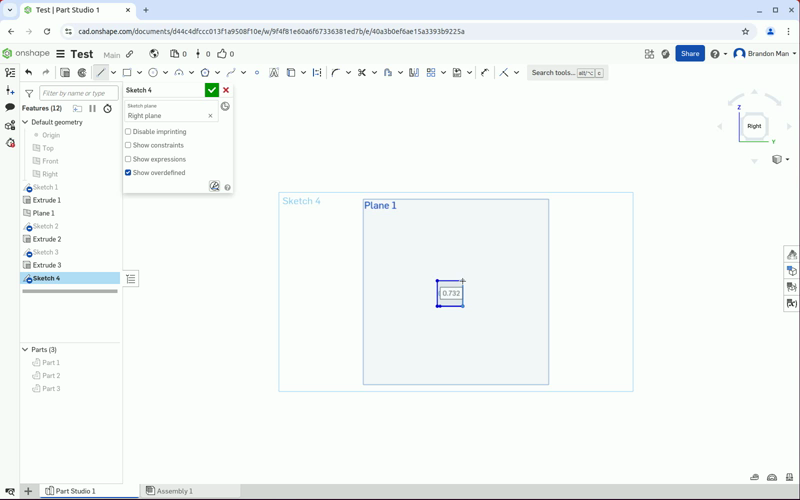
scroll(6)
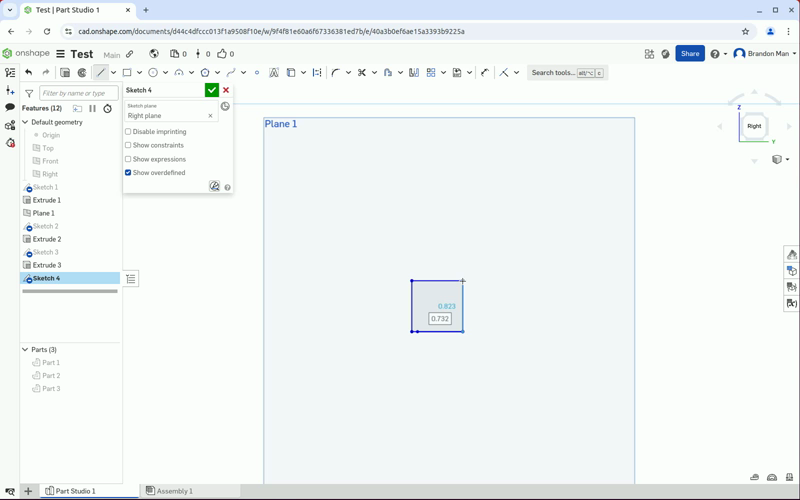
click(462, 280)
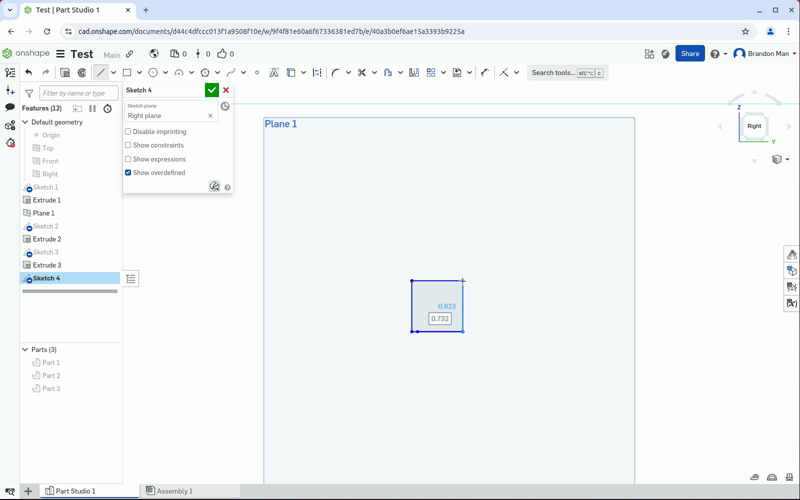
scroll(-6)
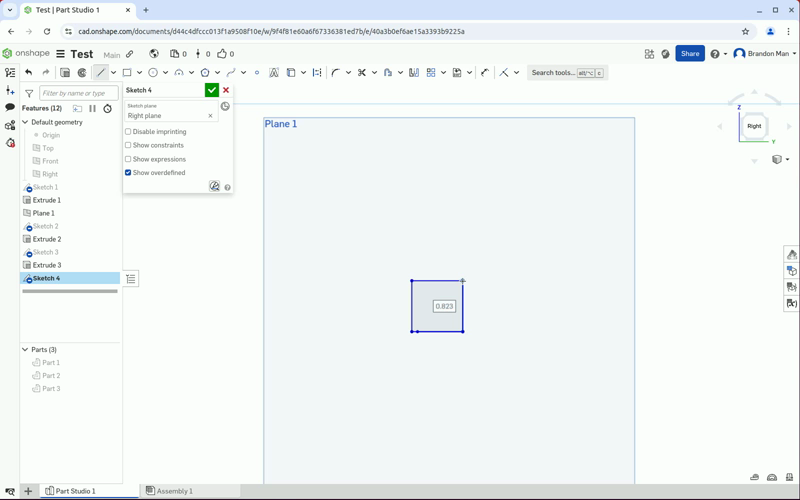
scroll(-6)
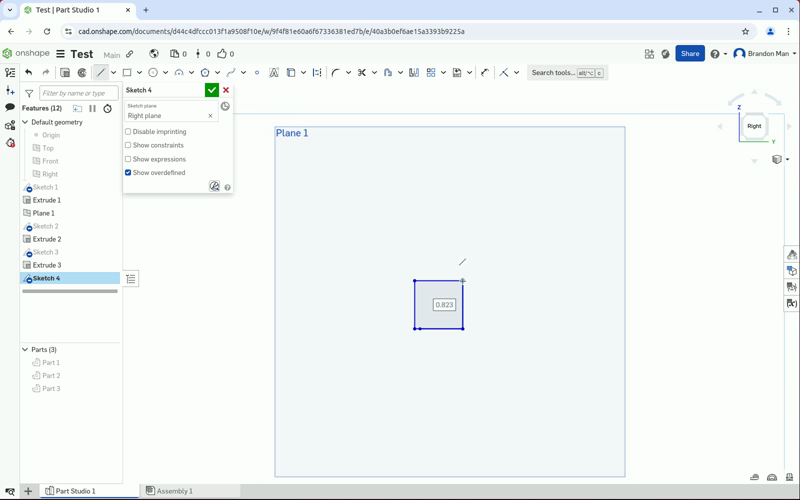
scroll(-6)
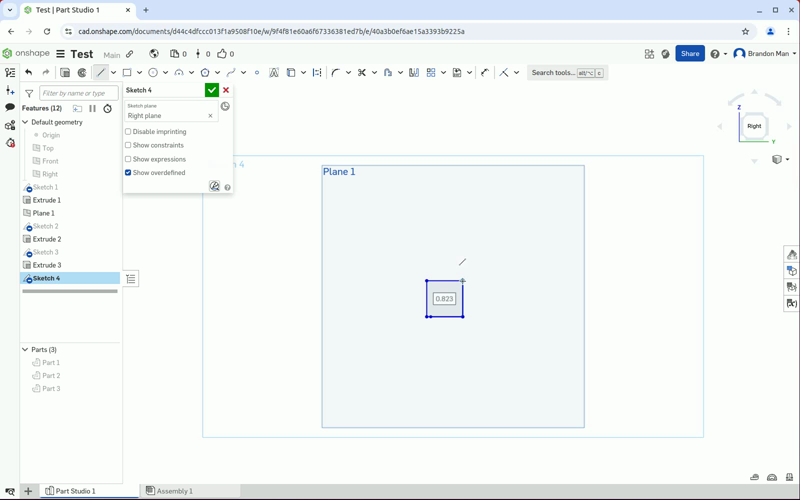
scroll(-6)
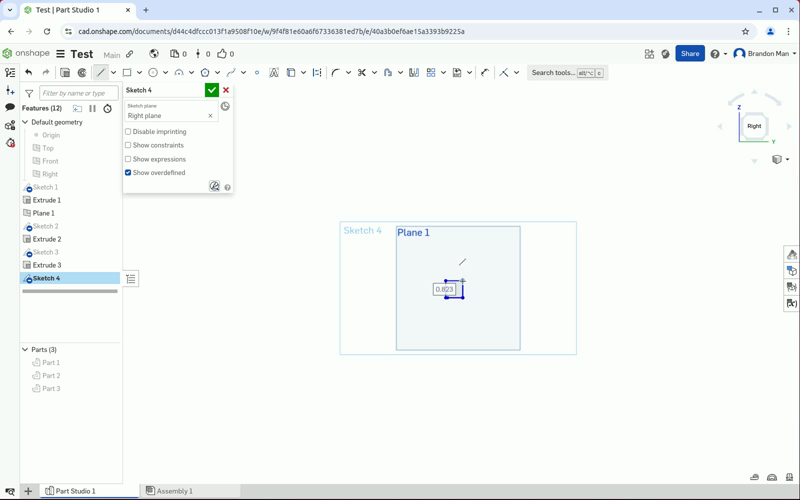
scroll(-6)
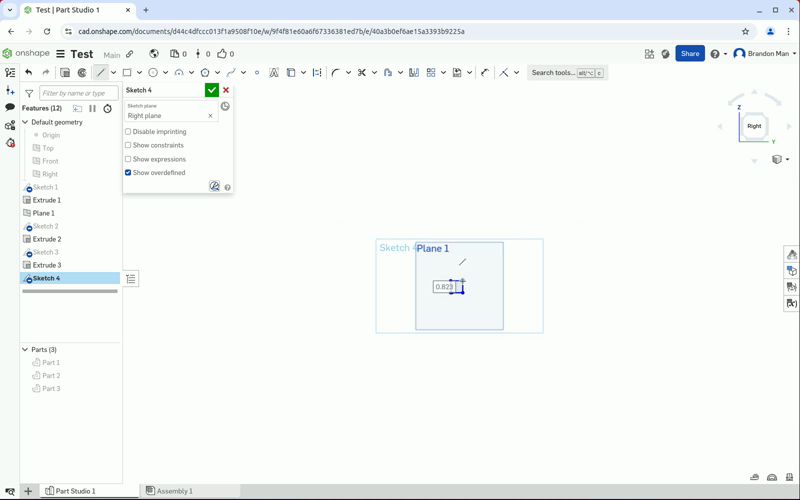
scroll(-6)
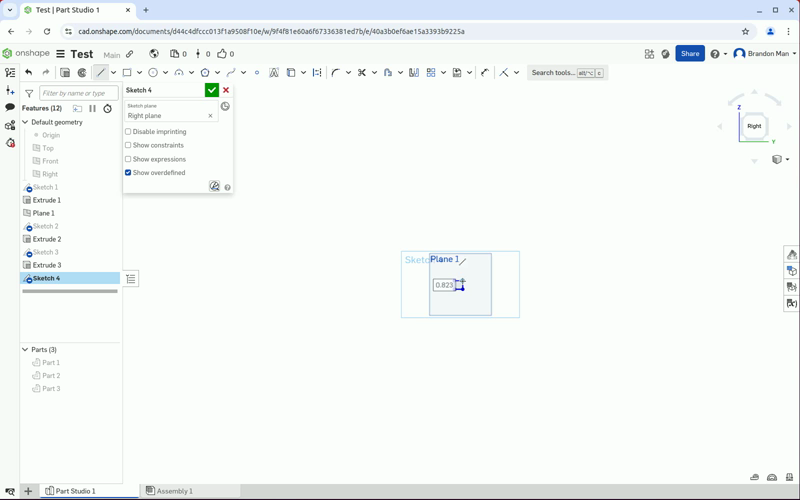
scroll(-6)
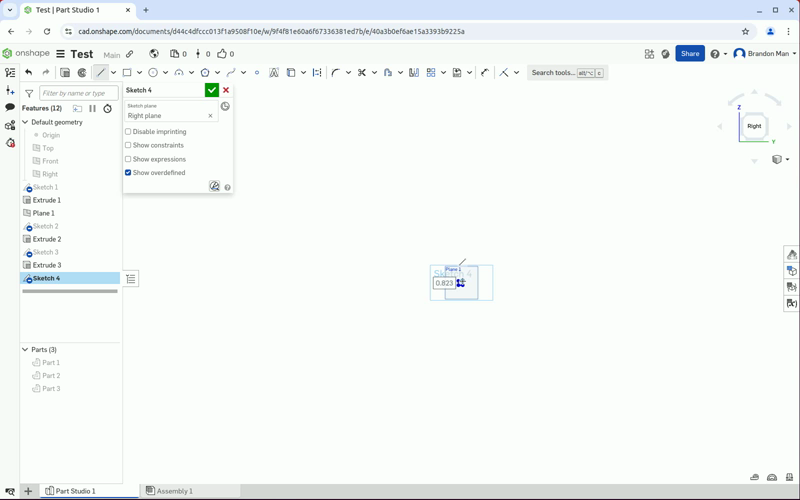
key_up(shift)
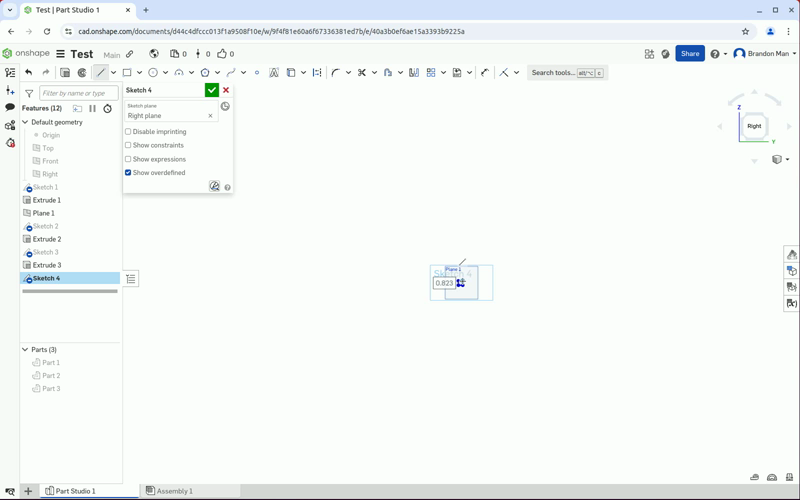
key_down(shift)
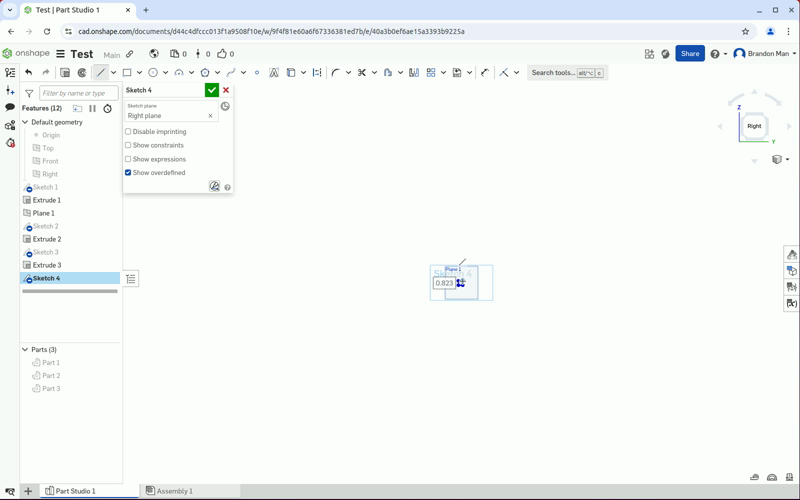
mouse_move(492, 280)
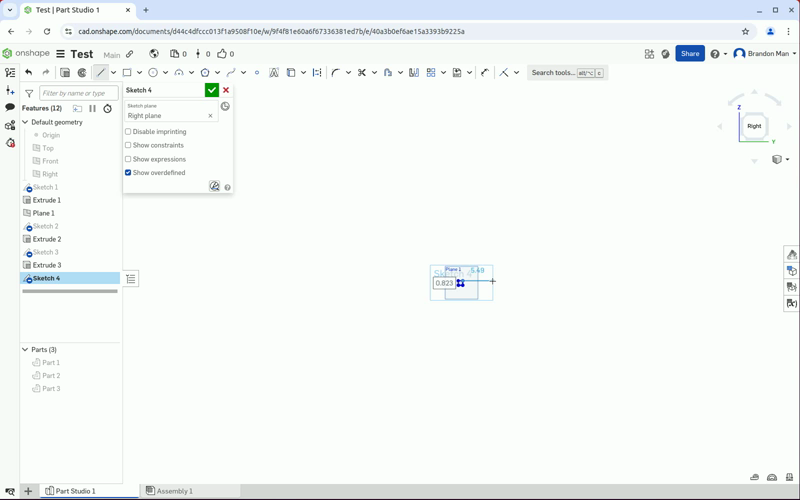
mouse_move(458, 280)
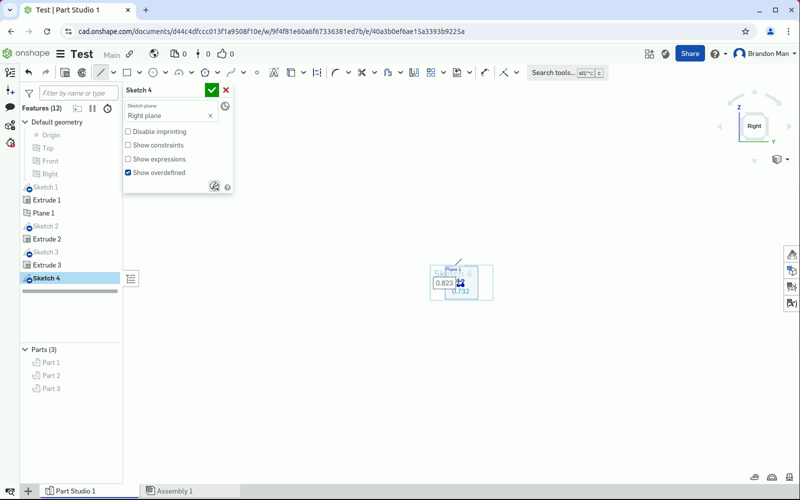
scroll(6)
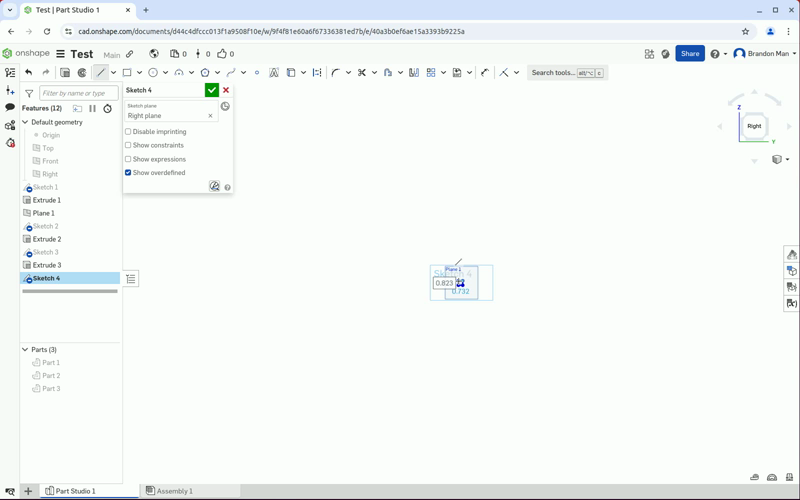
scroll(6)
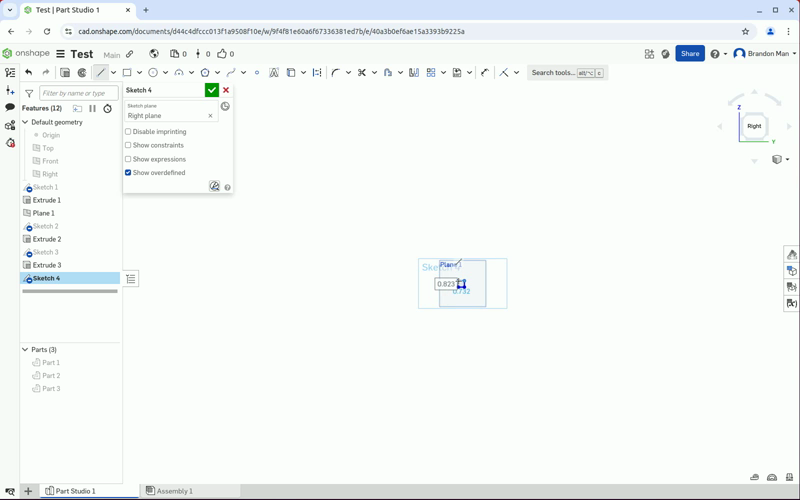
scroll(6)
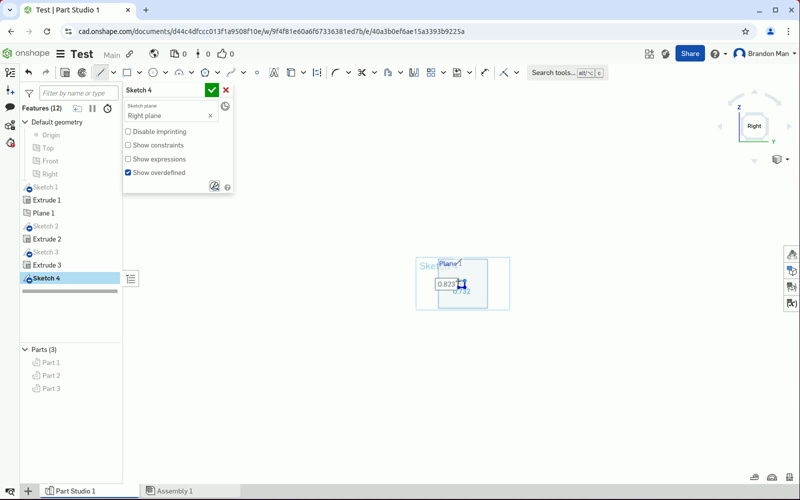
scroll(6)
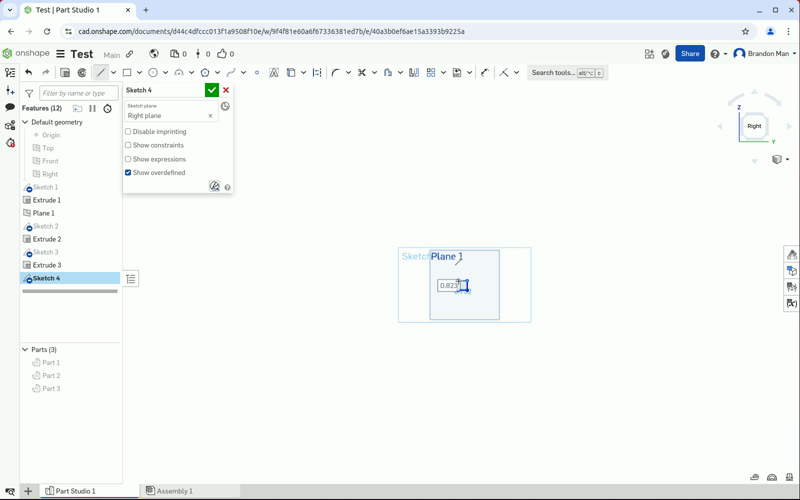
scroll(6)
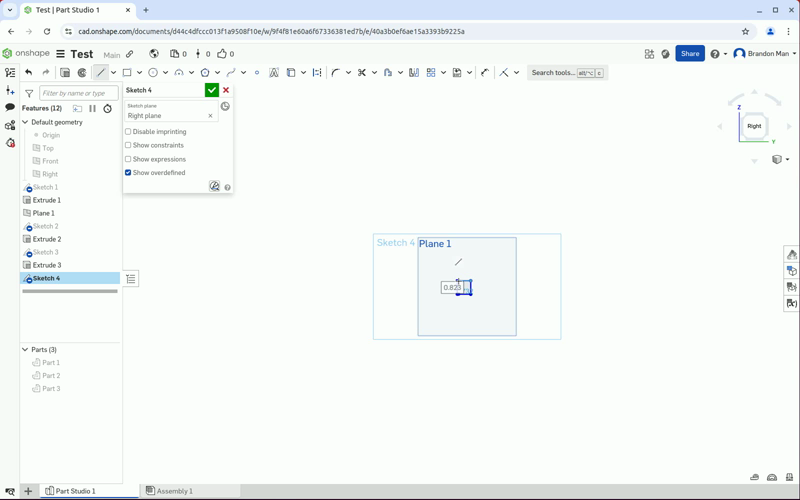
scroll(6)
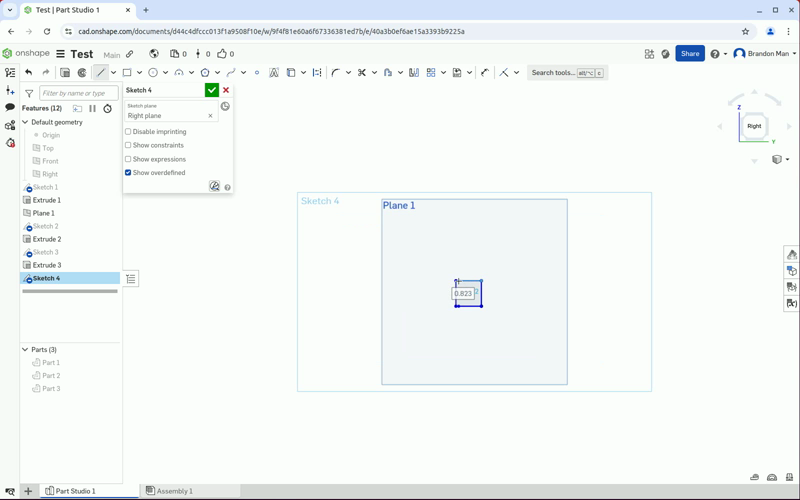
scroll(6)
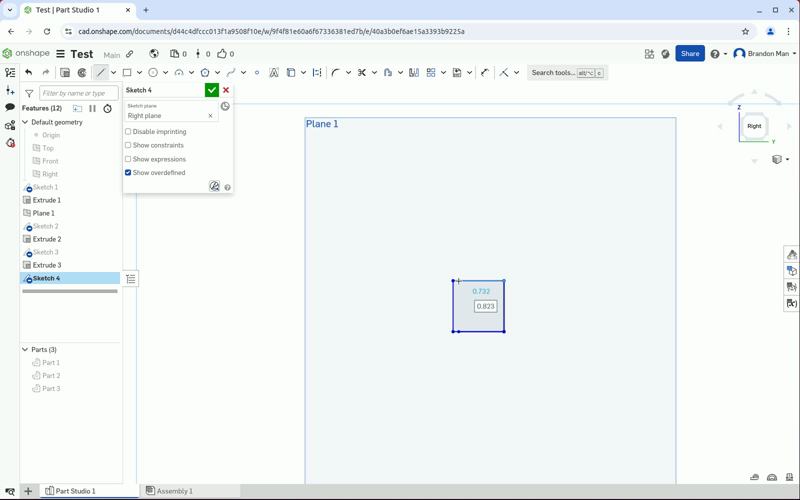
click(458, 280)
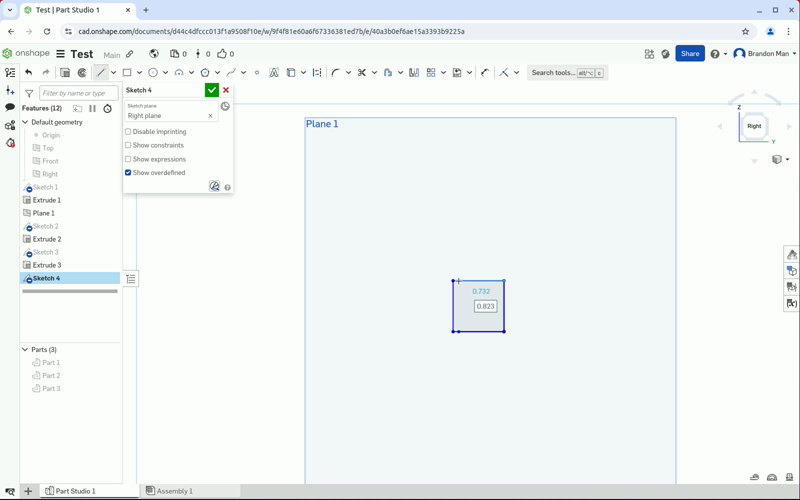
scroll(-6)
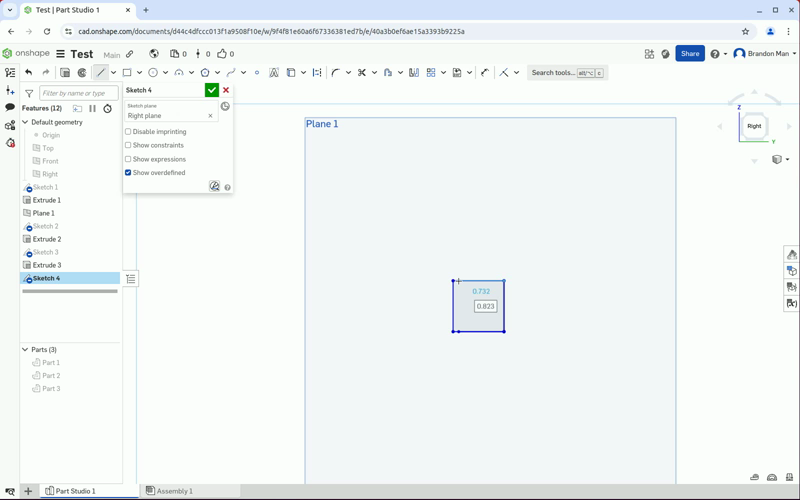
scroll(-6)
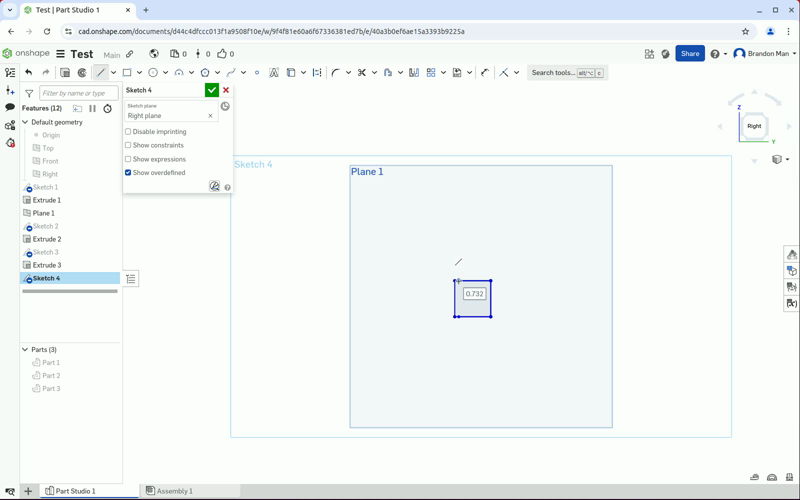
scroll(-6)
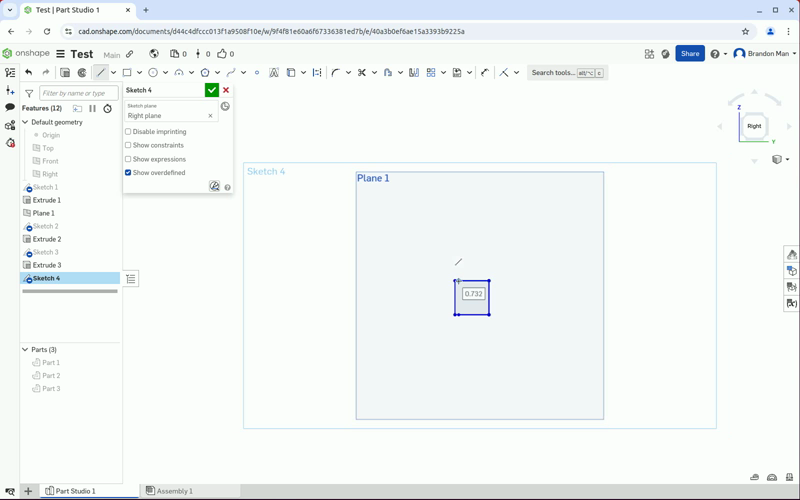
scroll(-6)
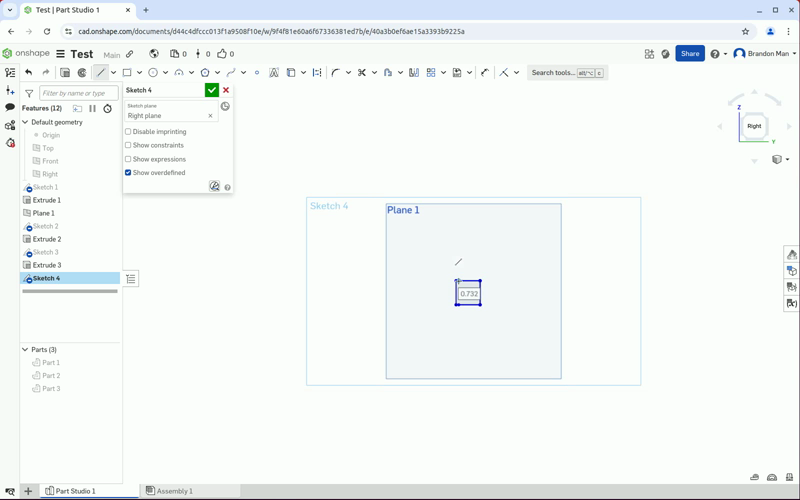
scroll(-6)
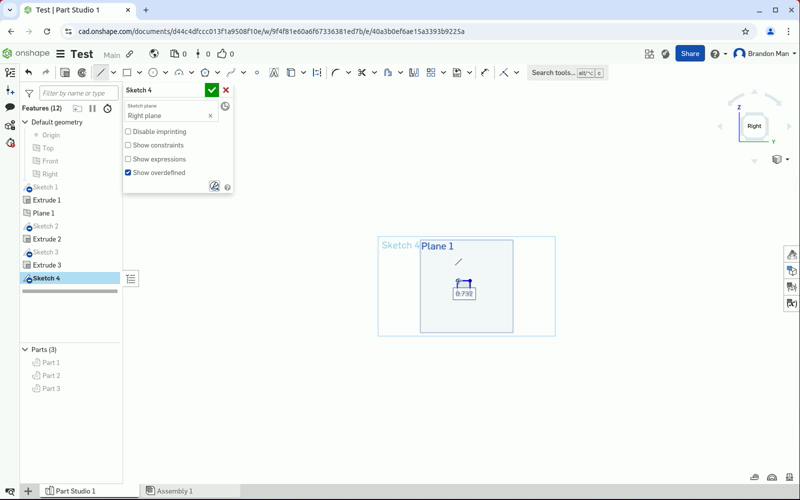
scroll(-6)
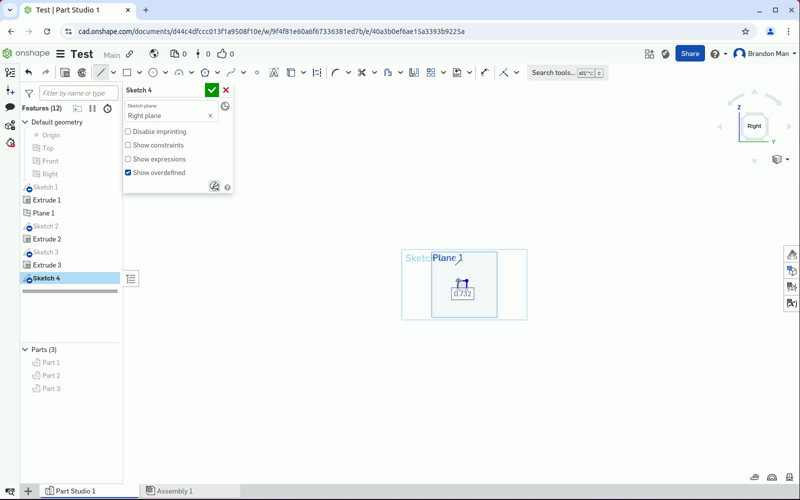
scroll(-6)
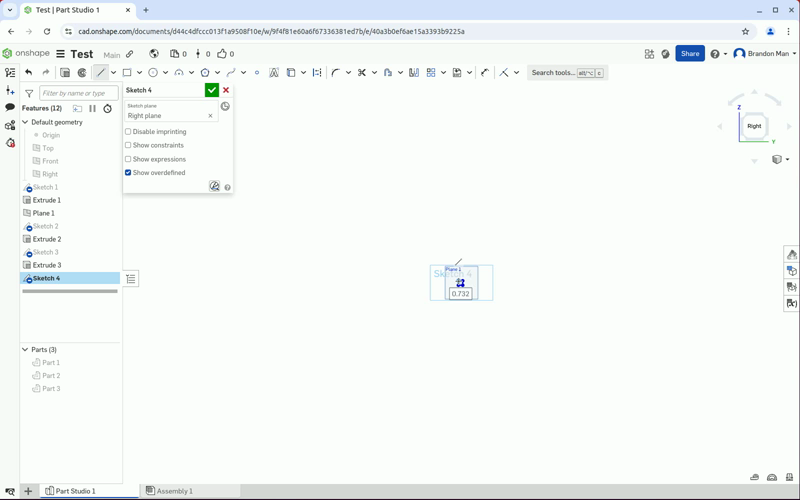
key_up(shift)
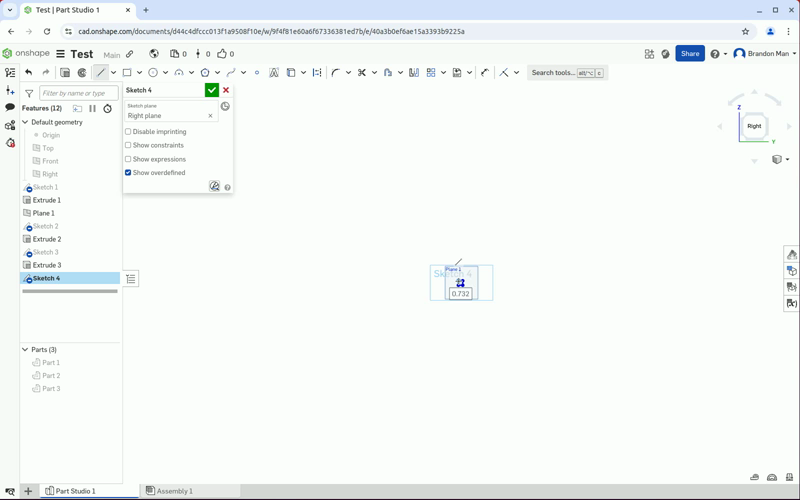
mouse_move(488, 280)
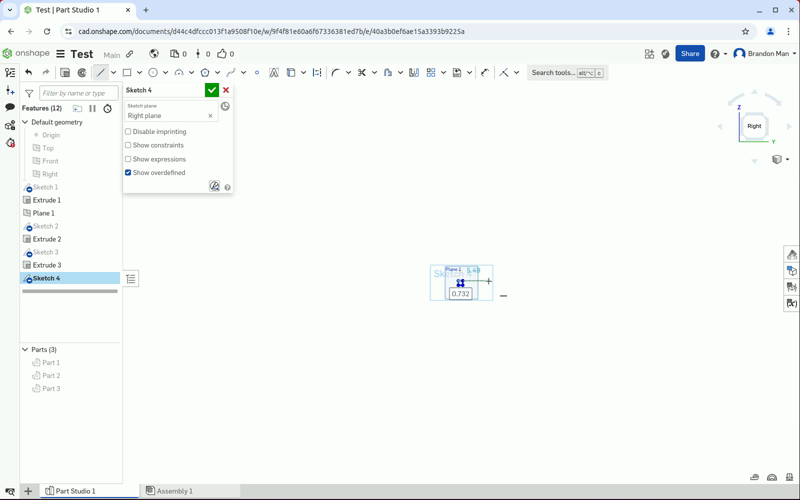
key_down(shift)
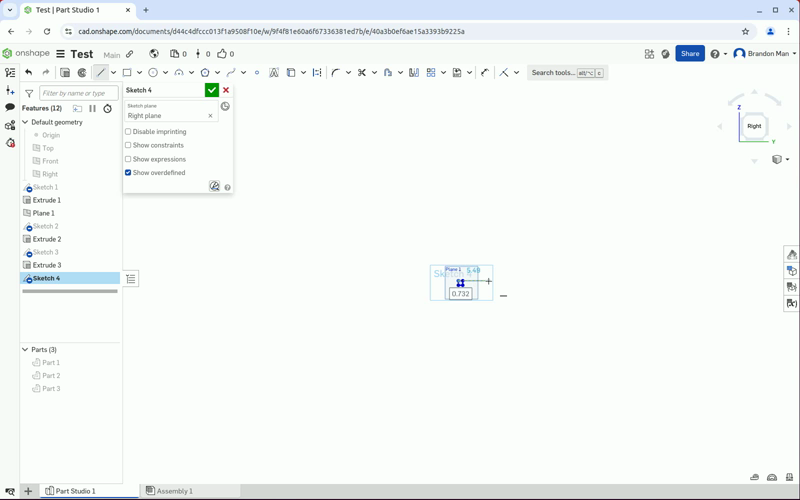
mouse_move(458, 285)
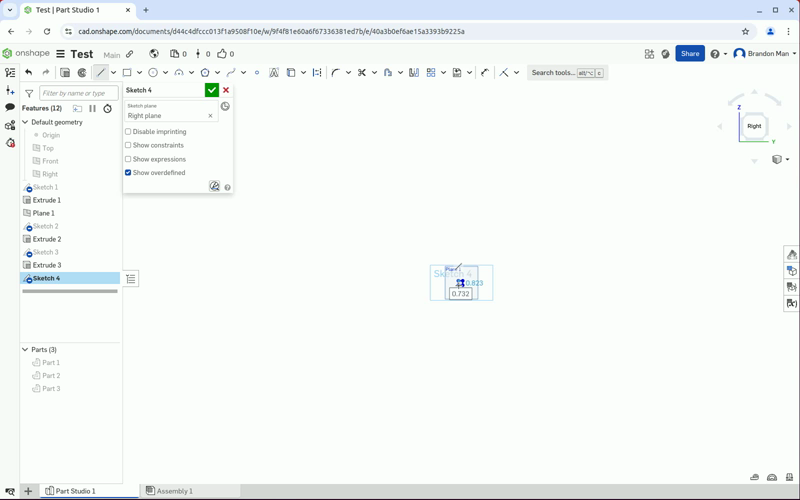
scroll(6)
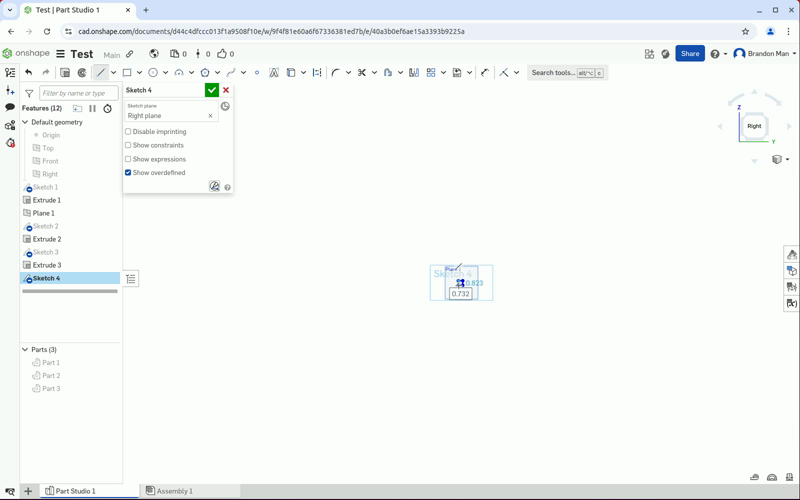
scroll(6)
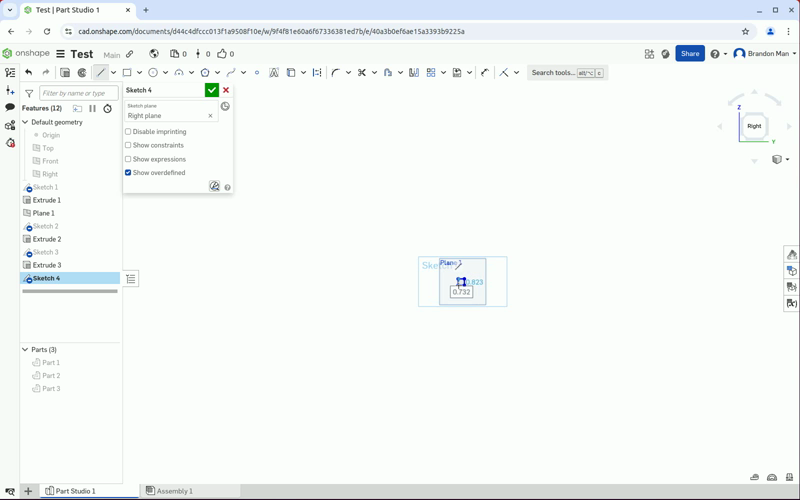
scroll(6)
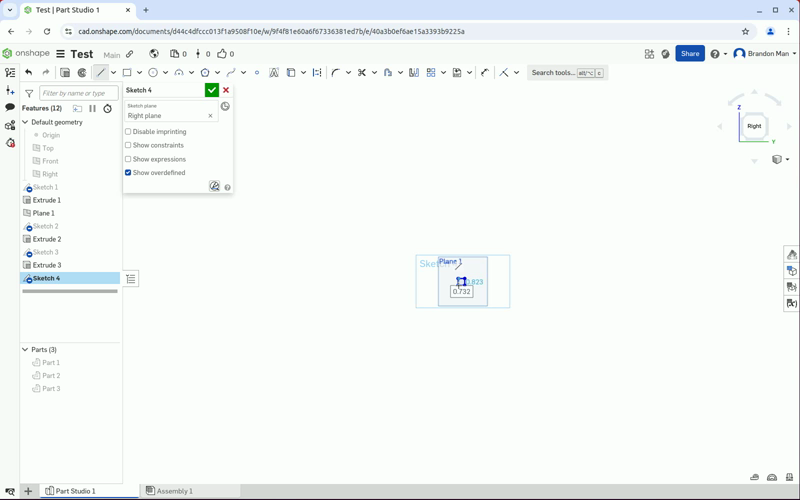
scroll(6)
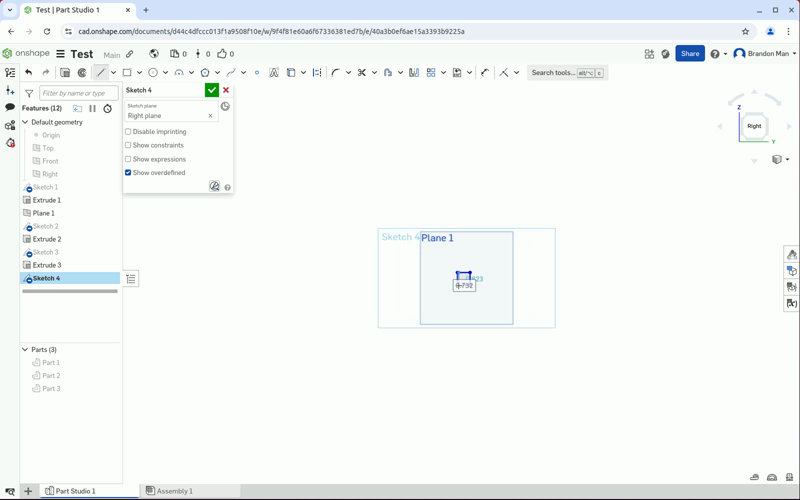
scroll(6)
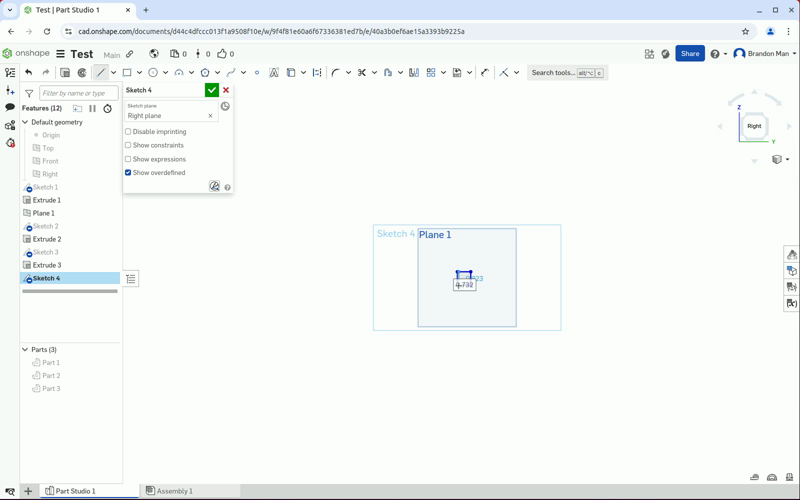
scroll(6)
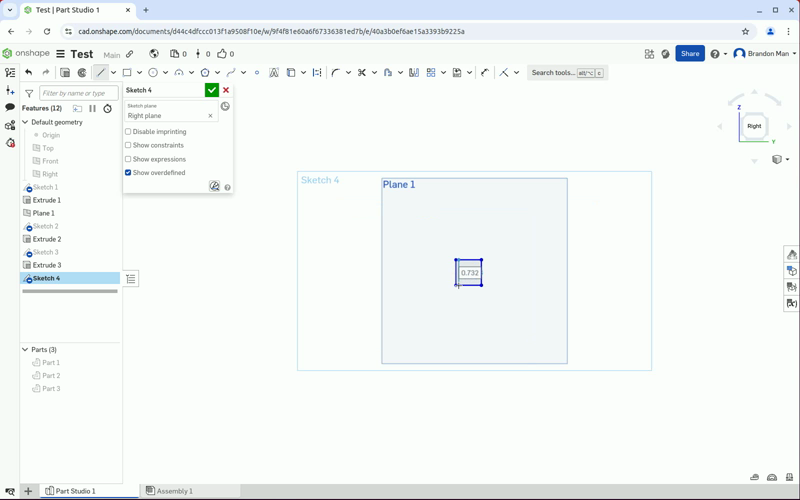
scroll(6)
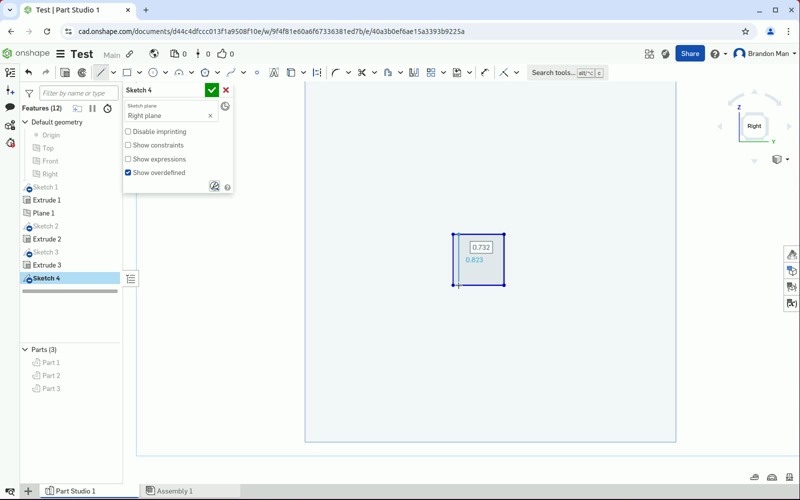
key_up(shift)
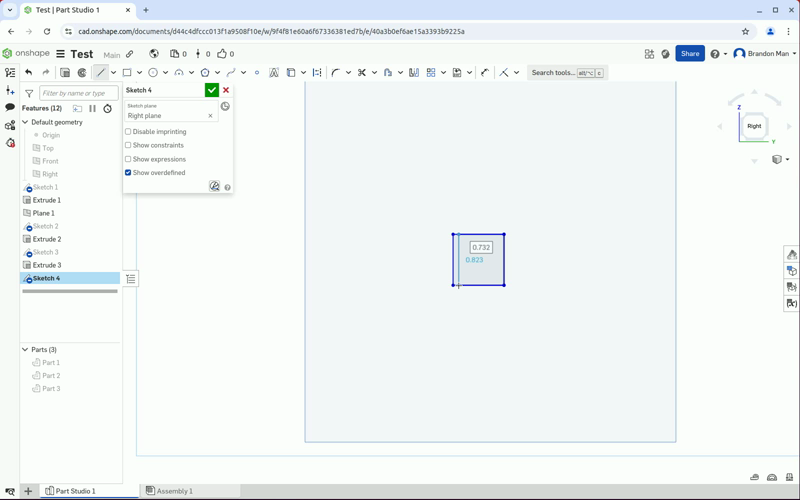
click(458, 285)
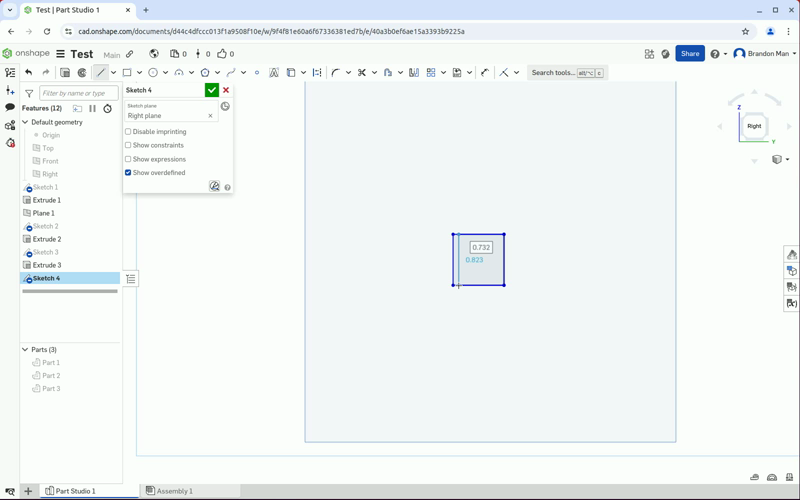
scroll(-6)
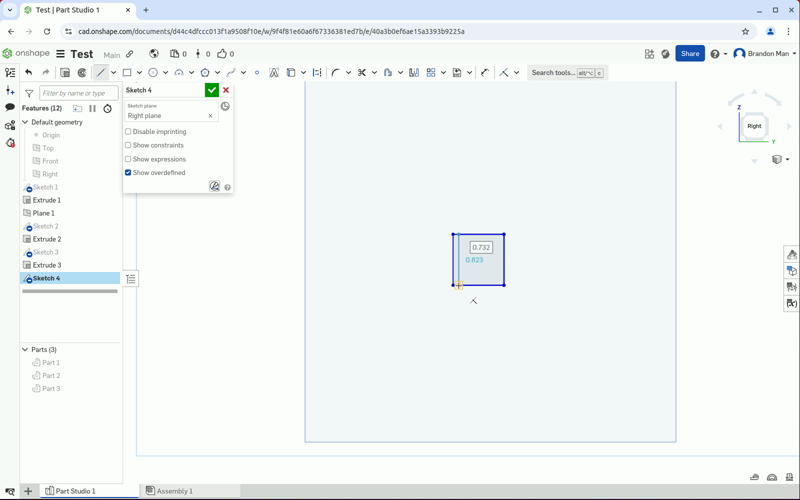
scroll(-6)
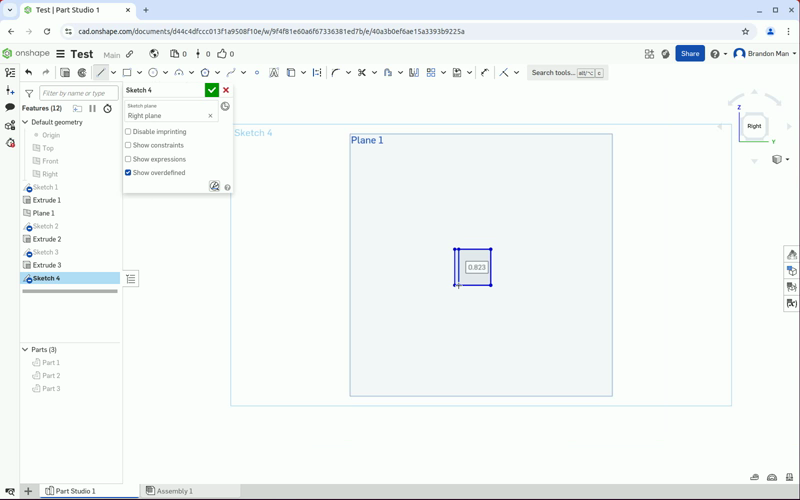
scroll(-6)
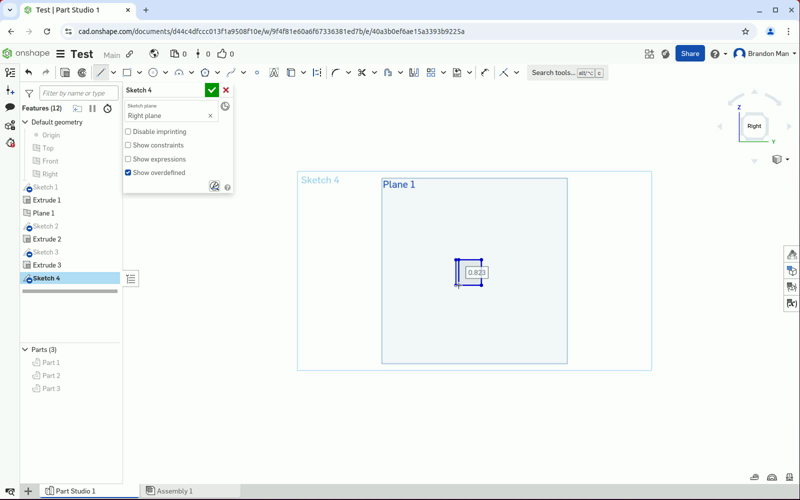
scroll(-6)
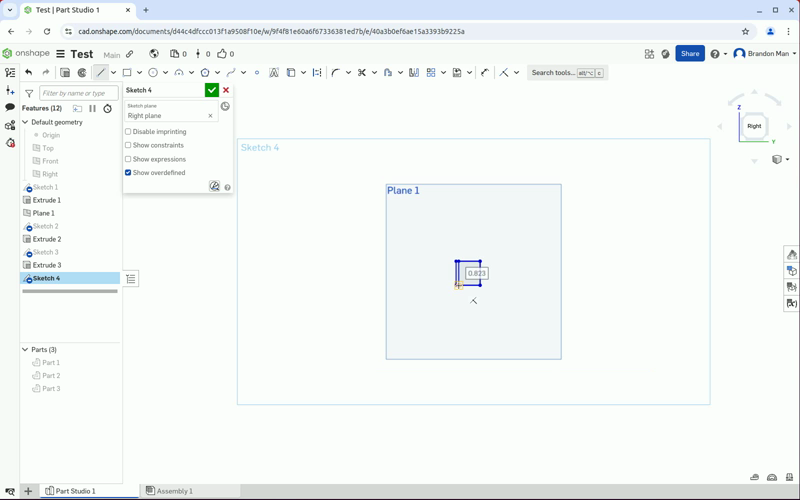
scroll(-6)
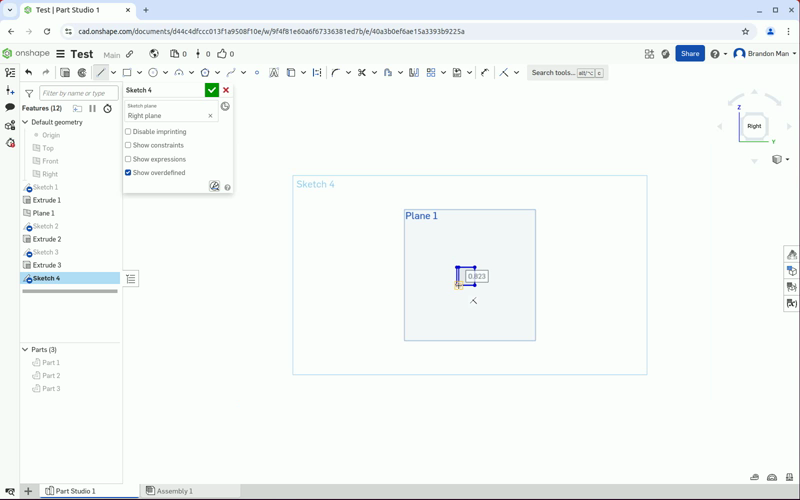
scroll(-6)
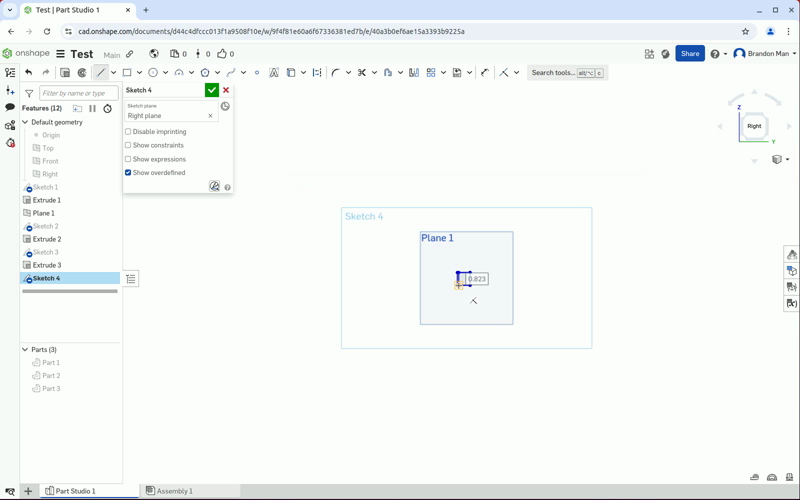
scroll(-6)
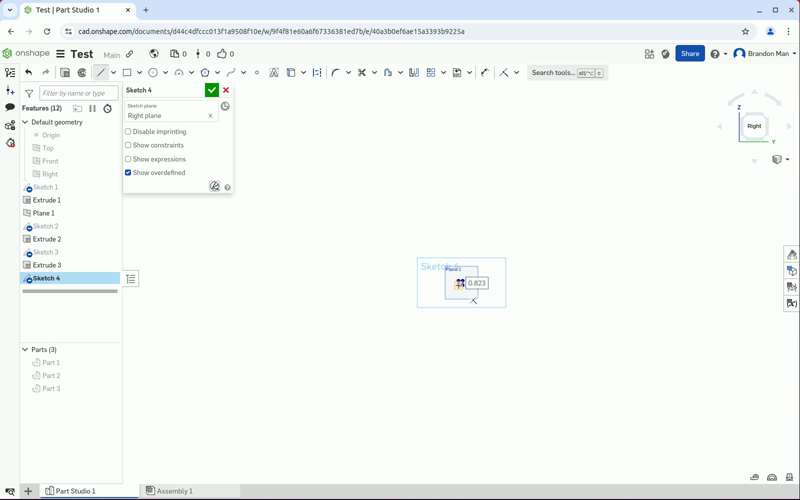
key(esc)
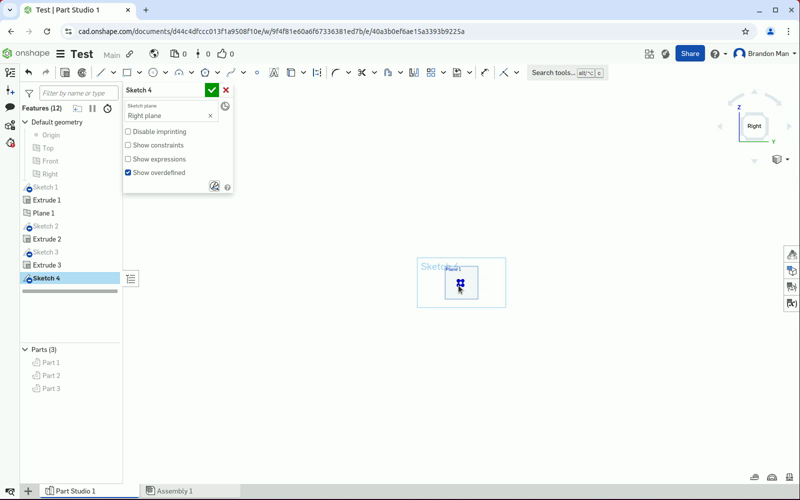
mouse_move(458, 281)
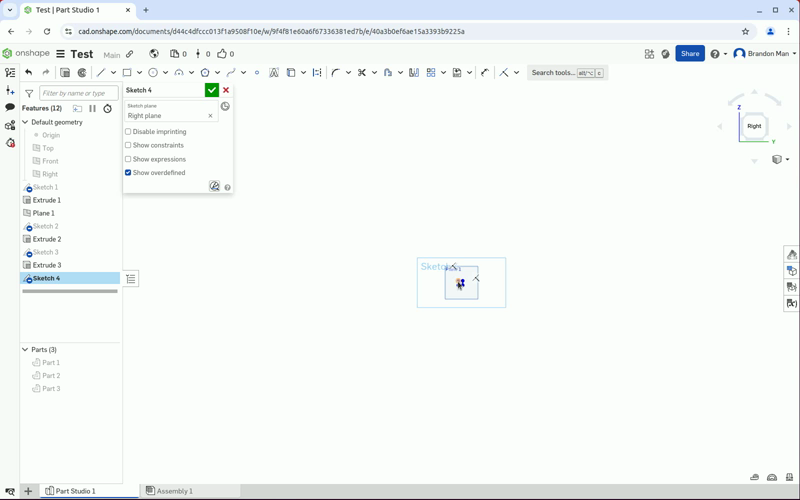
scroll(6)
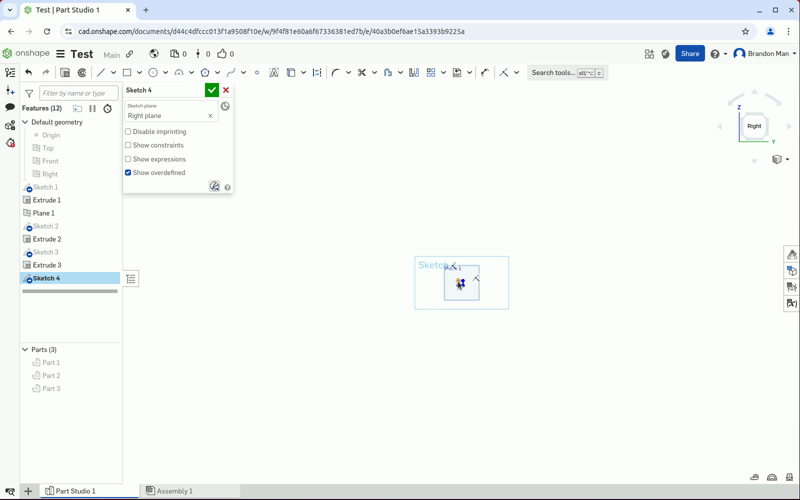
scroll(6)
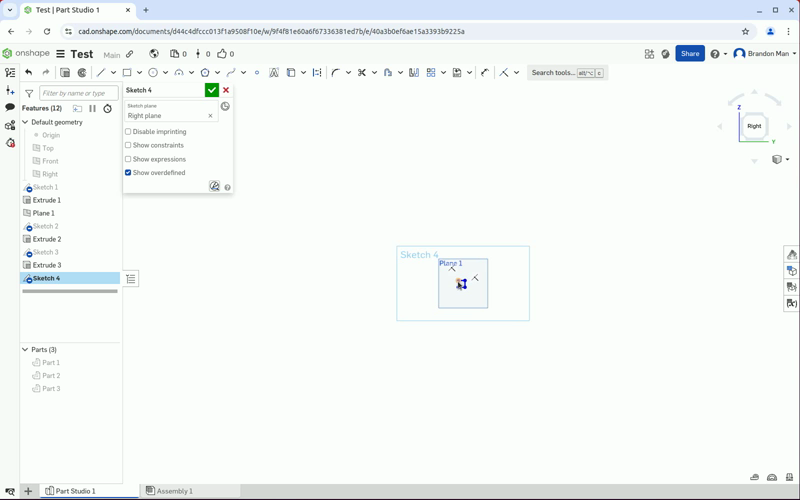
scroll(6)
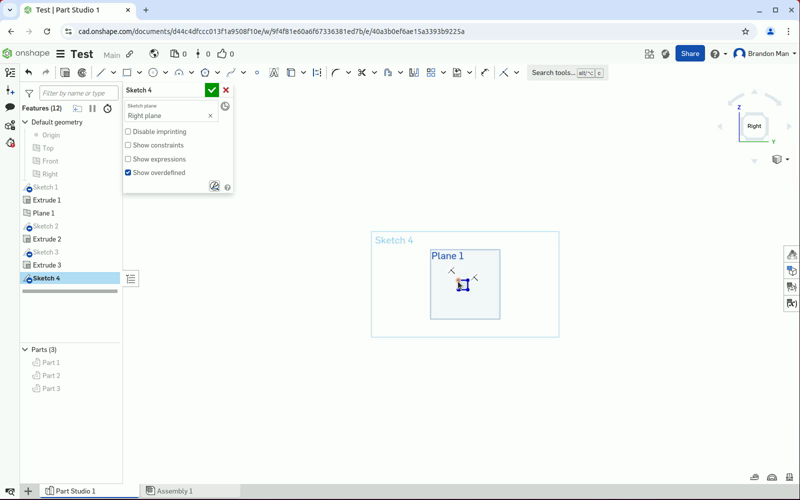
scroll(6)
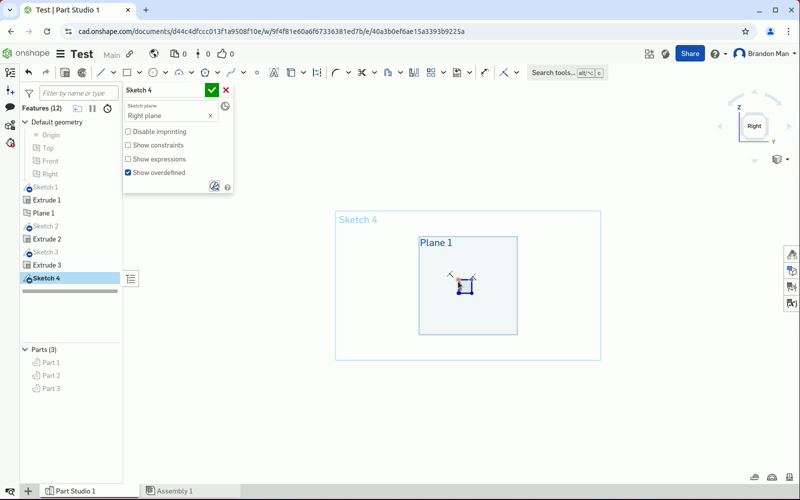
scroll(6)
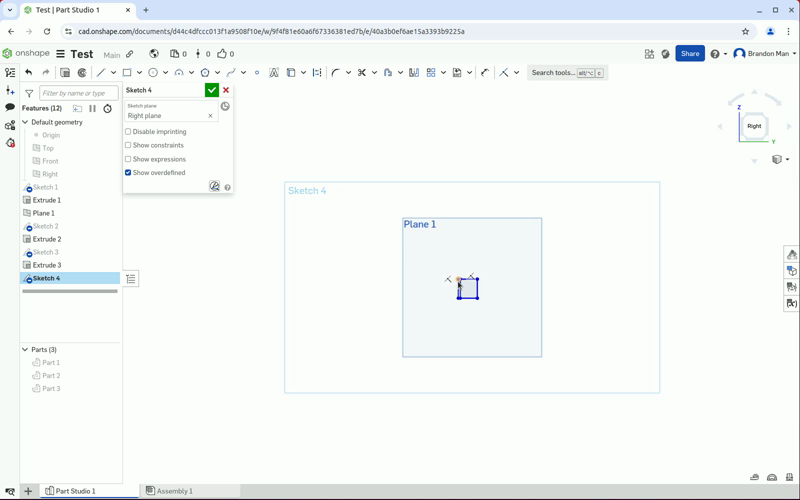
scroll(6)
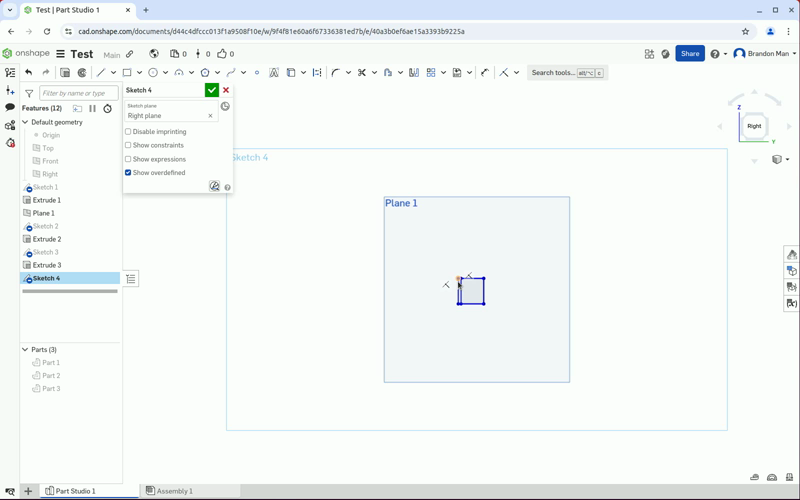
scroll(6)
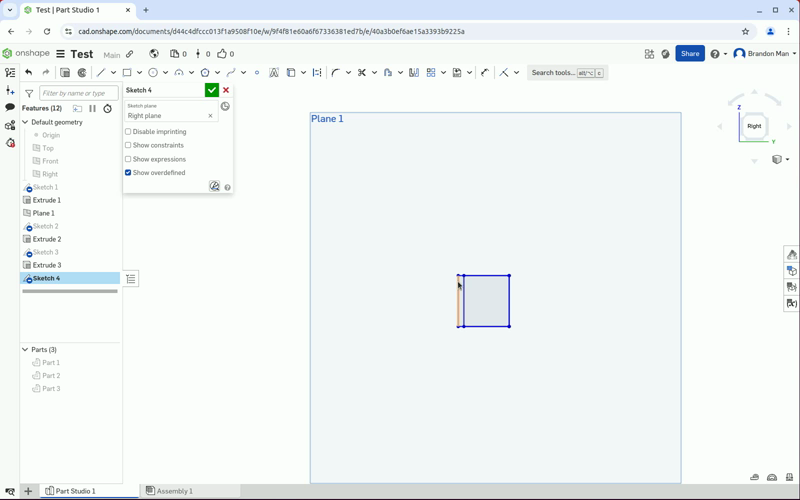
click(458, 281)
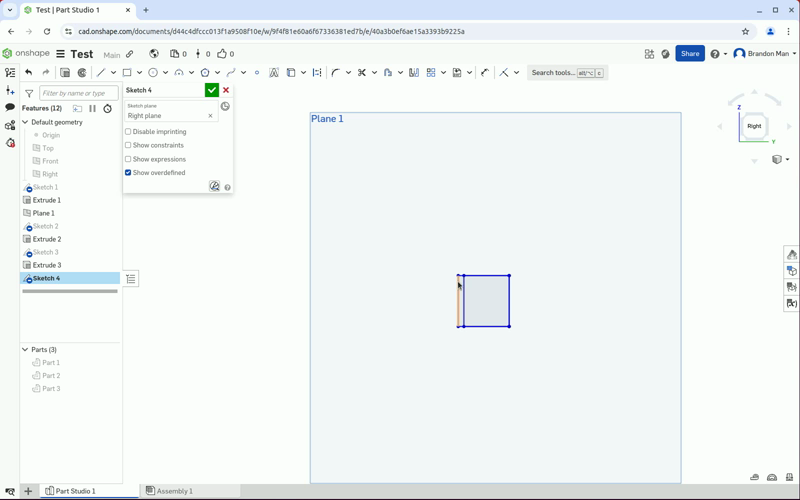
scroll(-6)
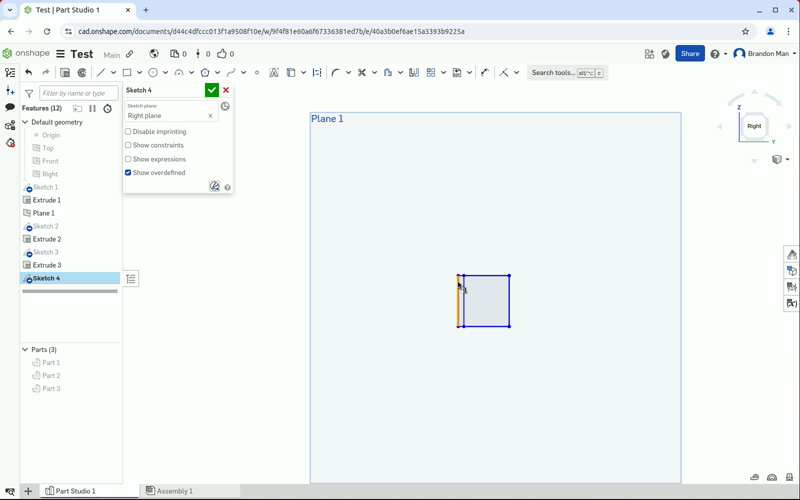
scroll(-6)
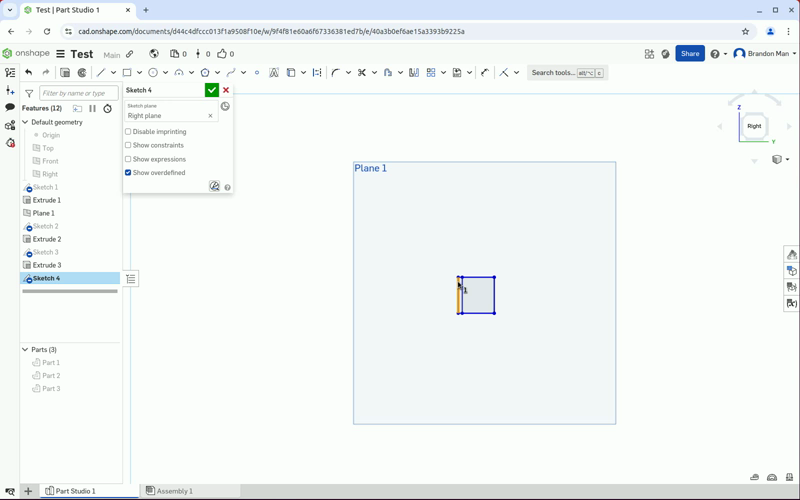
scroll(-6)
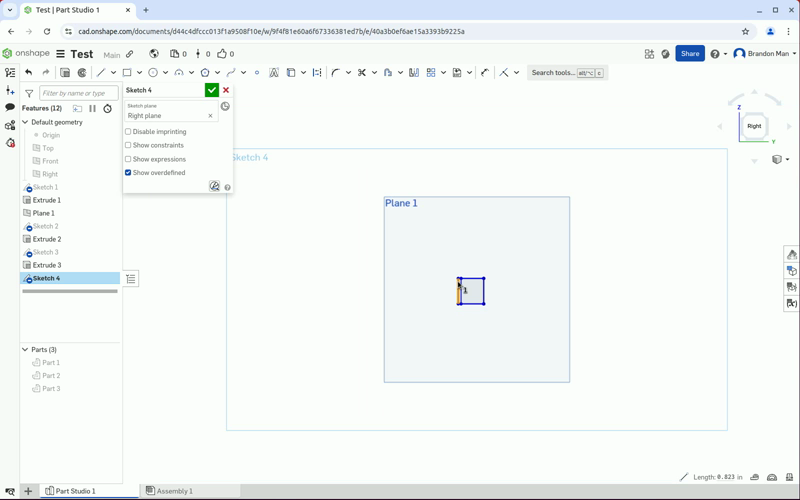
scroll(-6)
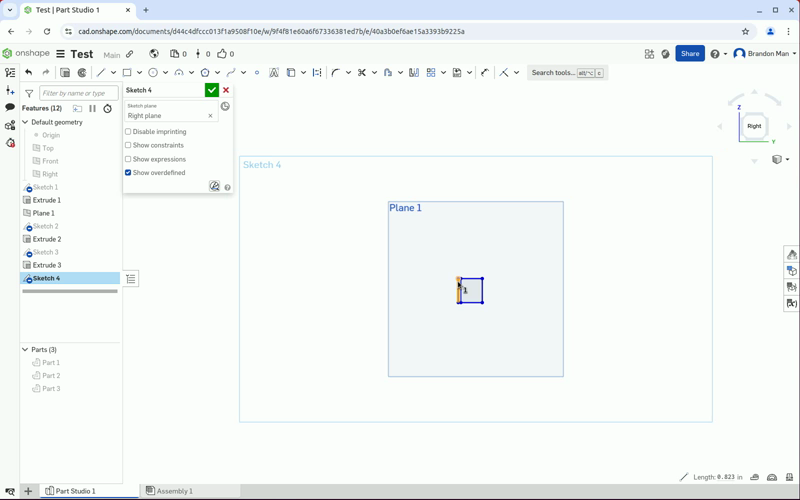
scroll(-6)
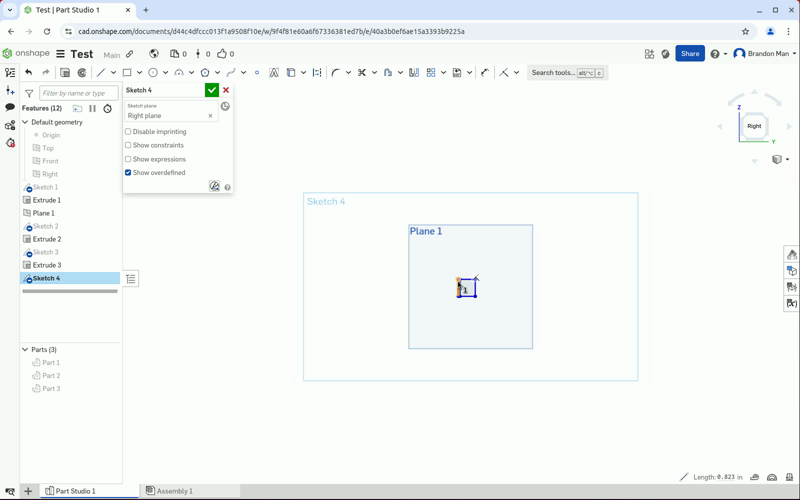
scroll(-6)
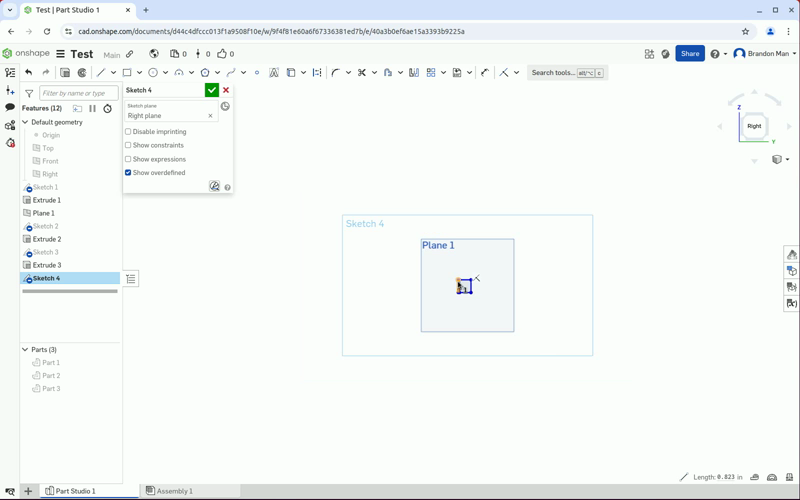
scroll(-6)
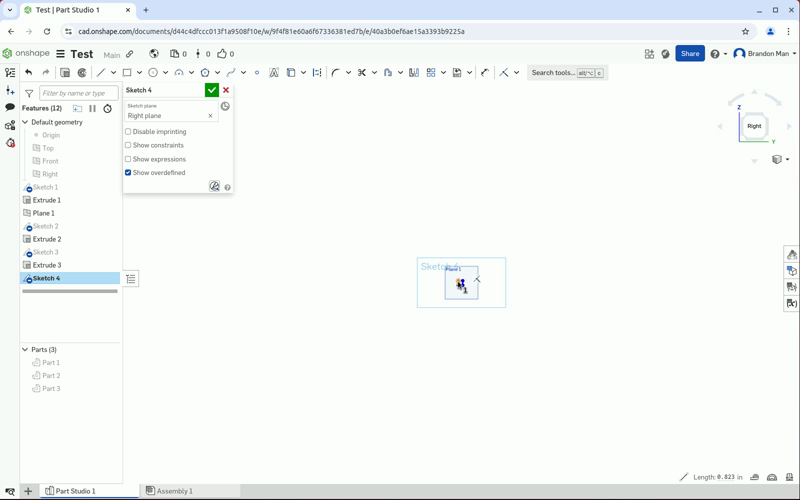
mouse_move(73, 352)
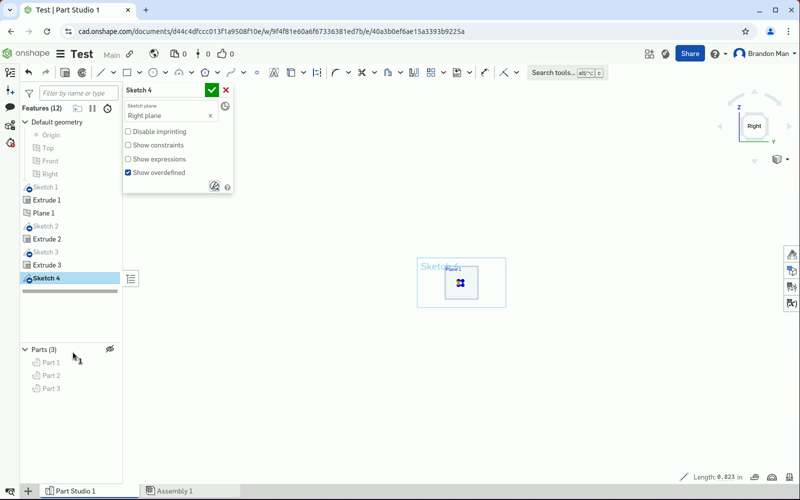
key(shift+y)
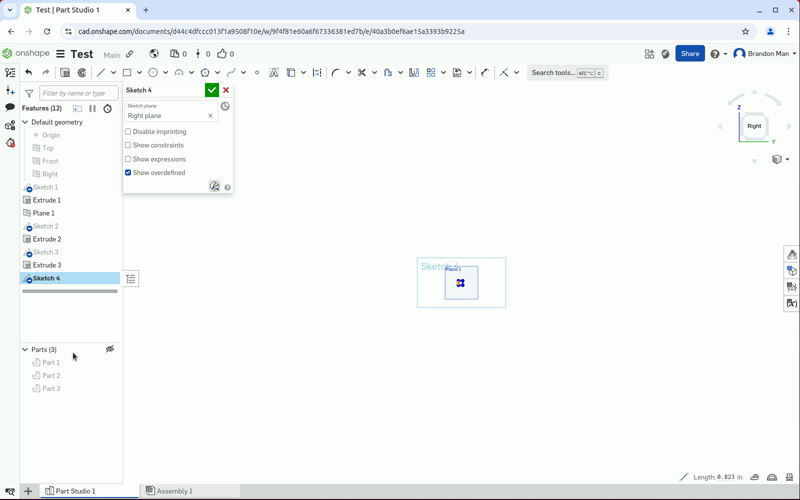
key(shift+e)
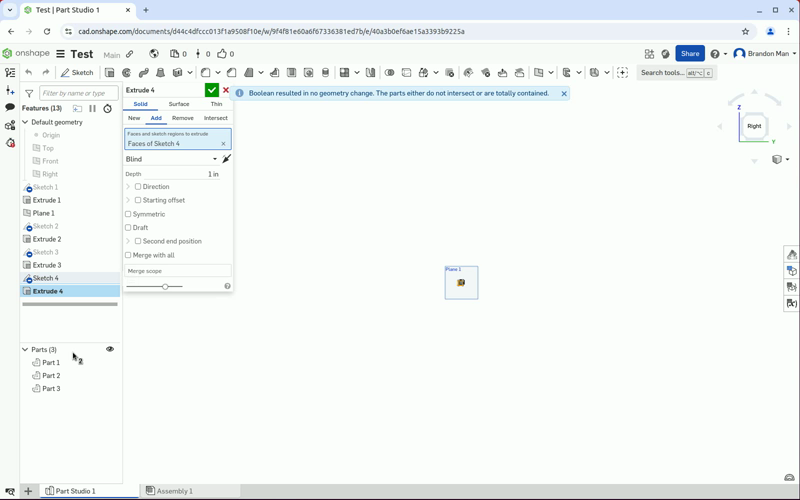
mouse_move(143, 106)
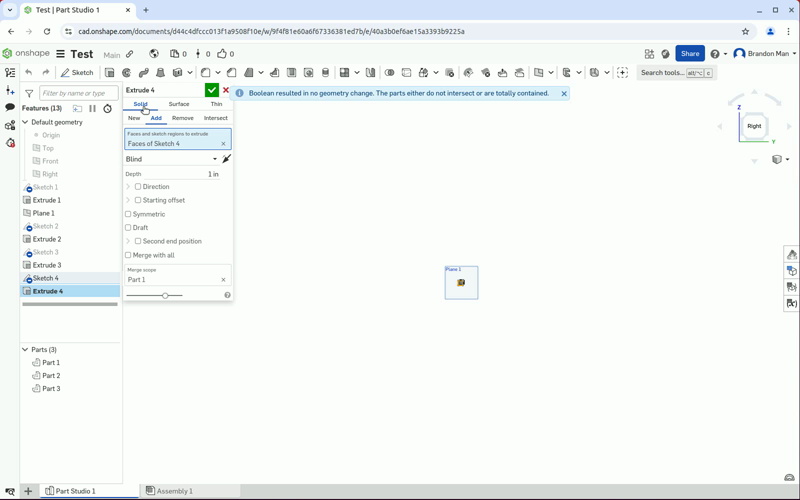
click(143, 106)
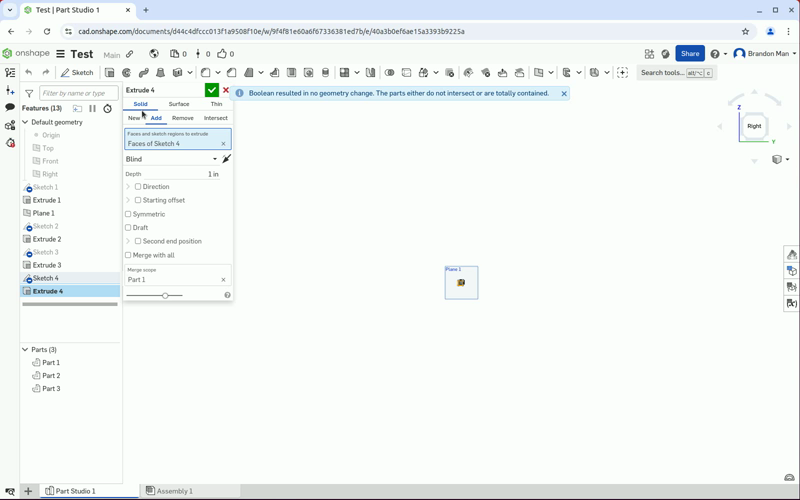
mouse_move(137, 120)
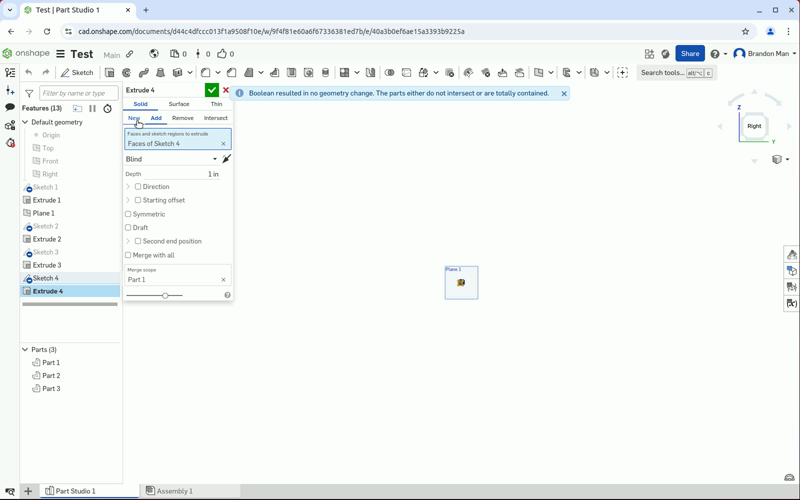
click(137, 120)
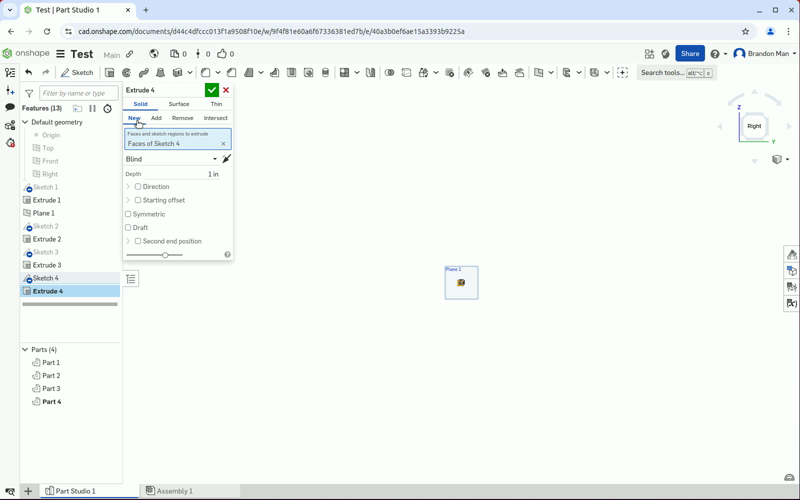
key(tab, 4)
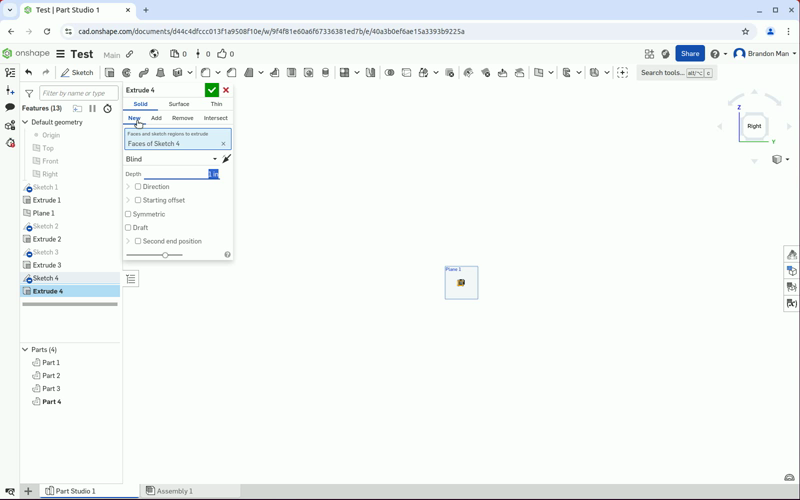
text(-0.241)
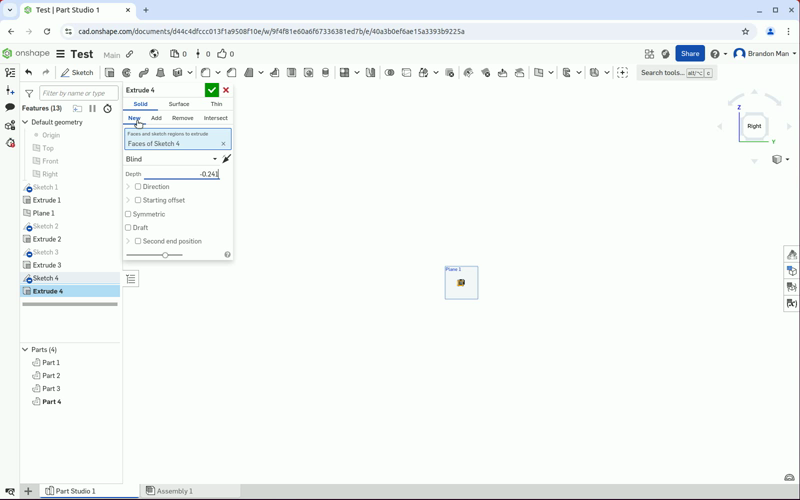
key(enter)
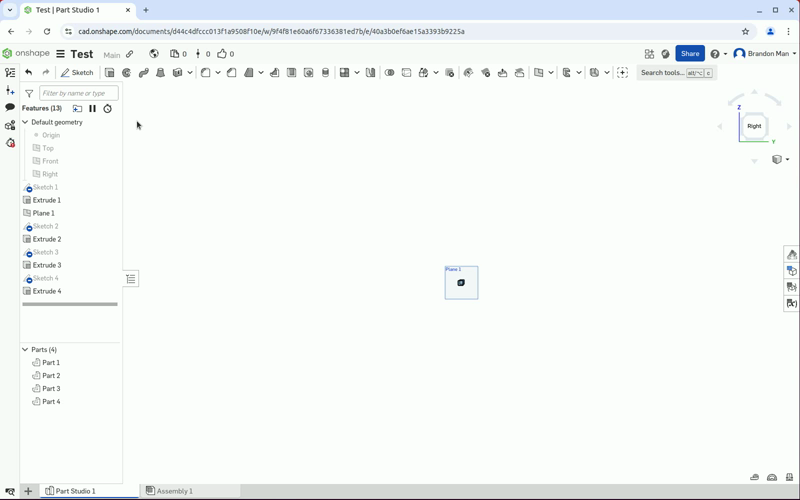
key(shift+h)
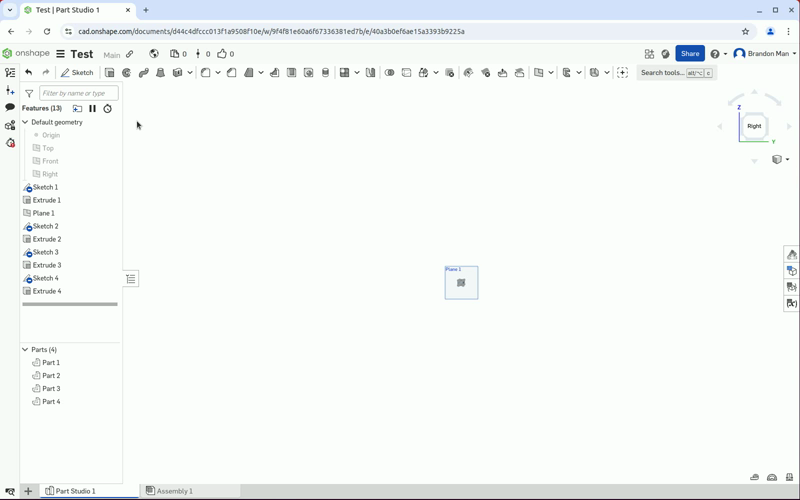
key(shift+h)
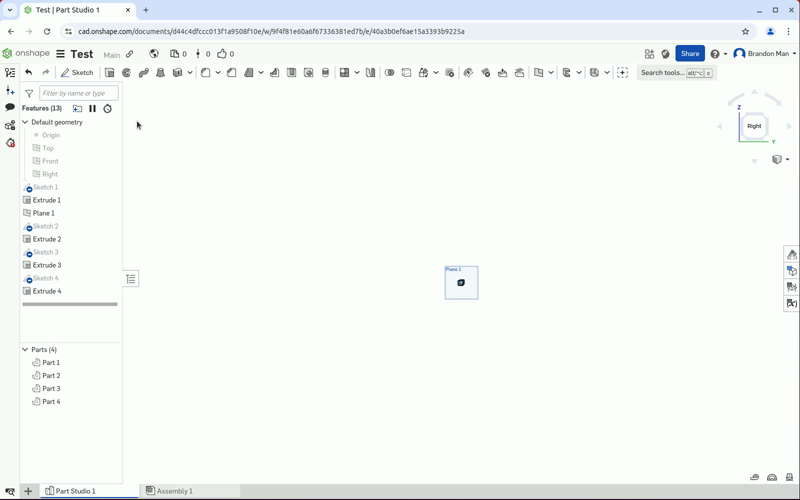
mouse_move(73, 189)
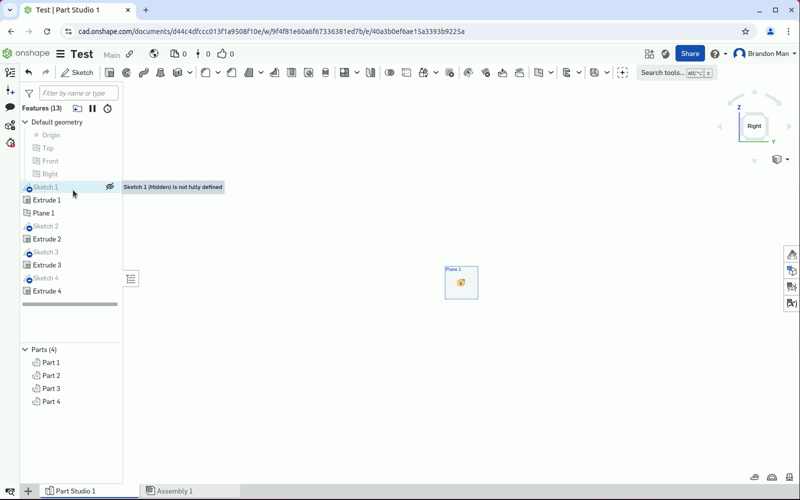
click(73, 189)
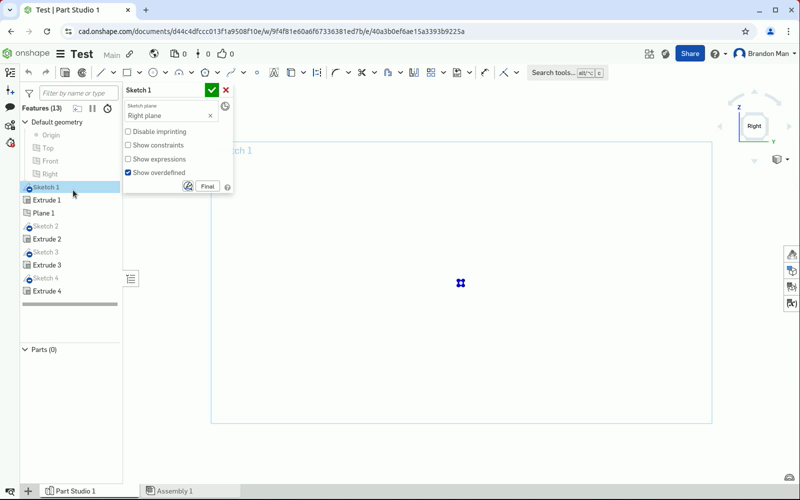
mouse_move(229, 92)
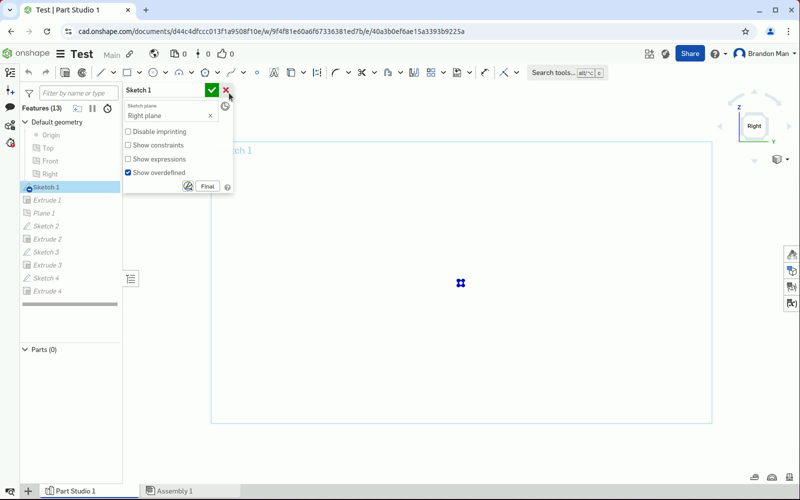
click(229, 92)
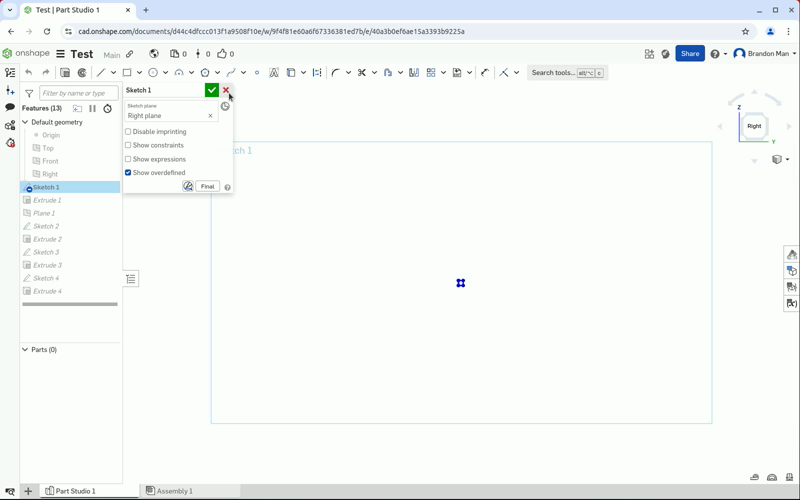
key(shift+s)
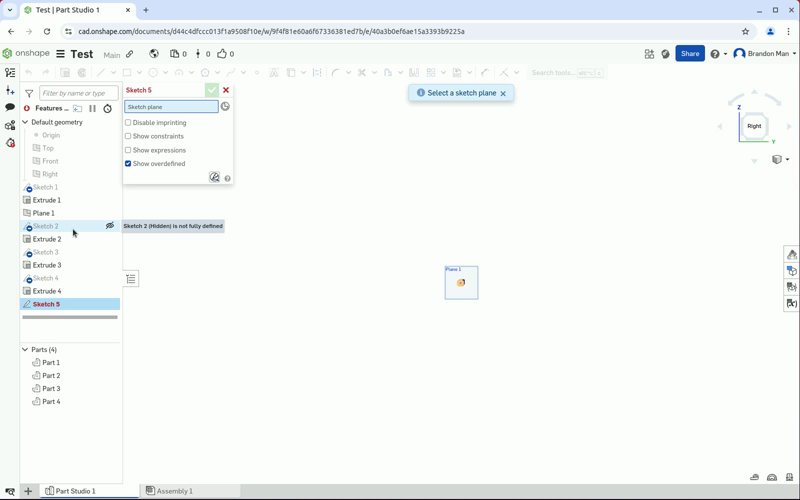
scroll(3)
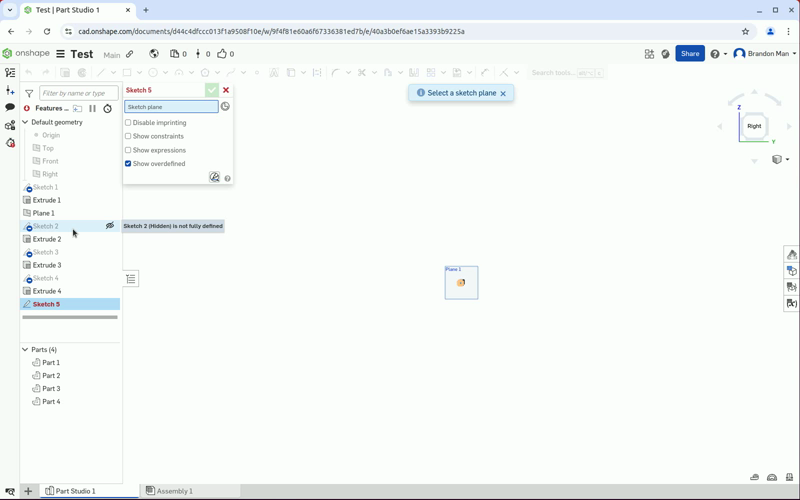
mouse_move(73, 176)
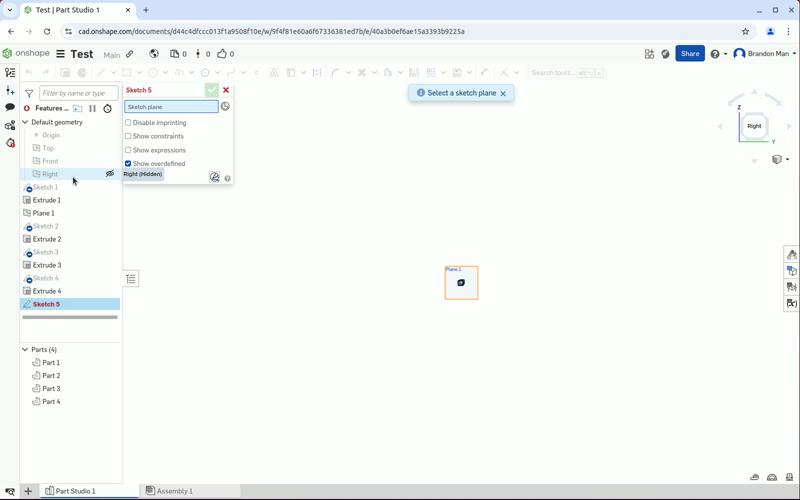
click(73, 176)
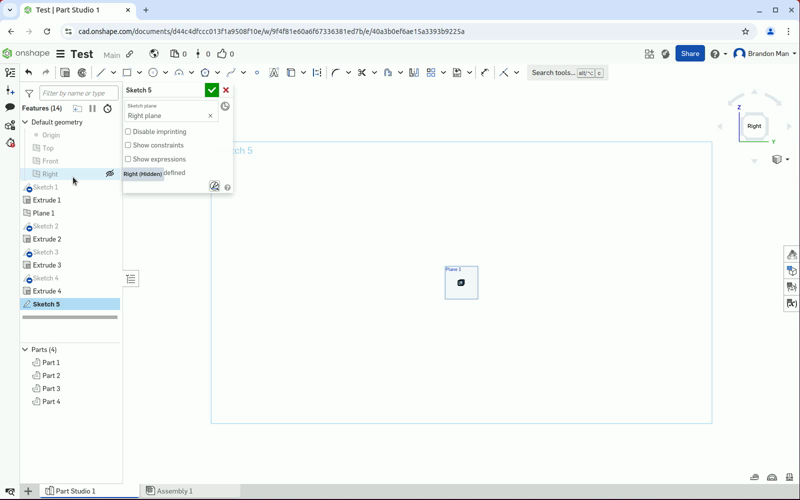
mouse_move(73, 352)
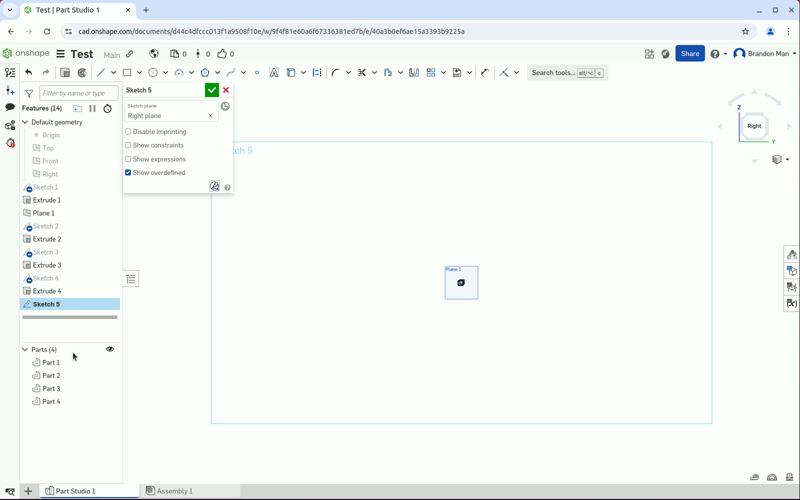
key(y)
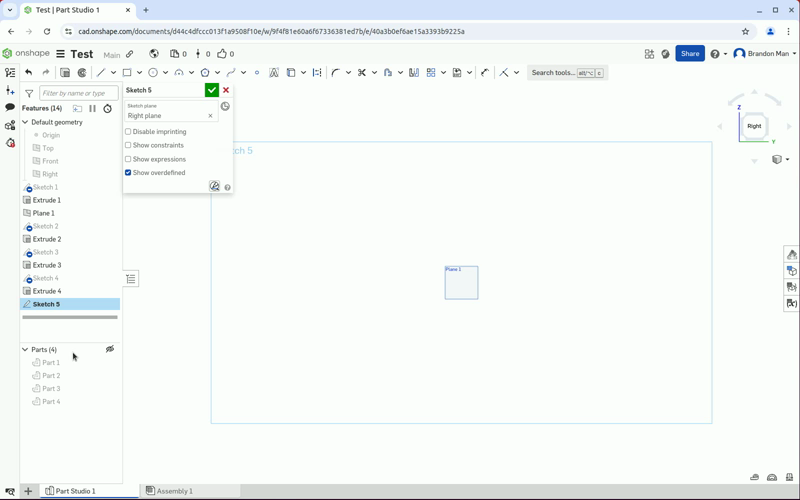
key(l)
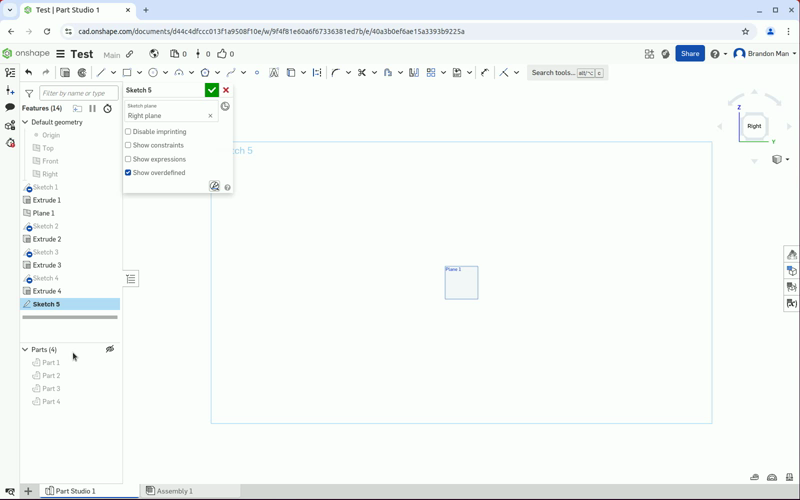
key_down(shift)
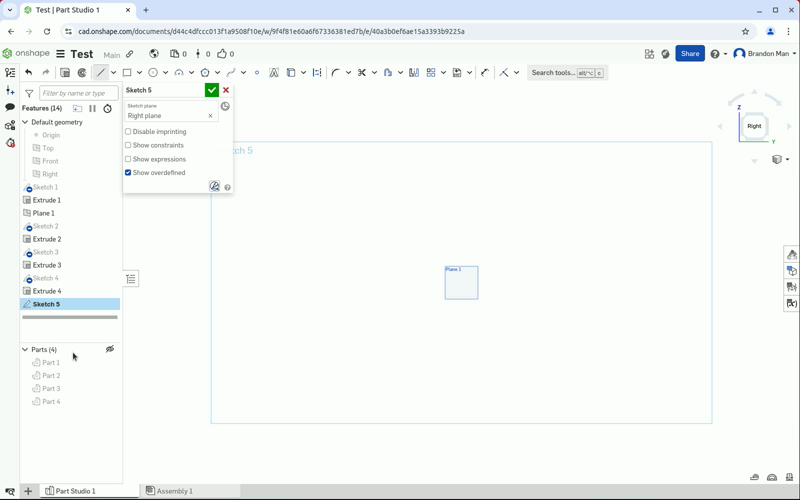
mouse_move(459, 284)
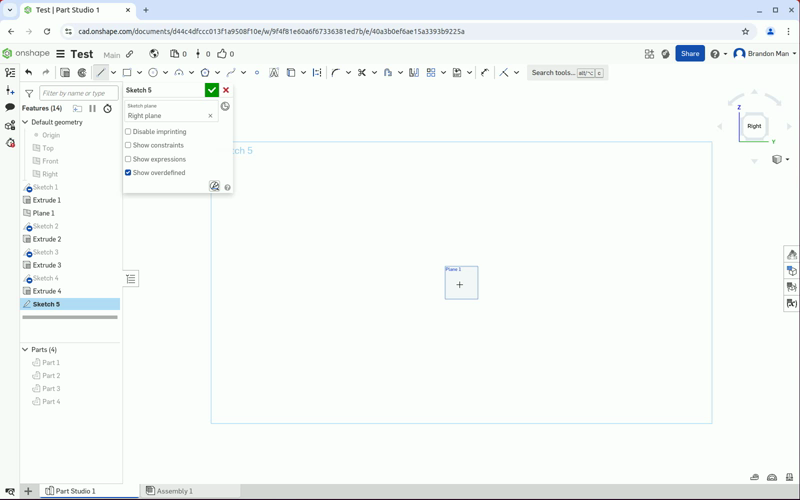
click(459, 284)
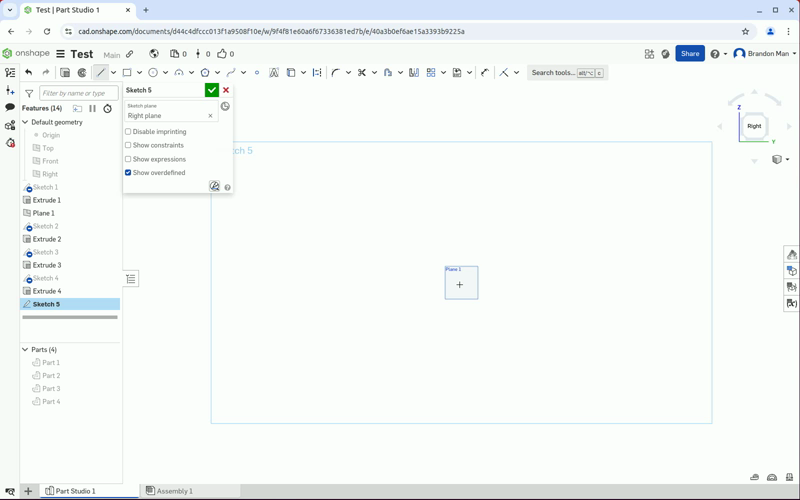
key_up(shift)
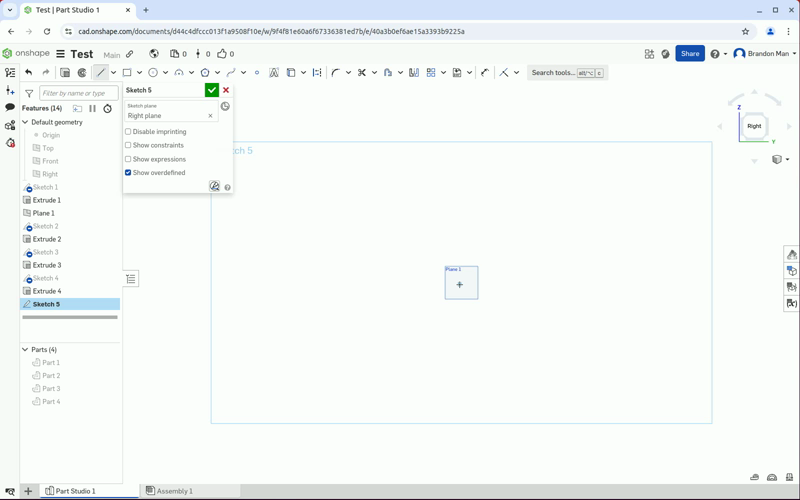
key_down(shift)
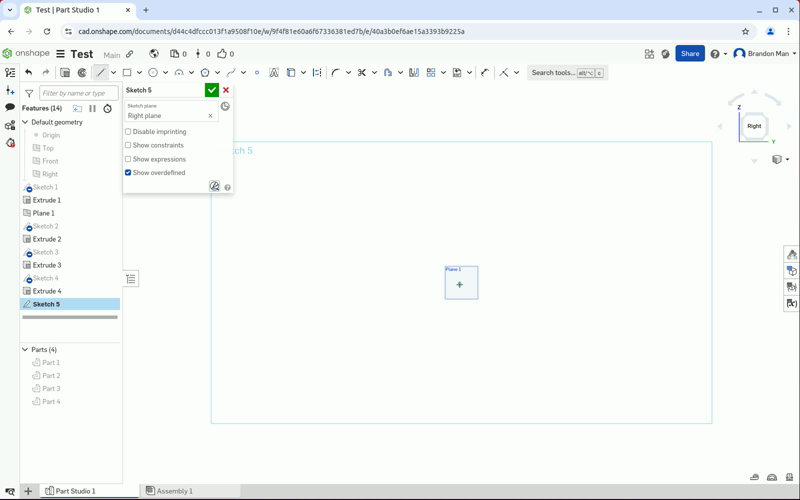
mouse_move(489, 284)
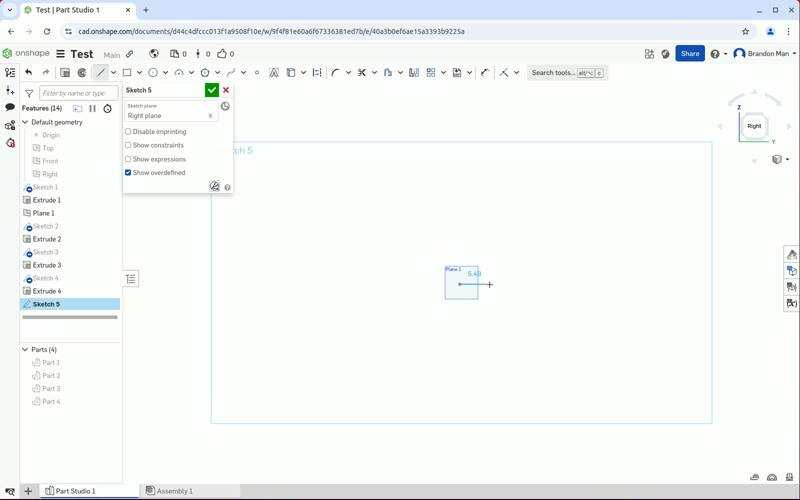
mouse_move(464, 284)
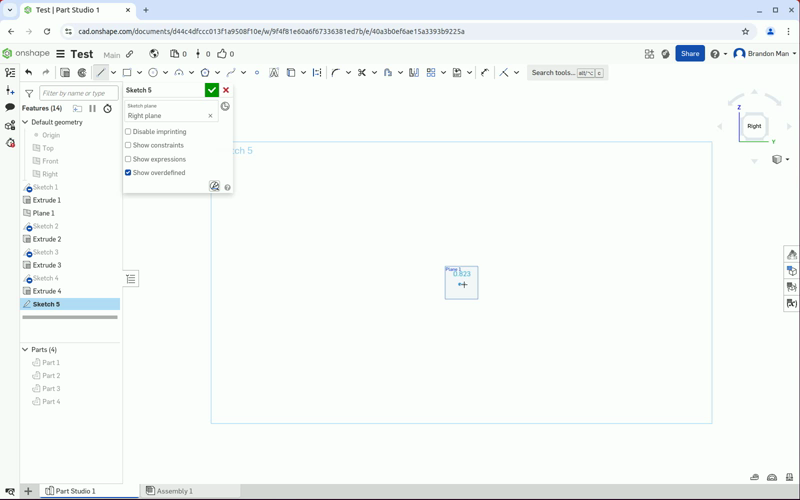
scroll(6)
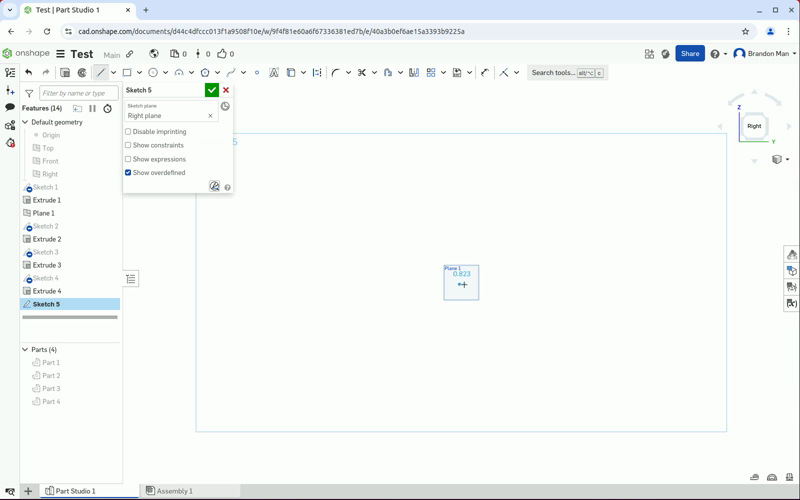
scroll(6)
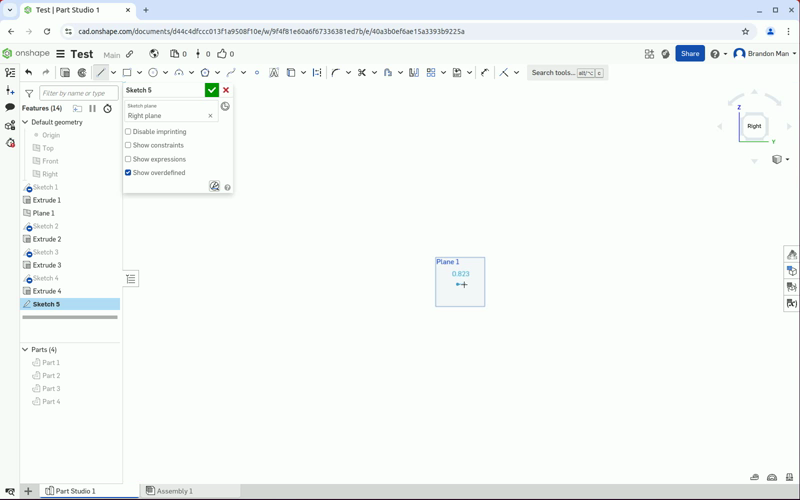
scroll(6)
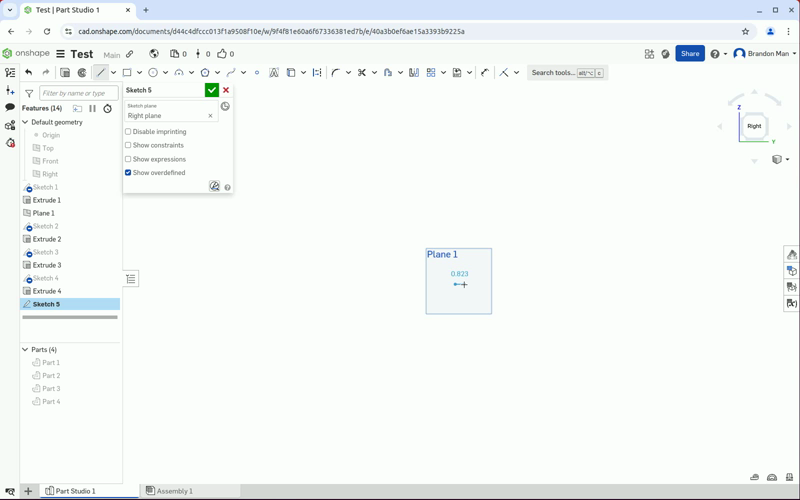
scroll(6)
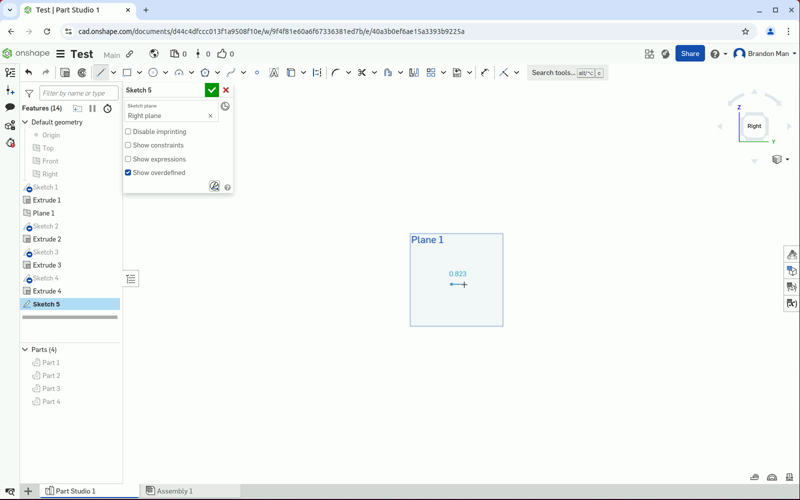
scroll(6)
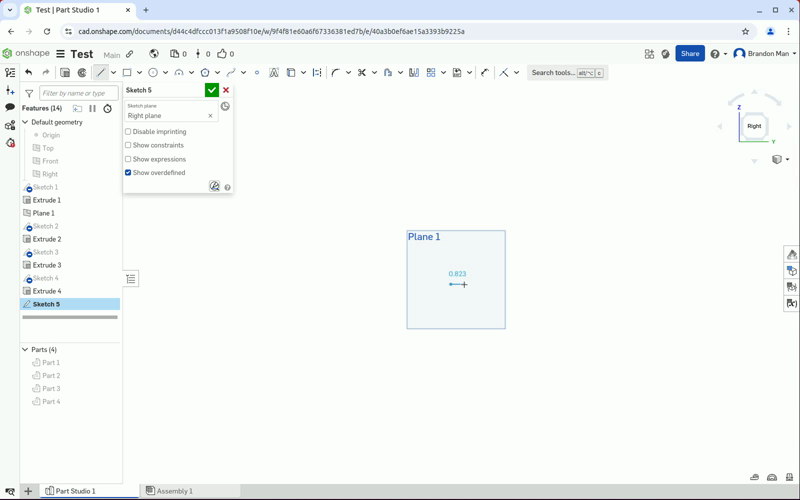
scroll(6)
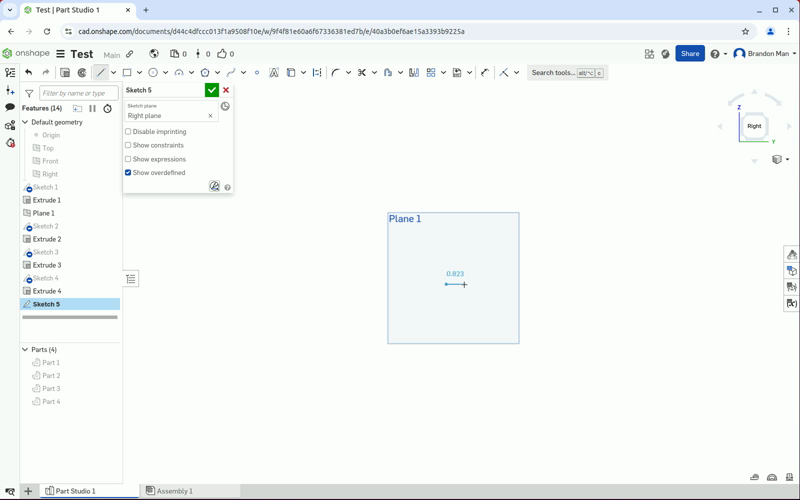
scroll(6)
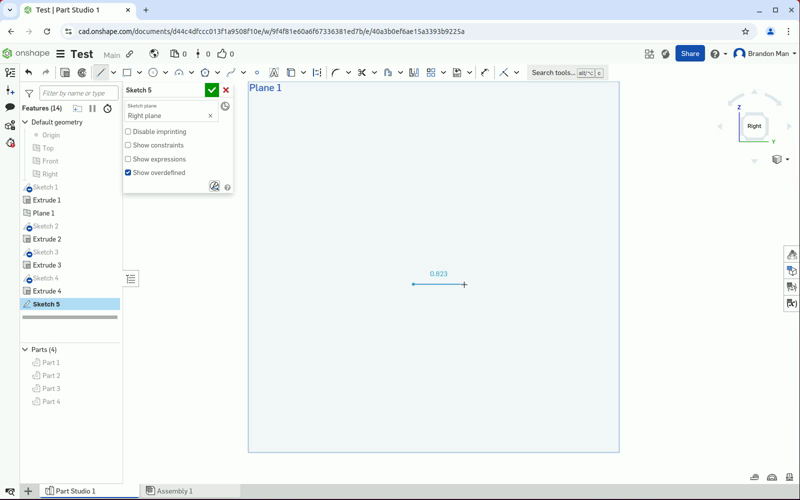
click(464, 284)
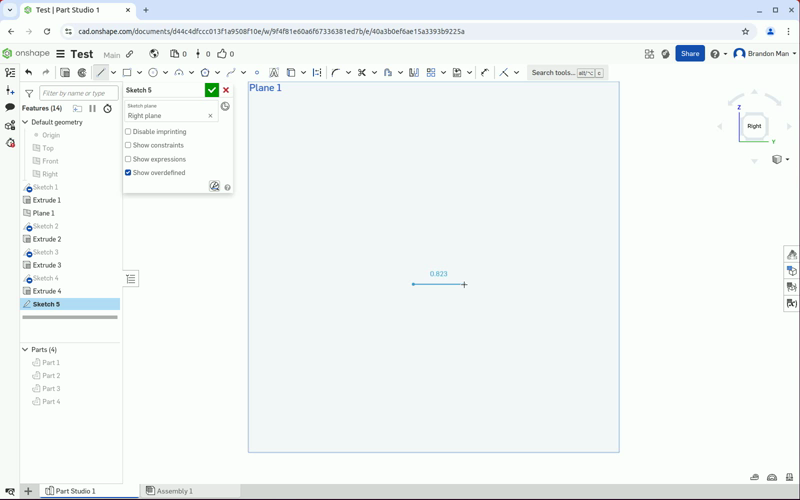
scroll(-6)
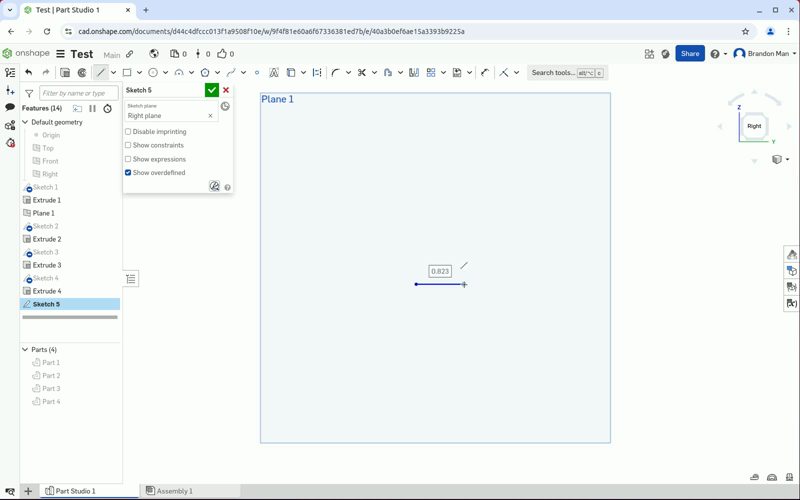
scroll(-6)
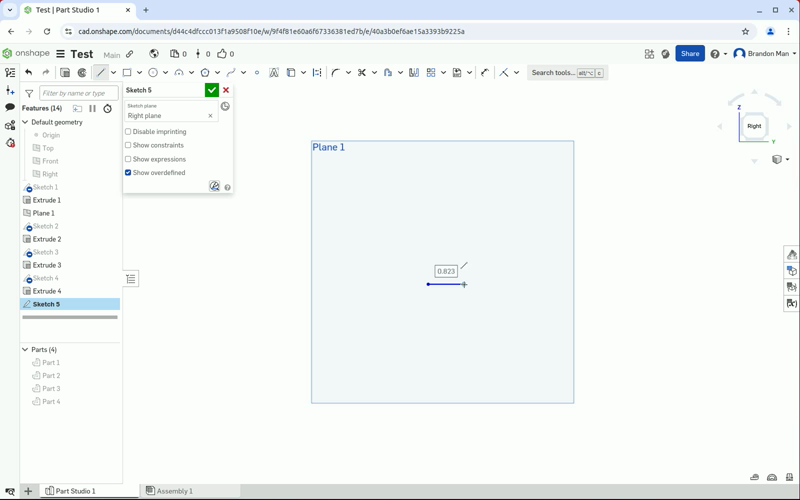
scroll(-6)
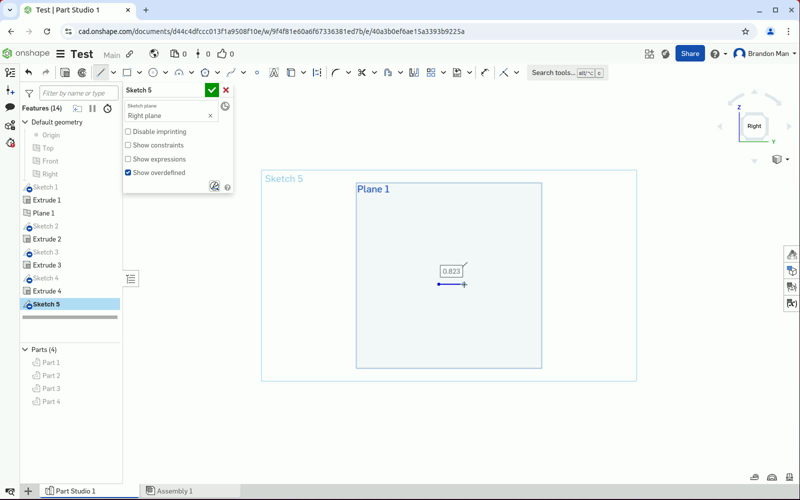
scroll(-6)
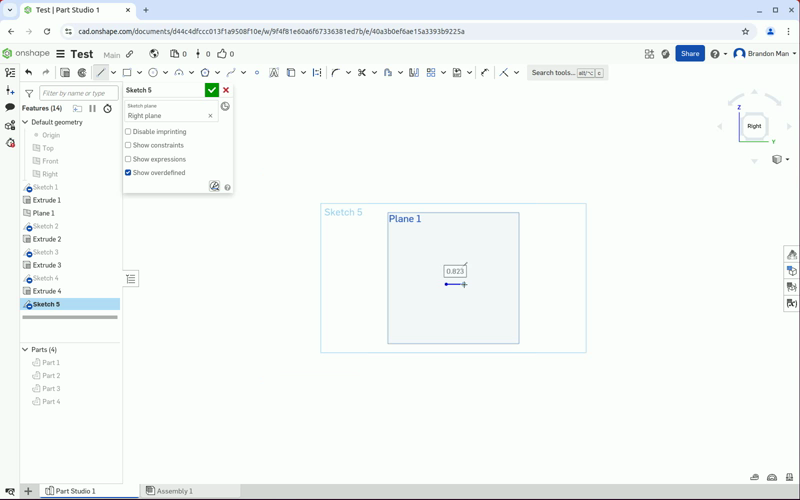
scroll(-6)
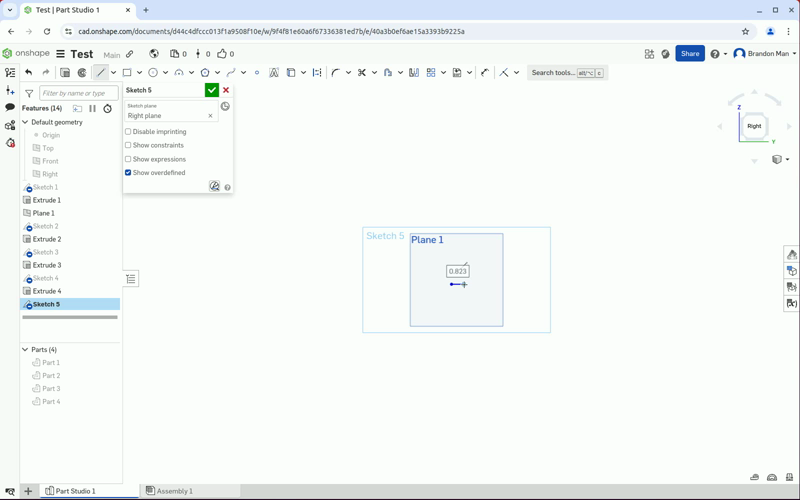
scroll(-6)
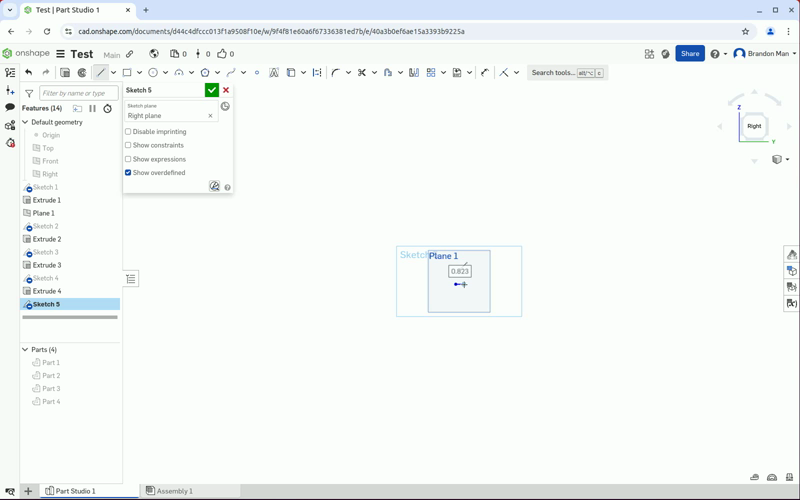
scroll(-6)
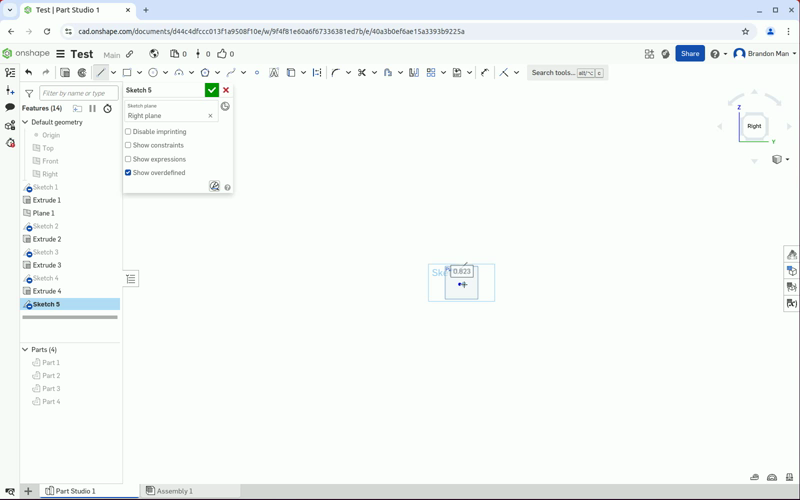
key_up(shift)
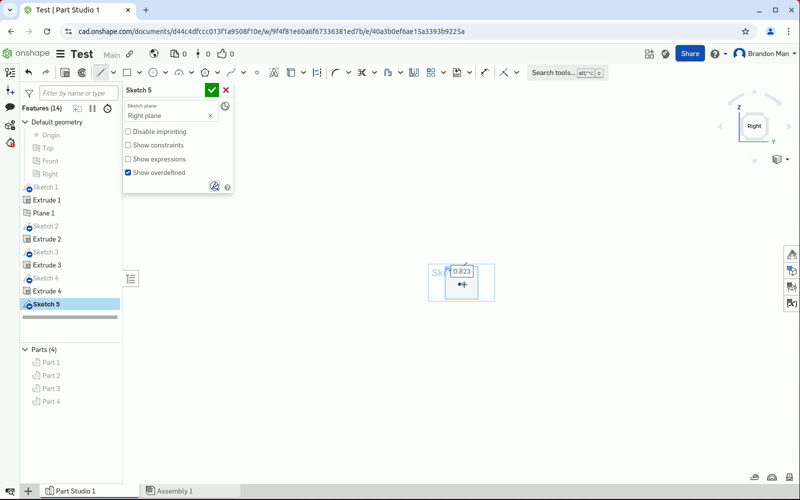
key_down(shift)
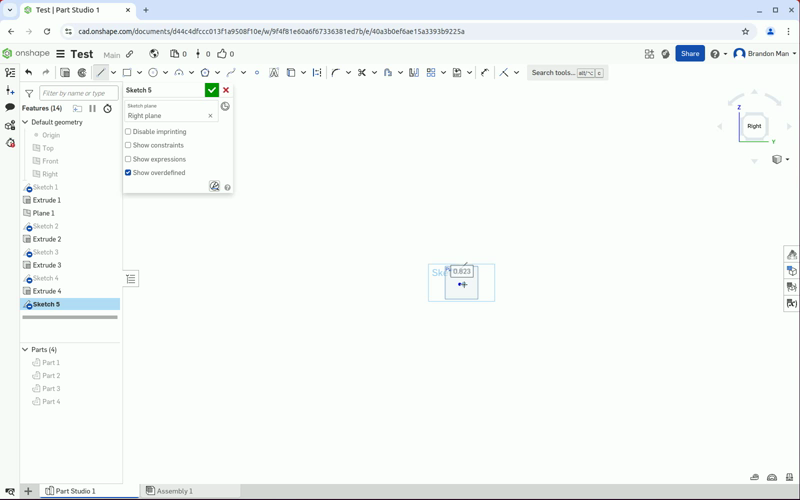
mouse_move(494, 284)
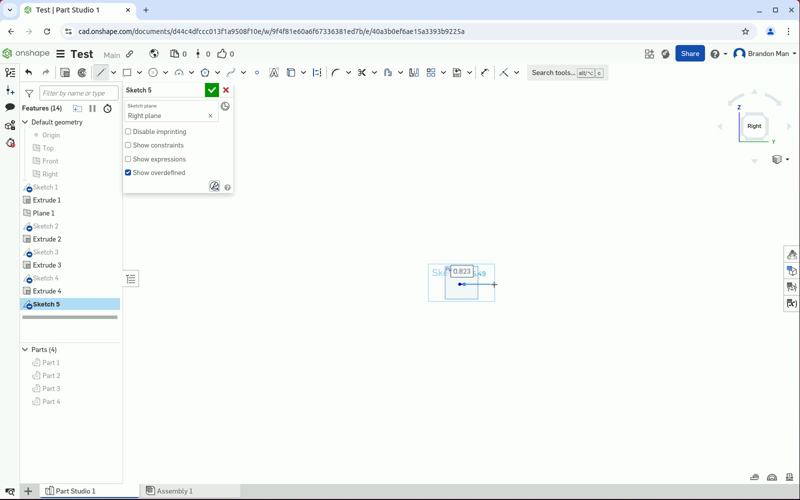
mouse_move(464, 279)
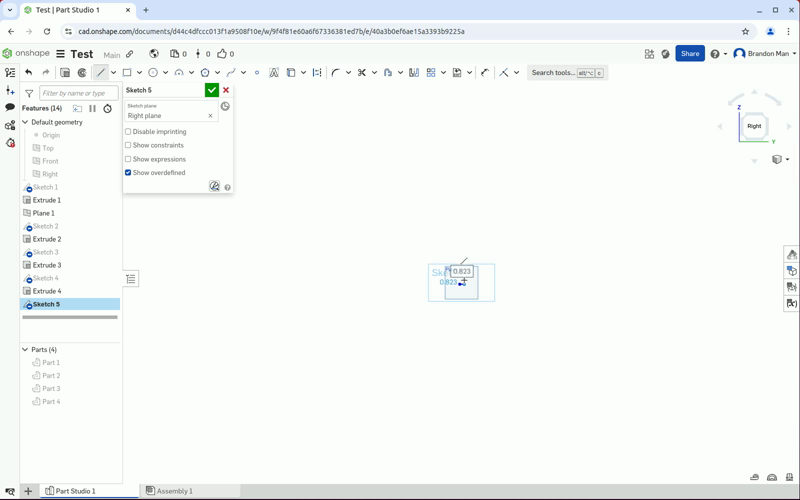
scroll(6)
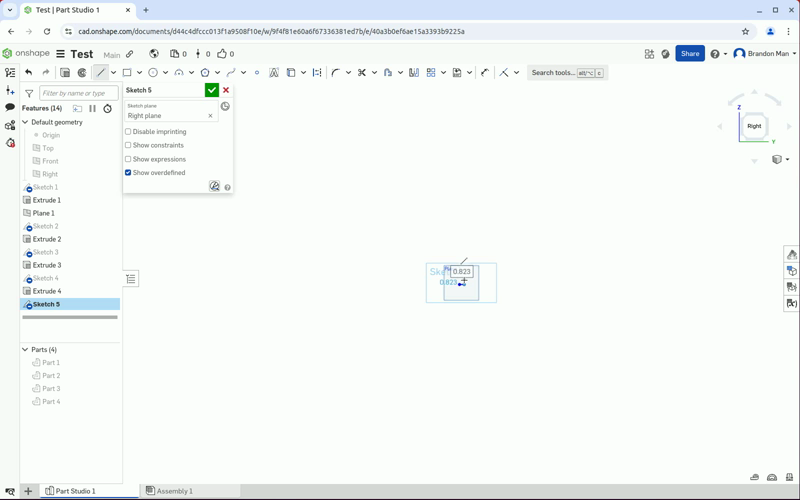
scroll(6)
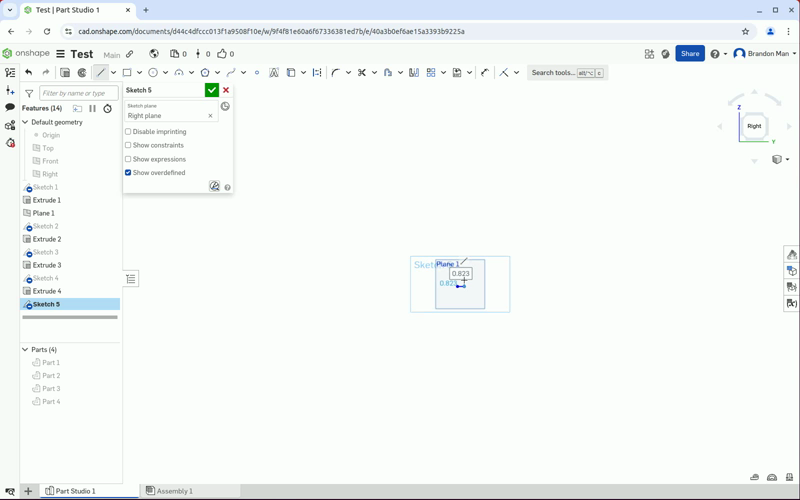
scroll(6)
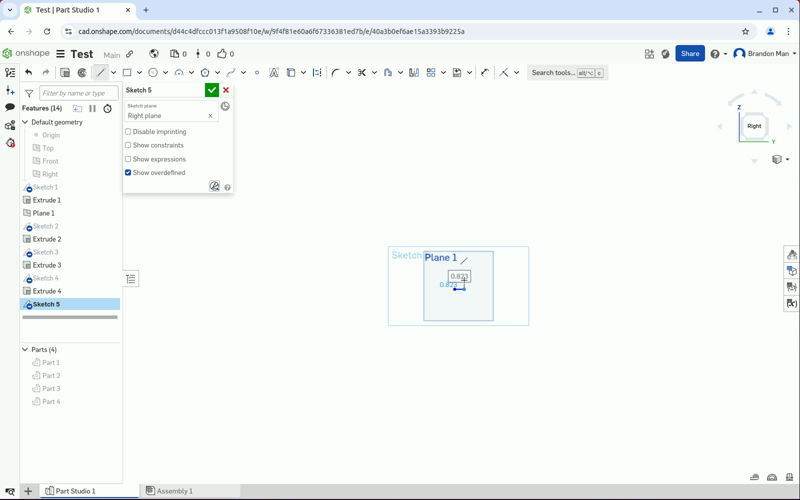
scroll(6)
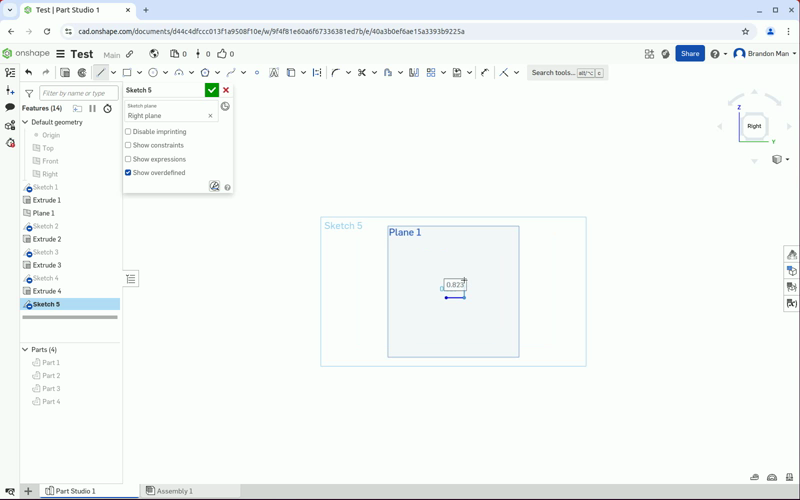
scroll(6)
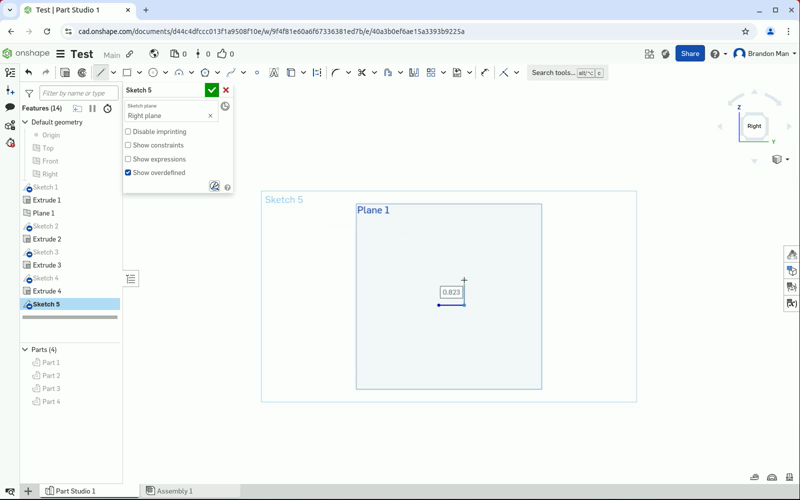
scroll(6)
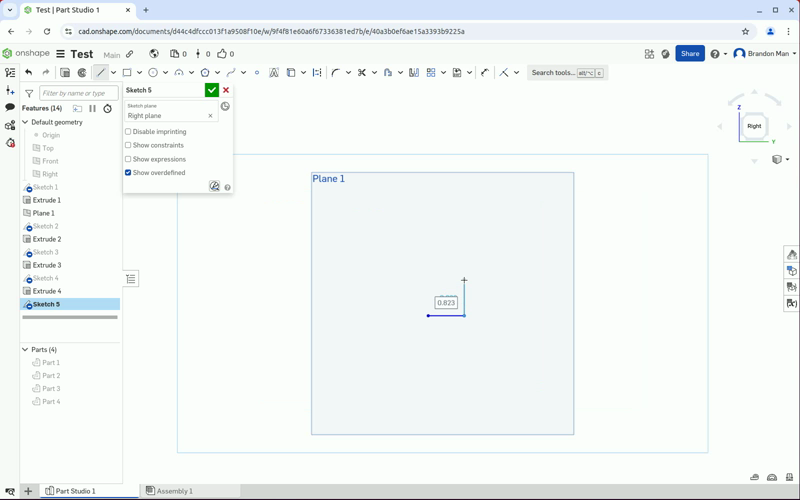
scroll(6)
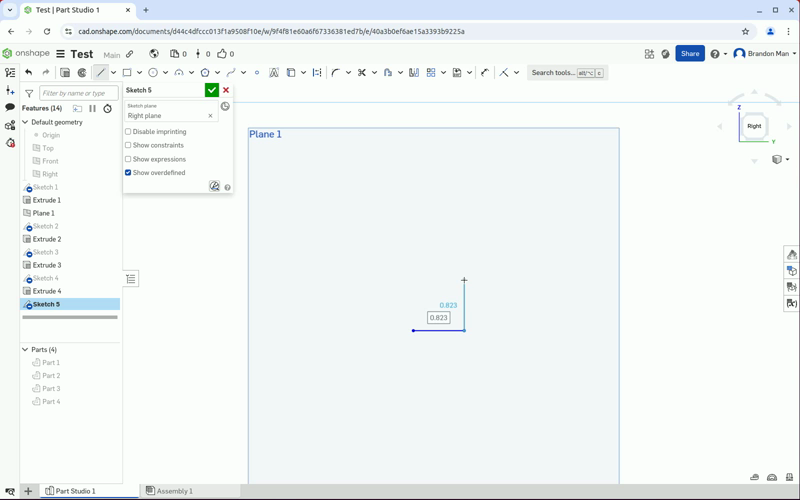
click(464, 279)
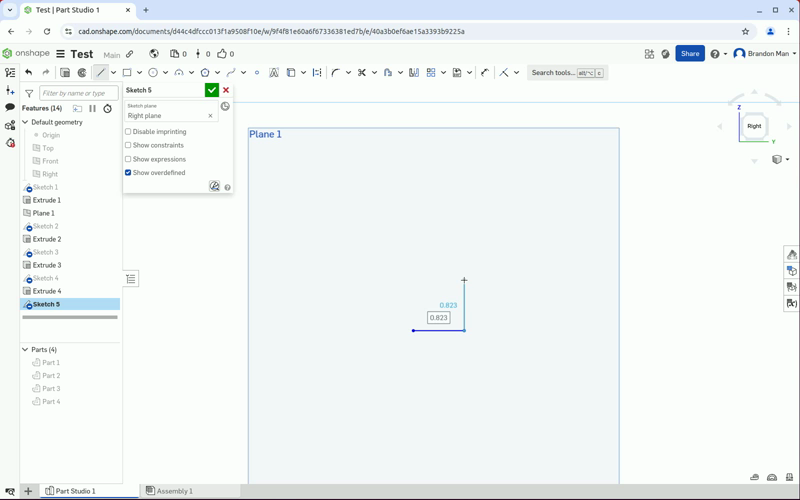
scroll(-6)
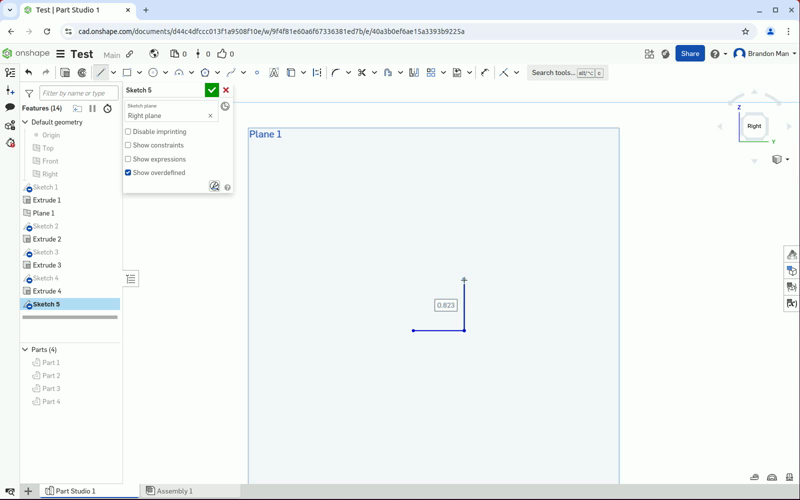
scroll(-6)
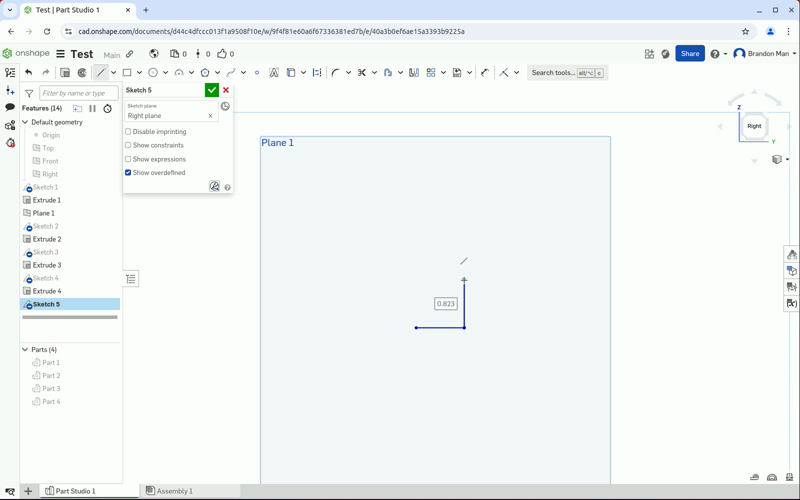
scroll(-6)
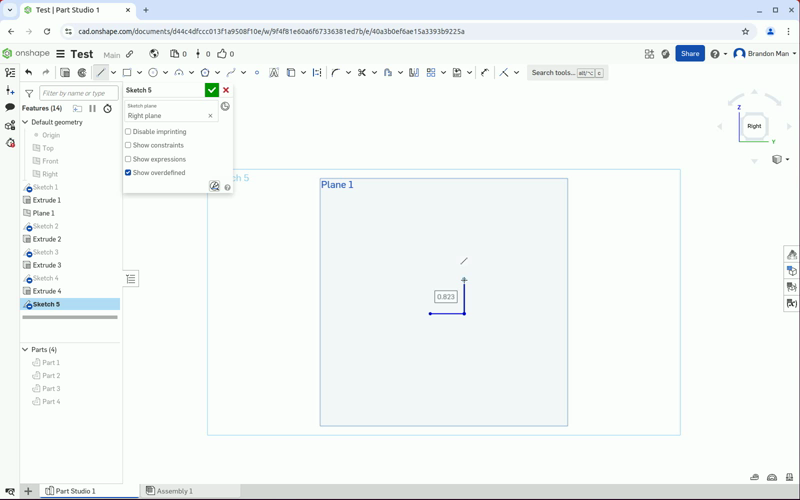
scroll(-6)
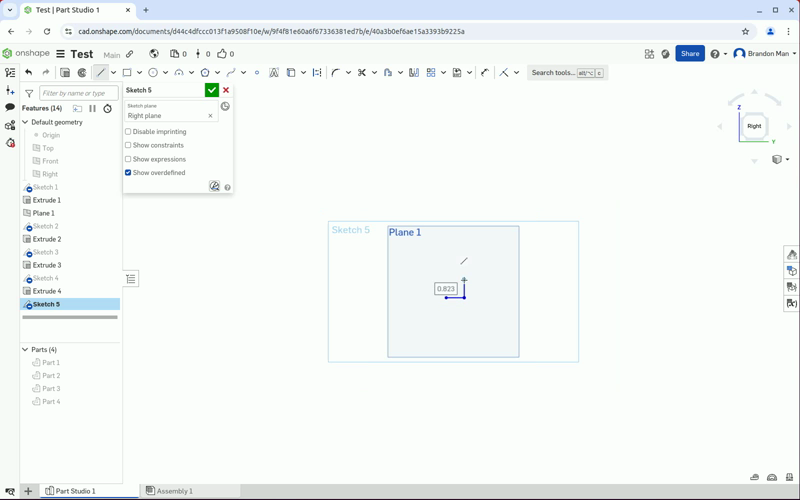
scroll(-6)
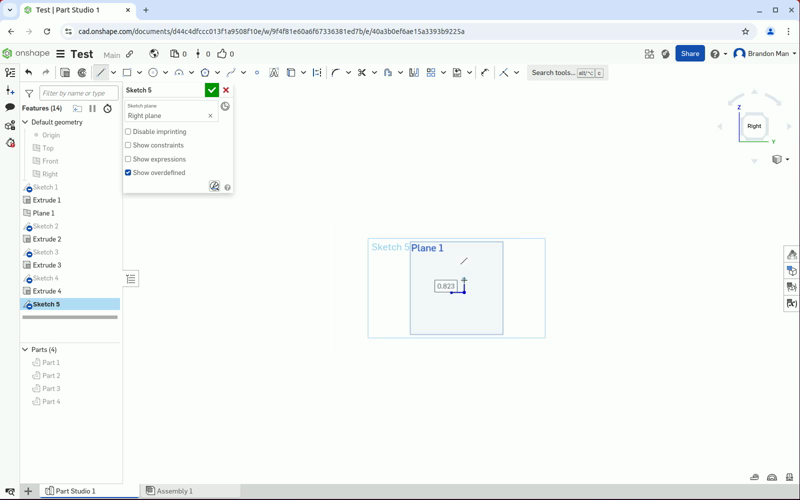
scroll(-6)
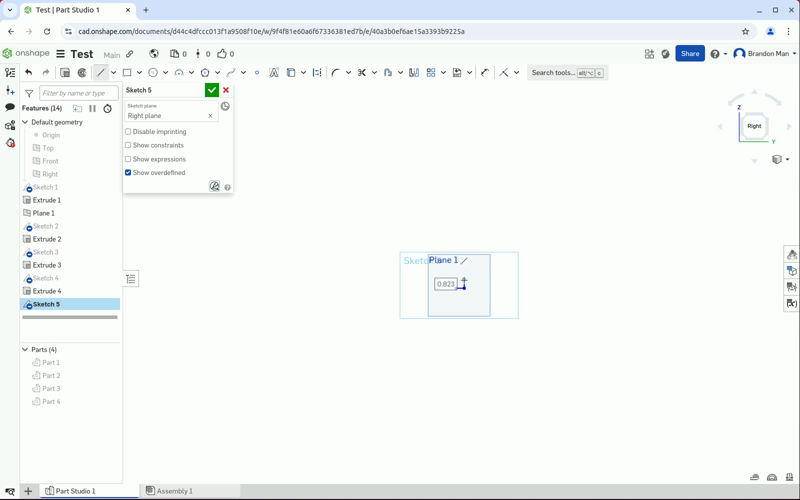
scroll(-6)
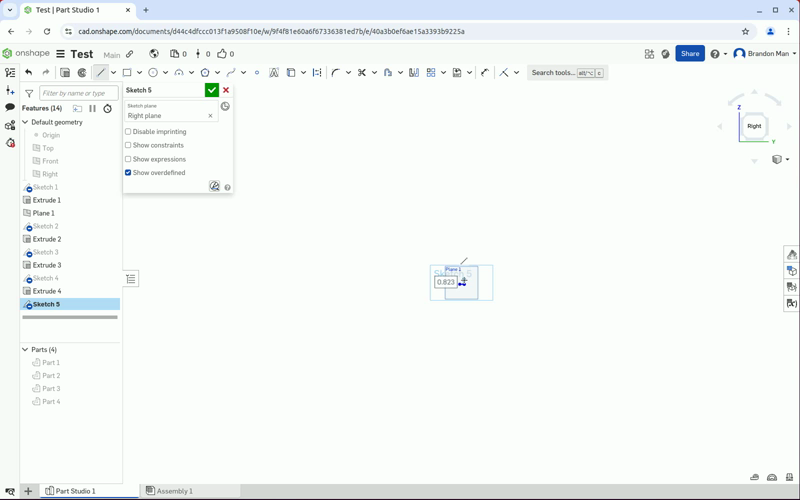
key_up(shift)
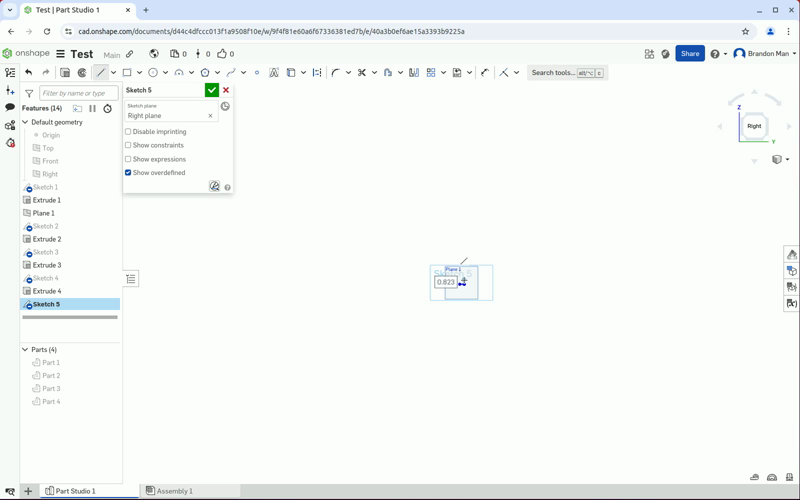
key_down(shift)
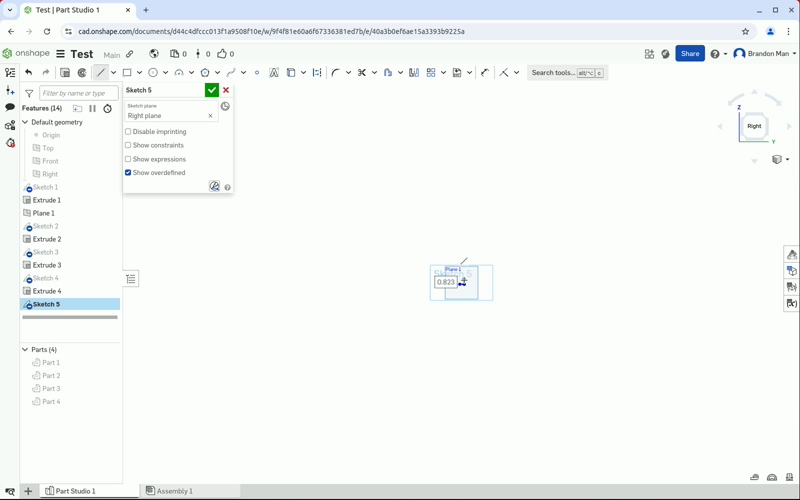
mouse_move(494, 279)
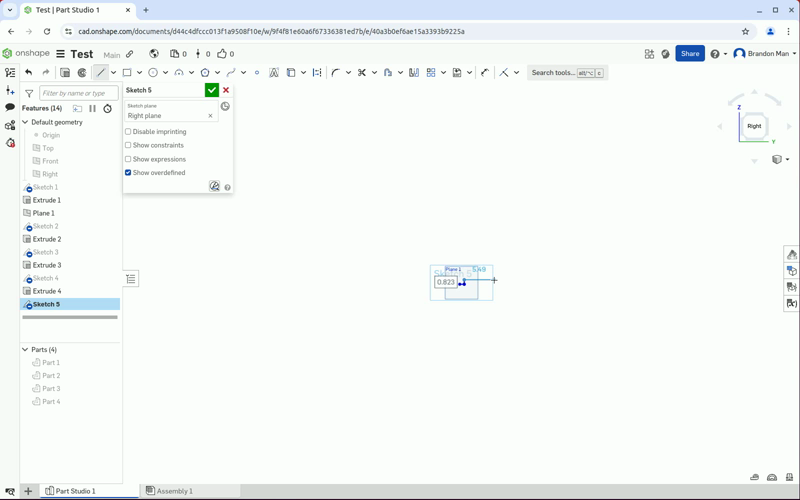
mouse_move(459, 279)
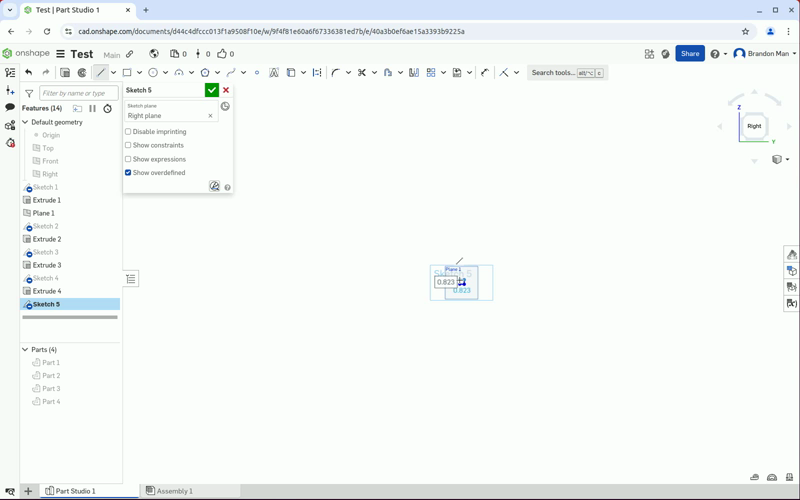
scroll(6)
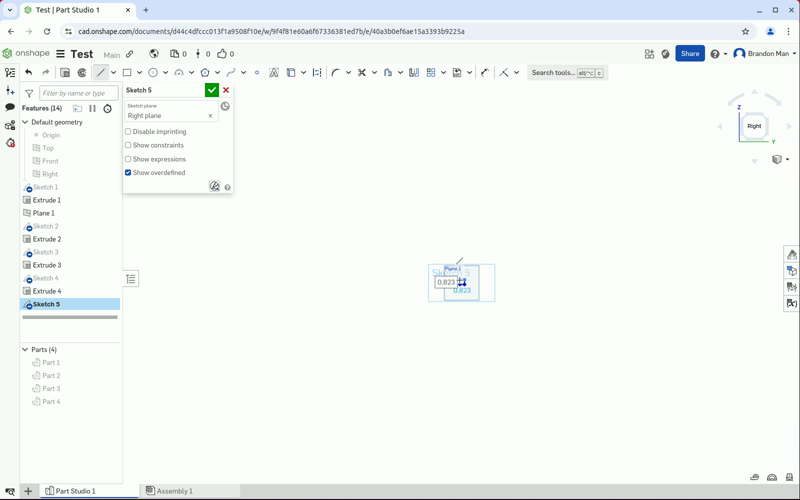
scroll(6)
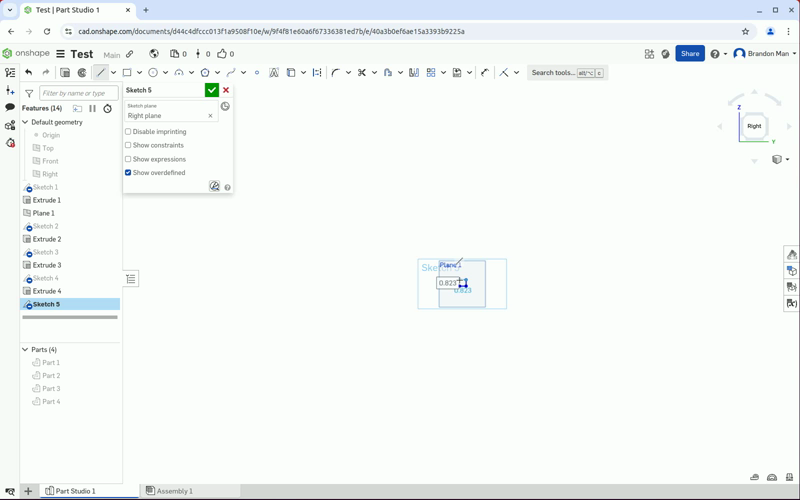
scroll(6)
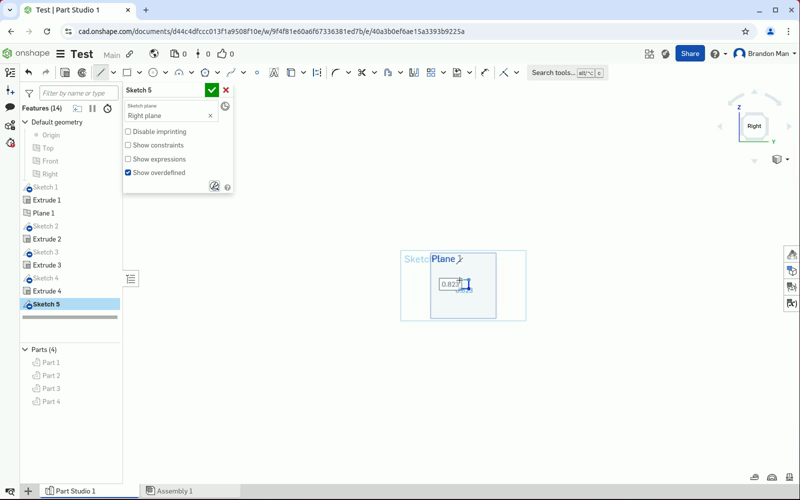
scroll(6)
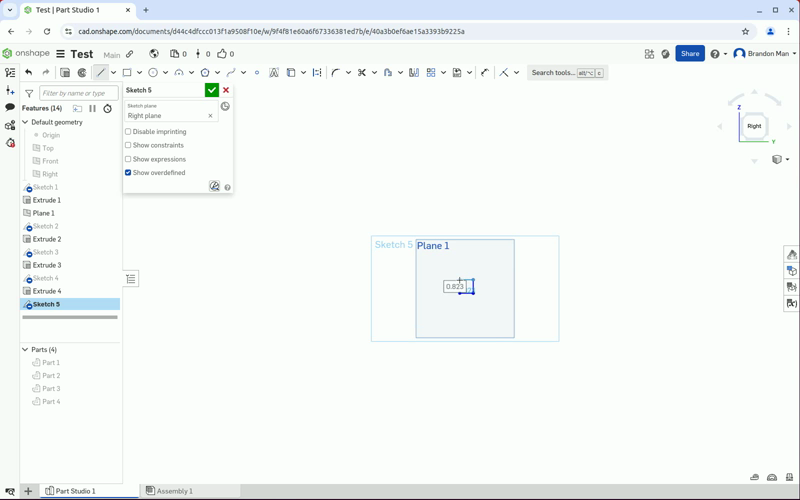
scroll(6)
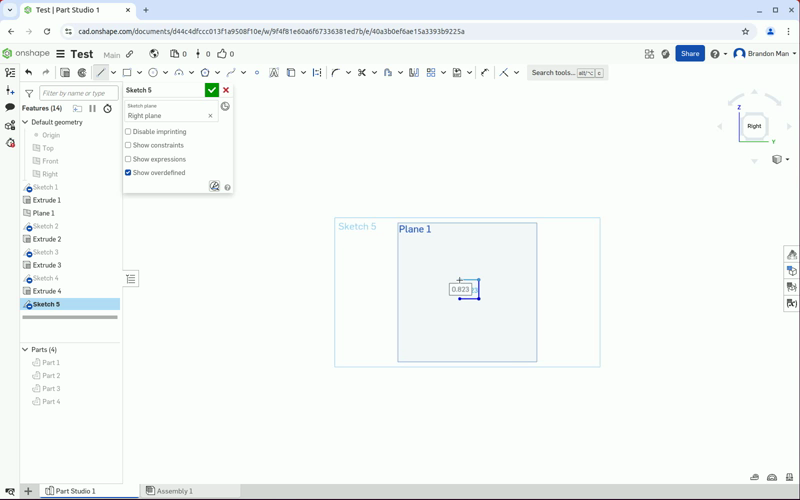
scroll(6)
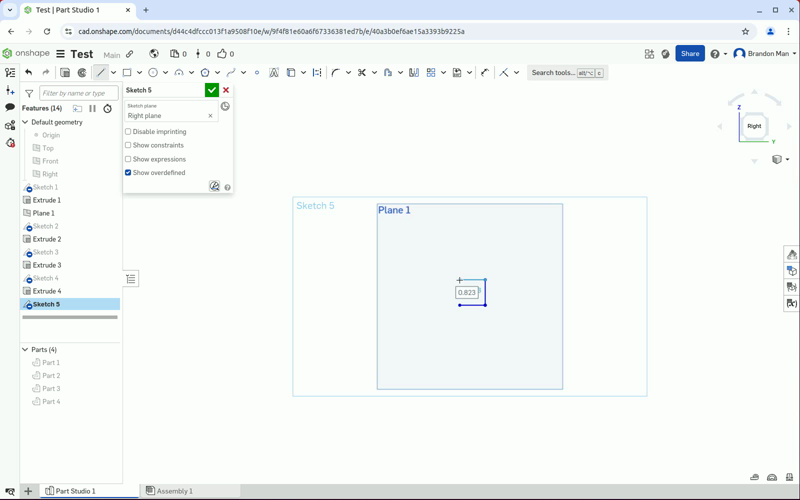
scroll(6)
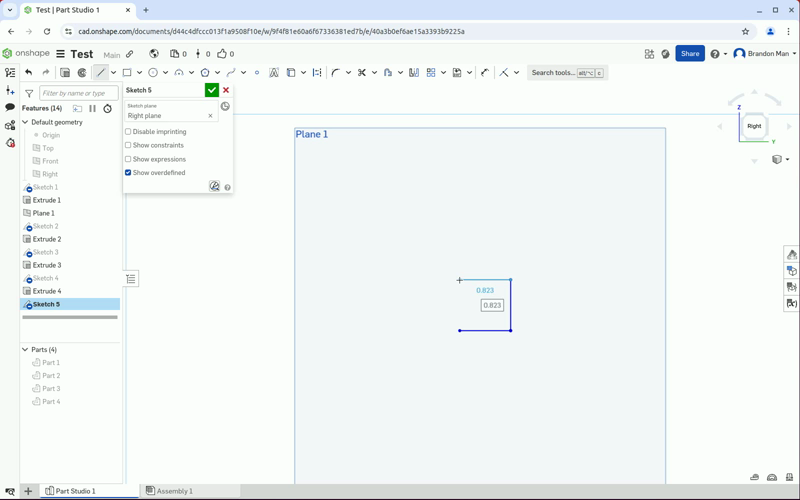
click(459, 279)
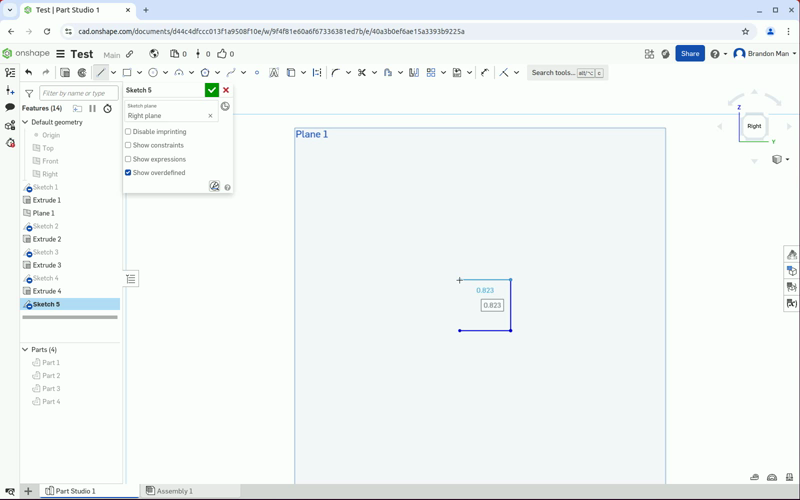
scroll(-6)
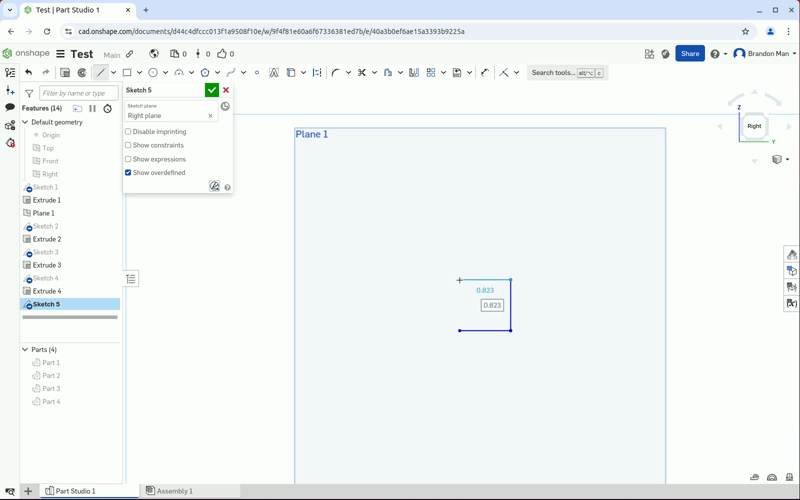
scroll(-6)
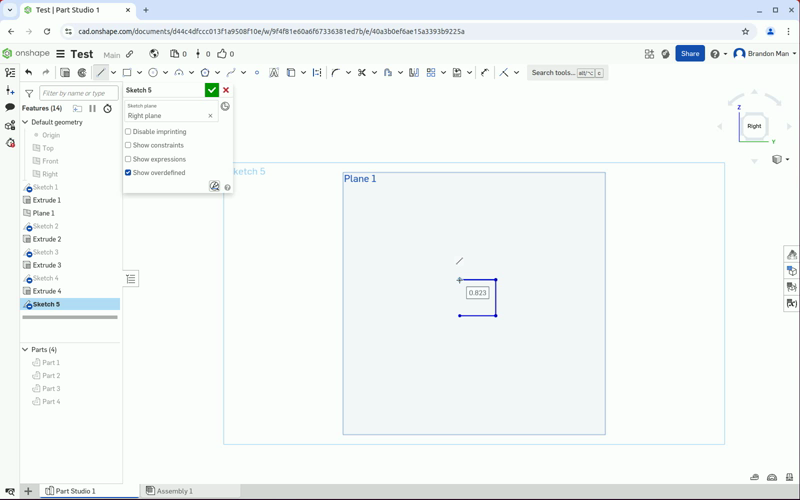
scroll(-6)
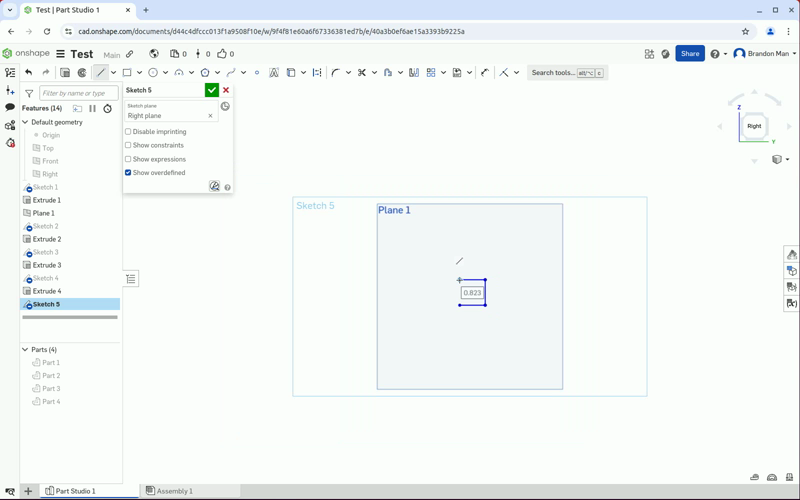
scroll(-6)
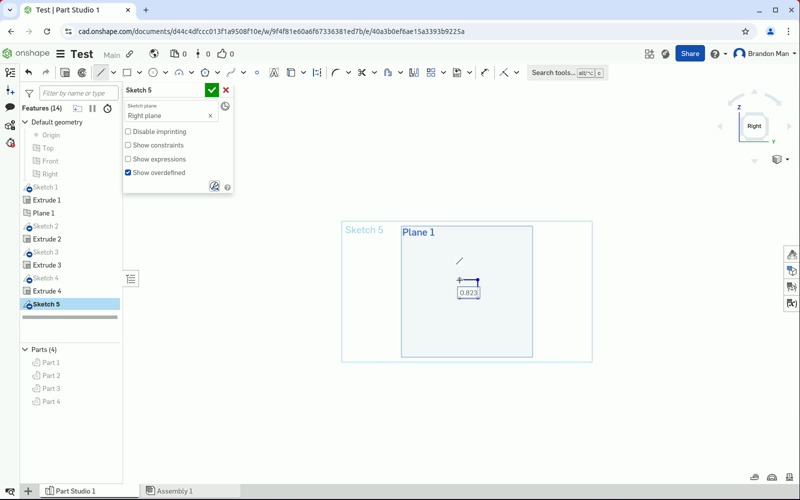
scroll(-6)
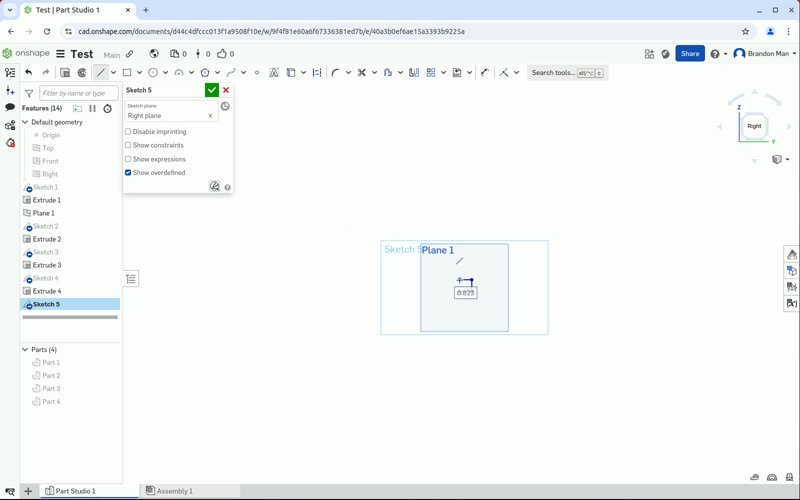
scroll(-6)
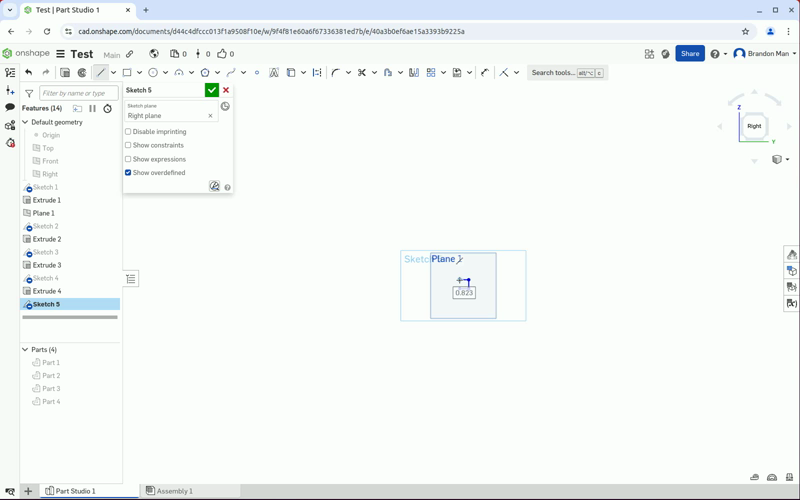
scroll(-6)
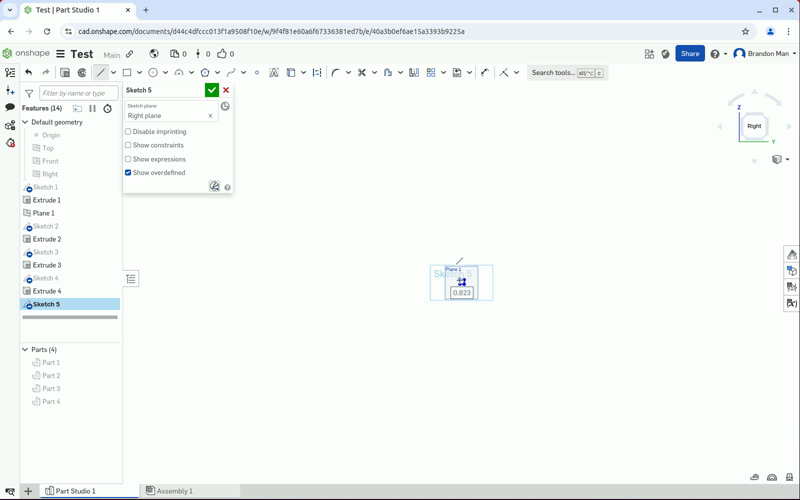
key_up(shift)
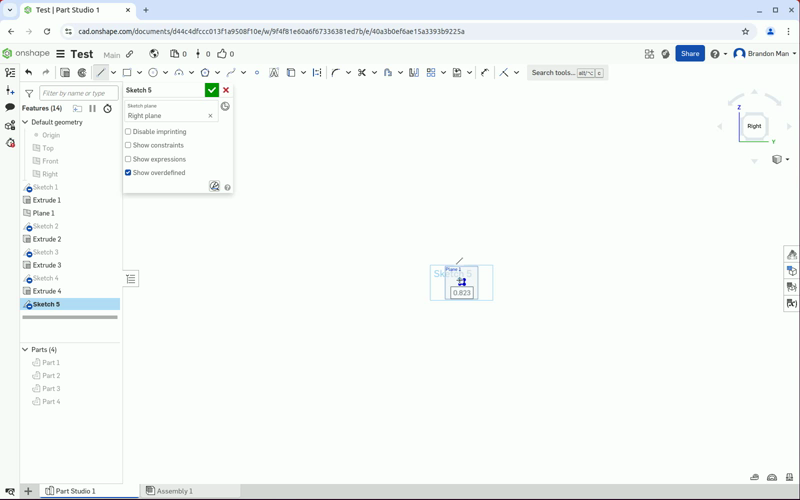
mouse_move(489, 279)
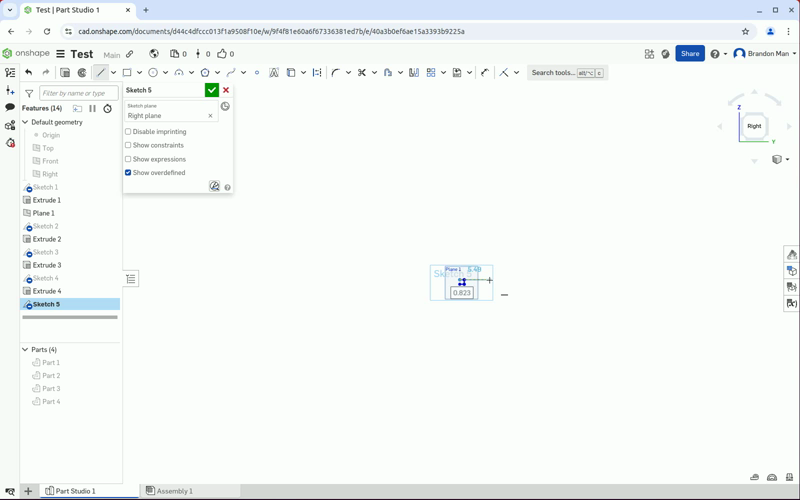
key_down(shift)
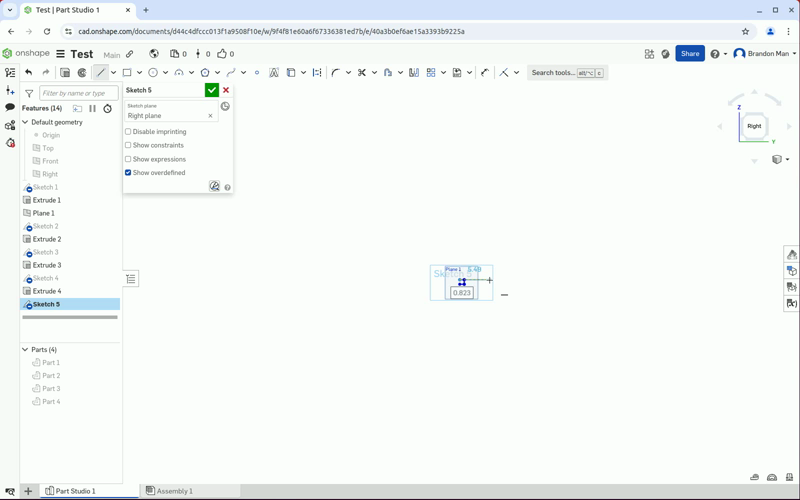
mouse_move(459, 284)
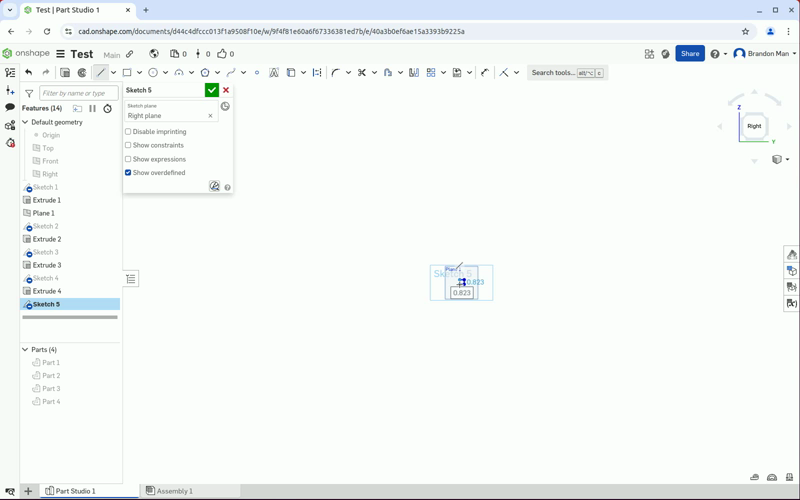
scroll(6)
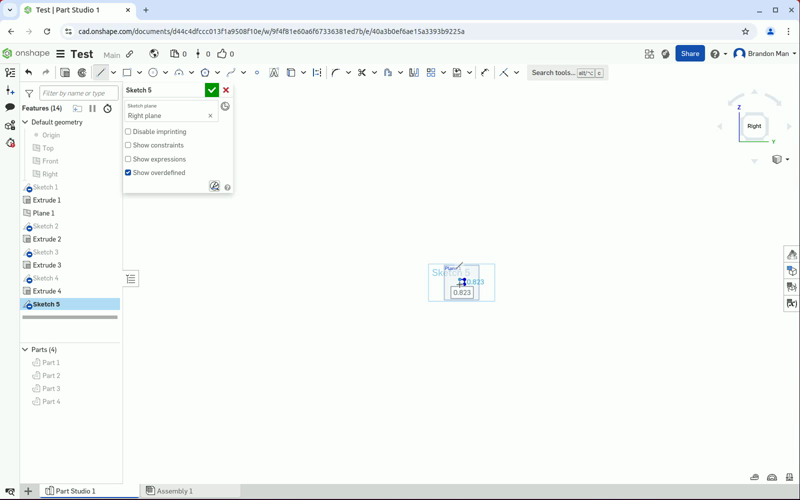
scroll(6)
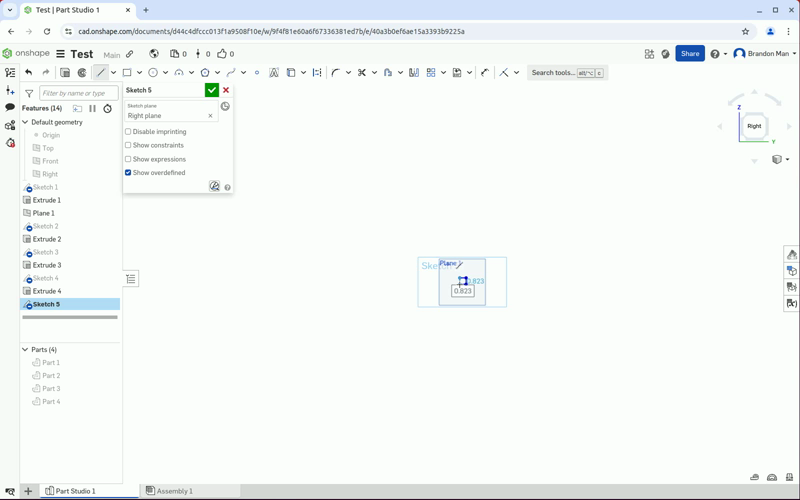
scroll(6)
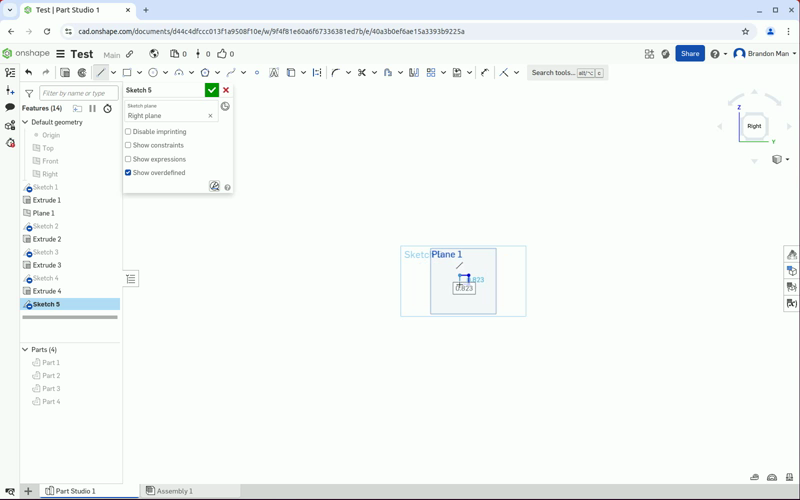
scroll(6)
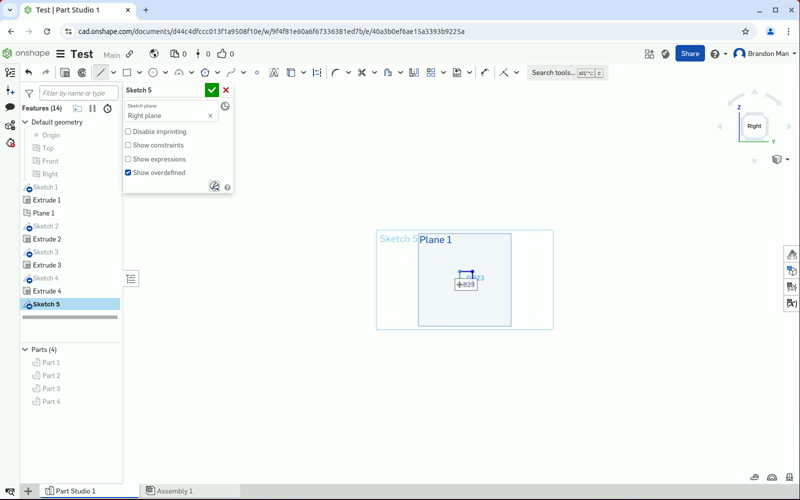
scroll(6)
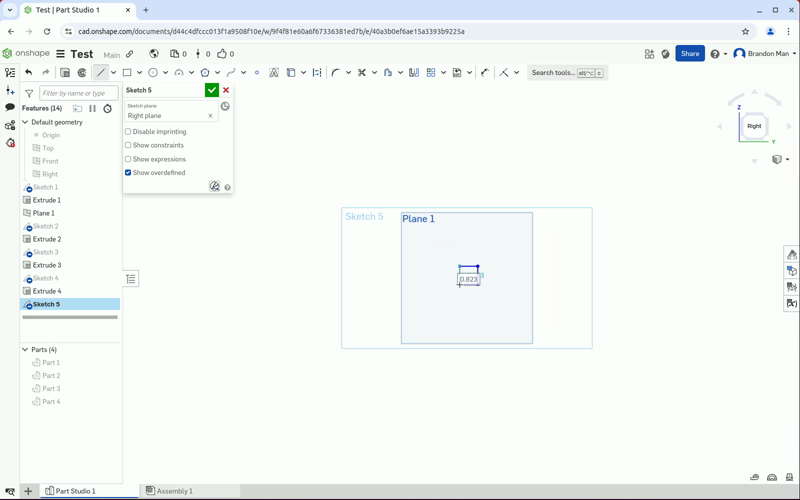
scroll(6)
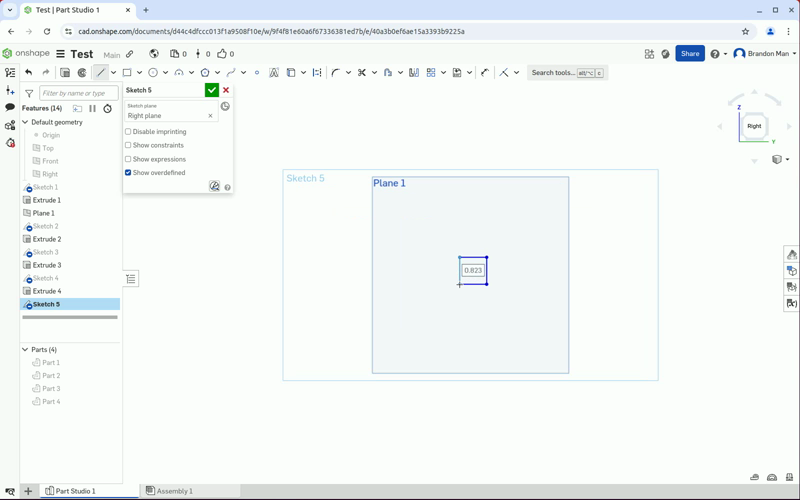
scroll(6)
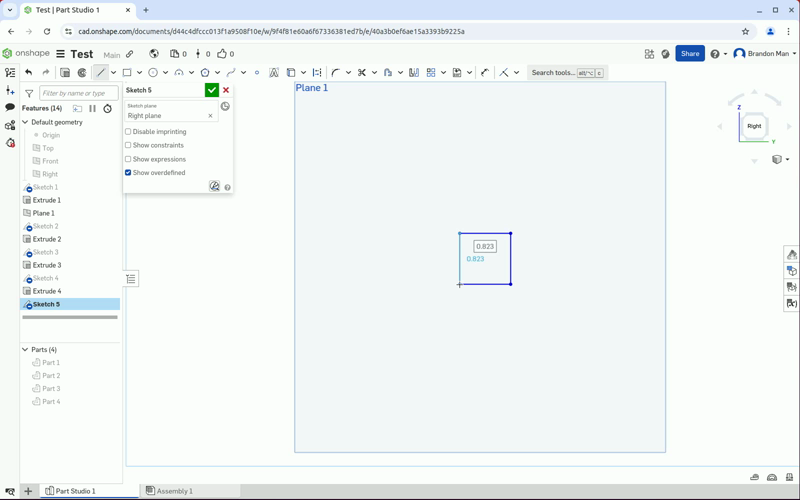
key_up(shift)
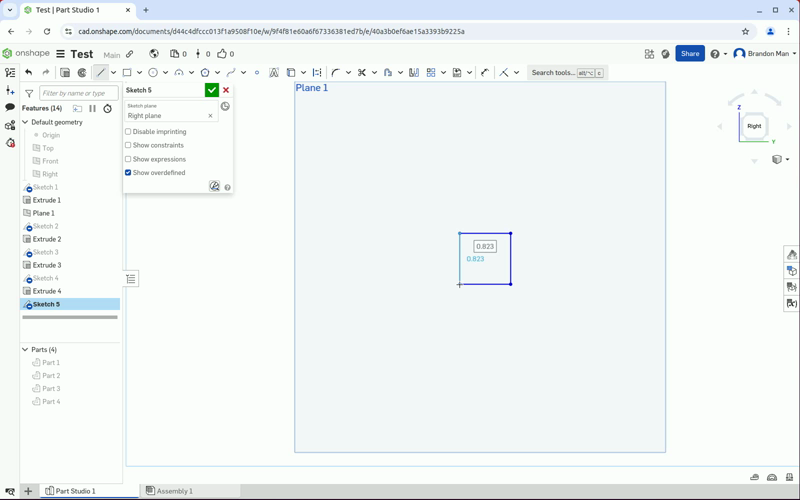
click(459, 284)
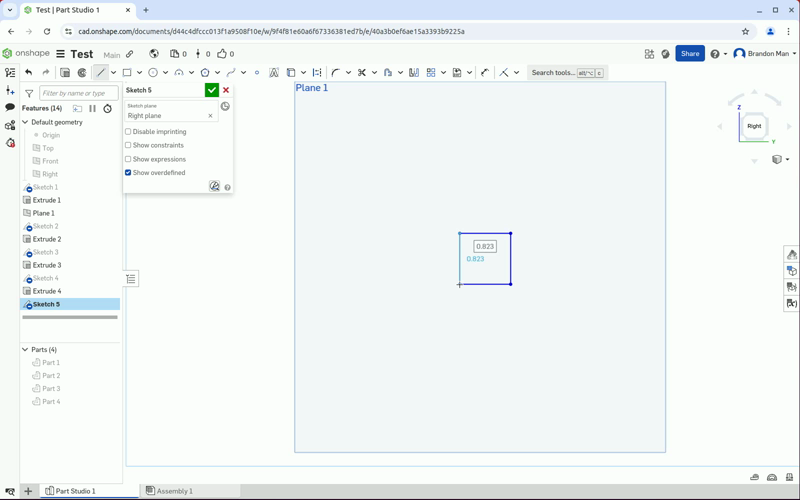
scroll(-6)
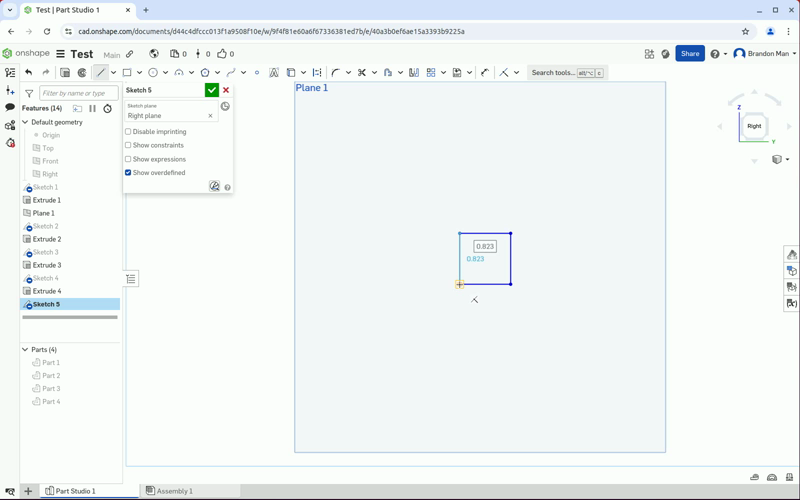
scroll(-6)
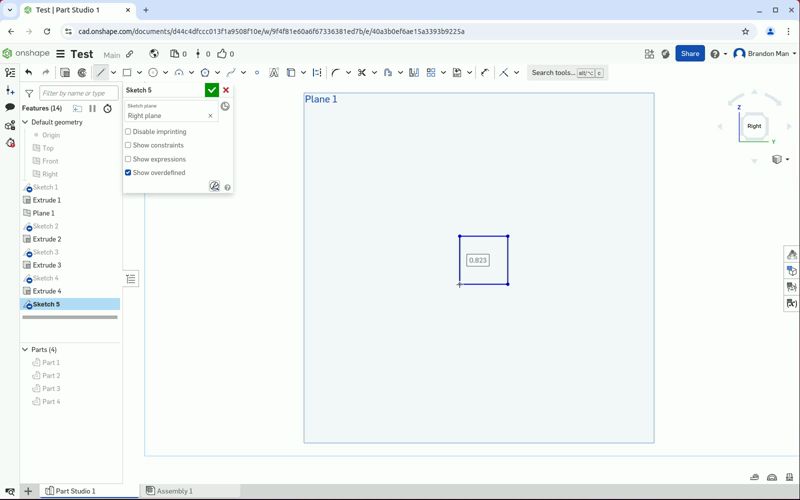
scroll(-6)
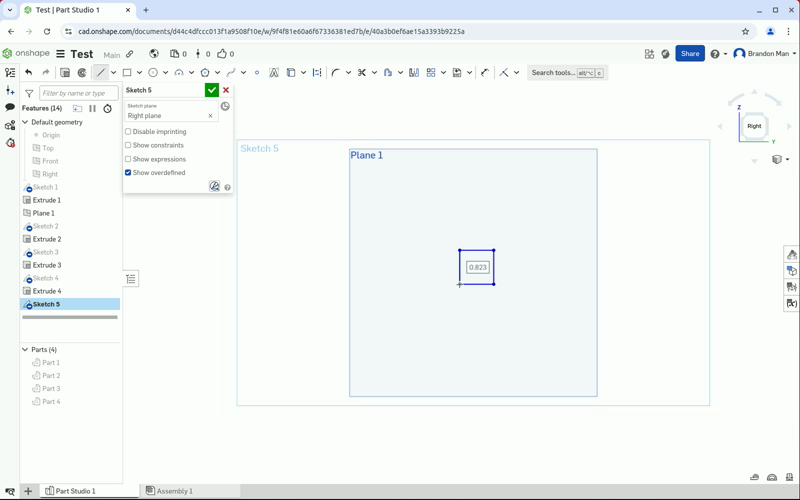
scroll(-6)
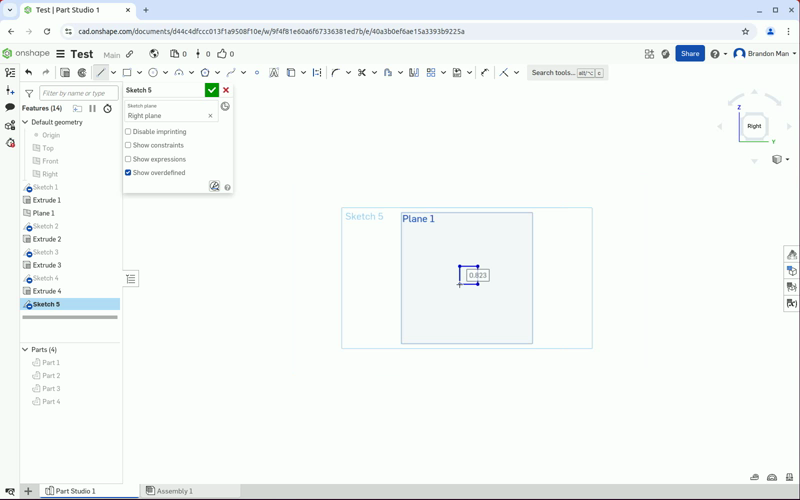
scroll(-6)
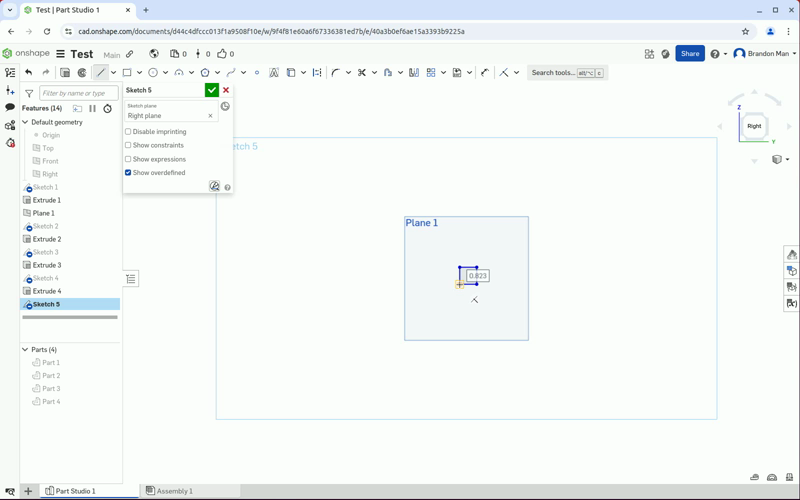
scroll(-6)
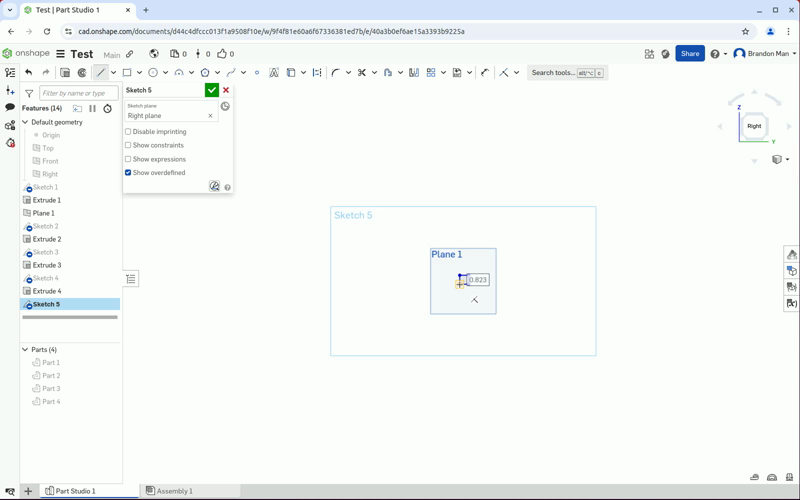
scroll(-6)
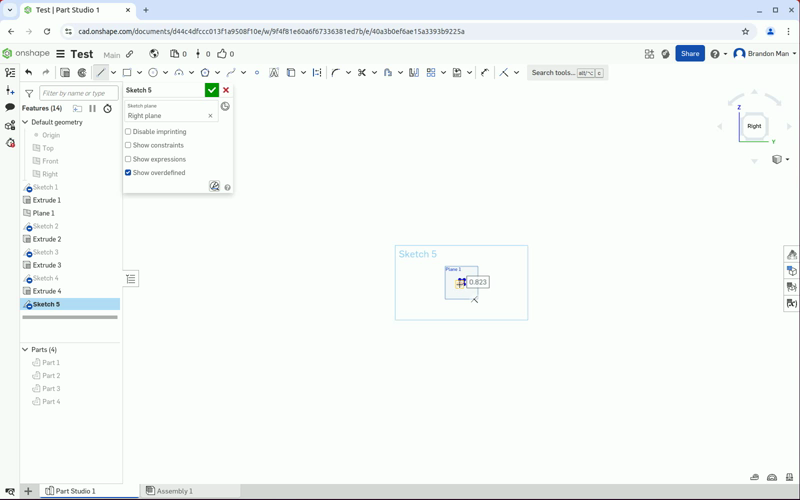
key(esc)
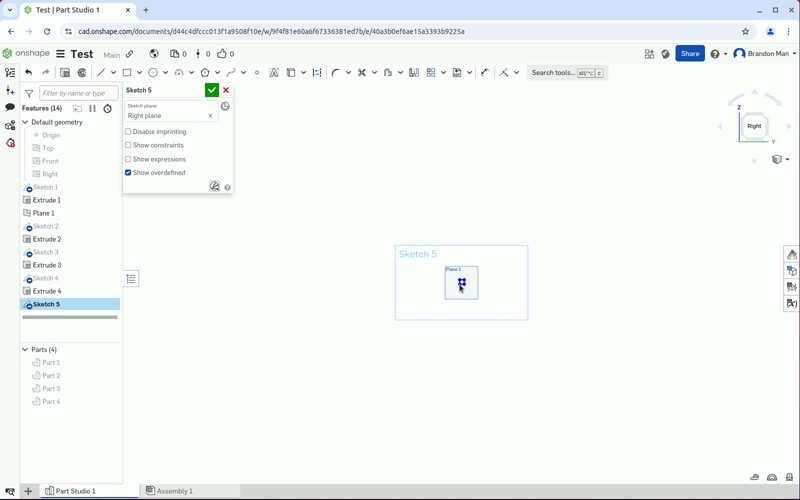
mouse_move(460, 281)
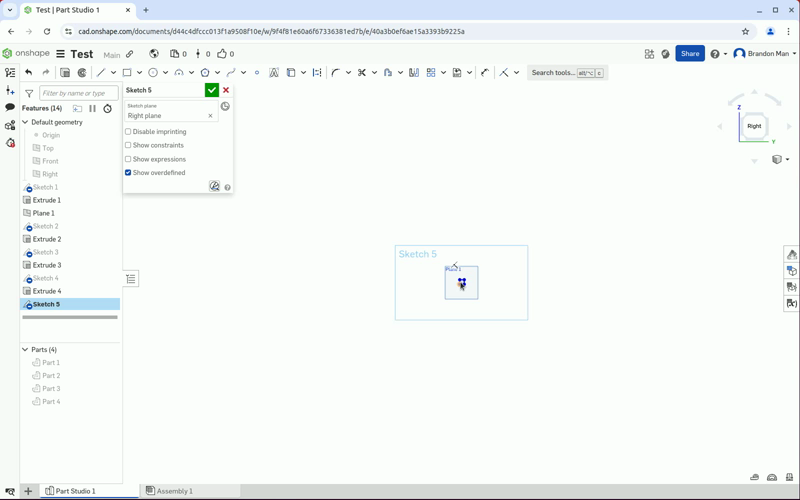
scroll(6)
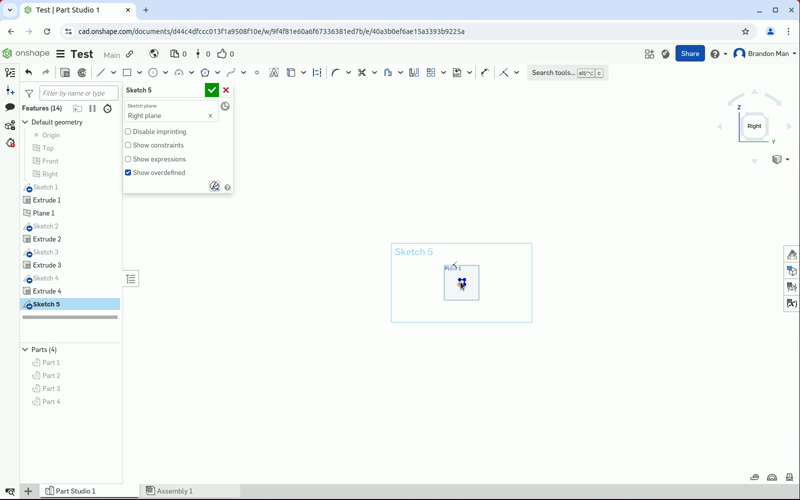
scroll(6)
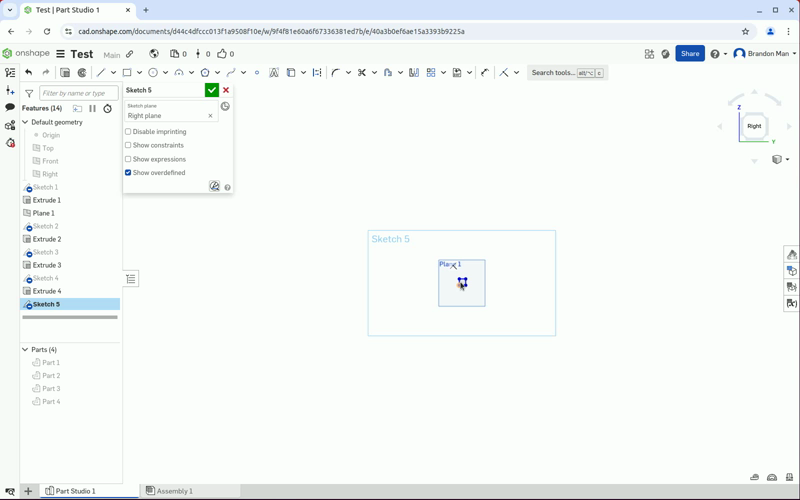
scroll(6)
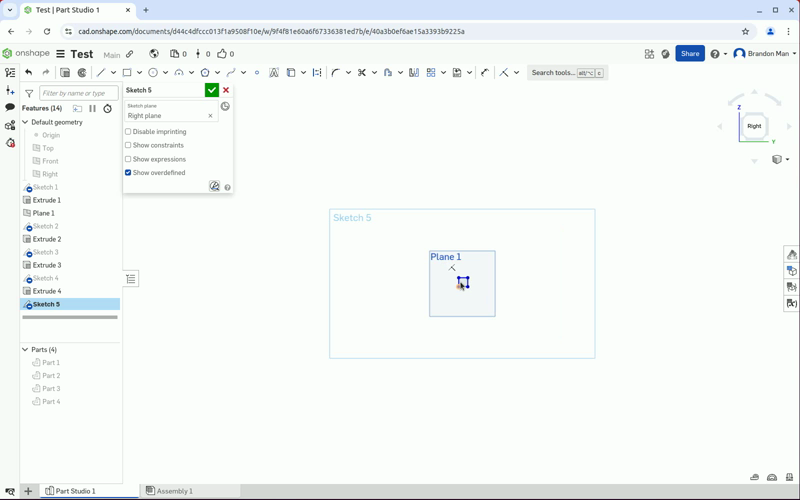
scroll(6)
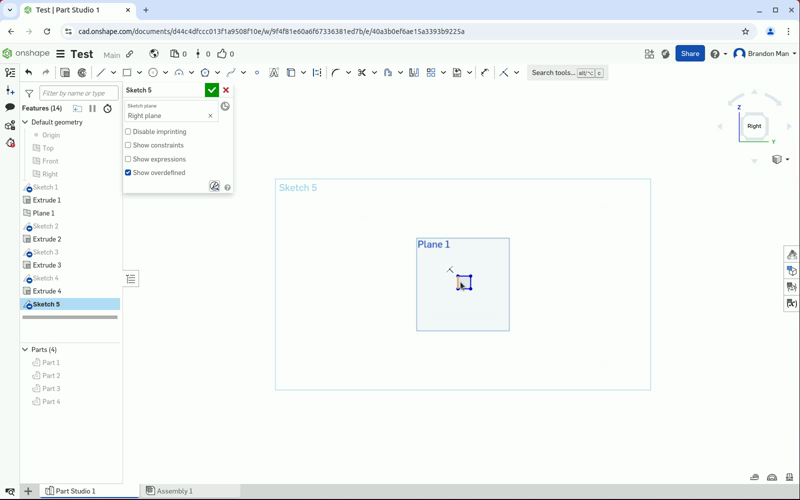
scroll(6)
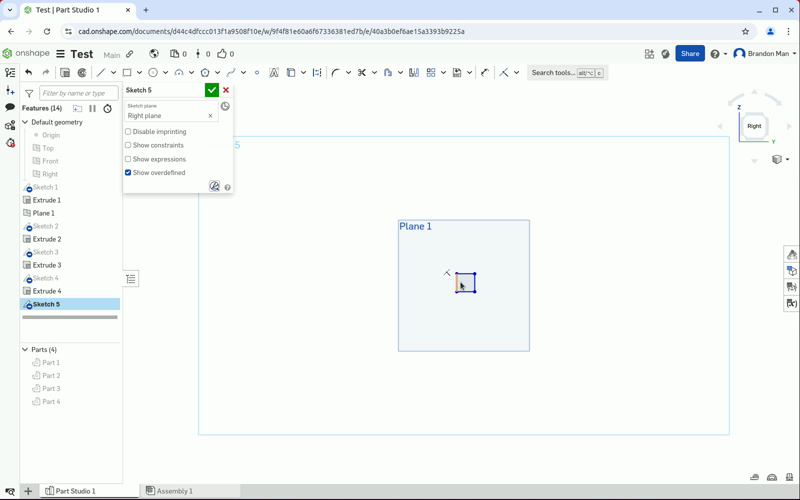
scroll(6)
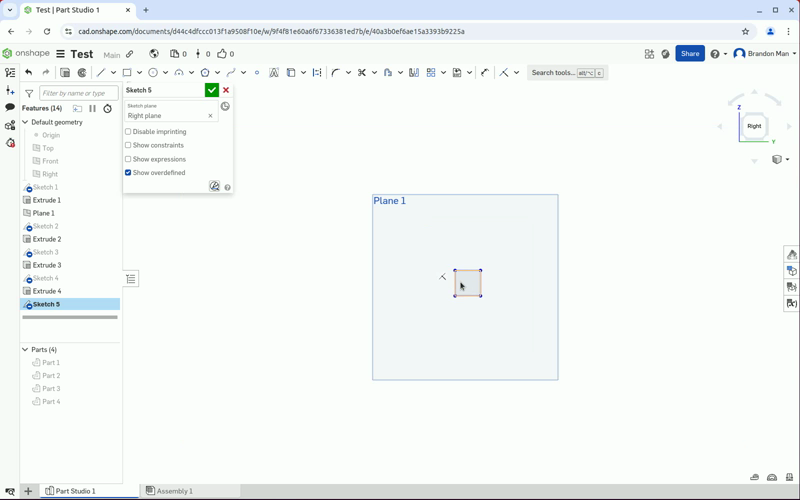
scroll(6)
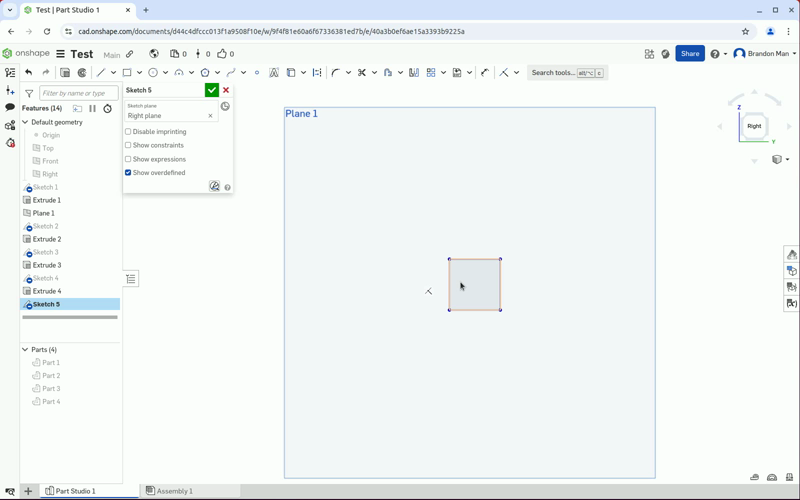
click(460, 281)
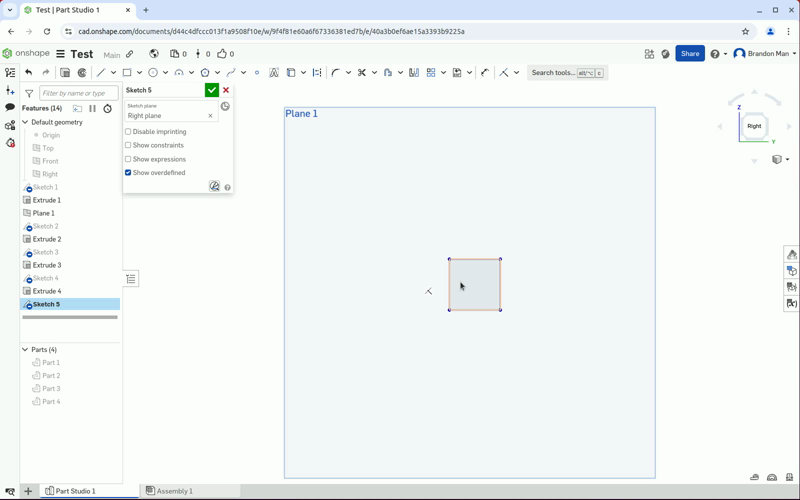
scroll(-6)
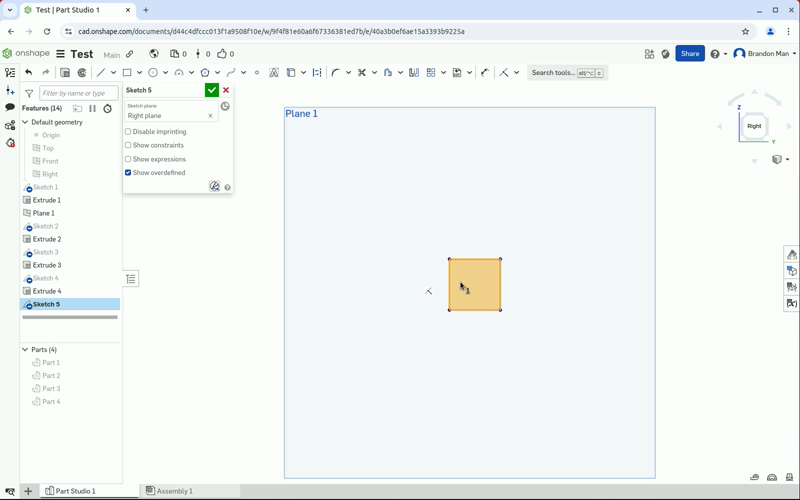
scroll(-6)
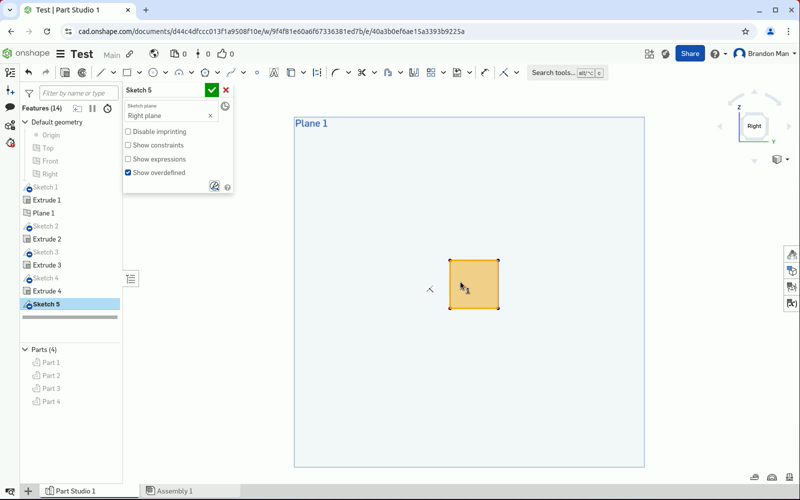
scroll(-6)
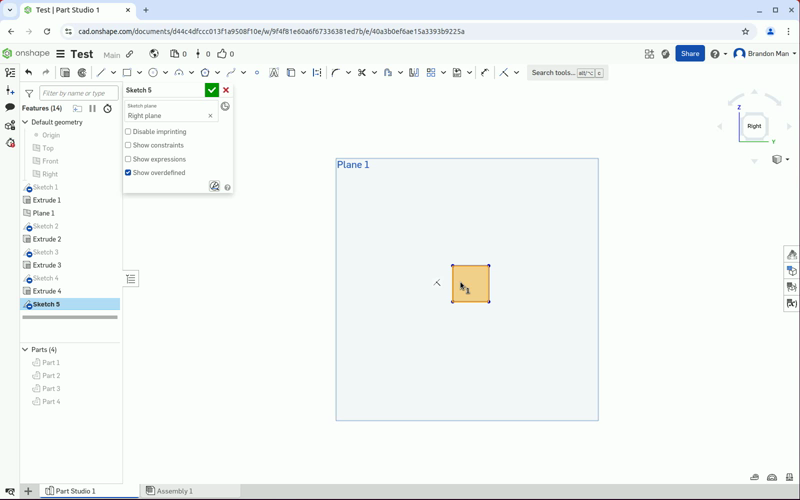
scroll(-6)
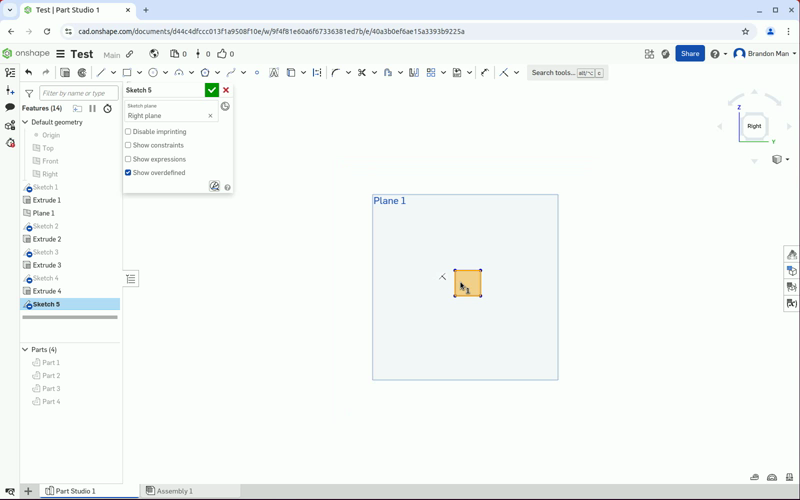
scroll(-6)
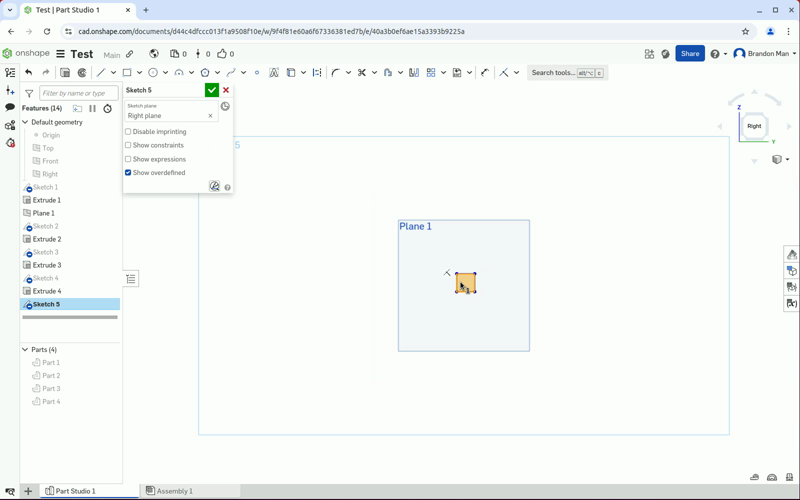
scroll(-6)
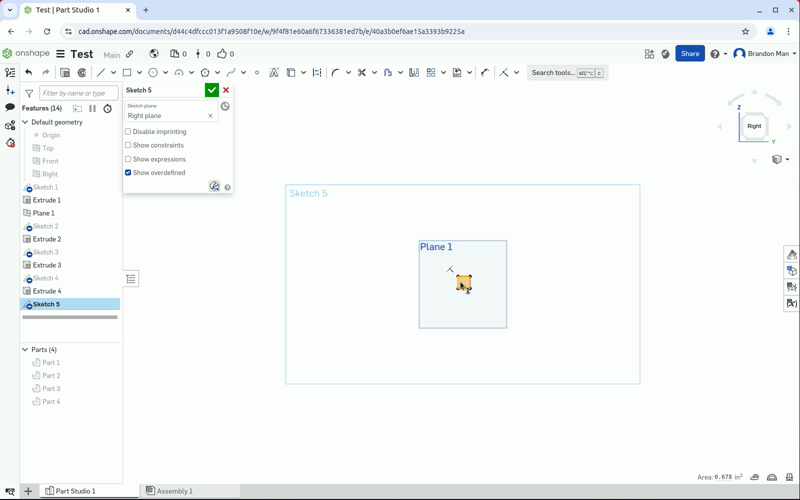
scroll(-6)
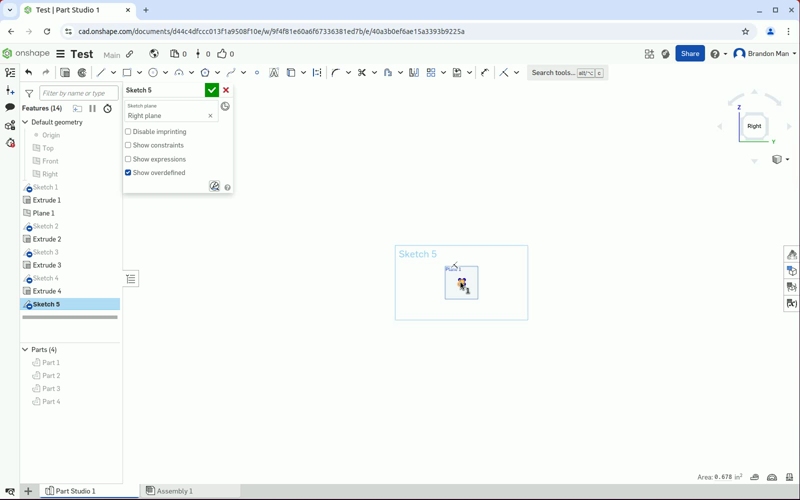
mouse_move(73, 352)
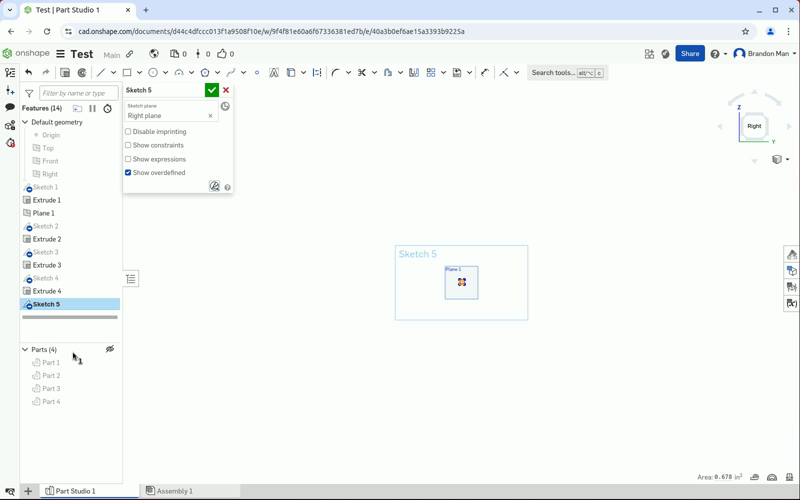
key(shift+y)
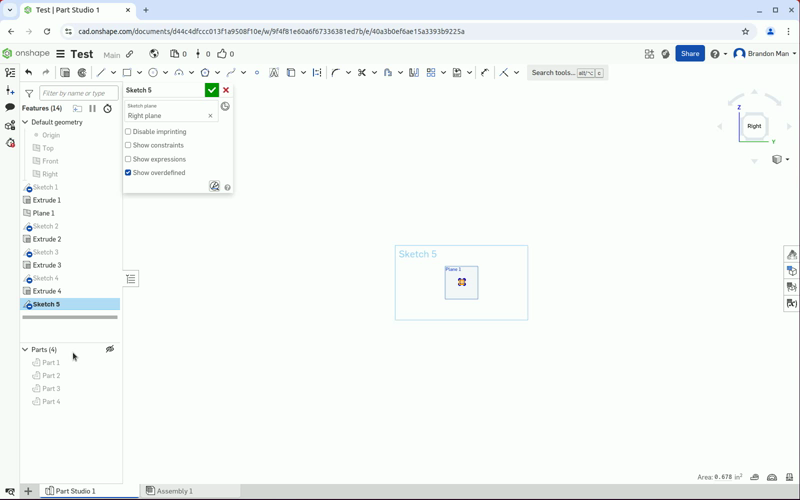
key(shift+e)
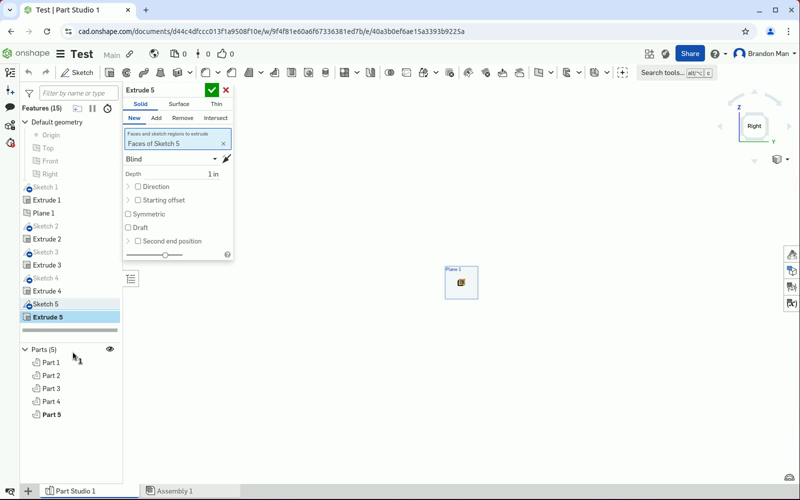
mouse_move(143, 106)
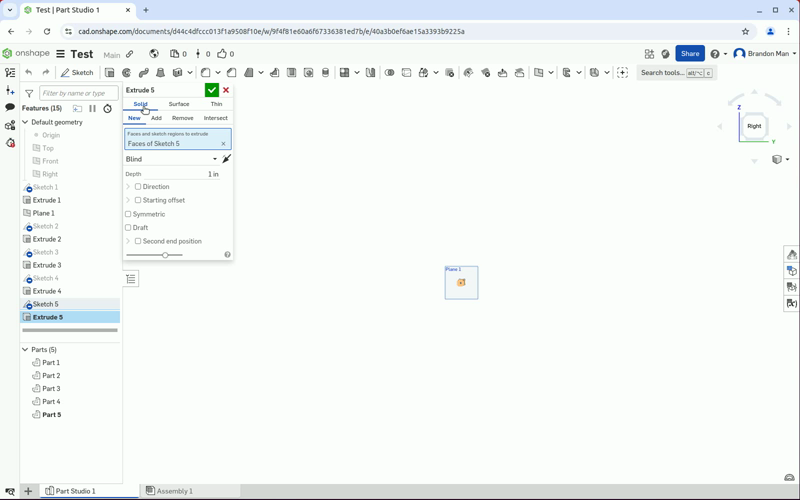
click(143, 106)
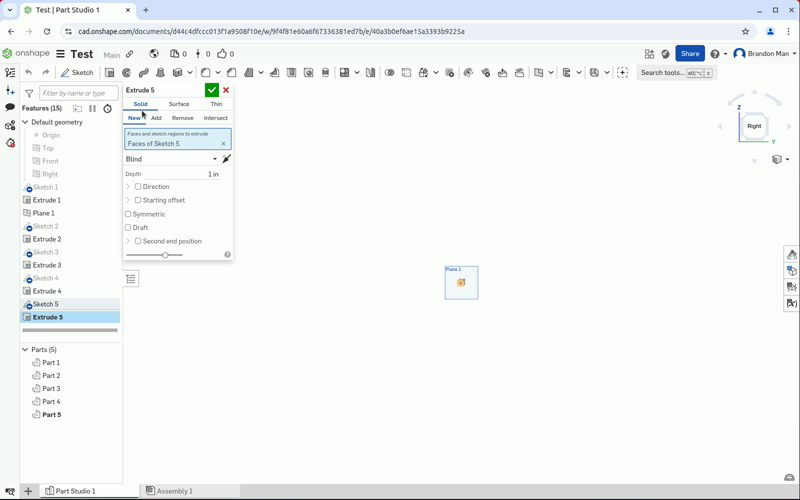
mouse_move(137, 120)
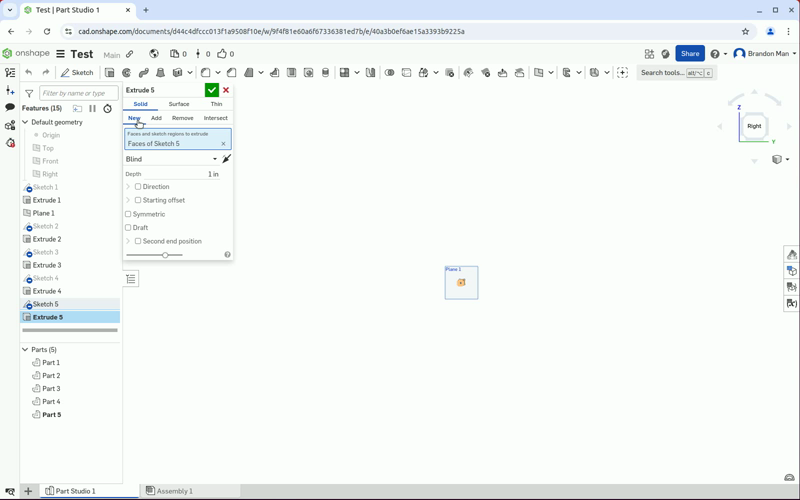
click(137, 120)
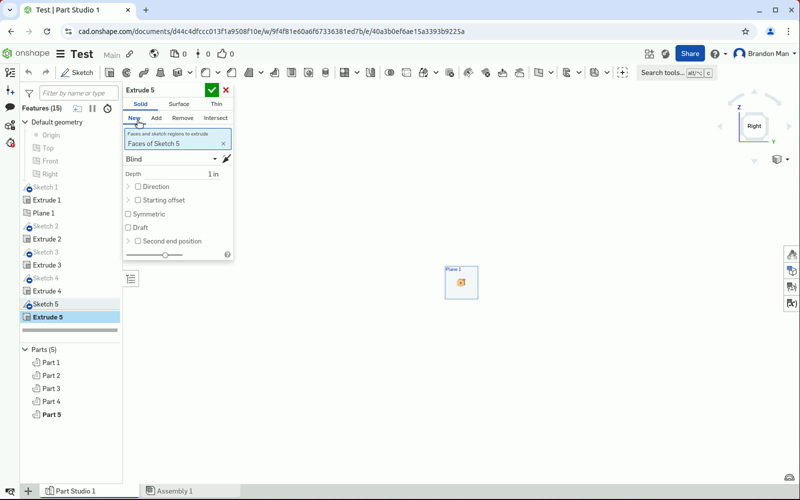
key(tab, 4)
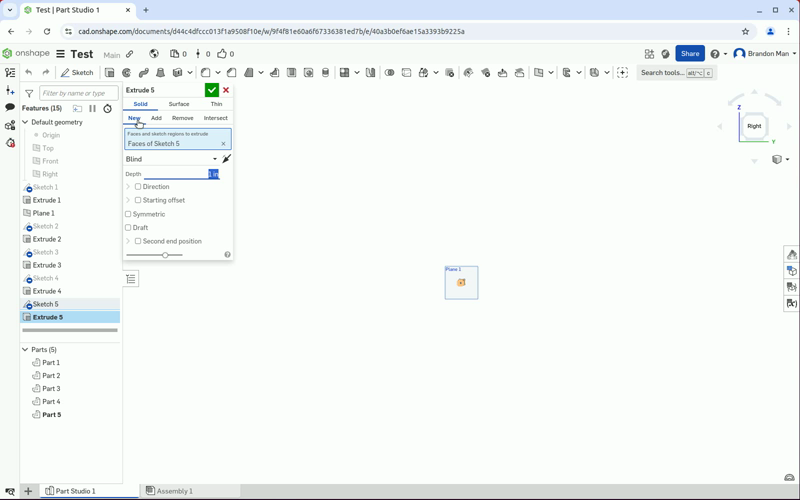
text(-0.241)
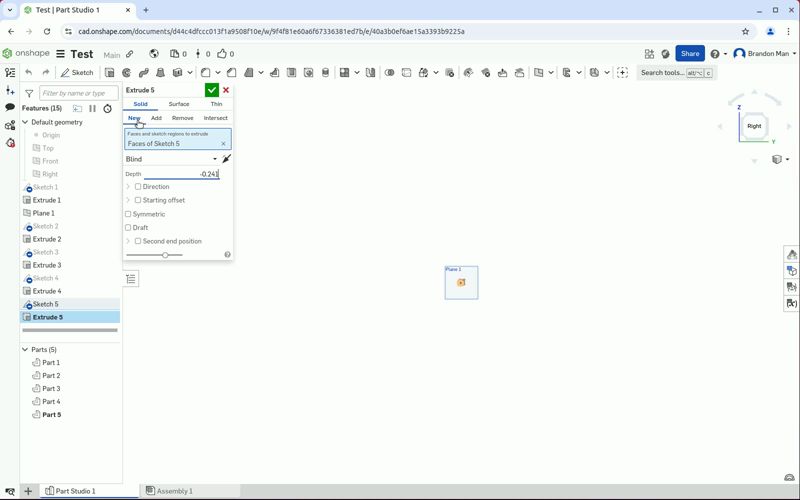
key(enter)
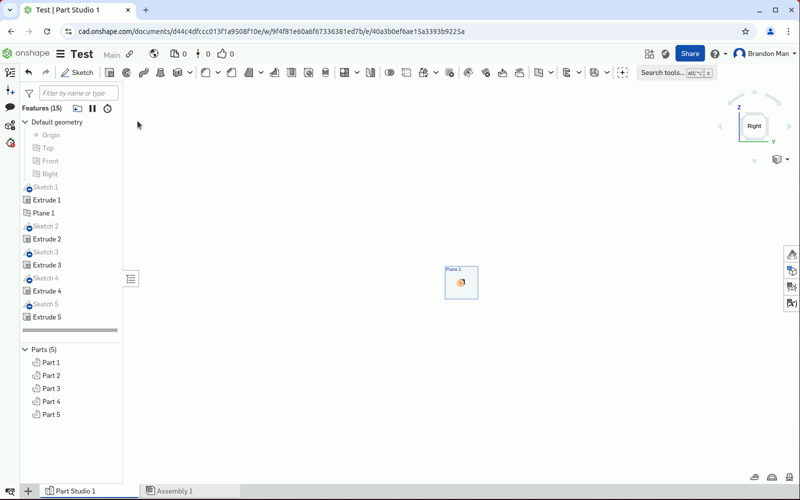
key(shift+h)
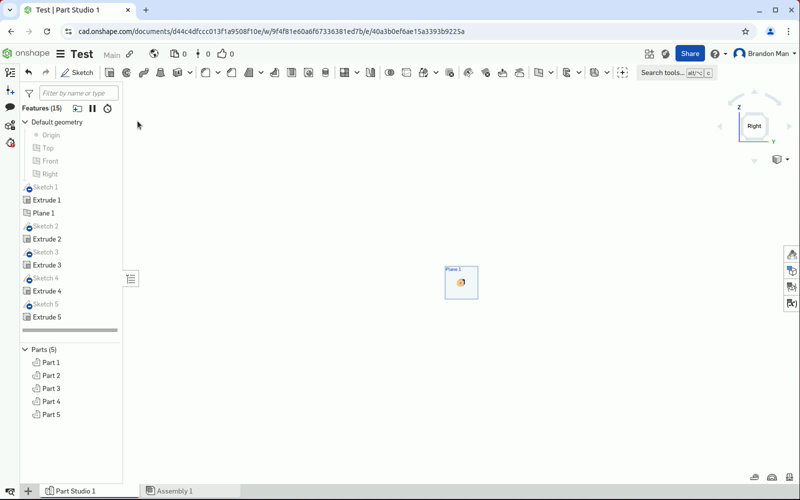
key(shift+h)
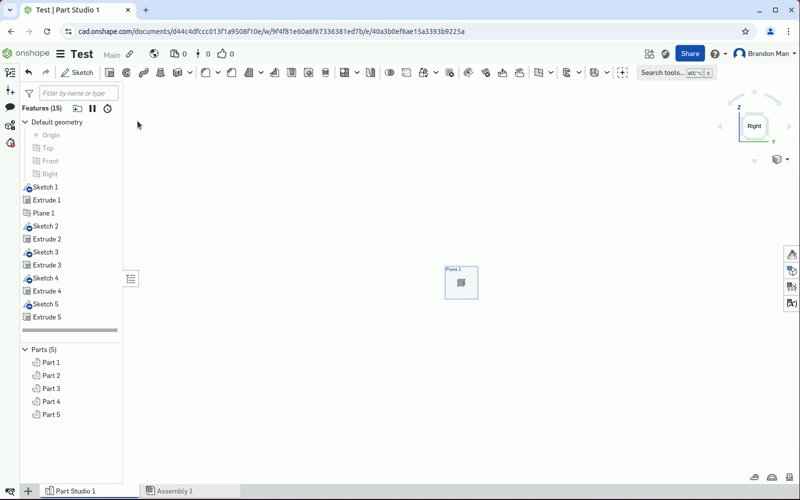
key(shift+7)
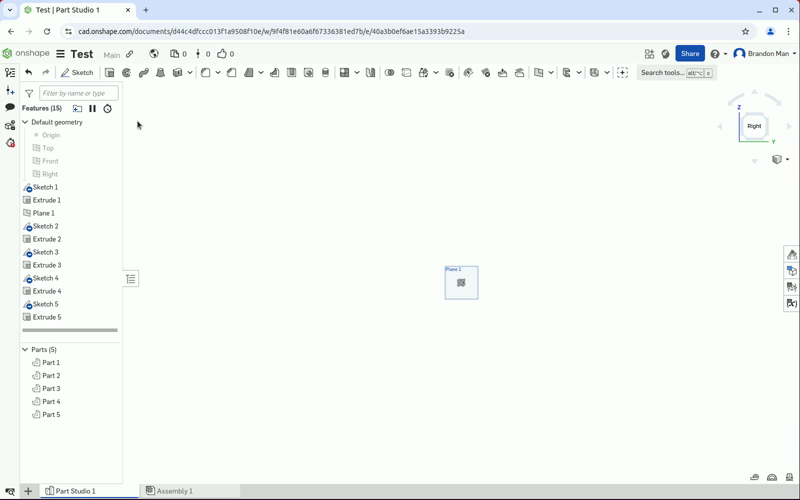
key(right, 2)
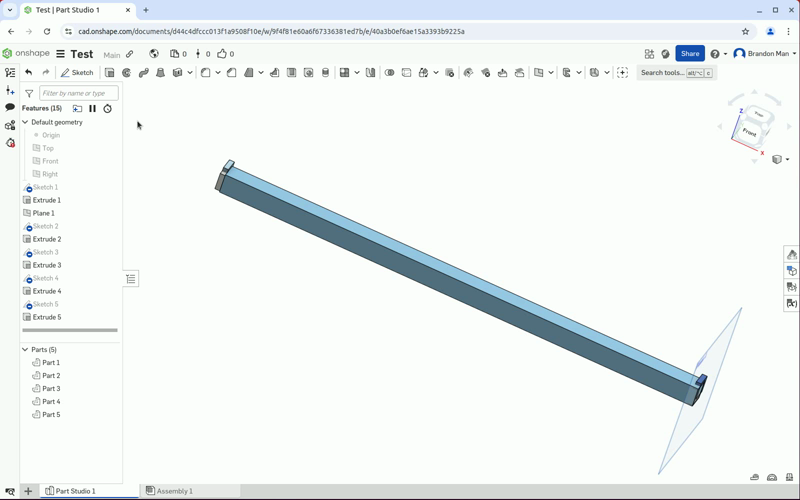
key(down, 2)
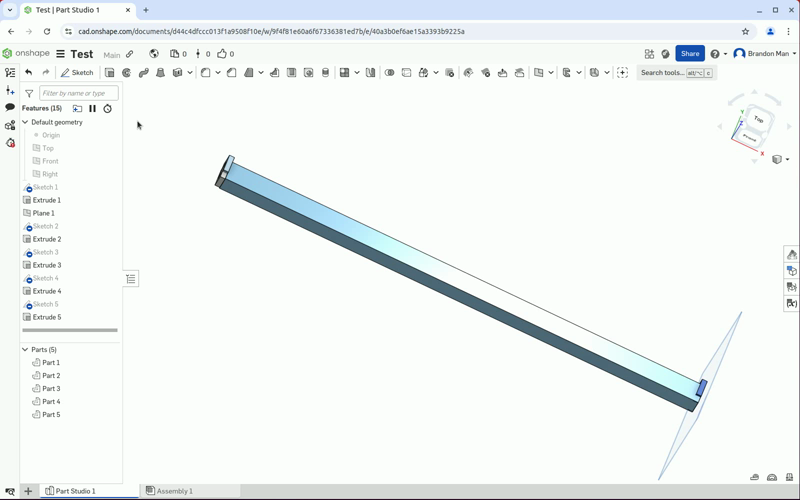
key(up, 2)
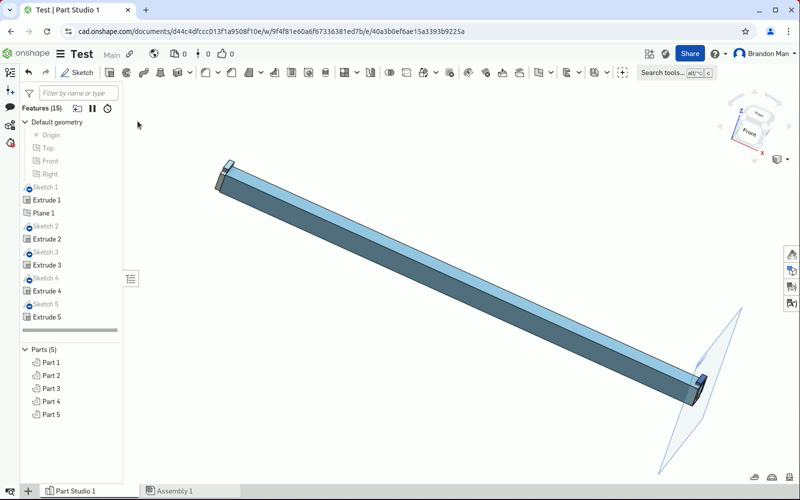
key(left, 2)
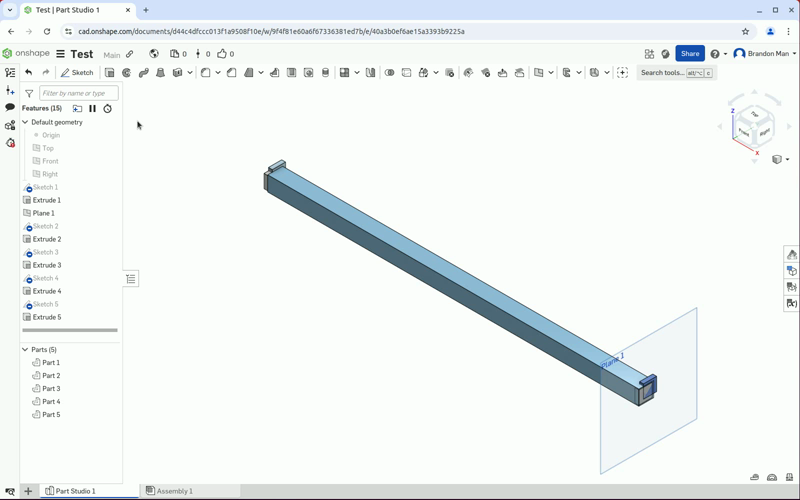
mouse_move(73, 189)
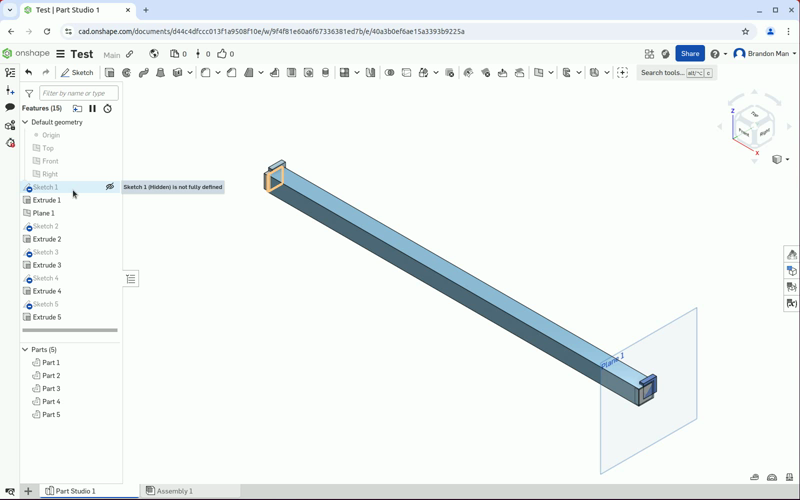
click(73, 189)